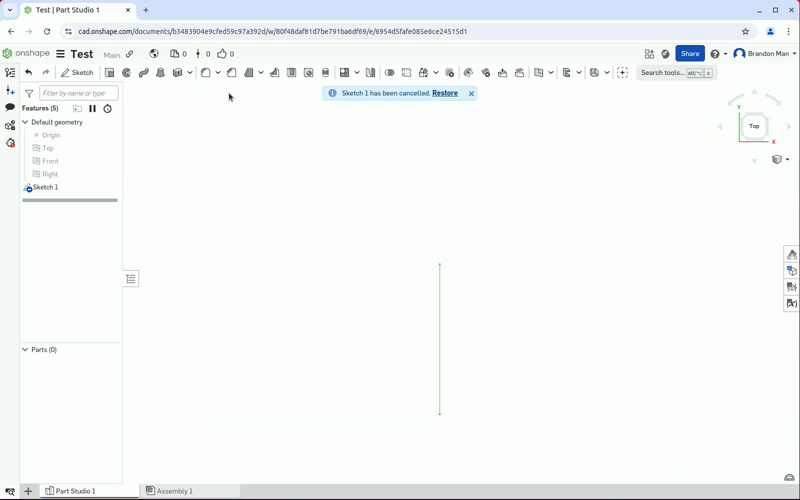
key(shift+h)
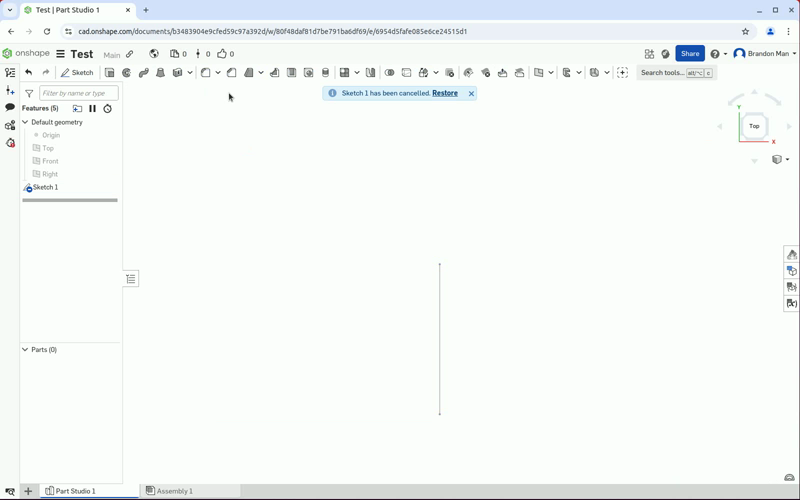
key(shift+s)
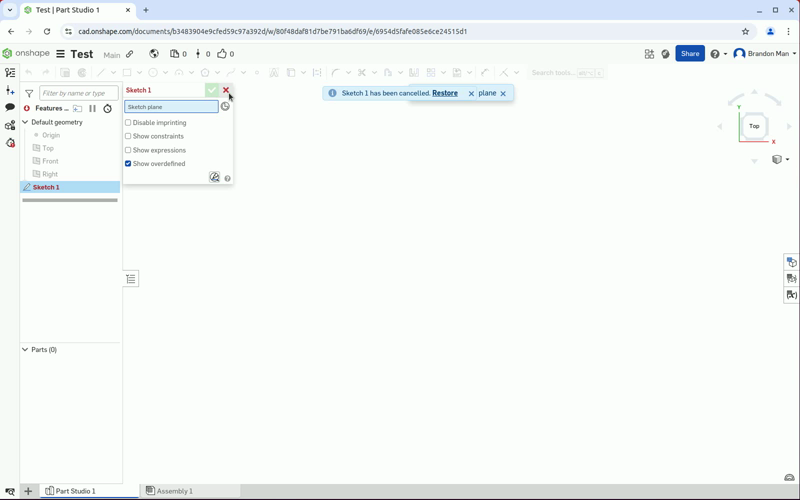
mouse_move(73, 150)
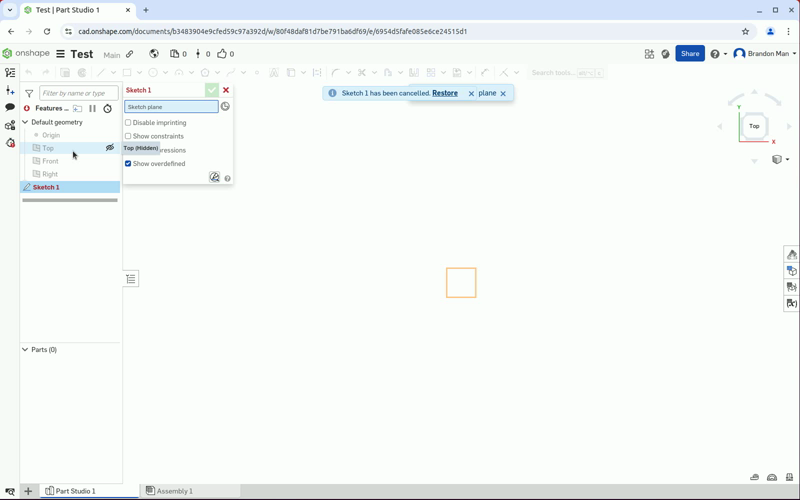
click(73, 150)
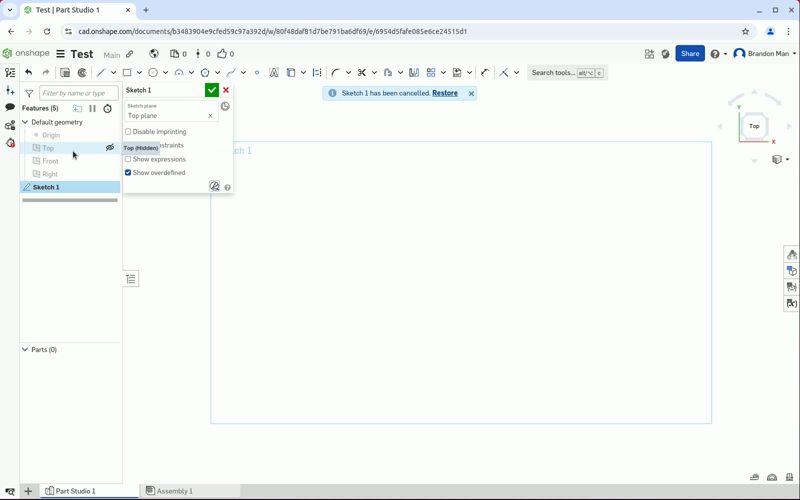
mouse_move(73, 352)
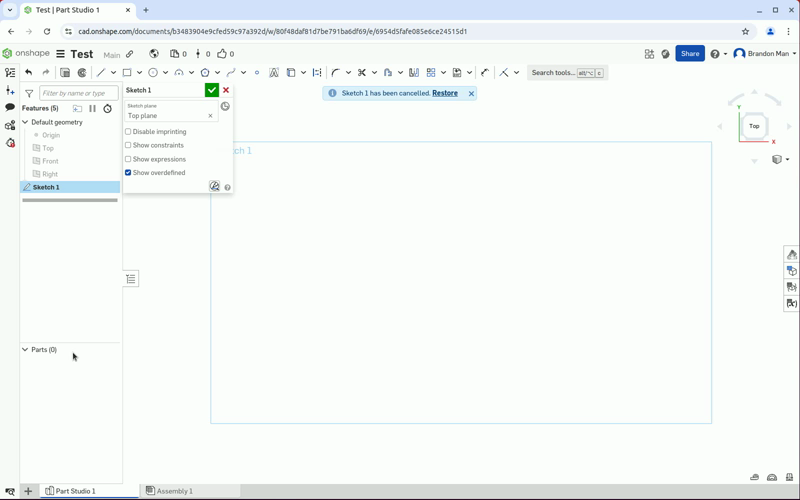
key(y)
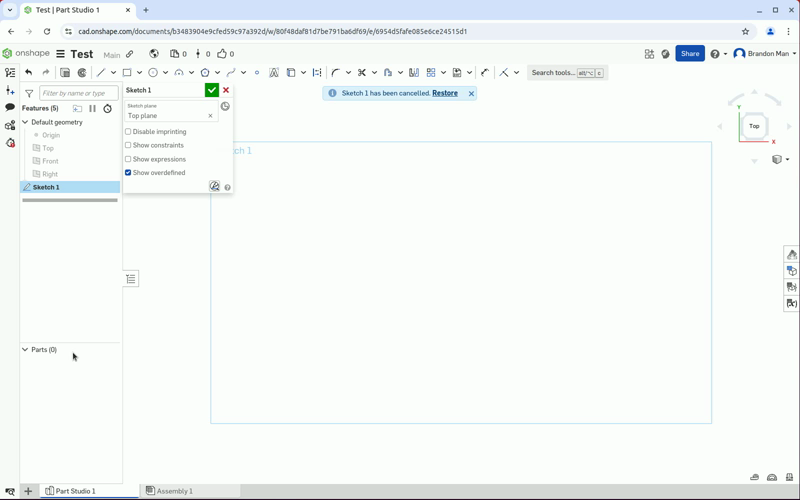
key(l)
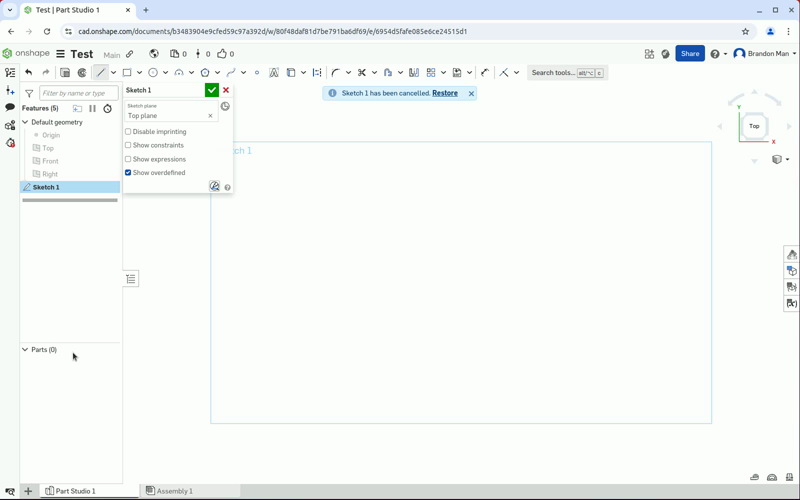
key_down(shift)
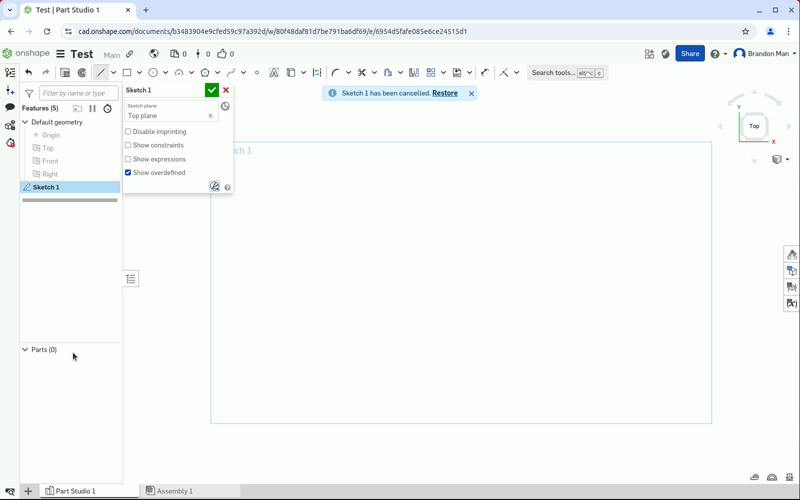
mouse_move(460, 282)
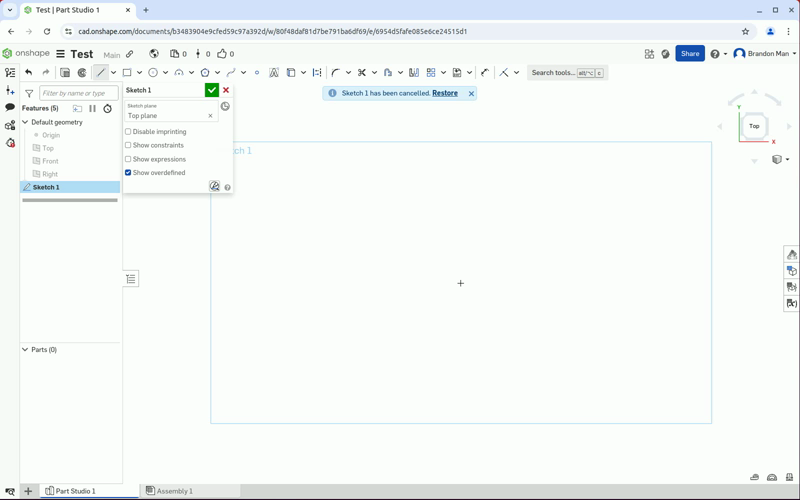
click(460, 282)
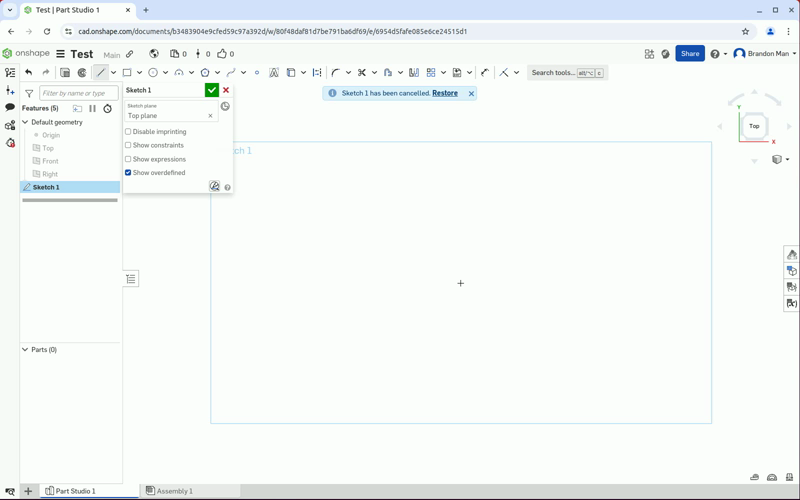
key_up(shift)
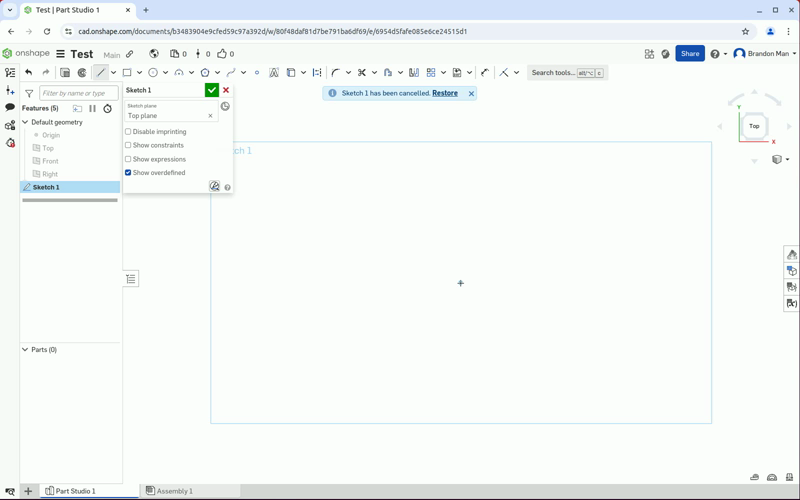
key_down(shift)
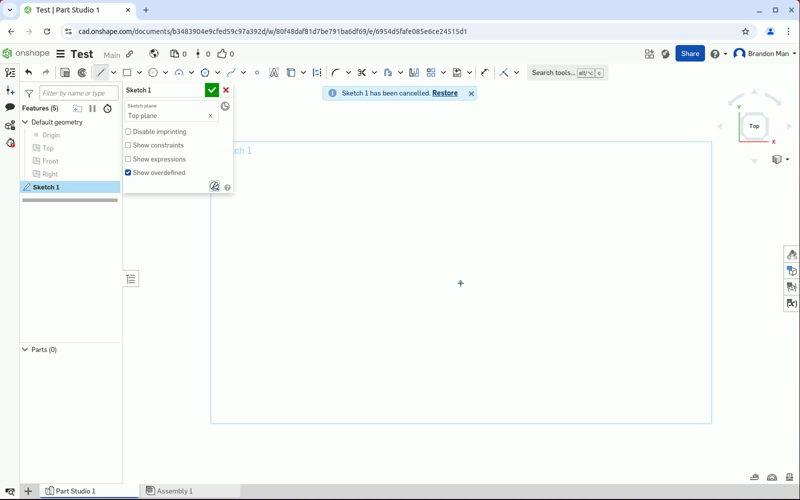
mouse_move(490, 282)
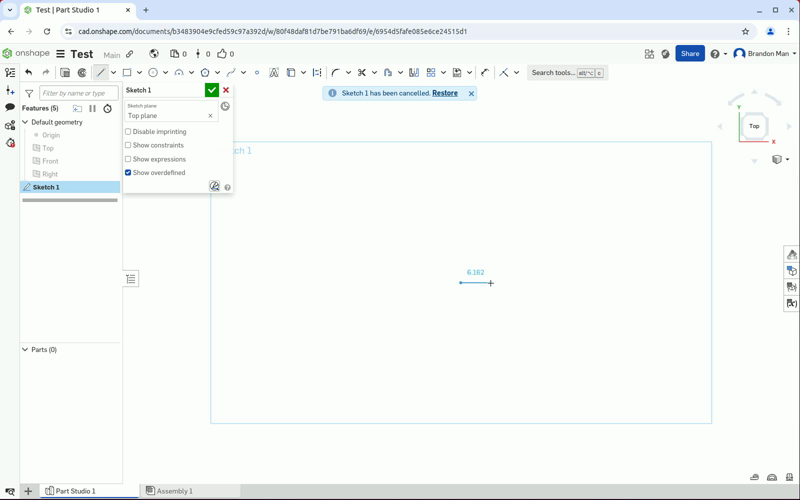
mouse_move(467, 282)
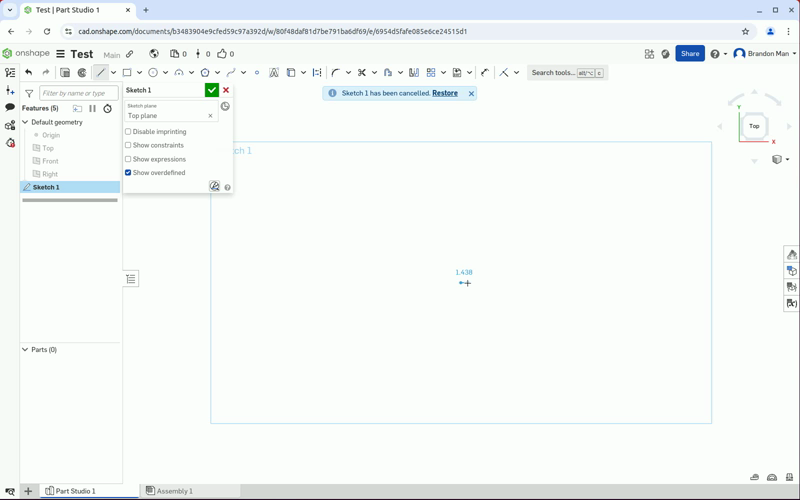
scroll(6)
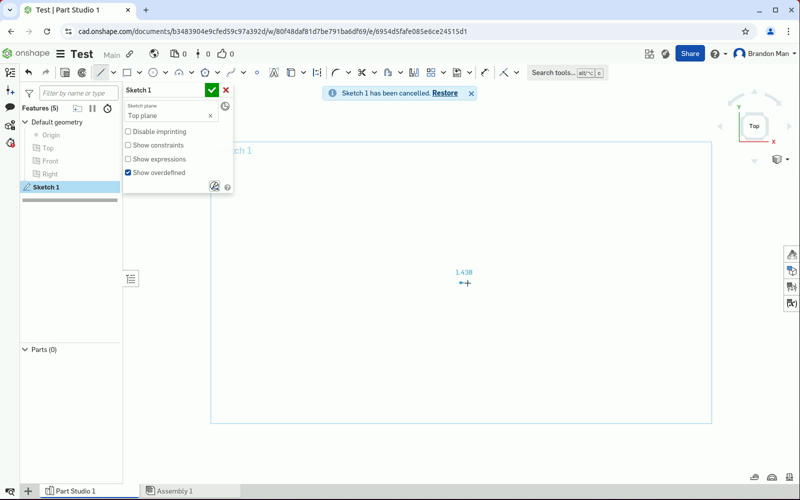
scroll(6)
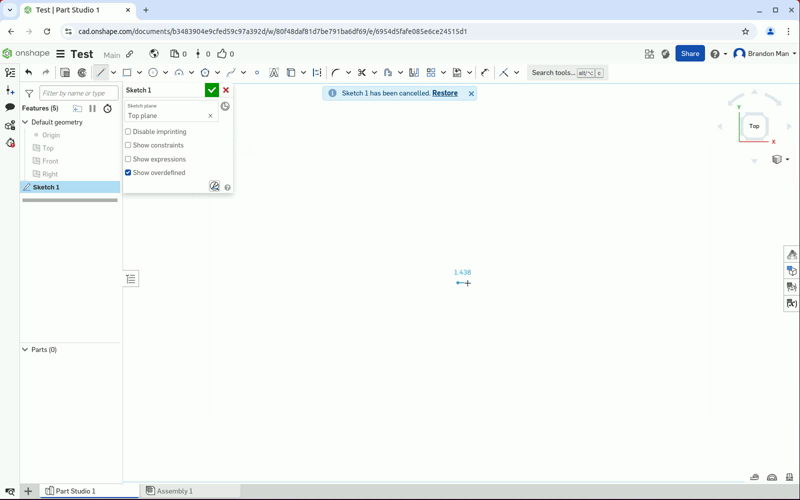
scroll(6)
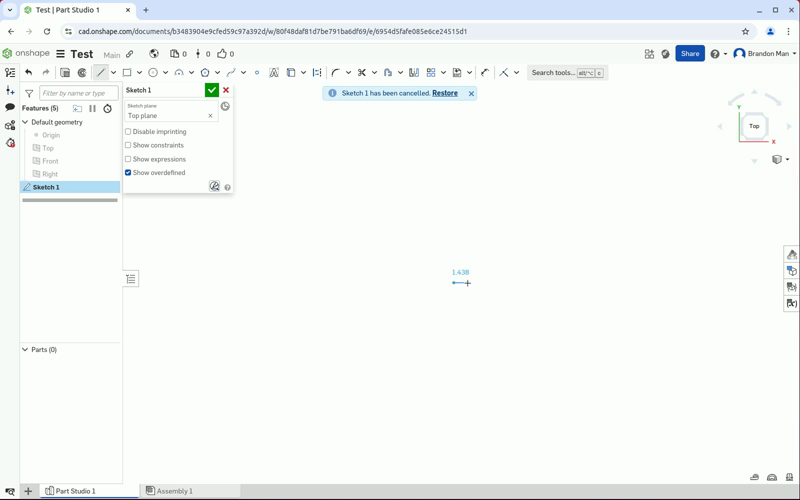
scroll(6)
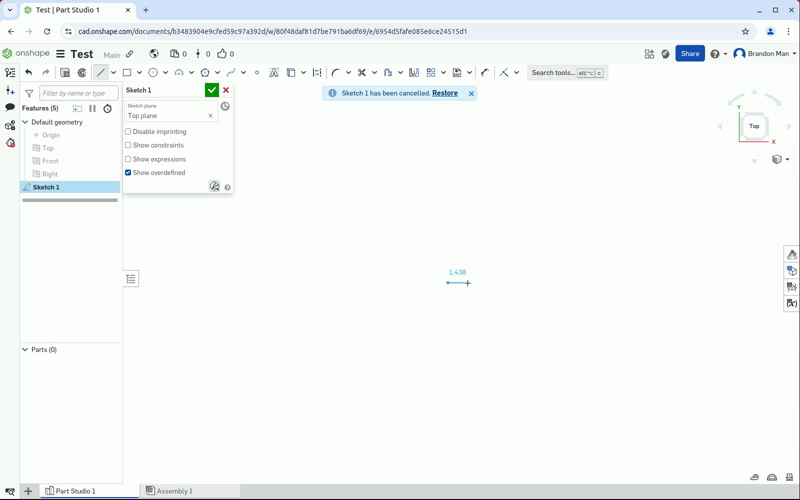
scroll(6)
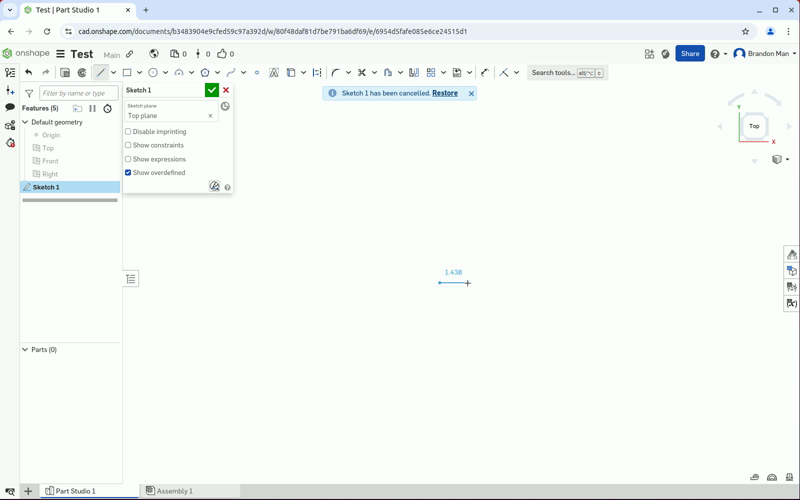
scroll(6)
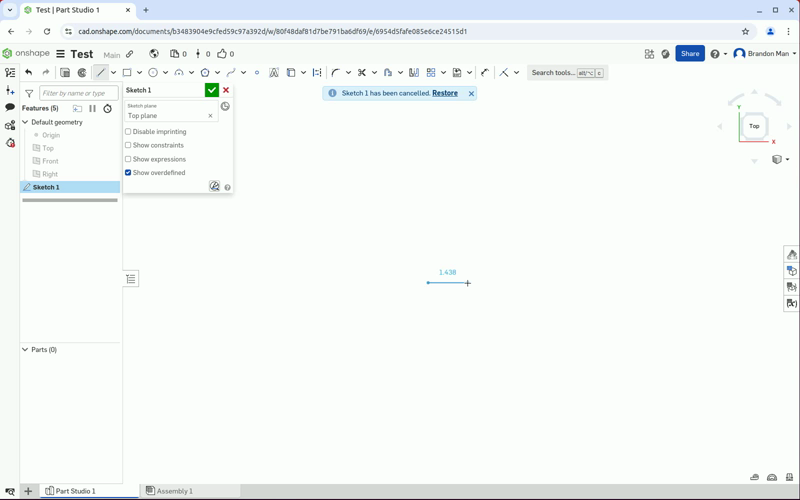
scroll(6)
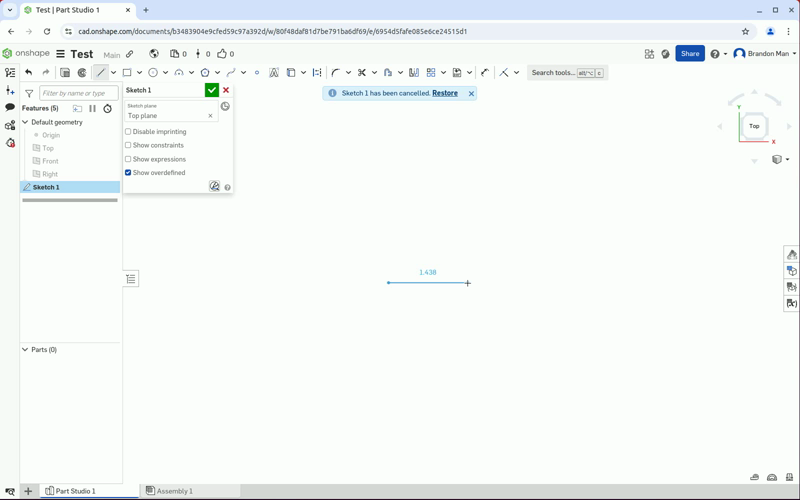
click(467, 282)
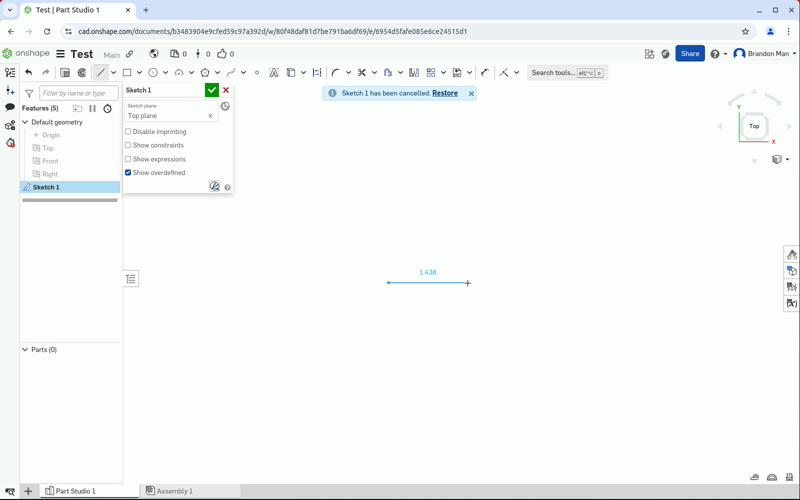
scroll(-6)
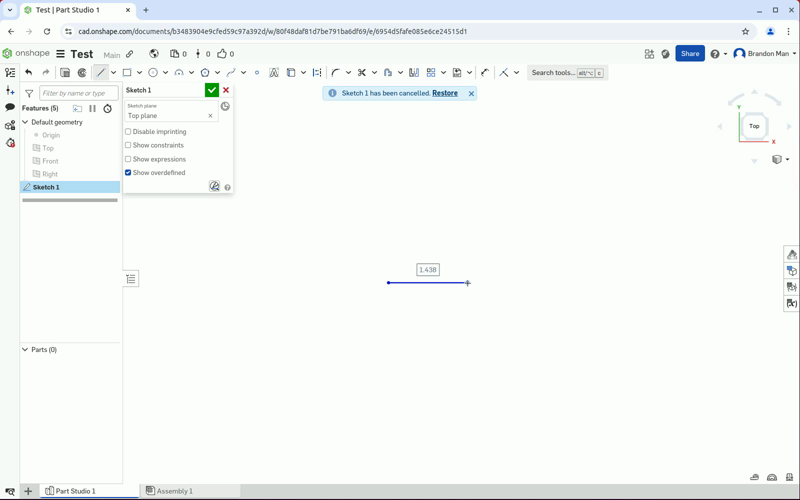
scroll(-6)
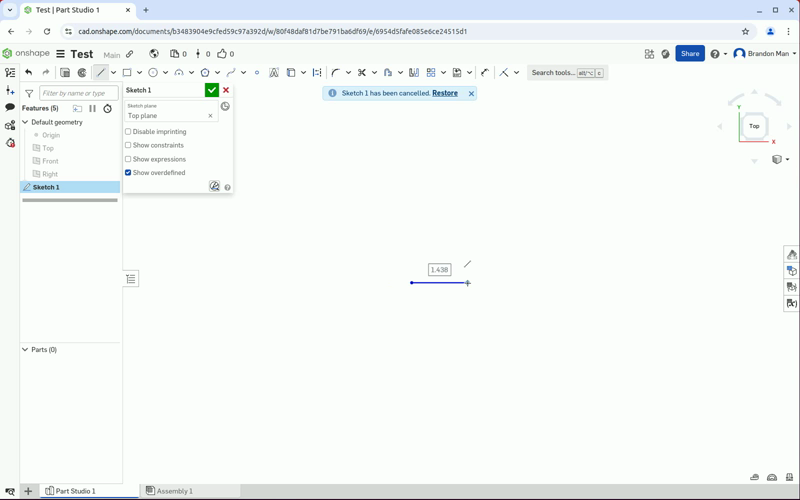
scroll(-6)
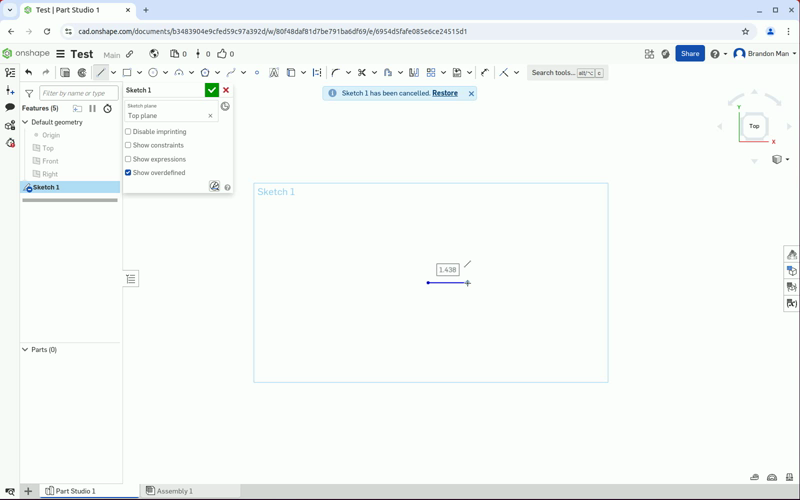
scroll(-6)
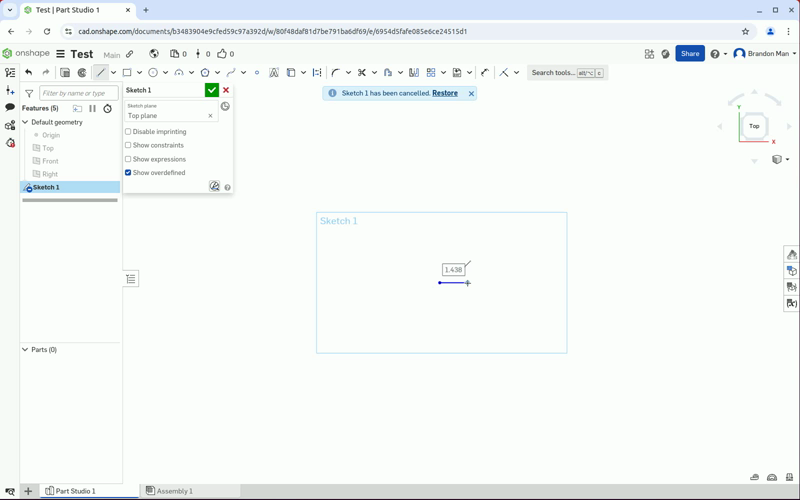
scroll(-6)
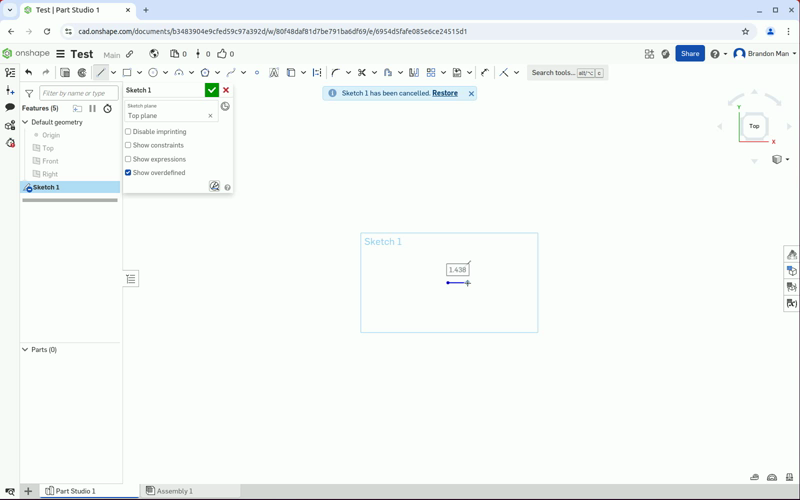
scroll(-6)
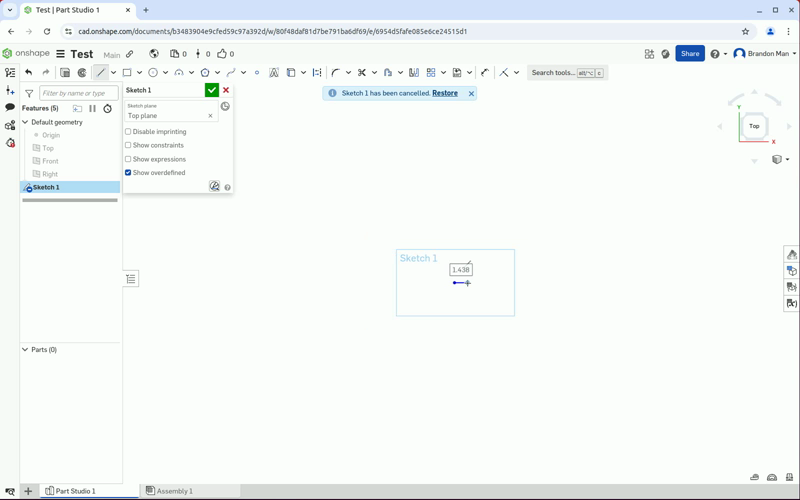
scroll(-6)
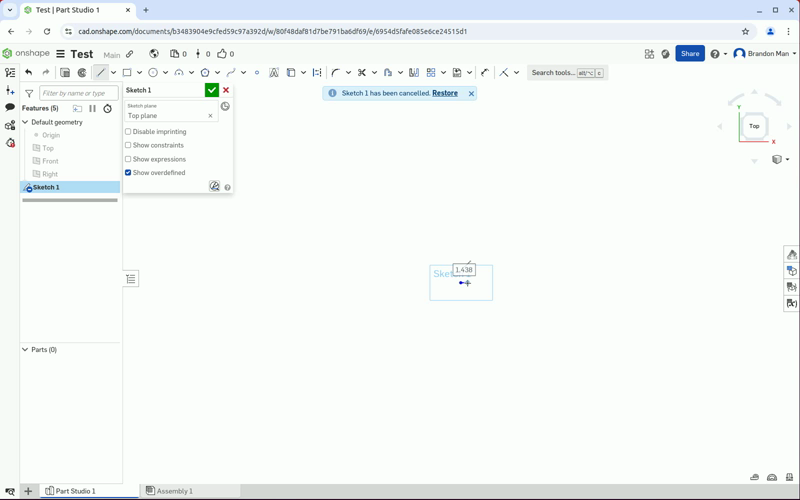
key_up(shift)
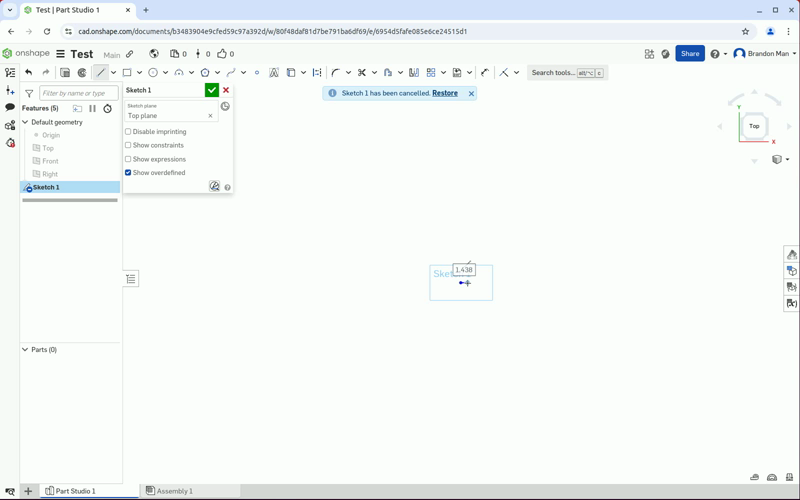
key(esc)
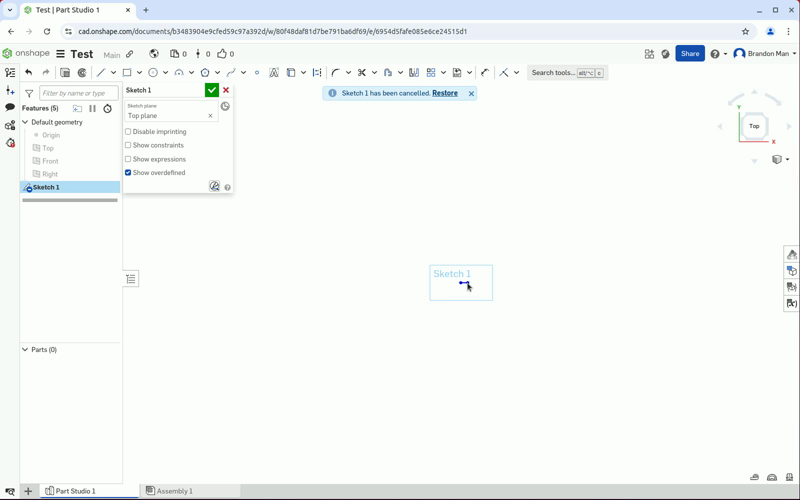
key(a)
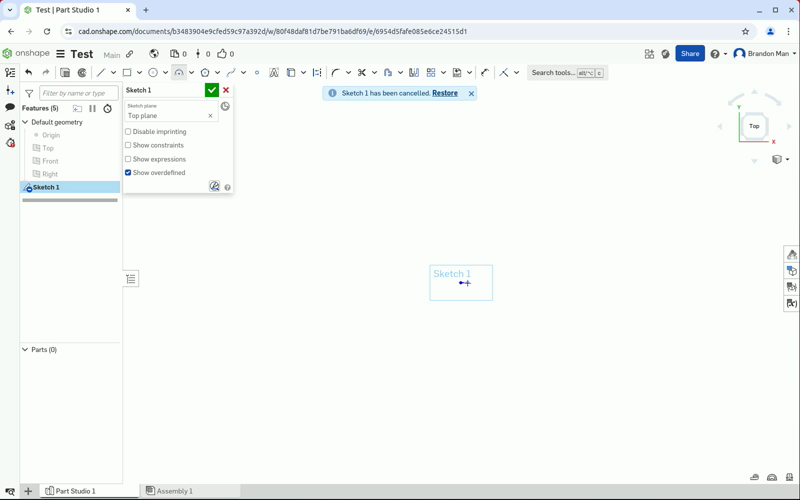
mouse_move(467, 282)
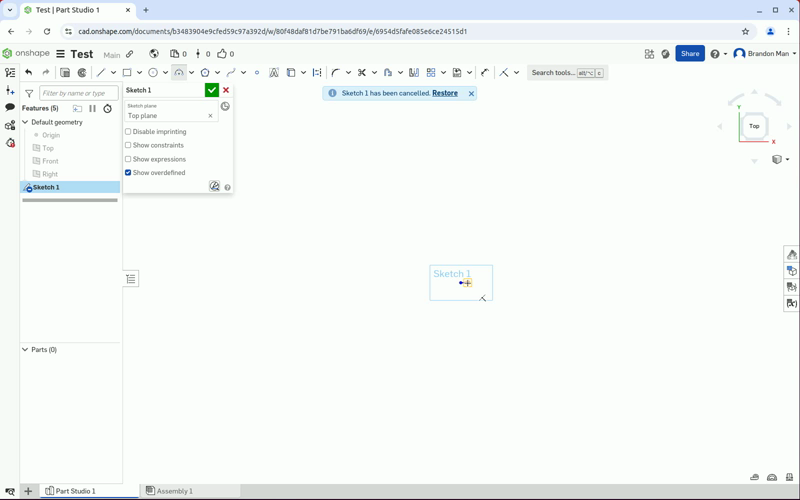
click(467, 282)
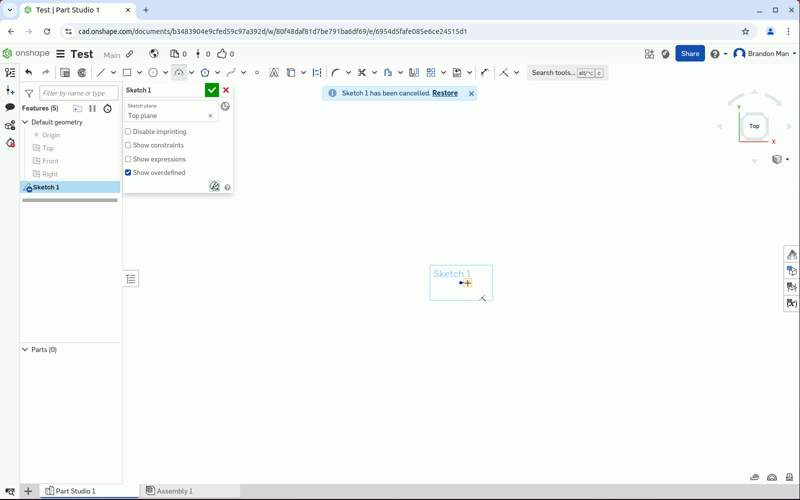
key_down(shift)
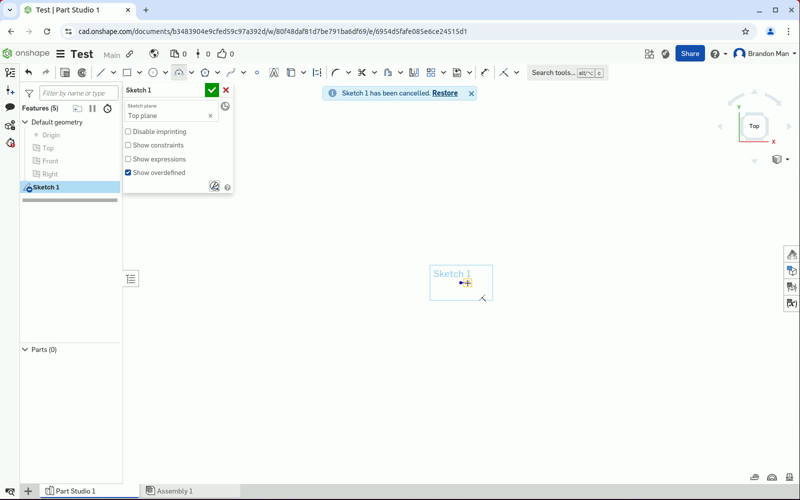
mouse_move(460, 276)
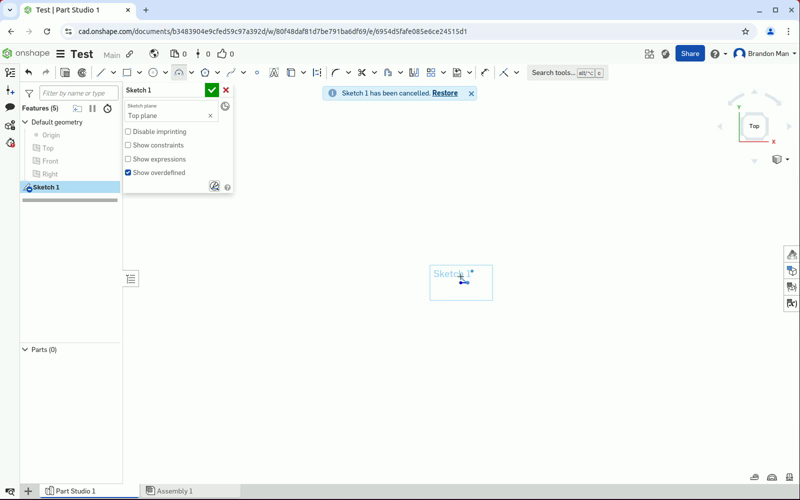
click(460, 276)
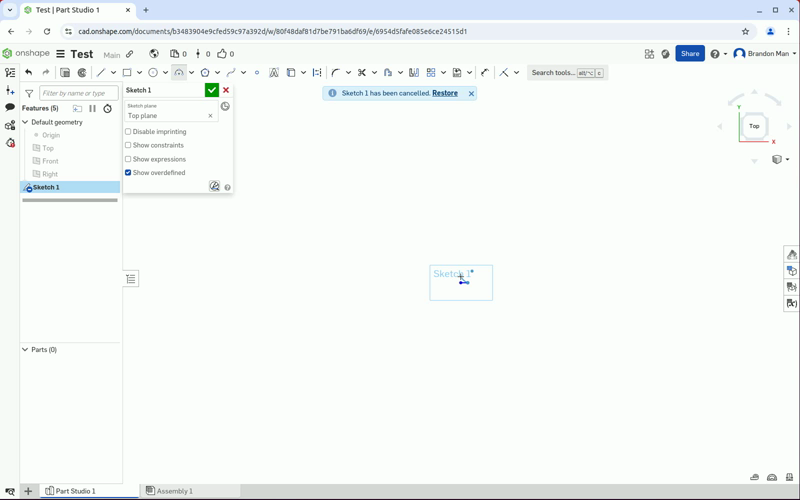
mouse_move(465, 278)
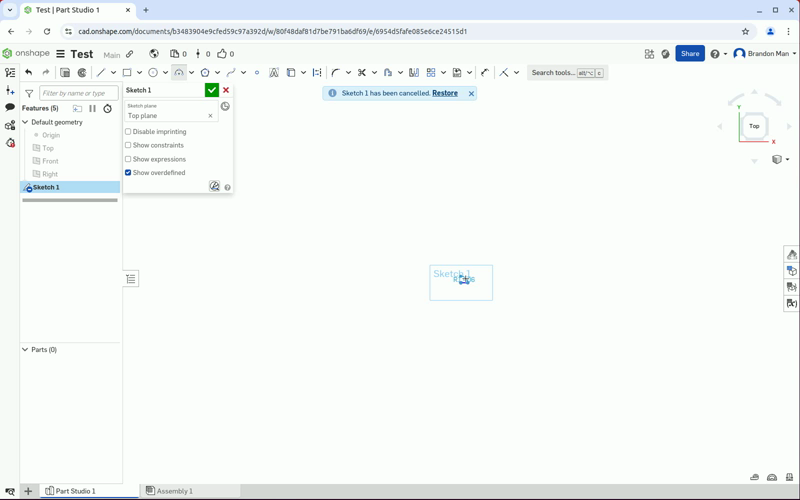
click(465, 278)
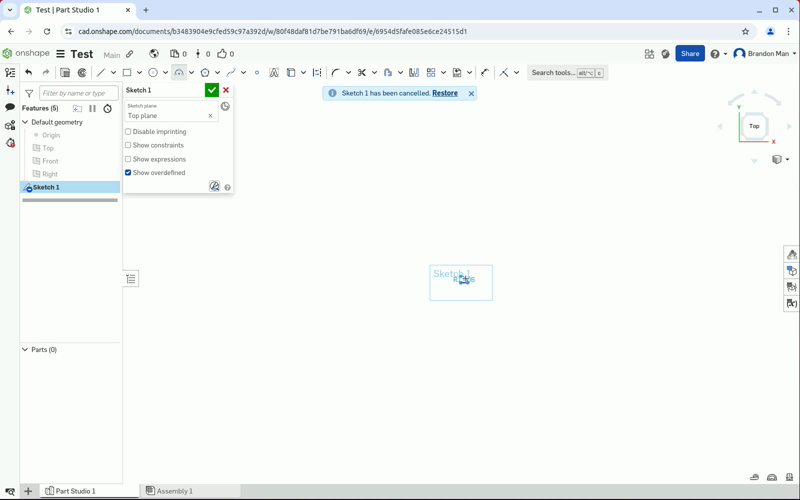
key_up(shift)
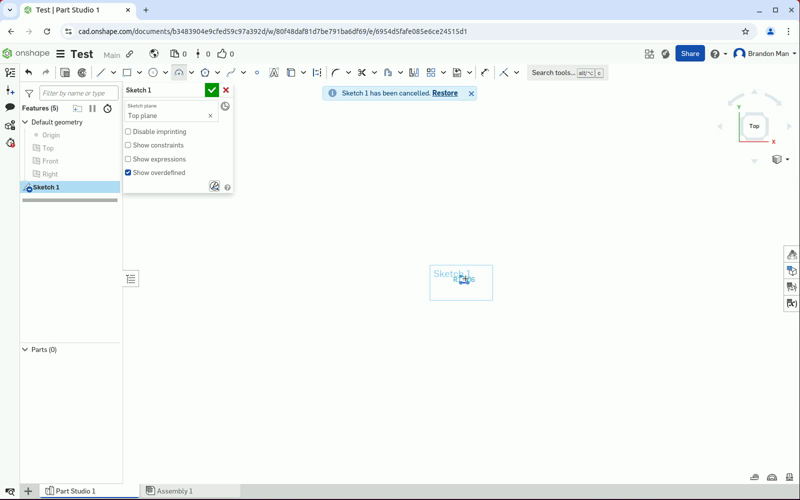
key(esc)
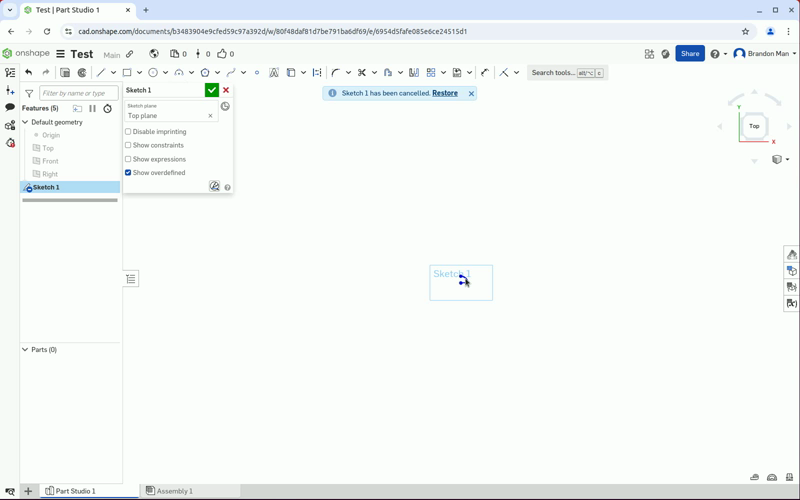
key(l)
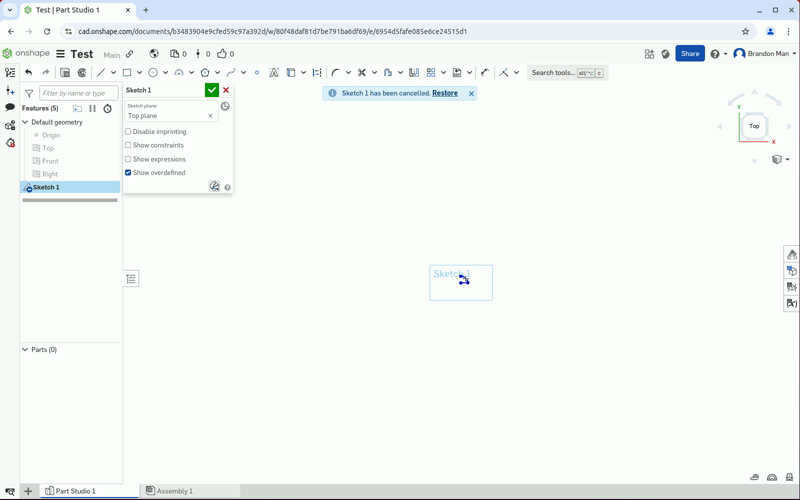
mouse_move(460, 276)
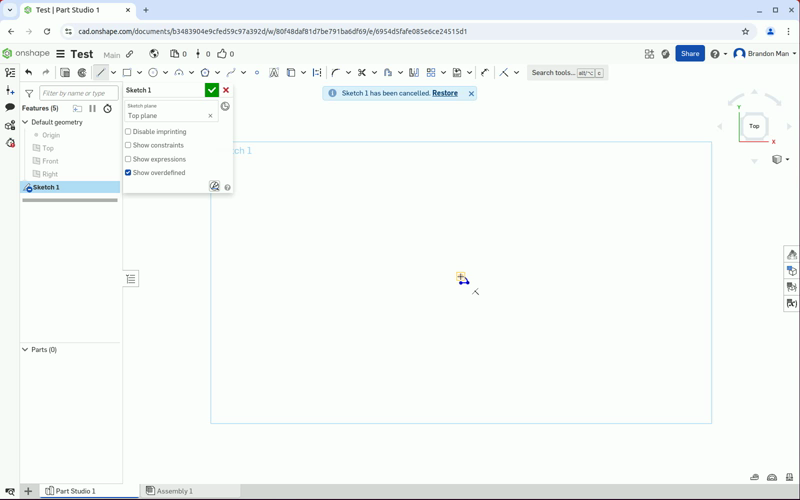
click(460, 276)
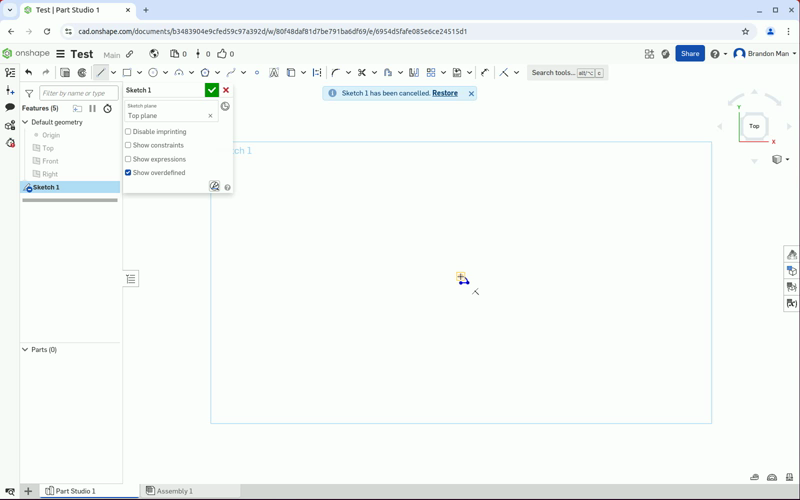
mouse_move(490, 276)
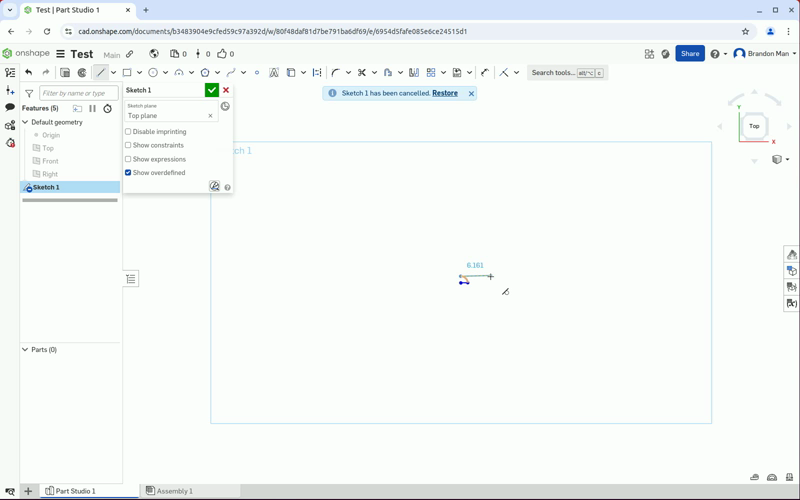
key_down(shift)
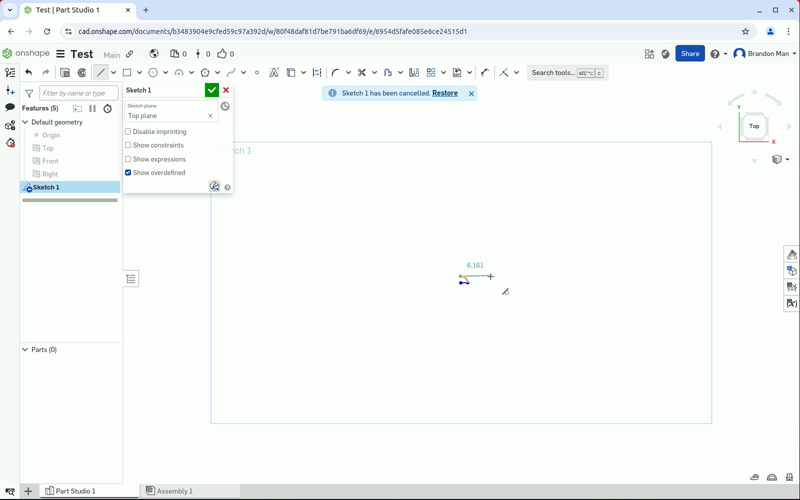
mouse_move(460, 282)
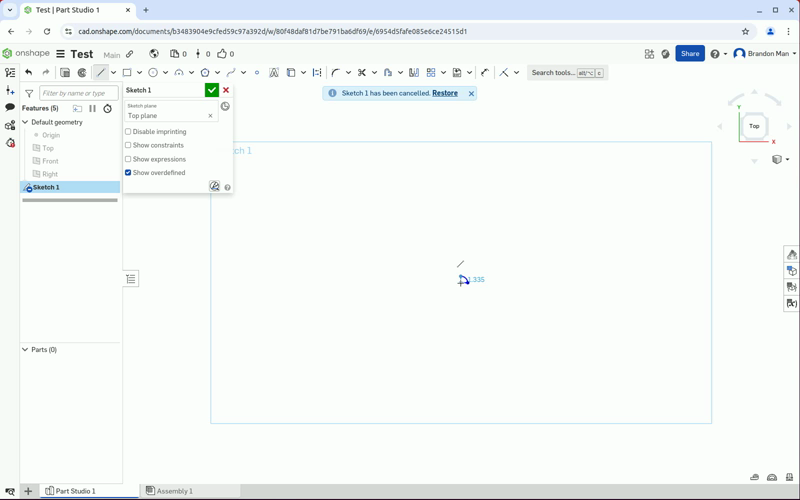
scroll(6)
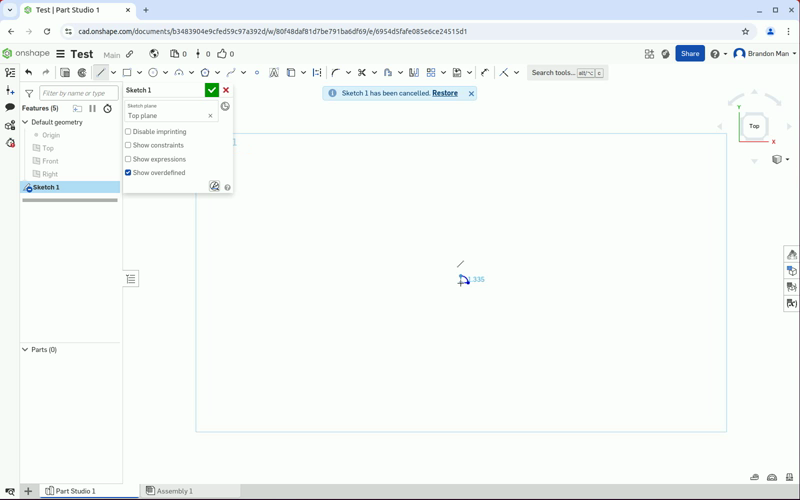
scroll(6)
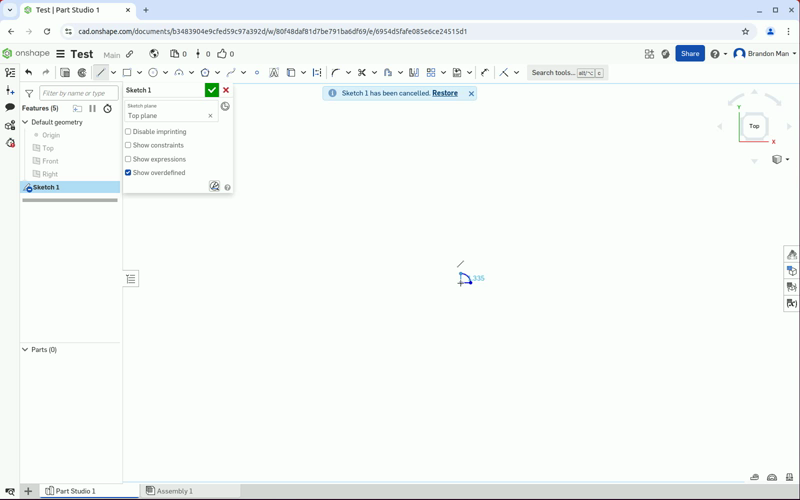
scroll(6)
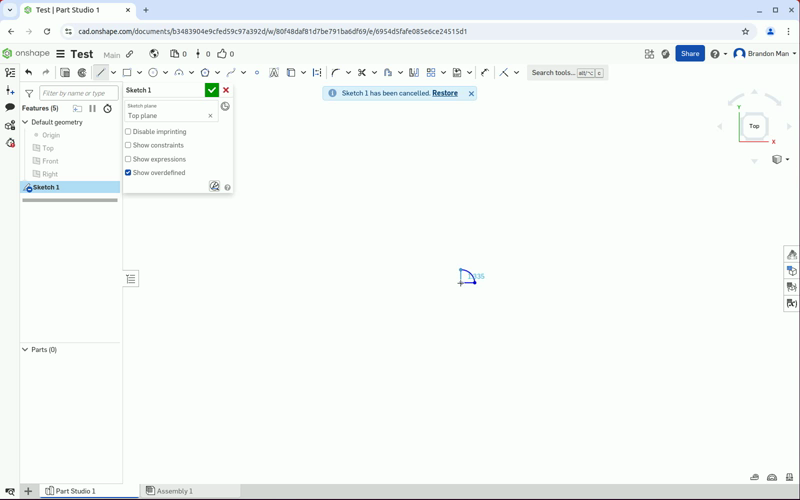
scroll(6)
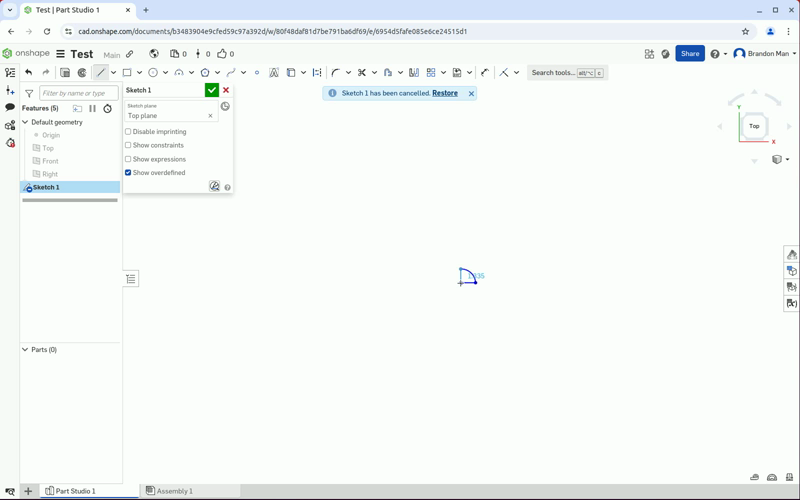
scroll(6)
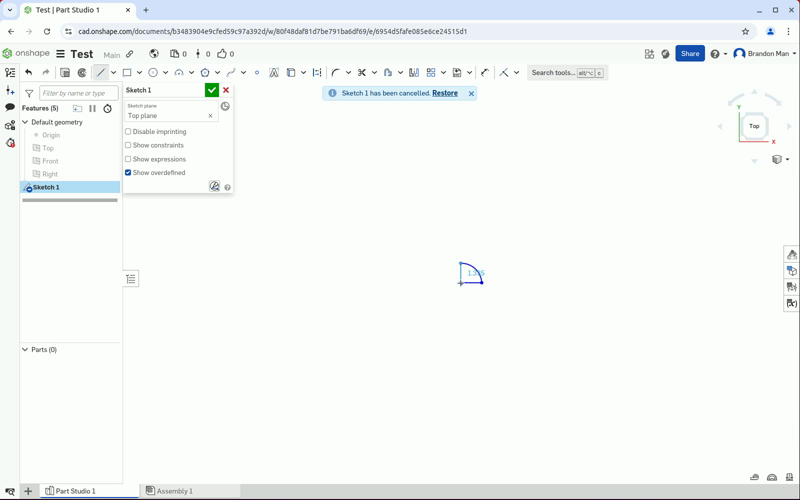
scroll(6)
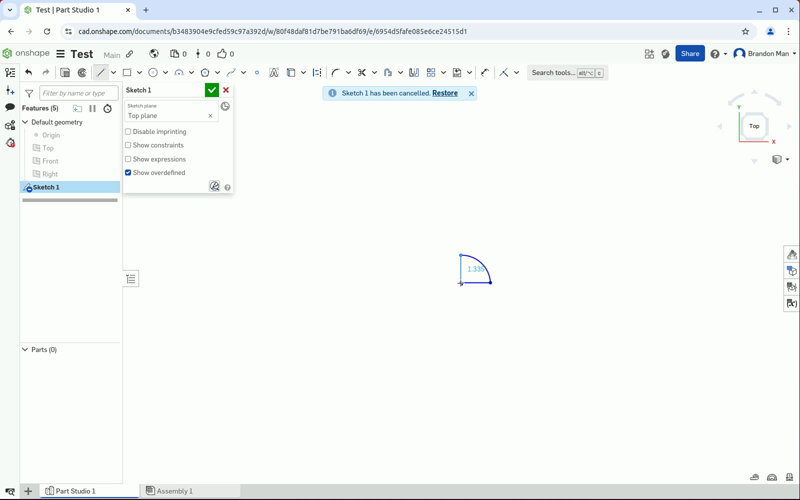
scroll(6)
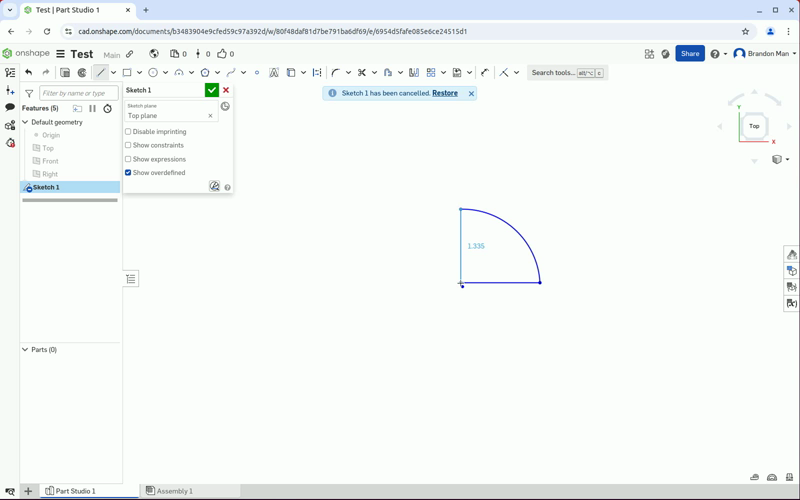
key_up(shift)
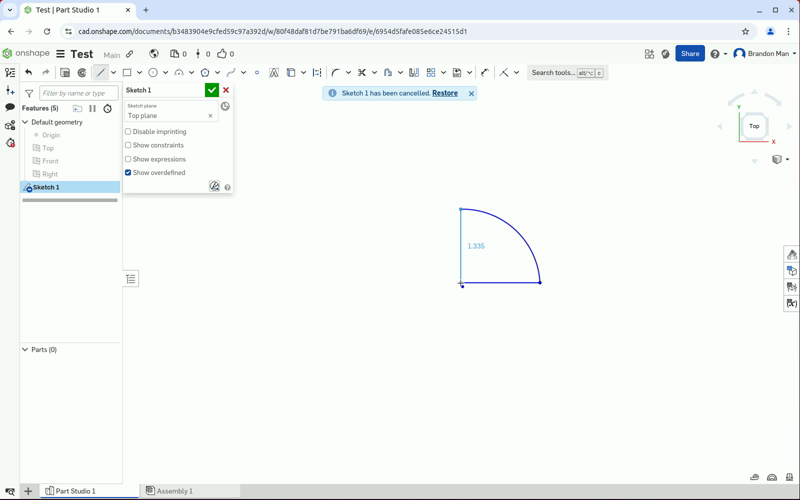
click(460, 282)
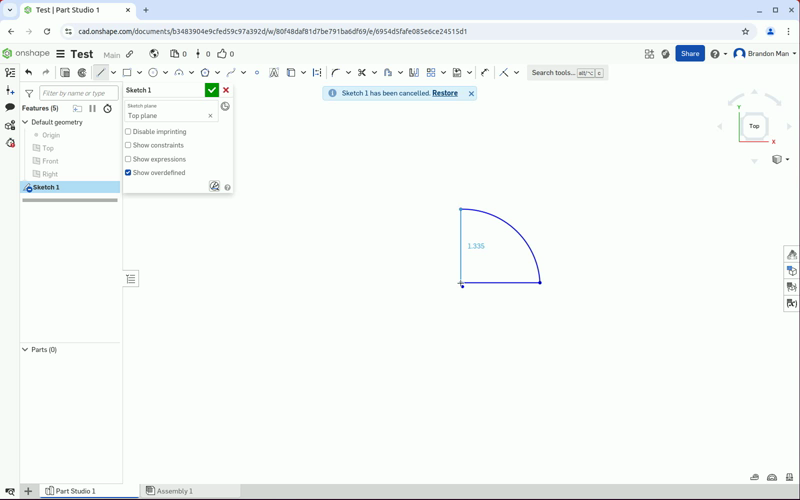
scroll(-6)
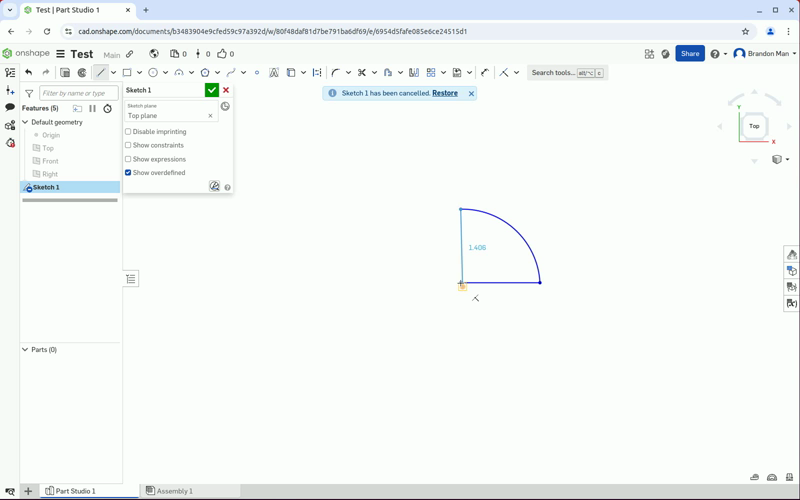
scroll(-6)
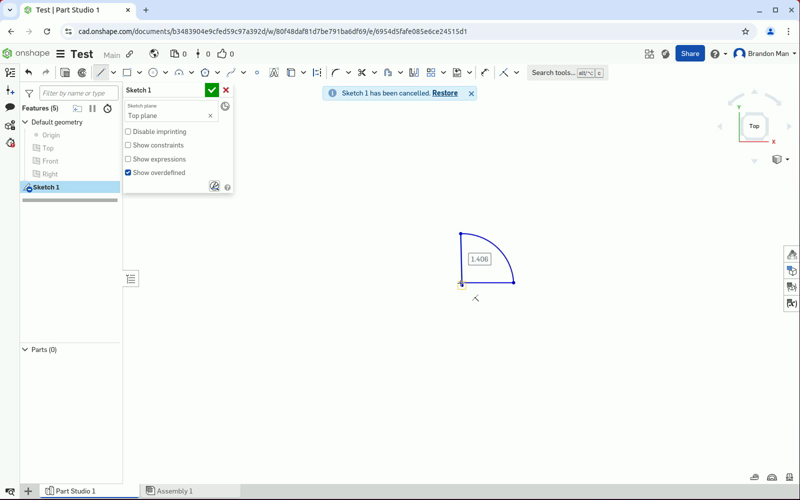
scroll(-6)
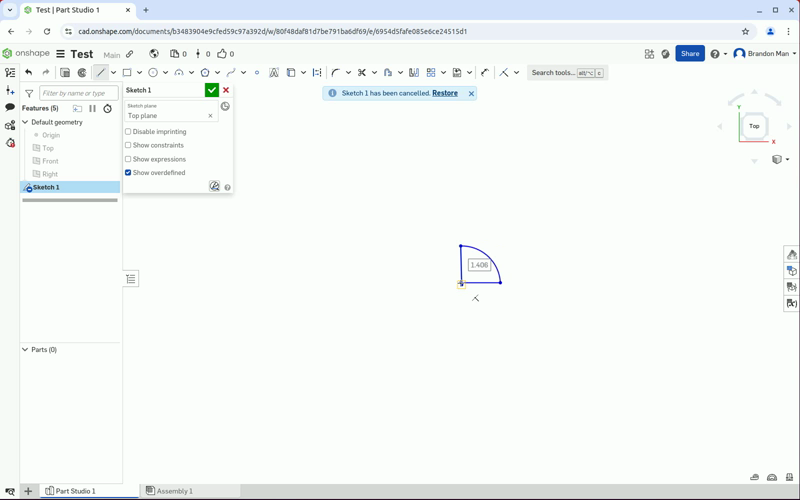
scroll(-6)
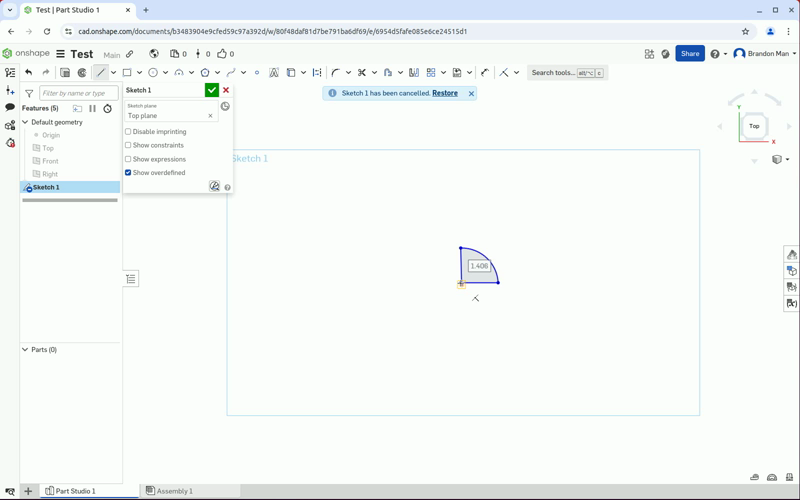
scroll(-6)
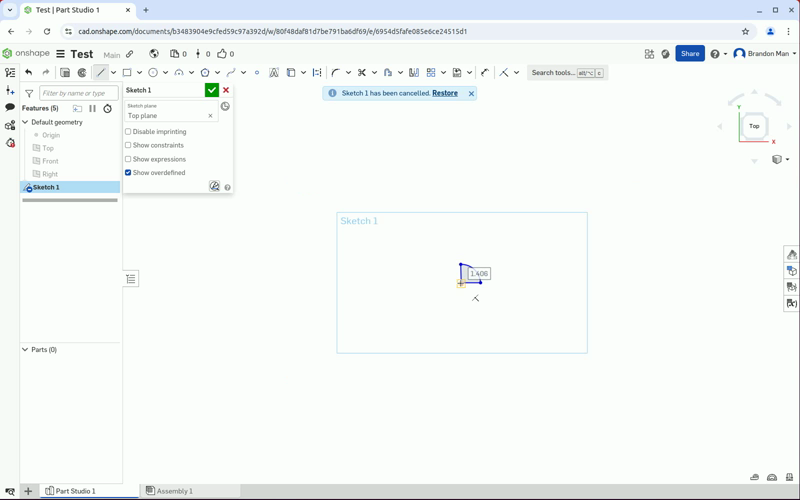
scroll(-6)
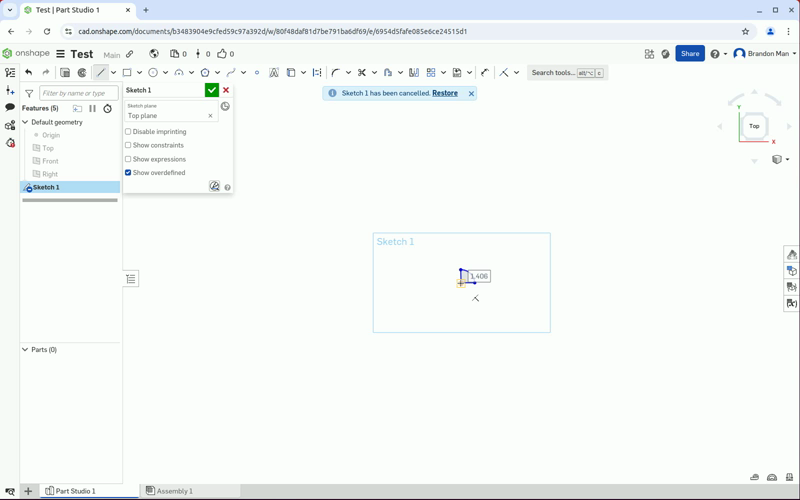
scroll(-6)
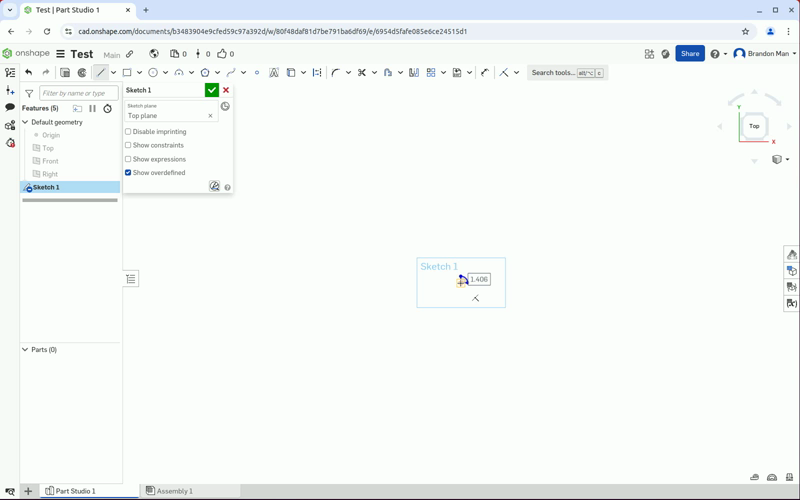
key(esc)
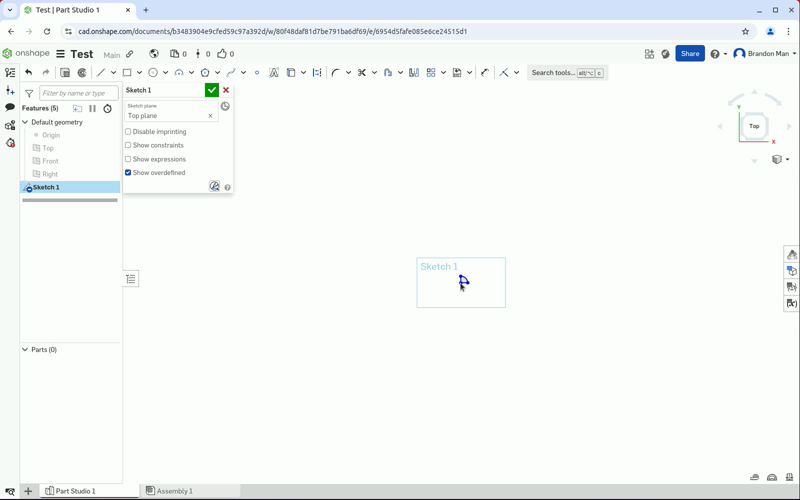
mouse_move(464, 280)
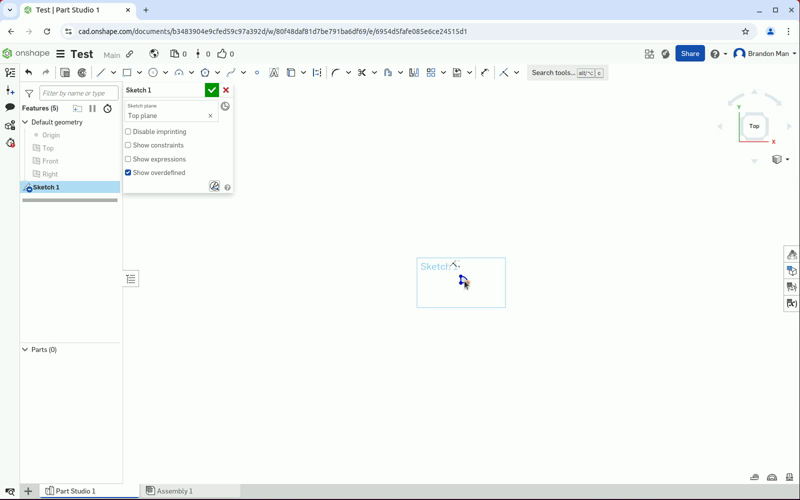
scroll(6)
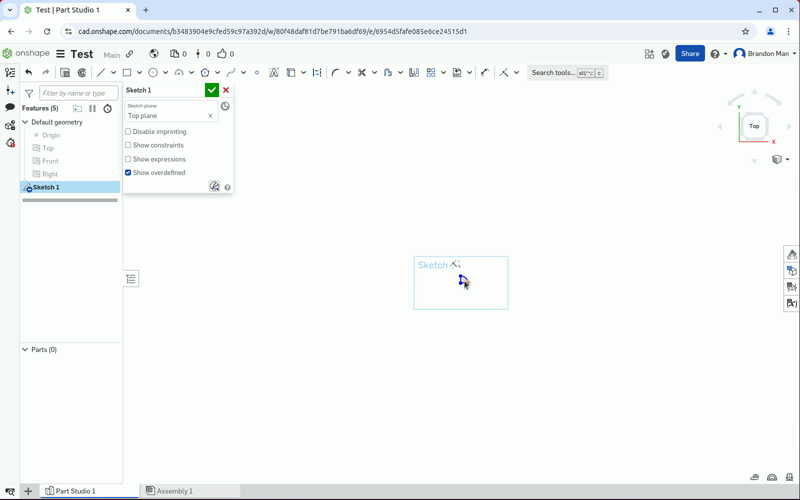
scroll(6)
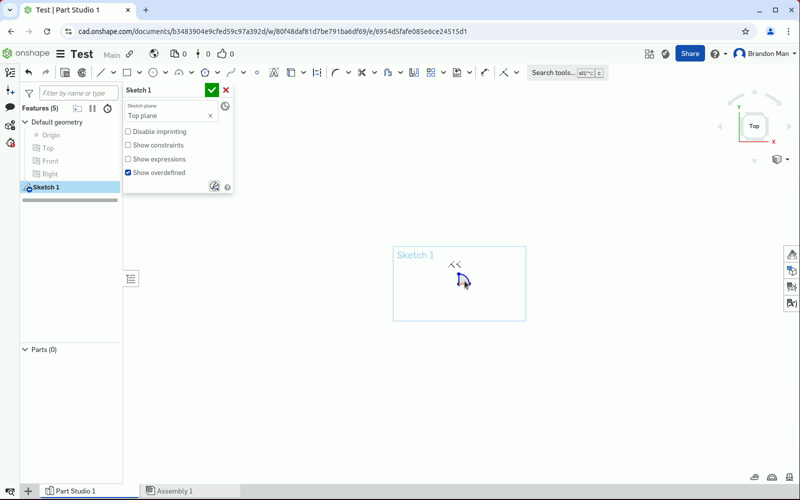
scroll(6)
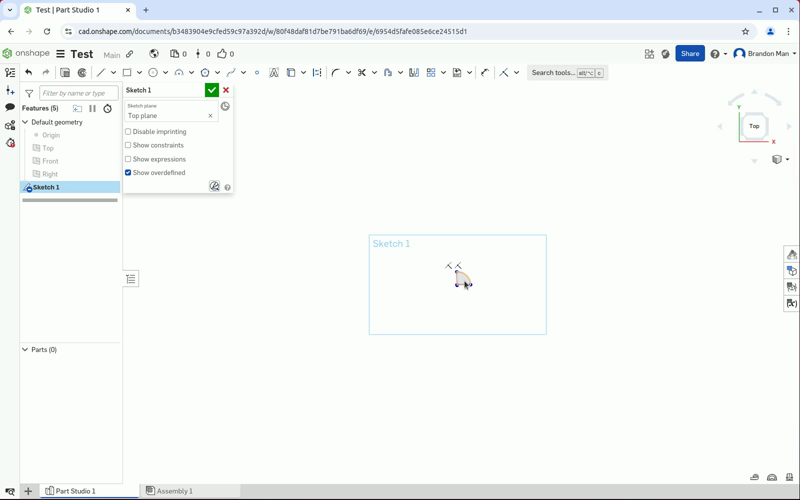
scroll(6)
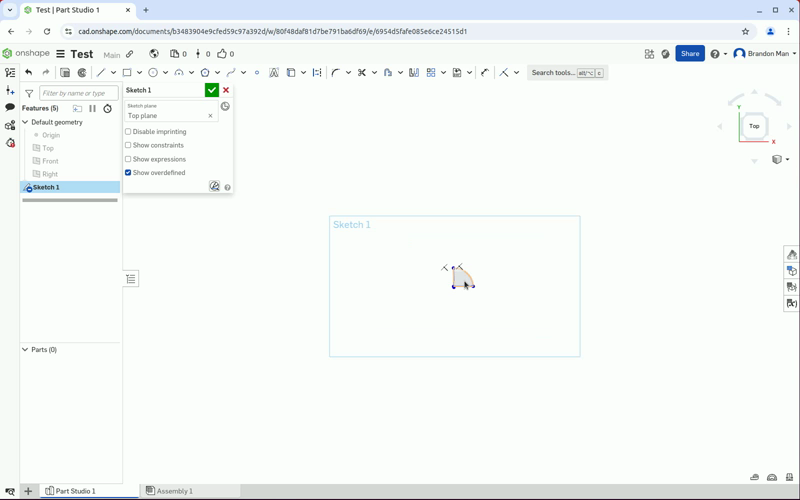
scroll(6)
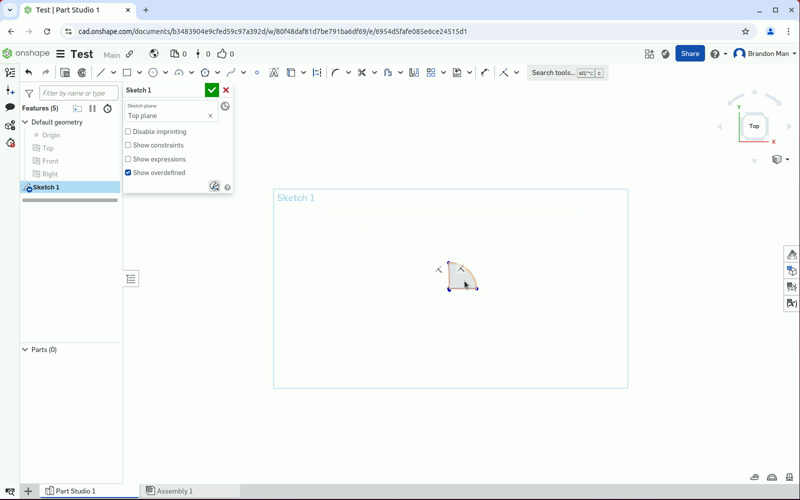
scroll(6)
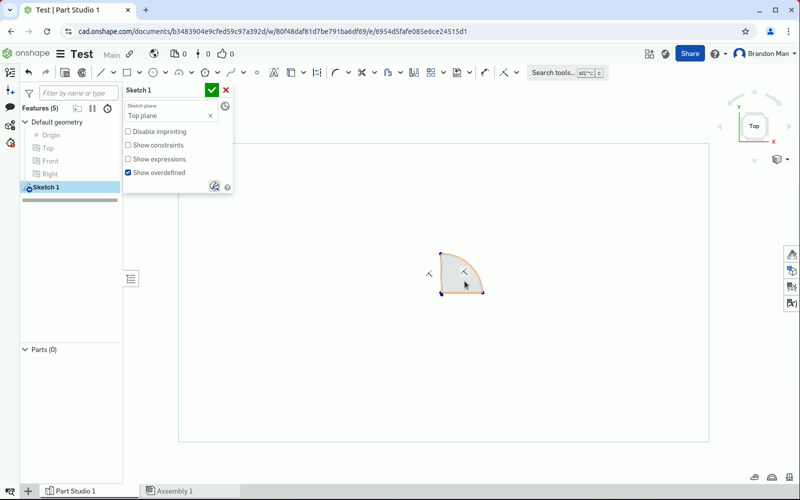
scroll(6)
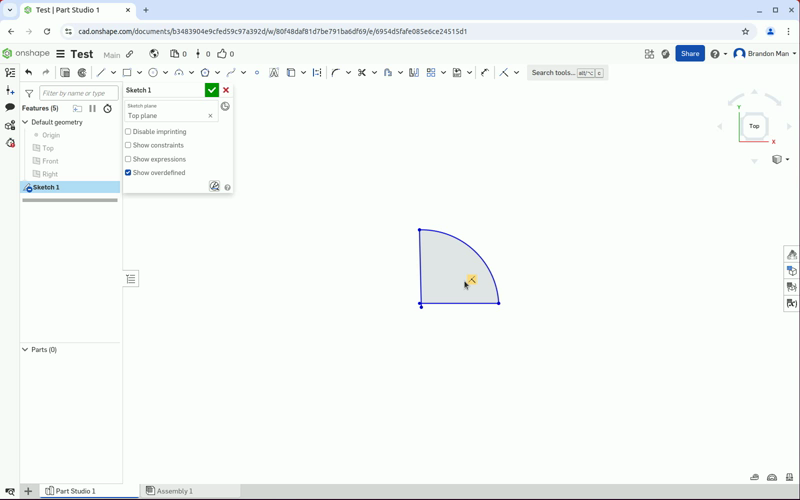
click(464, 280)
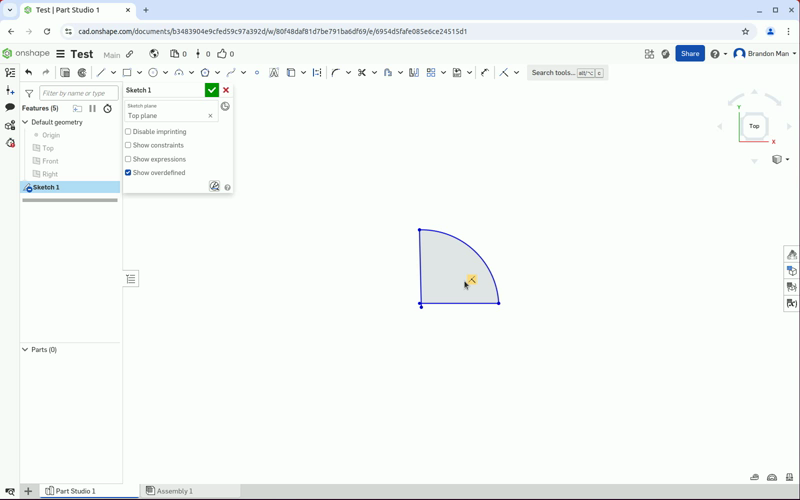
scroll(-6)
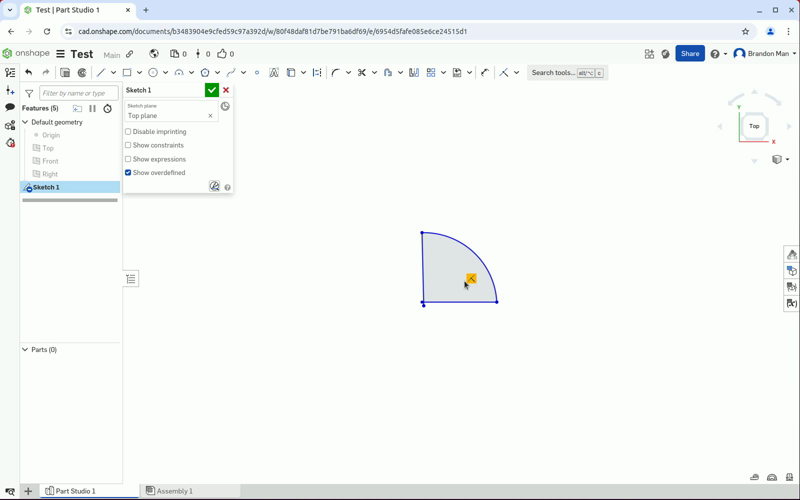
scroll(-6)
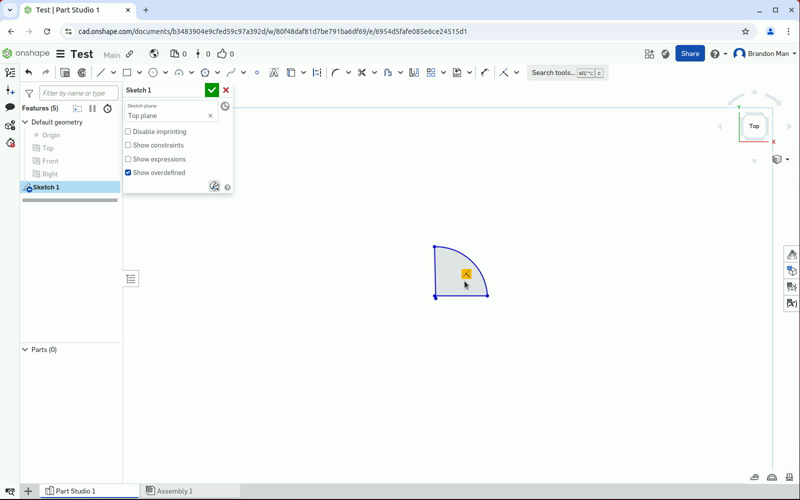
scroll(-6)
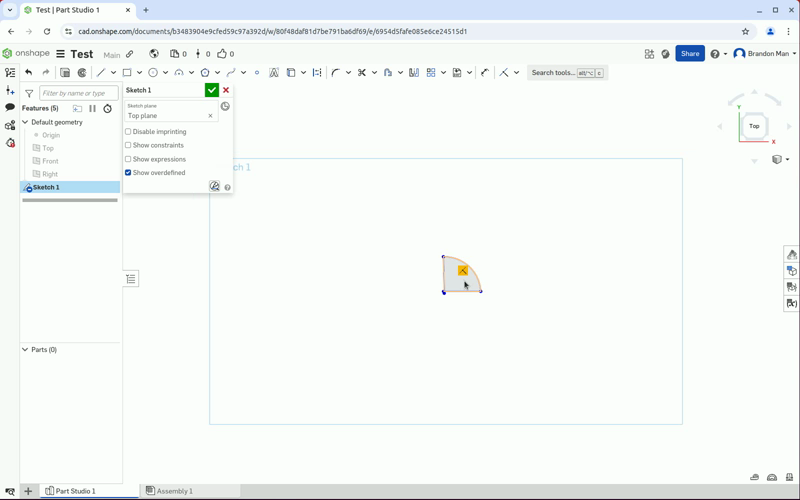
scroll(-6)
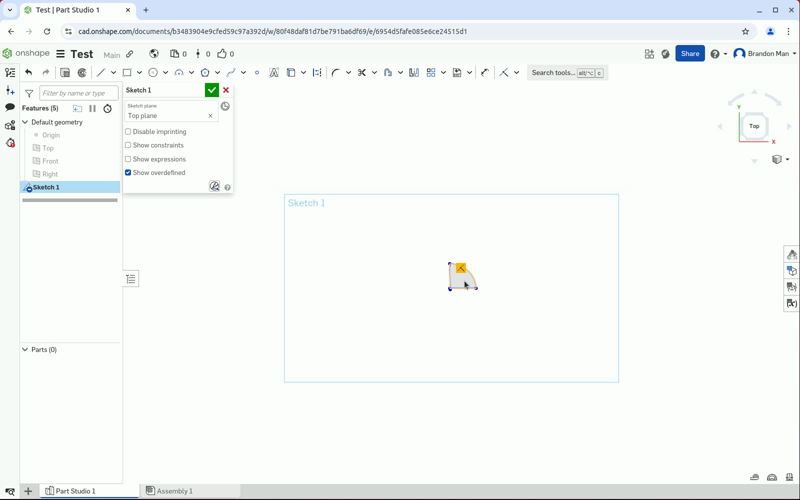
scroll(-6)
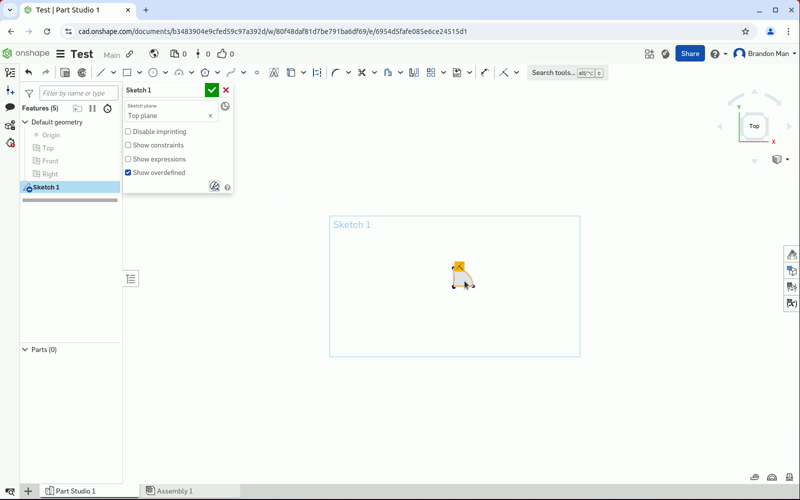
scroll(-6)
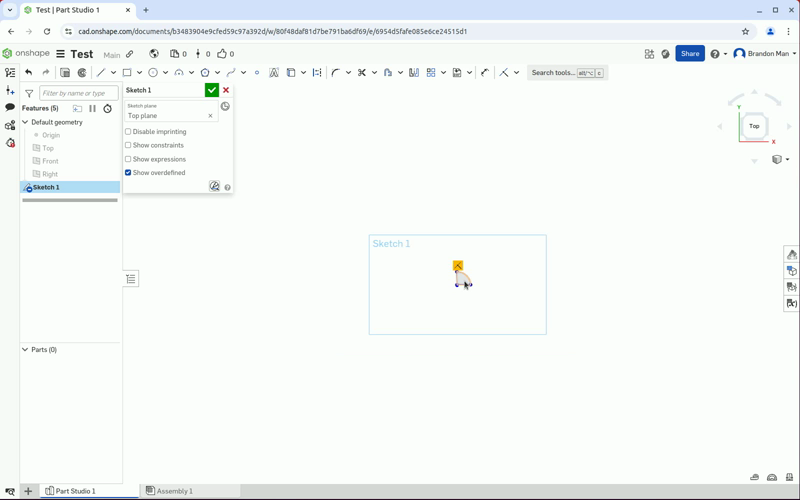
scroll(-6)
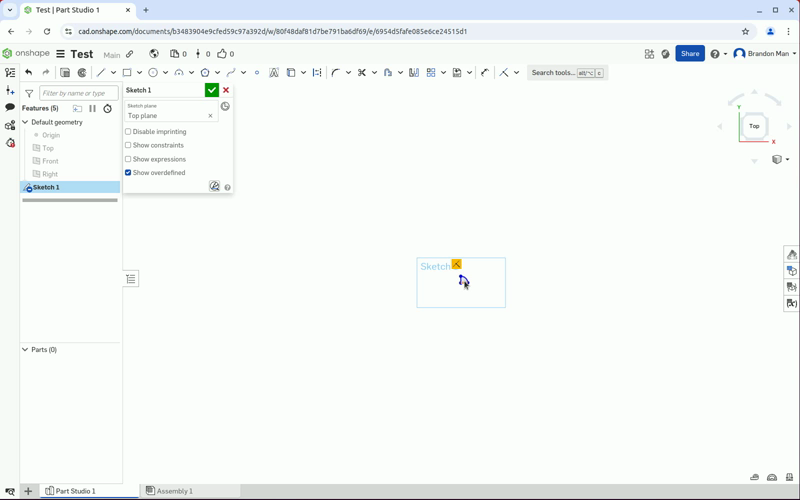
mouse_move(73, 352)
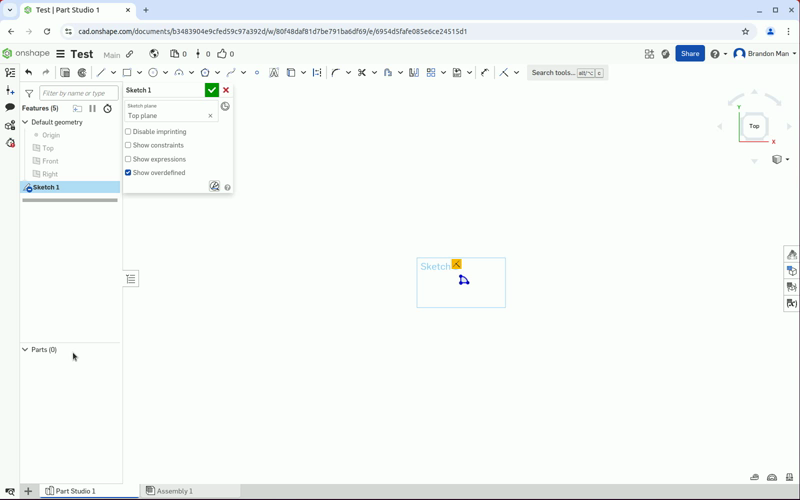
key(shift+y)
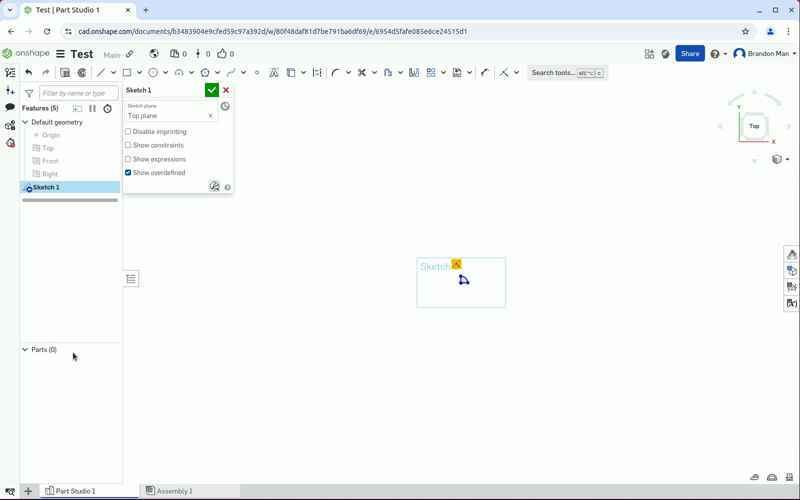
key(shift+e)
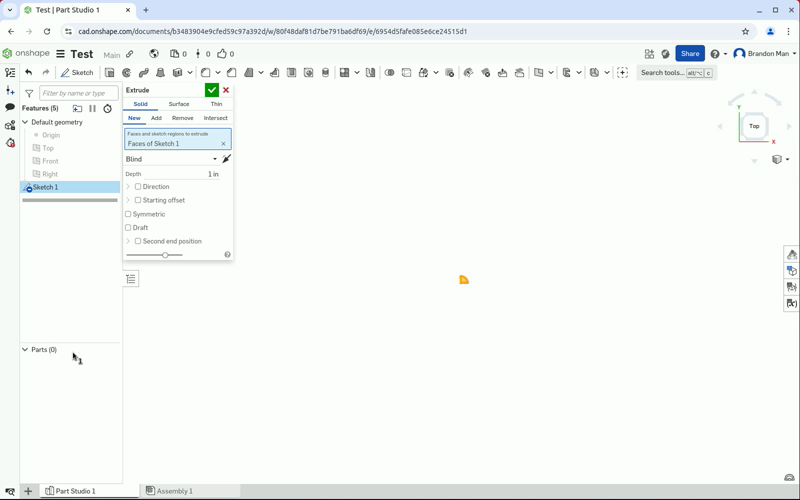
mouse_move(143, 106)
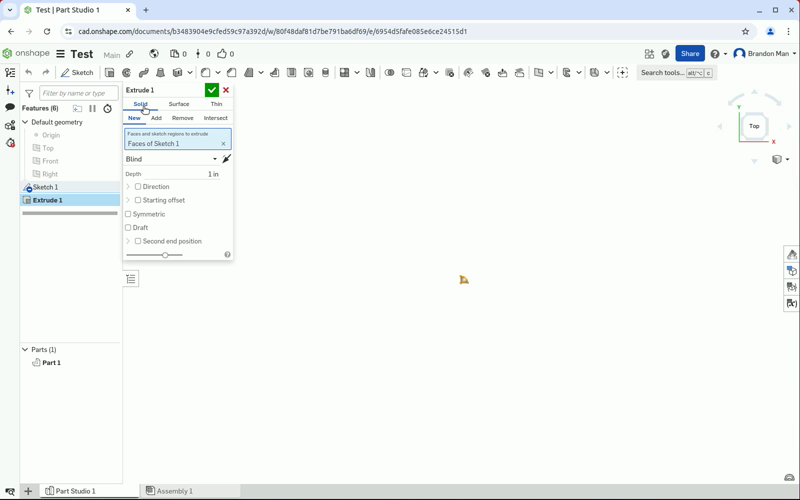
click(143, 106)
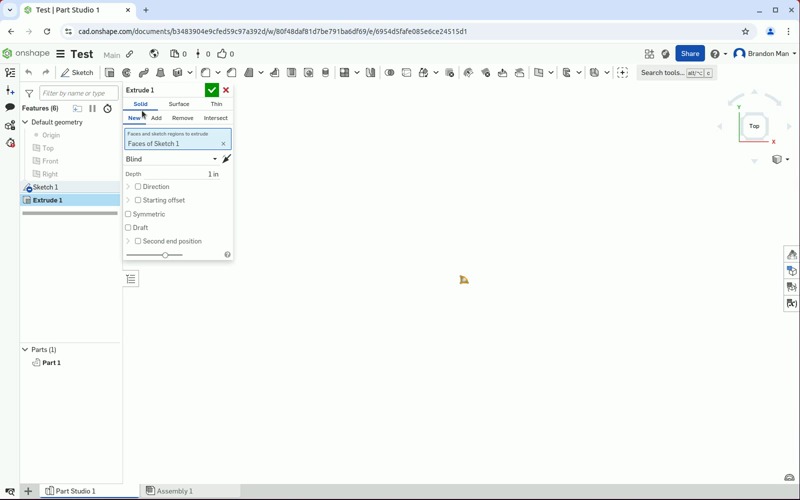
mouse_move(137, 120)
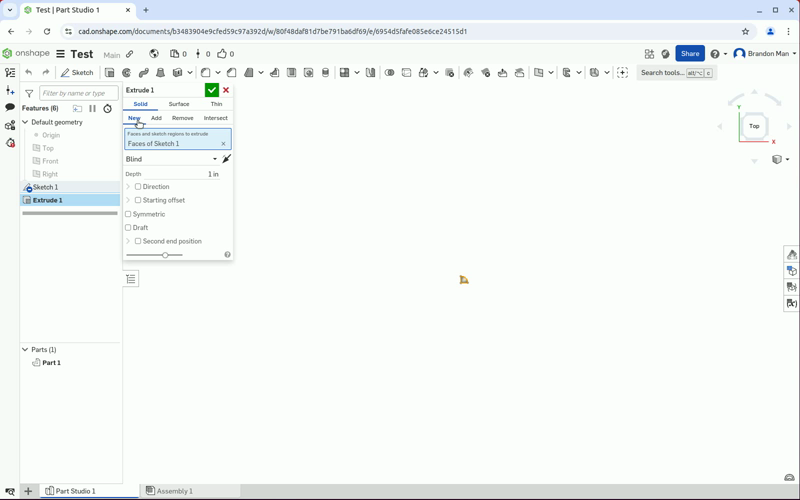
click(137, 120)
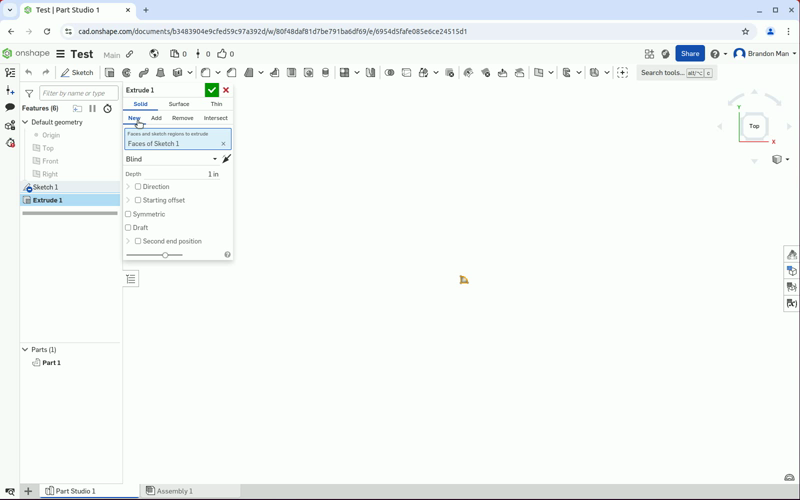
key(tab, 4)
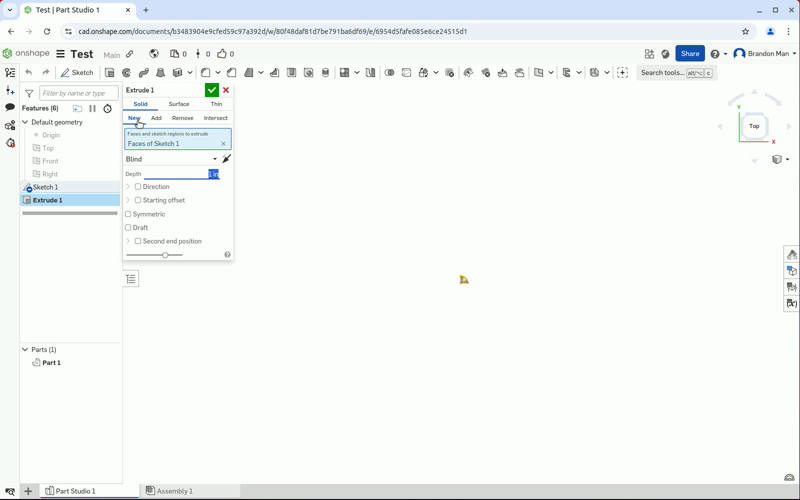
text(6.74)
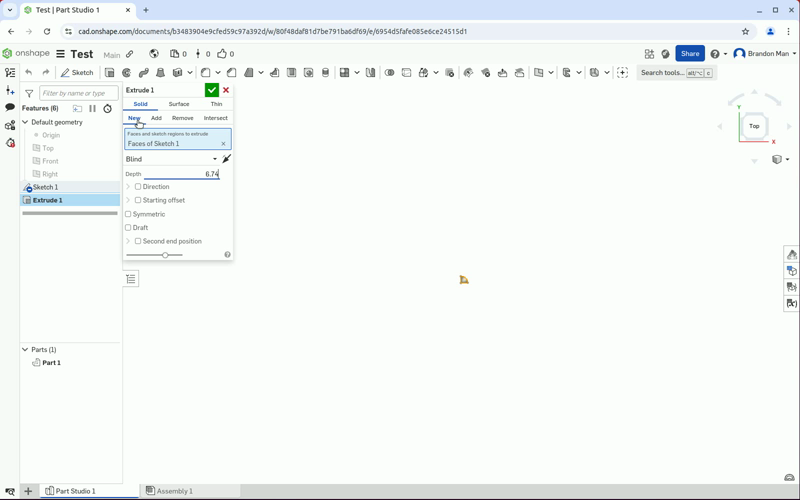
key(enter)
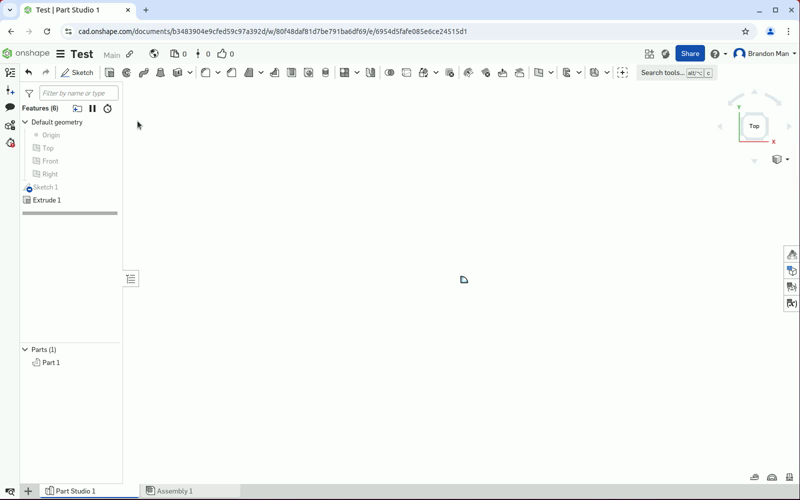
key(shift+h)
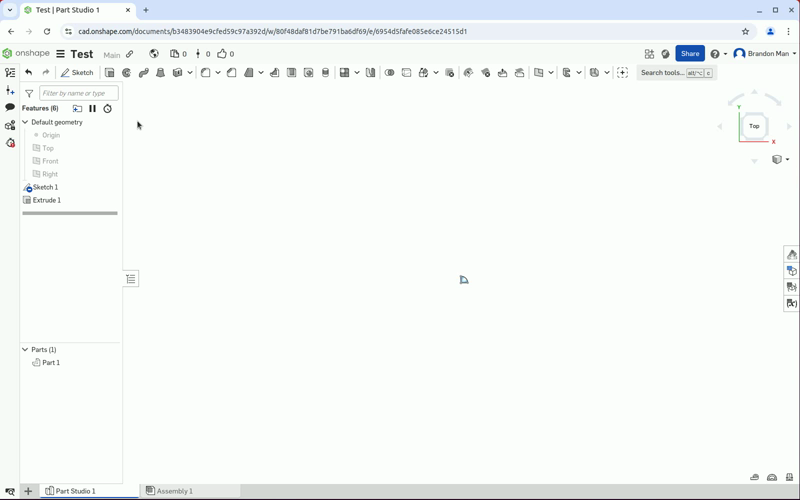
key(shift+h)
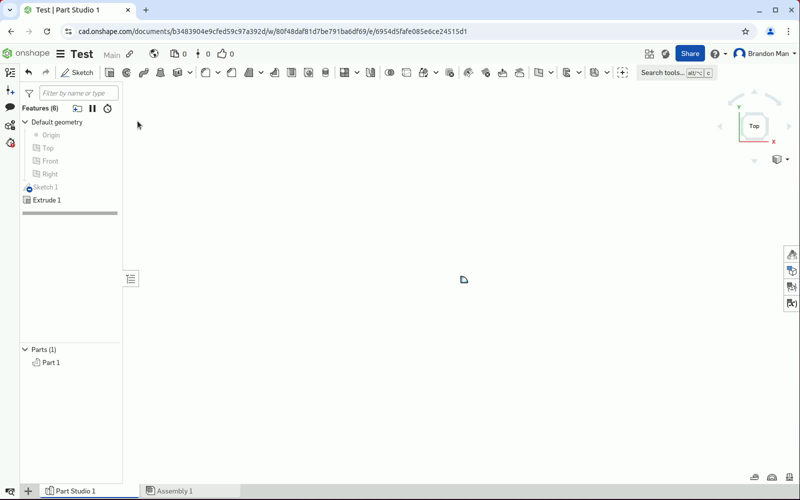
mouse_move(73, 189)
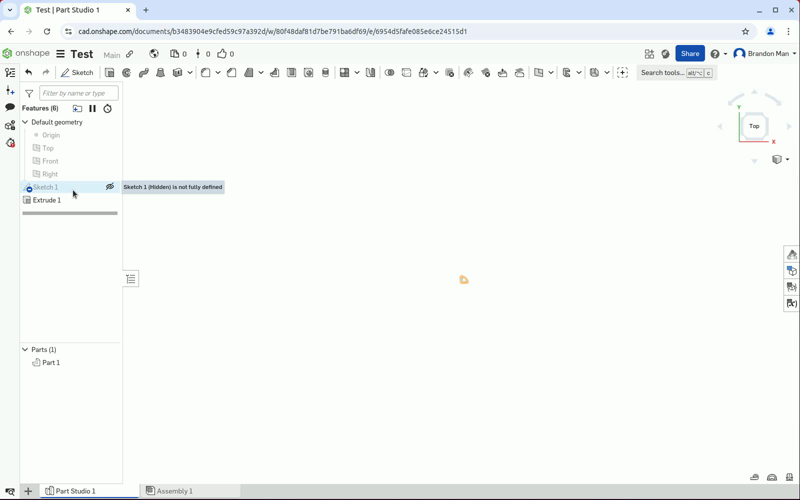
click(73, 189)
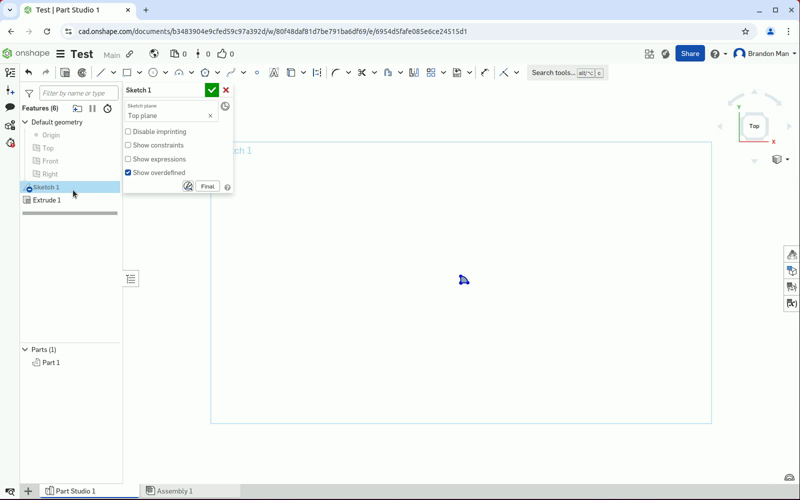
mouse_move(229, 92)
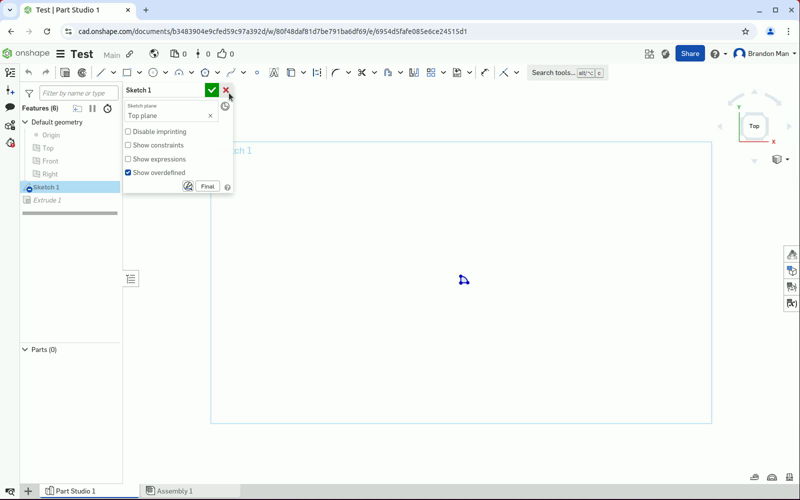
click(229, 92)
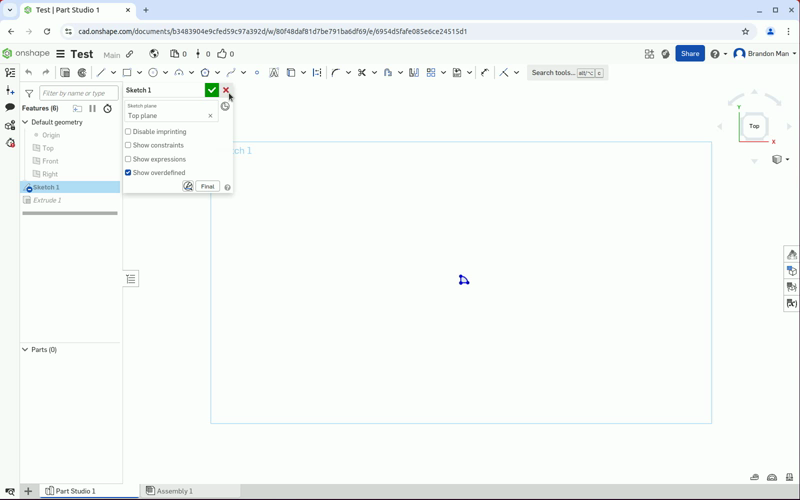
key(shift+s)
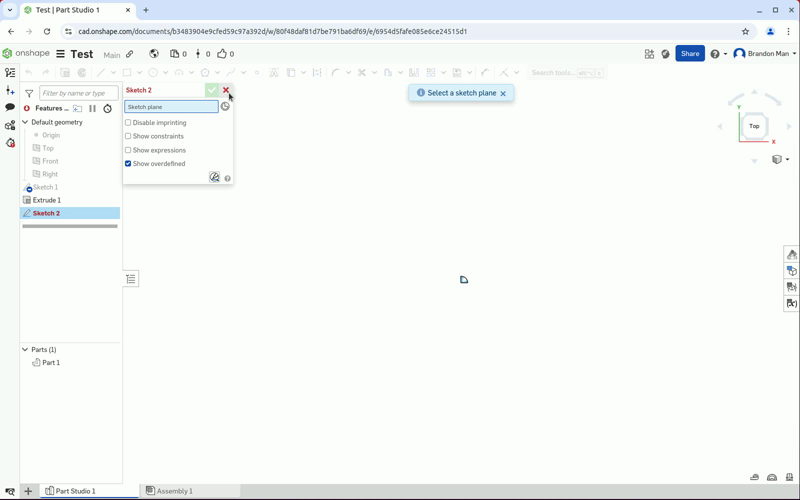
mouse_move(73, 150)
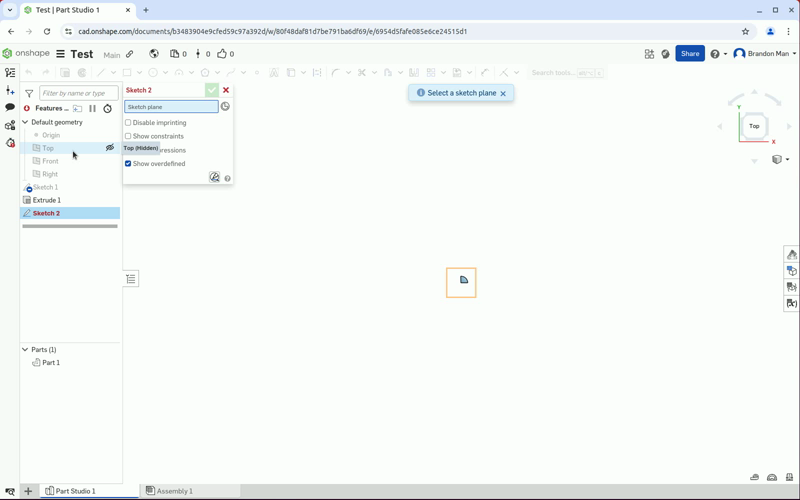
click(73, 150)
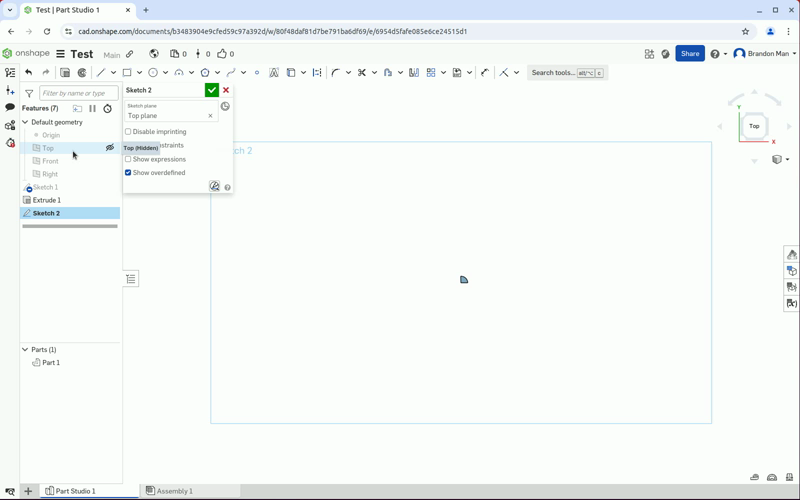
mouse_move(73, 352)
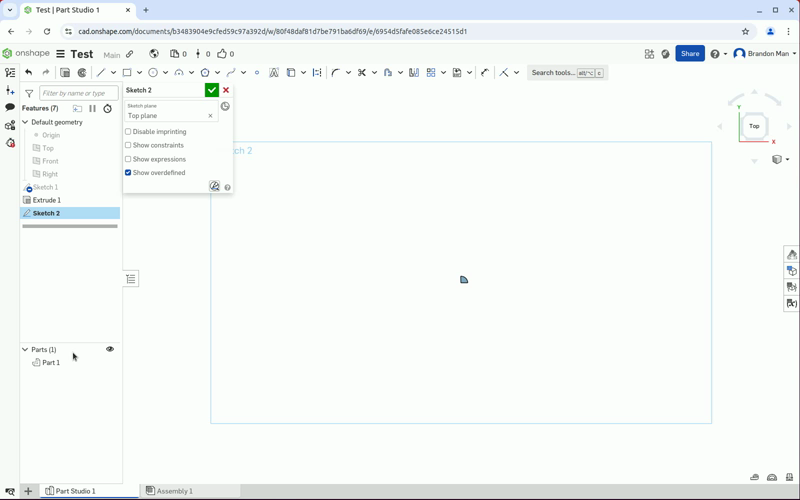
key(y)
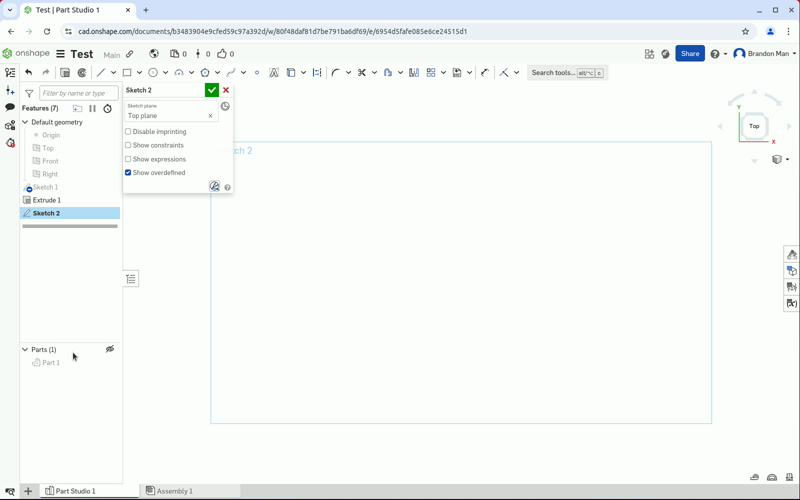
key(l)
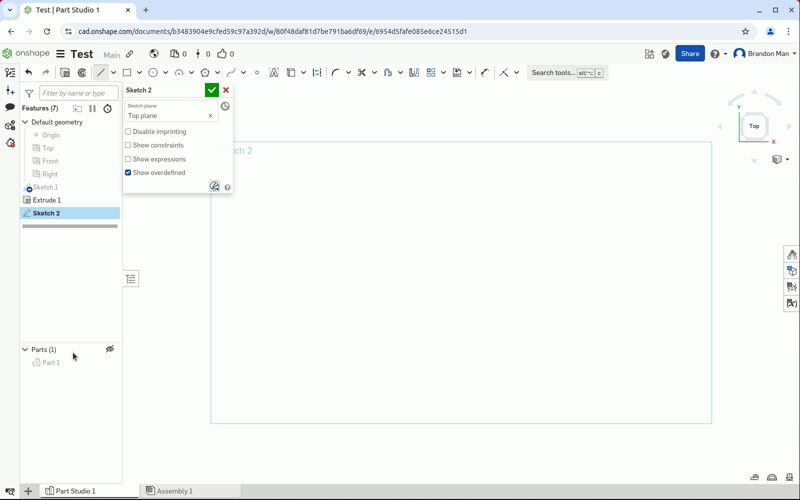
key_down(shift)
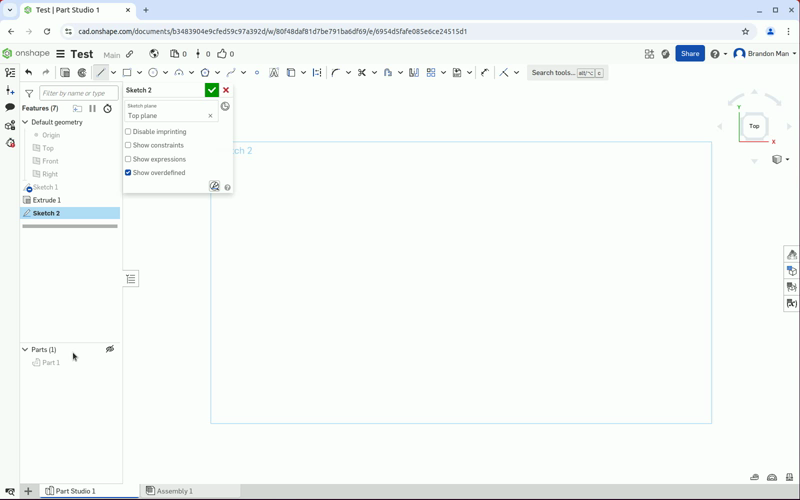
mouse_move(454, 282)
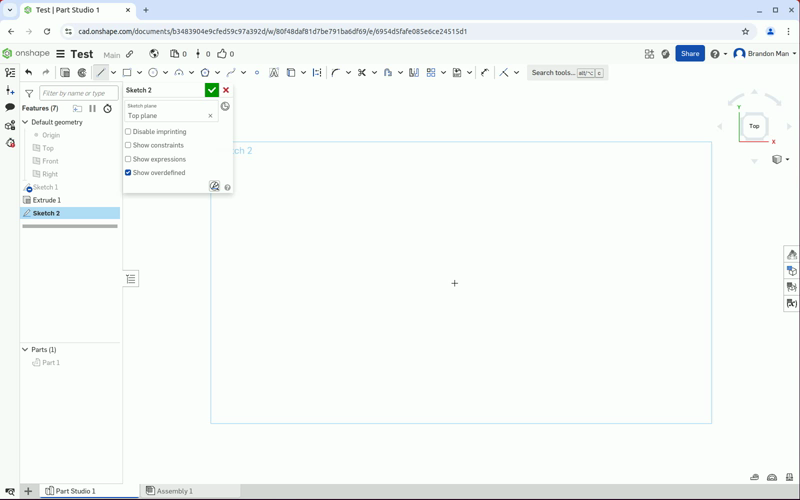
click(454, 282)
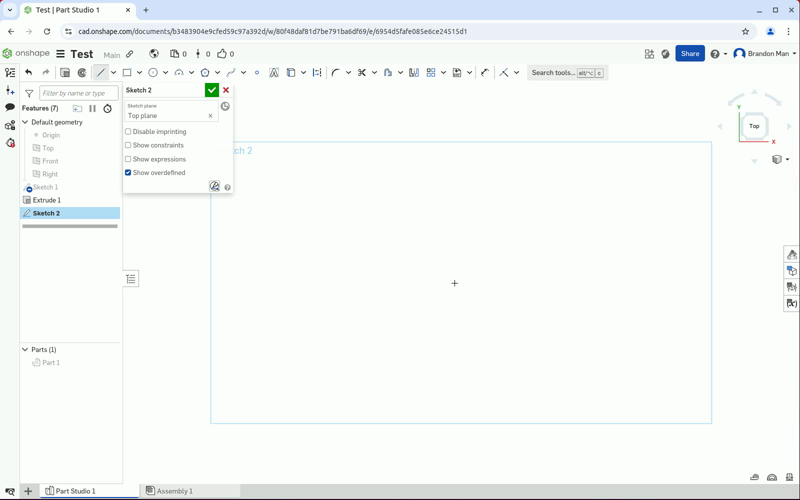
key_up(shift)
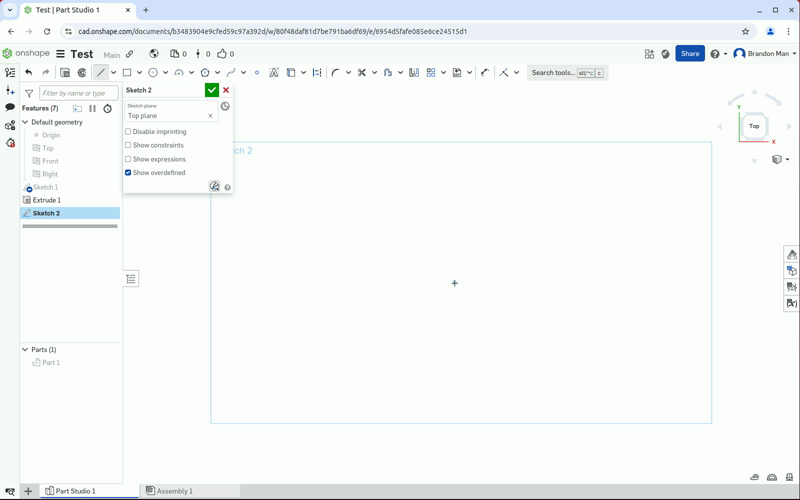
key_down(shift)
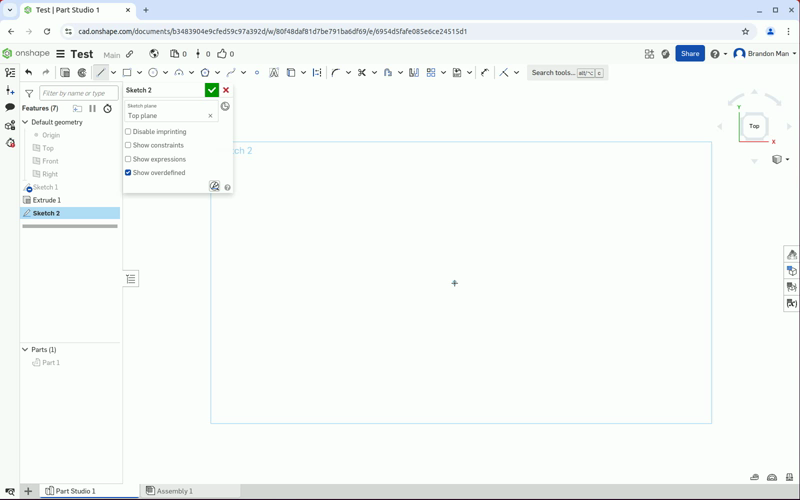
mouse_move(484, 282)
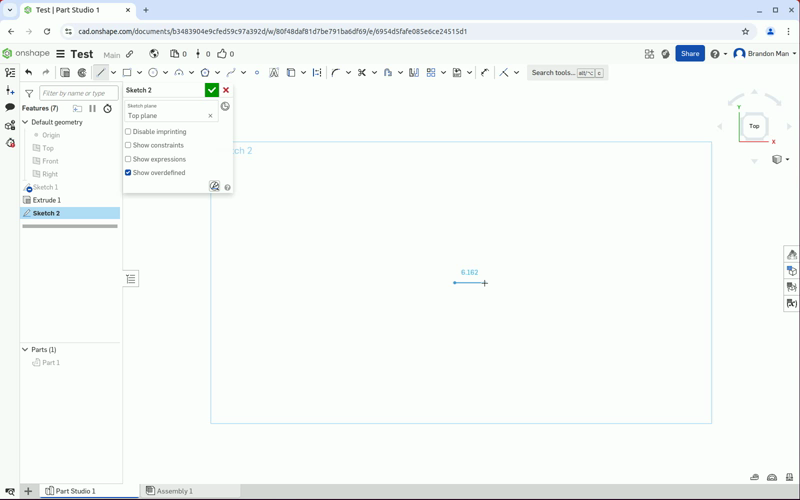
mouse_move(461, 282)
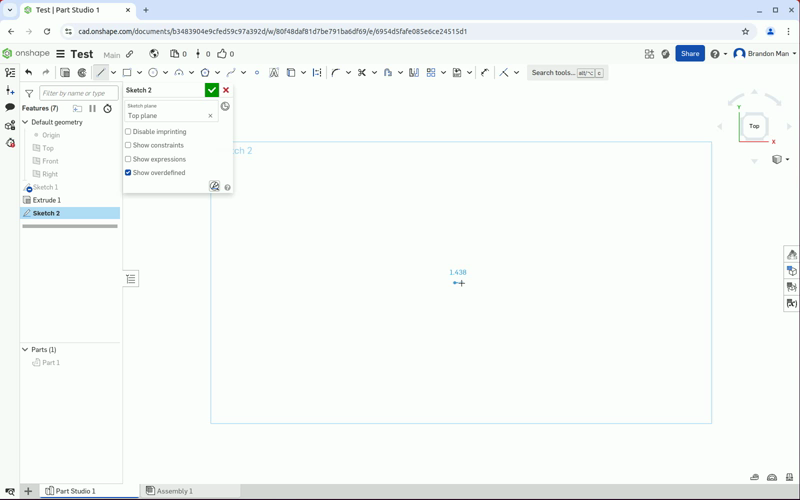
scroll(6)
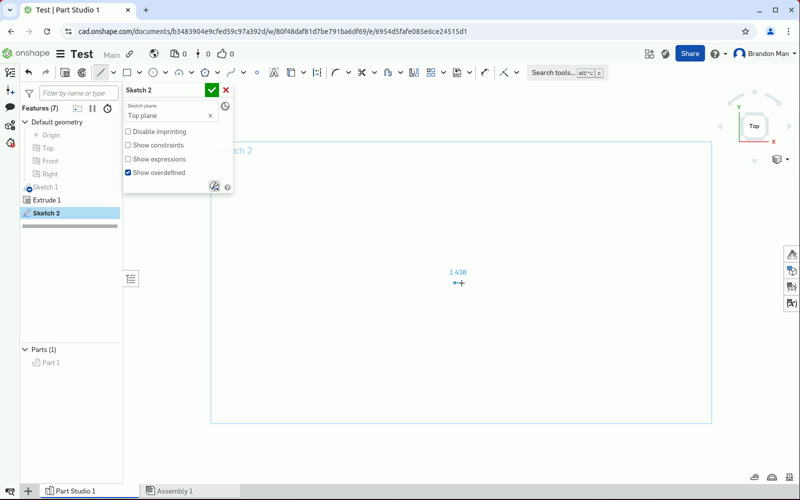
scroll(6)
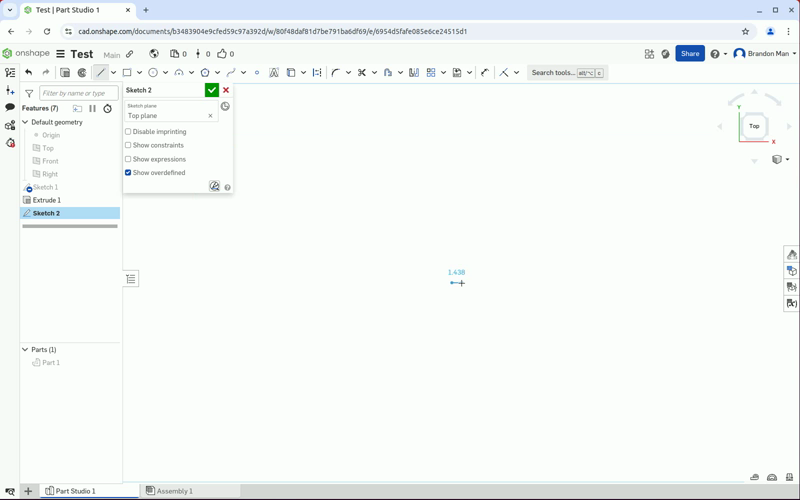
scroll(6)
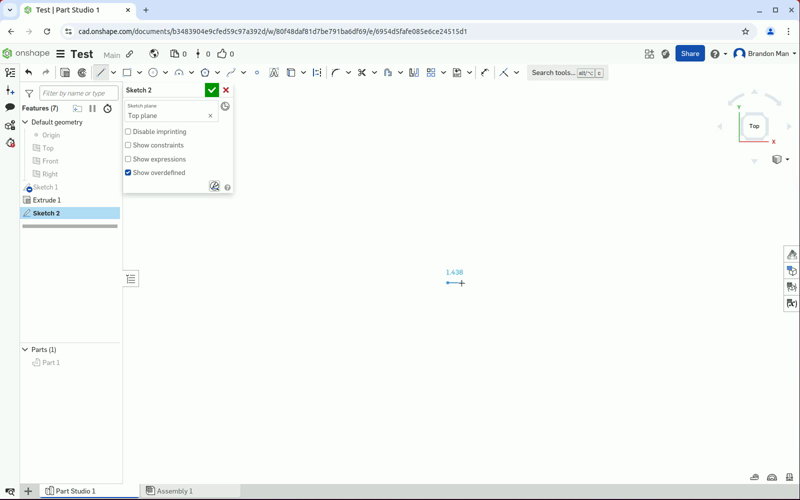
scroll(6)
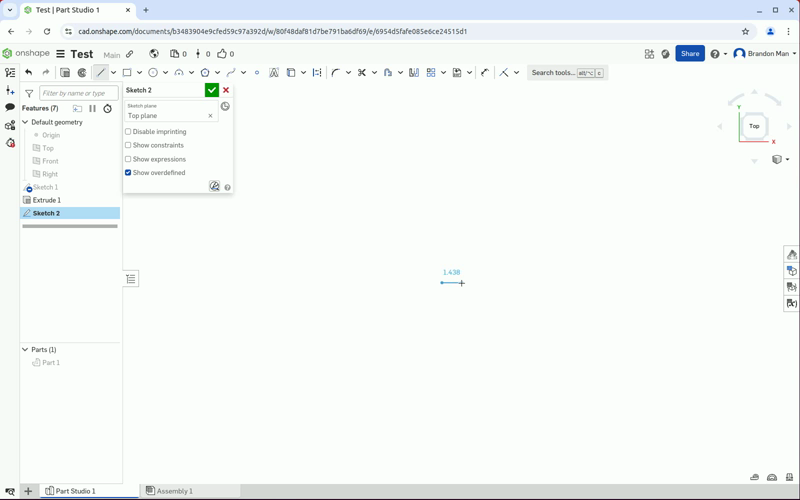
scroll(6)
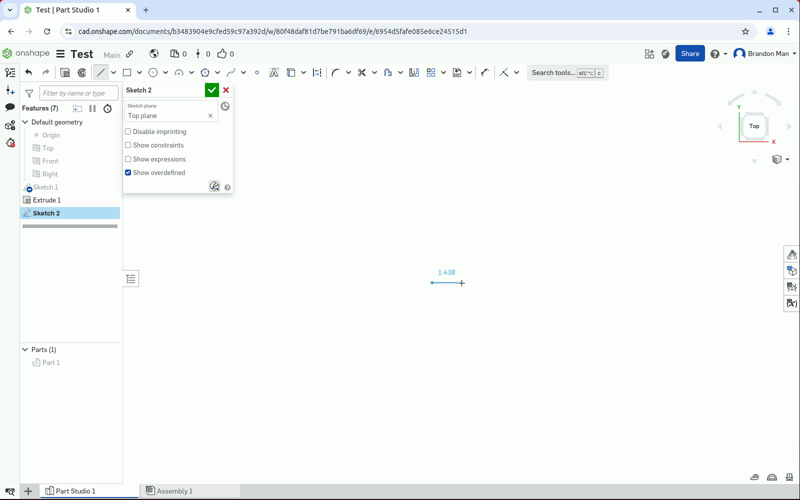
scroll(6)
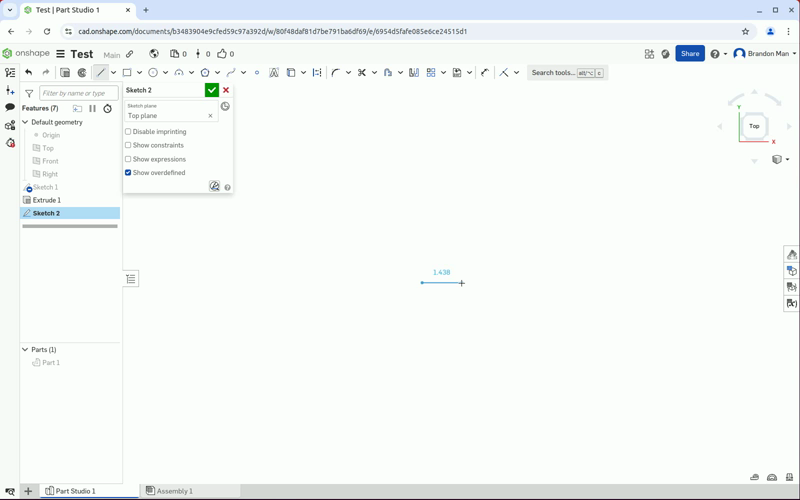
scroll(6)
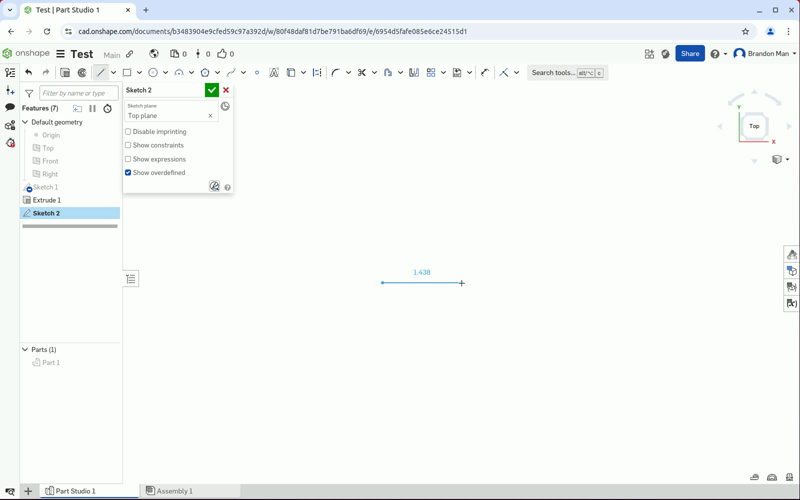
click(461, 282)
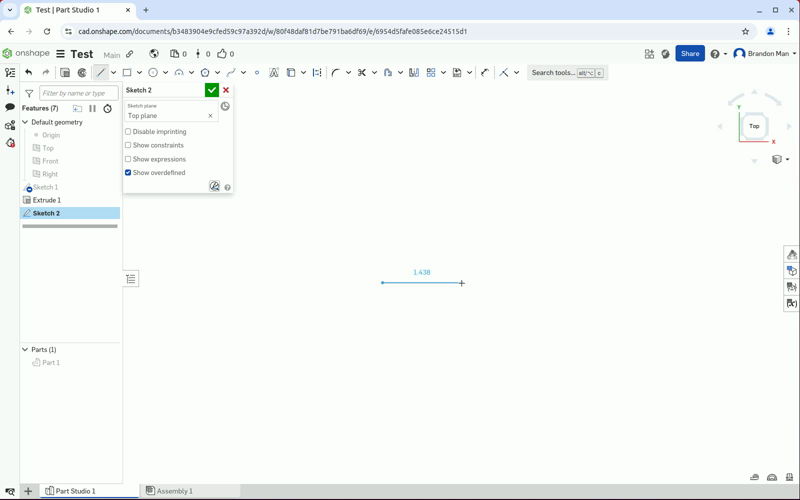
scroll(-6)
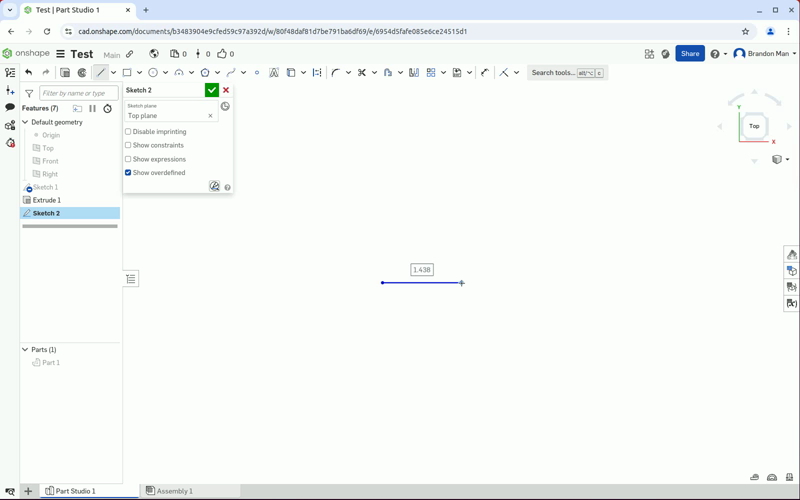
scroll(-6)
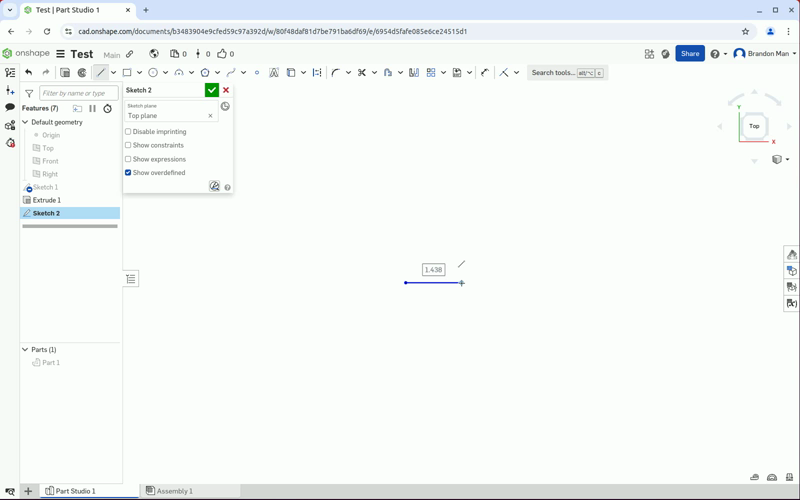
scroll(-6)
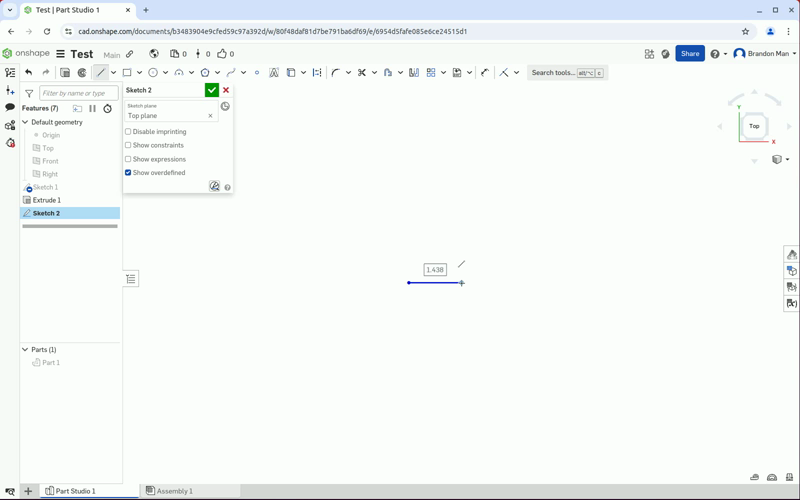
scroll(-6)
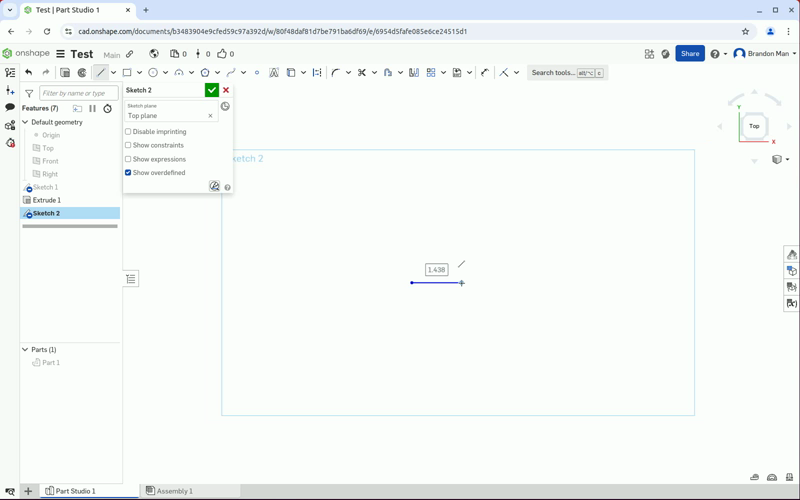
scroll(-6)
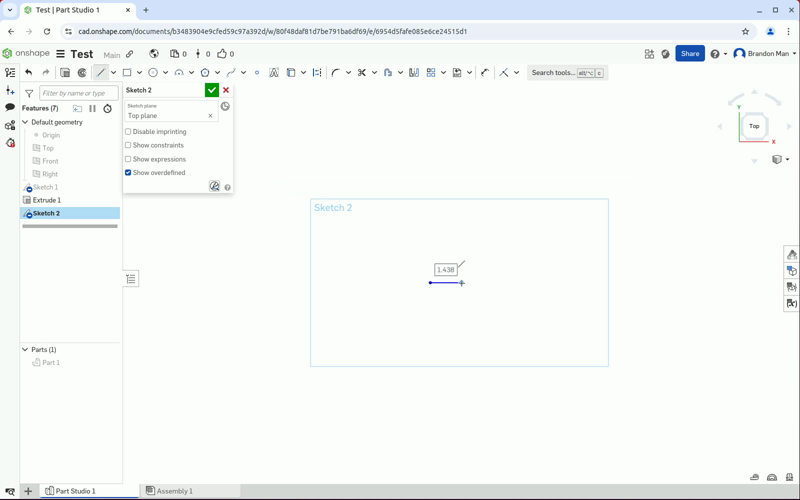
scroll(-6)
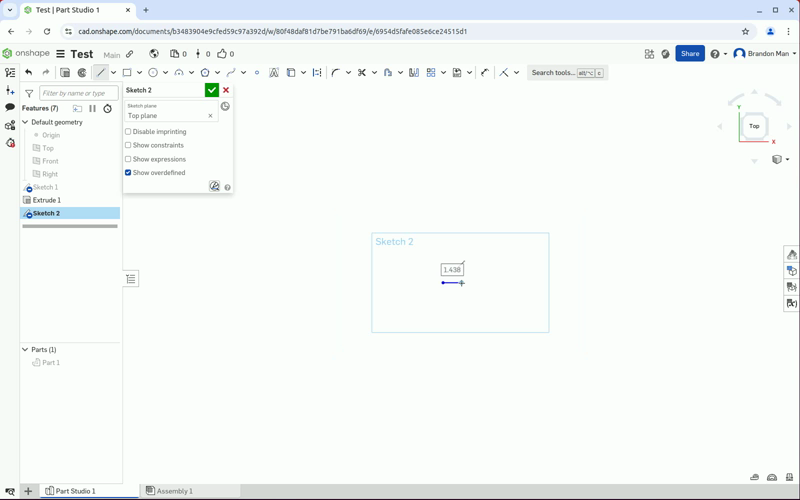
scroll(-6)
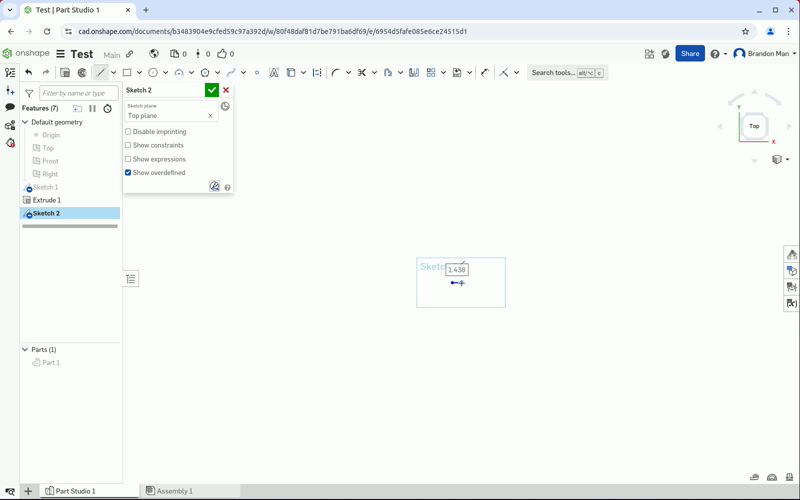
key_up(shift)
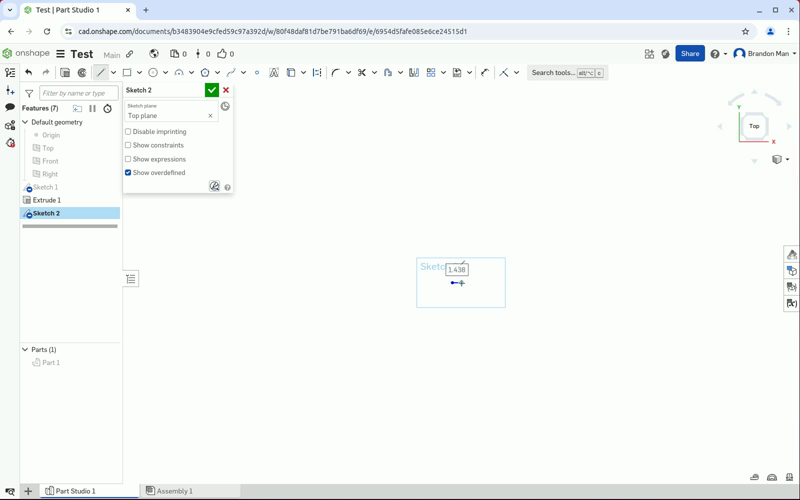
key_down(shift)
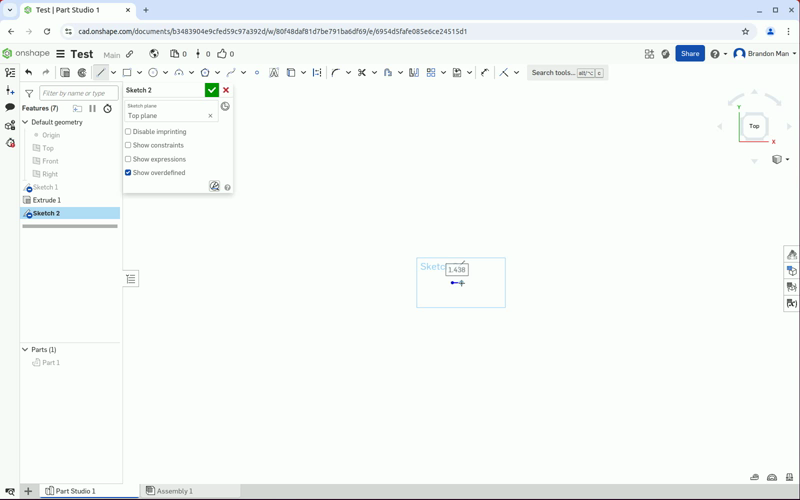
mouse_move(492, 282)
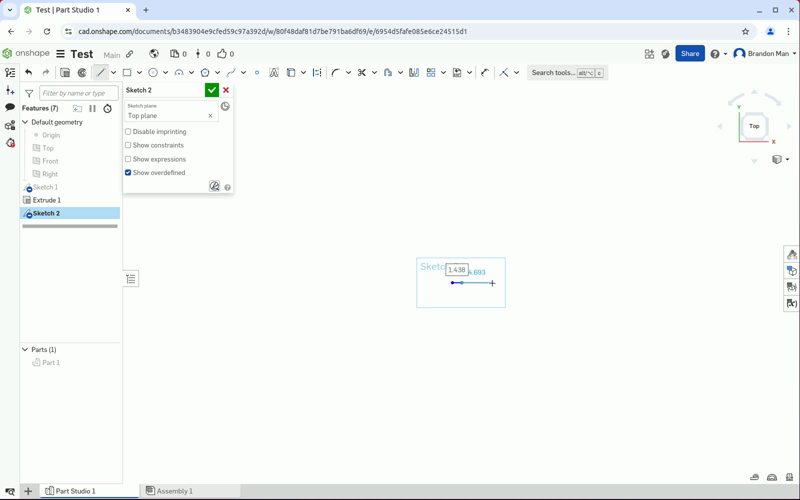
mouse_move(461, 276)
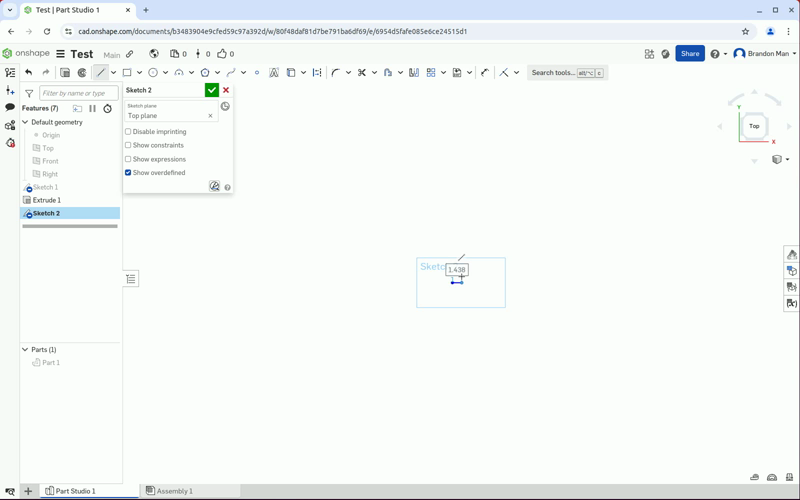
scroll(6)
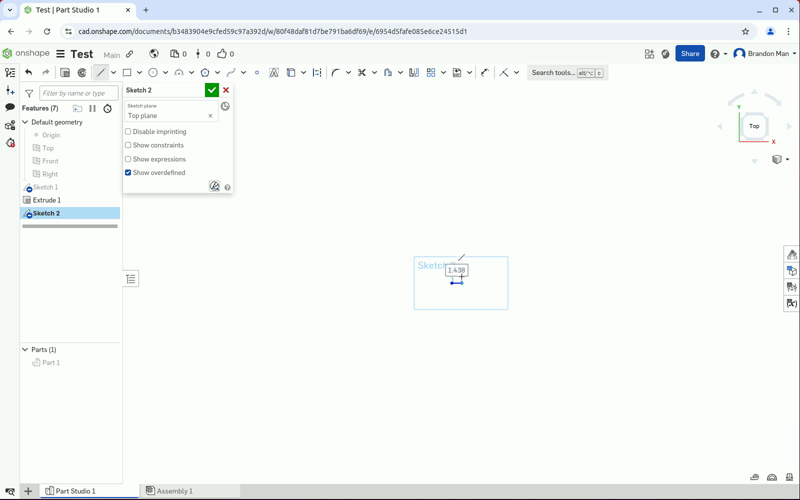
scroll(6)
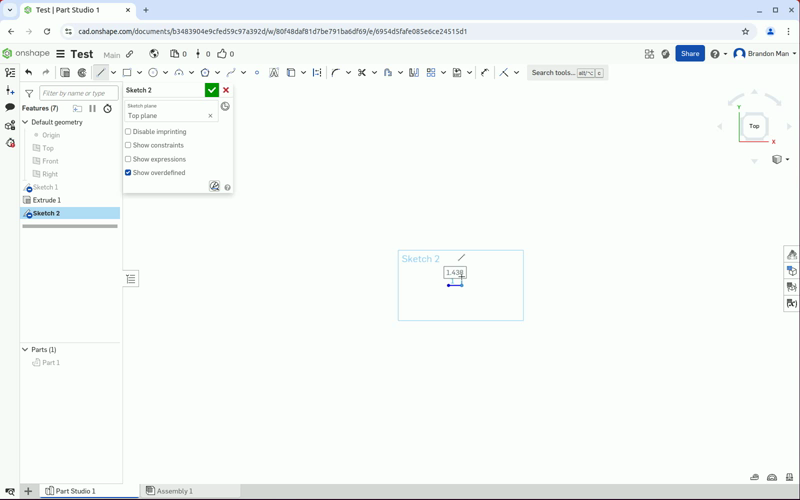
scroll(6)
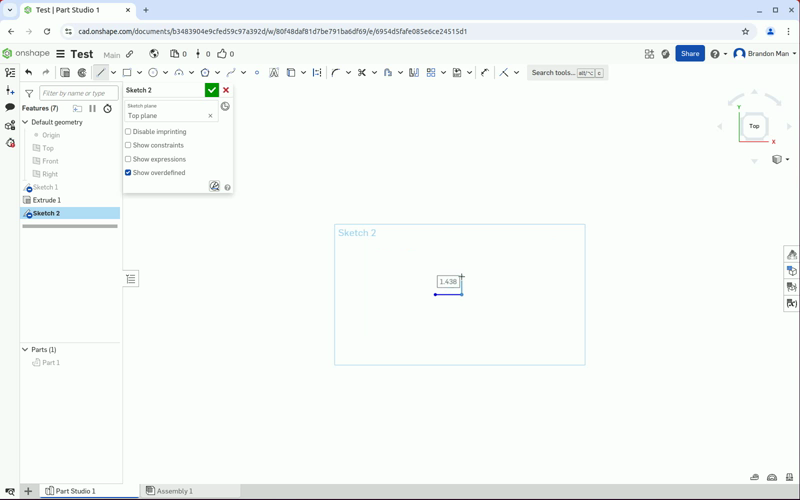
scroll(6)
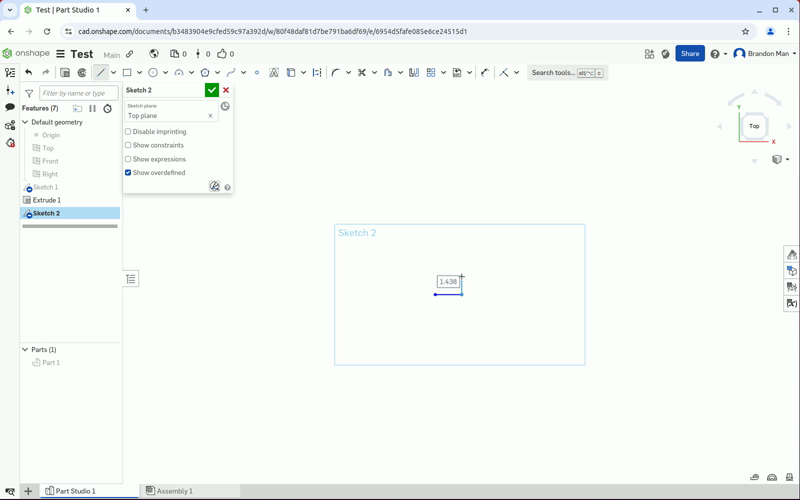
scroll(6)
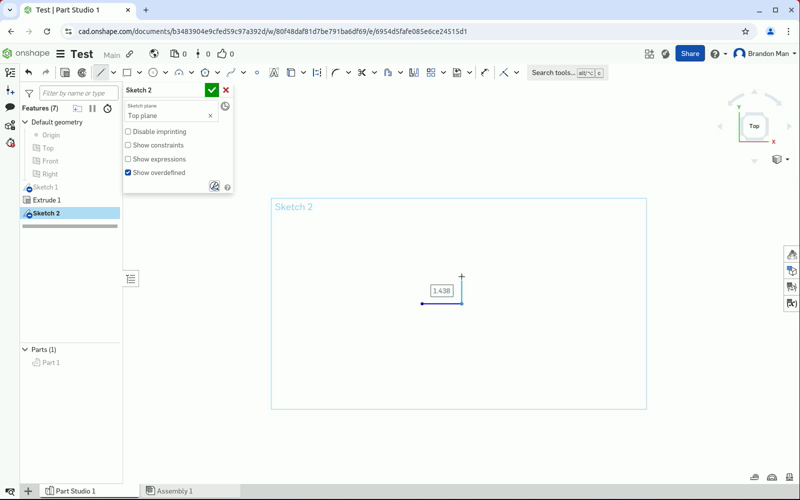
scroll(6)
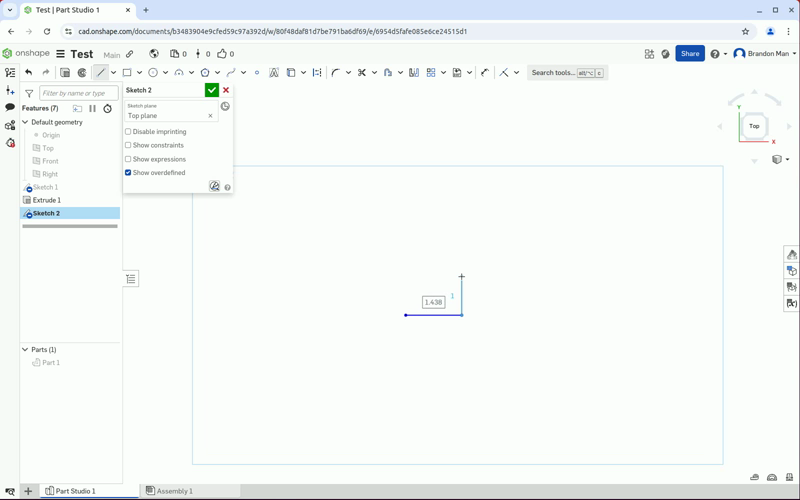
scroll(6)
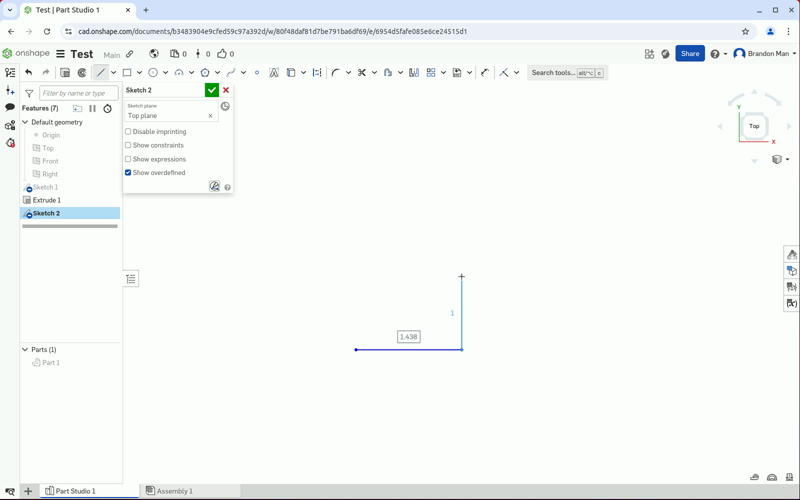
click(461, 276)
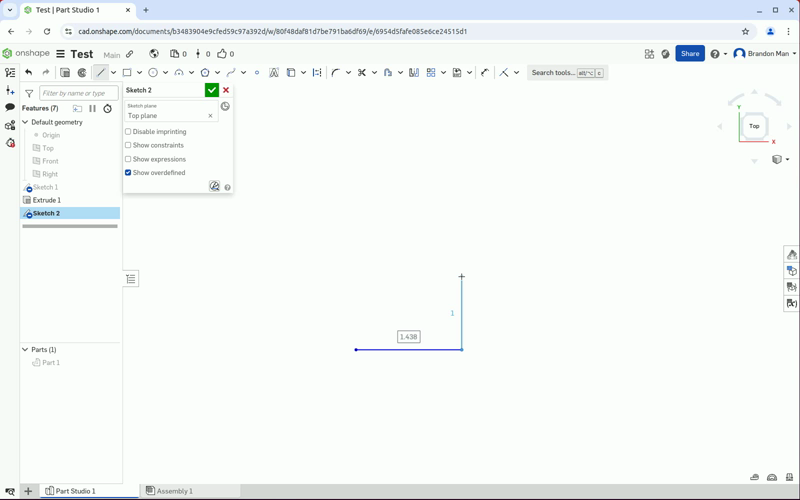
scroll(-6)
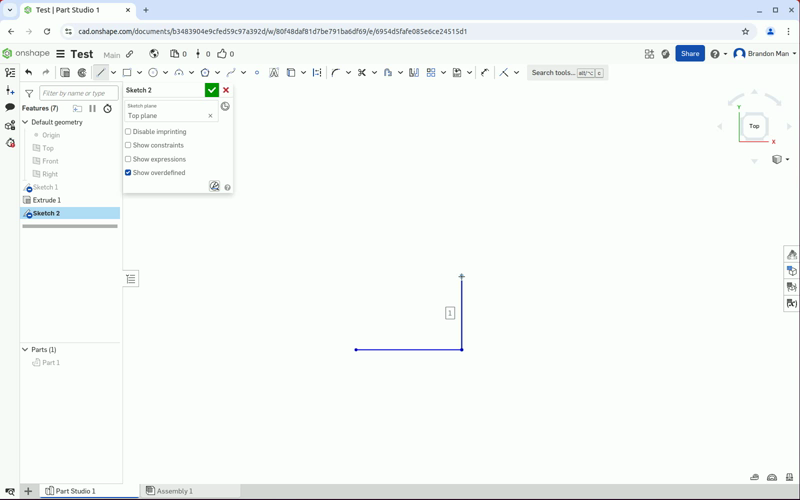
scroll(-6)
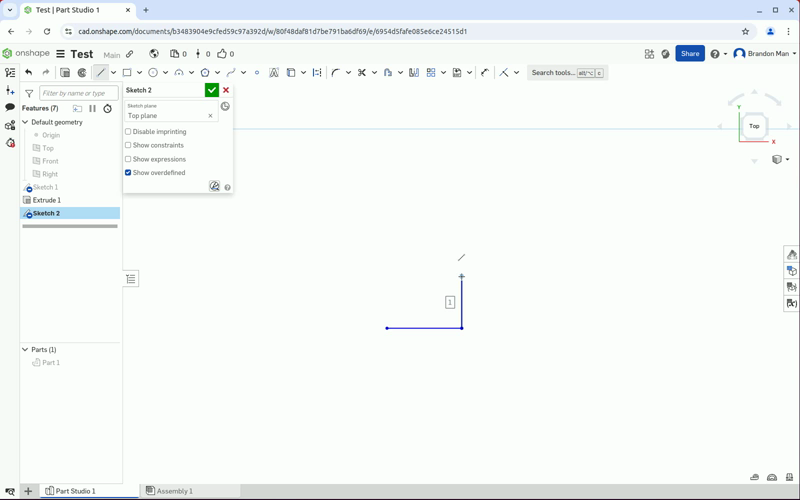
scroll(-6)
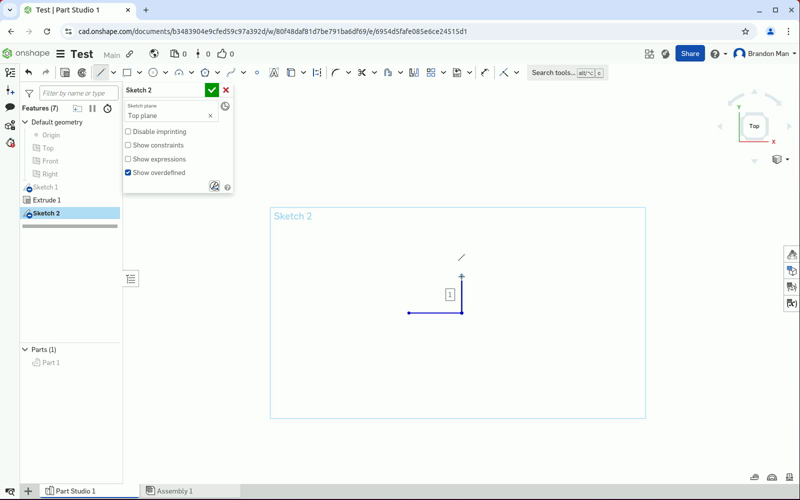
scroll(-6)
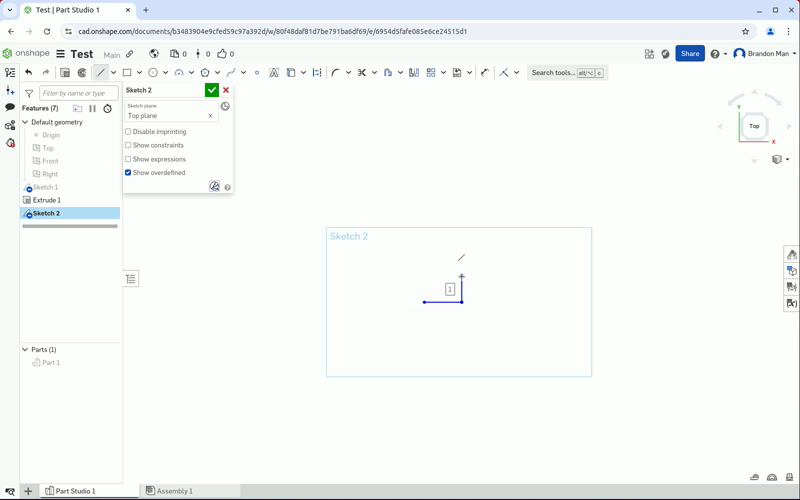
scroll(-6)
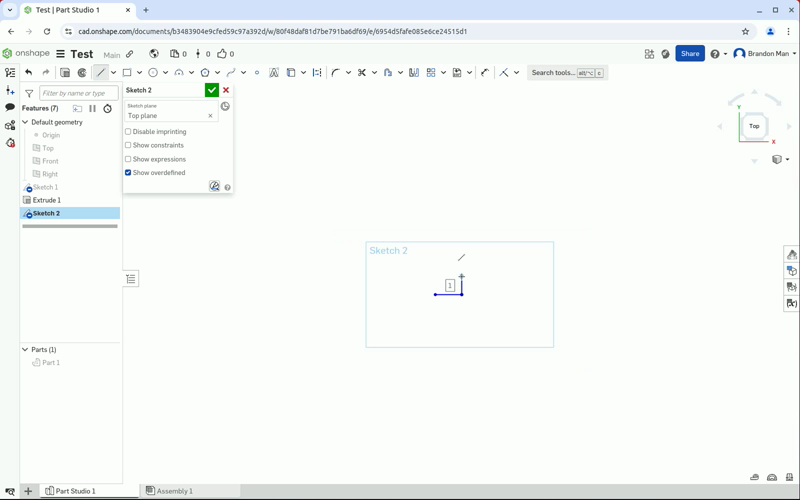
scroll(-6)
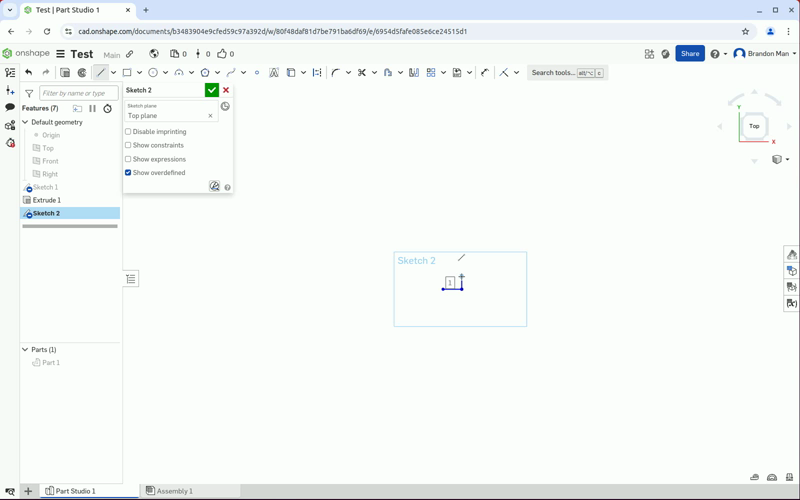
scroll(-6)
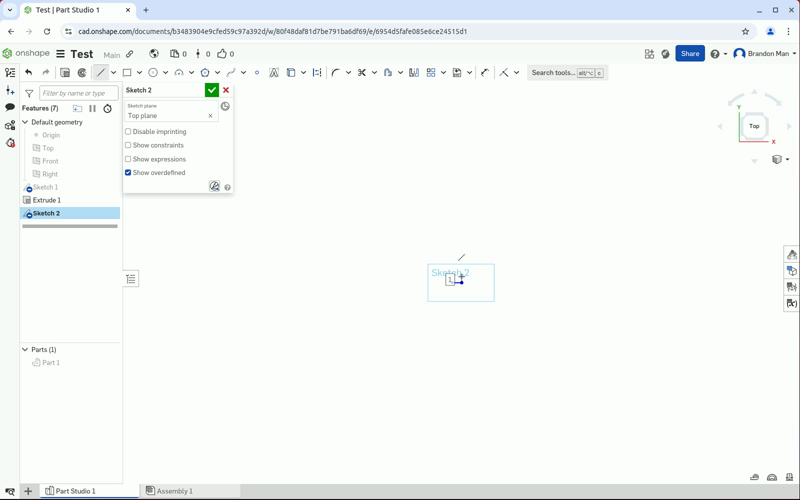
key_up(shift)
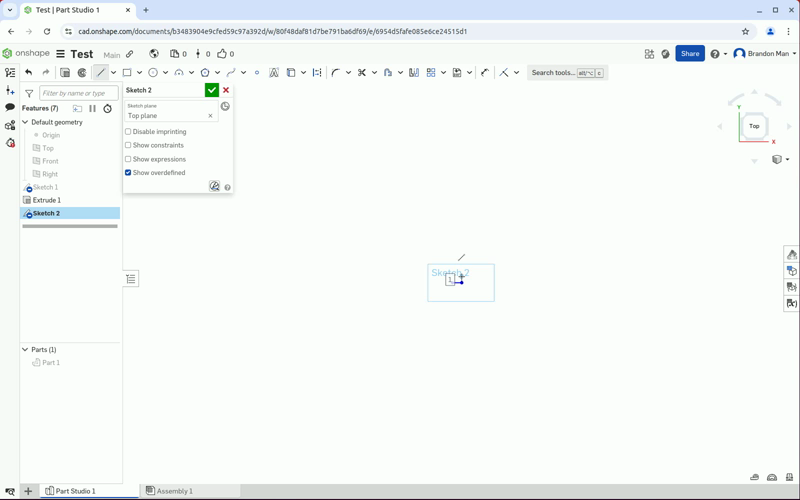
key(esc)
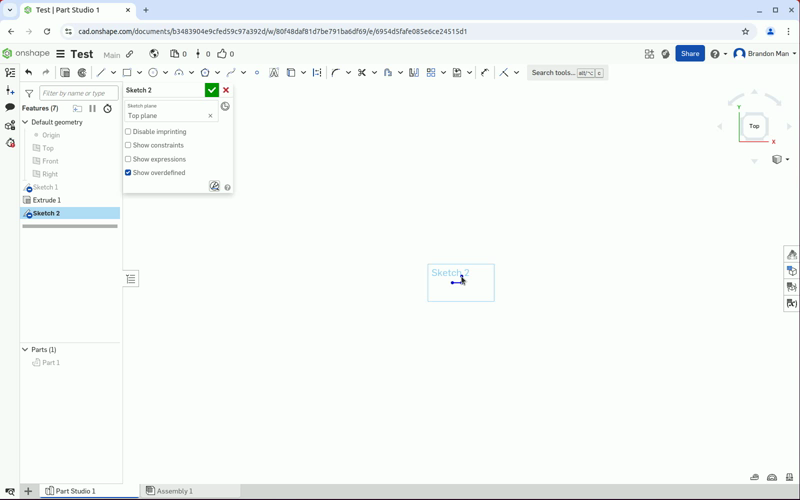
key(a)
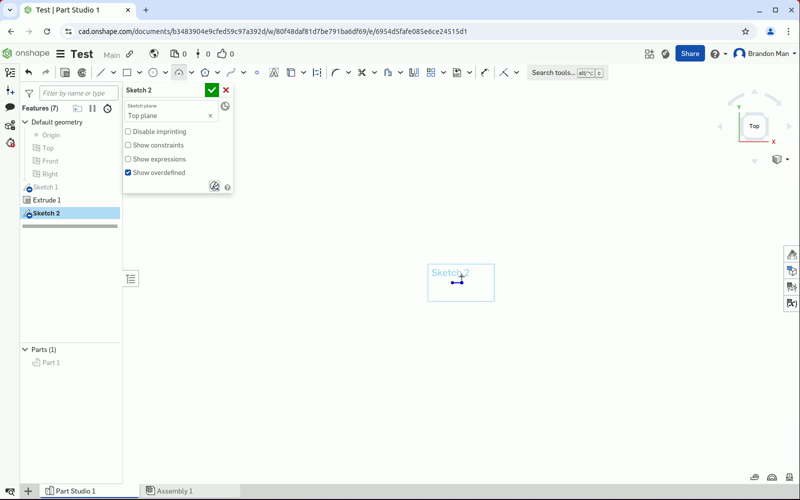
mouse_move(461, 276)
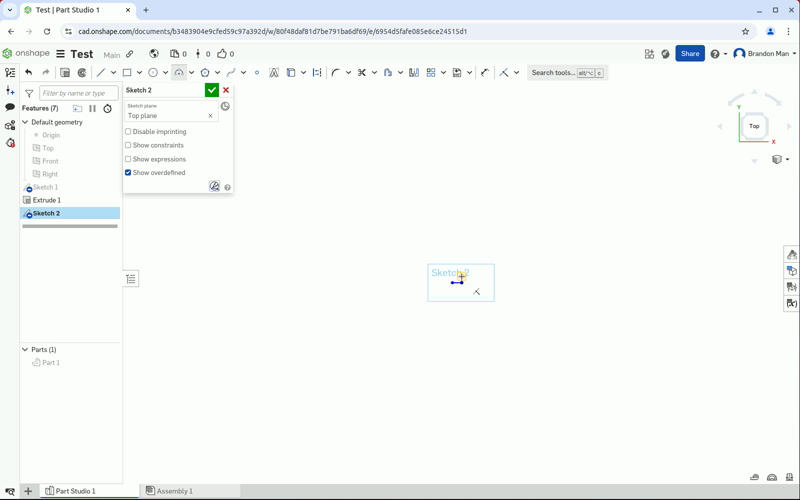
click(461, 276)
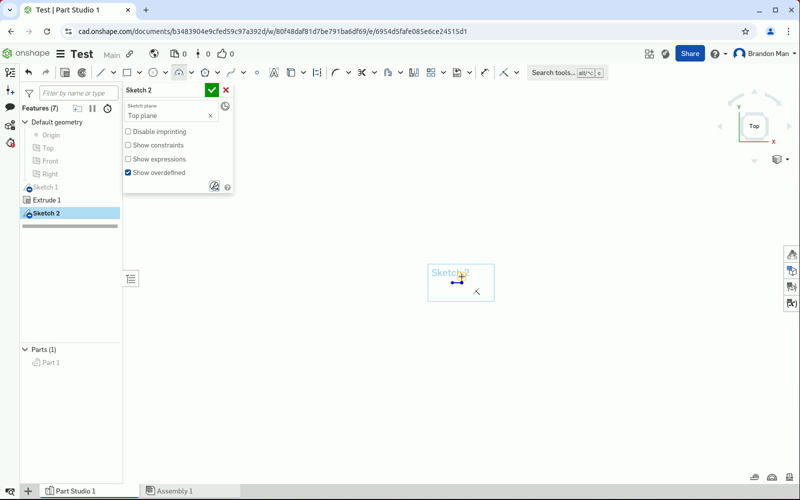
mouse_move(454, 282)
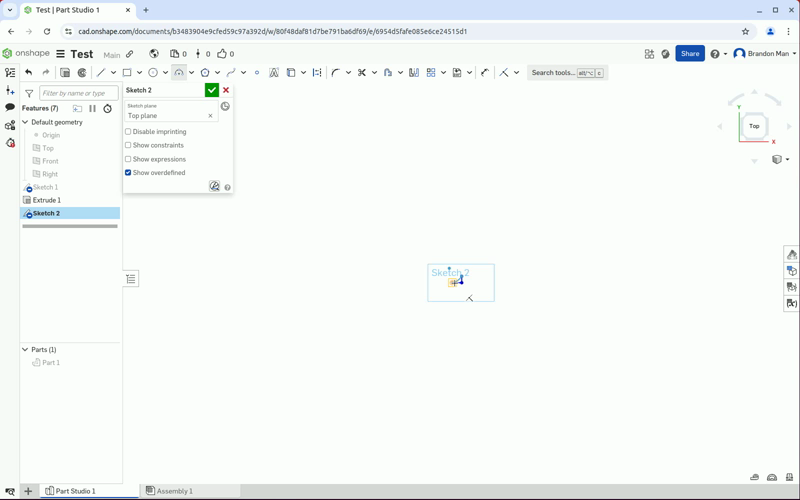
click(454, 282)
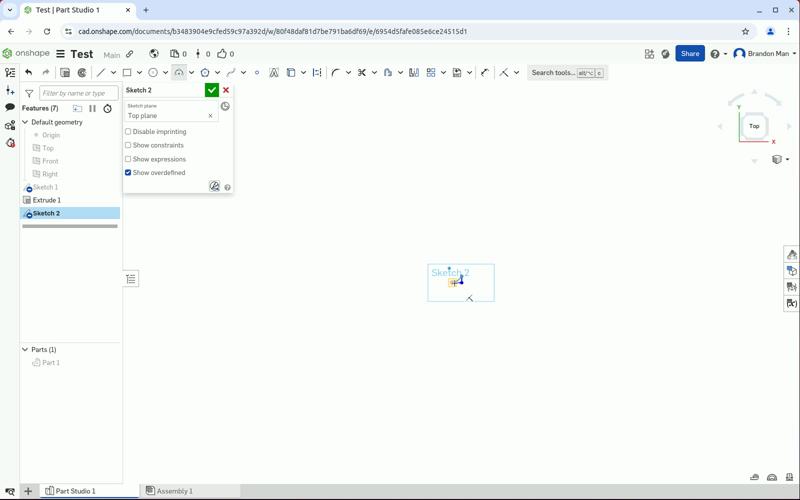
key_down(shift)
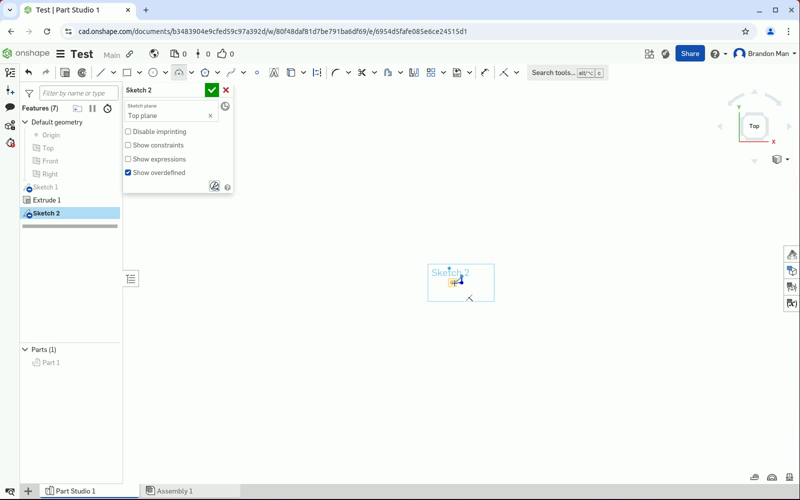
mouse_move(456, 278)
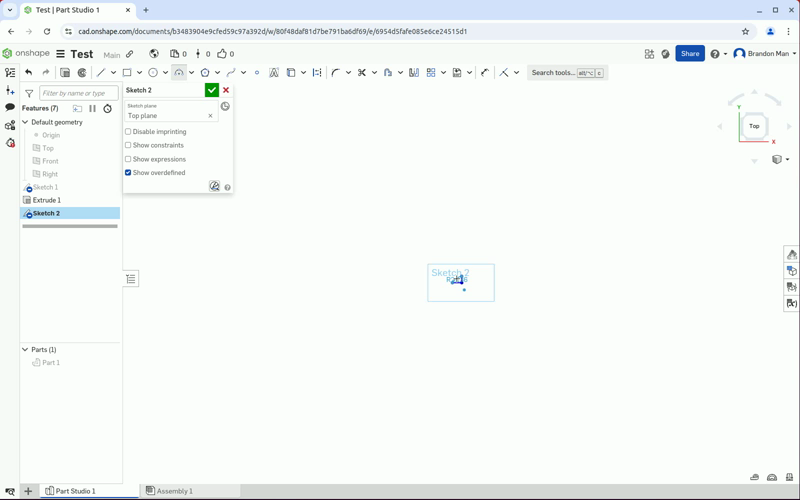
click(456, 278)
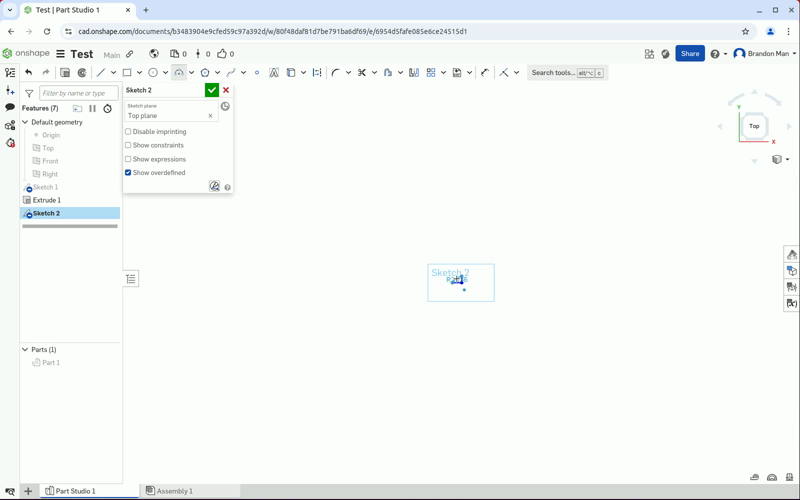
key_up(shift)
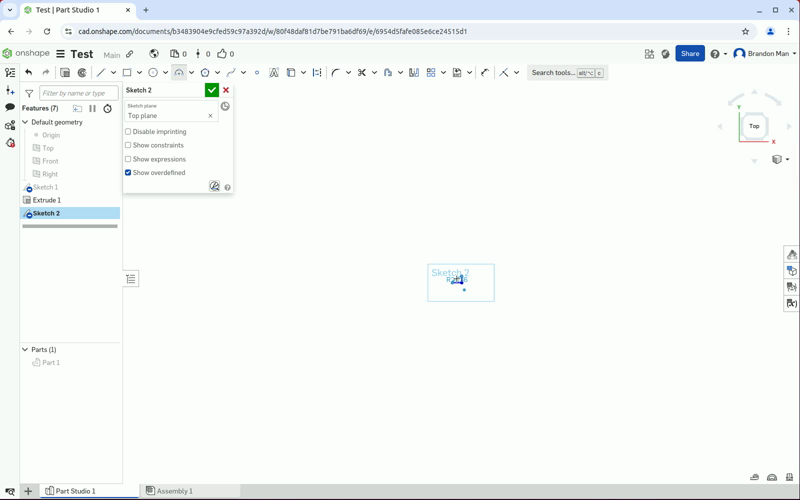
key(esc)
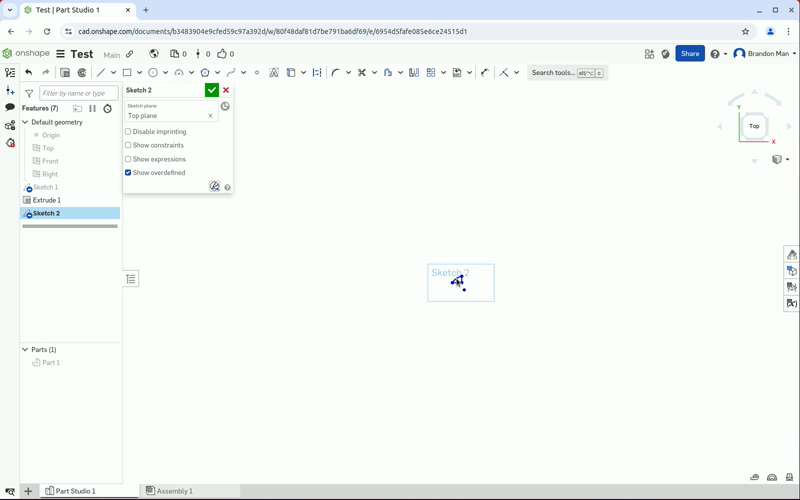
mouse_move(459, 281)
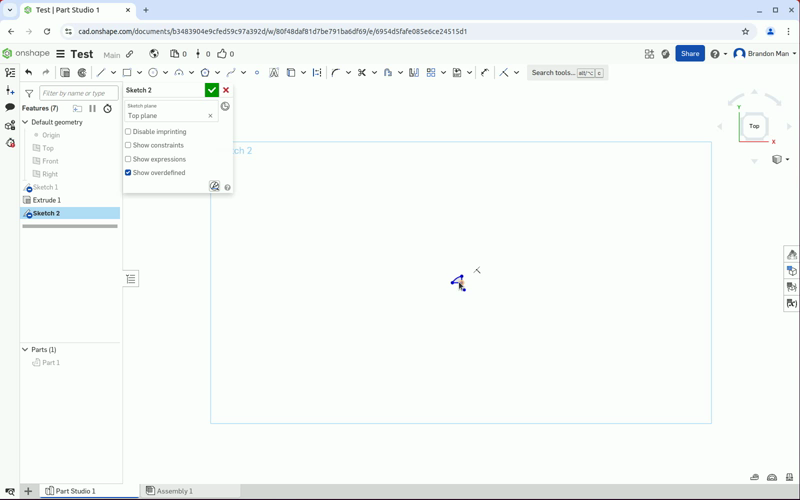
scroll(6)
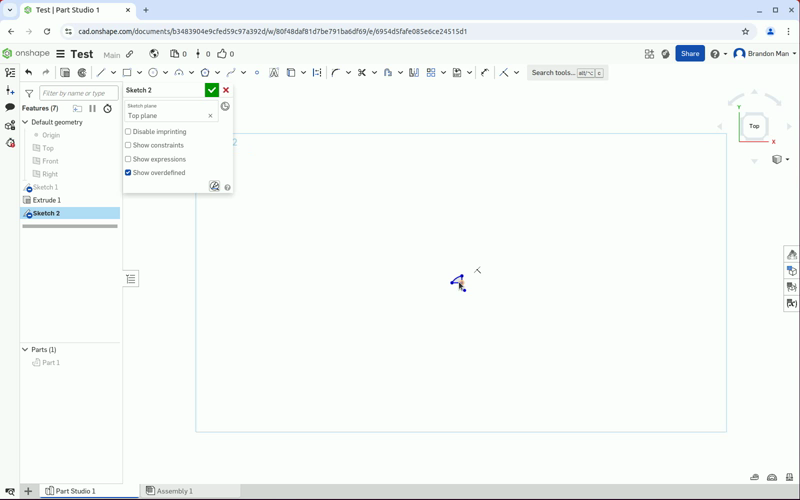
scroll(6)
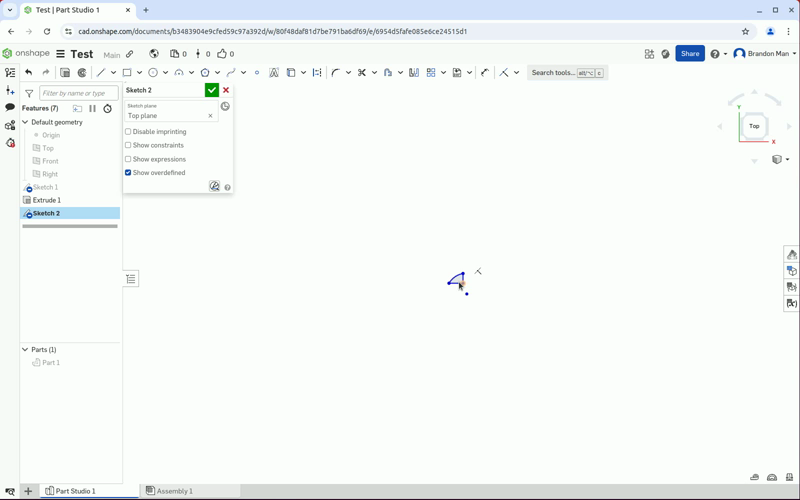
scroll(6)
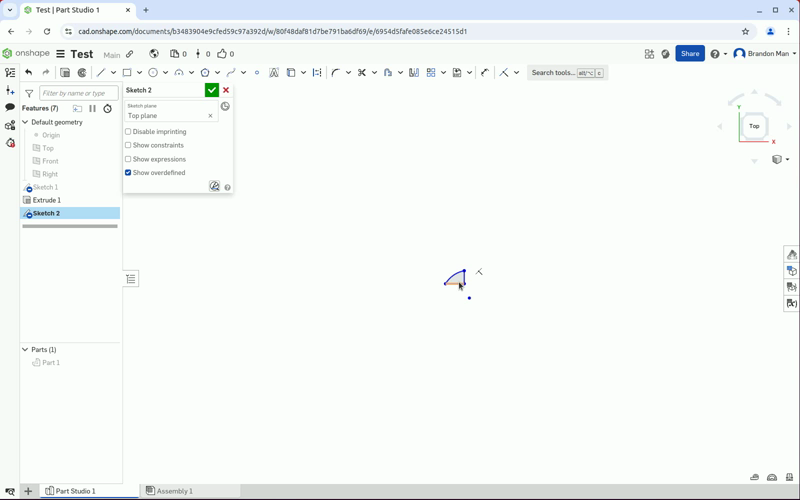
scroll(6)
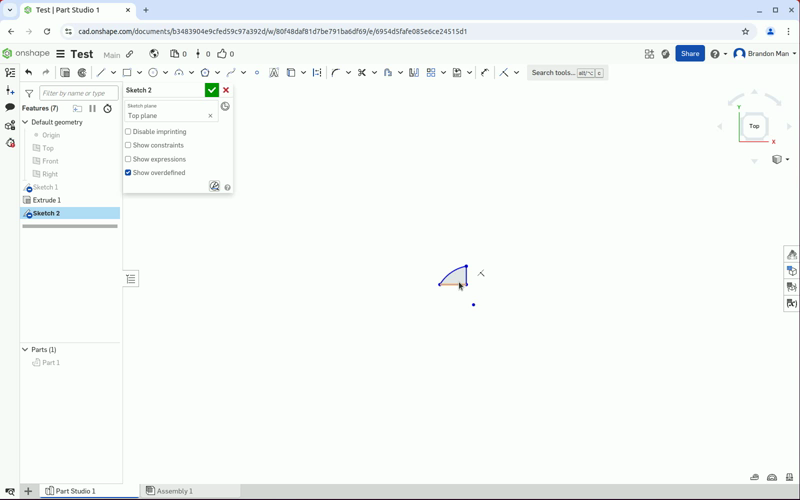
scroll(6)
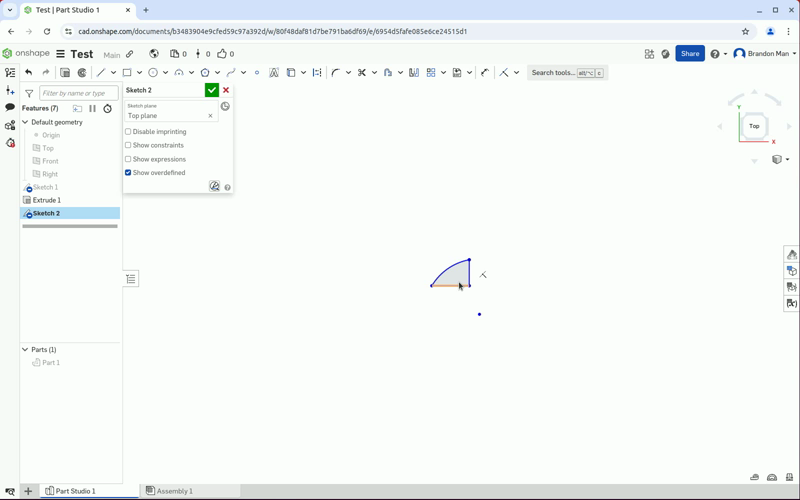
scroll(6)
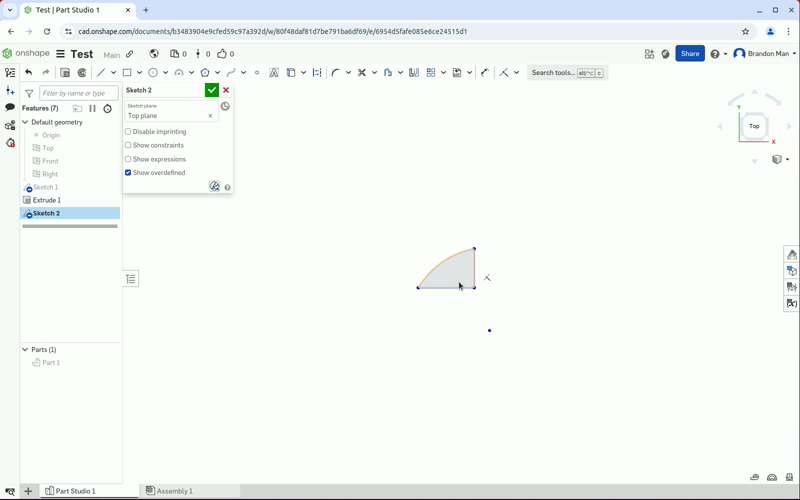
scroll(6)
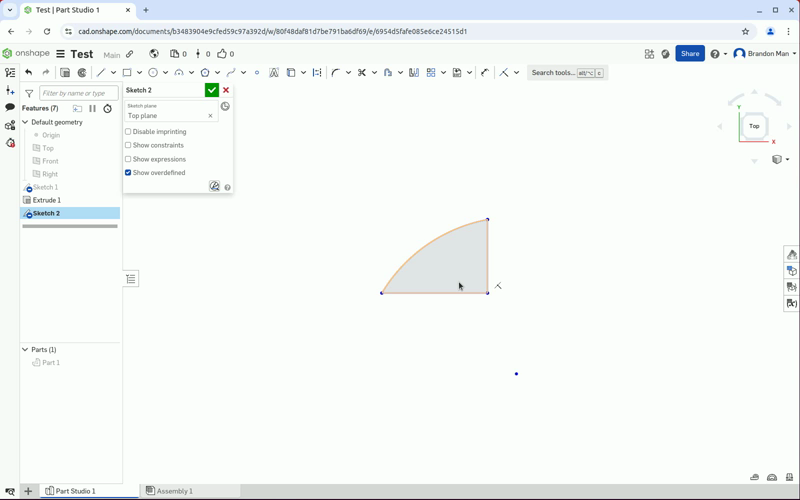
click(459, 281)
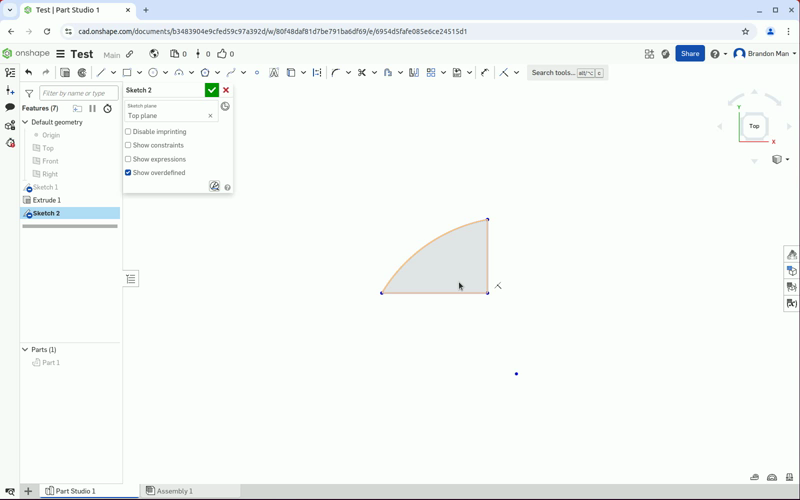
scroll(-6)
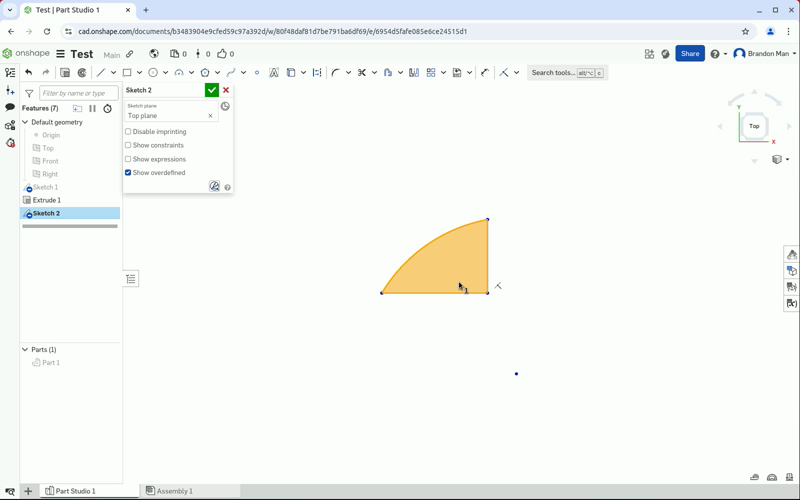
scroll(-6)
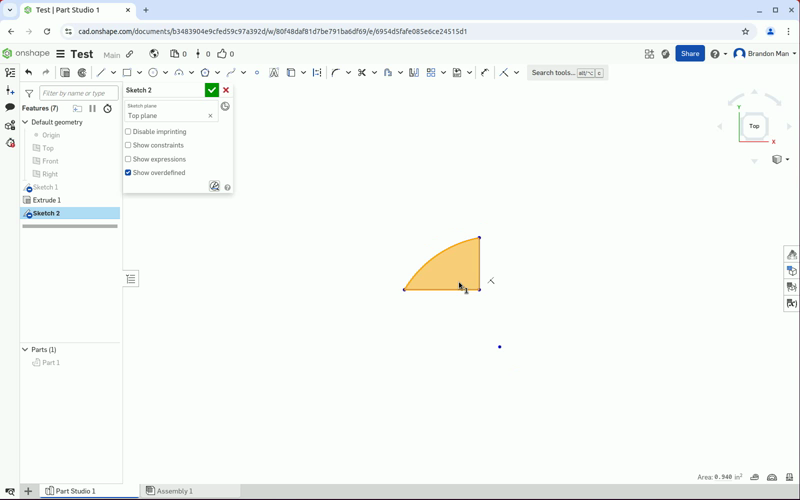
scroll(-6)
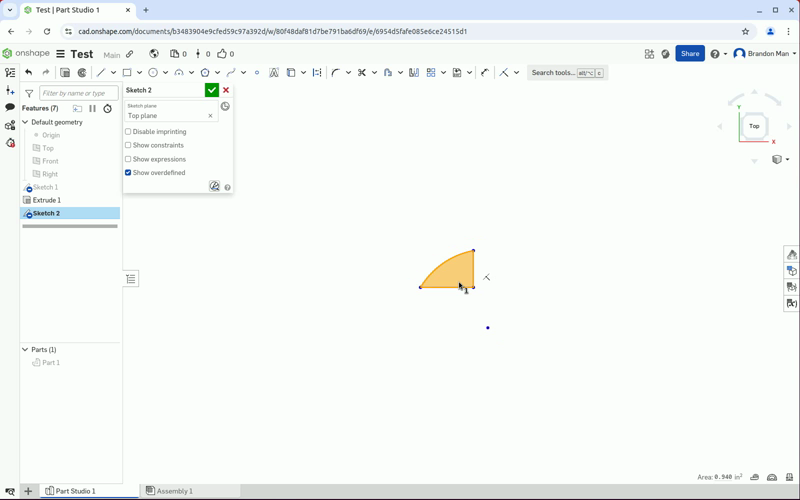
scroll(-6)
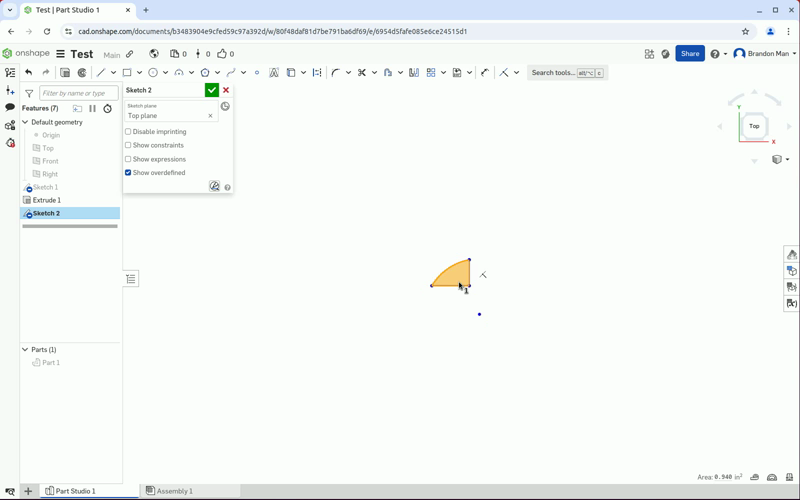
scroll(-6)
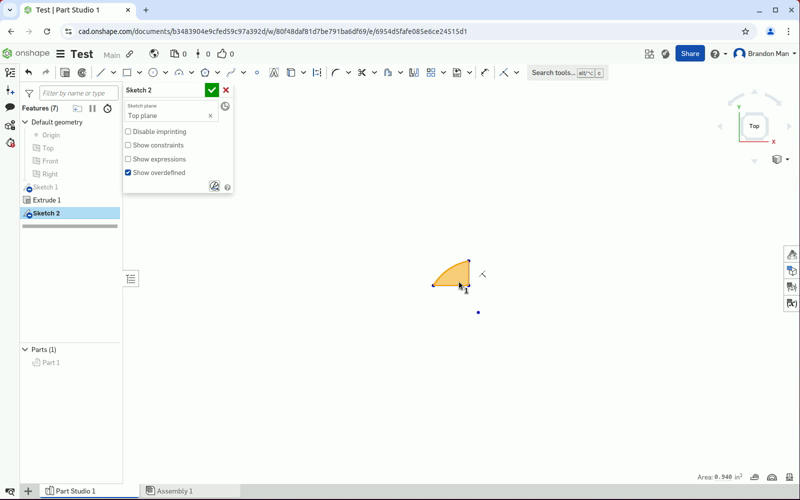
scroll(-6)
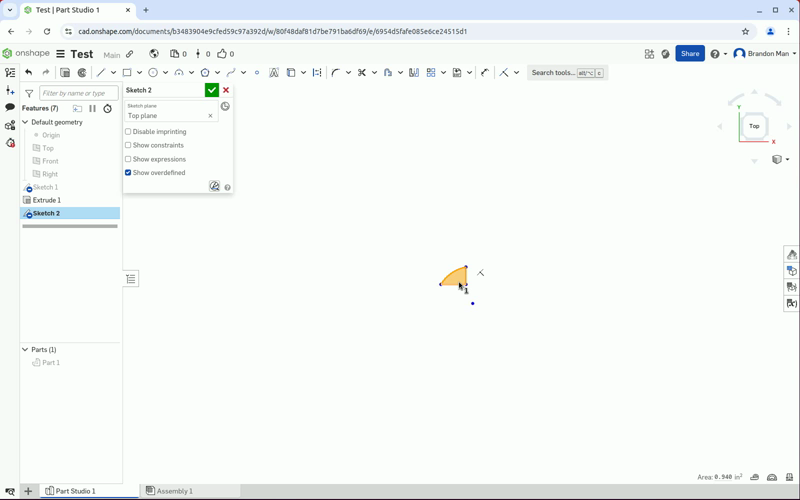
scroll(-6)
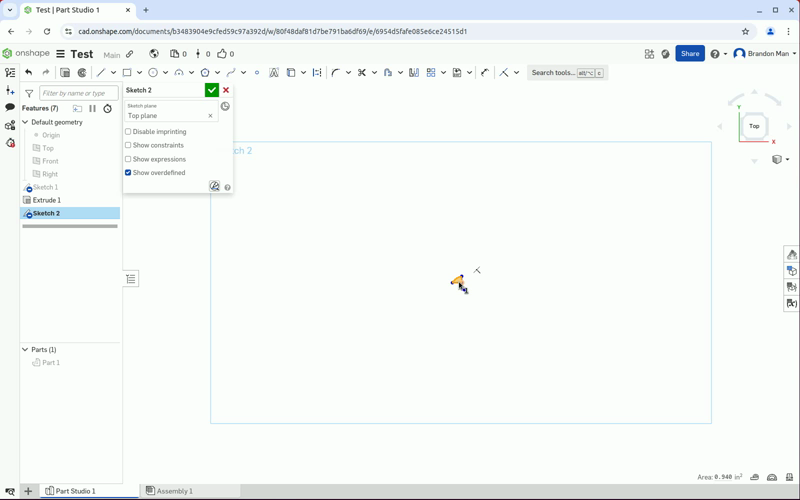
mouse_move(73, 352)
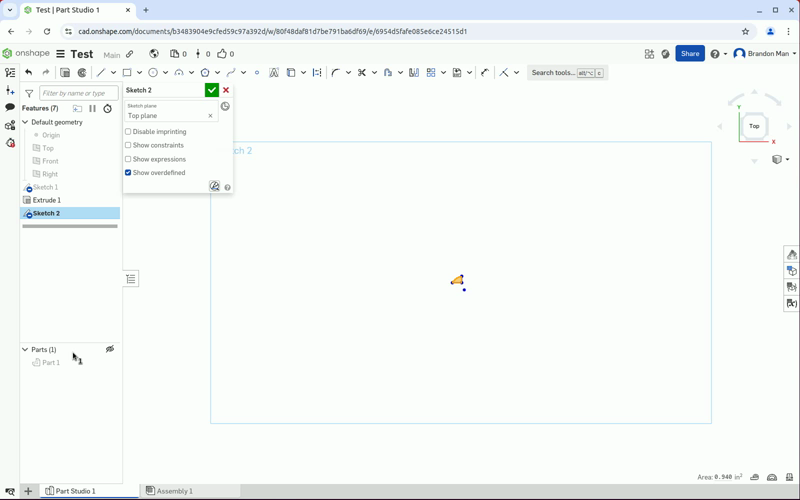
key(shift+y)
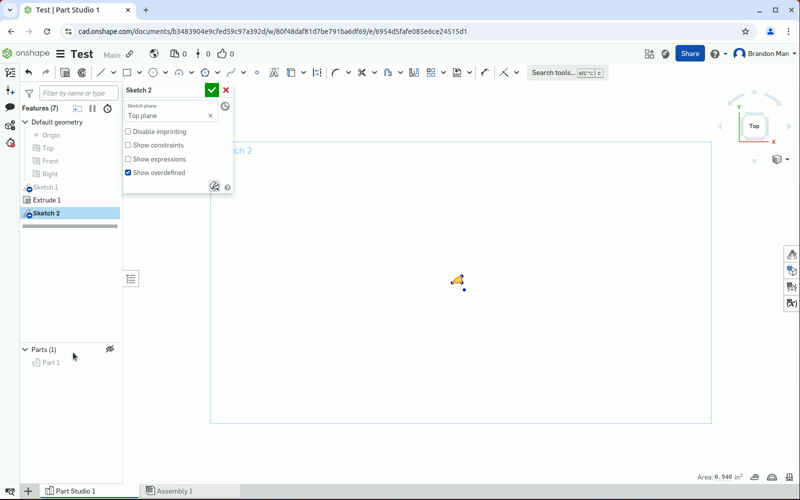
key(shift+e)
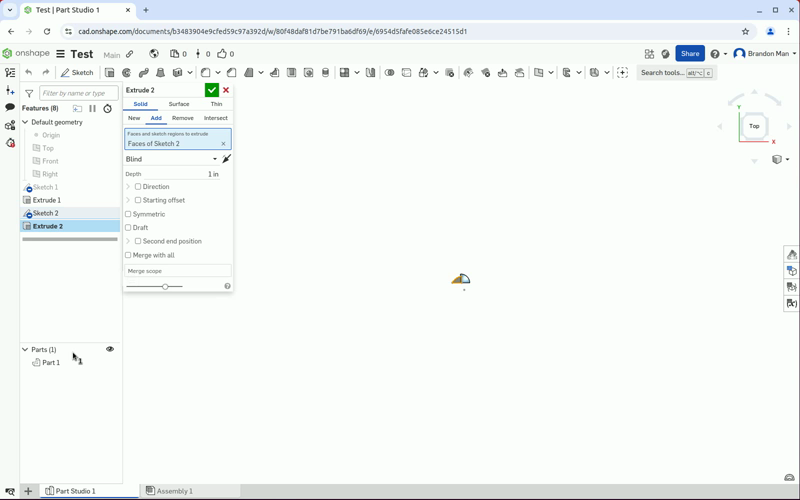
mouse_move(143, 106)
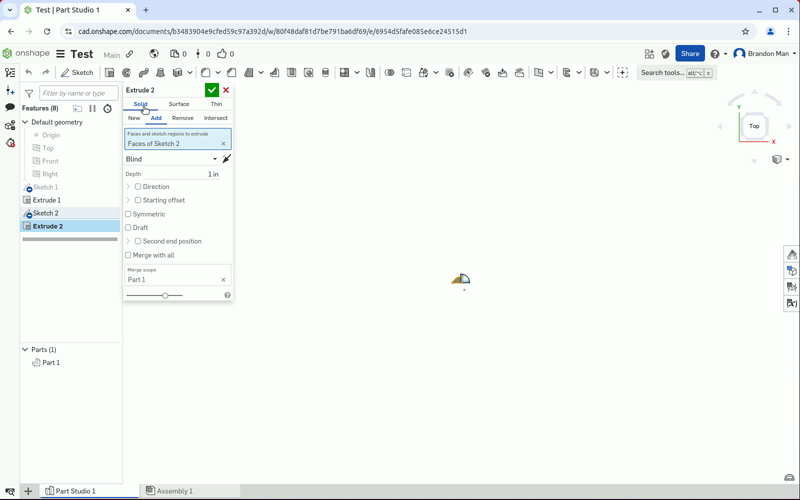
click(143, 106)
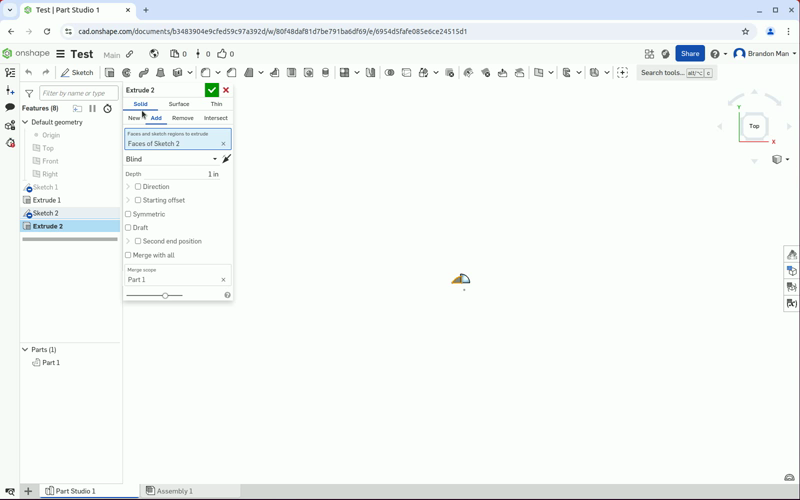
mouse_move(137, 120)
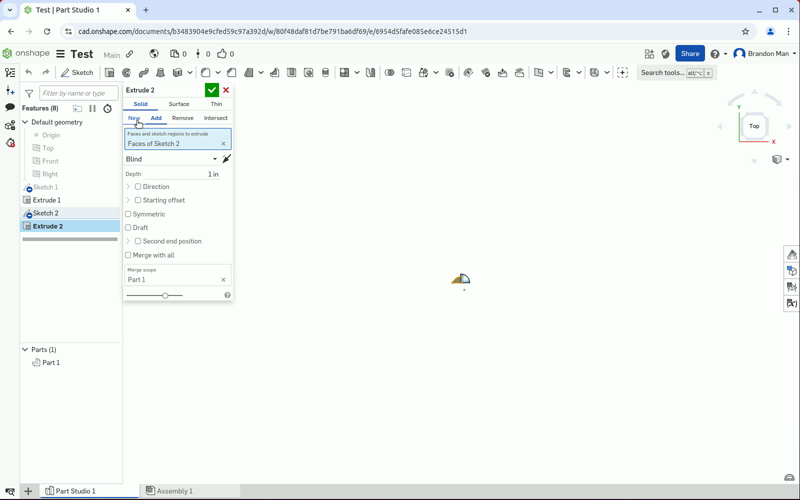
click(137, 120)
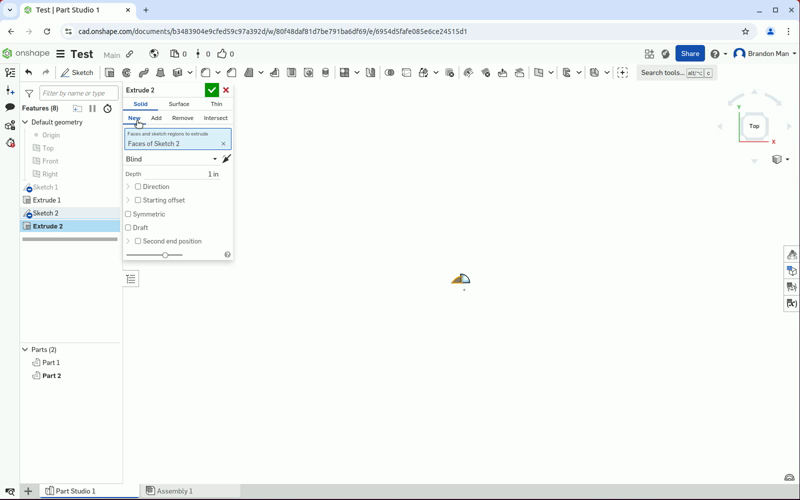
key(tab, 4)
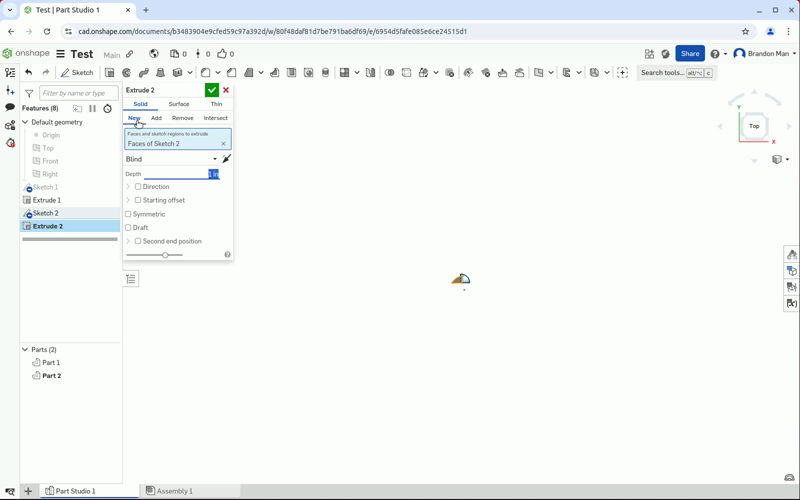
text(6.74)
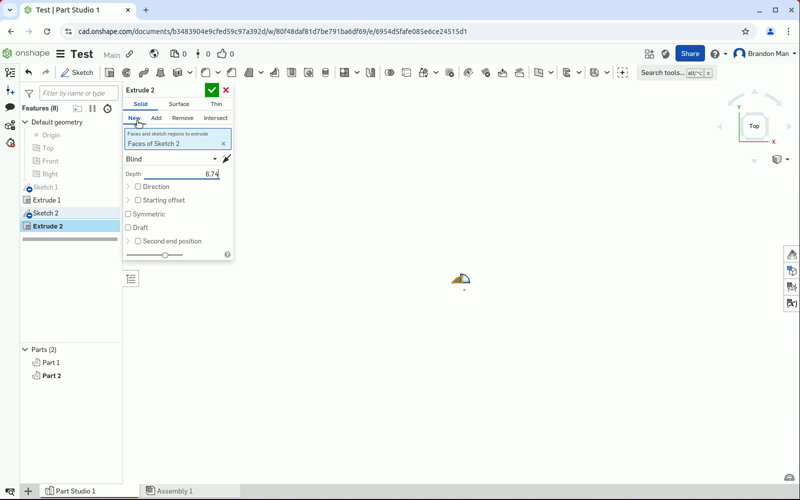
key(enter)
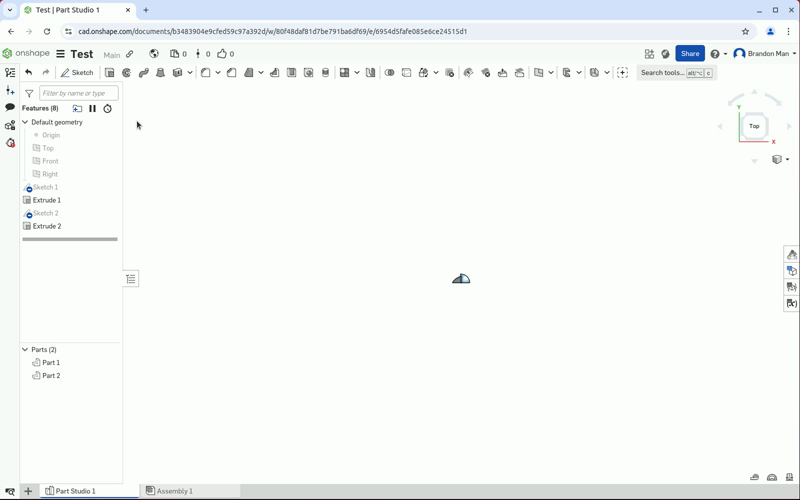
key(shift+h)
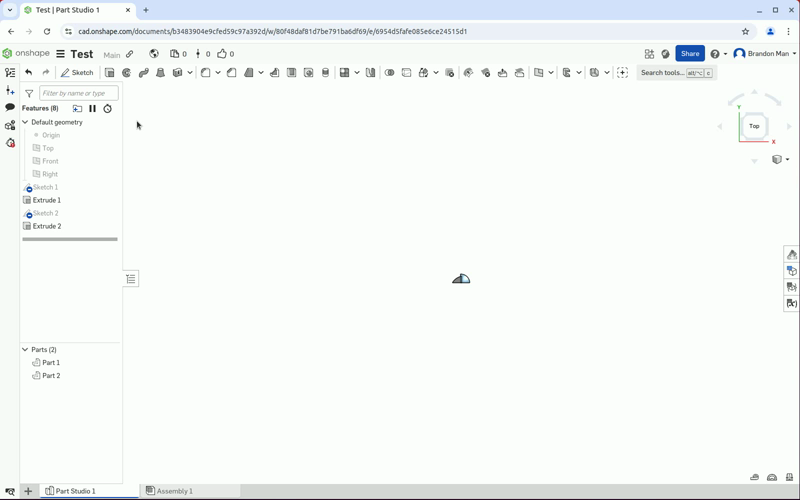
key(shift+h)
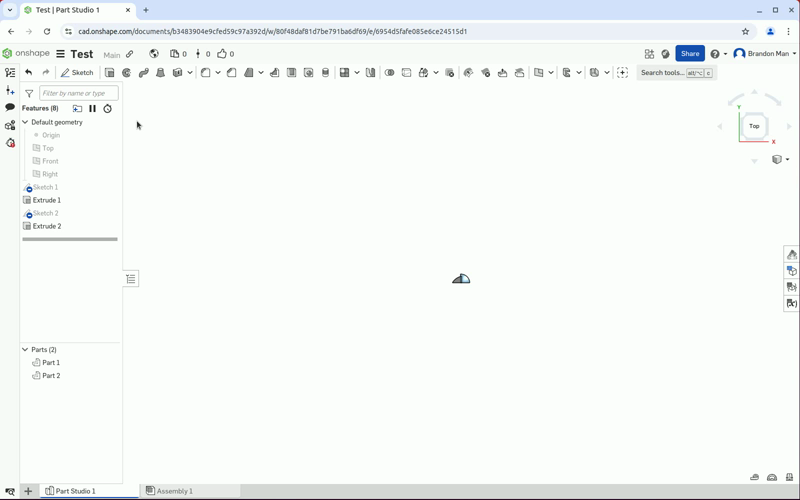
mouse_move(73, 189)
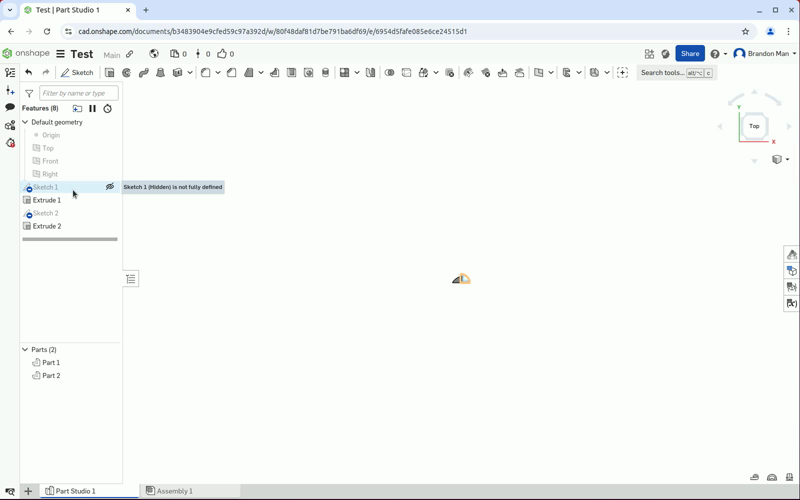
click(73, 189)
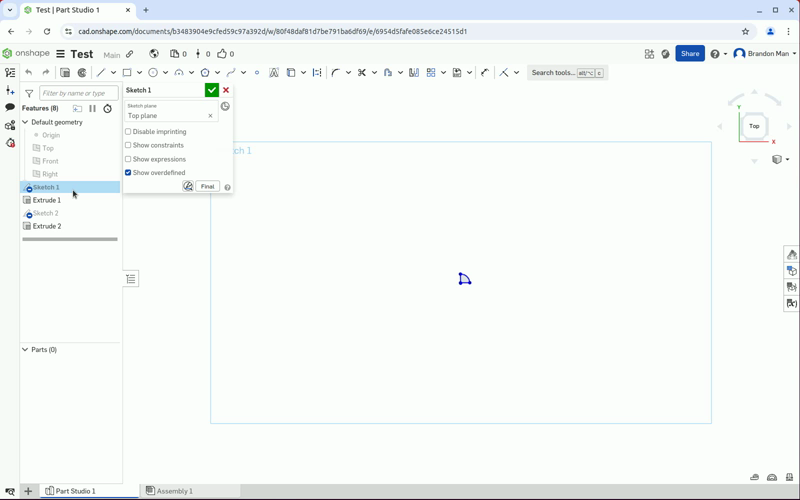
mouse_move(229, 92)
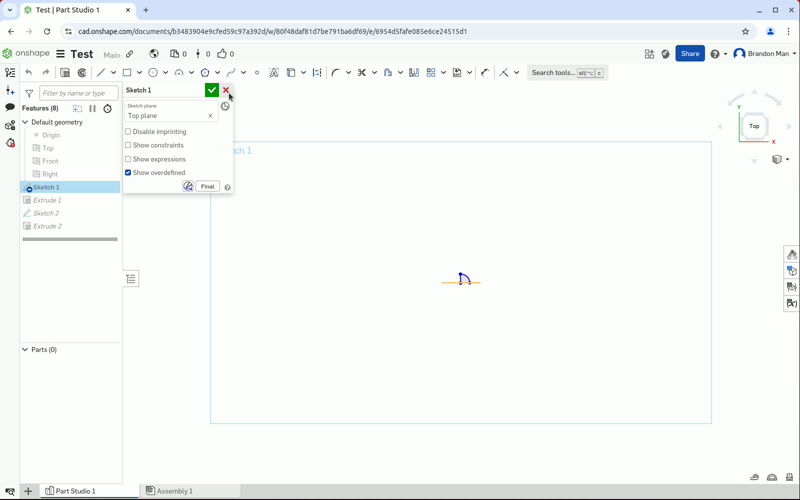
click(229, 92)
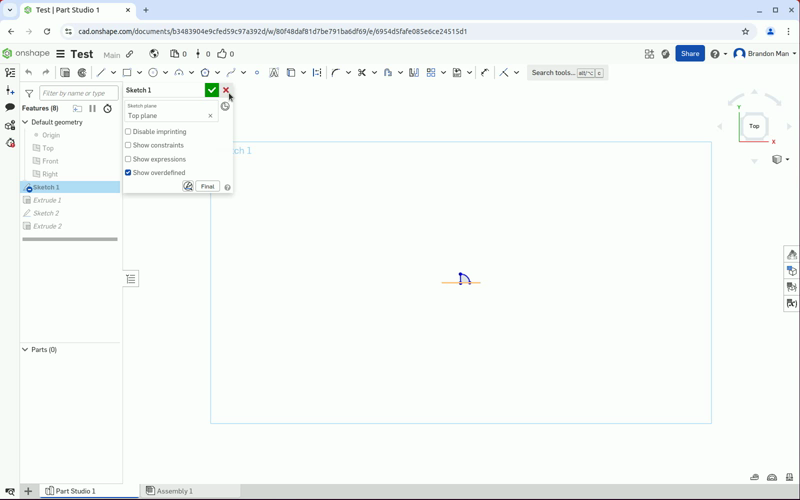
key(shift+s)
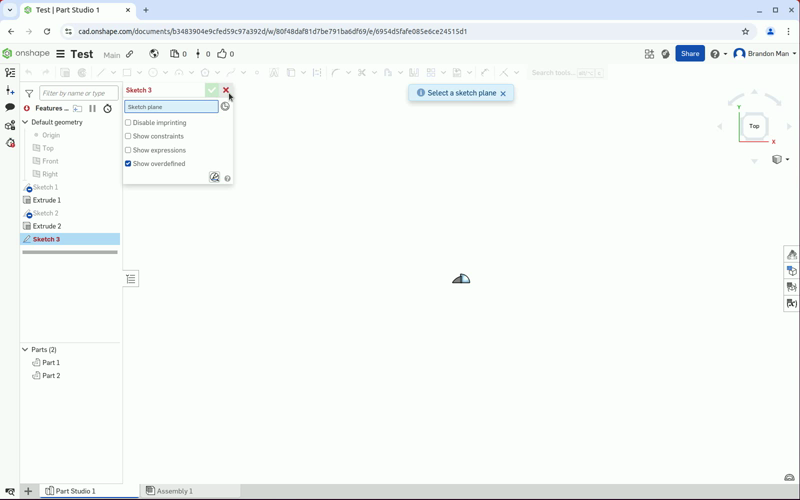
mouse_move(73, 150)
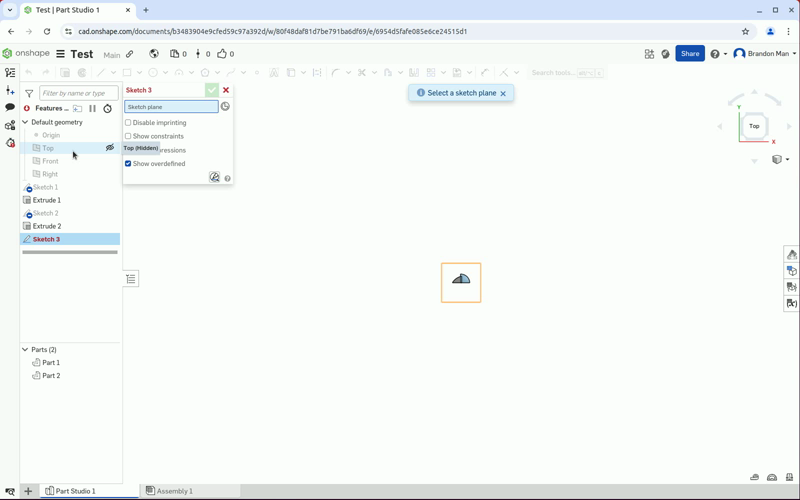
click(73, 150)
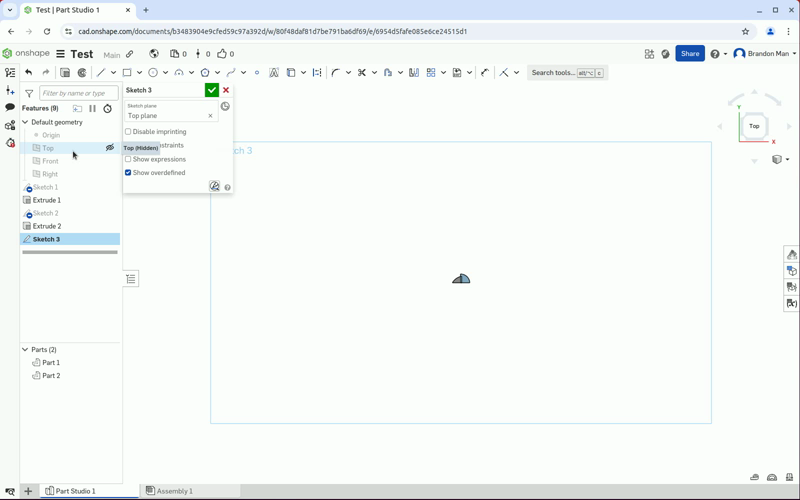
mouse_move(73, 352)
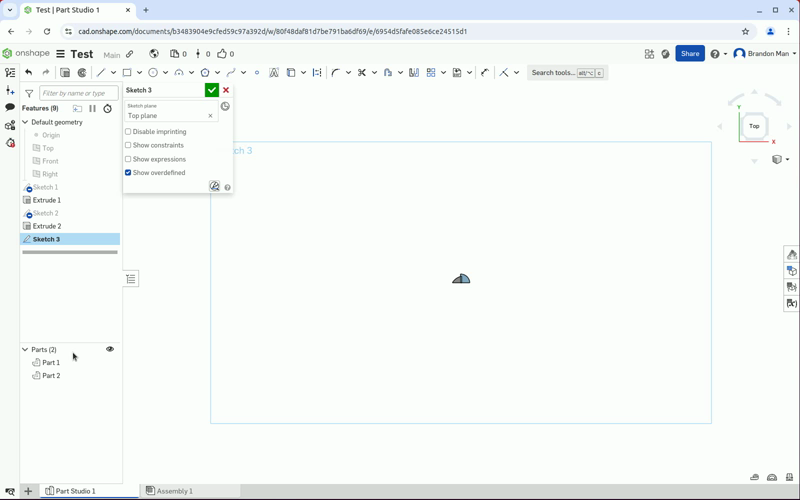
key(y)
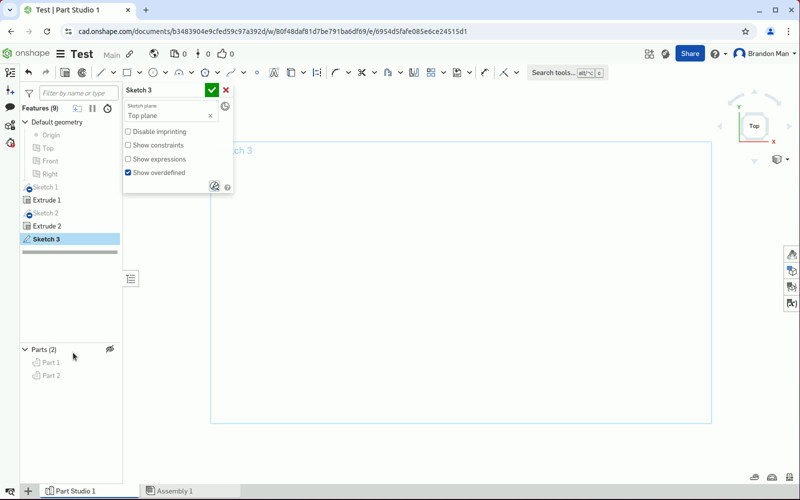
key(a)
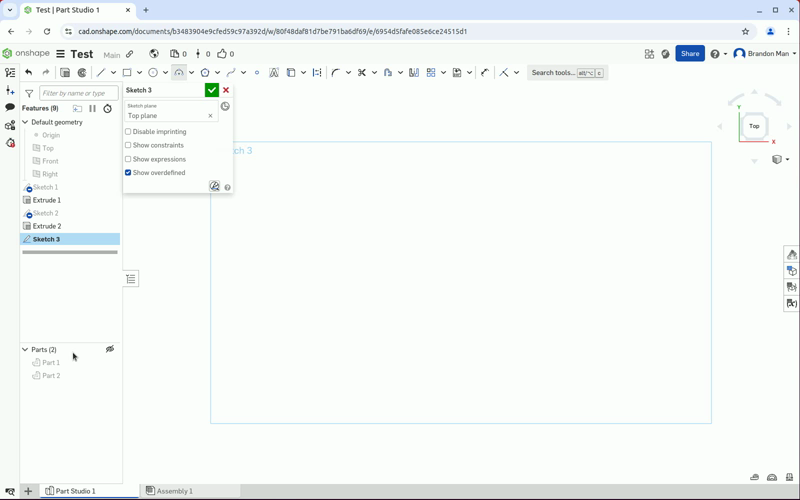
key_down(shift)
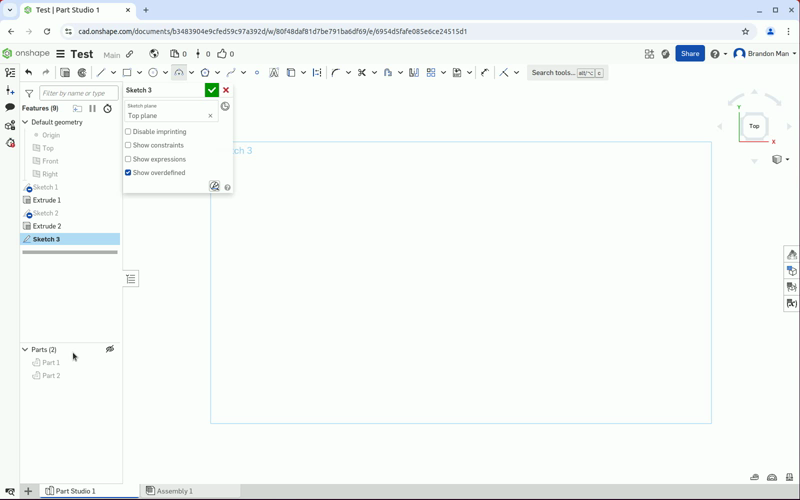
mouse_move(454, 282)
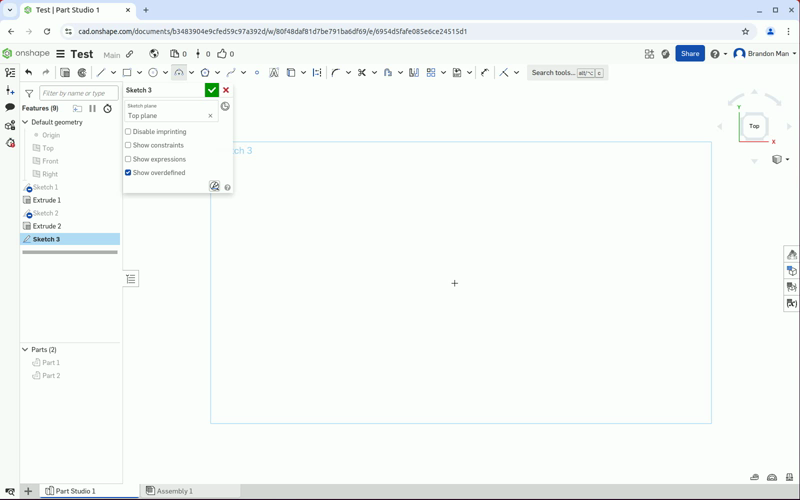
click(454, 282)
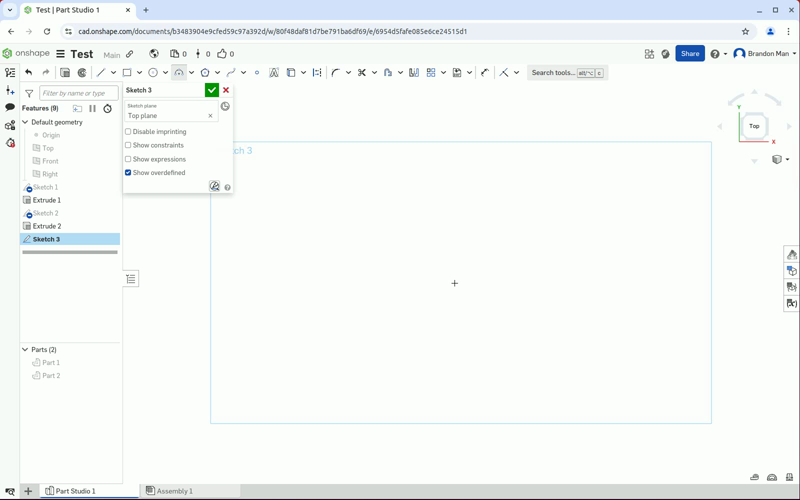
key_up(shift)
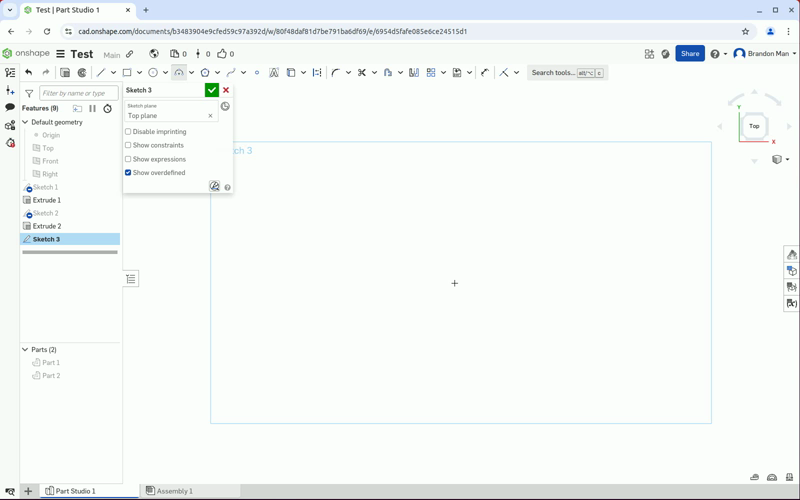
key_down(shift)
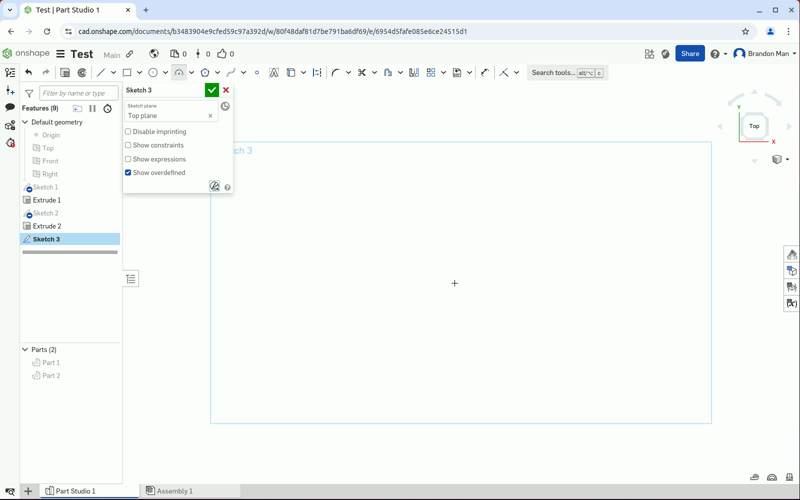
mouse_move(461, 289)
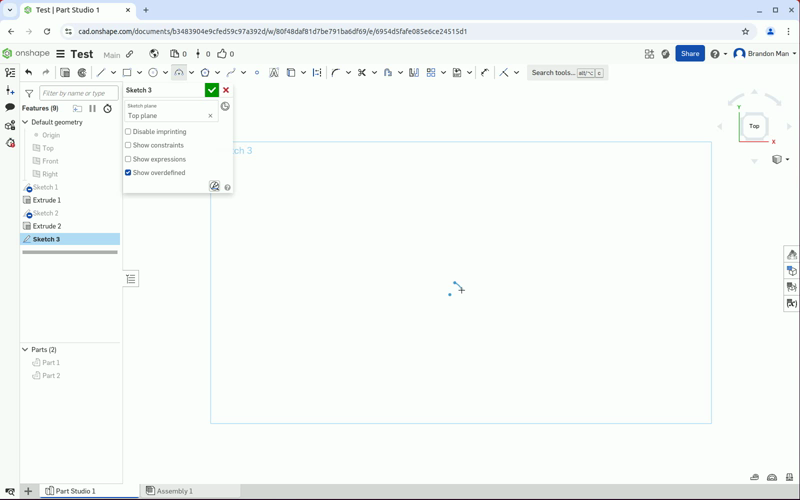
click(461, 289)
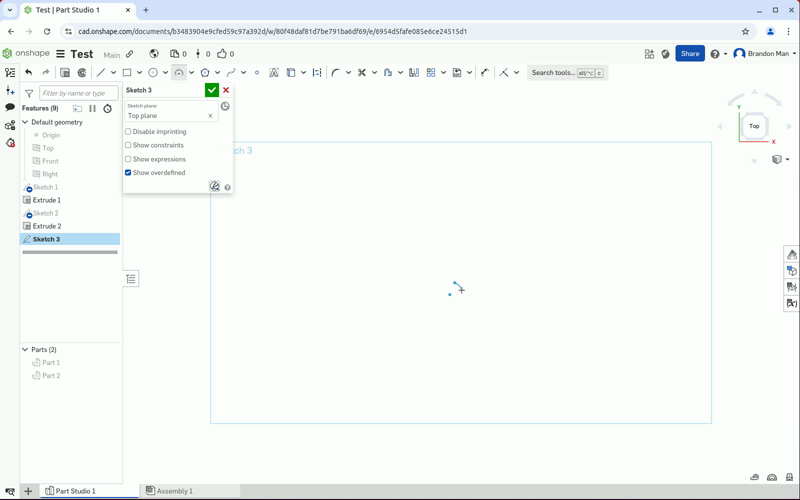
mouse_move(456, 287)
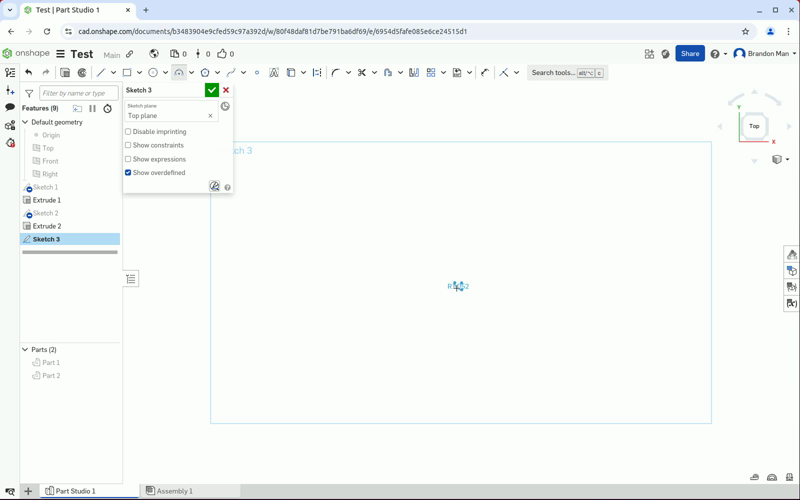
click(456, 287)
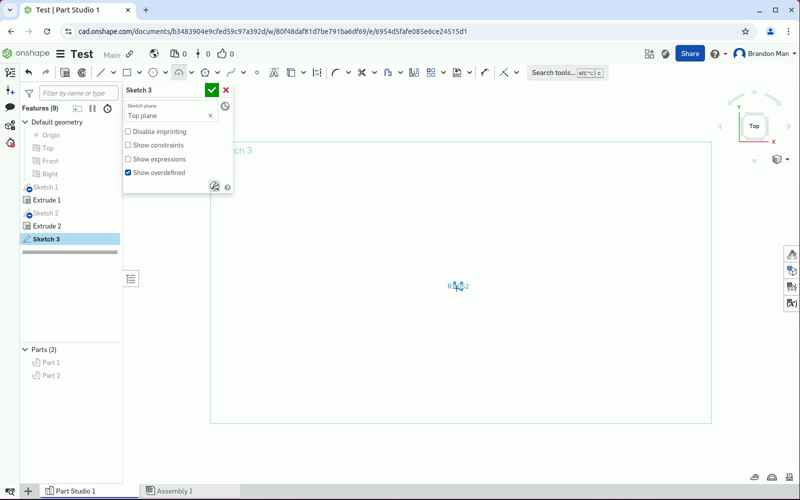
key_up(shift)
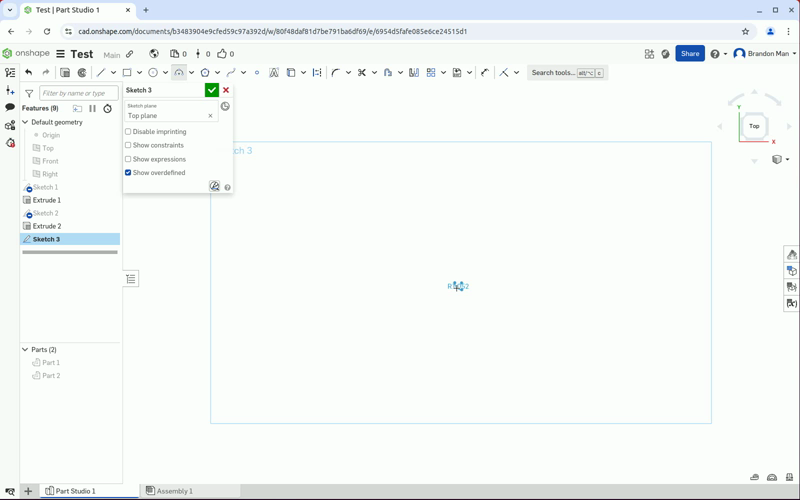
key(esc)
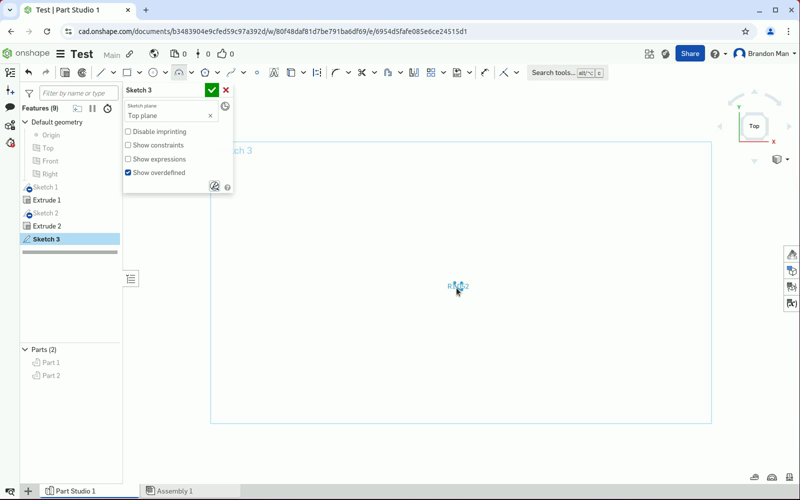
key(l)
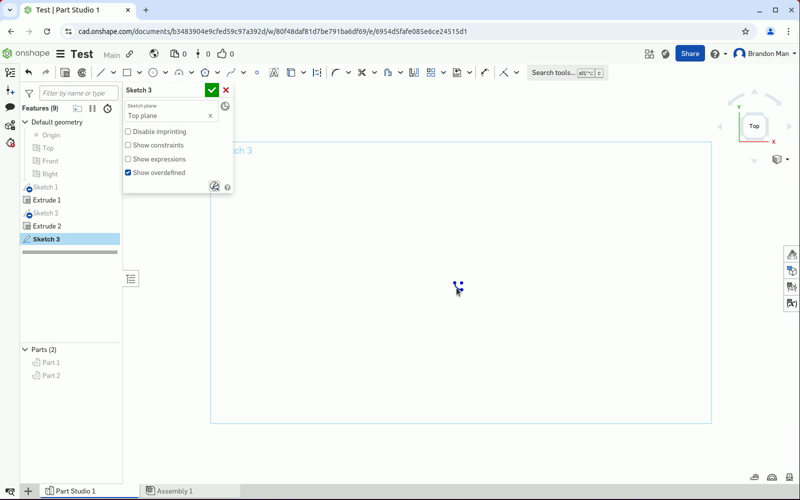
mouse_move(461, 289)
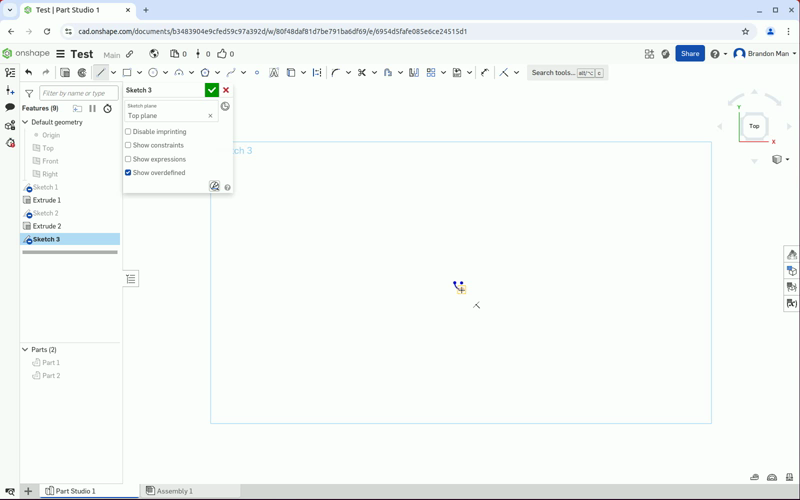
click(461, 289)
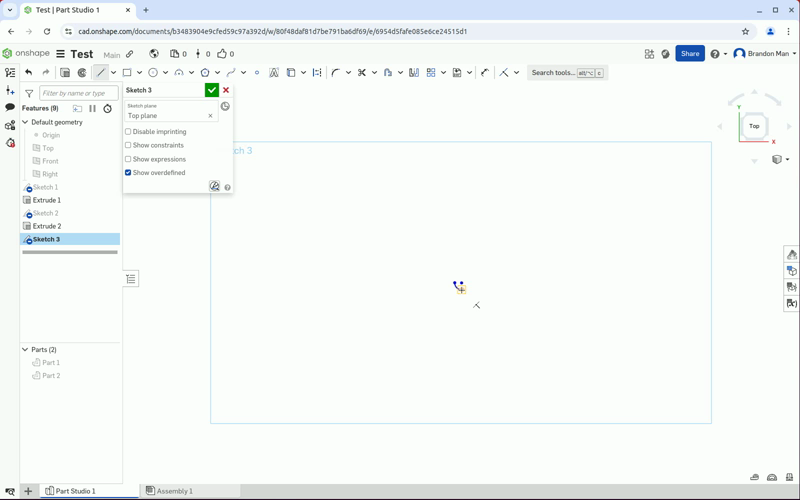
key_down(shift)
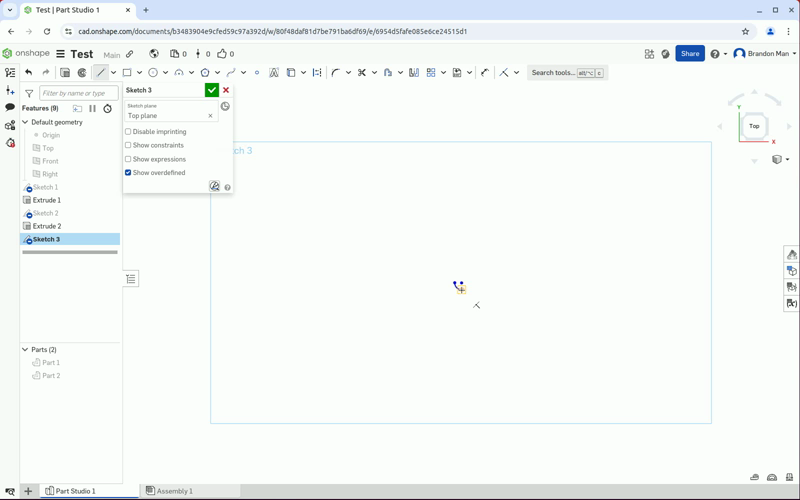
mouse_move(492, 289)
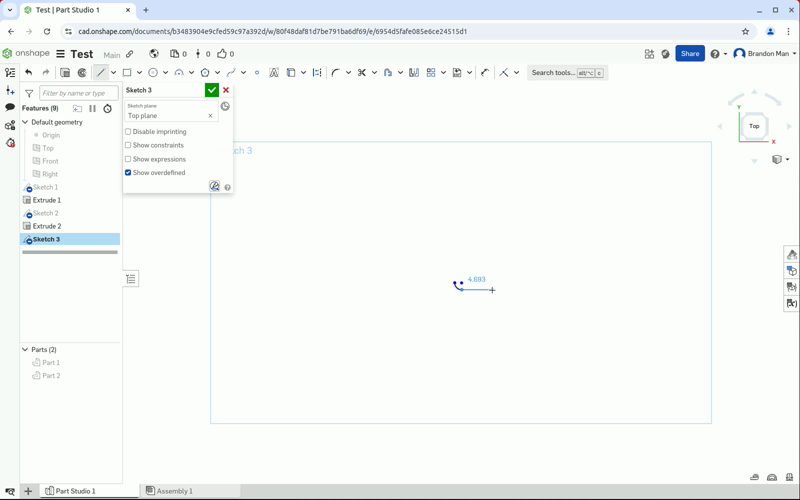
mouse_move(461, 282)
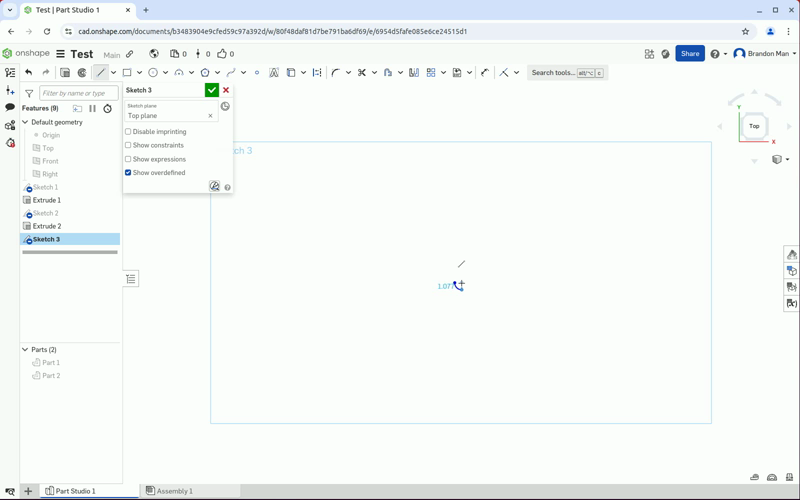
scroll(6)
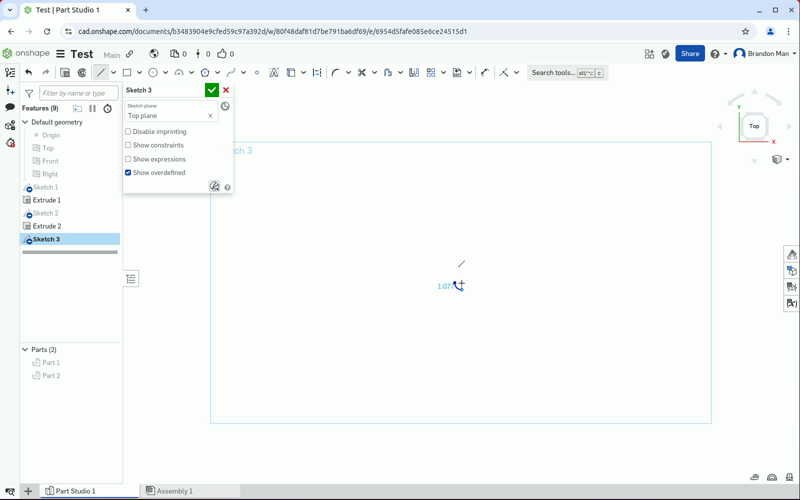
scroll(6)
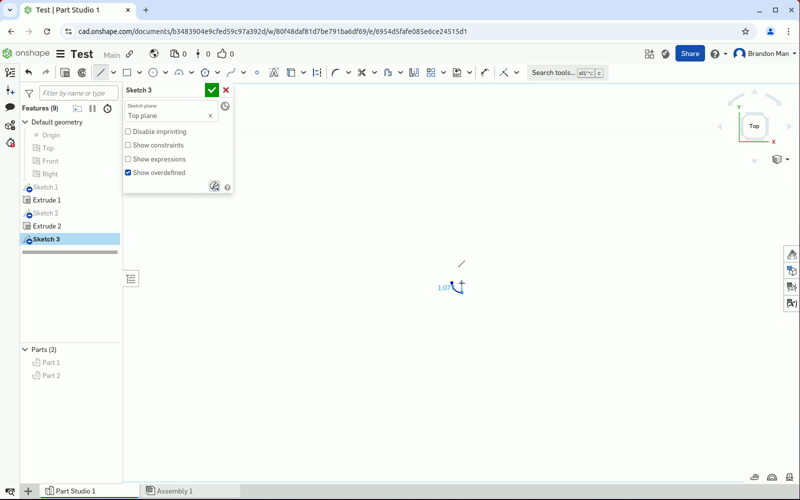
scroll(6)
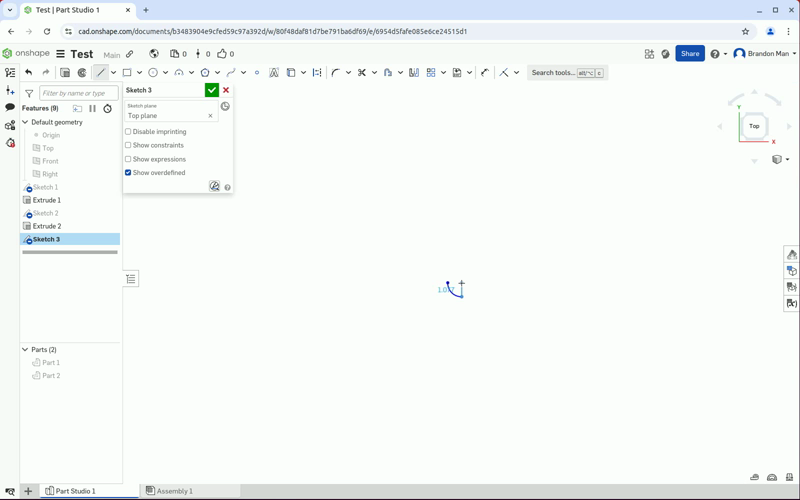
scroll(6)
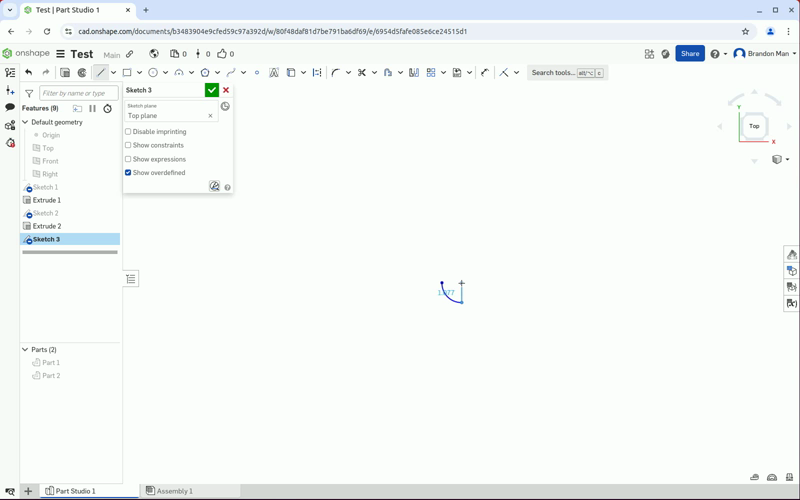
scroll(6)
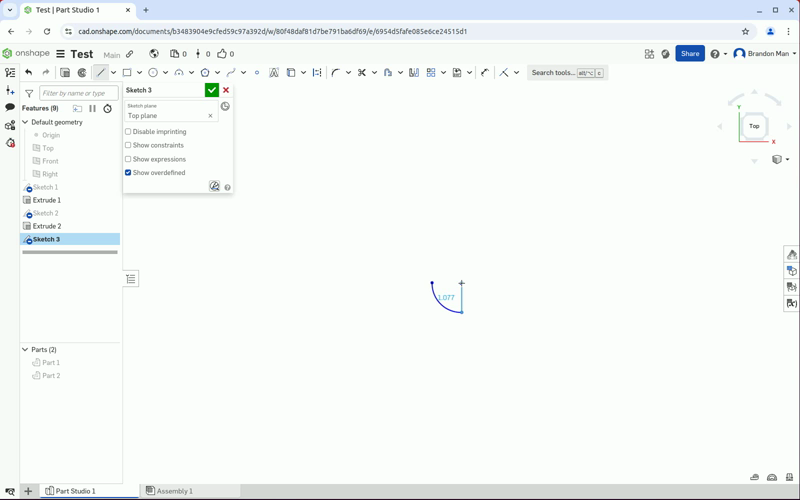
scroll(6)
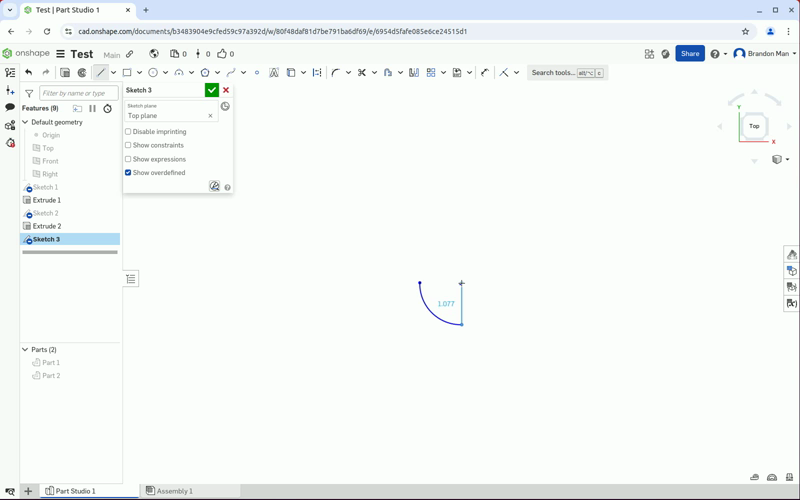
scroll(6)
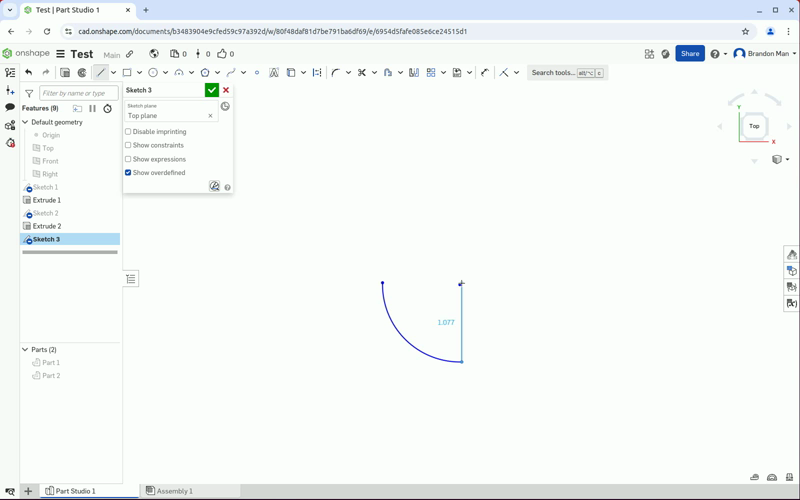
click(461, 282)
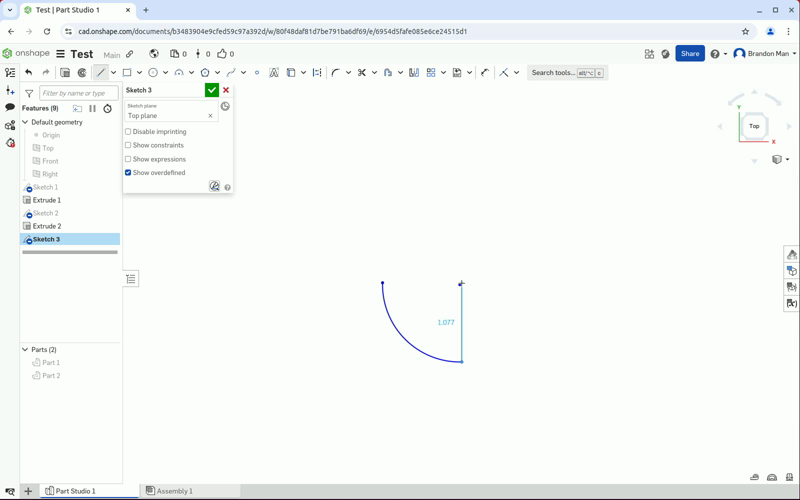
scroll(-6)
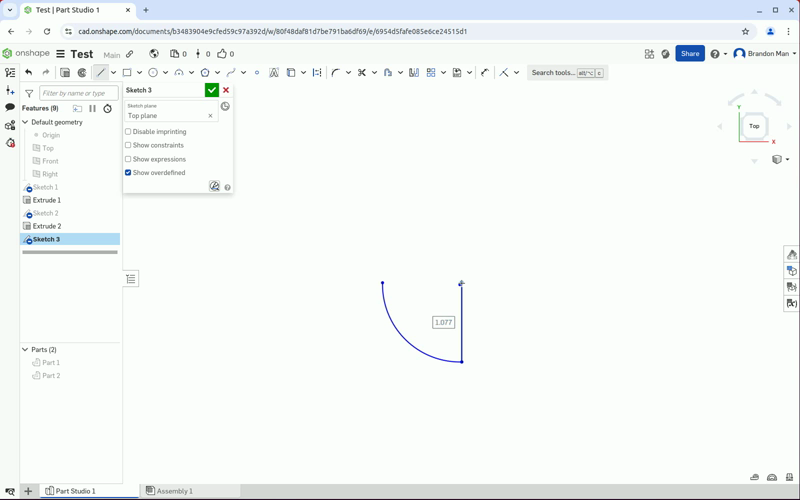
scroll(-6)
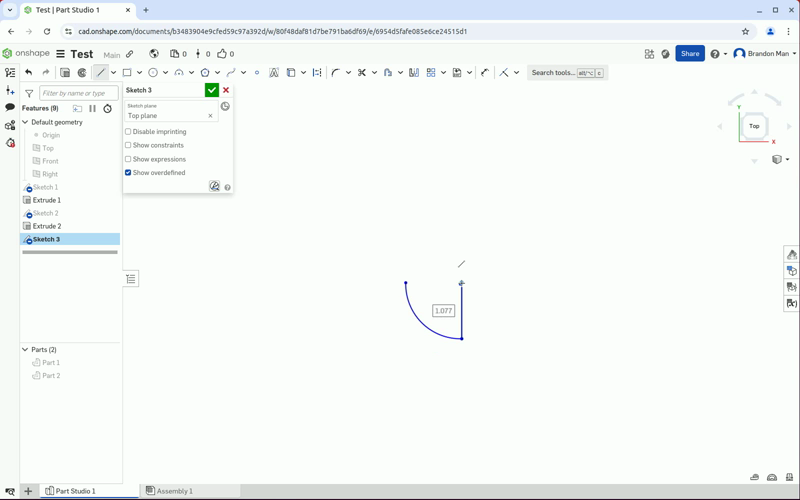
scroll(-6)
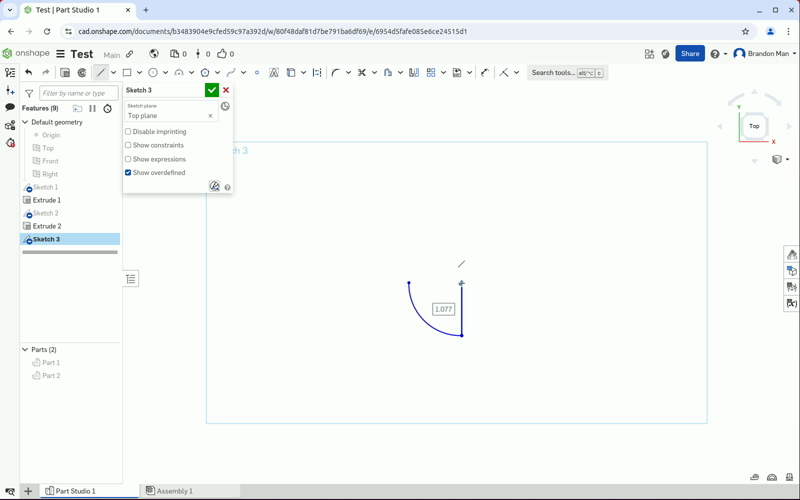
scroll(-6)
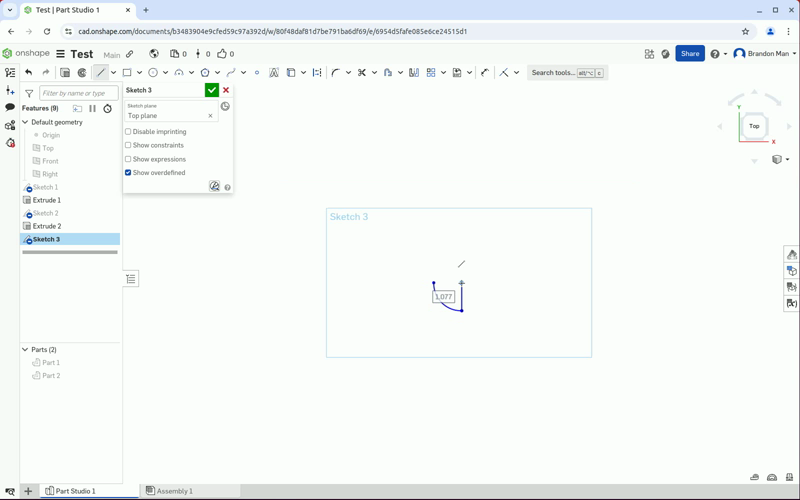
scroll(-6)
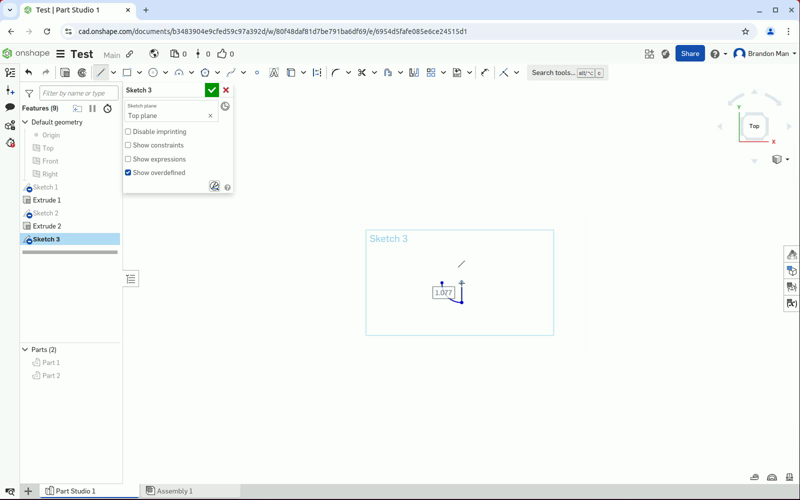
scroll(-6)
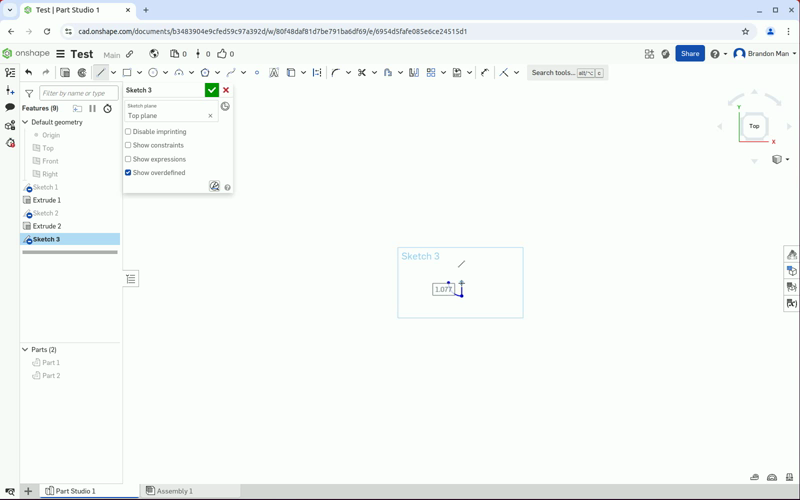
scroll(-6)
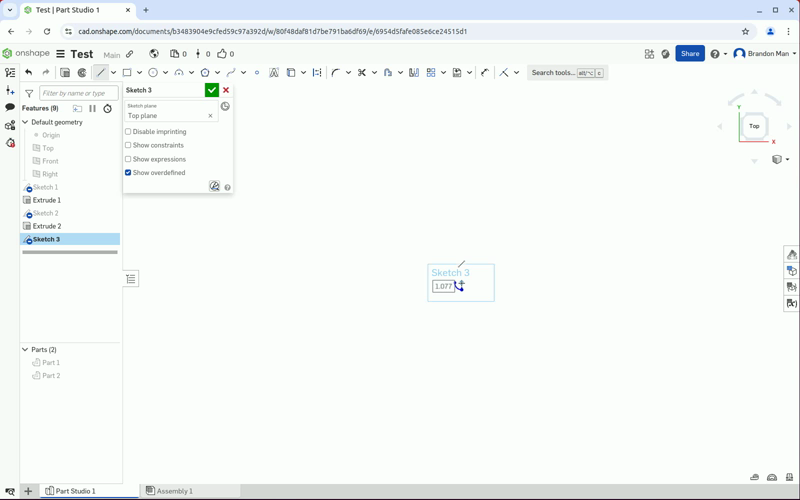
key_up(shift)
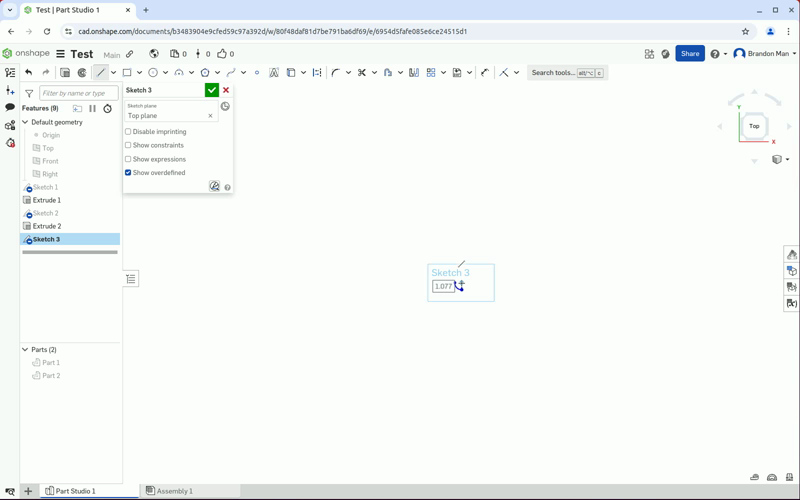
mouse_move(492, 282)
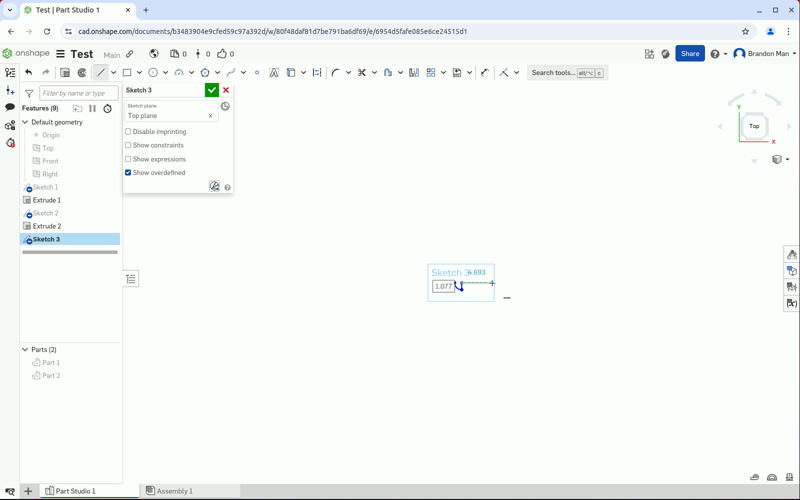
key_down(shift)
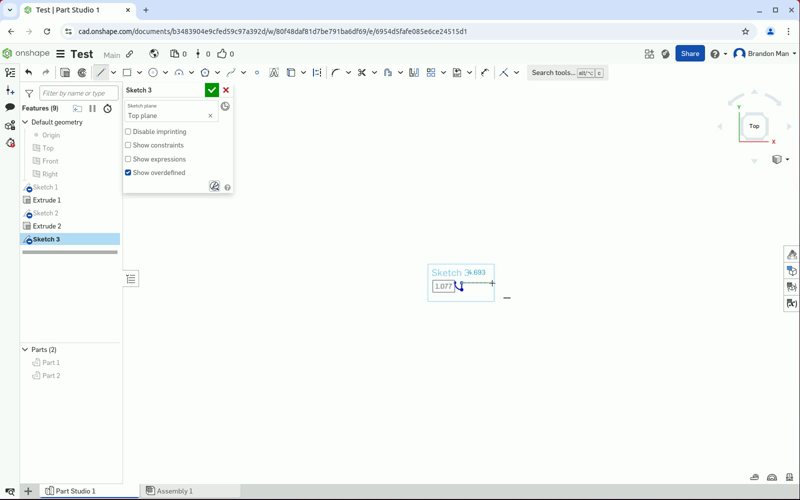
mouse_move(454, 282)
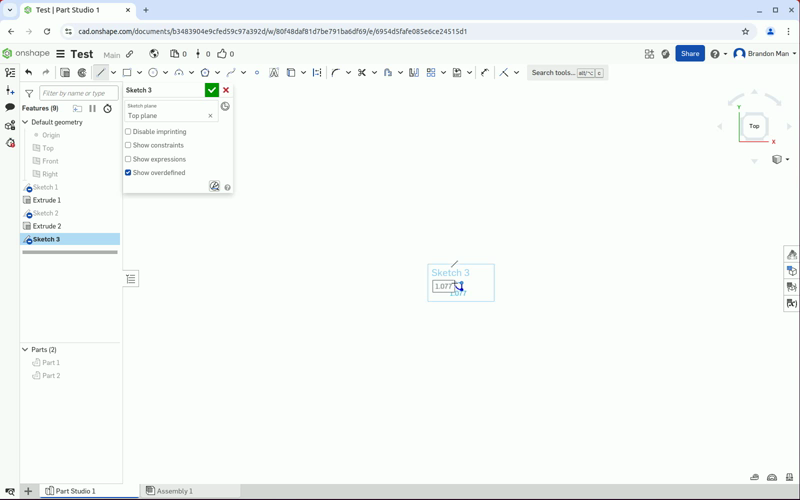
scroll(6)
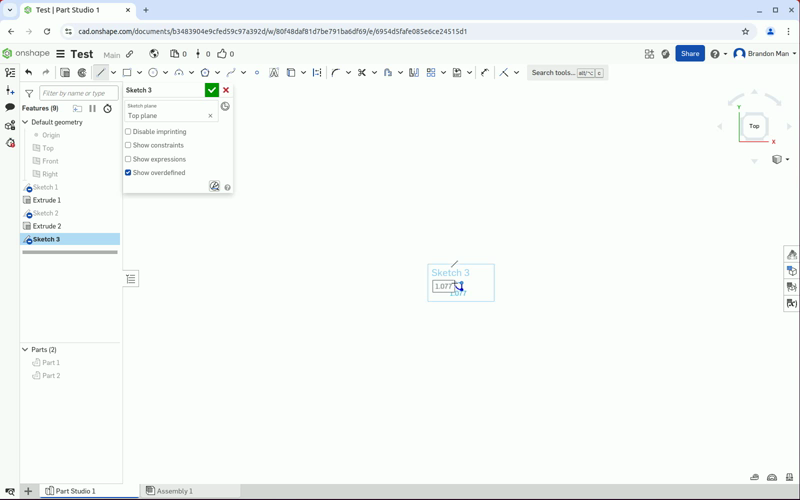
scroll(6)
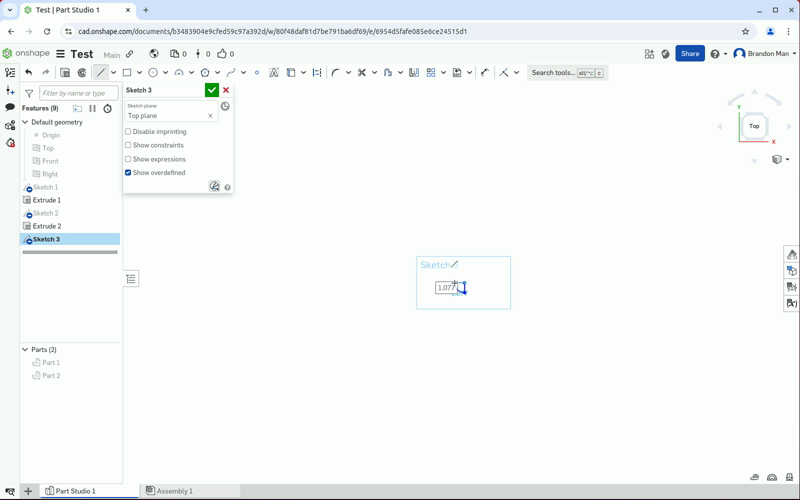
scroll(6)
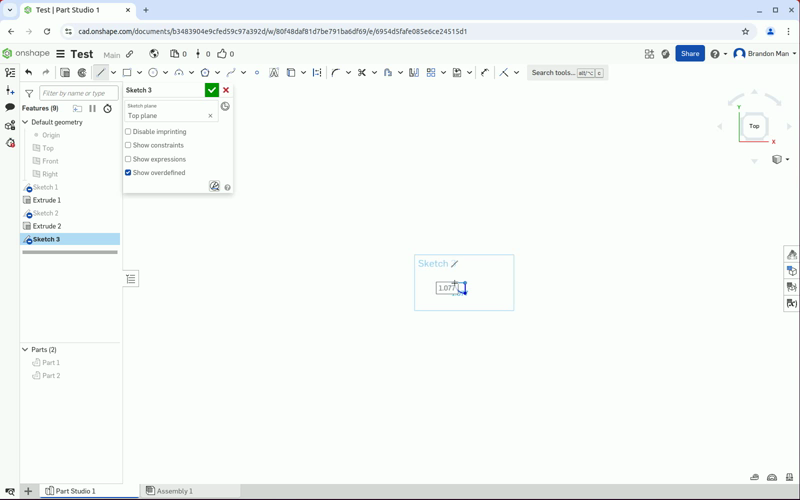
scroll(6)
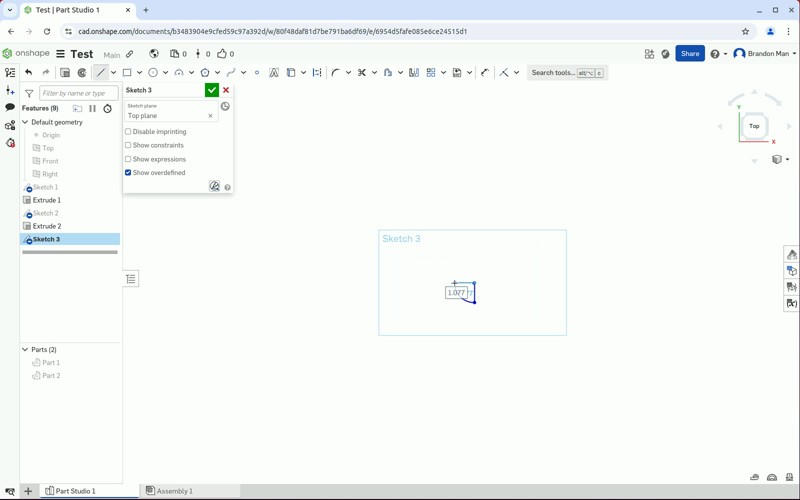
scroll(6)
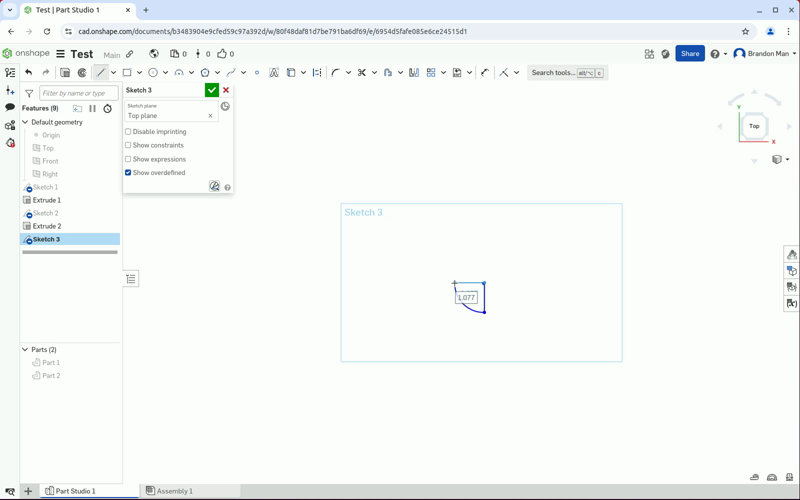
scroll(6)
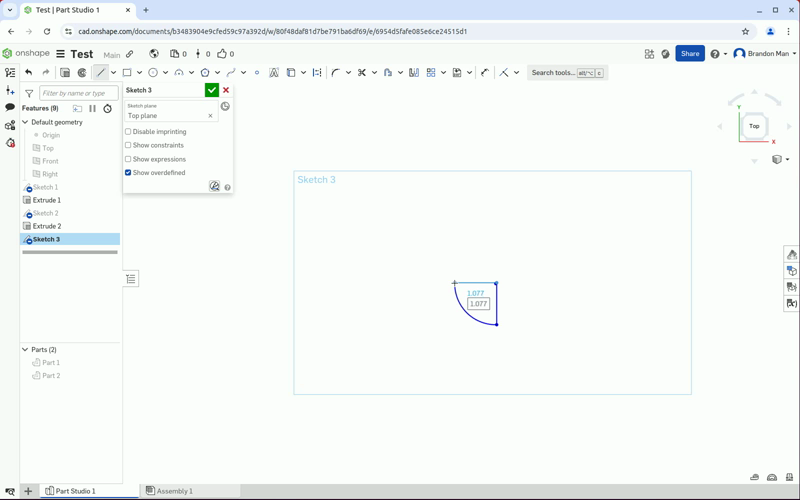
scroll(6)
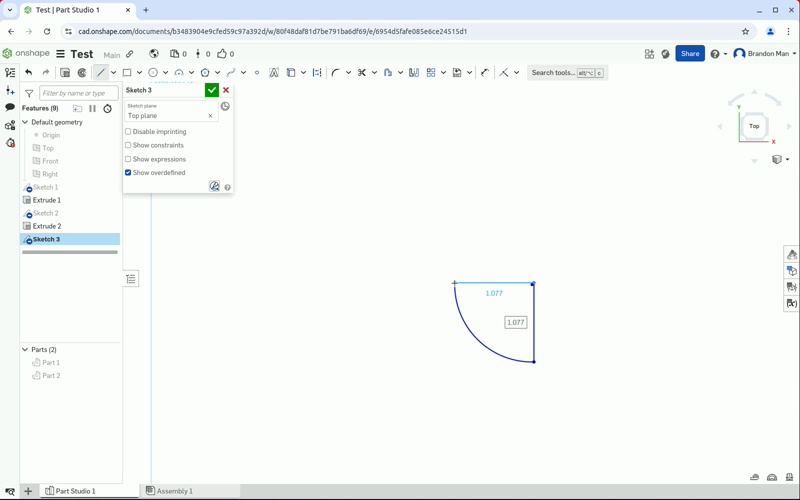
key_up(shift)
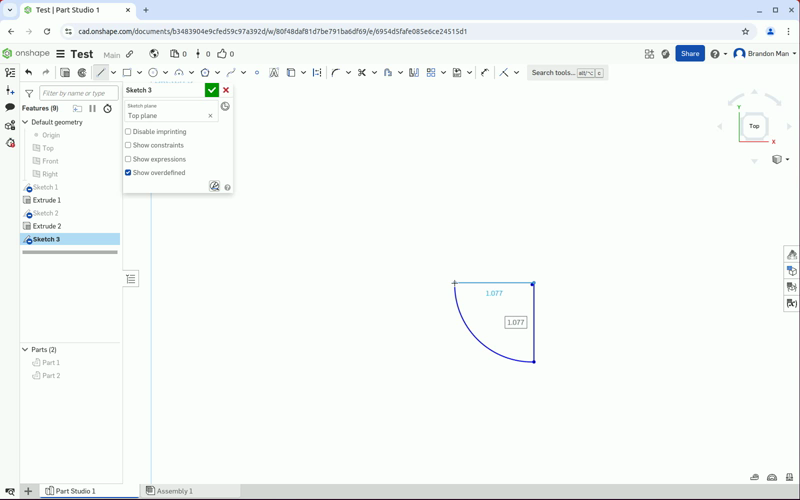
click(454, 282)
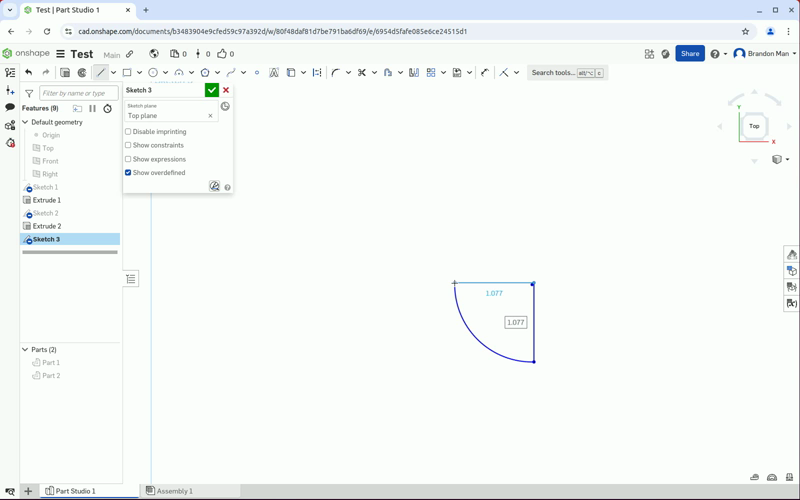
scroll(-6)
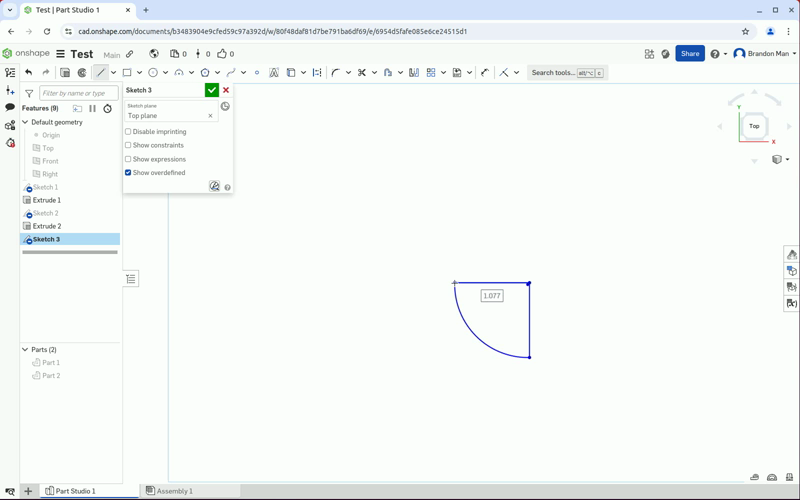
scroll(-6)
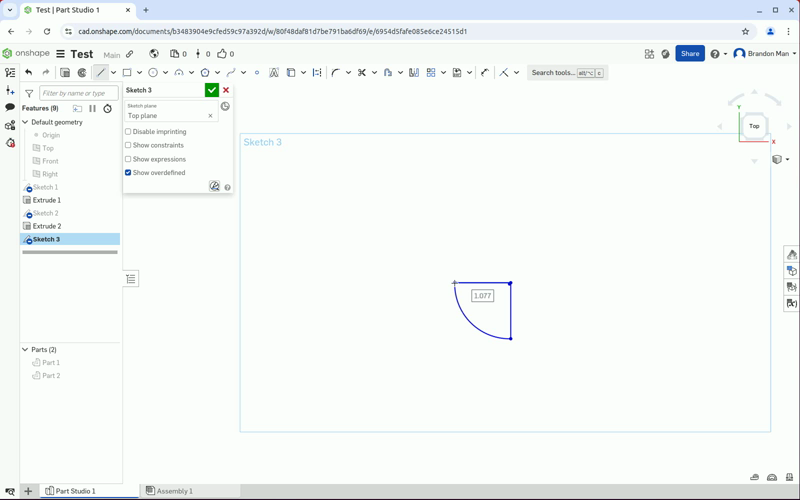
scroll(-6)
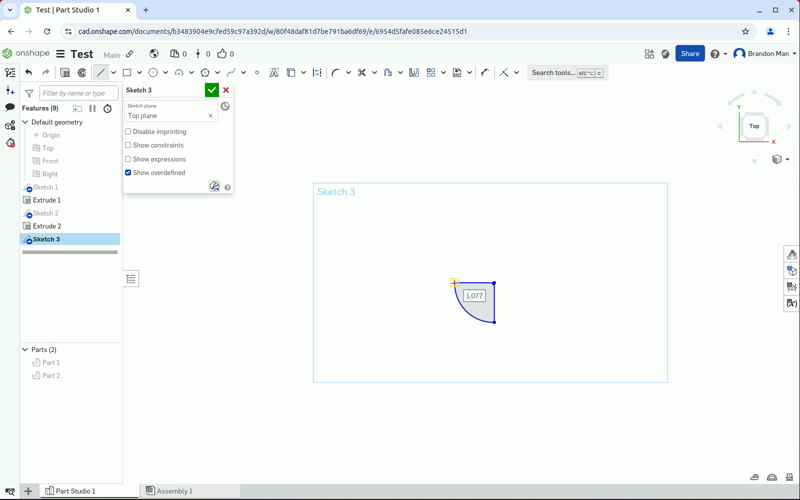
scroll(-6)
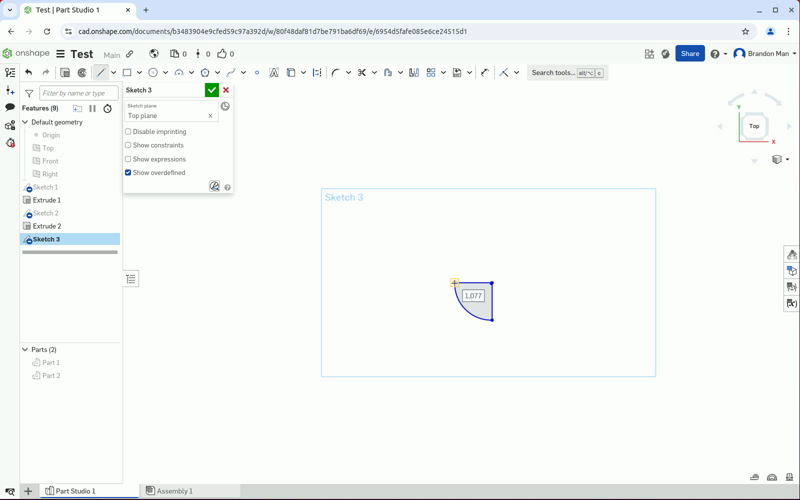
scroll(-6)
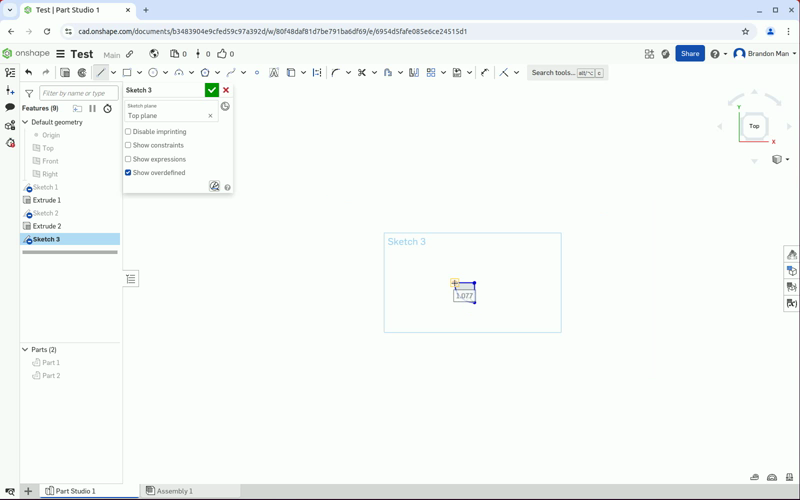
scroll(-6)
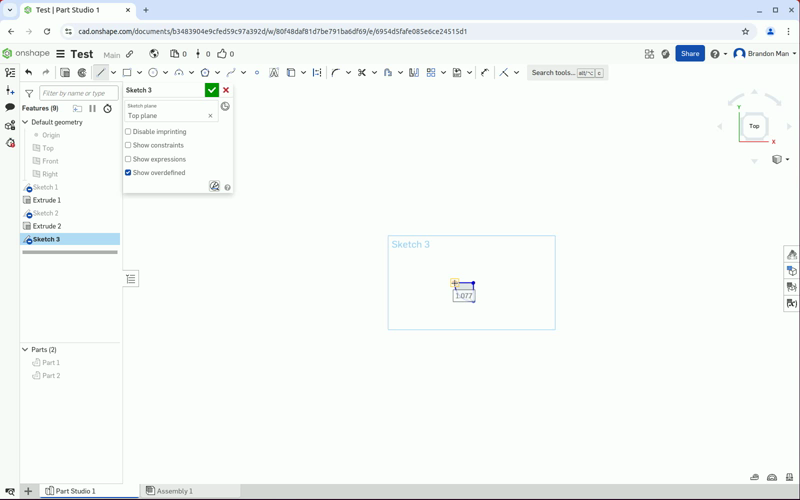
scroll(-6)
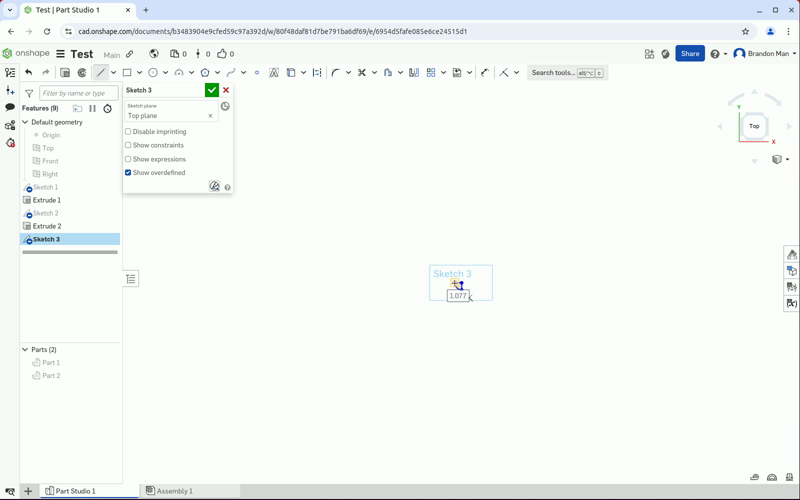
key(esc)
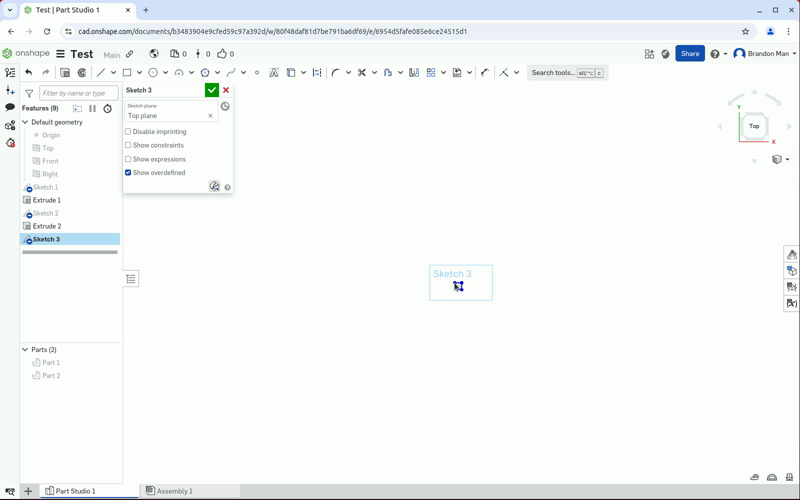
mouse_move(459, 283)
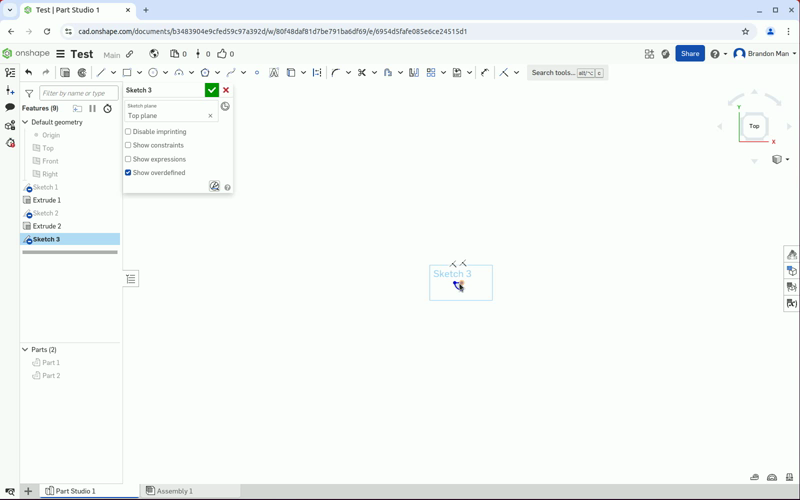
scroll(6)
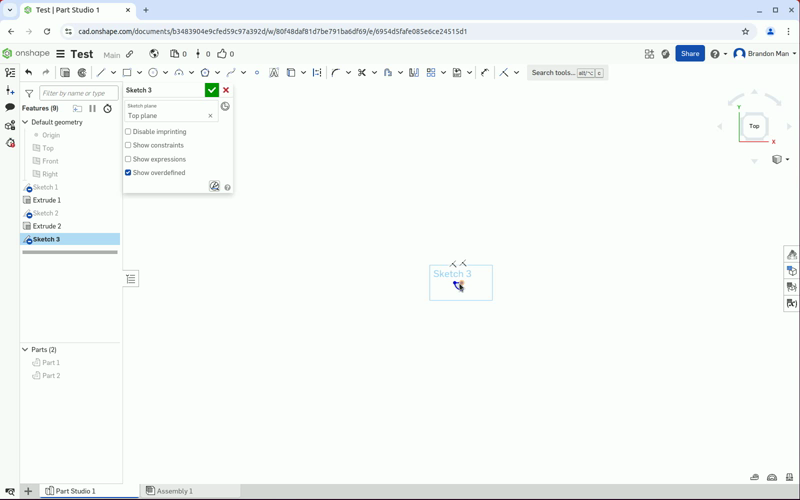
scroll(6)
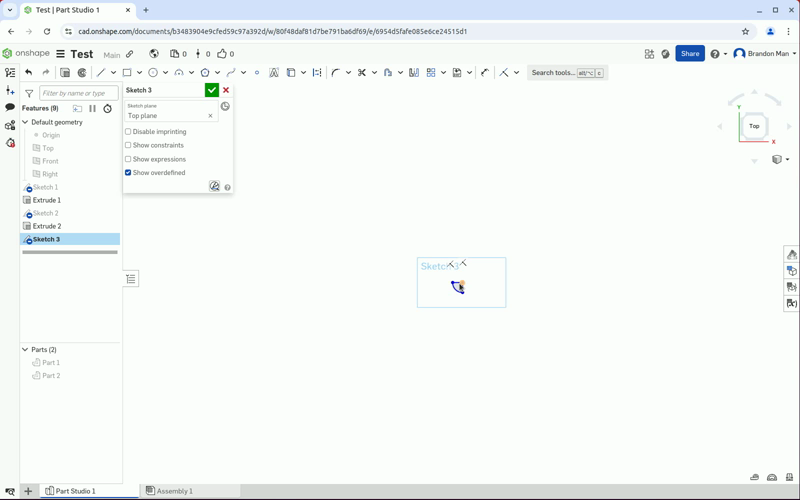
scroll(6)
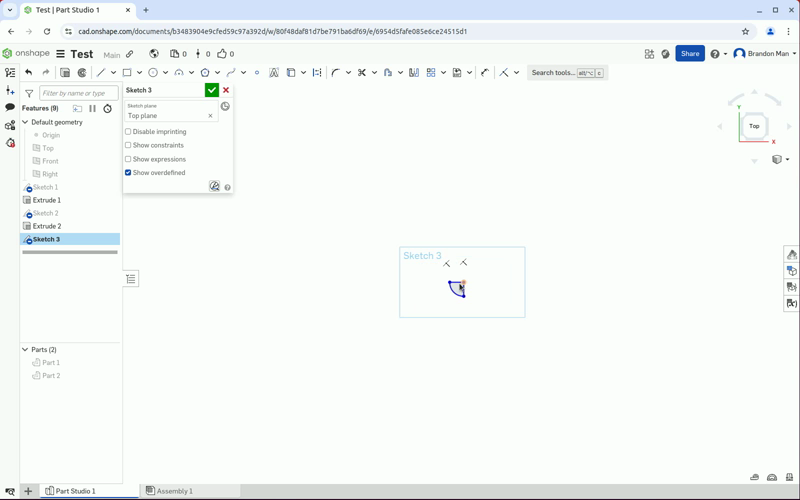
scroll(6)
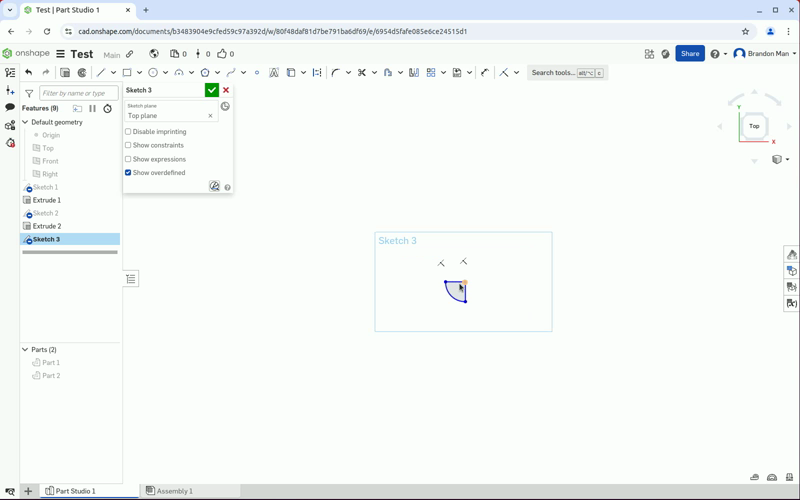
scroll(6)
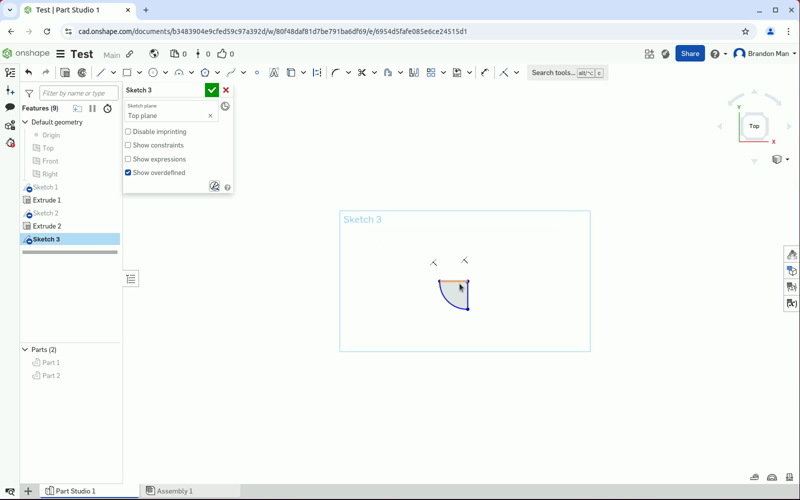
scroll(6)
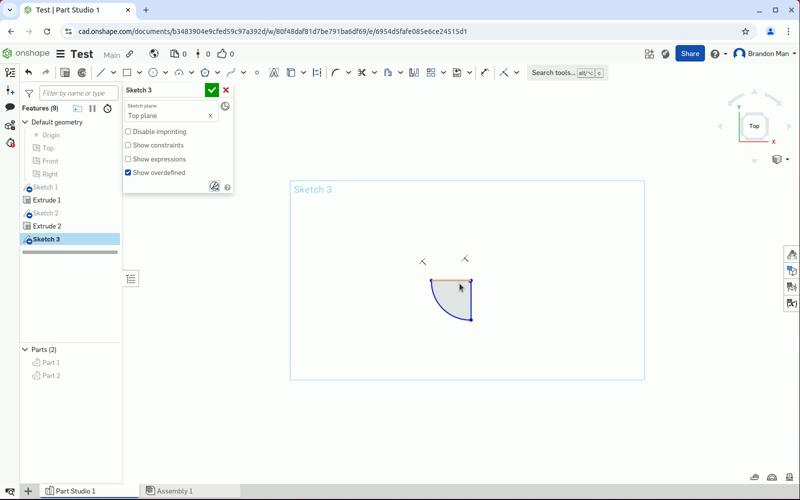
scroll(6)
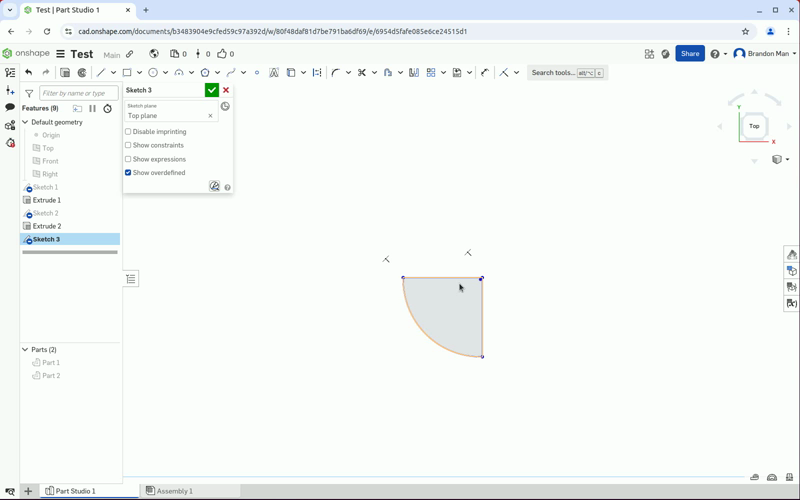
click(459, 283)
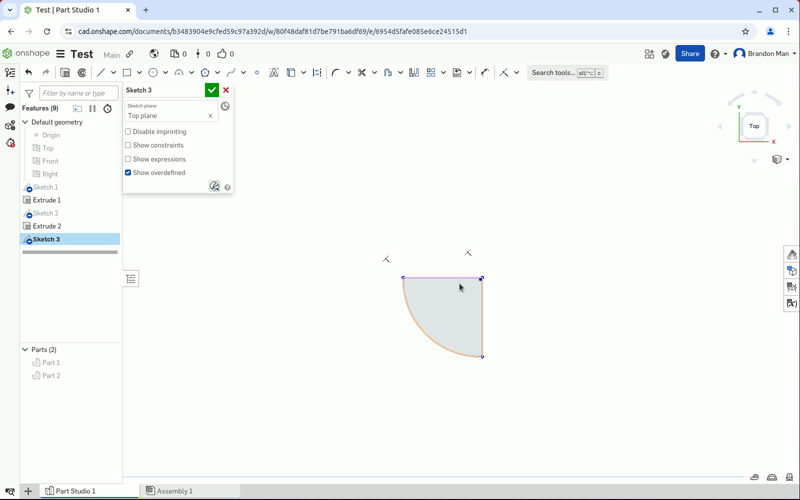
scroll(-6)
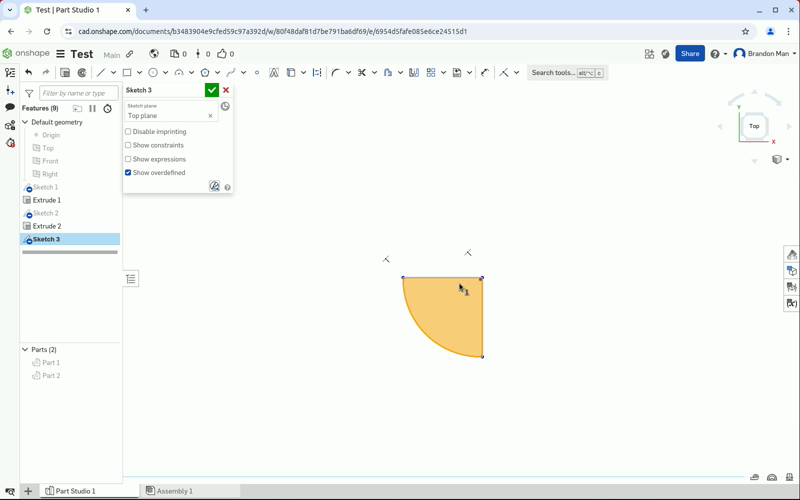
scroll(-6)
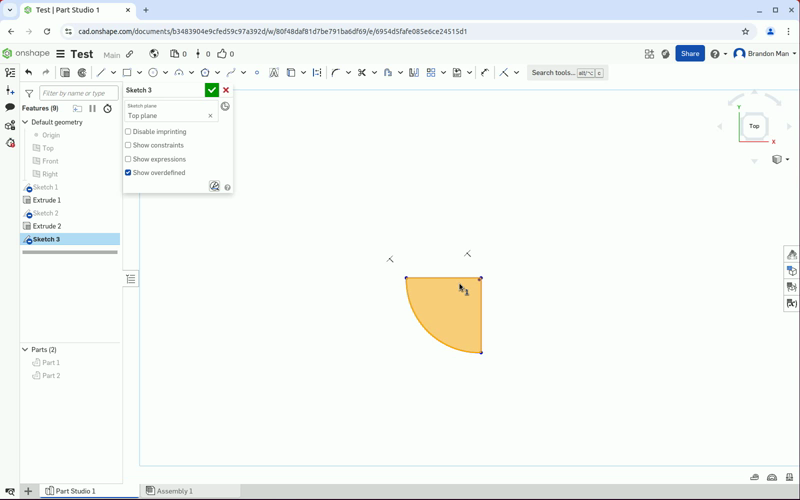
scroll(-6)
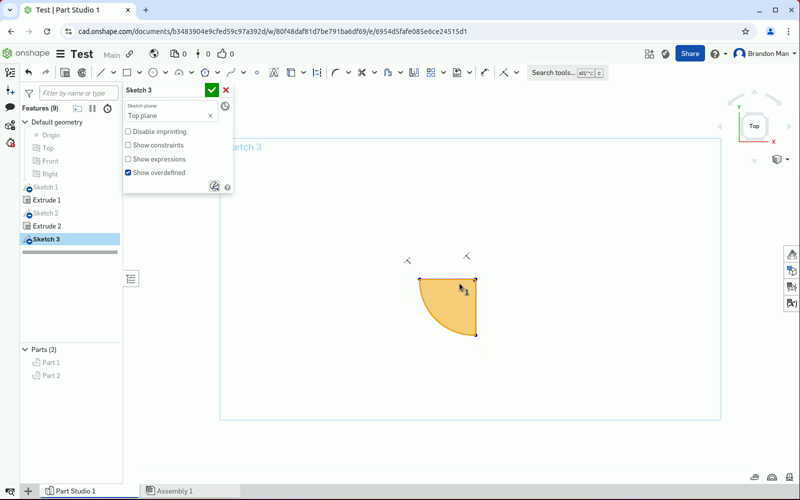
scroll(-6)
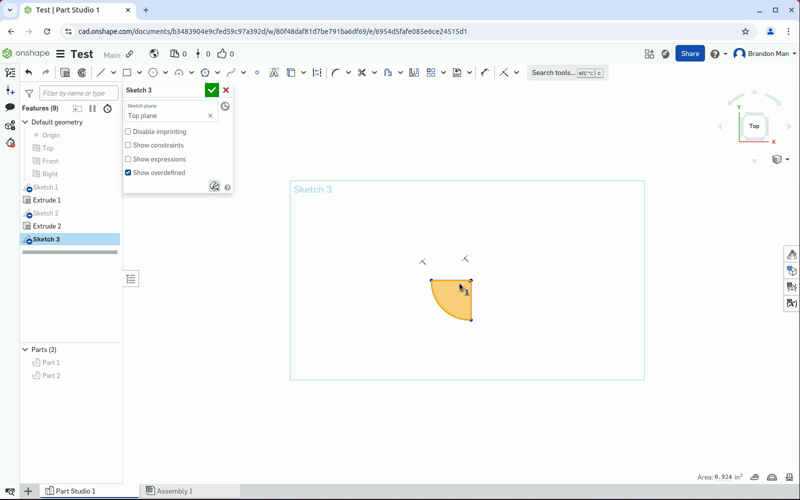
scroll(-6)
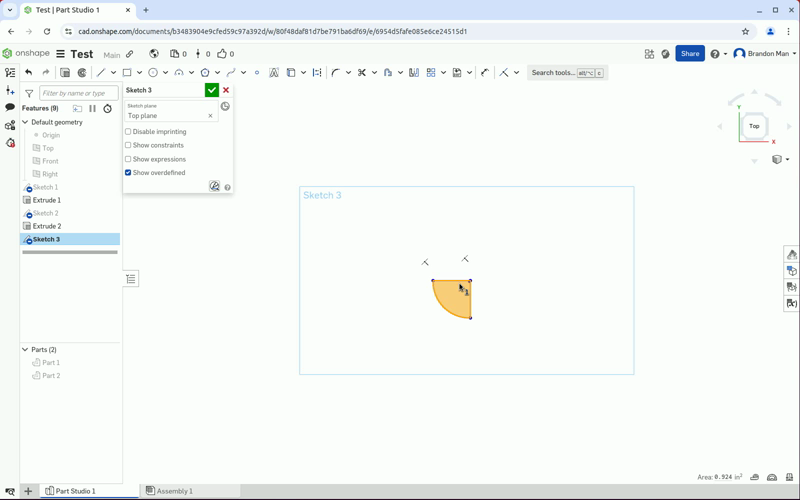
scroll(-6)
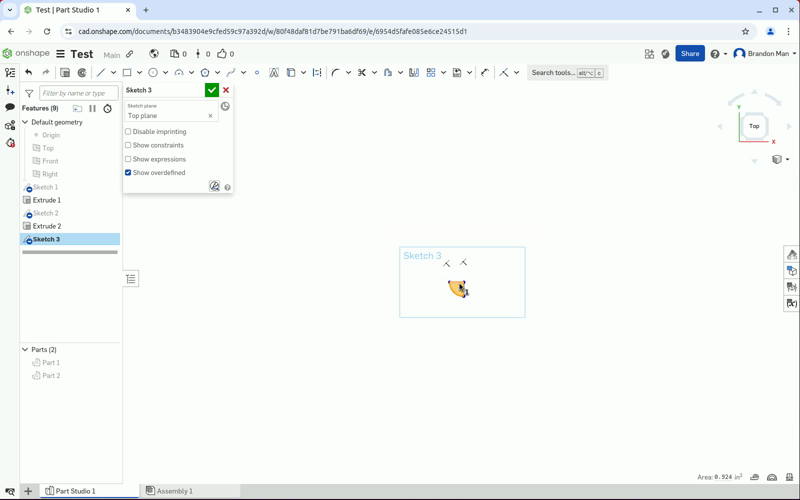
scroll(-6)
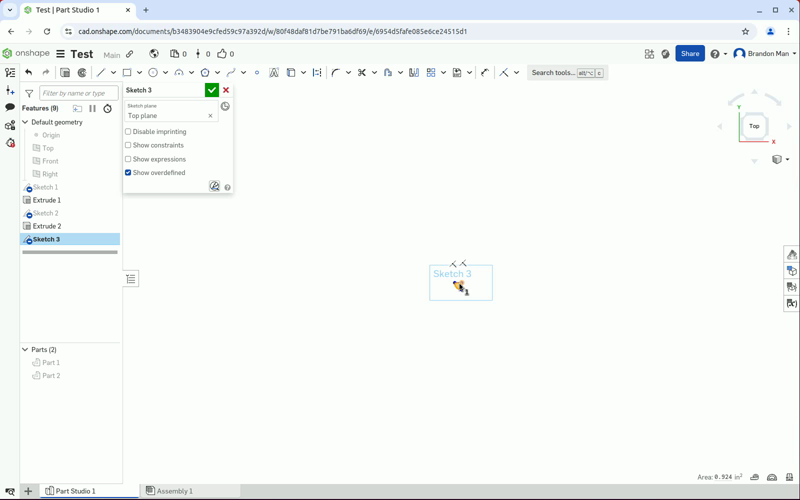
mouse_move(73, 352)
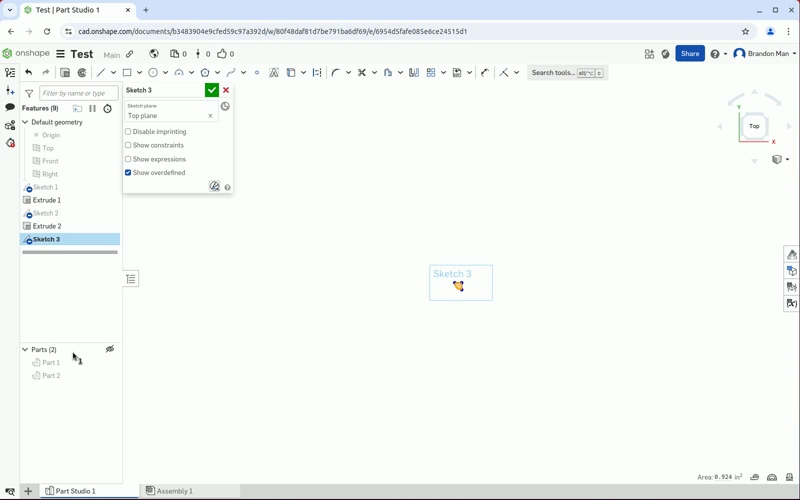
key(shift+y)
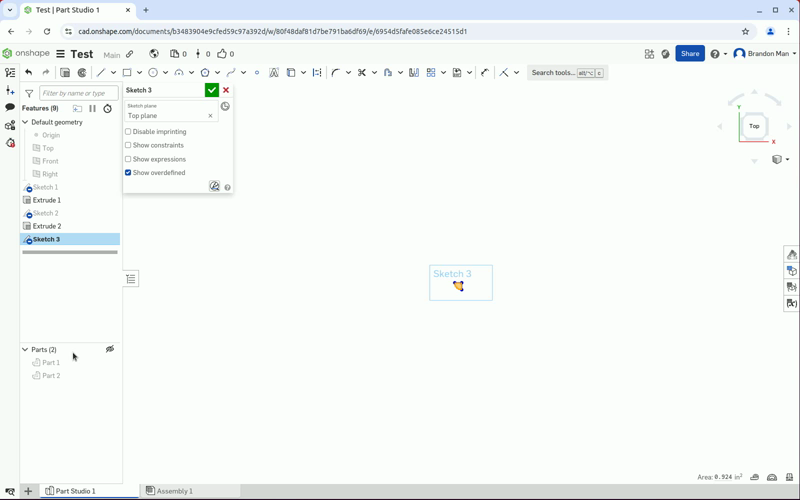
key(shift+e)
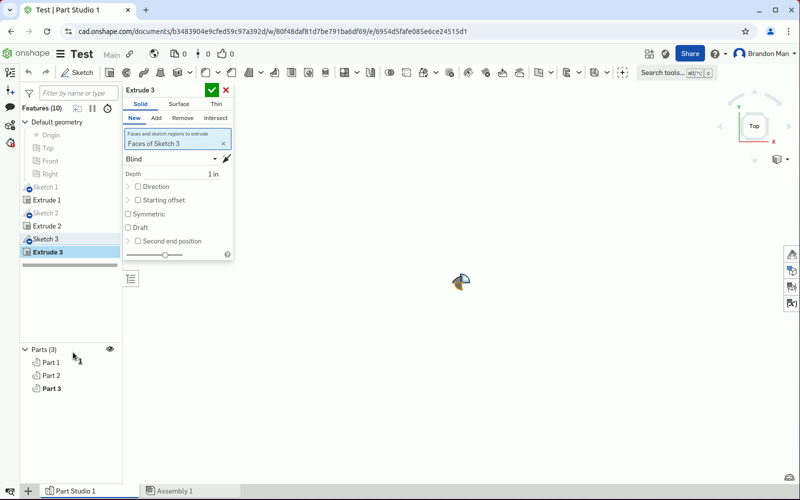
mouse_move(143, 106)
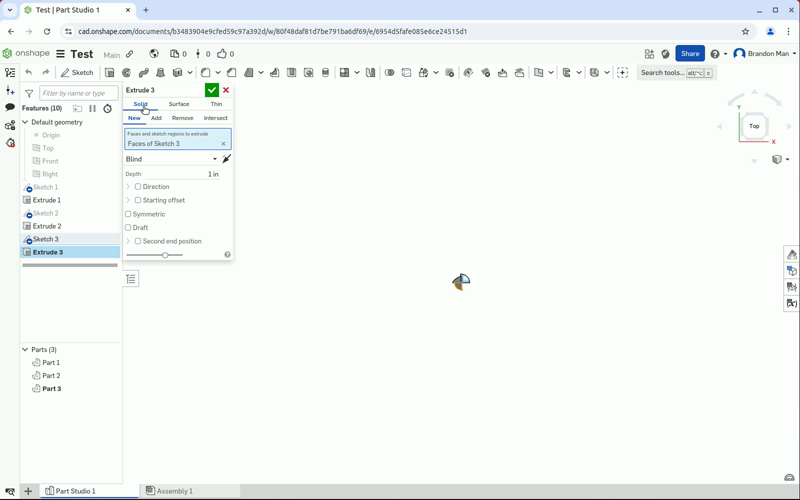
click(143, 106)
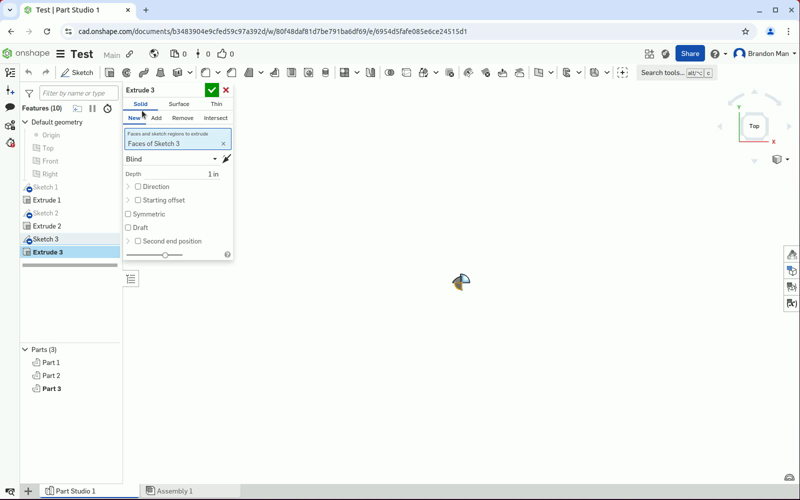
mouse_move(137, 120)
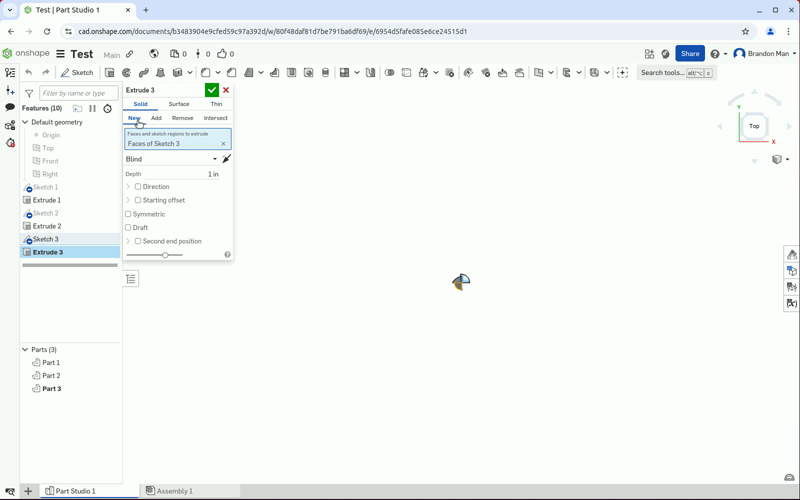
click(137, 120)
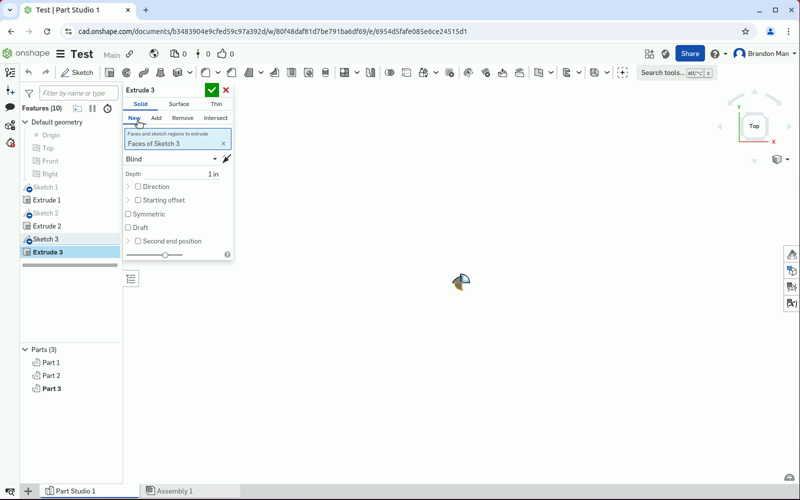
key(tab, 4)
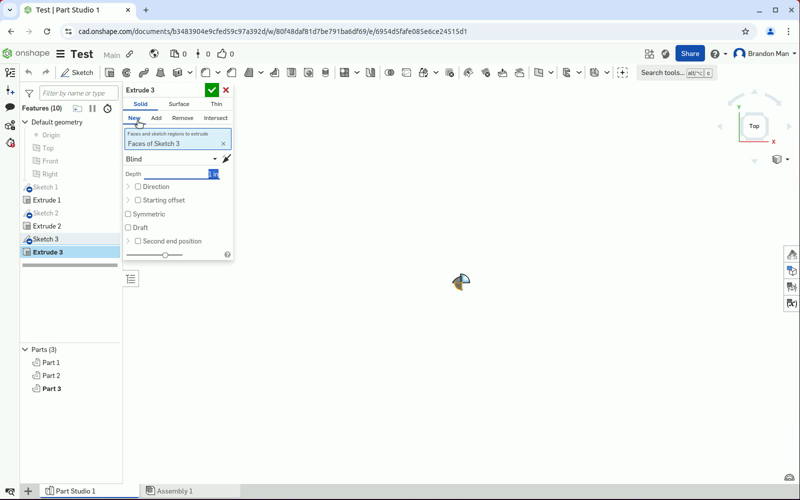
text(6.74)
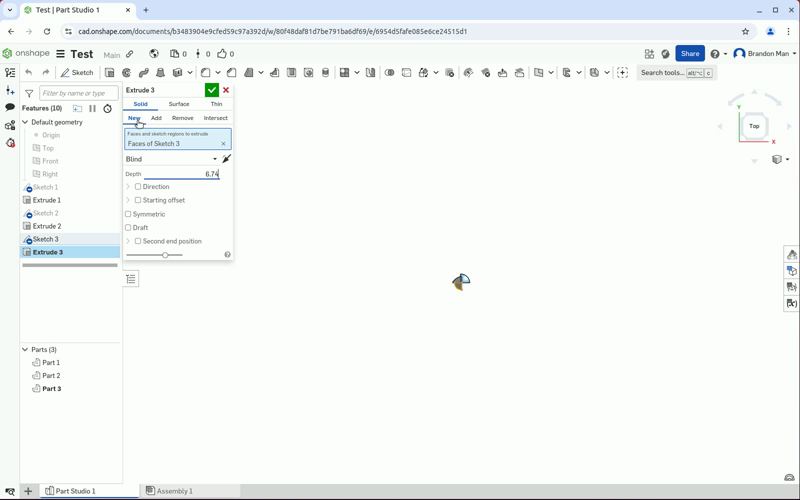
key(enter)
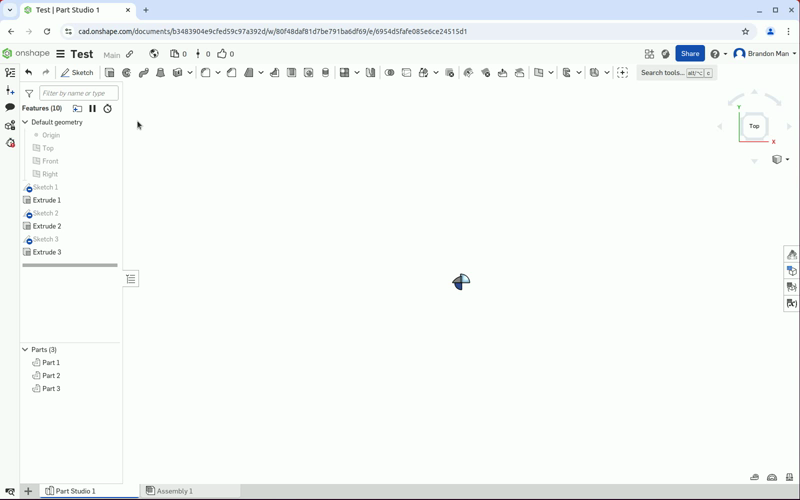
key(shift+h)
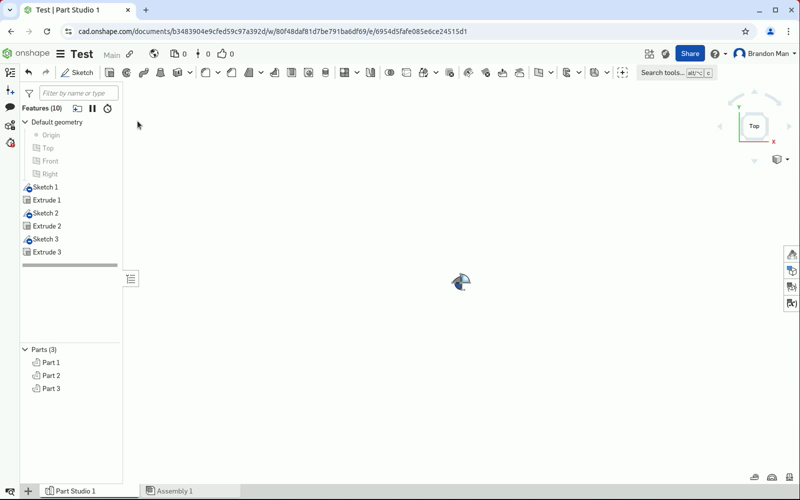
key(shift+h)
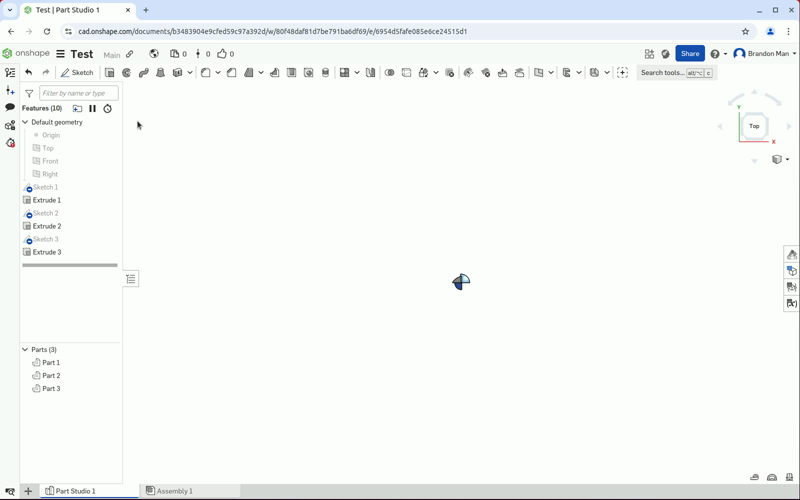
mouse_move(73, 189)
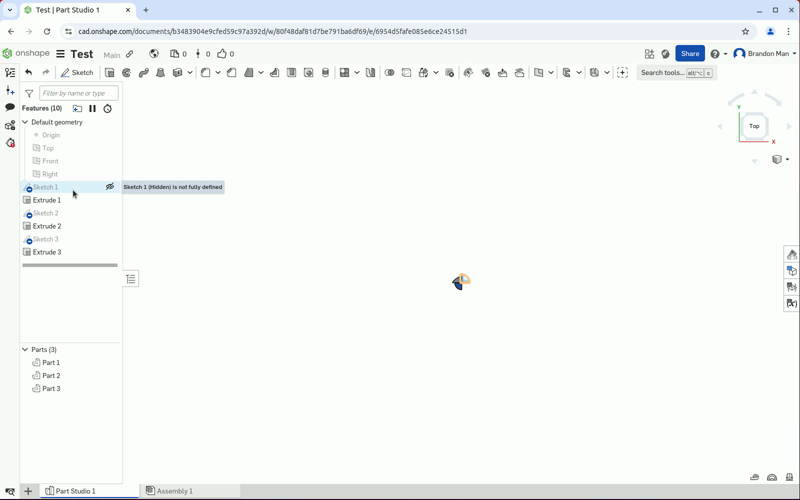
click(73, 189)
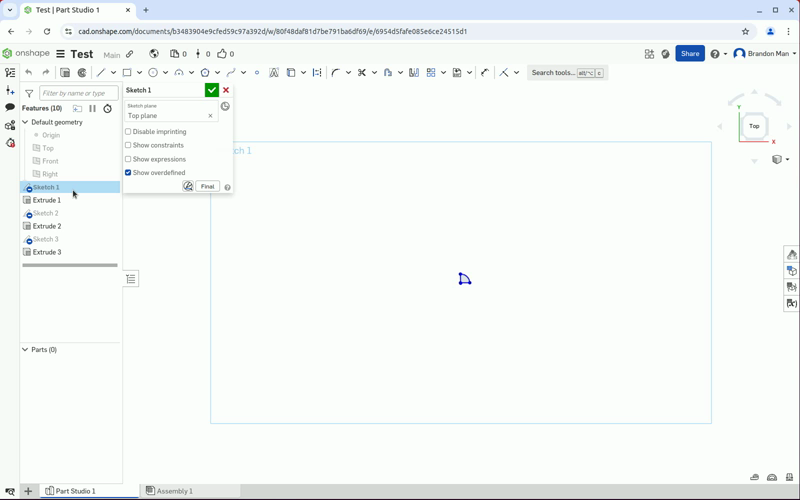
mouse_move(229, 92)
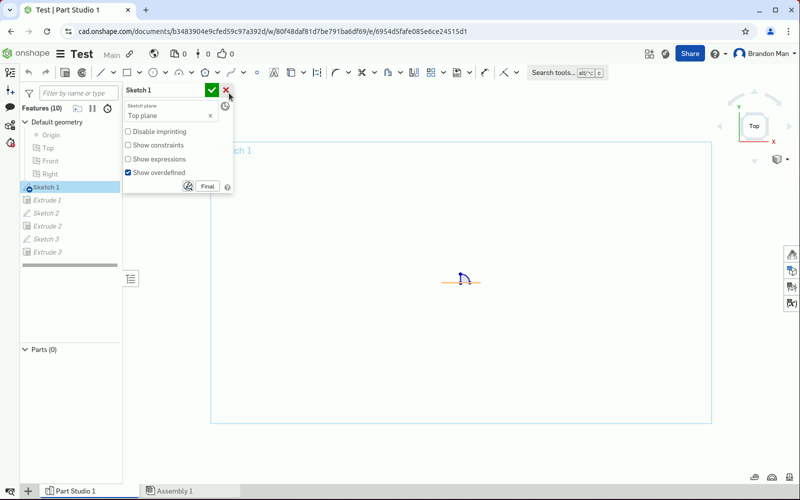
click(229, 92)
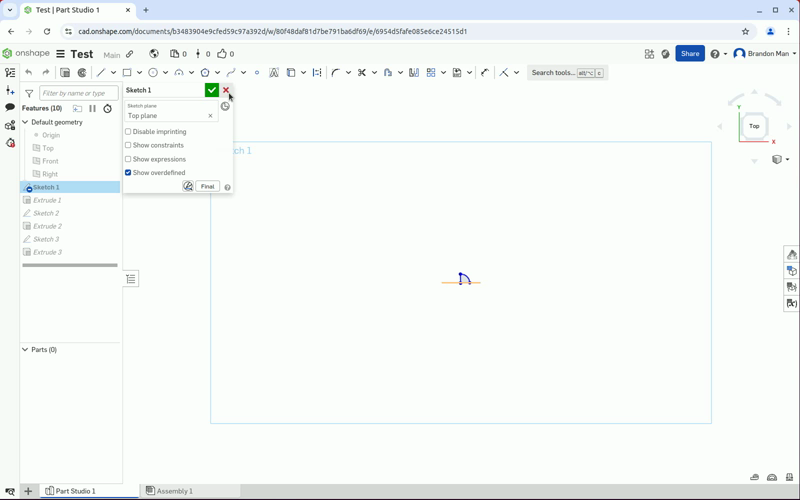
key(shift+s)
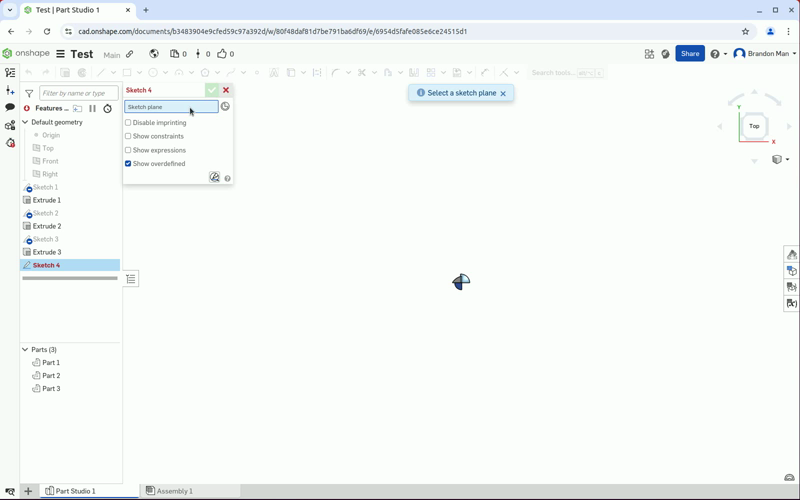
mouse_move(73, 150)
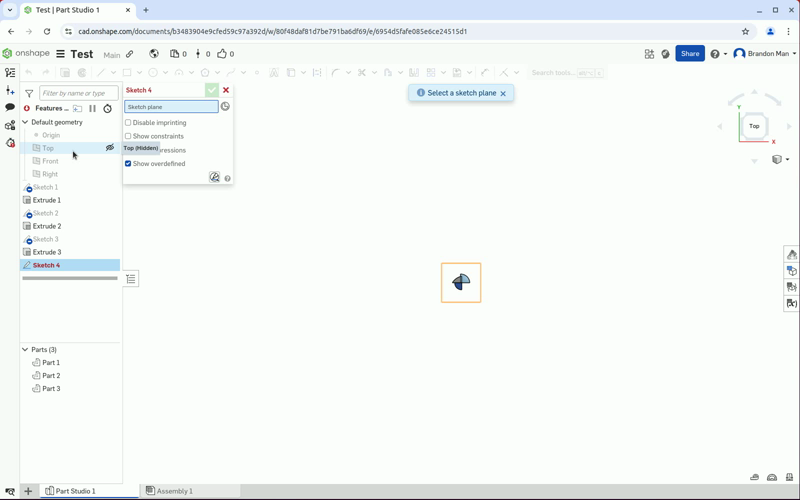
click(73, 150)
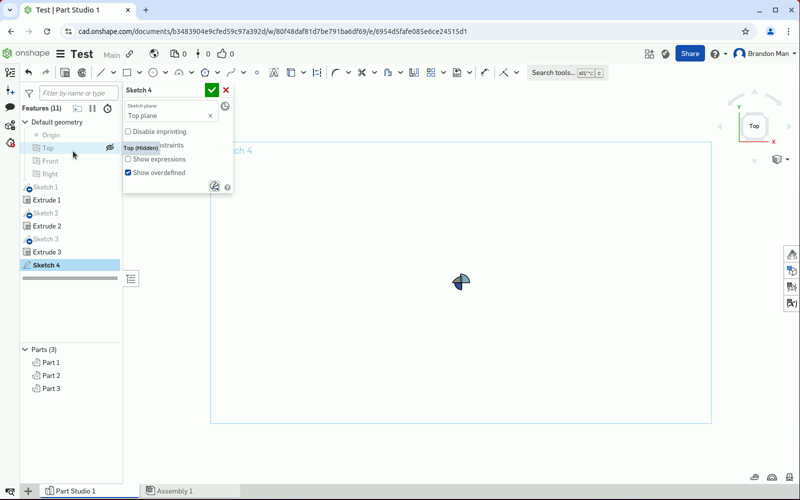
mouse_move(73, 352)
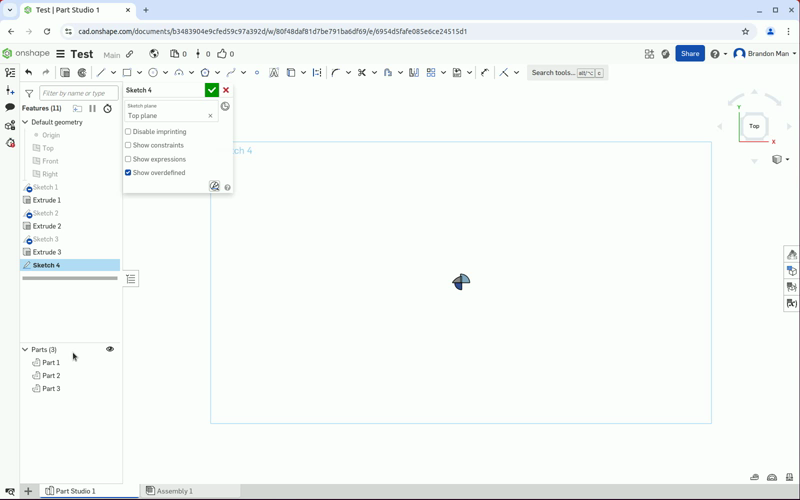
key(y)
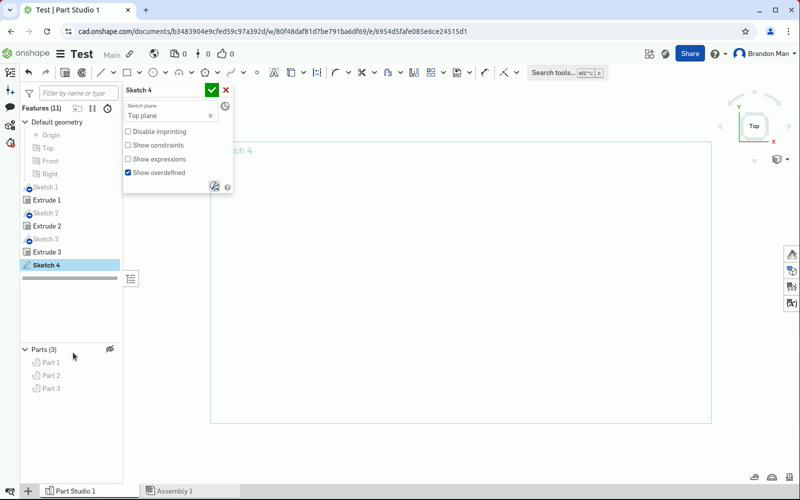
key(a)
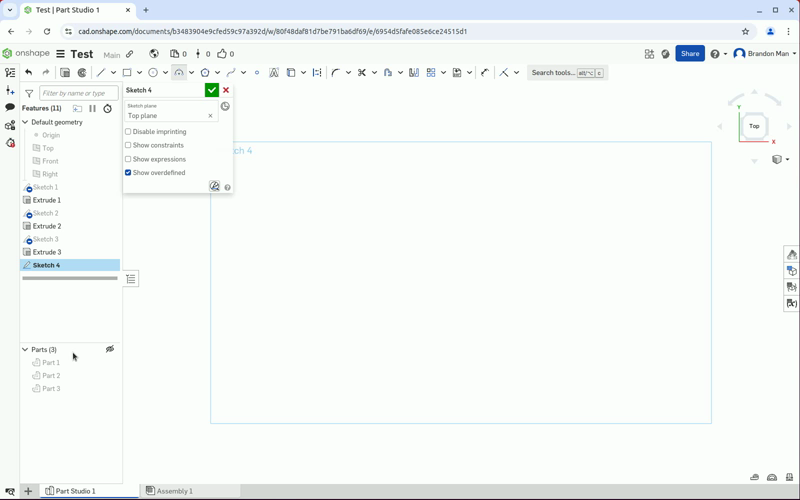
key_down(shift)
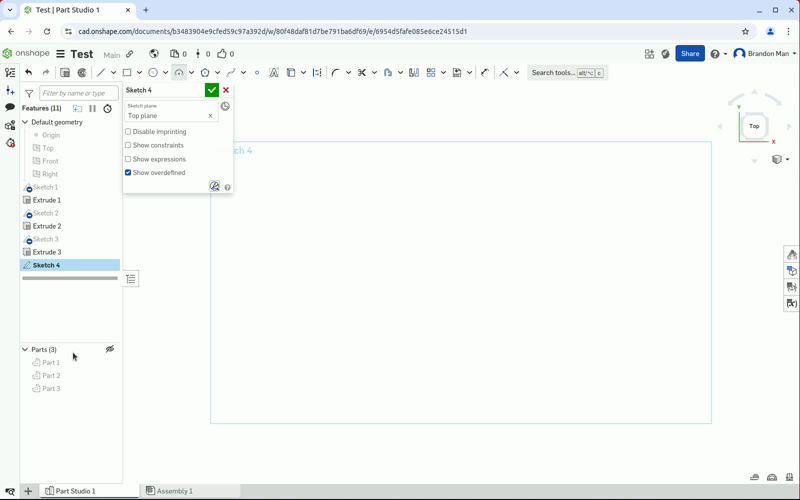
mouse_move(460, 288)
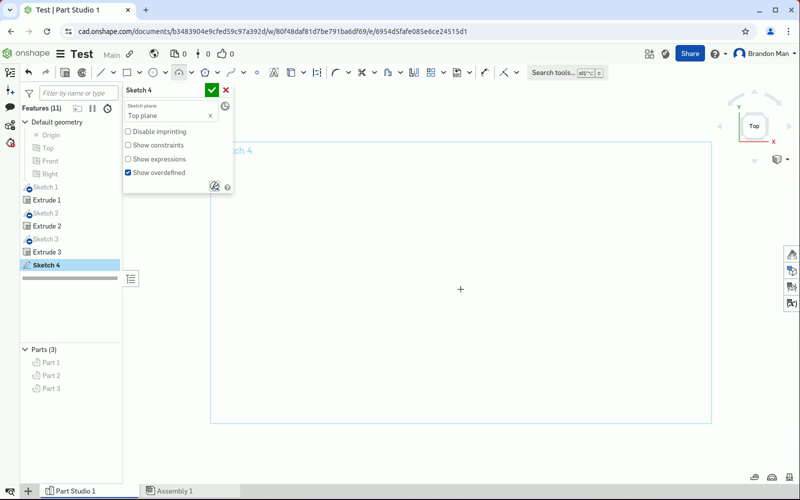
click(460, 288)
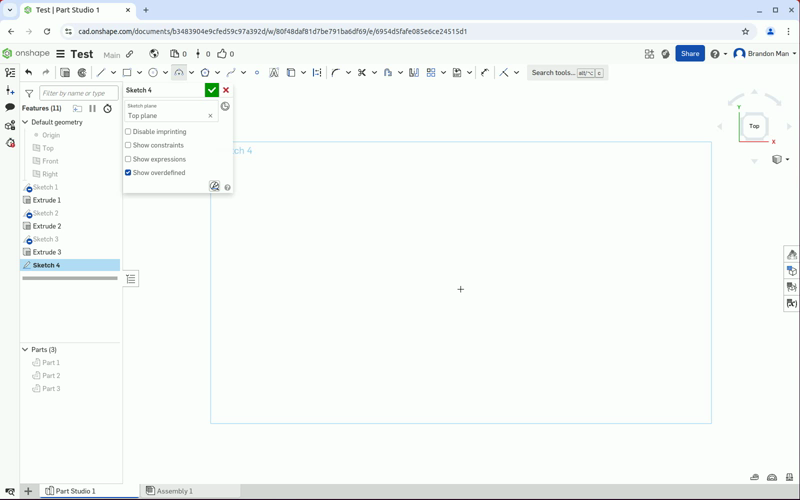
key_up(shift)
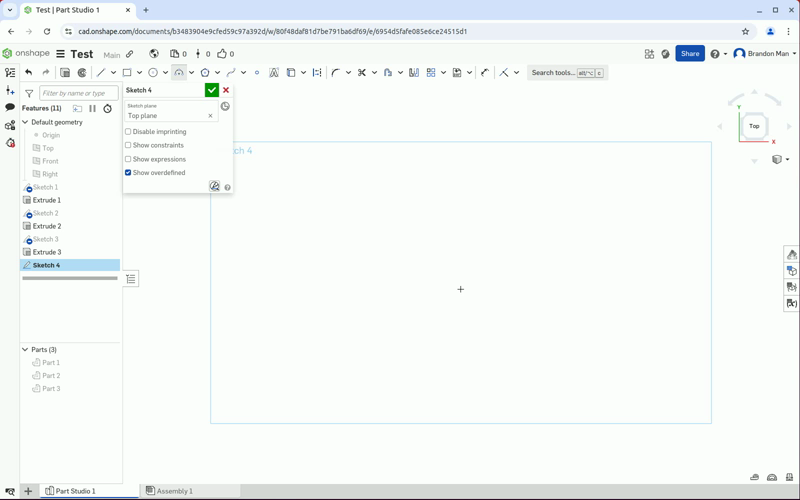
key_down(shift)
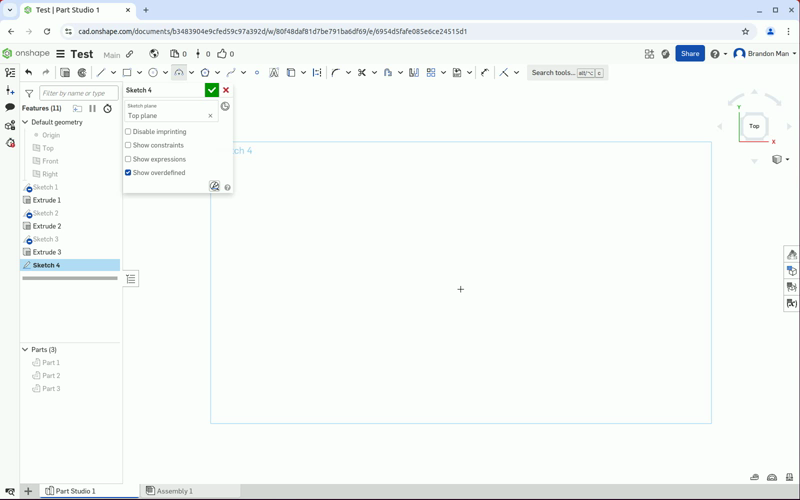
mouse_move(467, 281)
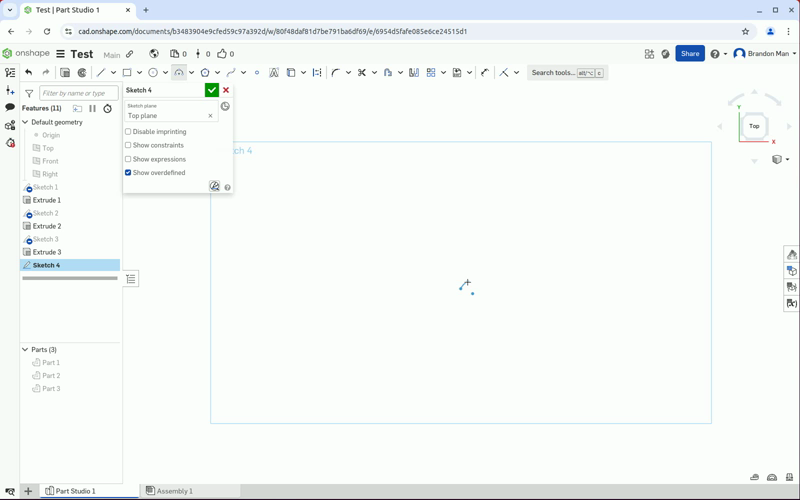
click(467, 281)
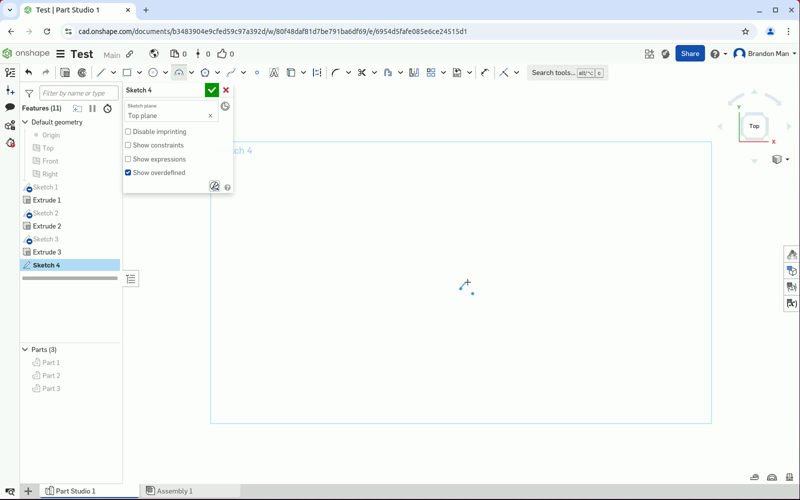
mouse_move(465, 286)
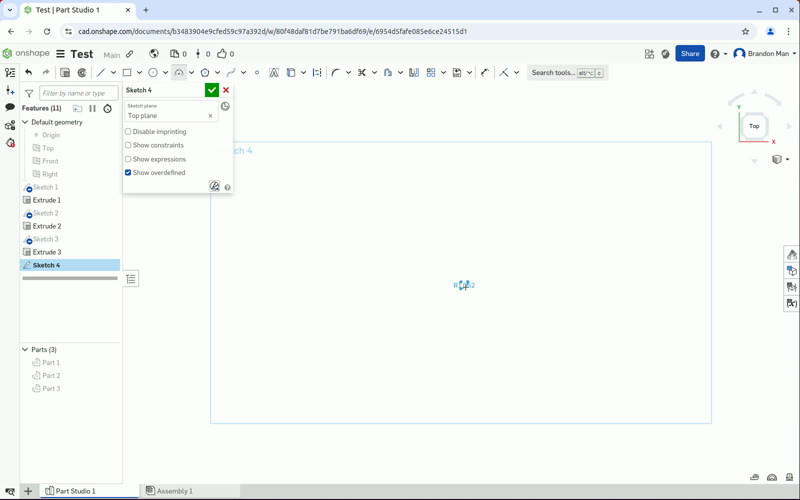
click(465, 286)
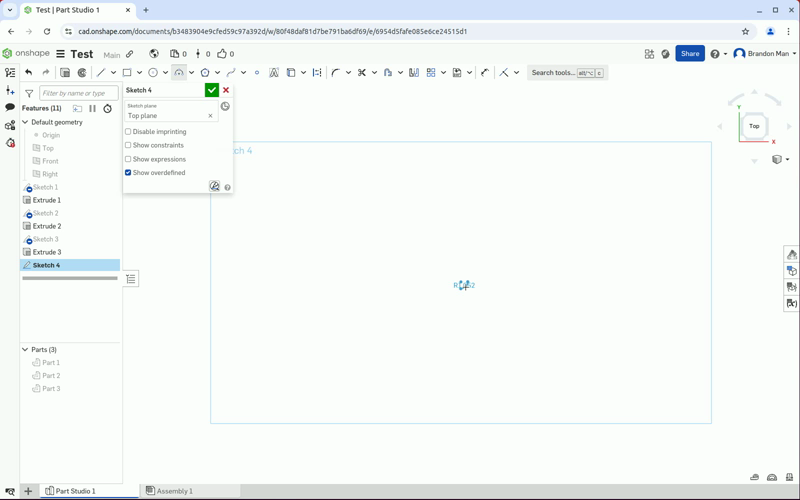
key_up(shift)
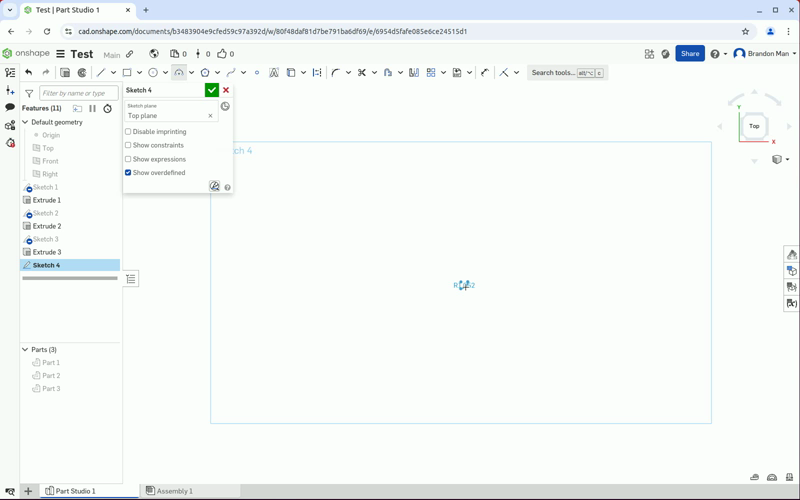
key(esc)
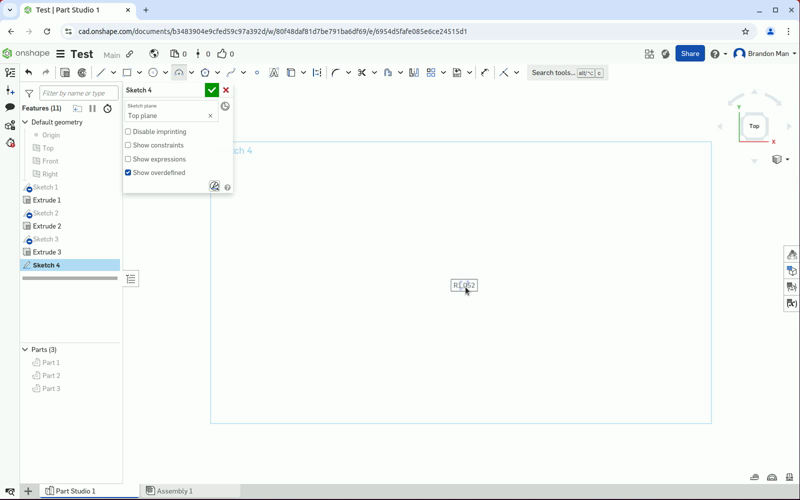
key(l)
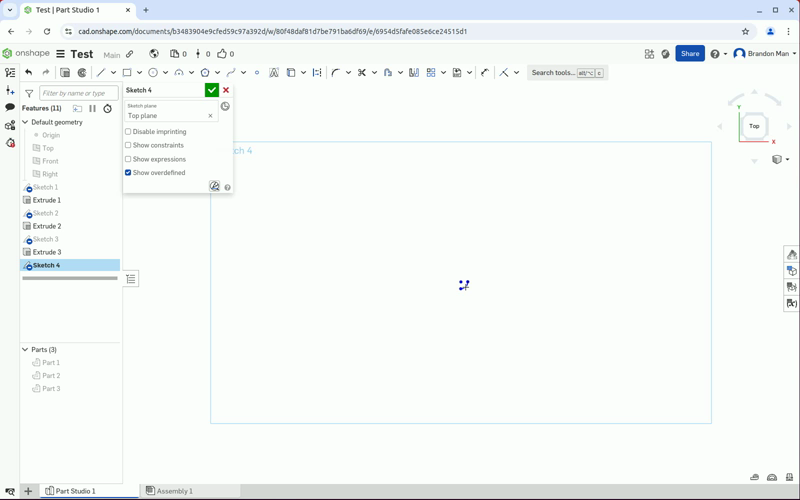
mouse_move(467, 281)
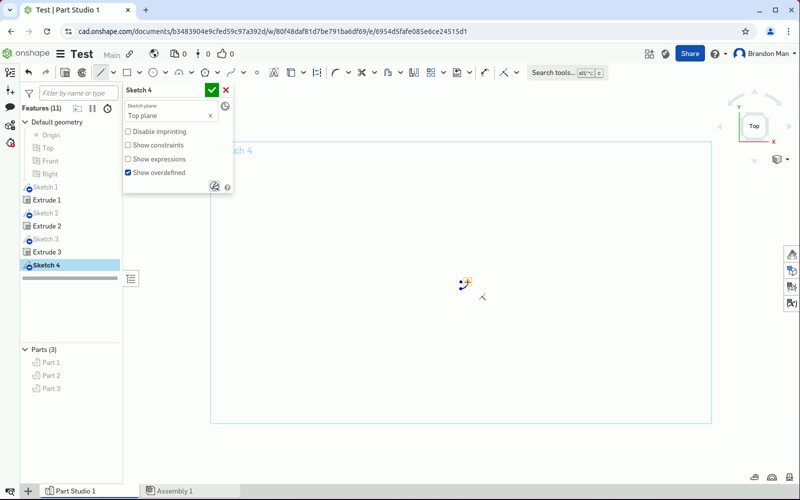
click(467, 281)
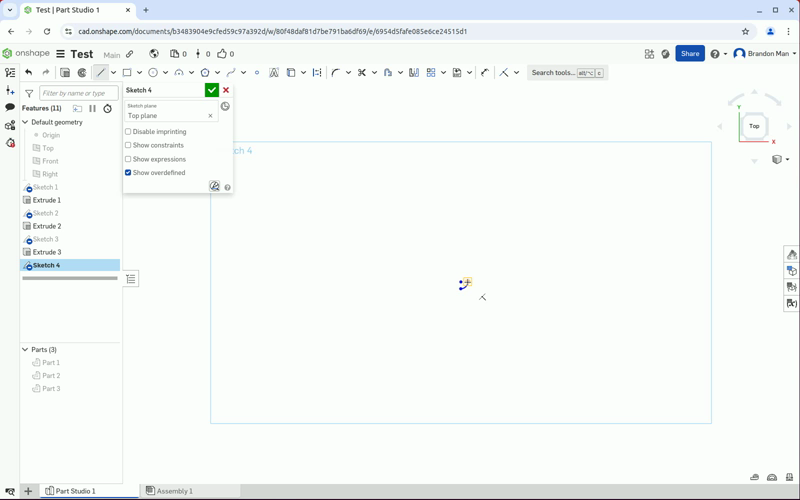
key_down(shift)
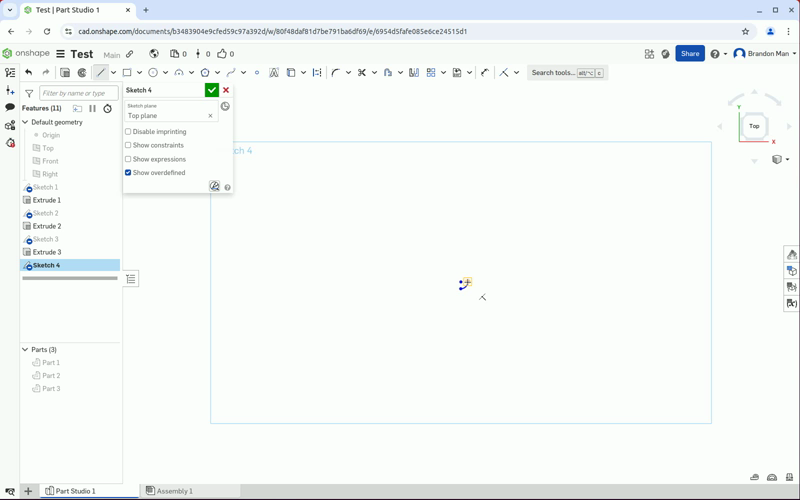
mouse_move(497, 281)
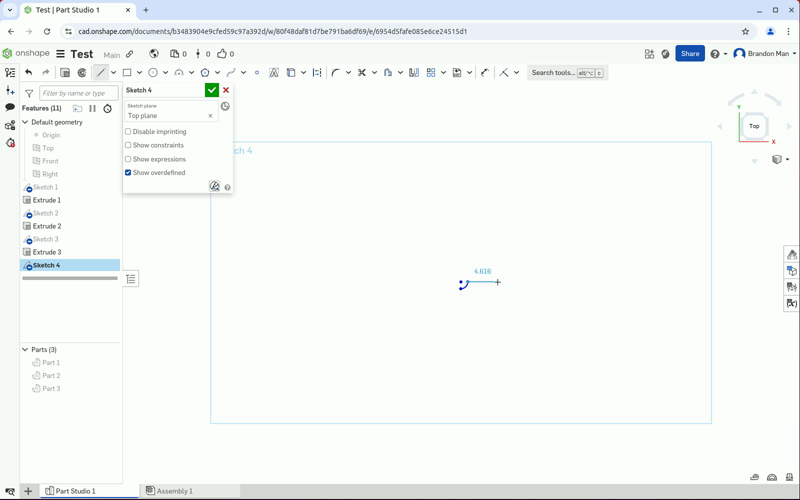
mouse_move(460, 281)
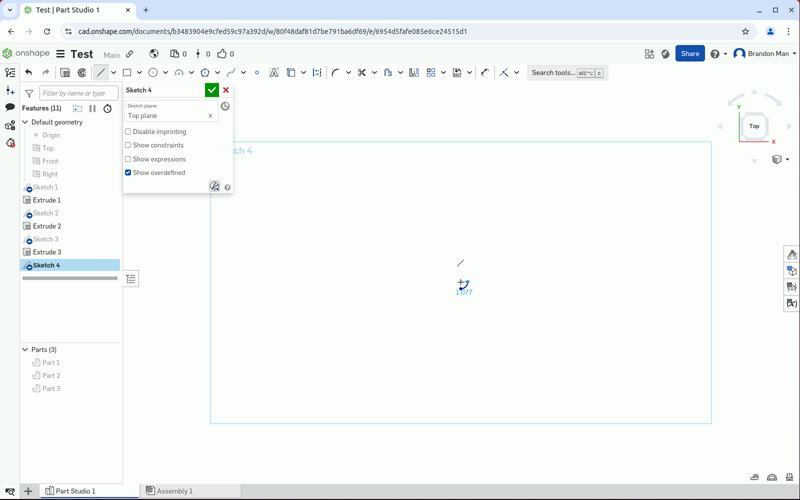
scroll(6)
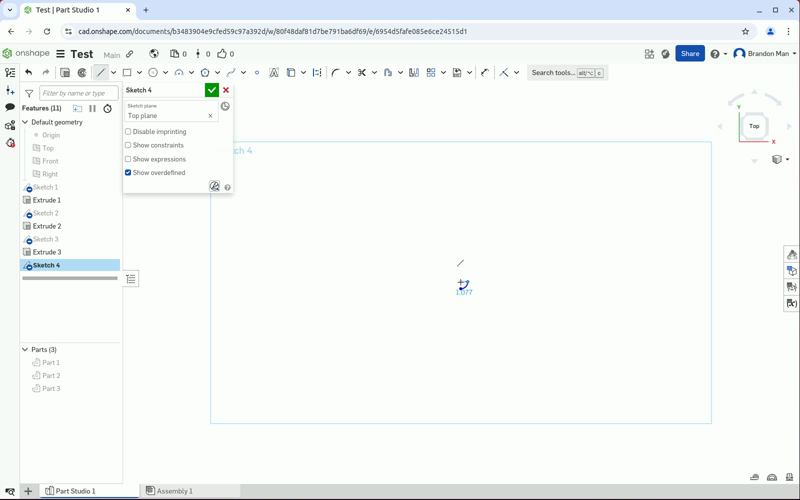
scroll(6)
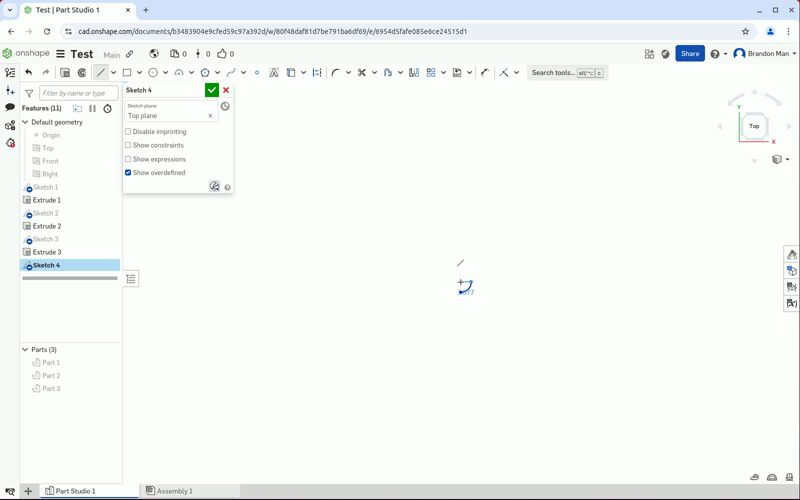
scroll(6)
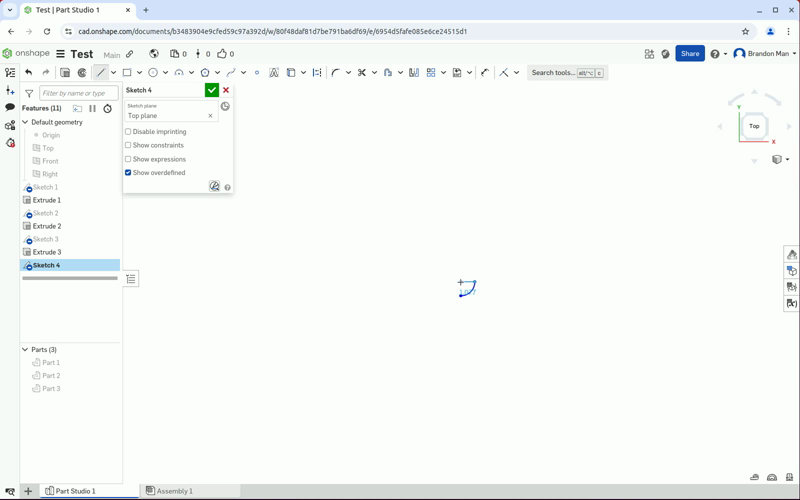
scroll(6)
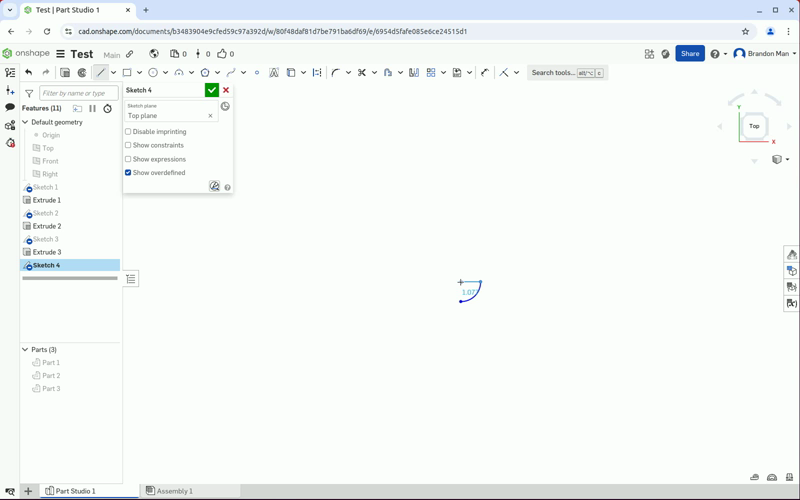
scroll(6)
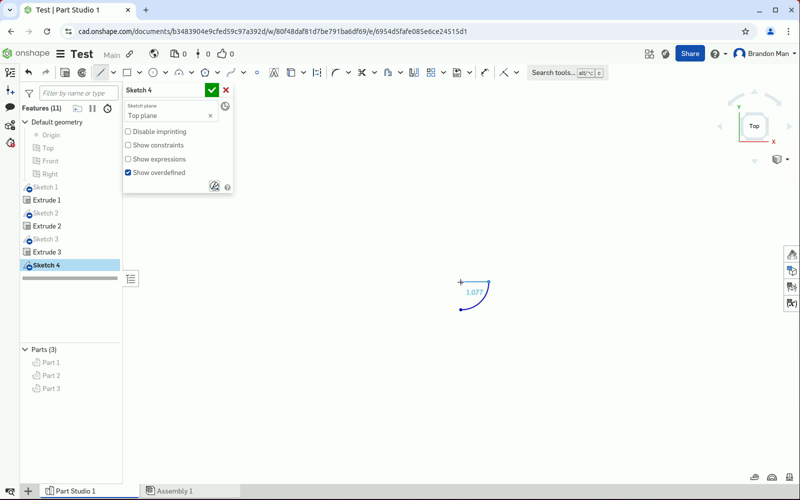
scroll(6)
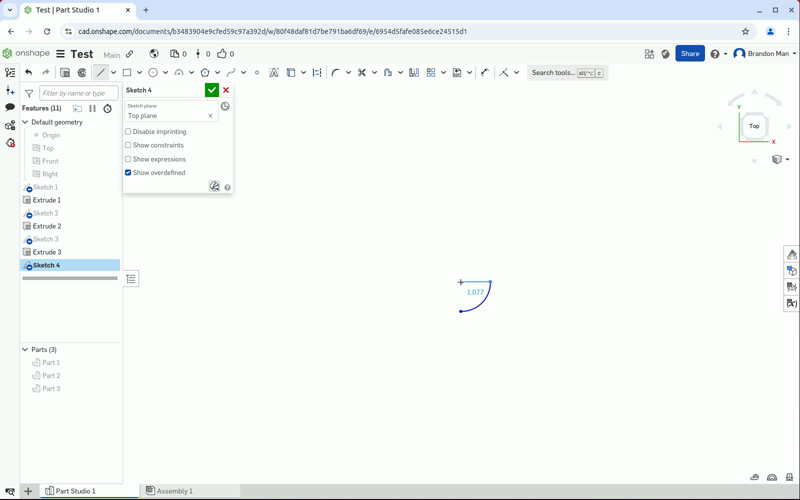
scroll(6)
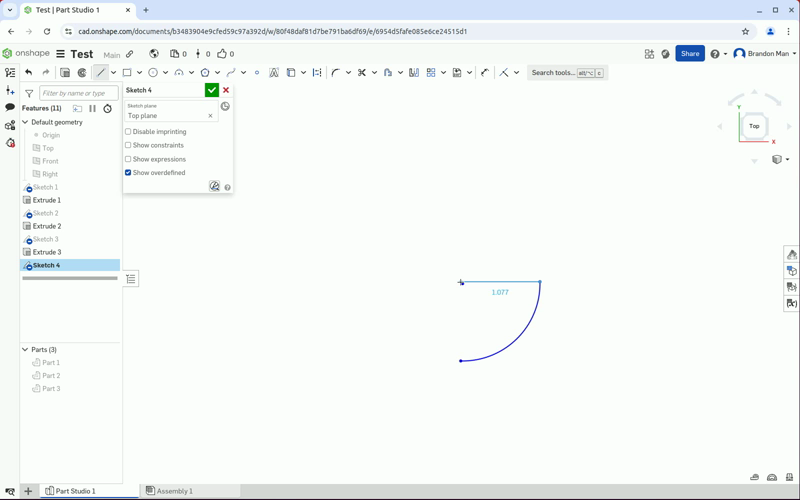
click(460, 281)
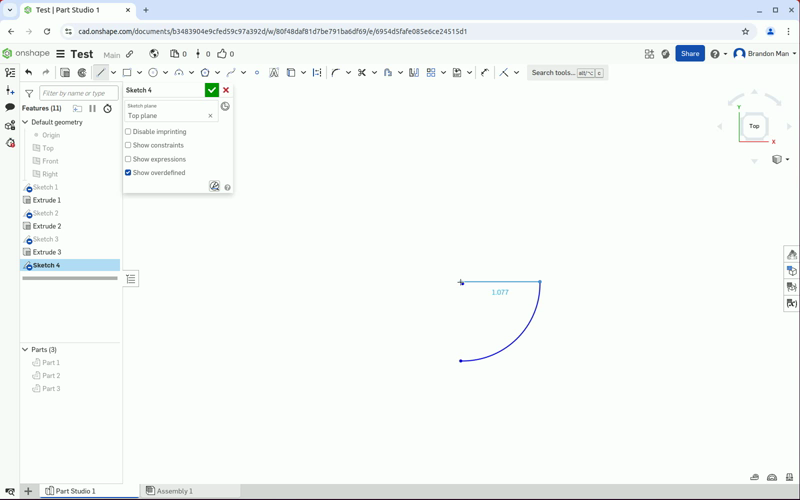
scroll(-6)
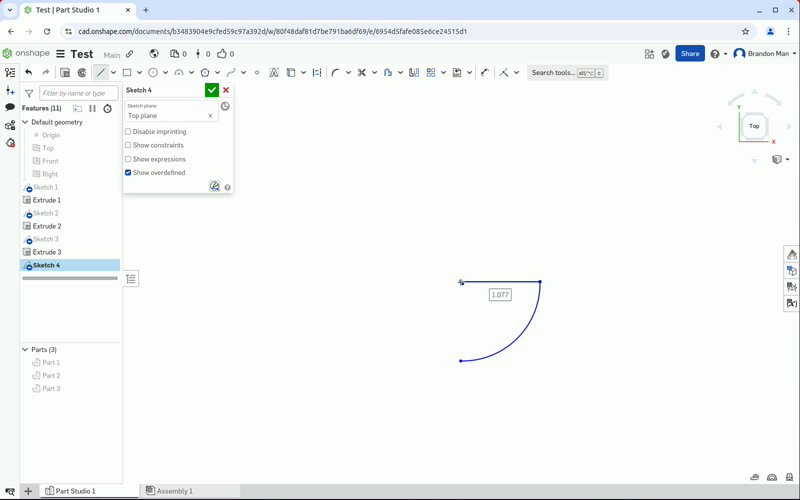
scroll(-6)
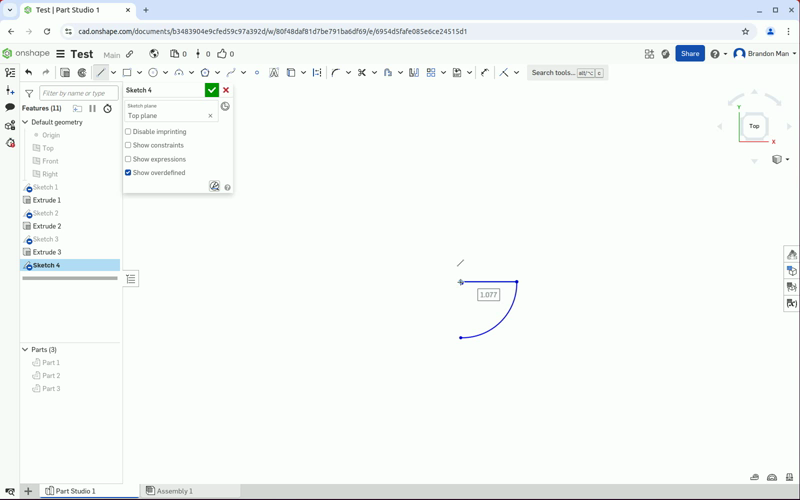
scroll(-6)
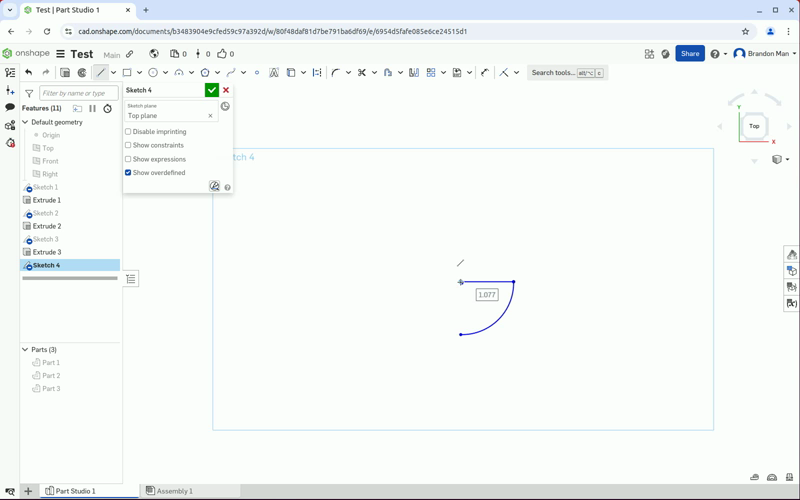
scroll(-6)
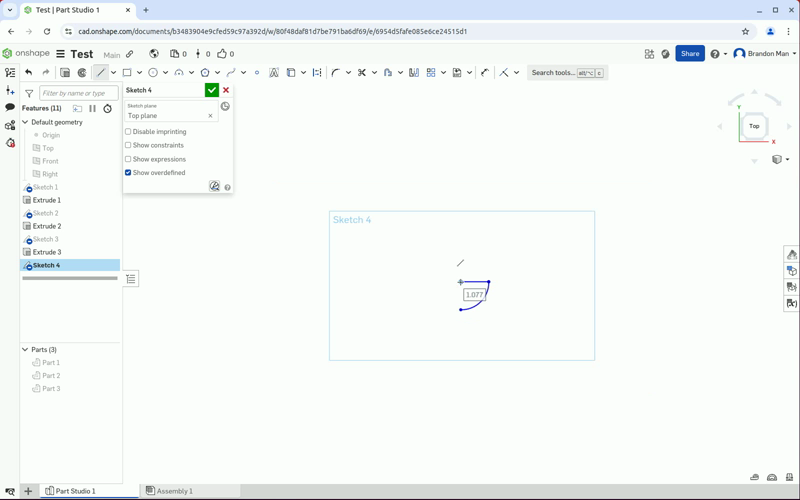
scroll(-6)
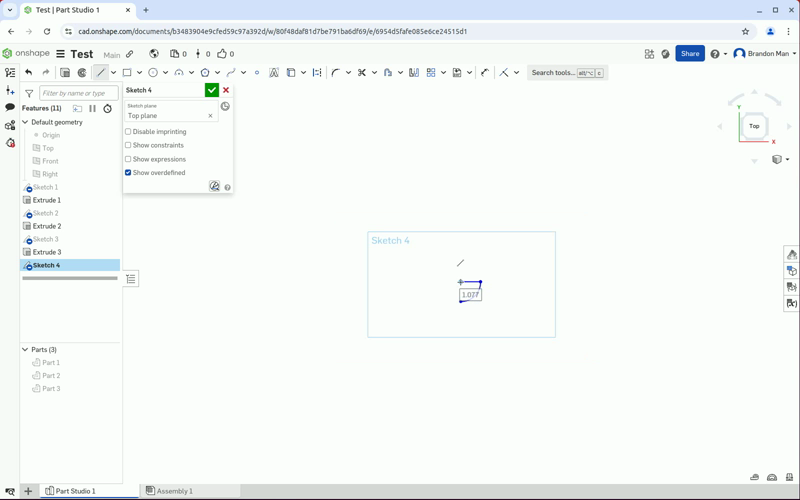
scroll(-6)
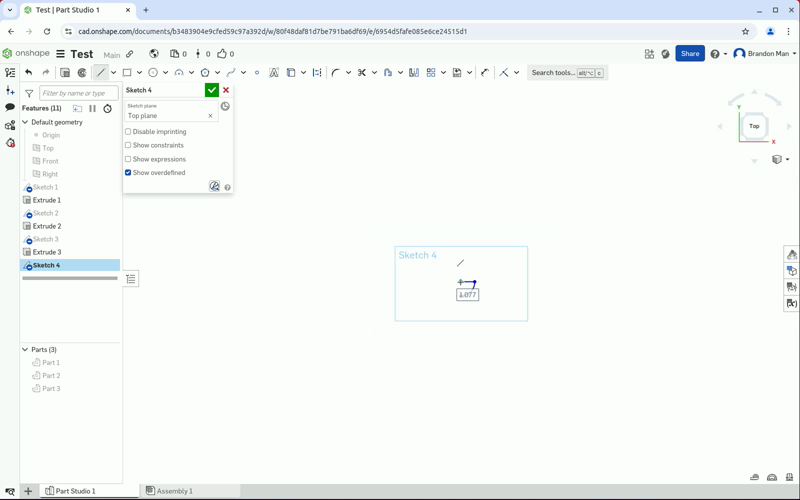
scroll(-6)
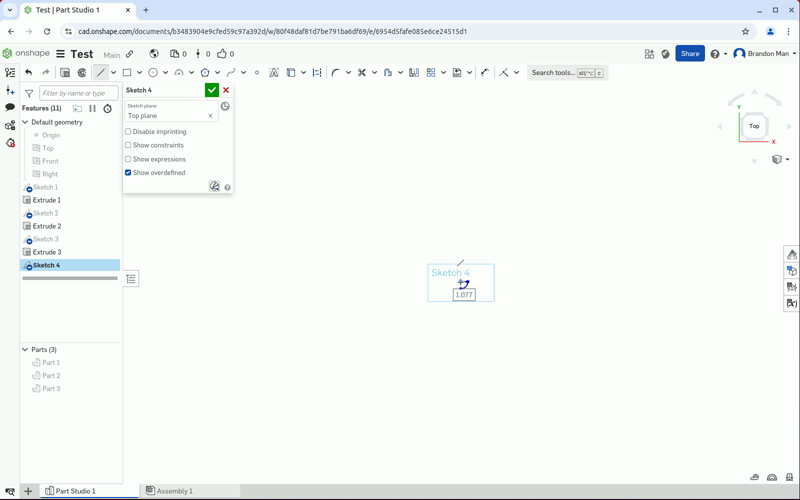
key_up(shift)
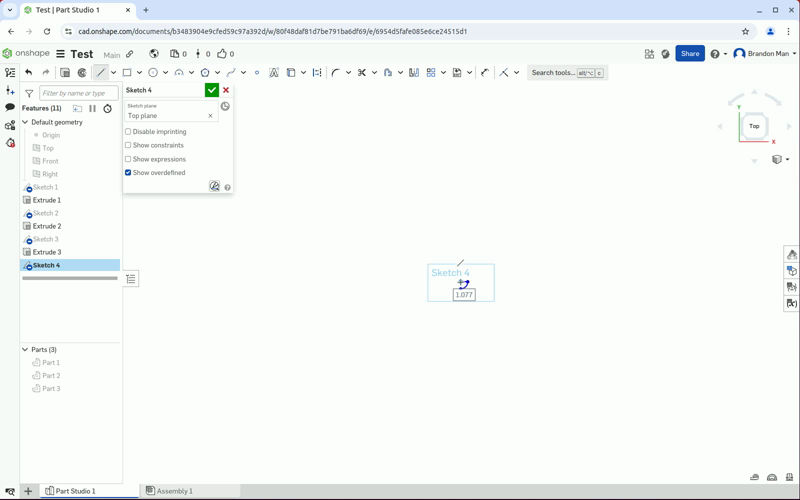
mouse_move(490, 281)
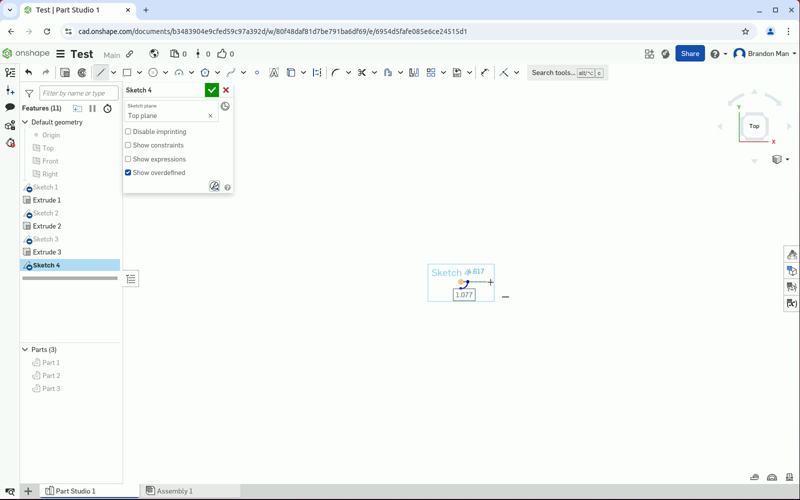
key_down(shift)
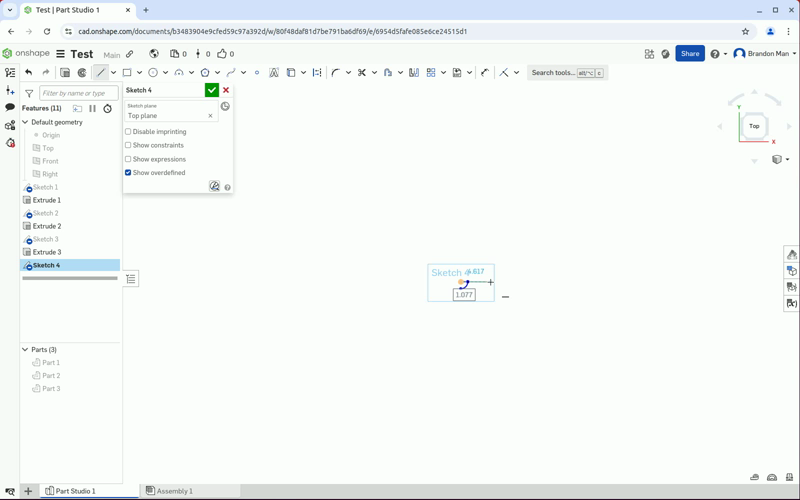
mouse_move(460, 288)
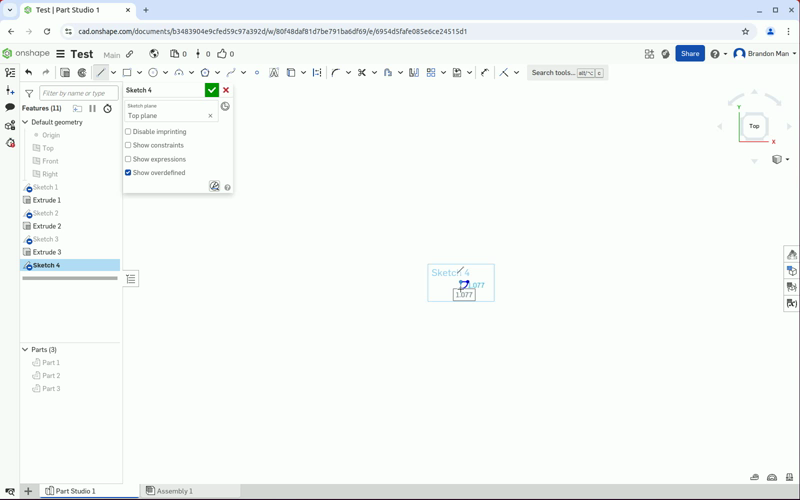
scroll(6)
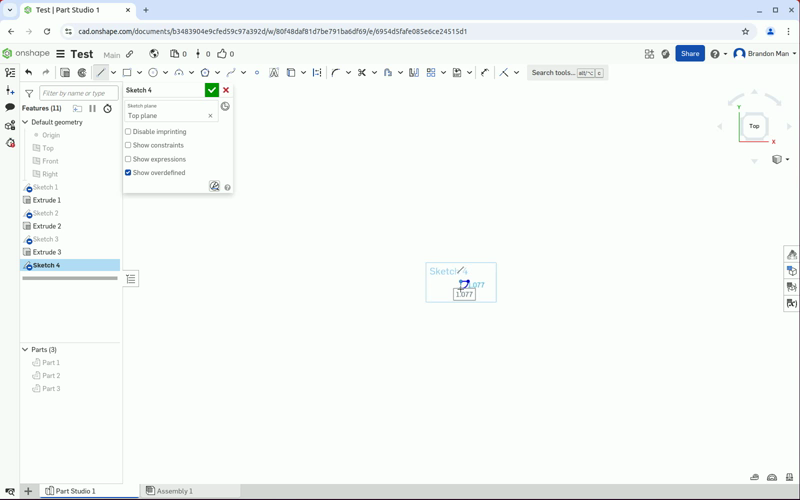
scroll(6)
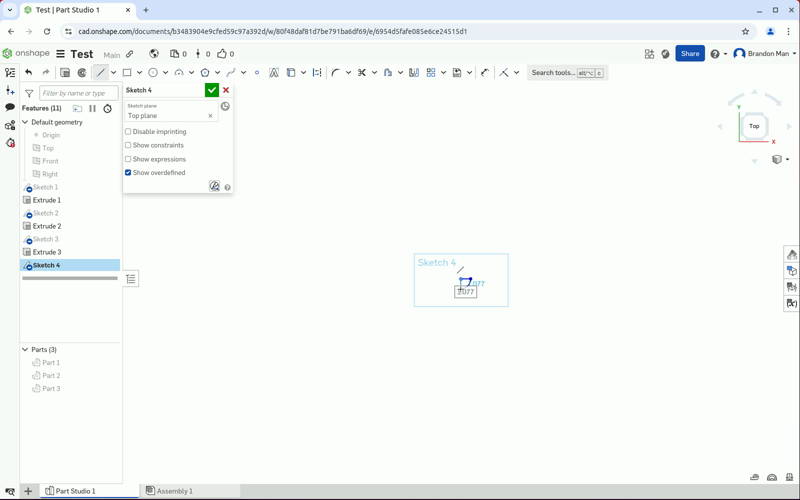
scroll(6)
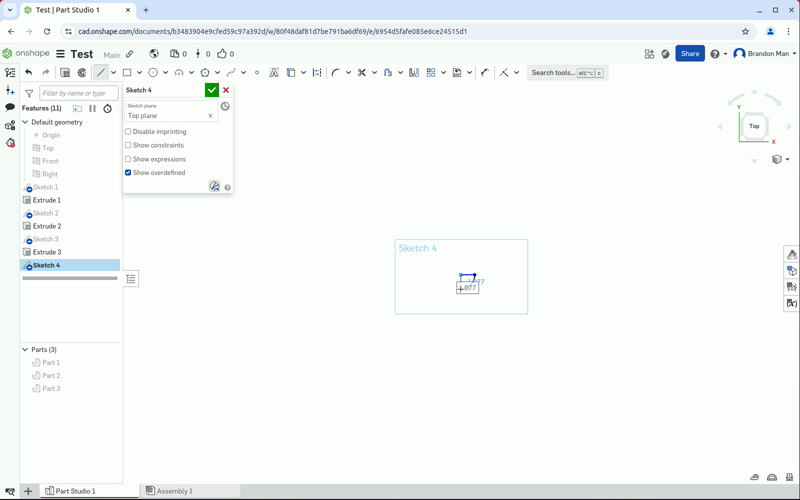
scroll(6)
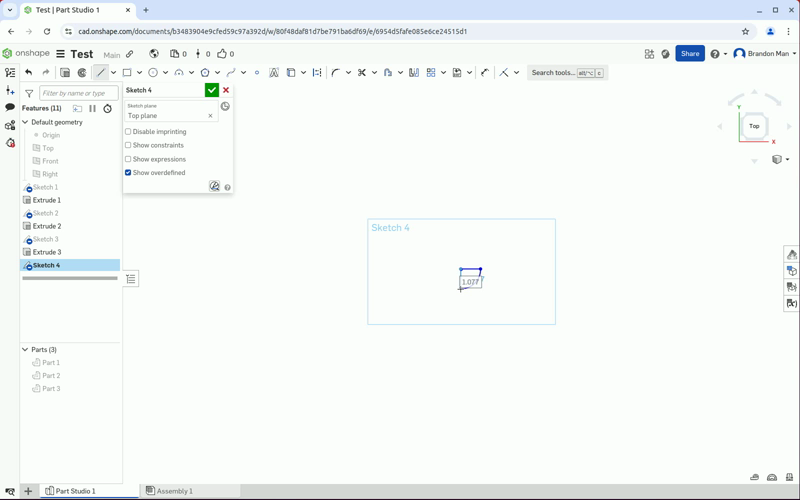
scroll(6)
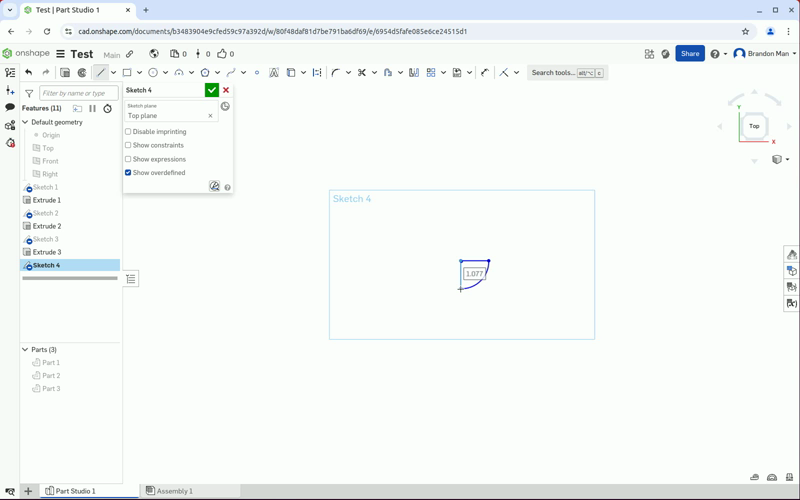
scroll(6)
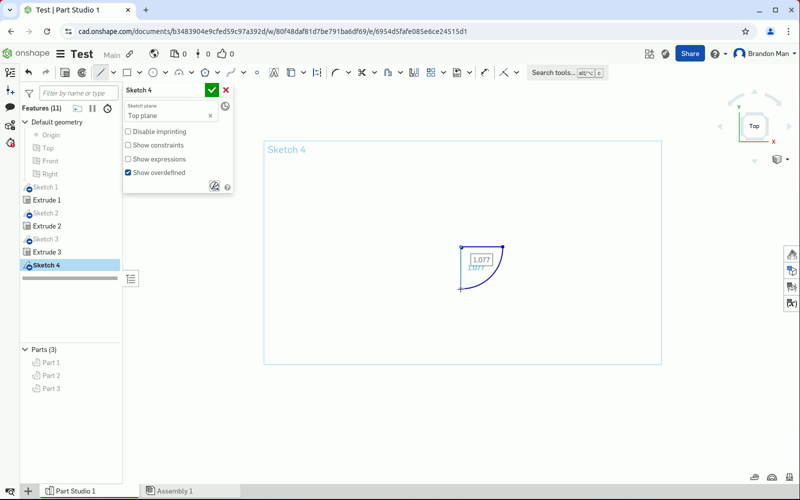
scroll(6)
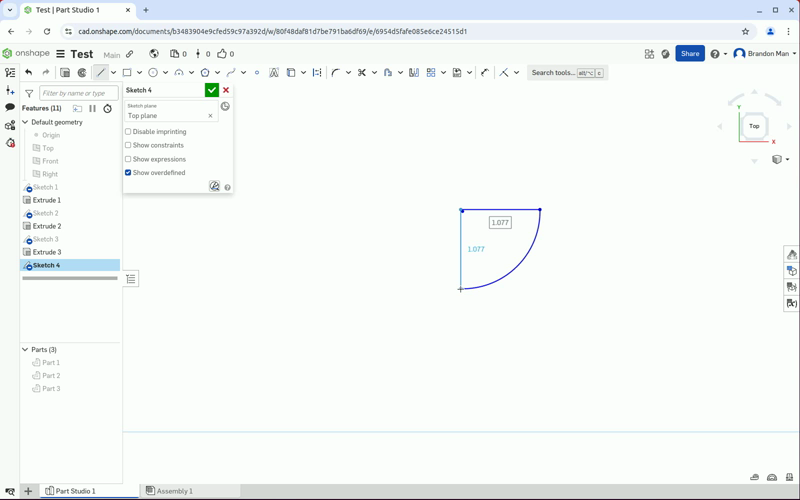
key_up(shift)
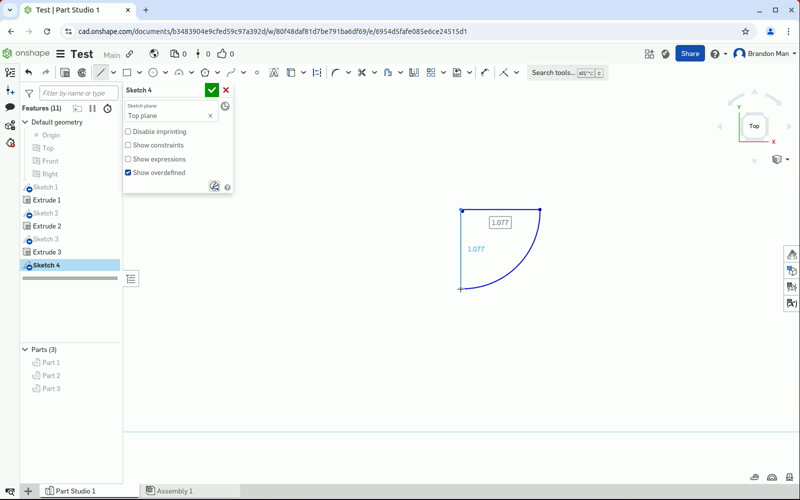
click(460, 288)
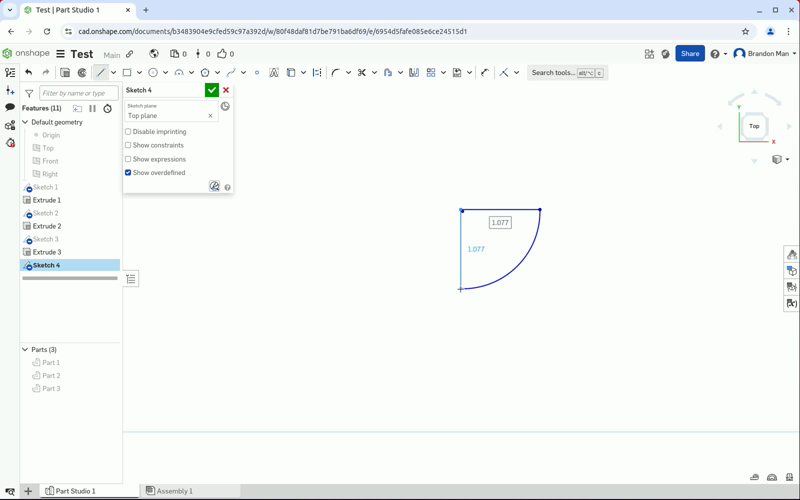
scroll(-6)
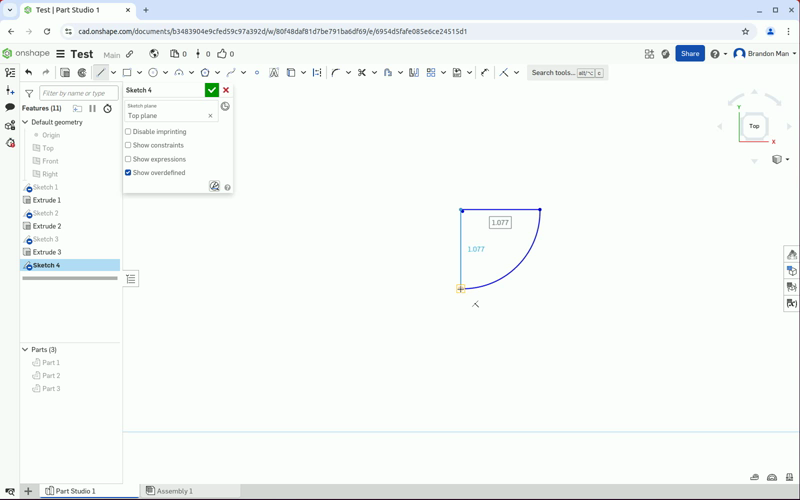
scroll(-6)
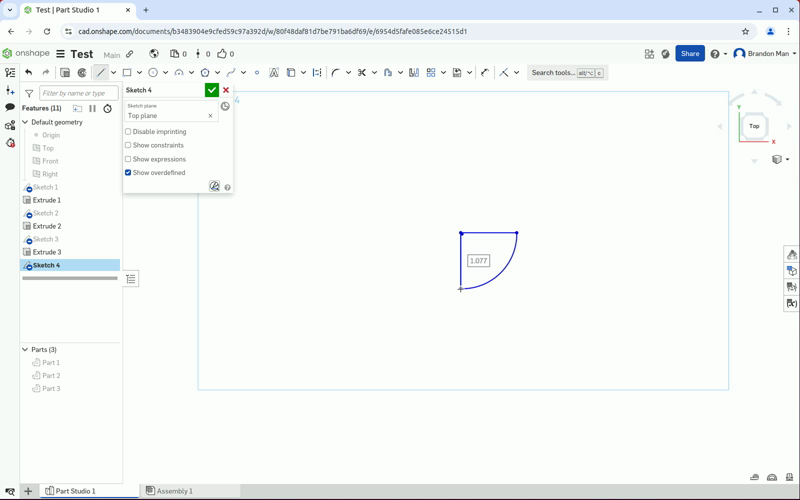
scroll(-6)
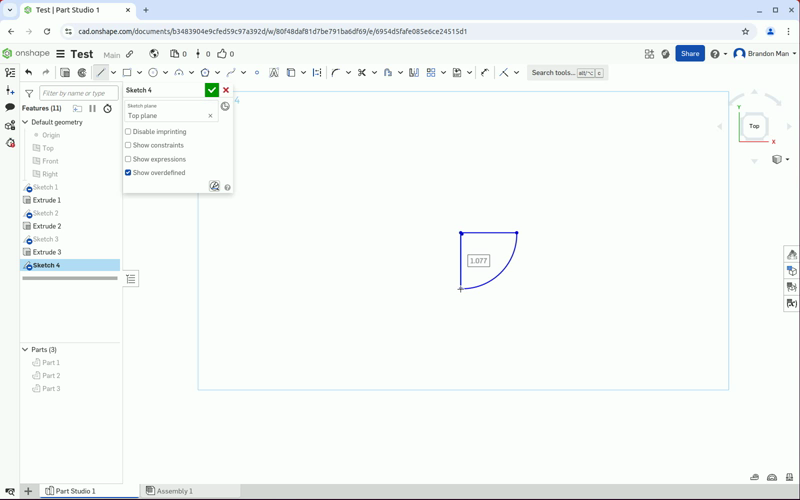
scroll(-6)
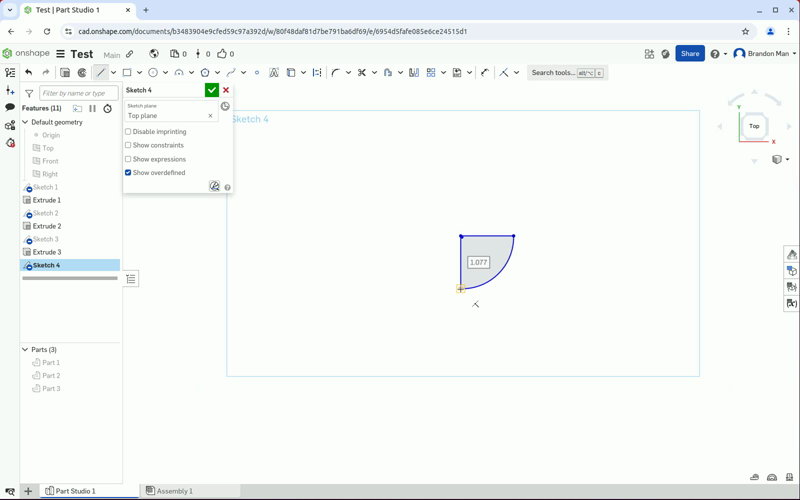
scroll(-6)
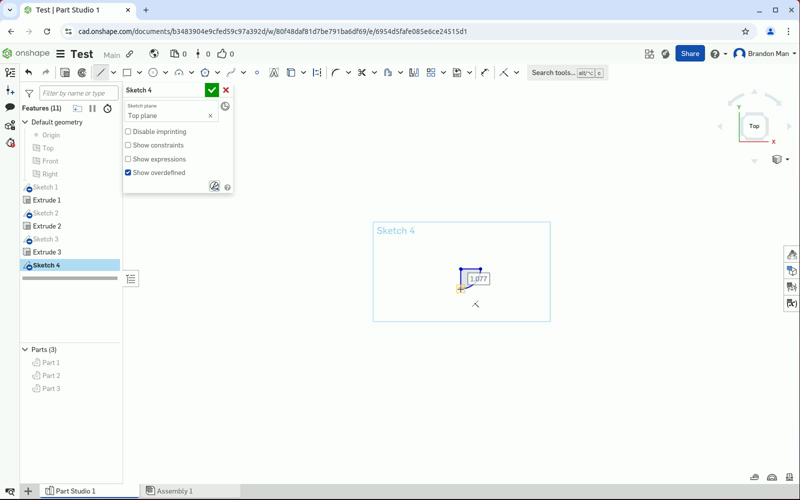
scroll(-6)
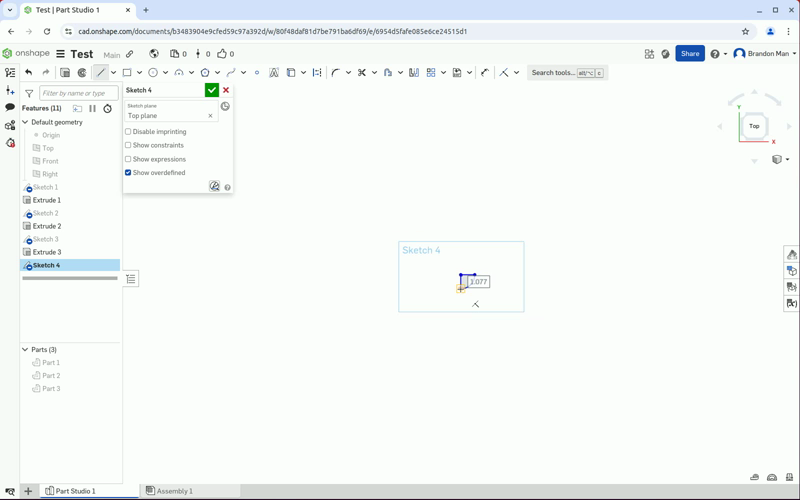
scroll(-6)
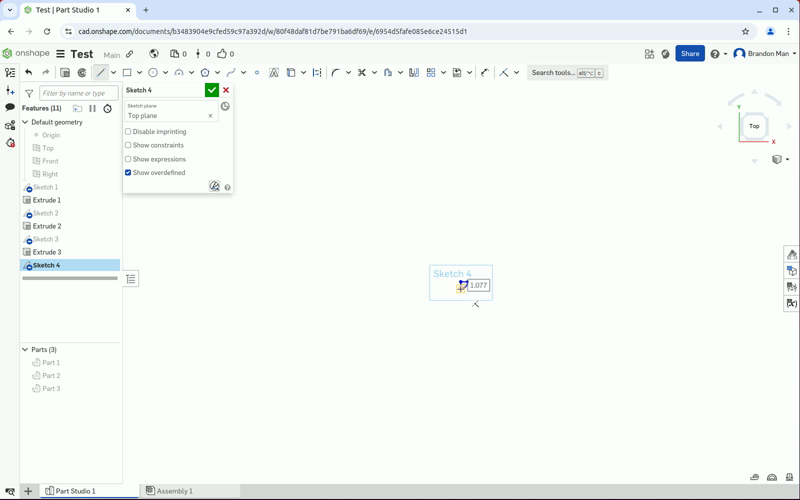
key(esc)
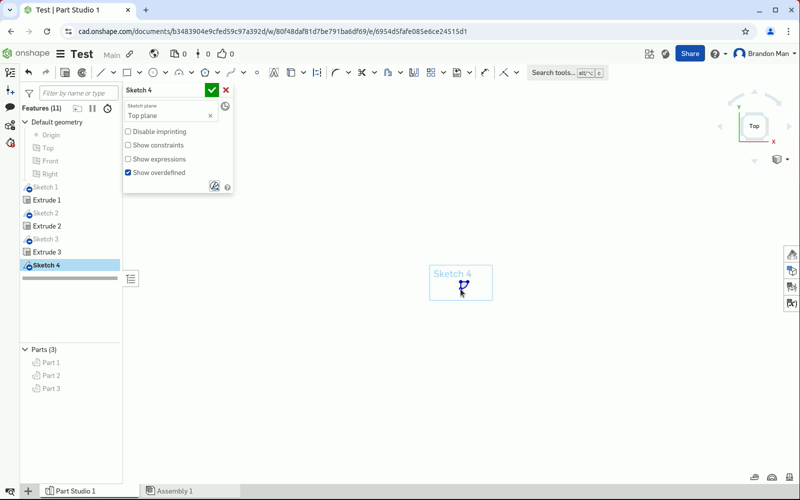
mouse_move(463, 285)
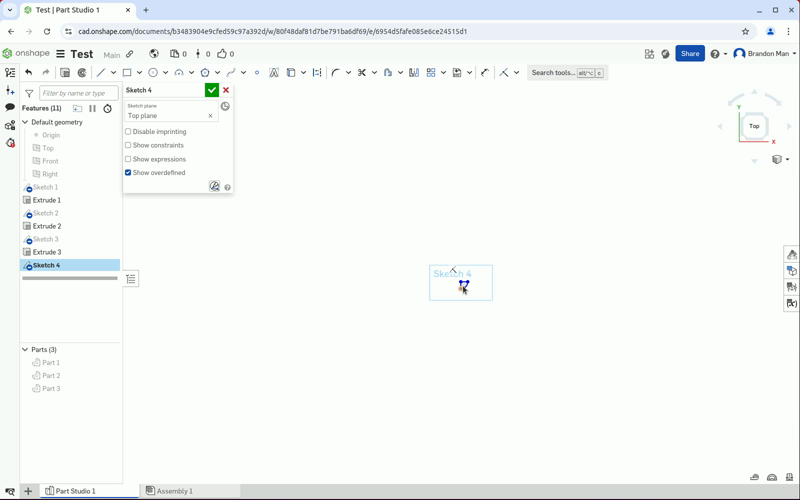
scroll(6)
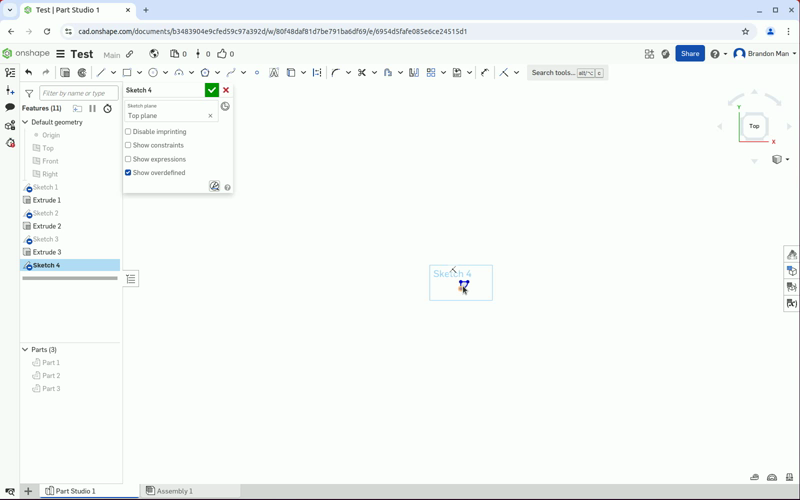
scroll(6)
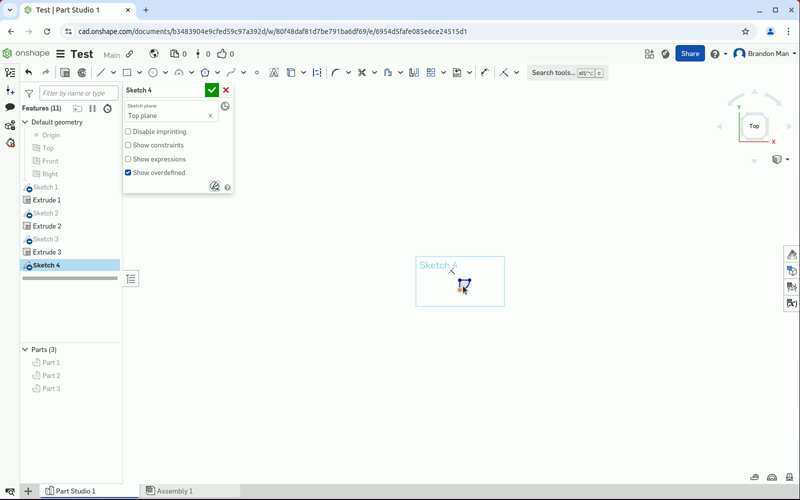
scroll(6)
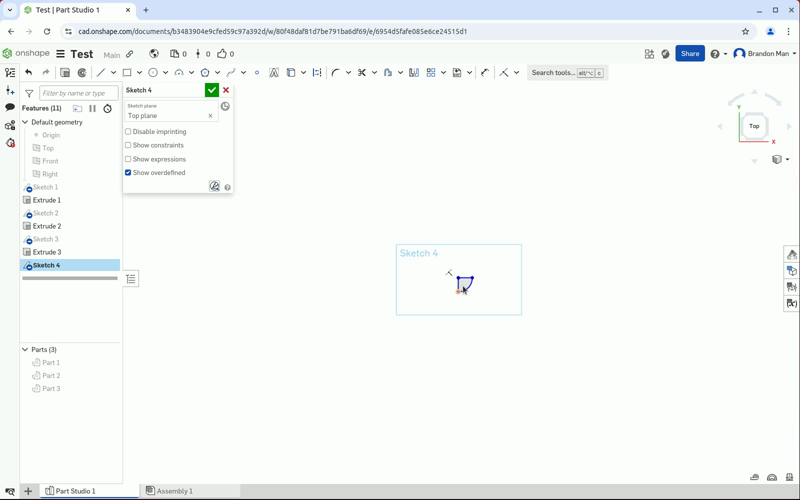
scroll(6)
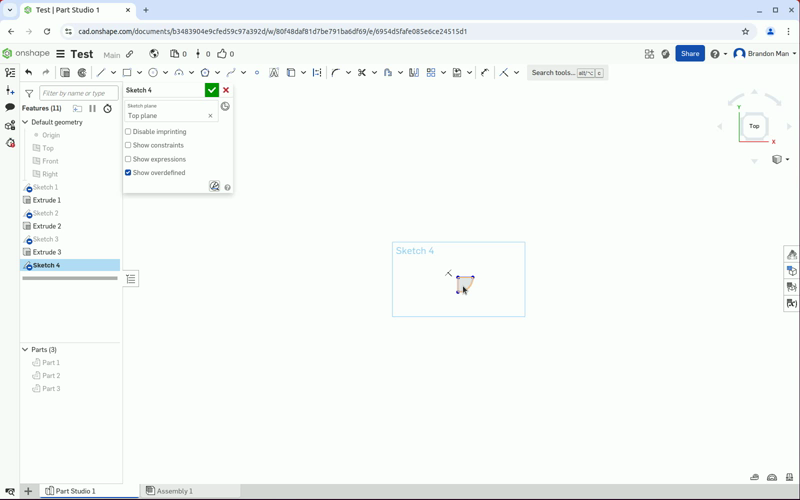
scroll(6)
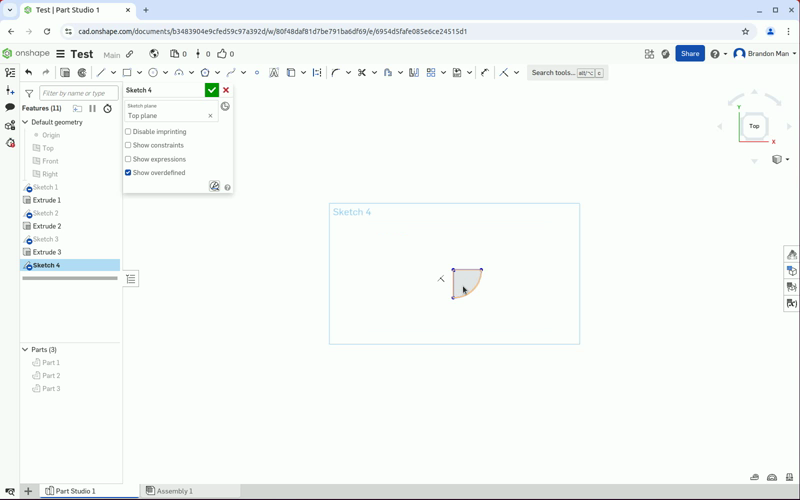
scroll(6)
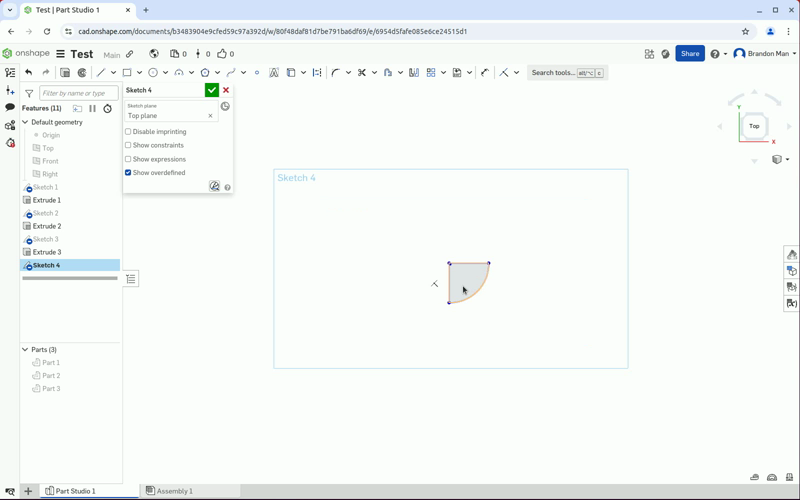
scroll(6)
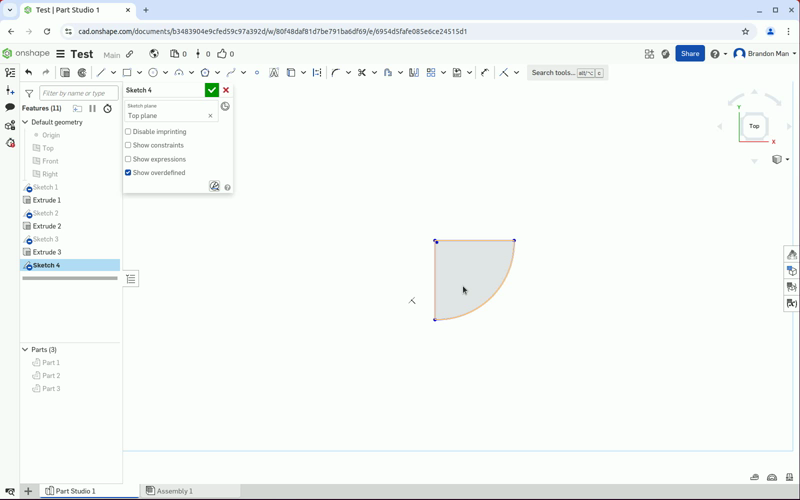
click(463, 285)
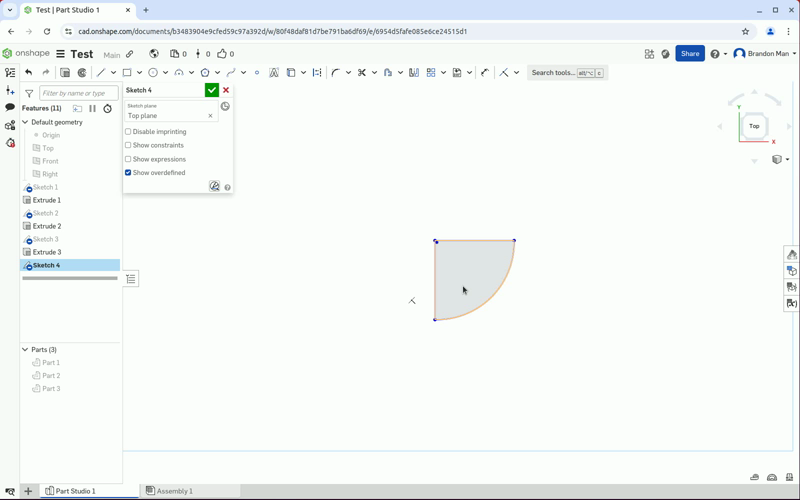
scroll(-6)
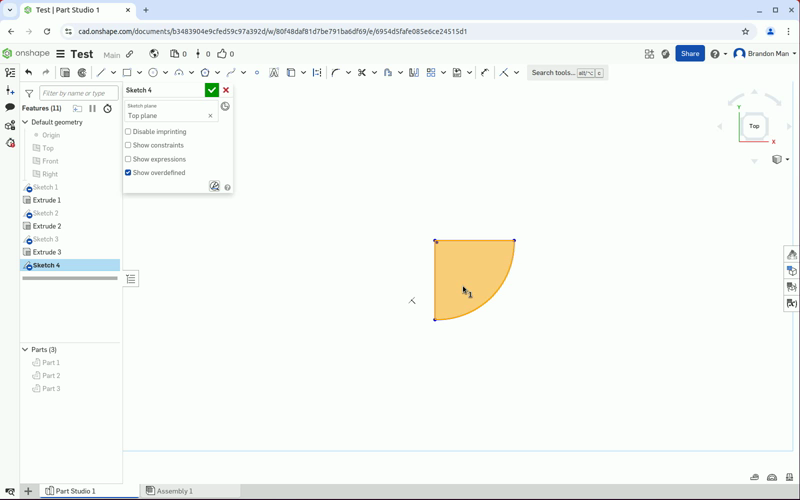
scroll(-6)
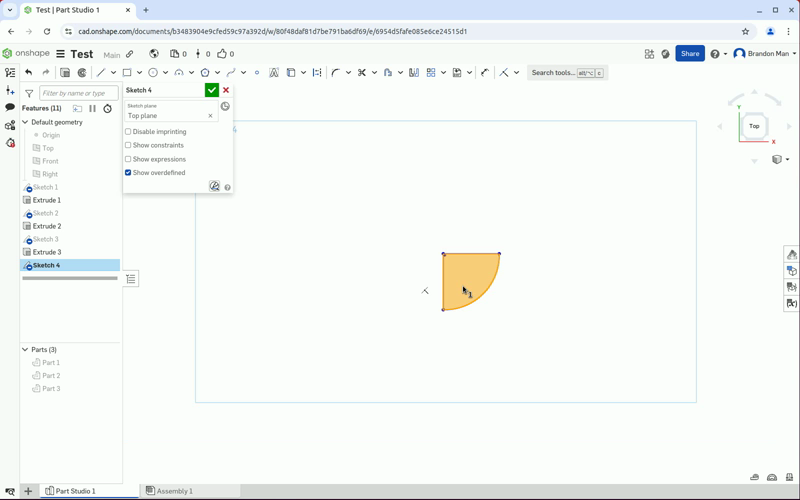
scroll(-6)
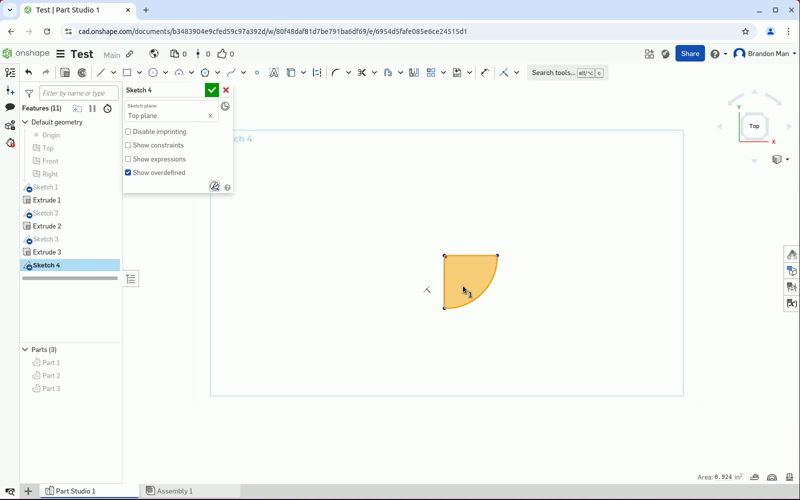
scroll(-6)
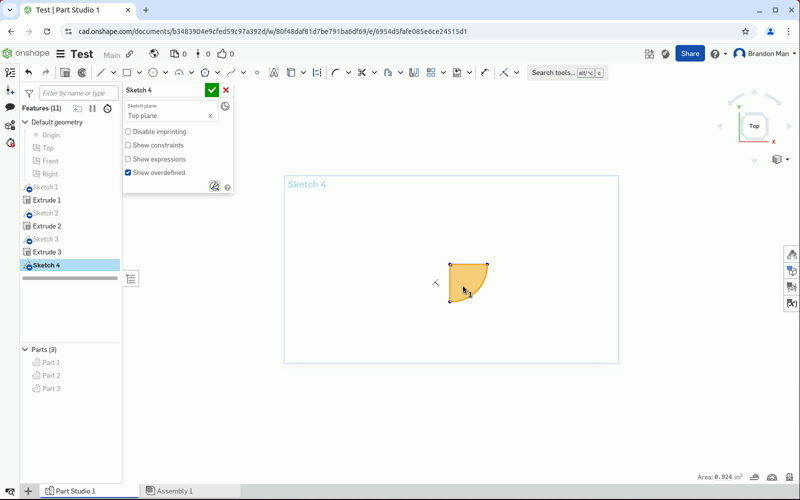
scroll(-6)
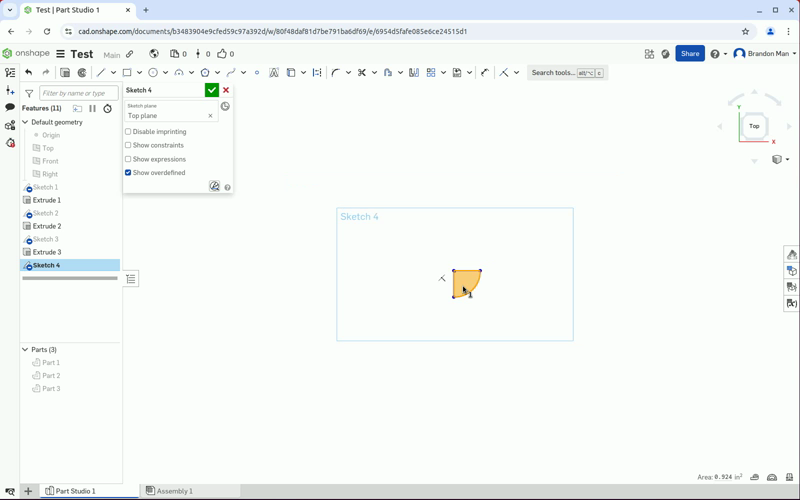
scroll(-6)
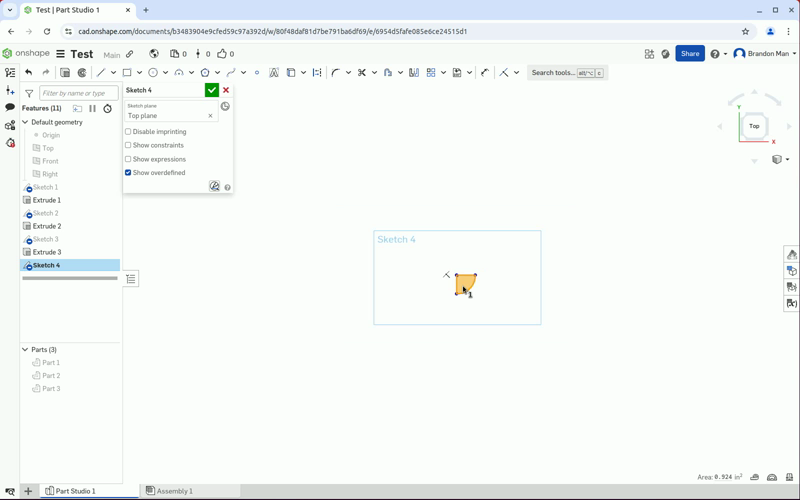
scroll(-6)
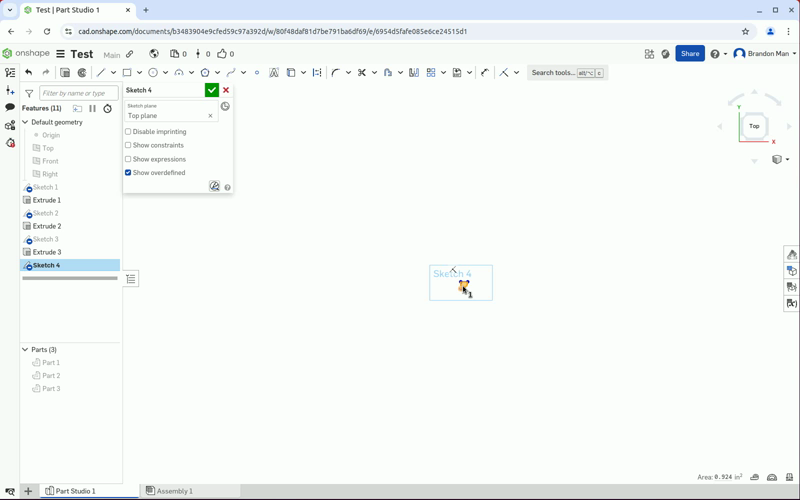
mouse_move(73, 352)
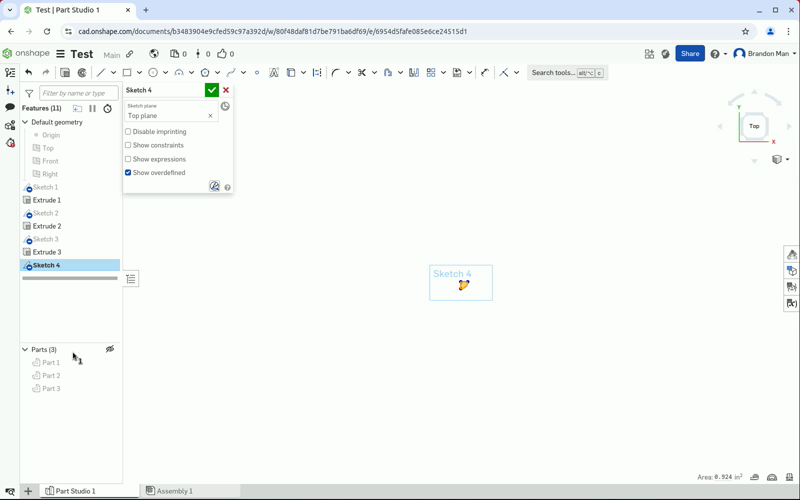
key(shift+y)
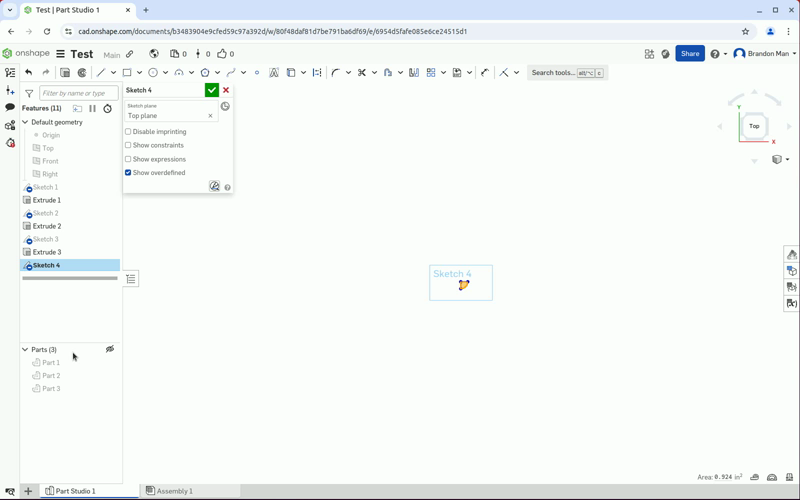
key(shift+e)
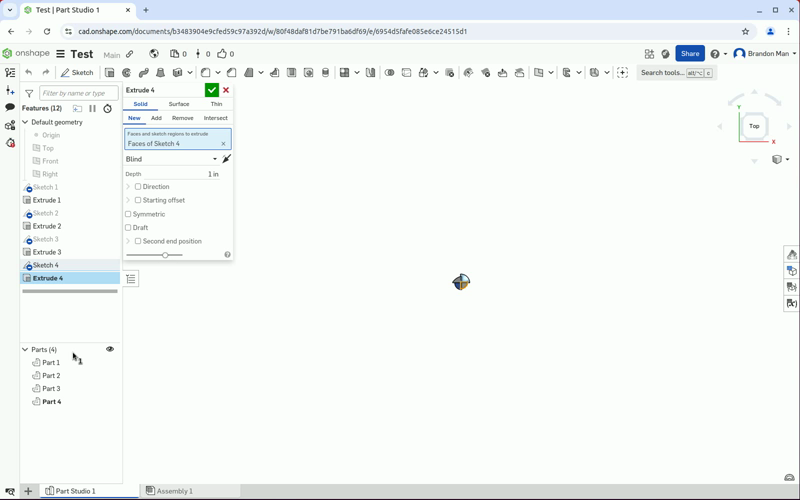
mouse_move(143, 106)
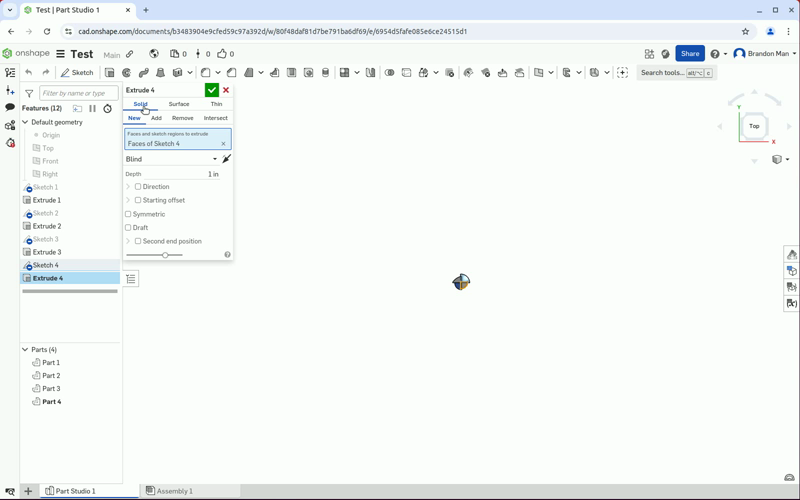
click(143, 106)
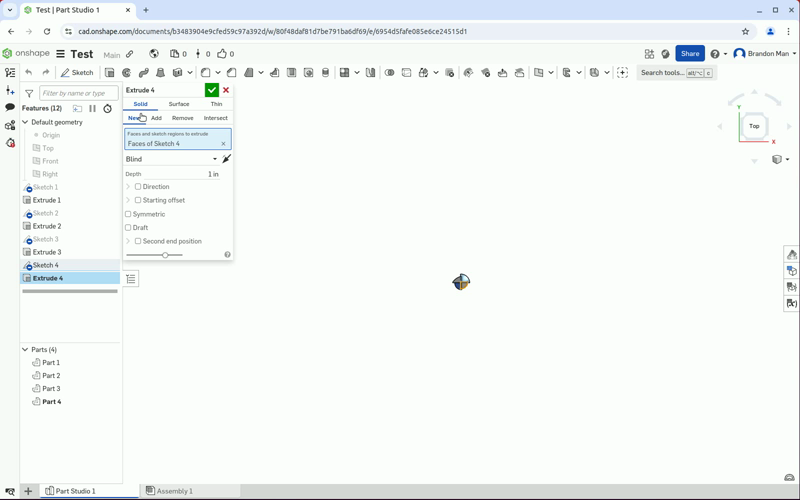
mouse_move(137, 120)
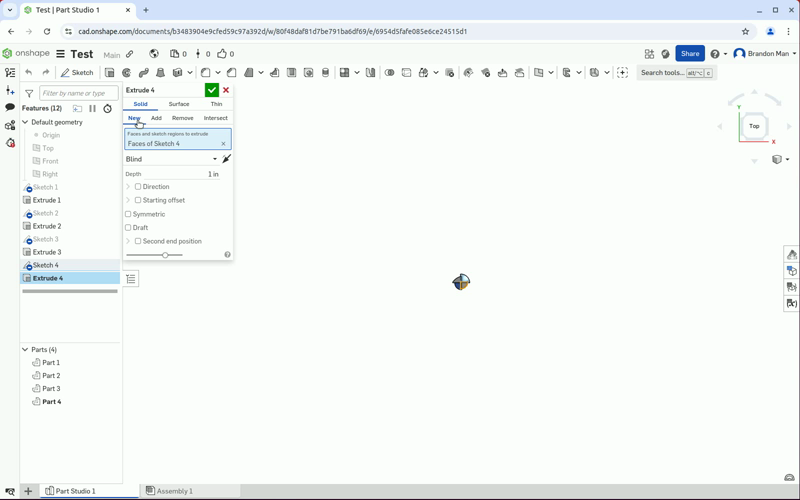
click(137, 120)
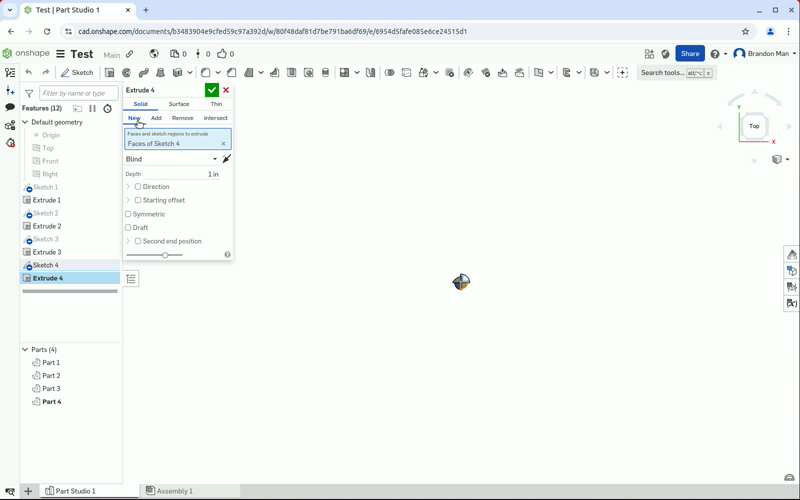
key(tab, 4)
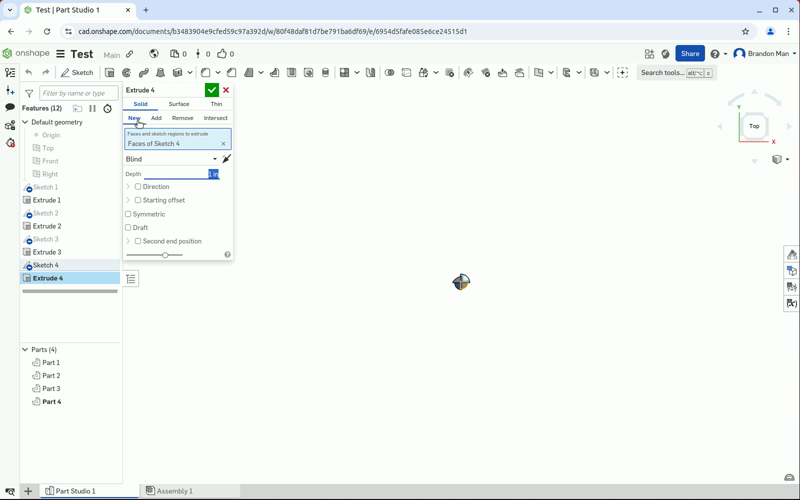
text(6.74)
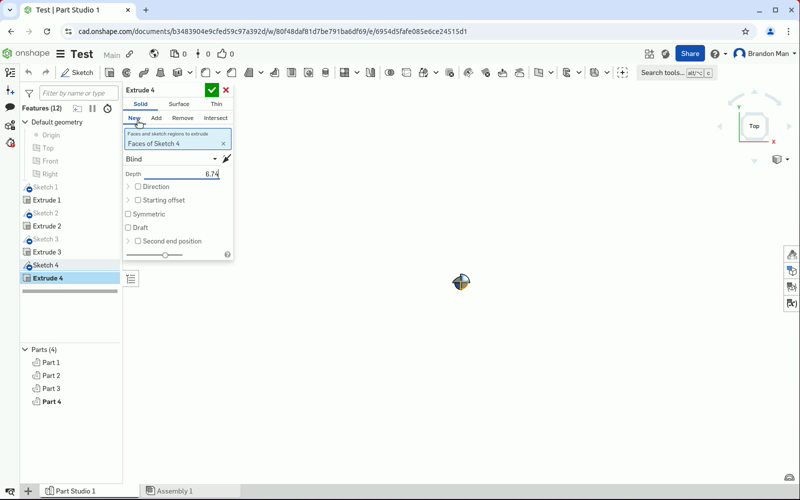
key(enter)
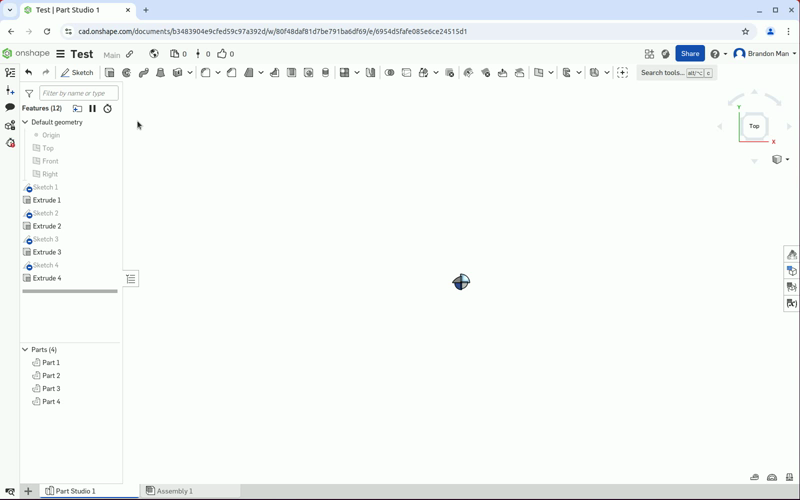
key(shift+h)
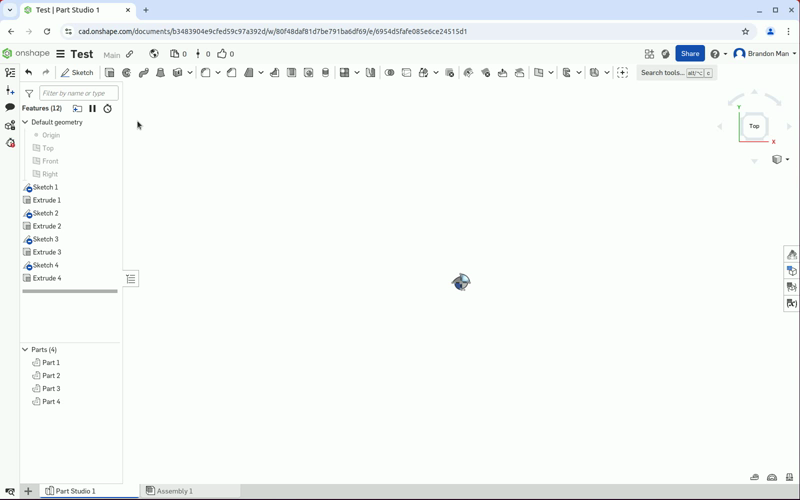
key(shift+h)
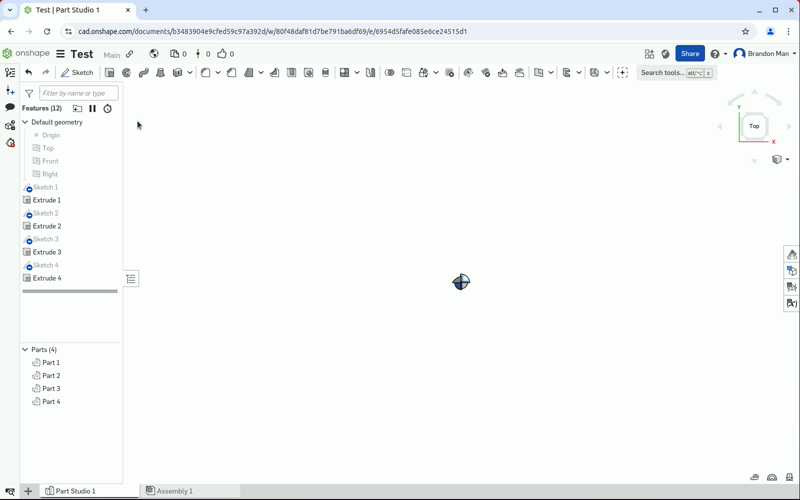
mouse_move(73, 189)
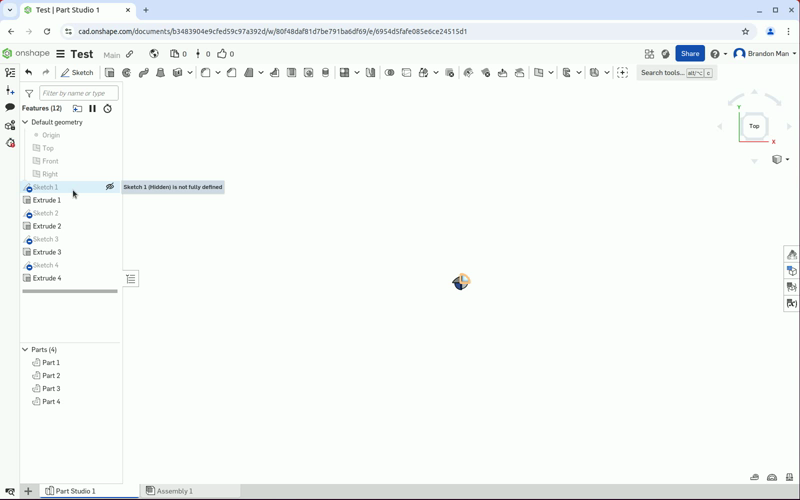
click(73, 189)
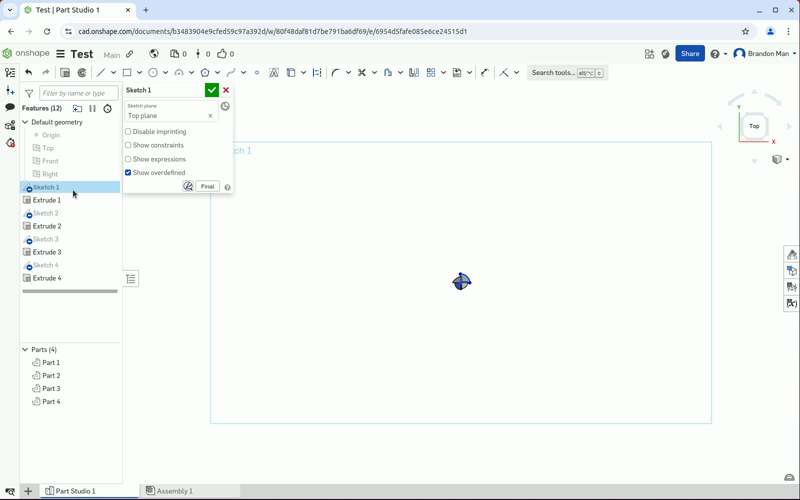
mouse_move(229, 92)
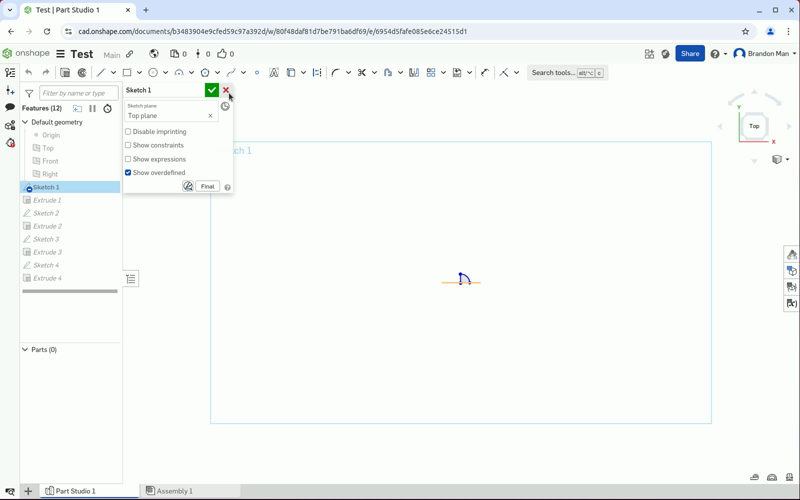
click(229, 92)
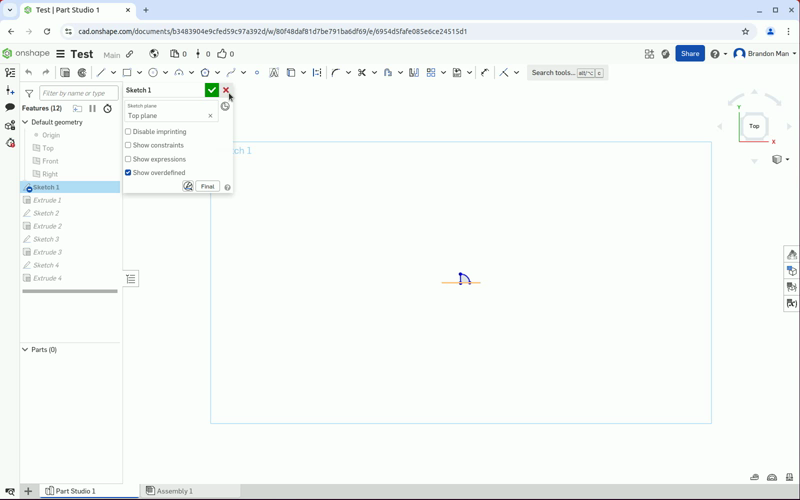
key(shift+s)
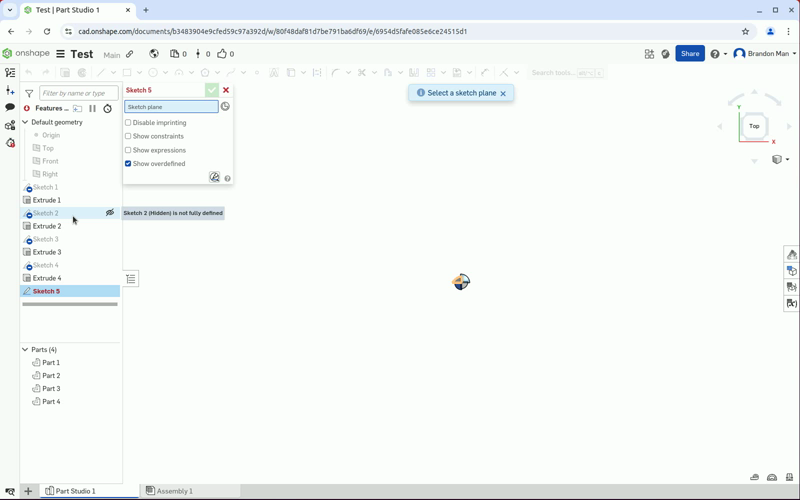
scroll(3)
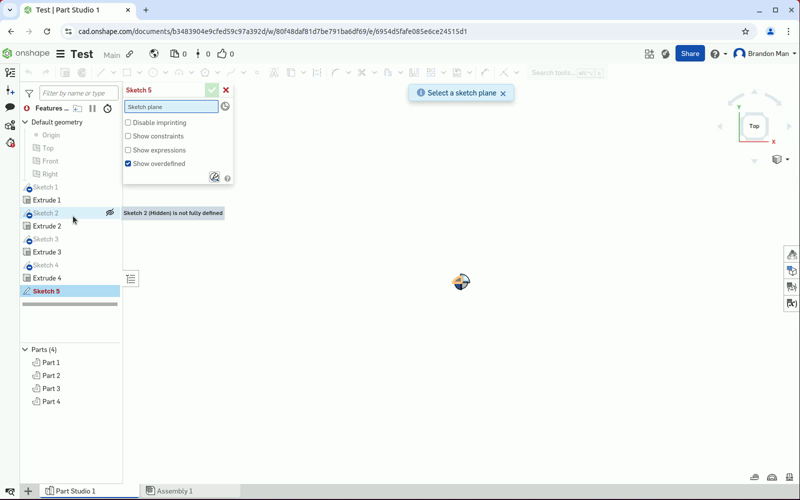
mouse_move(73, 150)
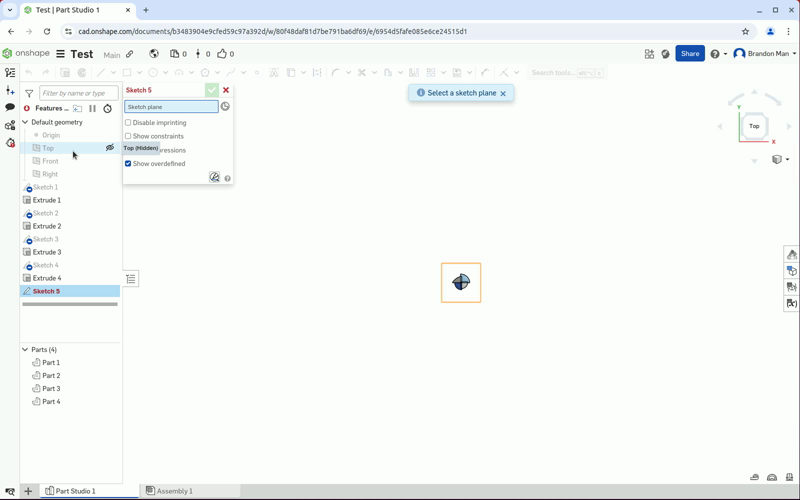
click(73, 150)
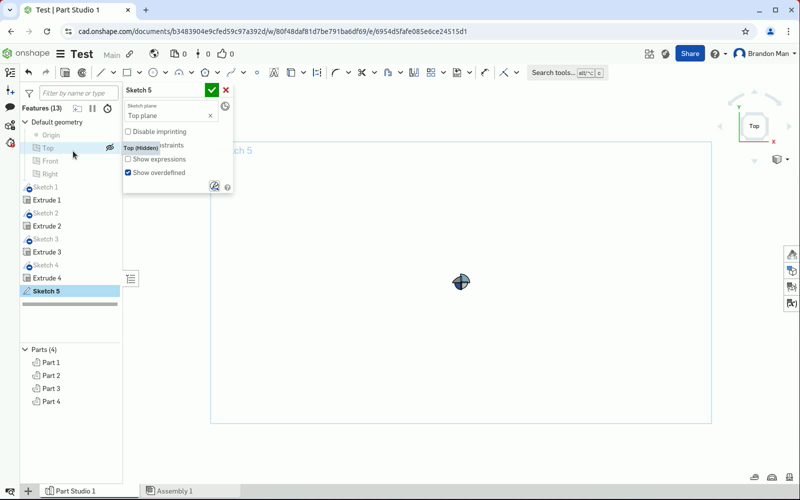
mouse_move(73, 352)
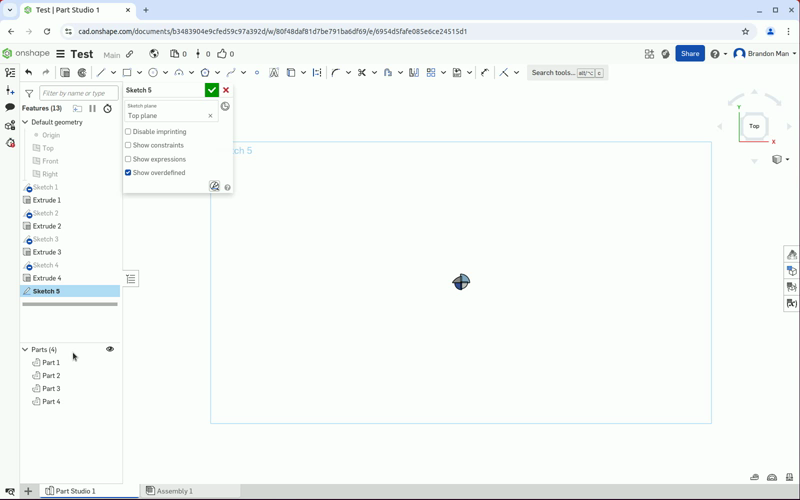
key(y)
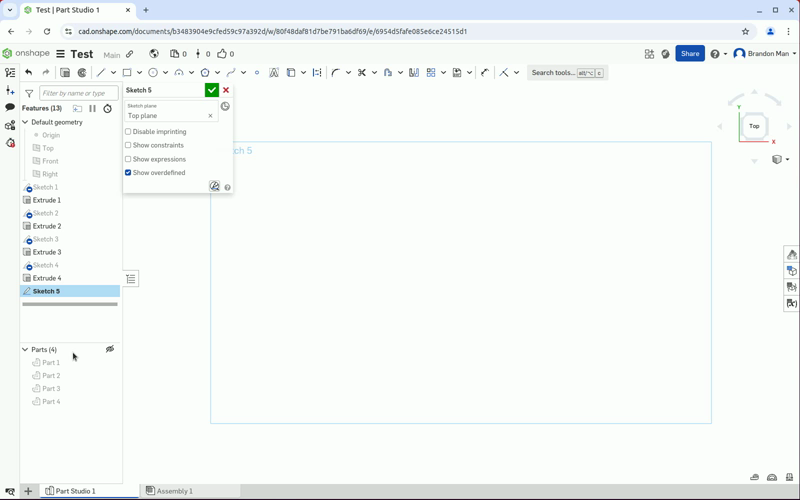
key(a)
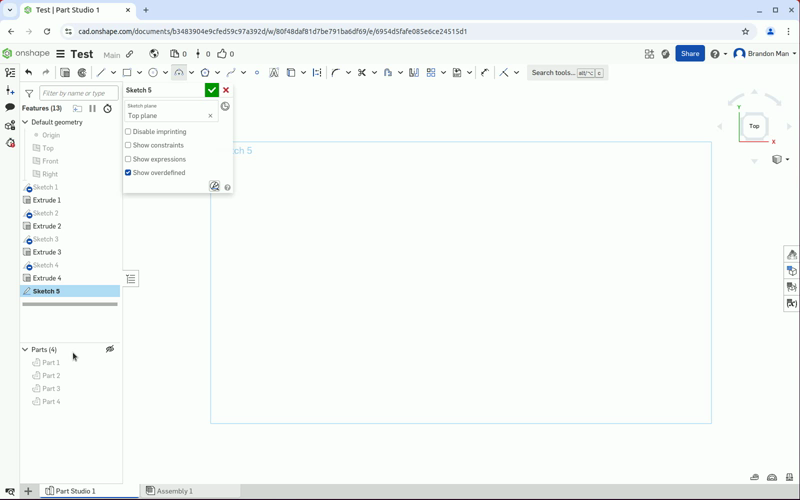
key_down(shift)
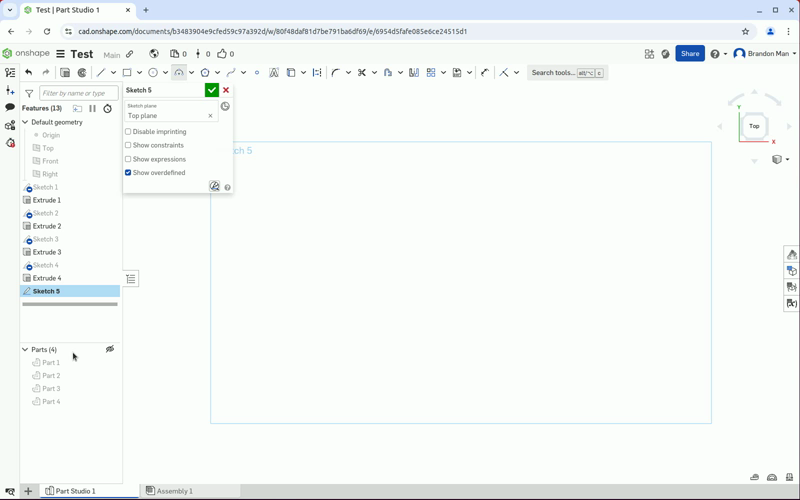
mouse_move(460, 276)
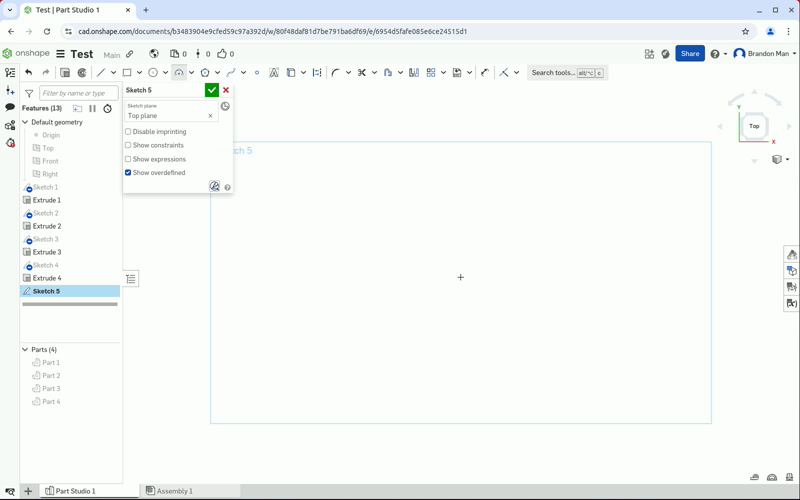
click(460, 276)
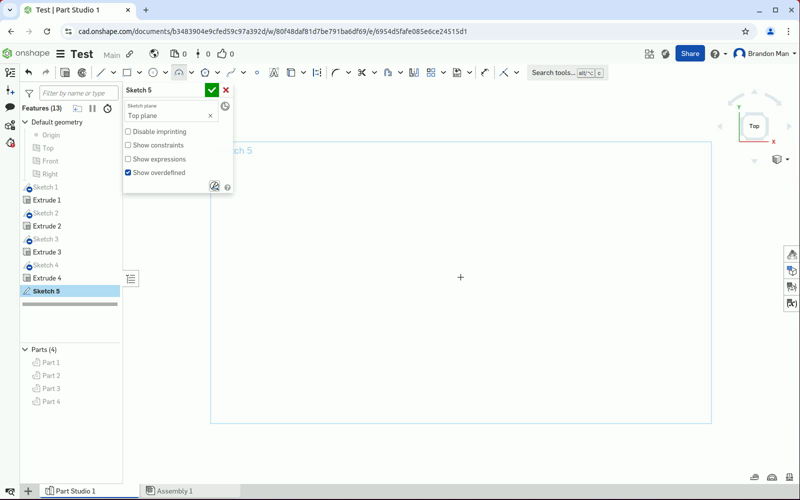
key_up(shift)
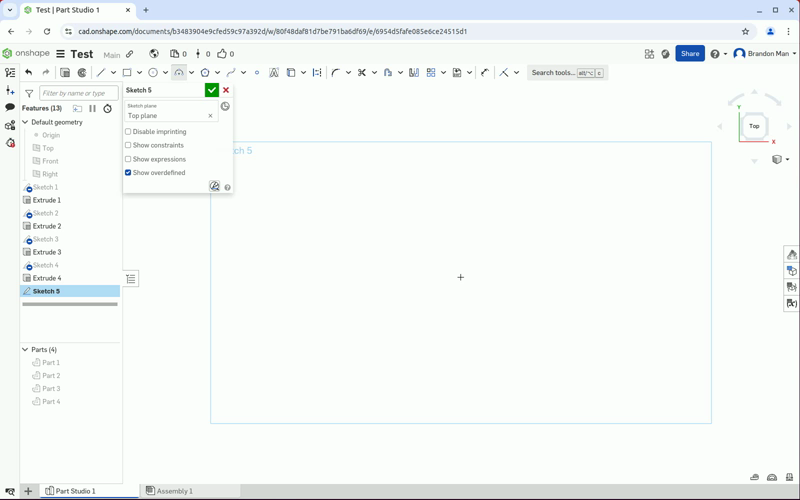
key_down(shift)
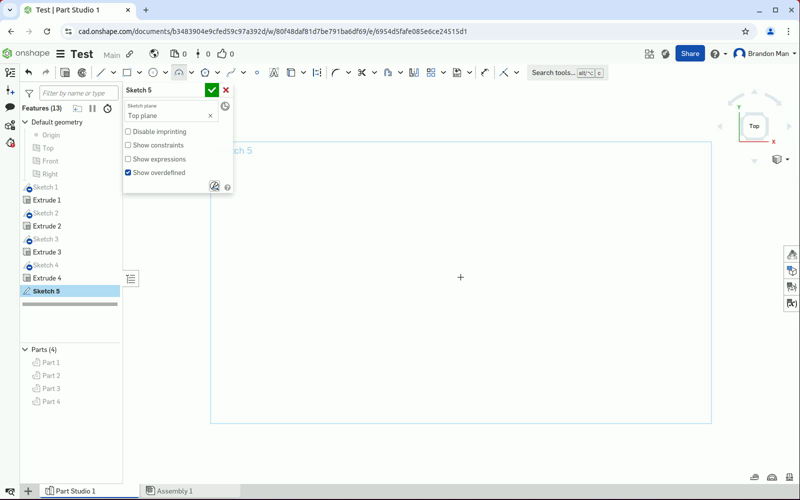
mouse_move(466, 282)
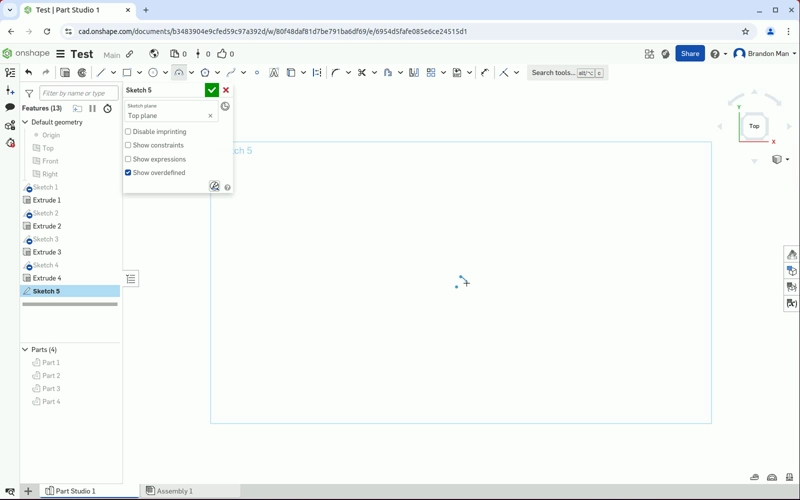
click(466, 282)
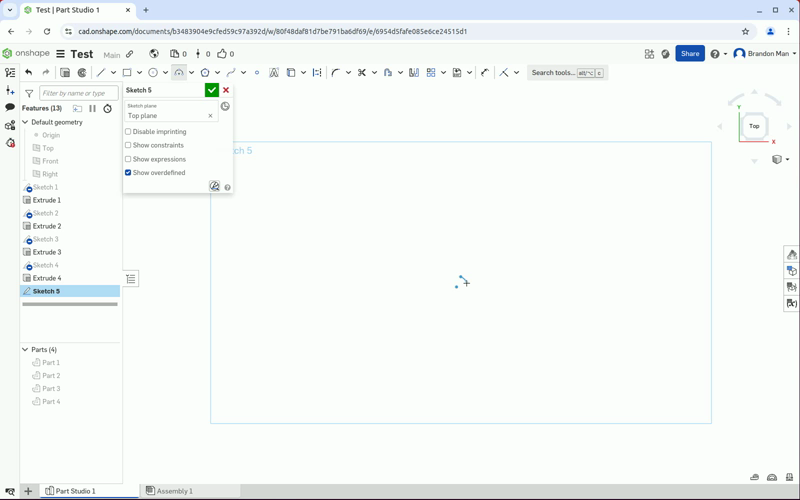
mouse_move(464, 278)
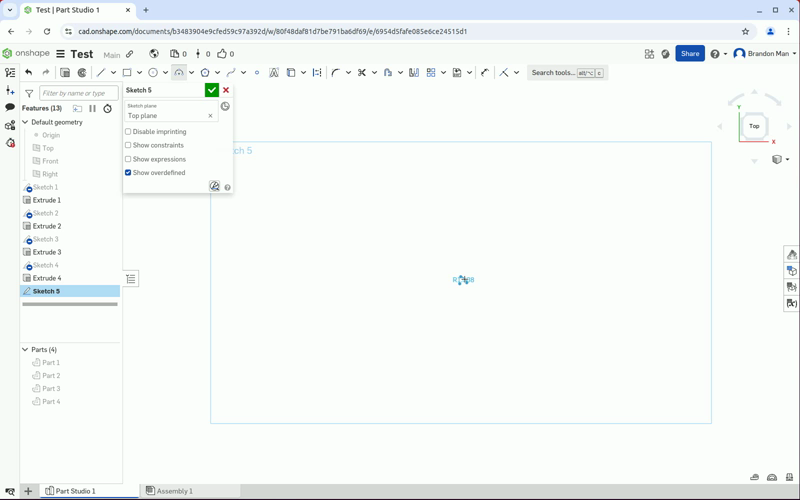
click(464, 278)
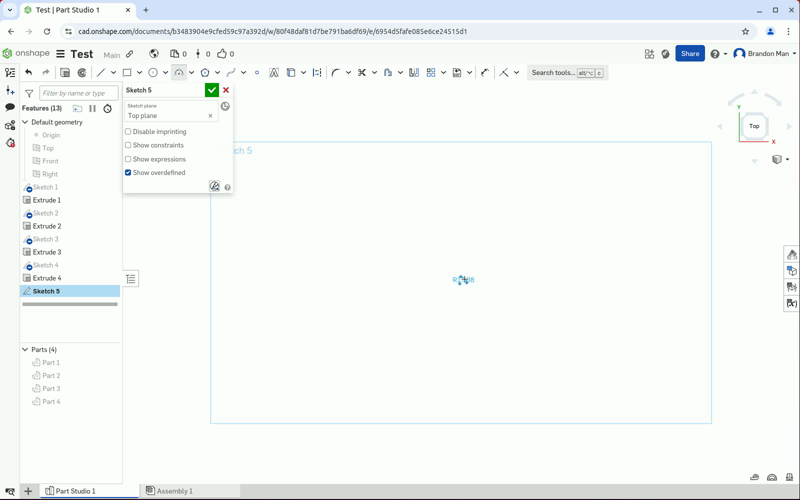
key_up(shift)
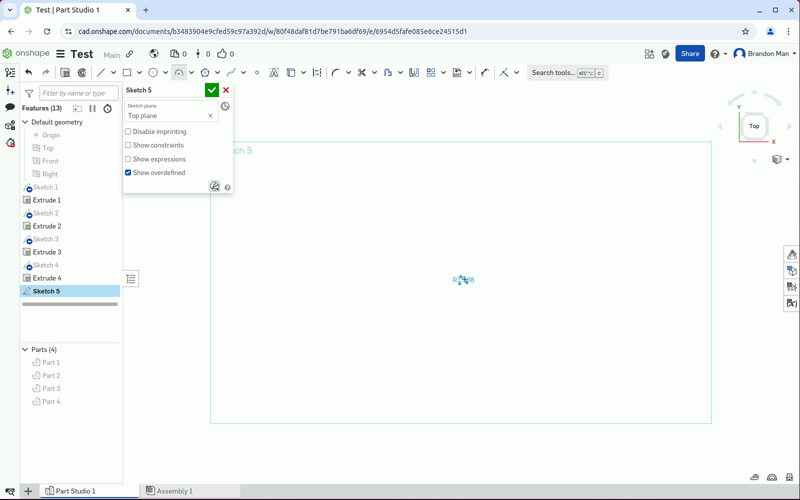
key(esc)
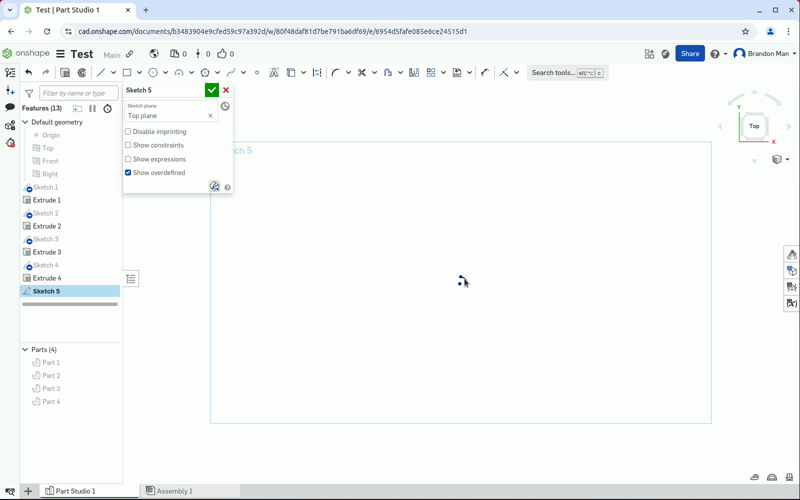
key(l)
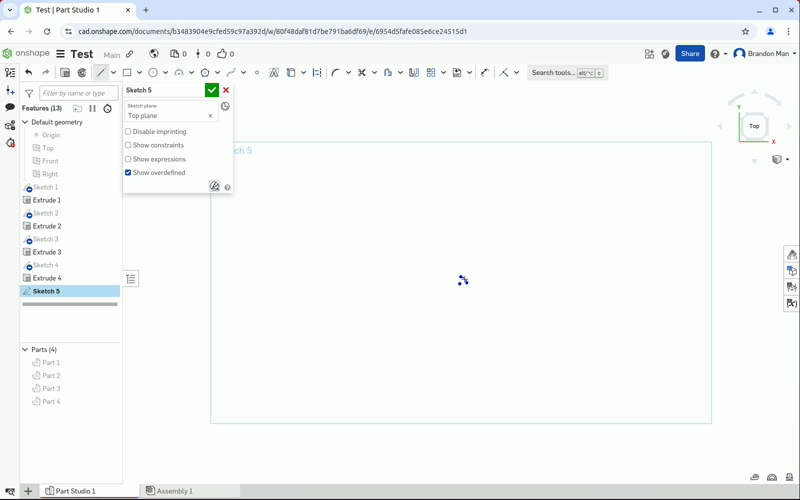
mouse_move(466, 282)
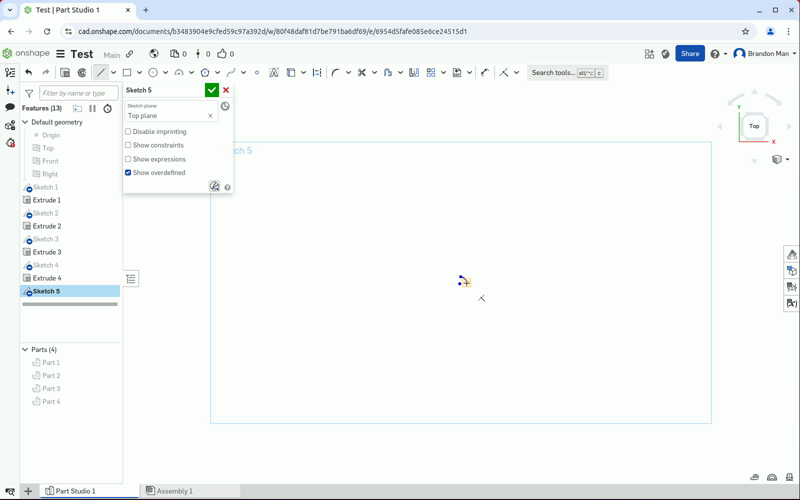
click(466, 282)
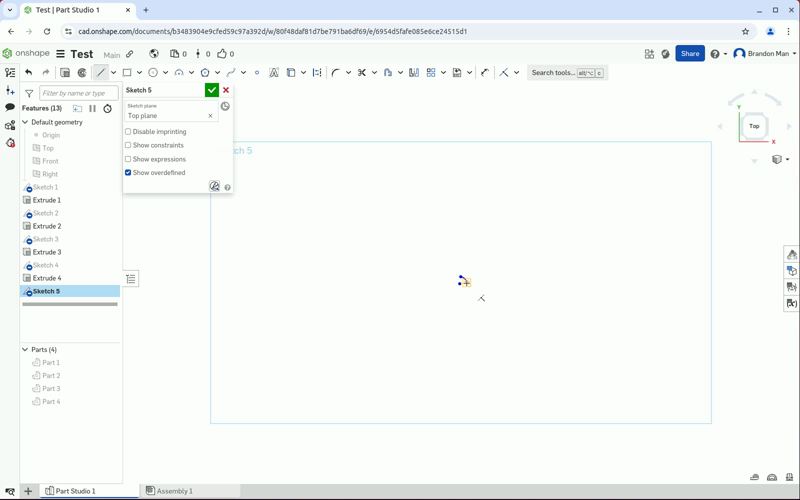
key_down(shift)
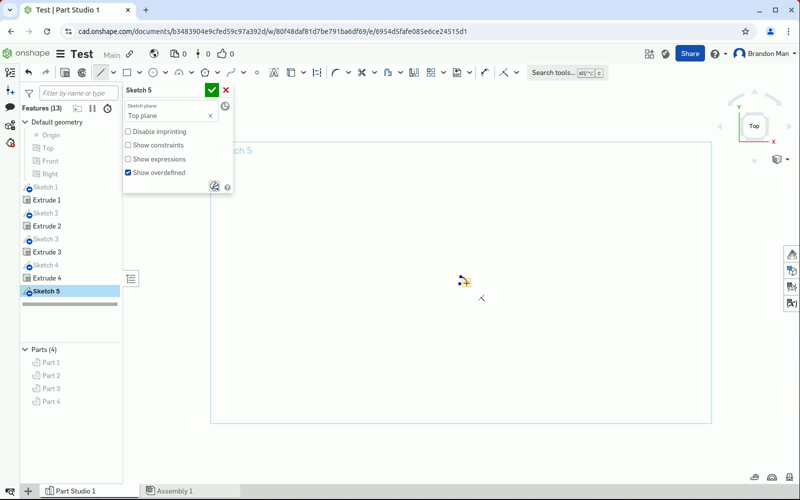
mouse_move(496, 282)
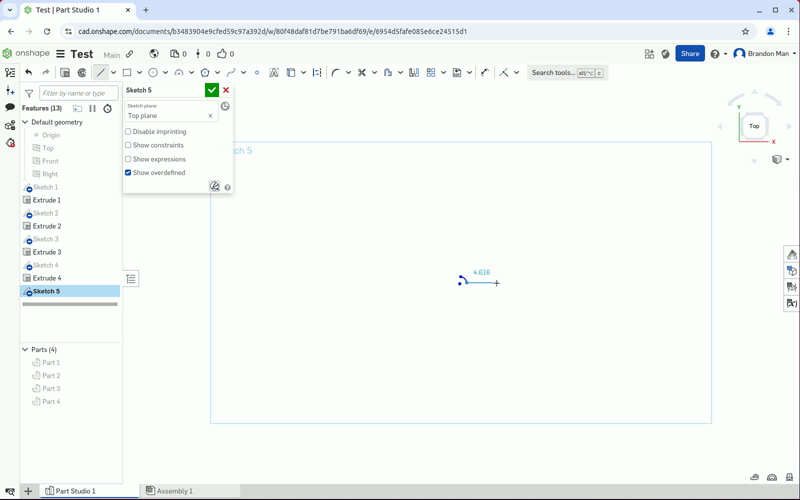
mouse_move(502, 282)
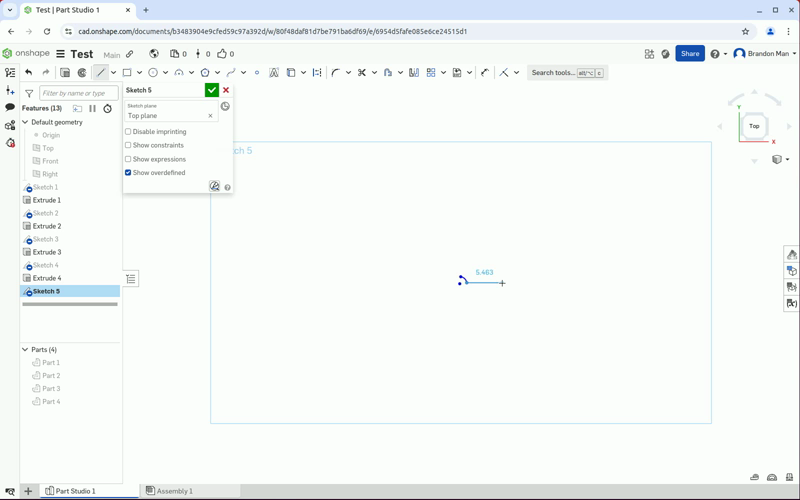
click(502, 282)
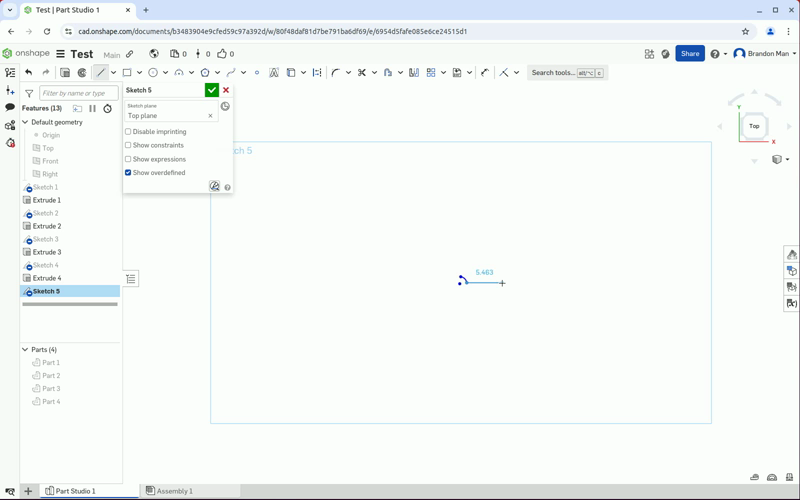
key_up(shift)
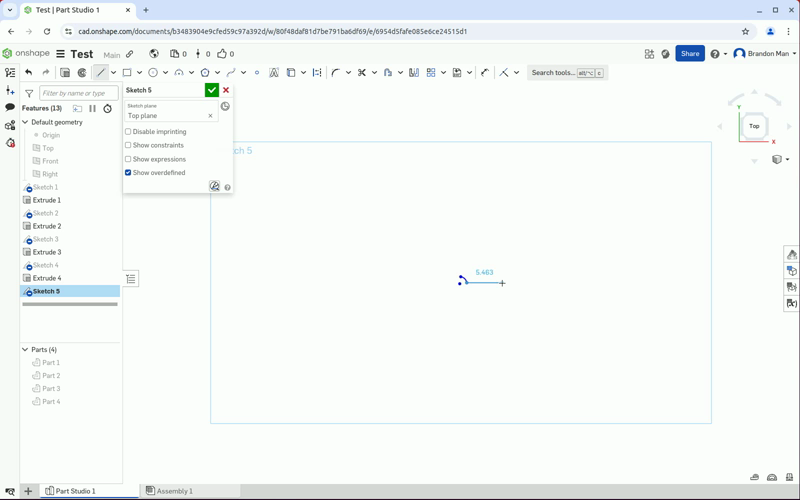
key(esc)
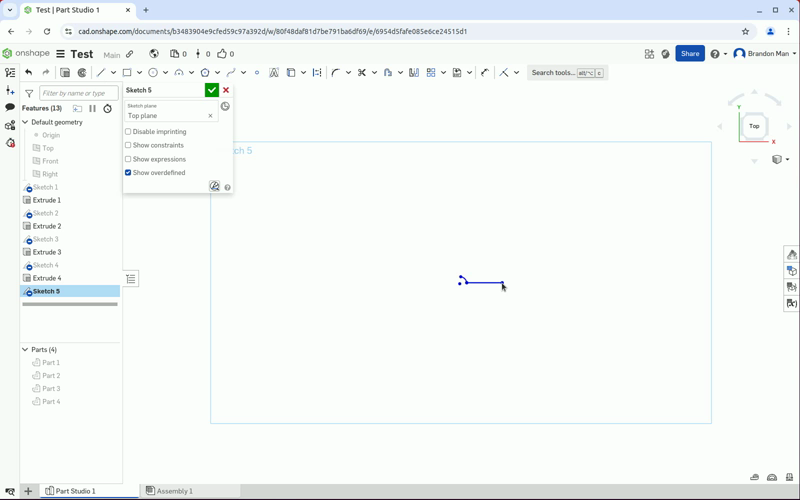
key(a)
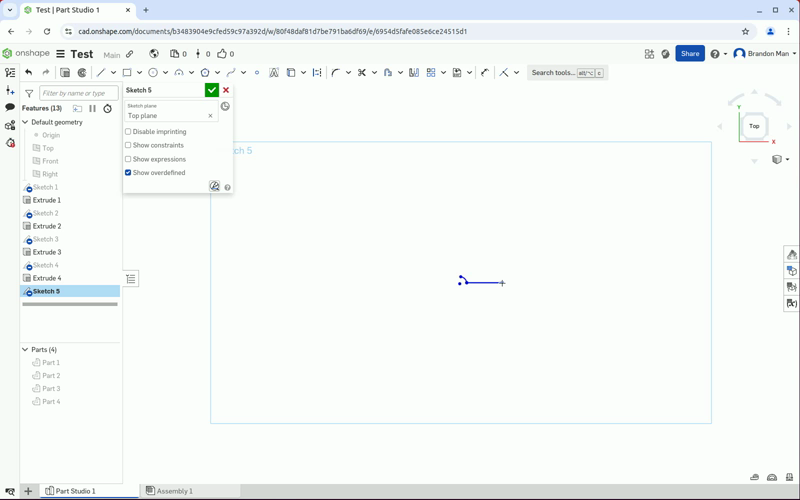
mouse_move(502, 282)
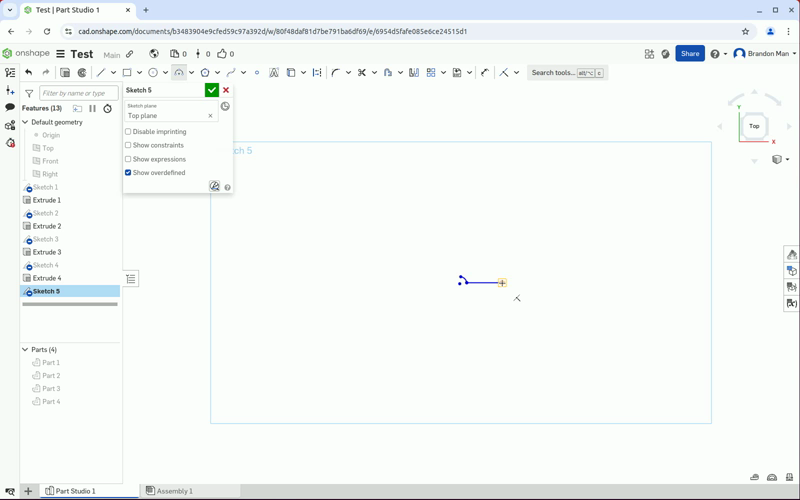
click(502, 282)
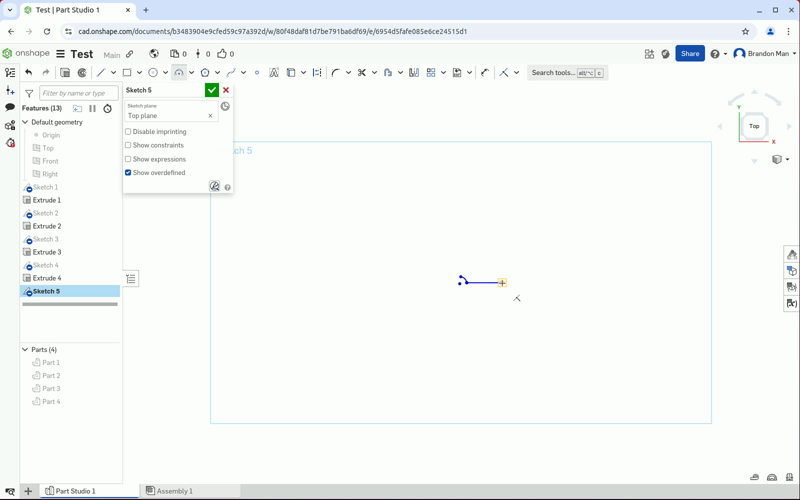
key_down(shift)
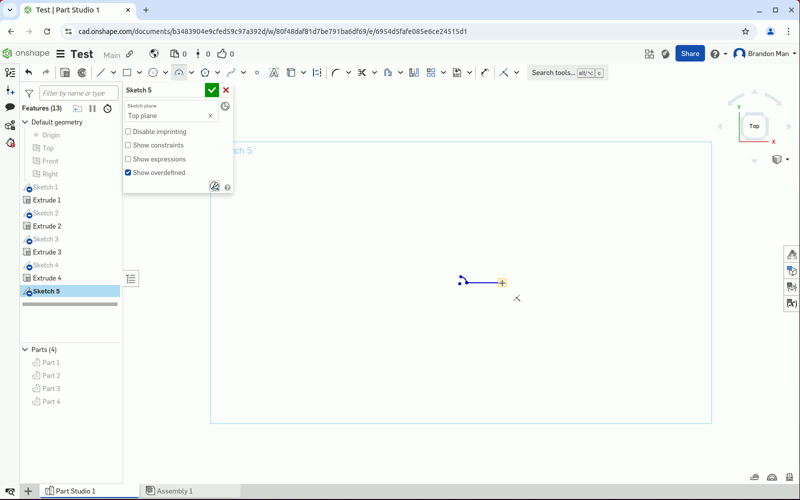
mouse_move(507, 282)
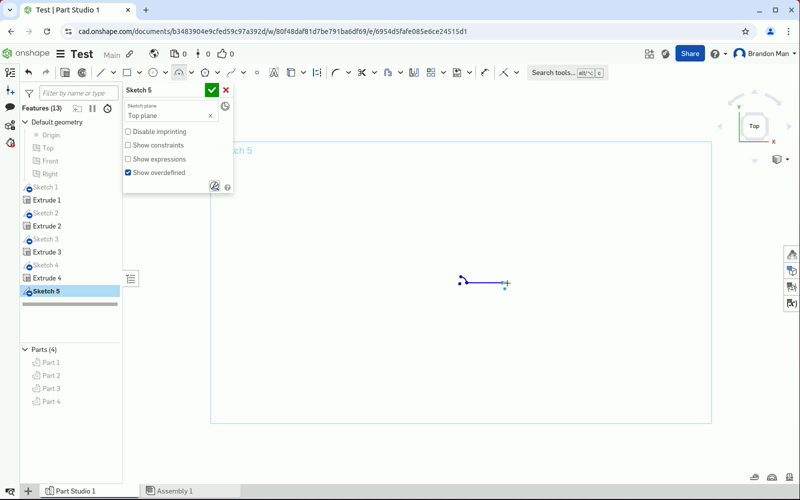
scroll(6)
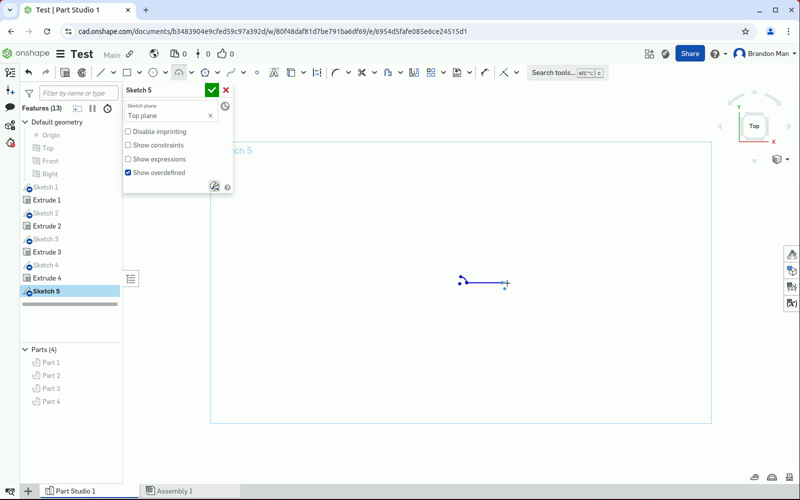
scroll(6)
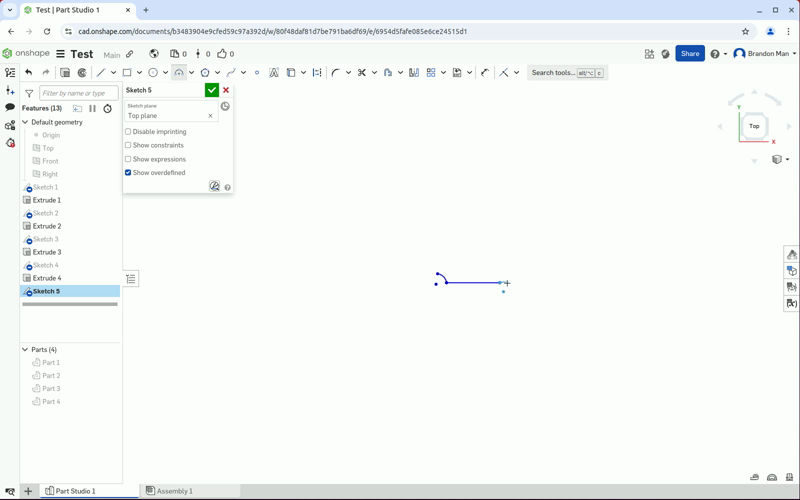
scroll(6)
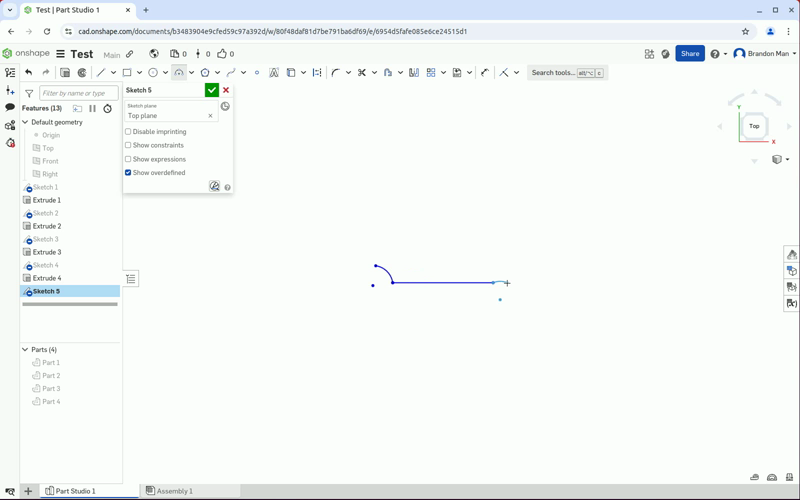
scroll(6)
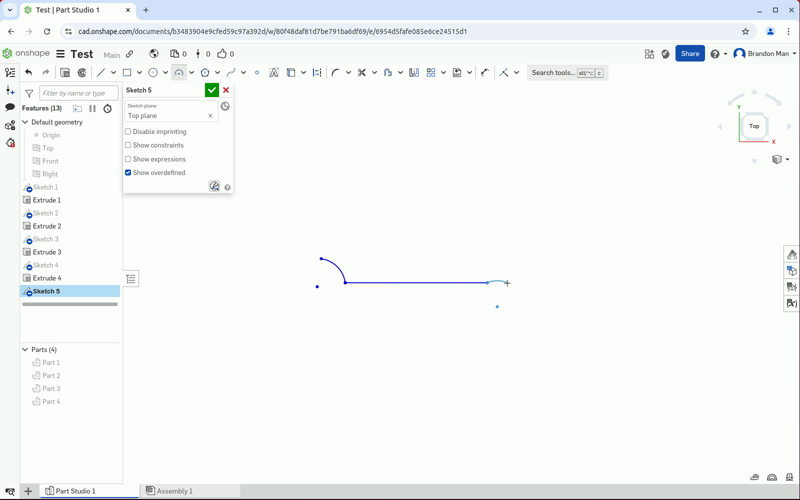
scroll(6)
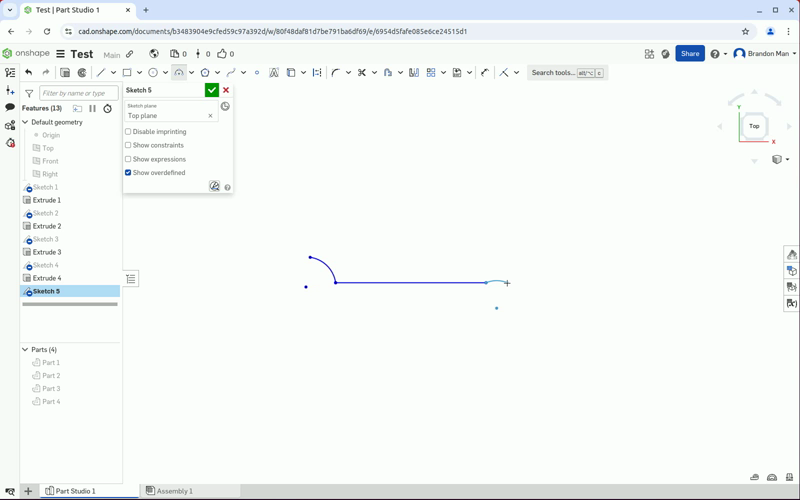
scroll(6)
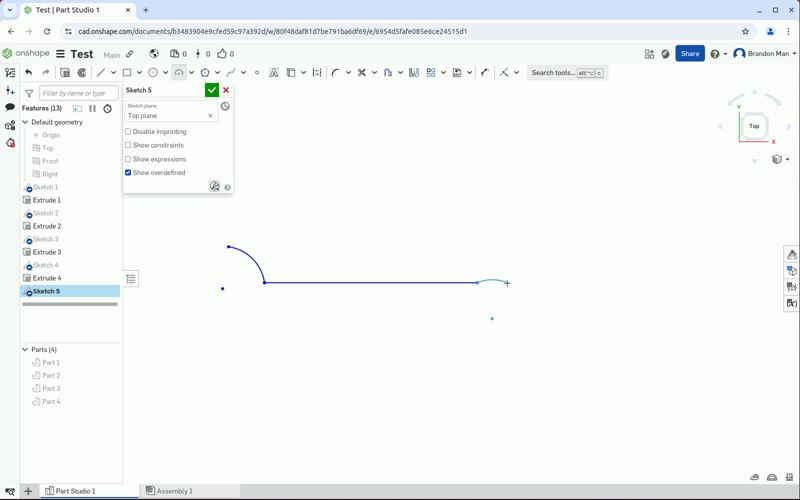
scroll(6)
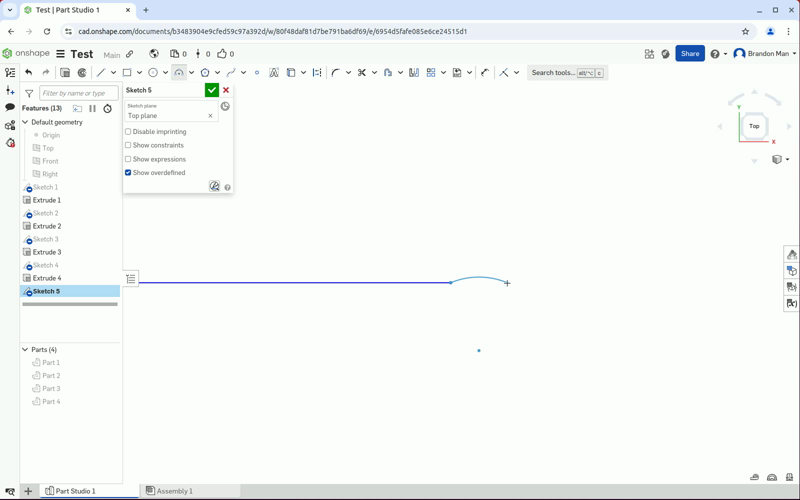
click(507, 282)
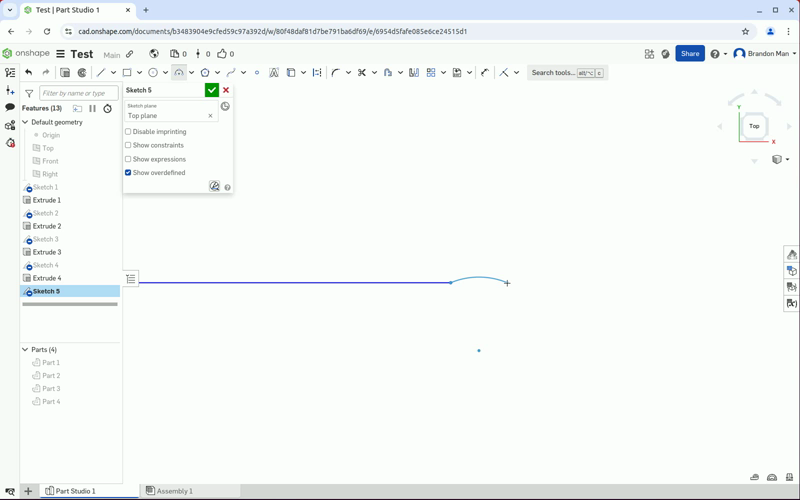
scroll(-6)
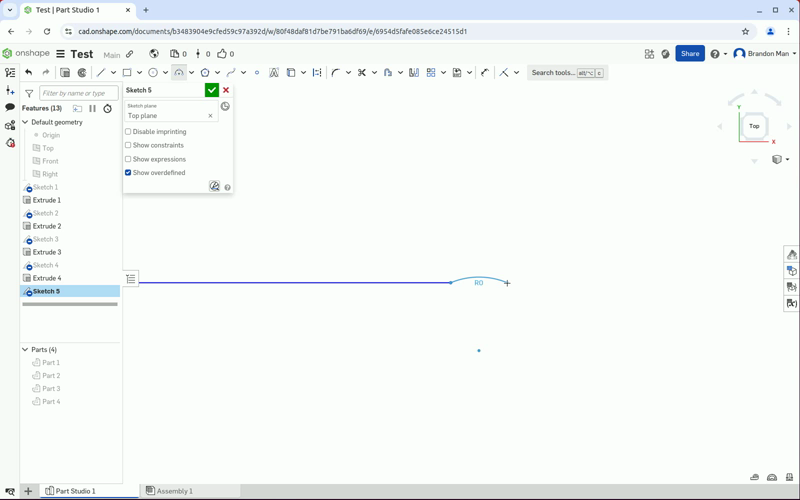
scroll(-6)
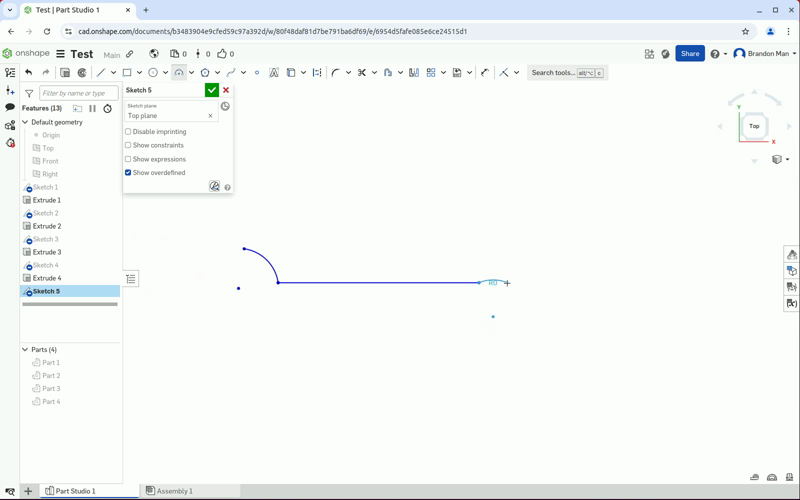
scroll(-6)
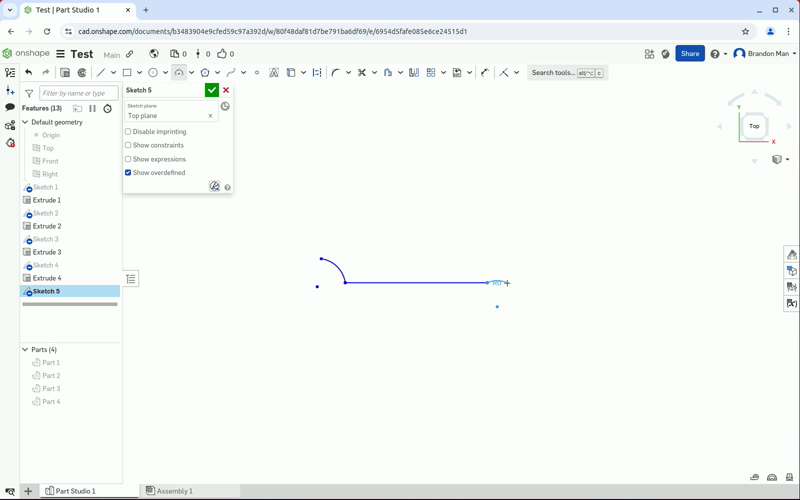
scroll(-6)
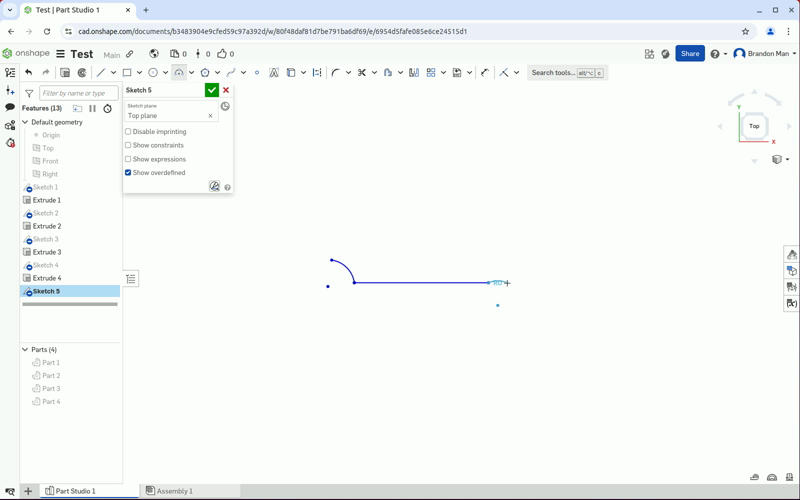
scroll(-6)
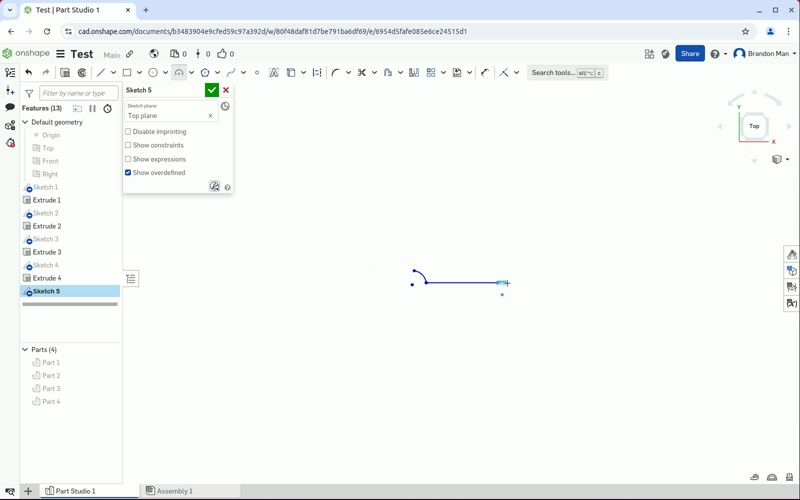
scroll(-6)
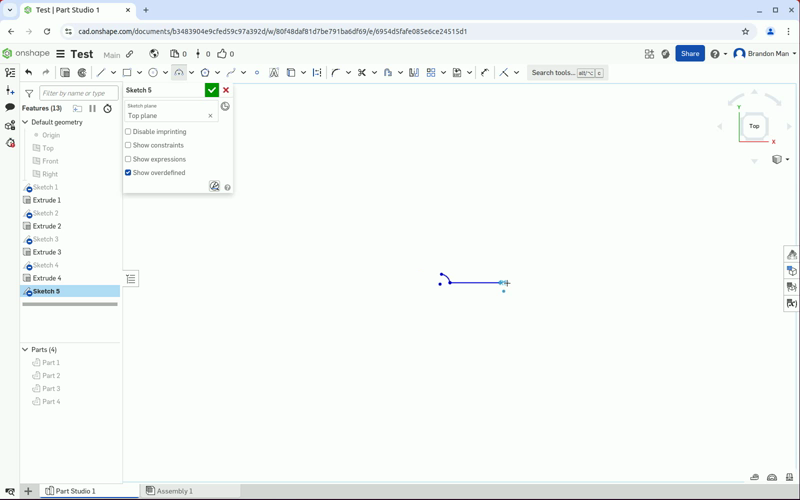
scroll(-6)
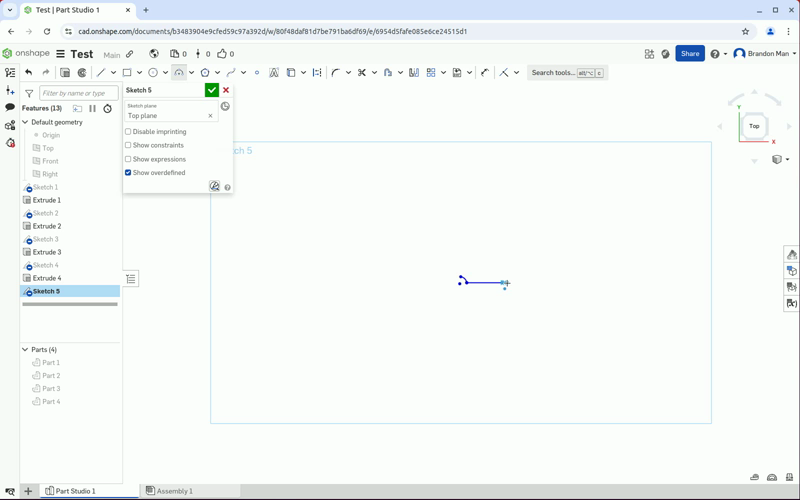
mouse_move(504, 280)
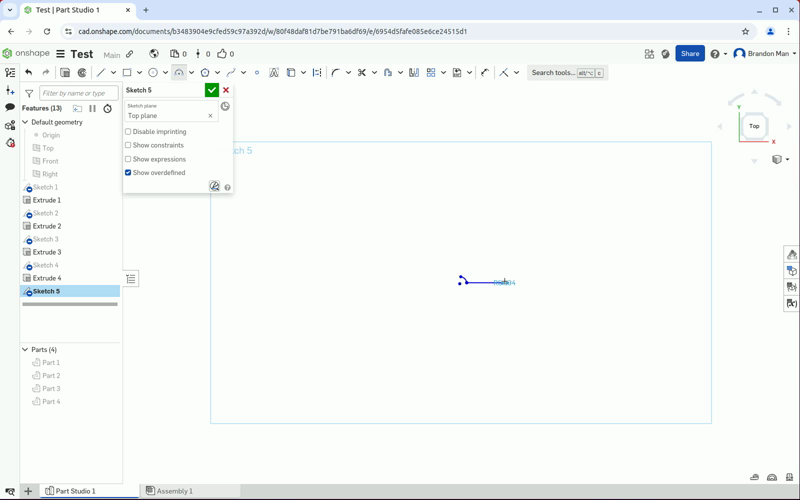
scroll(6)
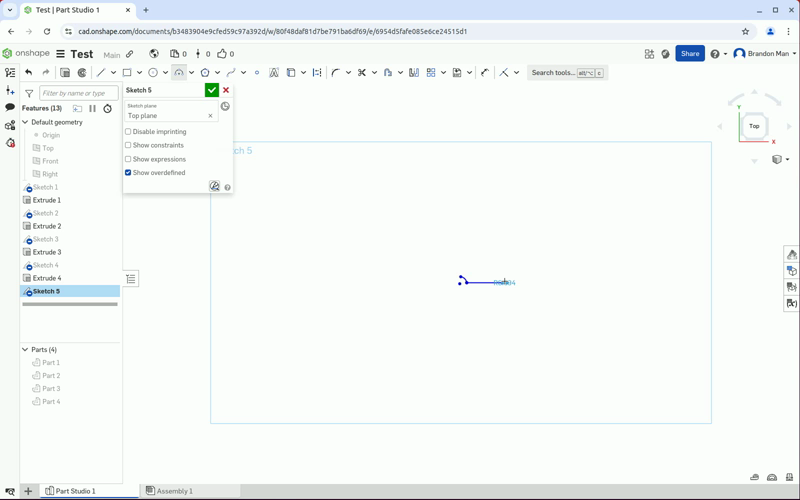
scroll(6)
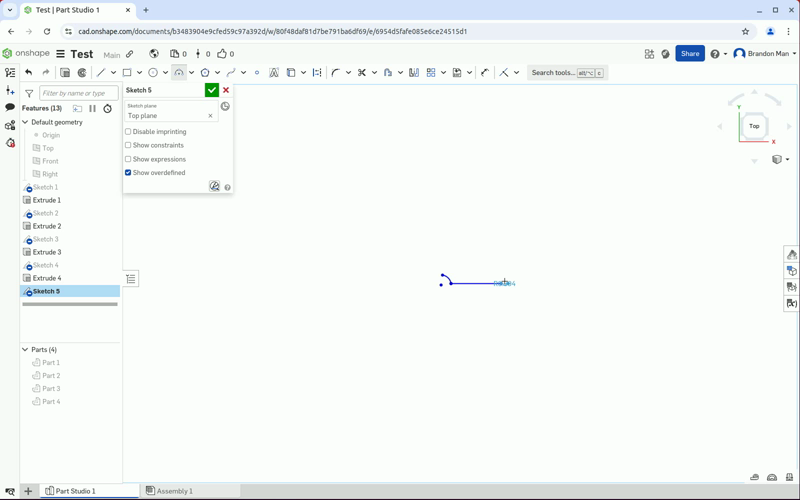
scroll(6)
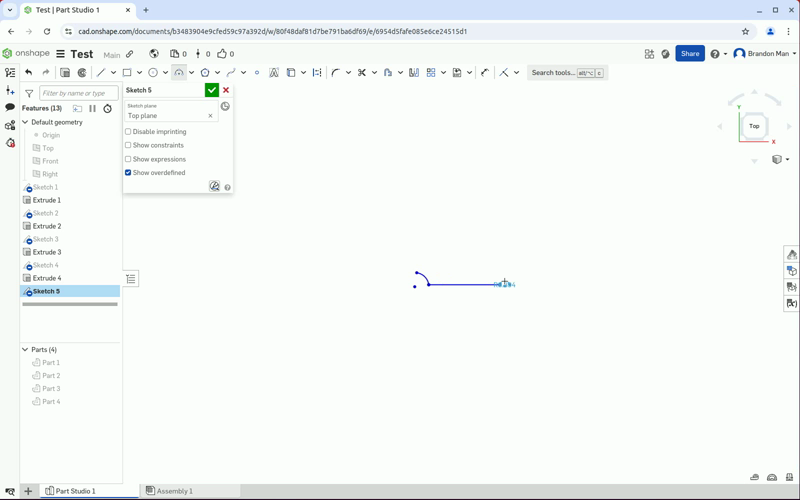
scroll(6)
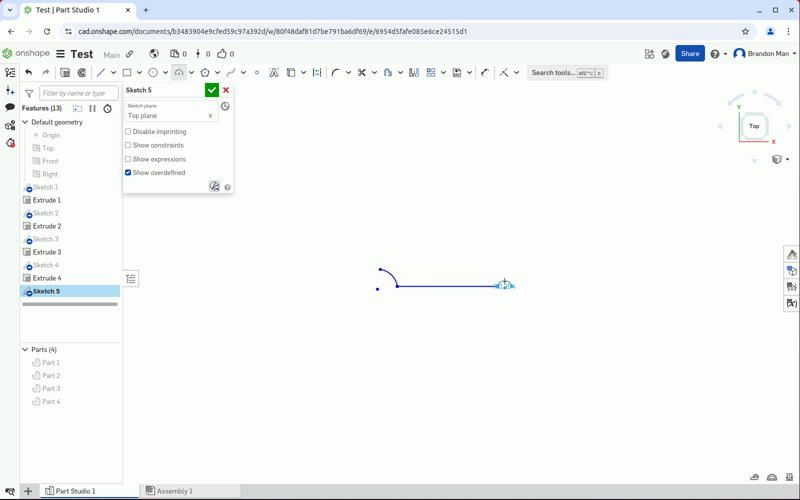
scroll(6)
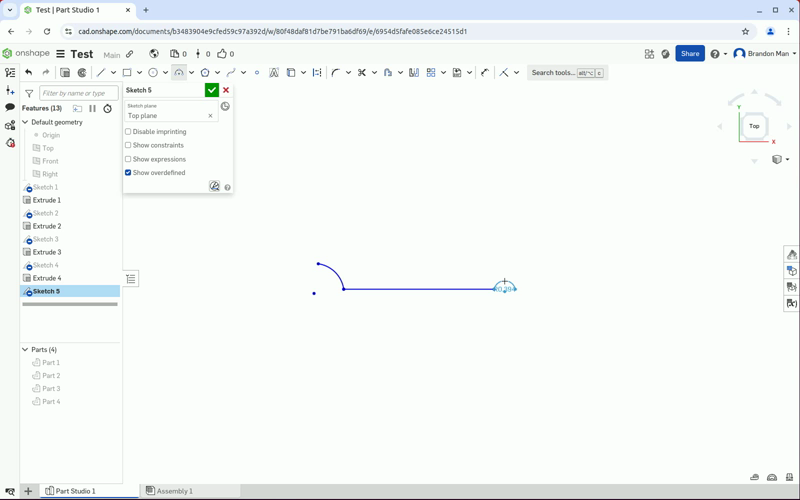
scroll(6)
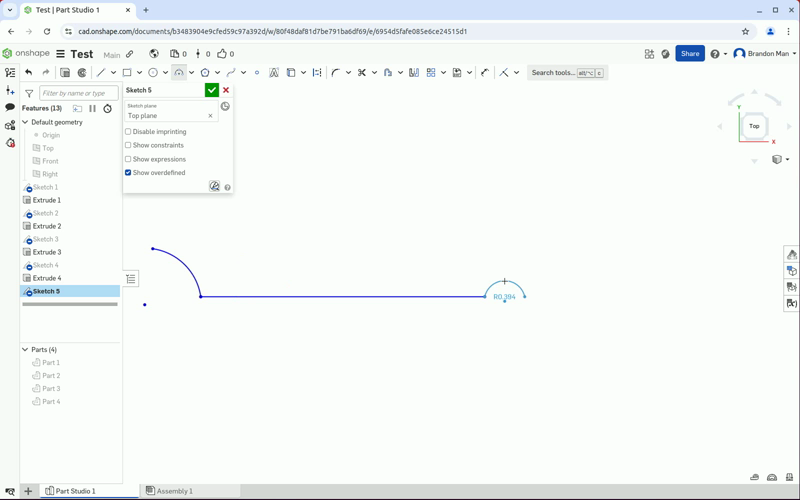
scroll(6)
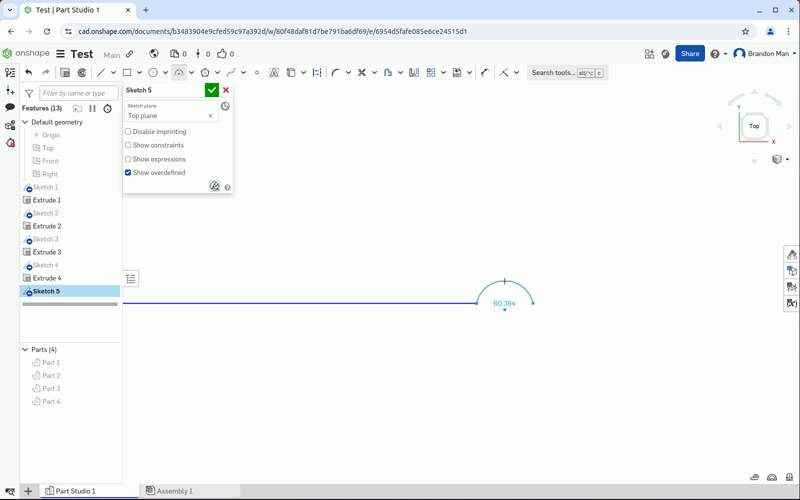
click(504, 280)
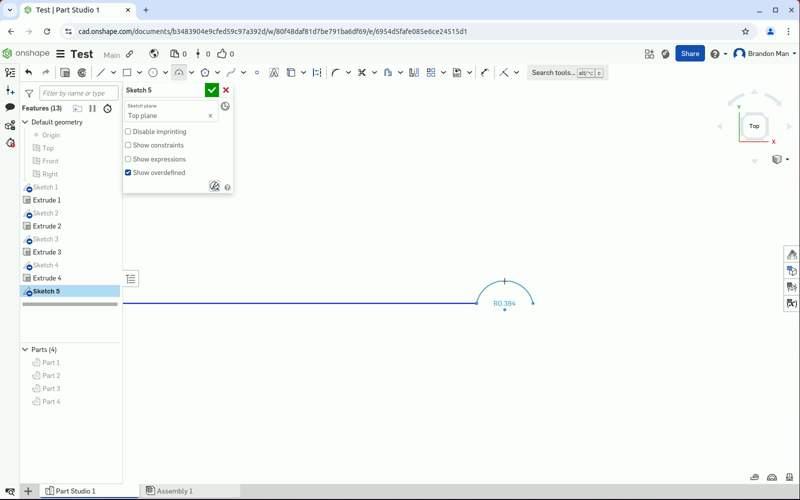
scroll(-6)
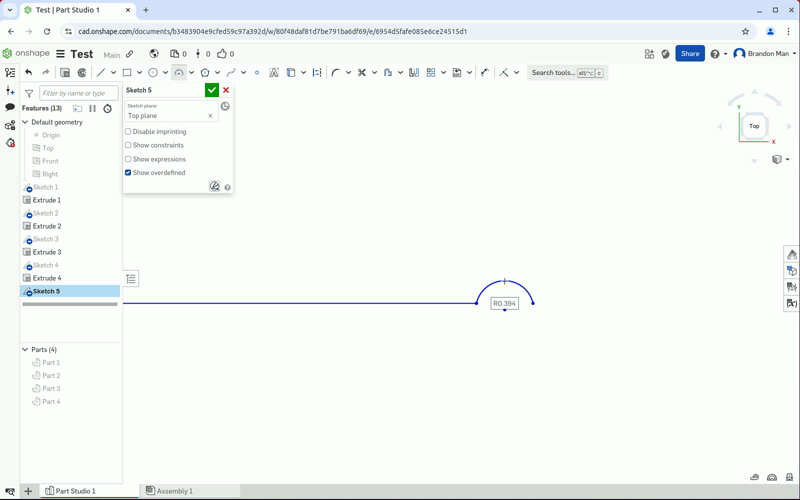
scroll(-6)
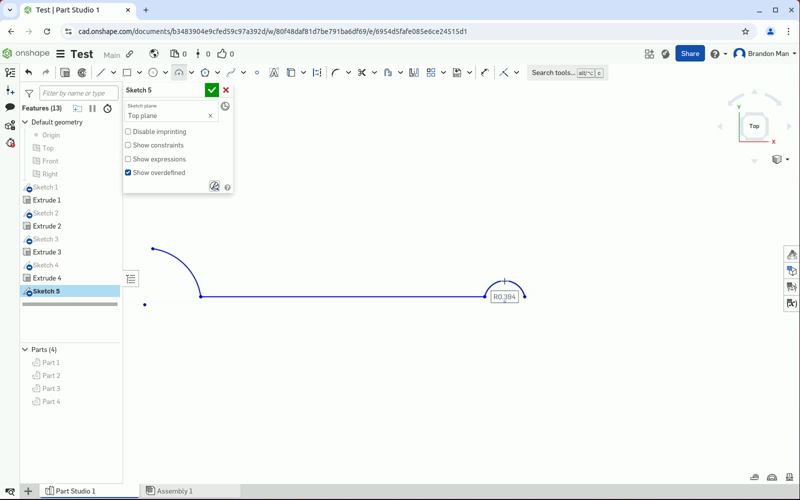
scroll(-6)
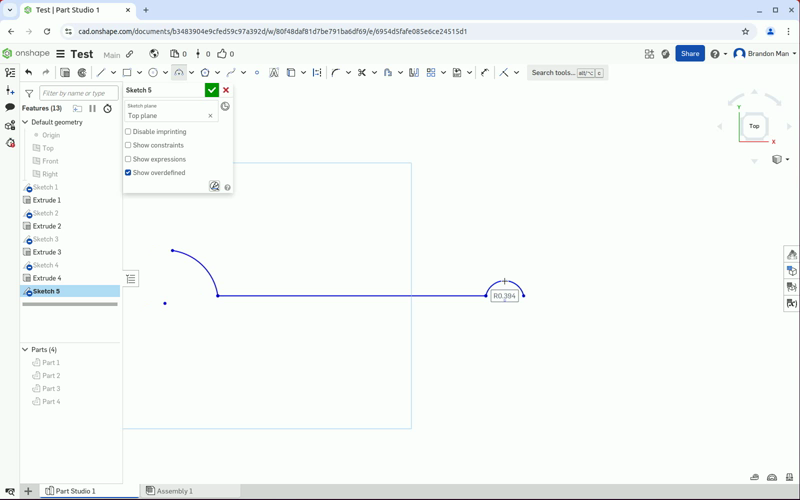
scroll(-6)
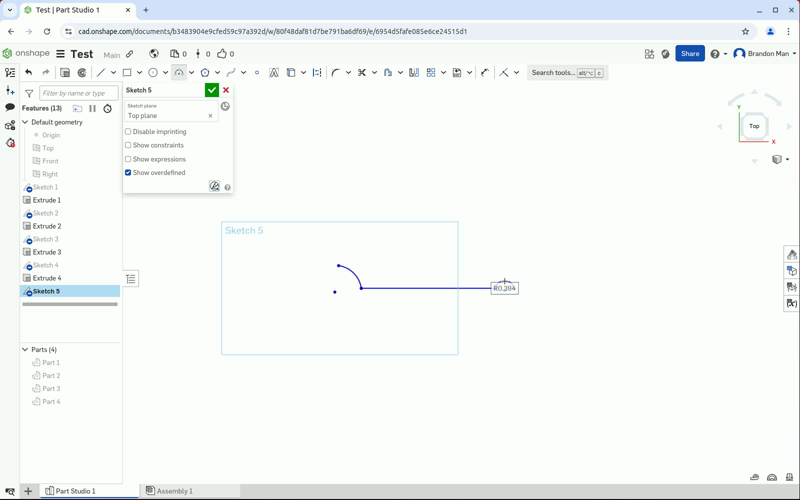
scroll(-6)
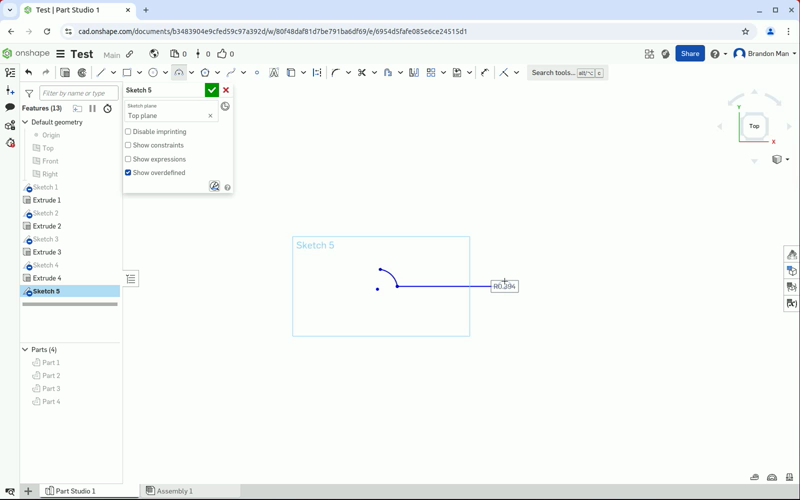
scroll(-6)
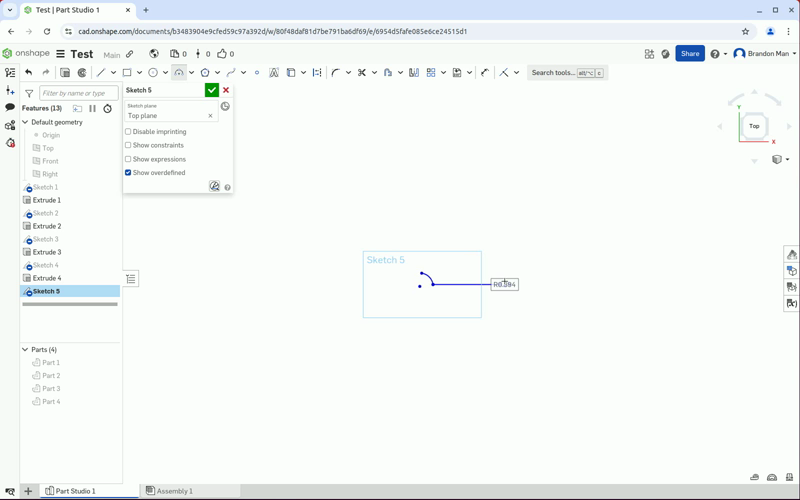
scroll(-6)
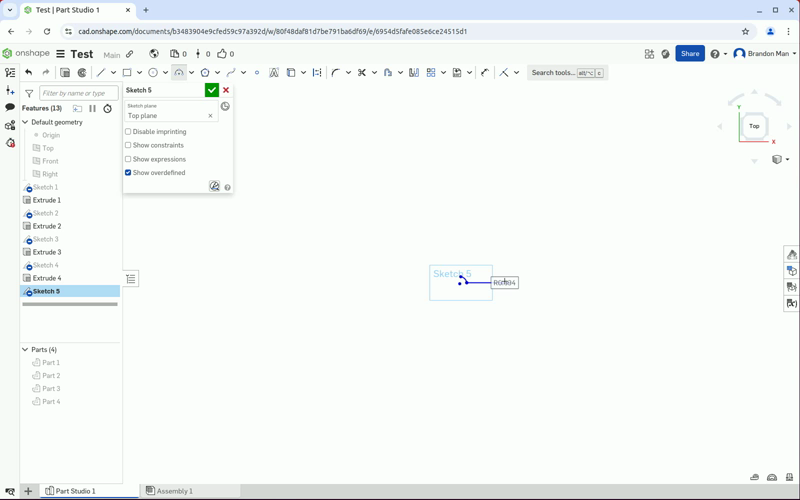
key_up(shift)
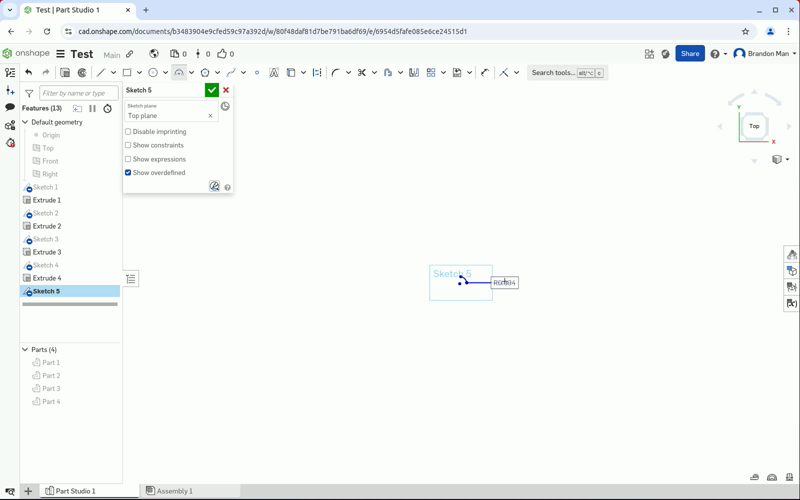
key(esc)
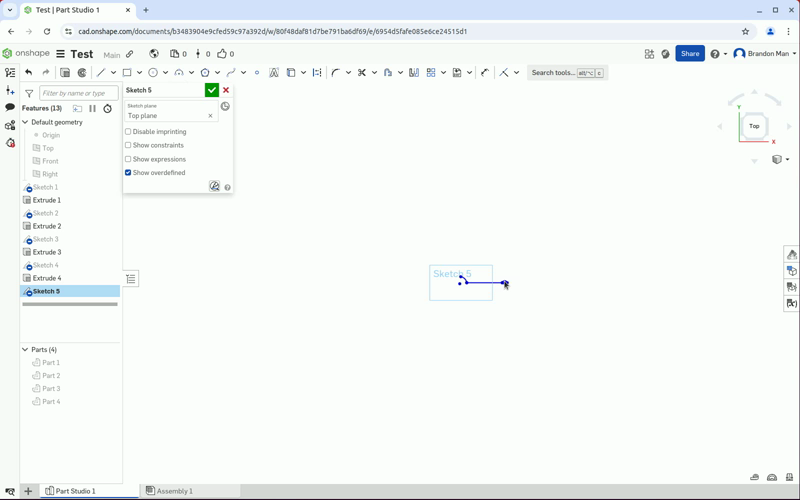
key(l)
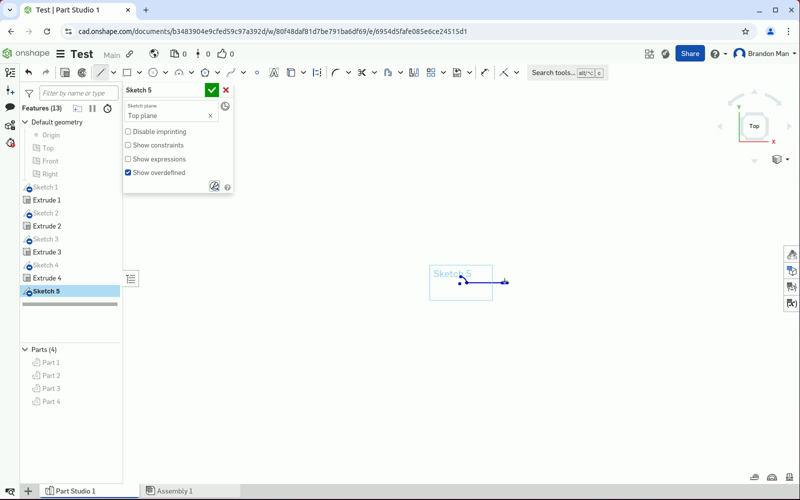
mouse_move(507, 282)
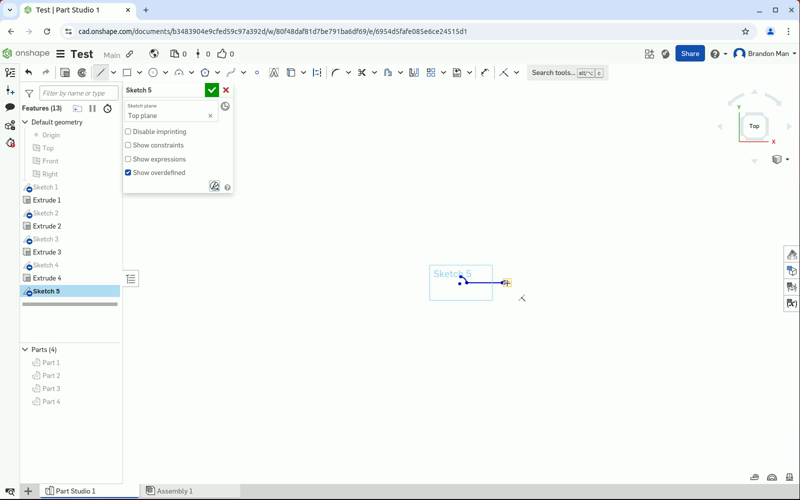
scroll(6)
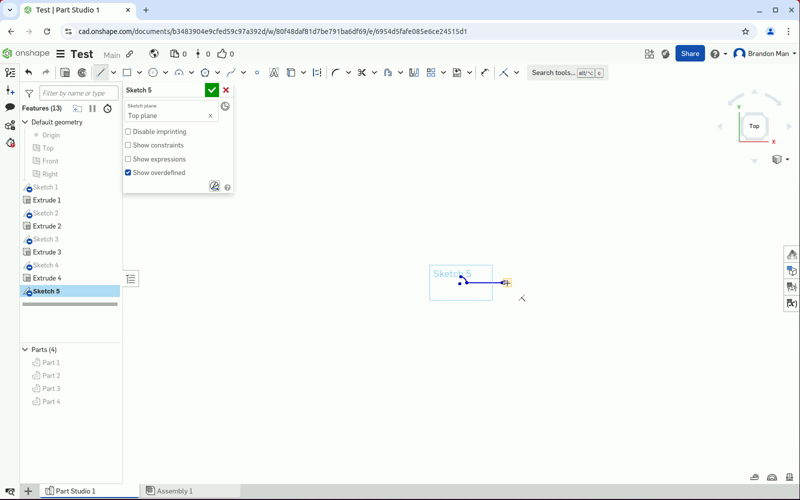
scroll(6)
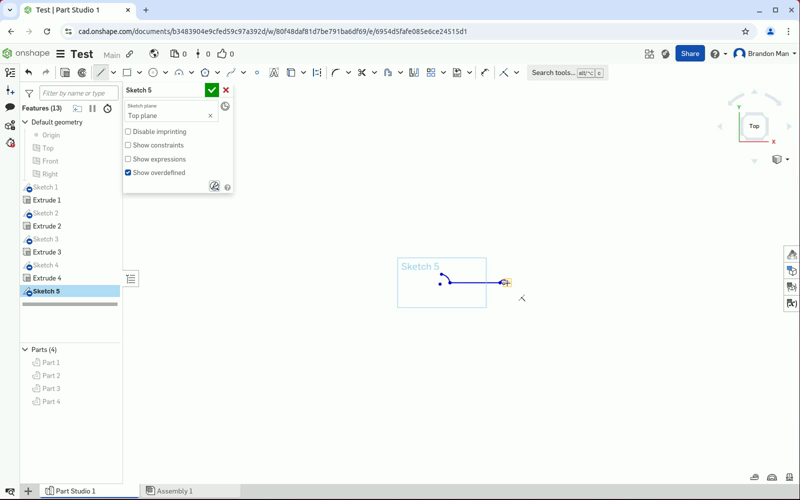
scroll(6)
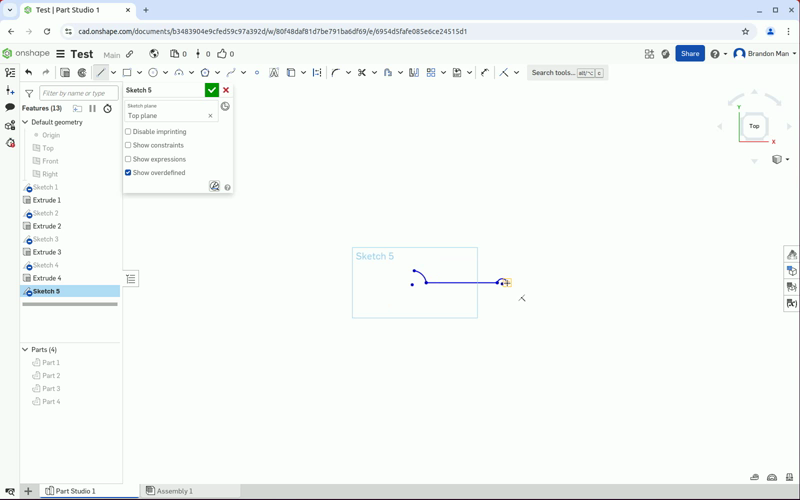
scroll(6)
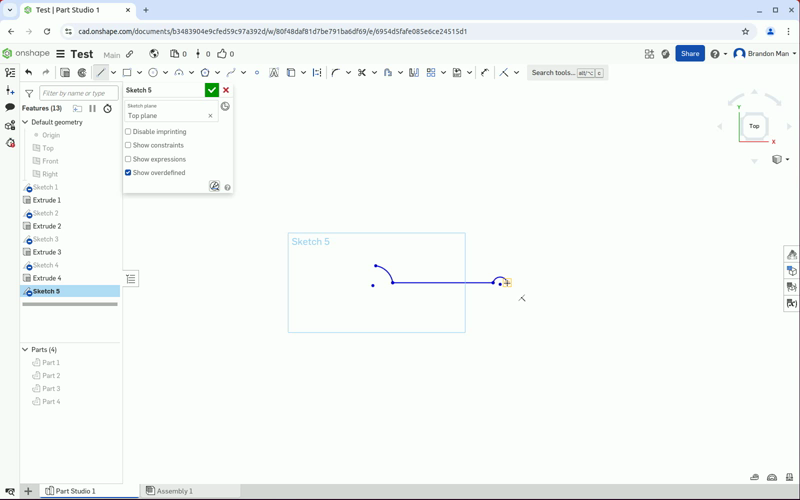
scroll(6)
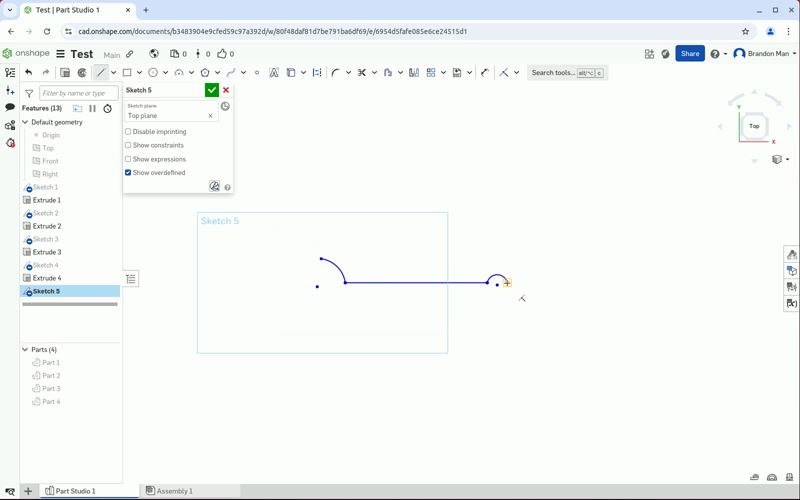
scroll(6)
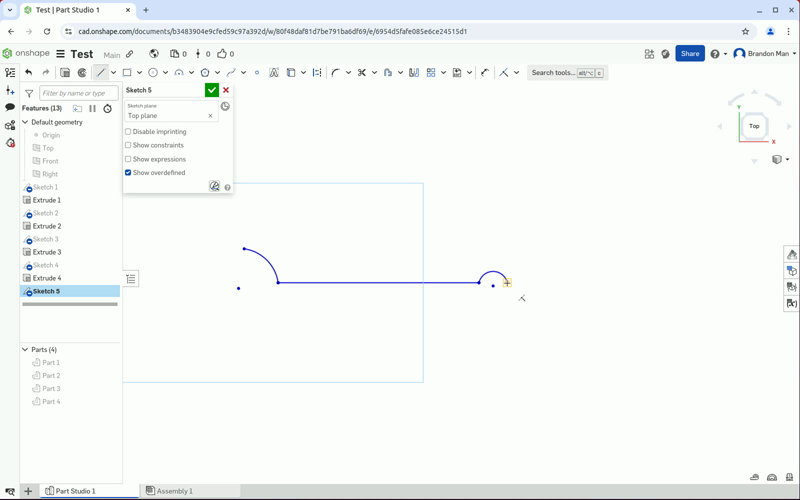
scroll(6)
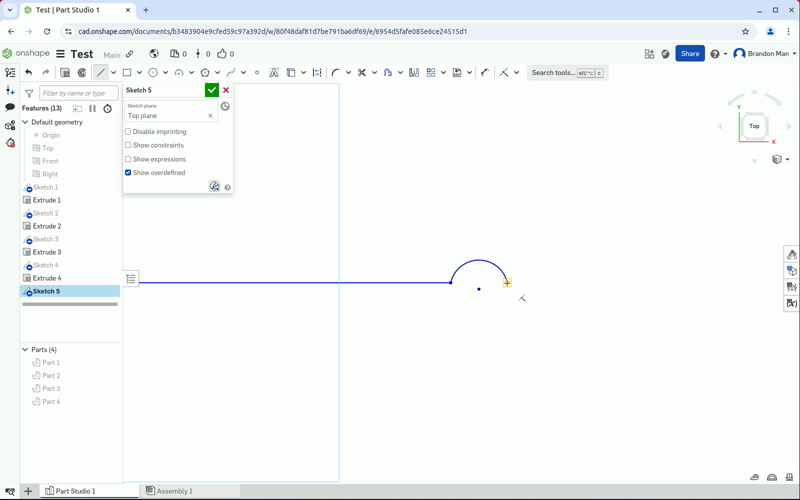
click(507, 282)
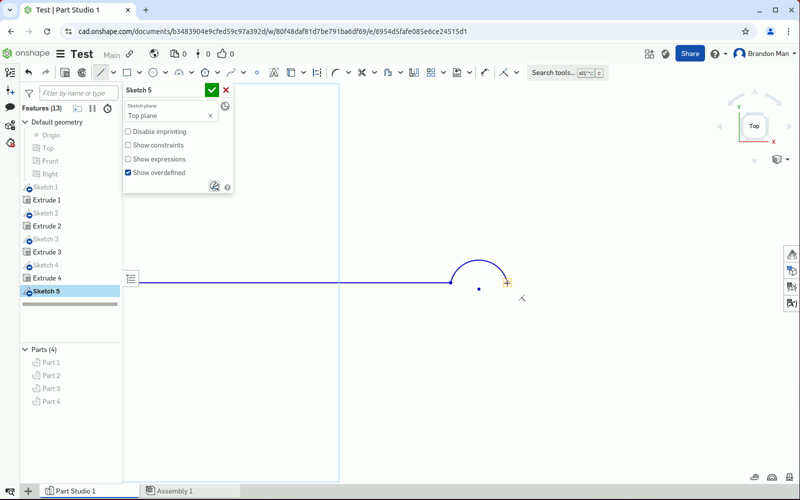
scroll(-6)
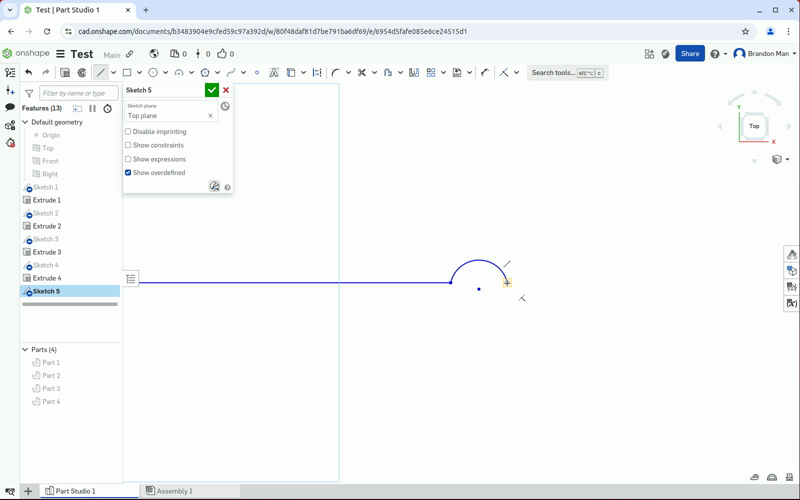
scroll(-6)
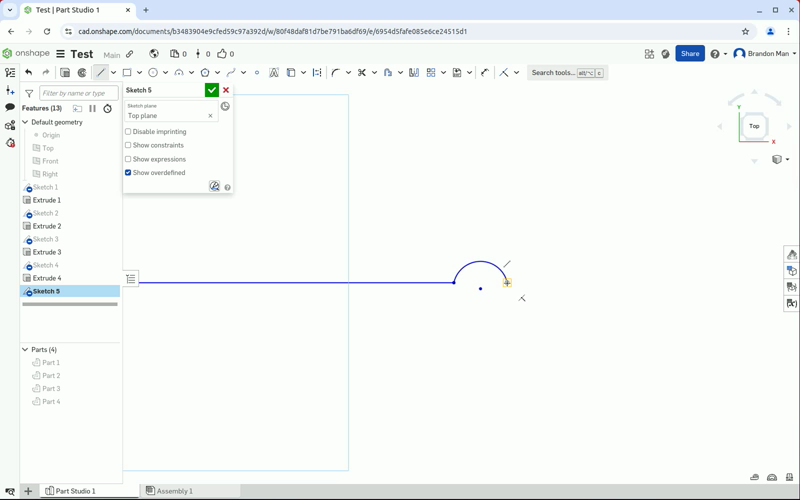
scroll(-6)
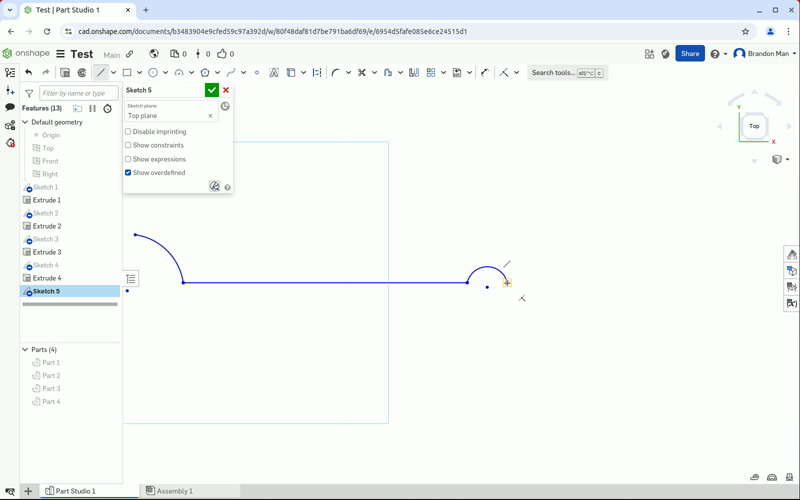
scroll(-6)
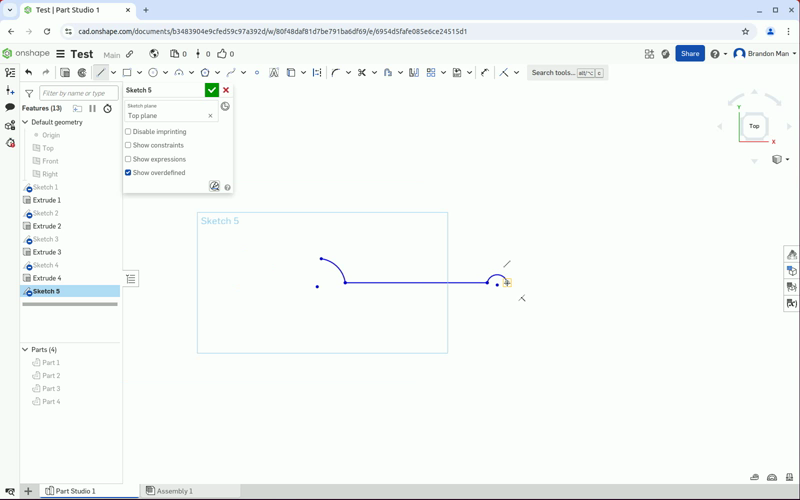
scroll(-6)
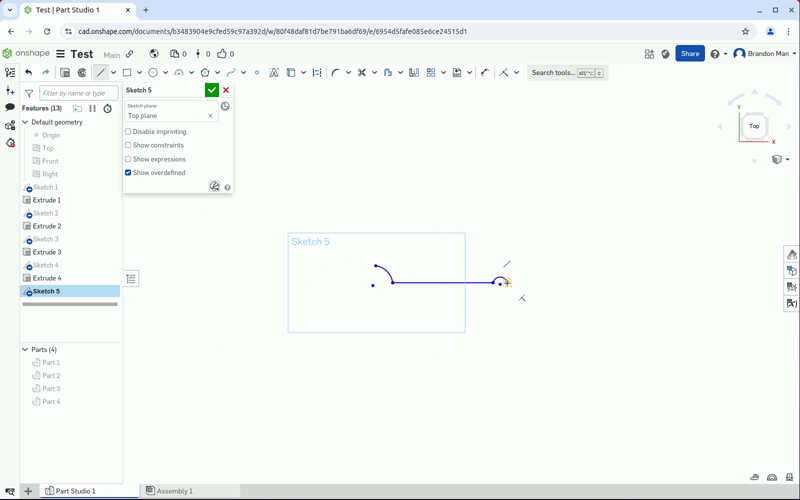
scroll(-6)
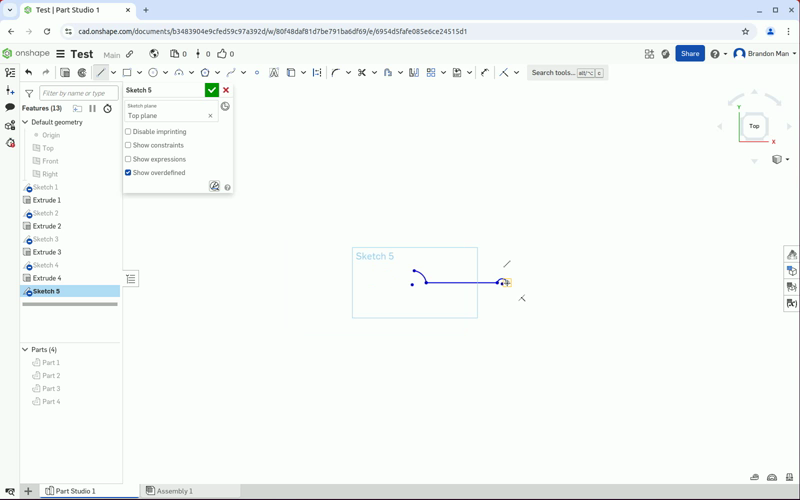
scroll(-6)
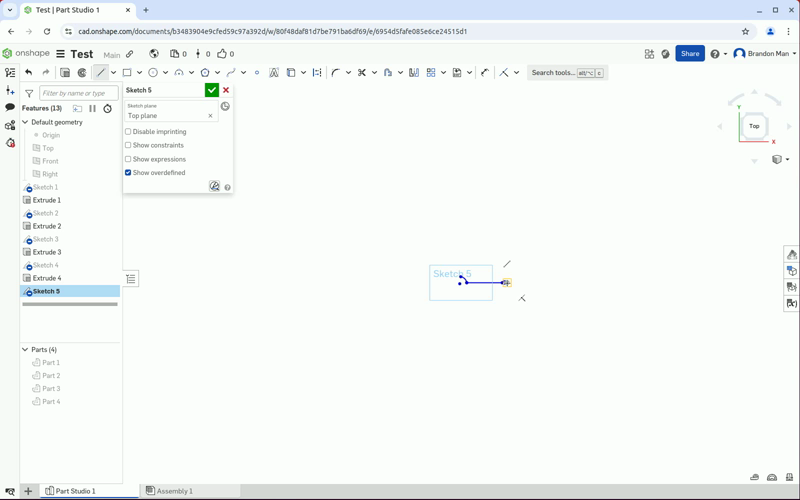
key_down(shift)
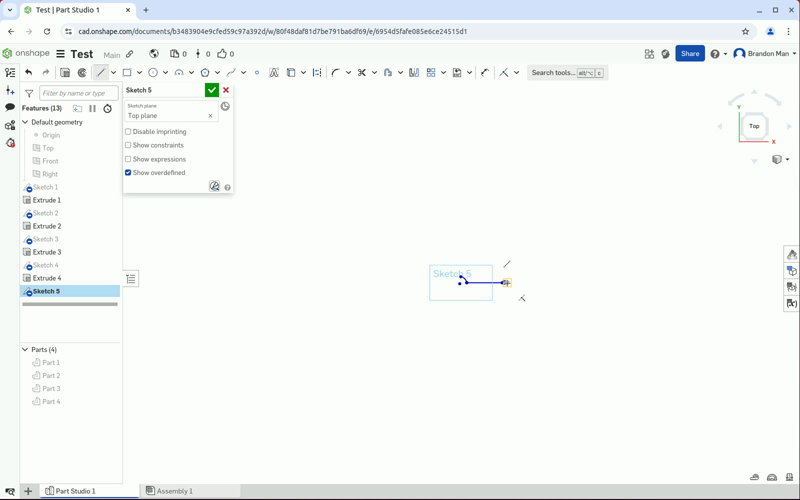
mouse_move(573, 282)
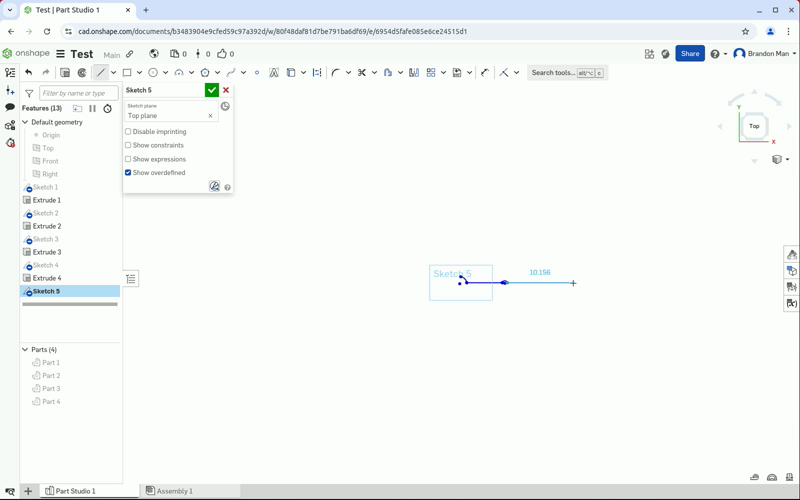
click(573, 282)
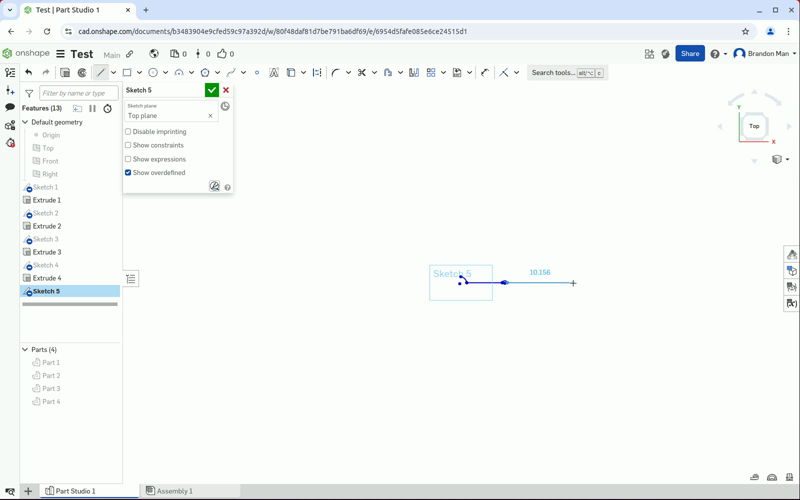
key_up(shift)
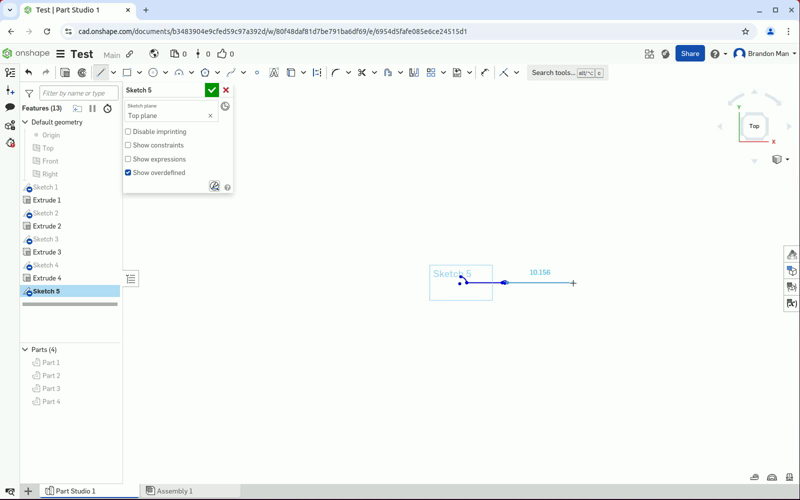
key(esc)
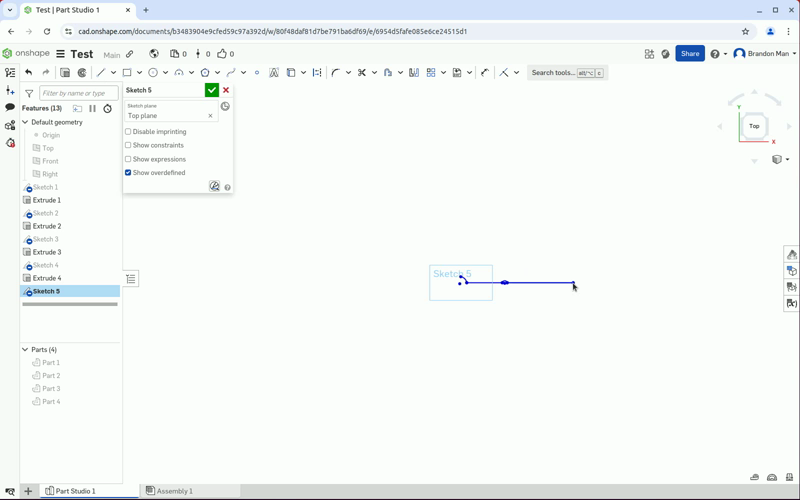
key(a)
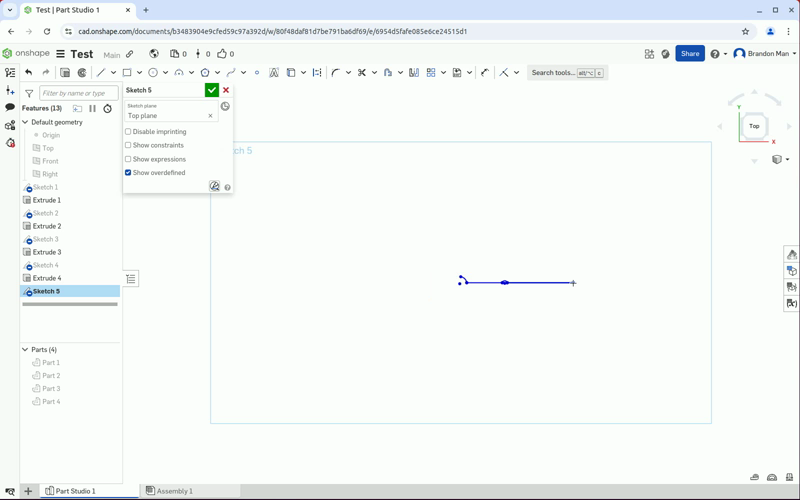
mouse_move(573, 282)
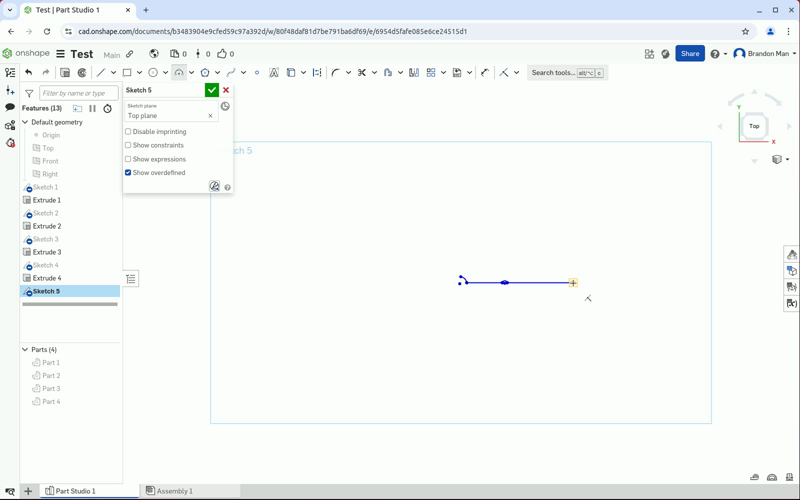
click(573, 282)
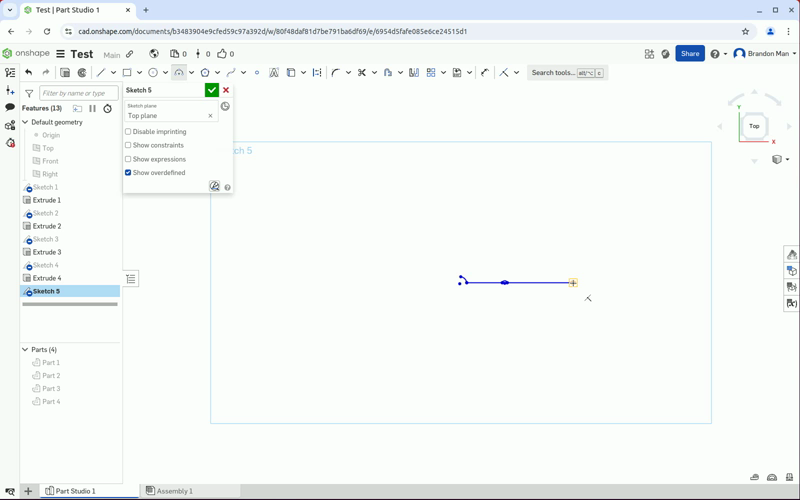
key_down(shift)
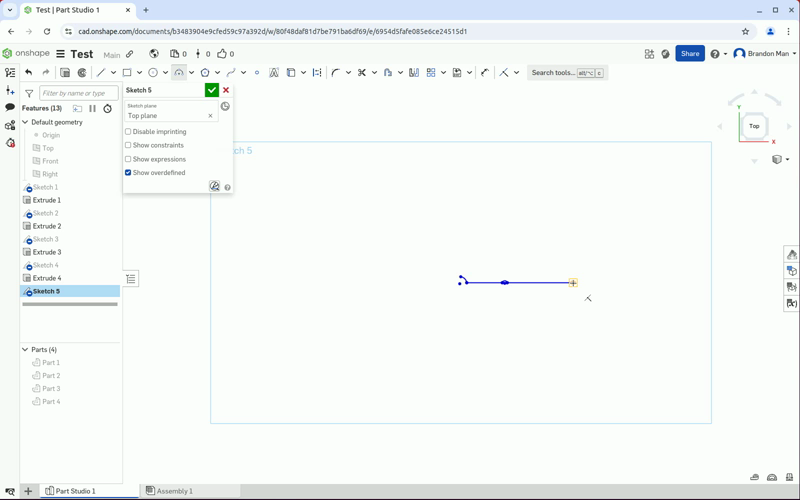
mouse_move(460, 170)
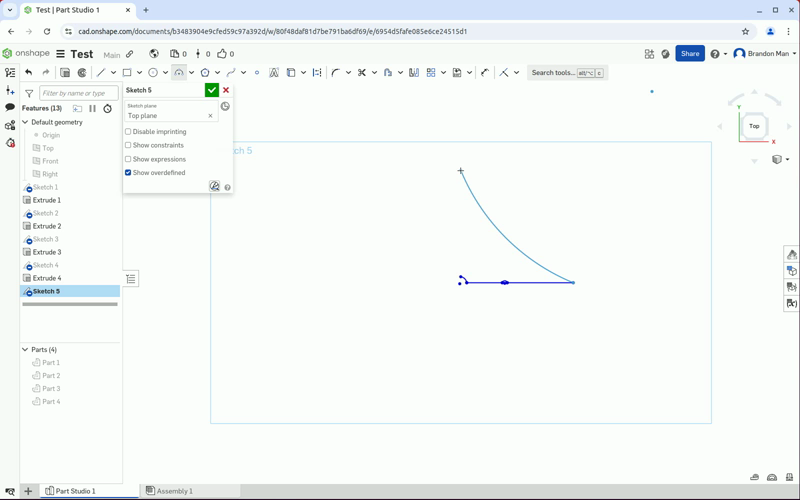
click(460, 170)
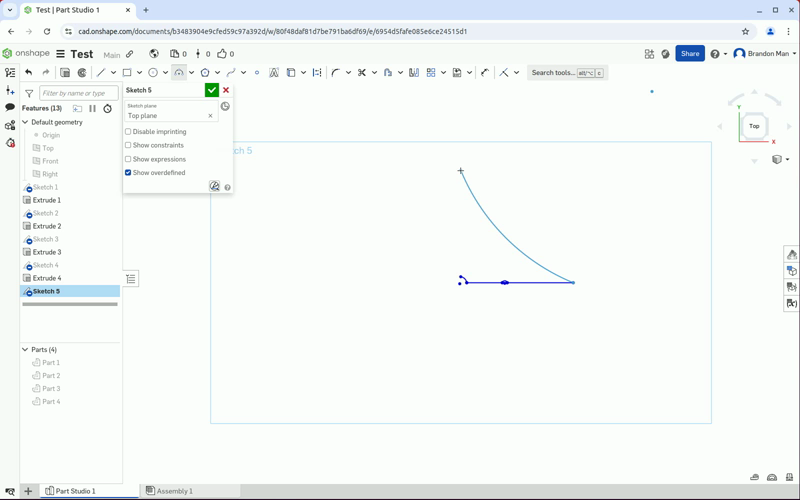
mouse_move(540, 203)
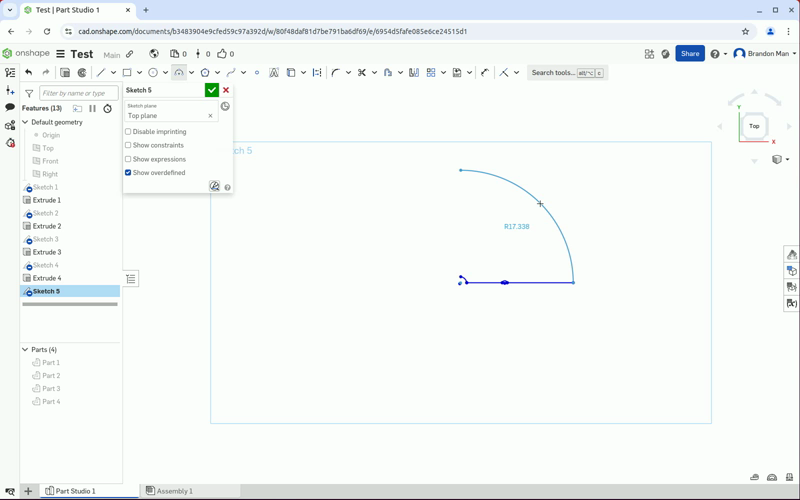
click(540, 203)
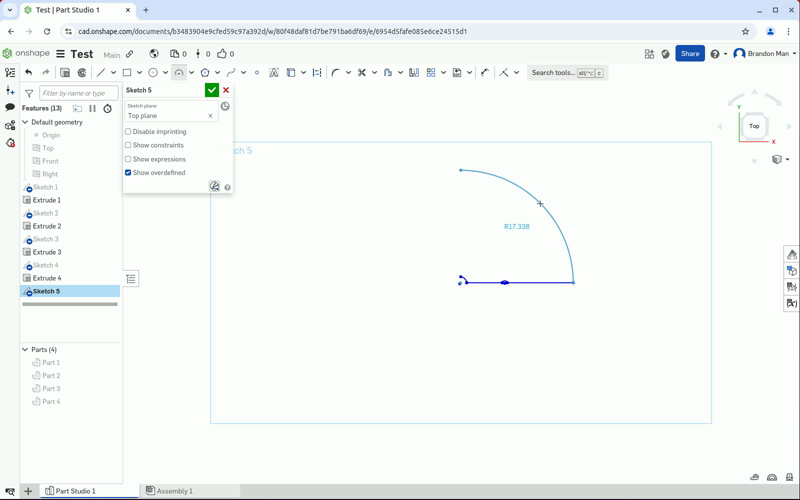
key_up(shift)
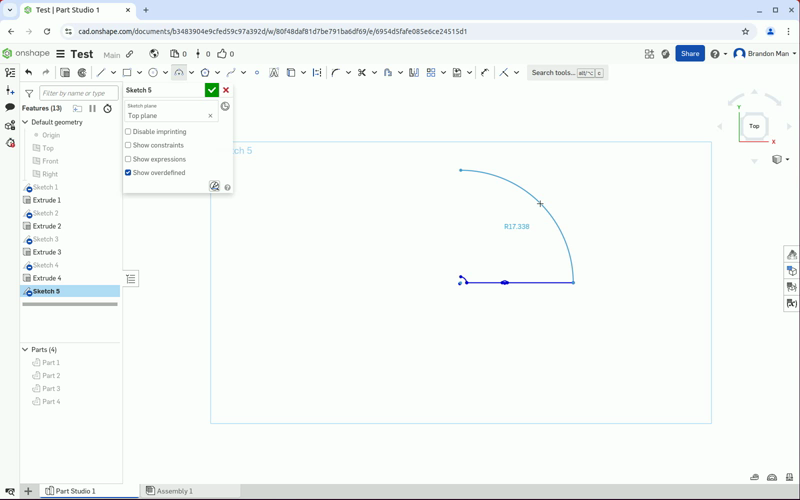
key(esc)
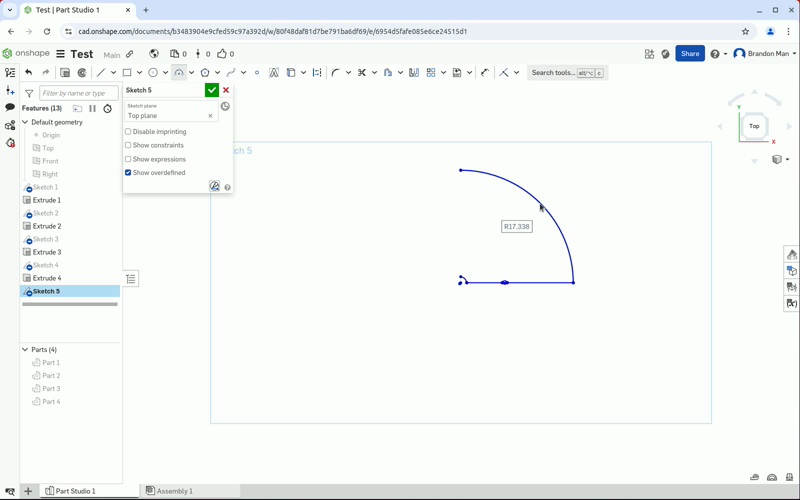
key(l)
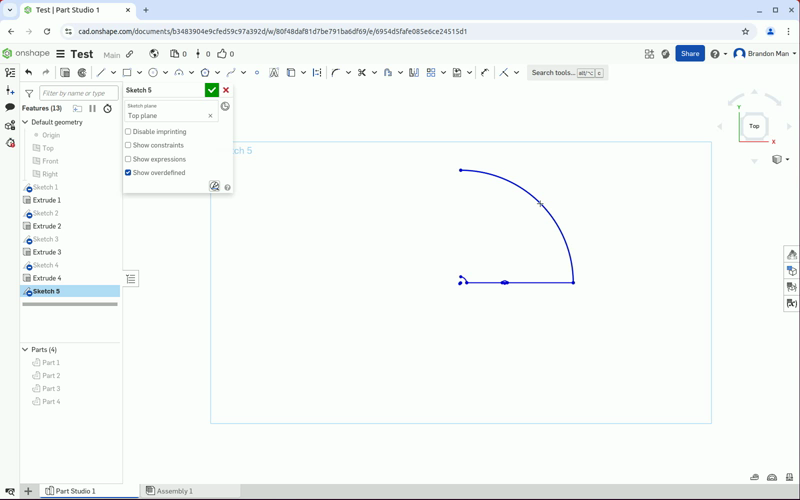
mouse_move(460, 170)
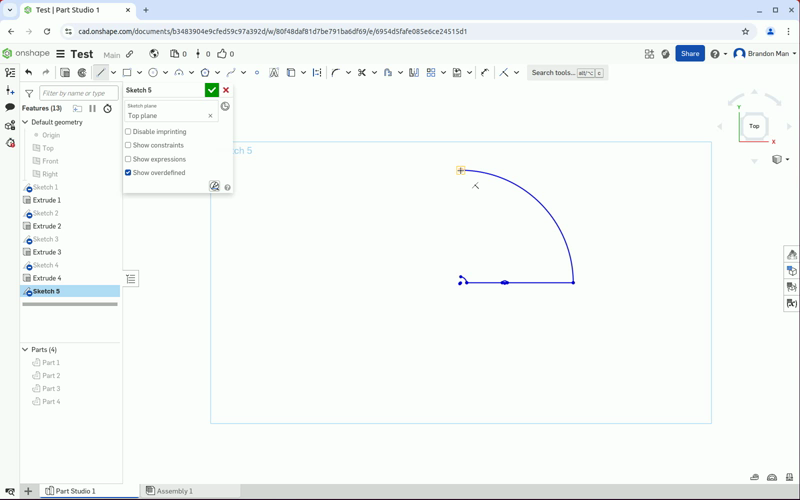
click(460, 170)
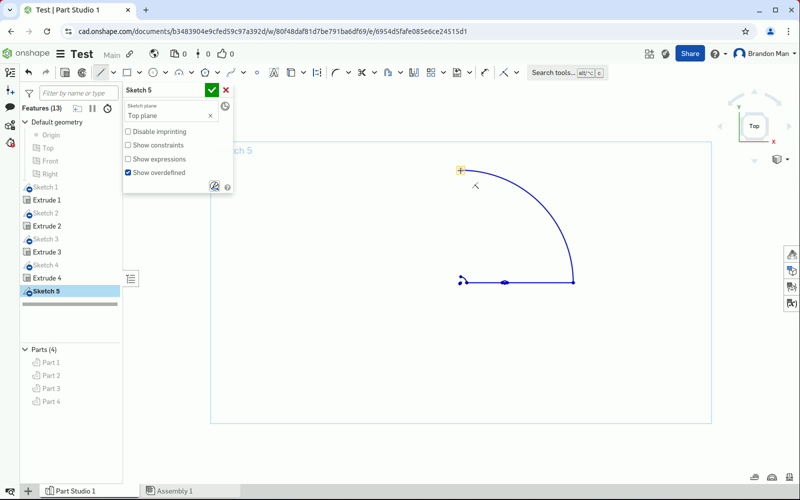
key_down(shift)
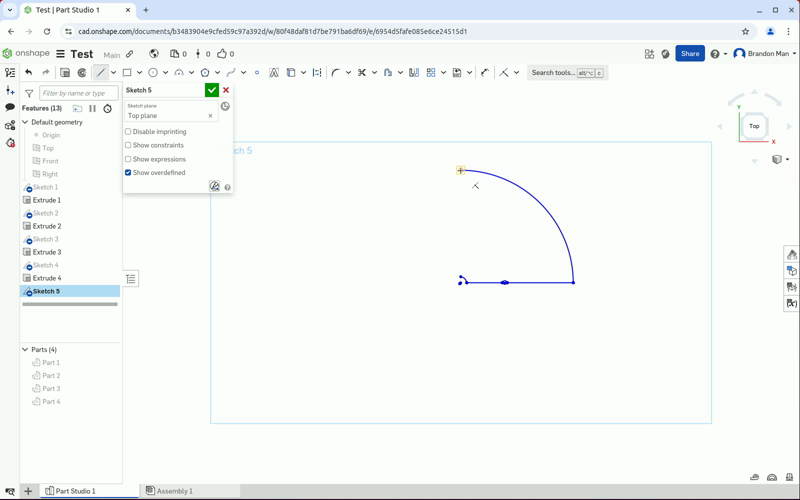
mouse_move(460, 276)
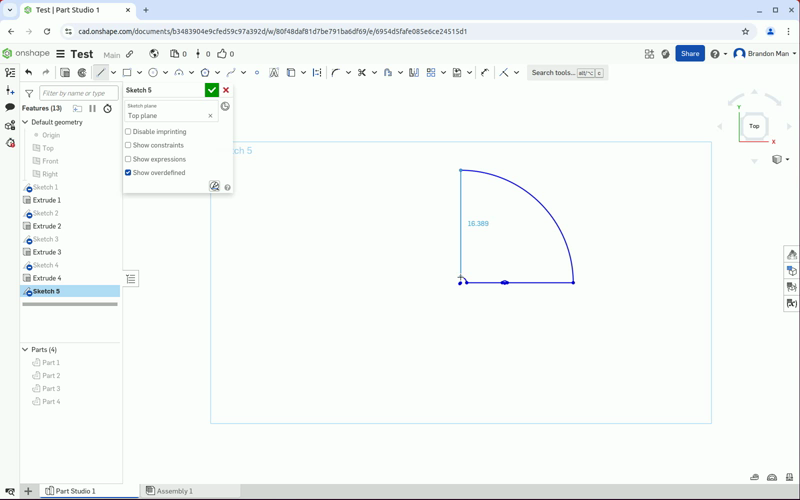
key_up(shift)
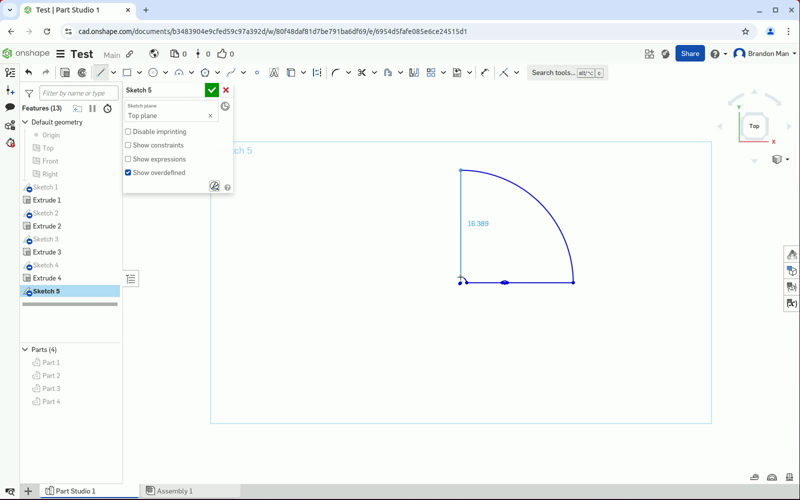
click(460, 276)
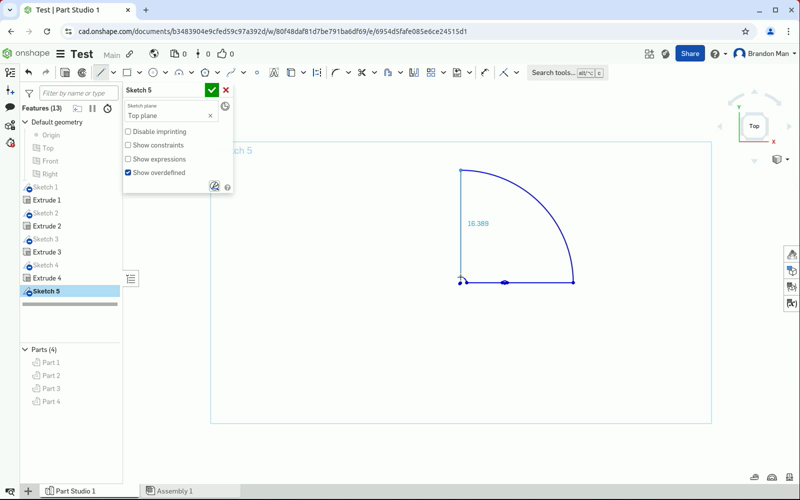
key(esc)
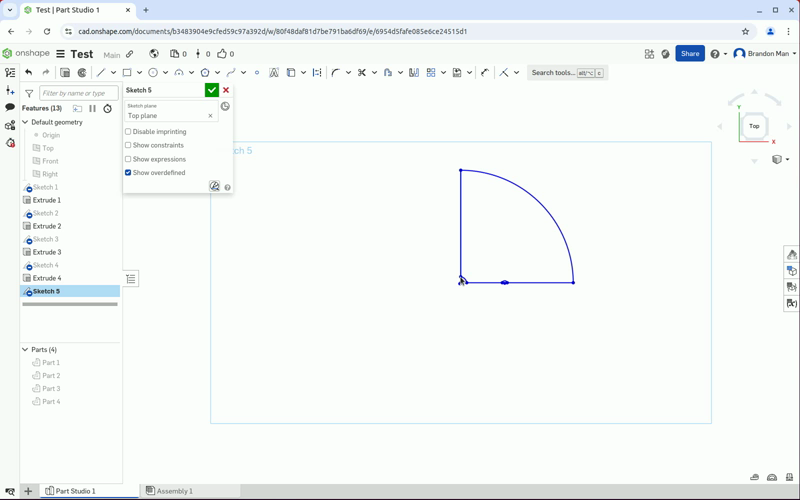
mouse_move(488, 221)
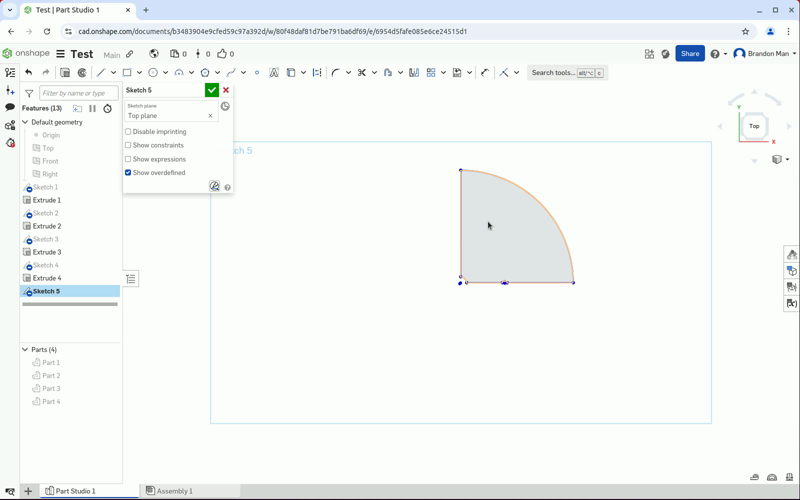
scroll(6)
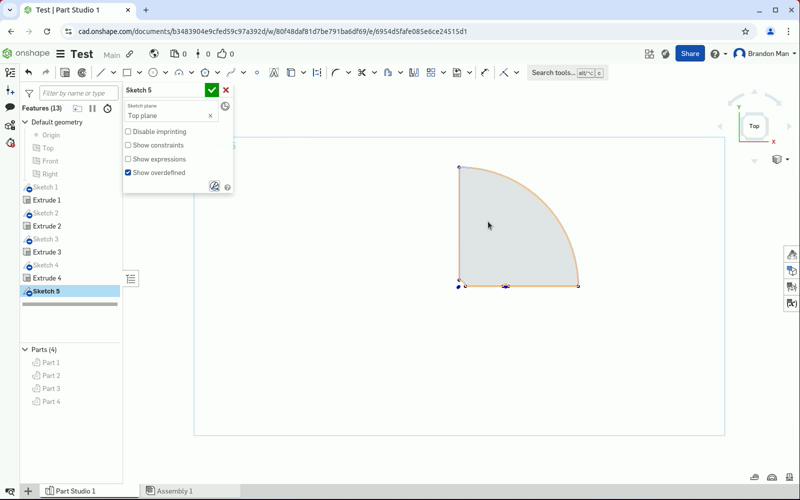
scroll(6)
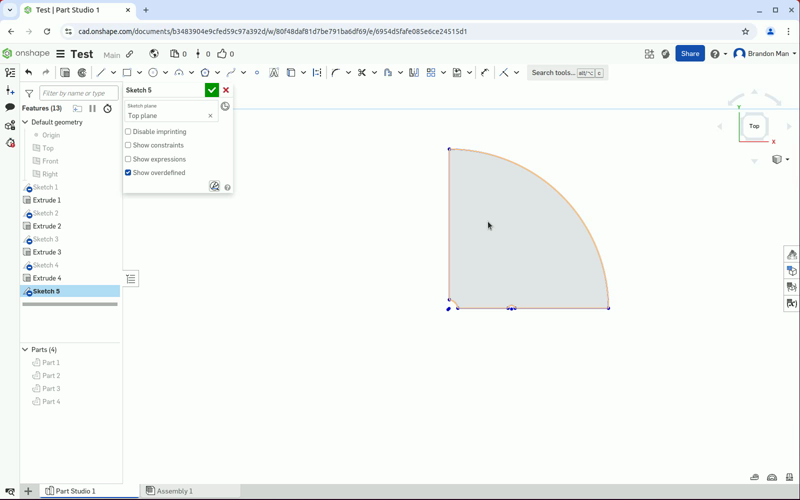
scroll(6)
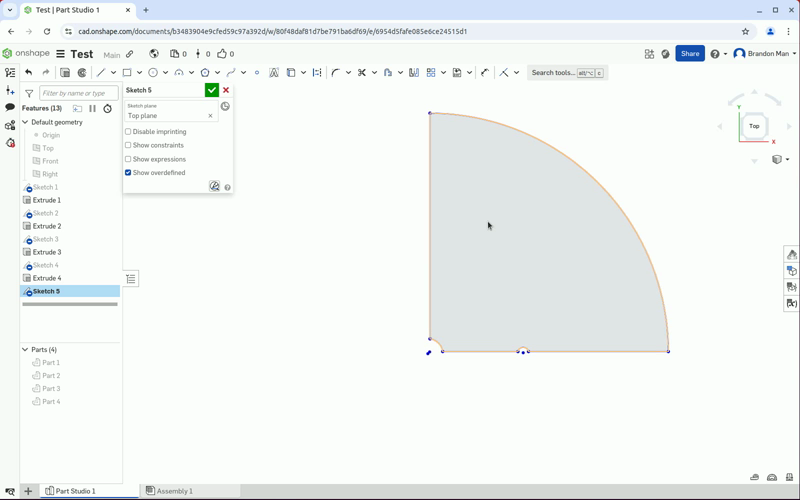
scroll(6)
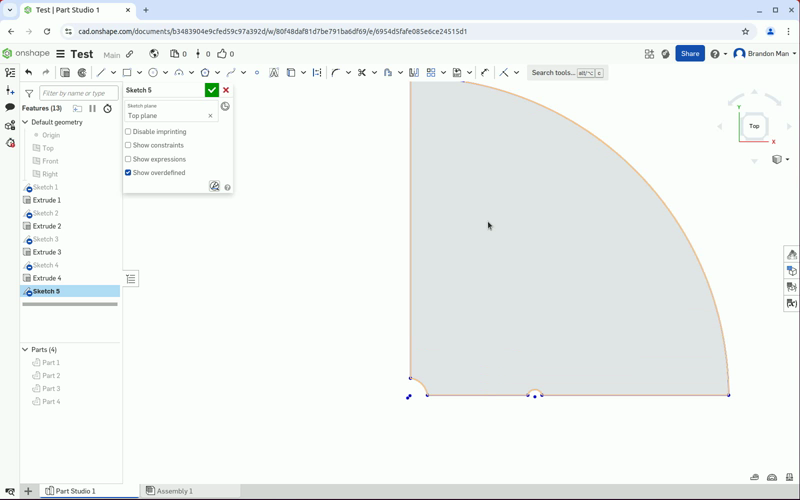
scroll(6)
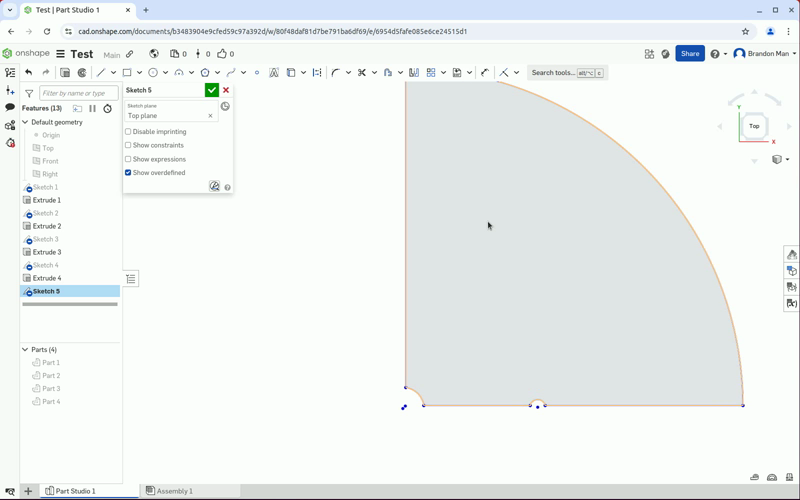
scroll(6)
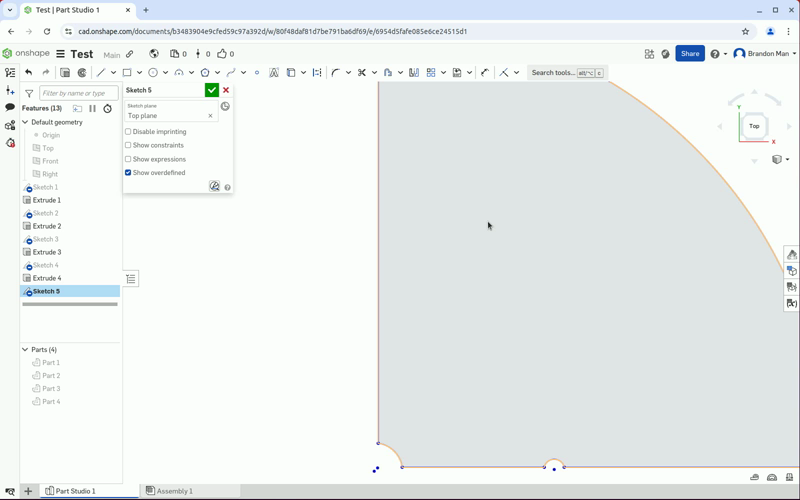
scroll(6)
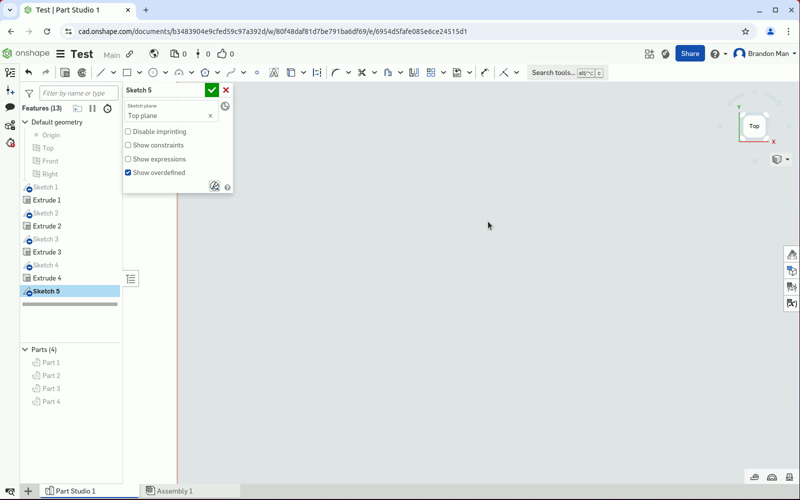
click(488, 221)
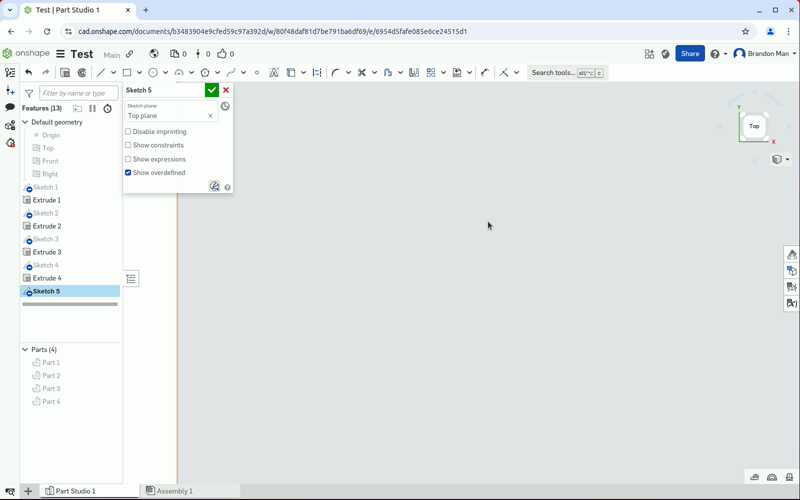
scroll(-6)
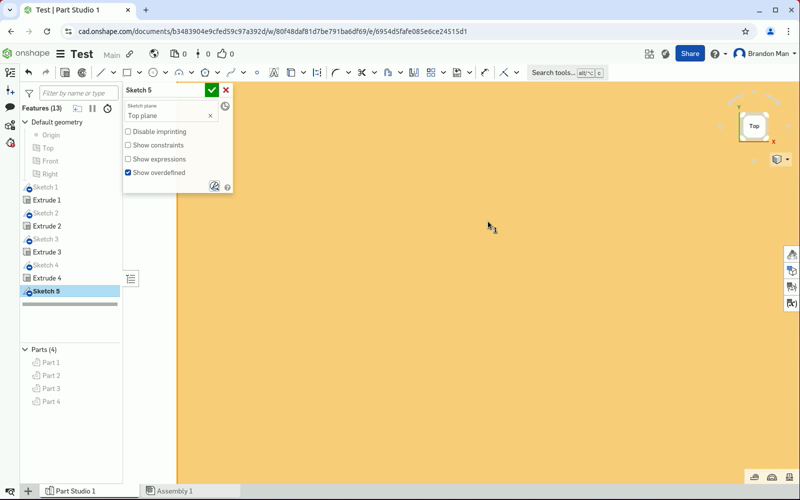
scroll(-6)
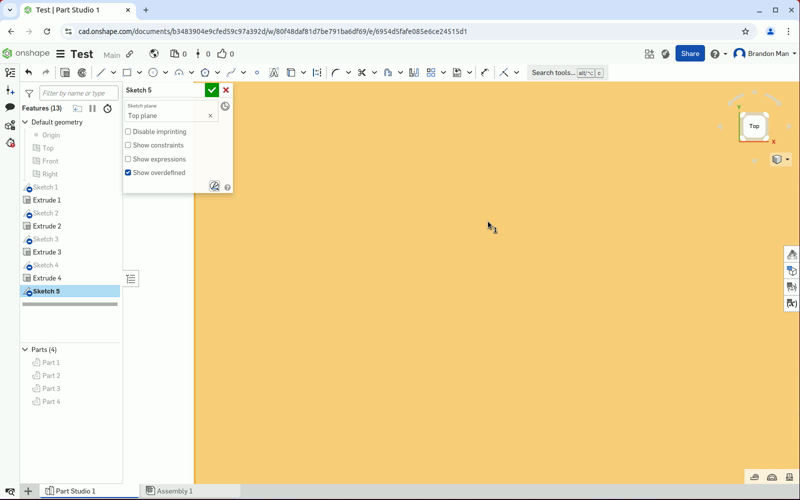
scroll(-6)
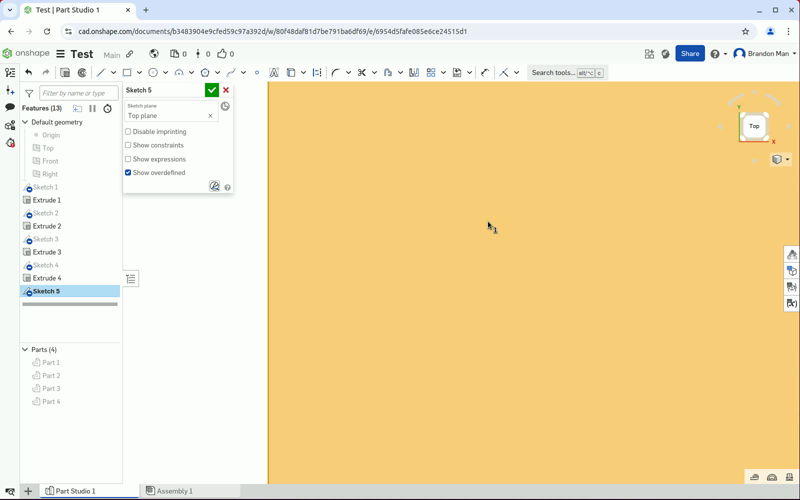
scroll(-6)
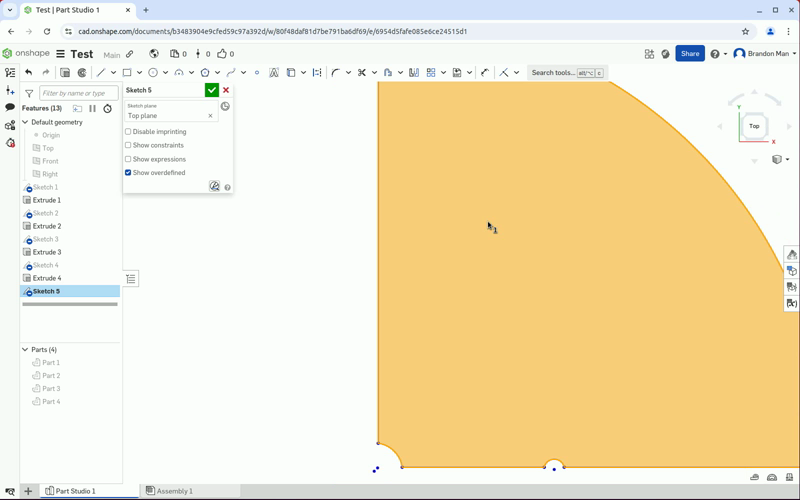
scroll(-6)
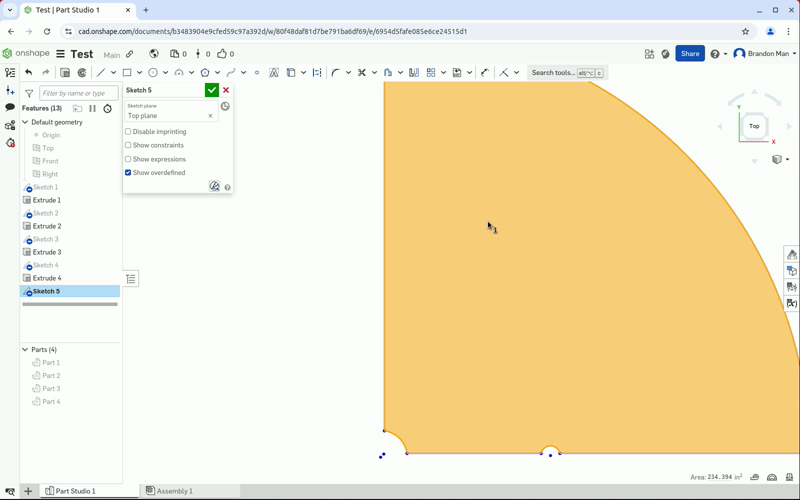
scroll(-6)
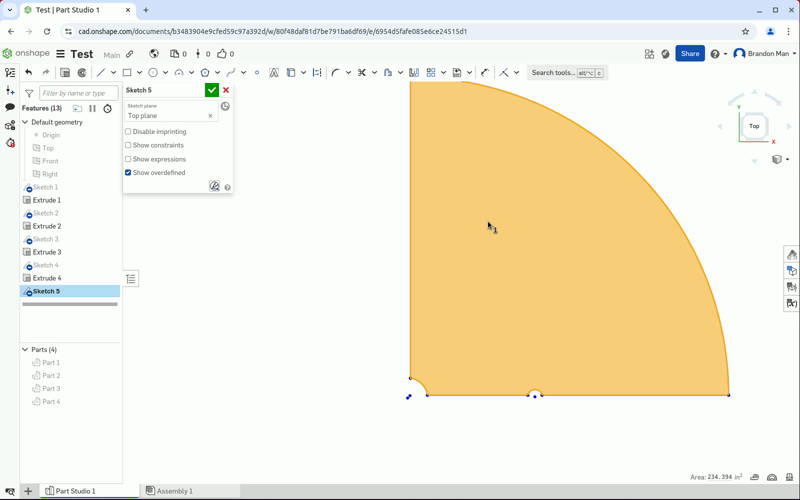
scroll(-6)
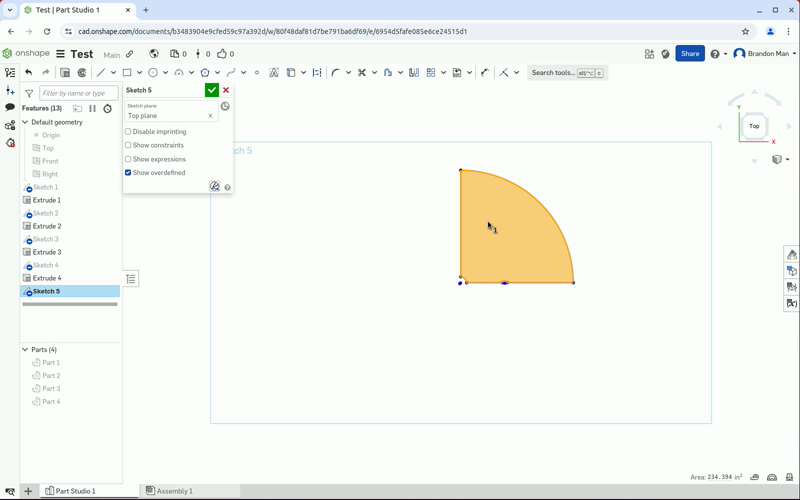
mouse_move(73, 352)
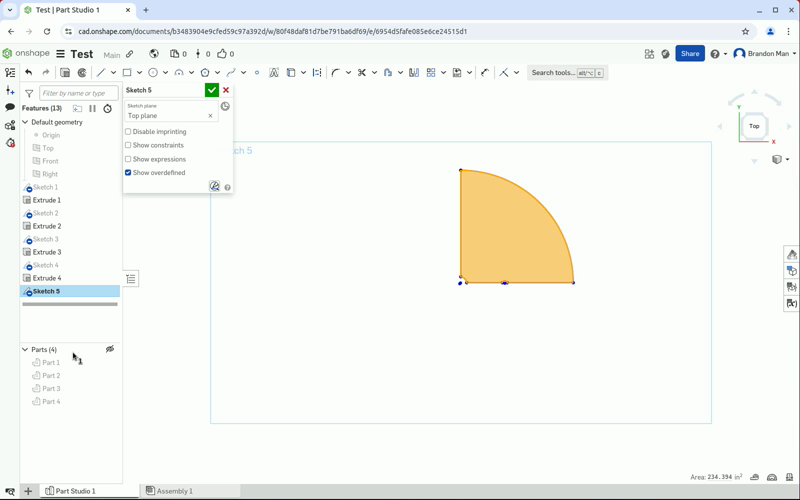
key(shift+y)
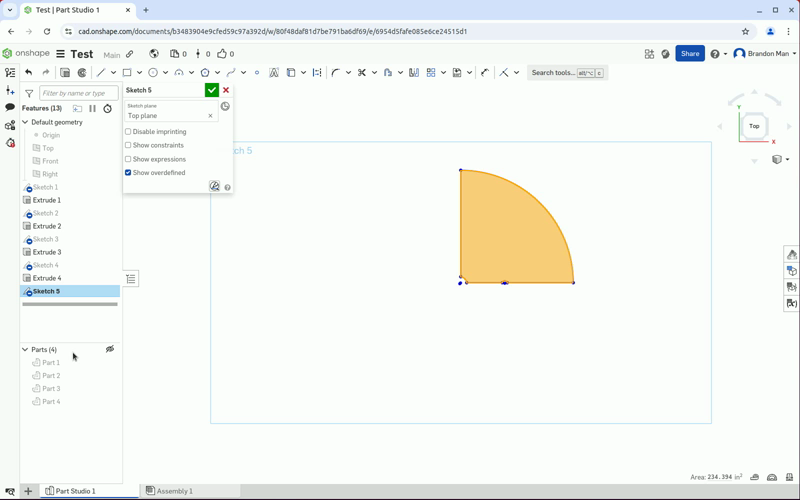
key(shift+e)
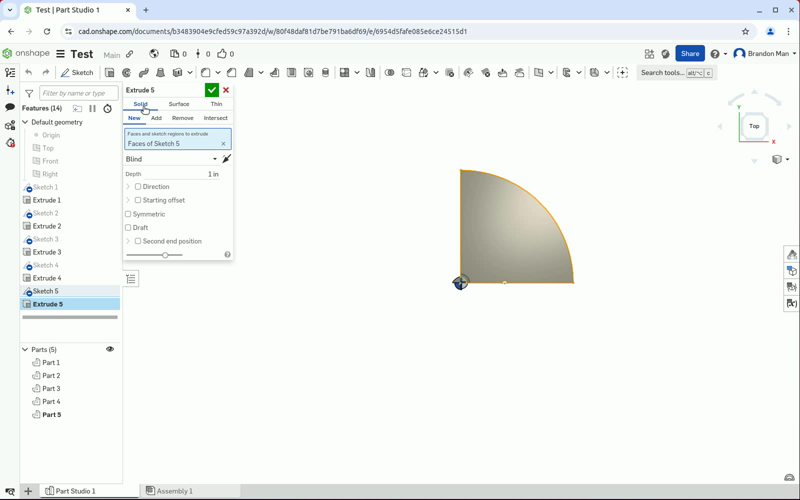
mouse_move(143, 106)
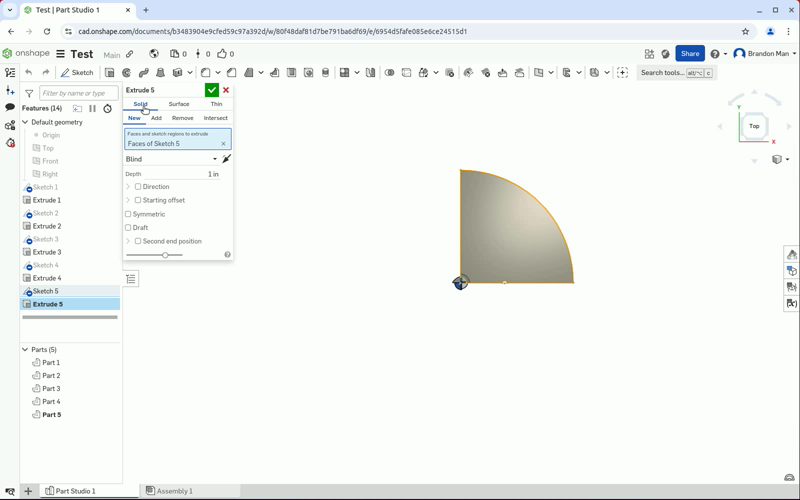
click(143, 106)
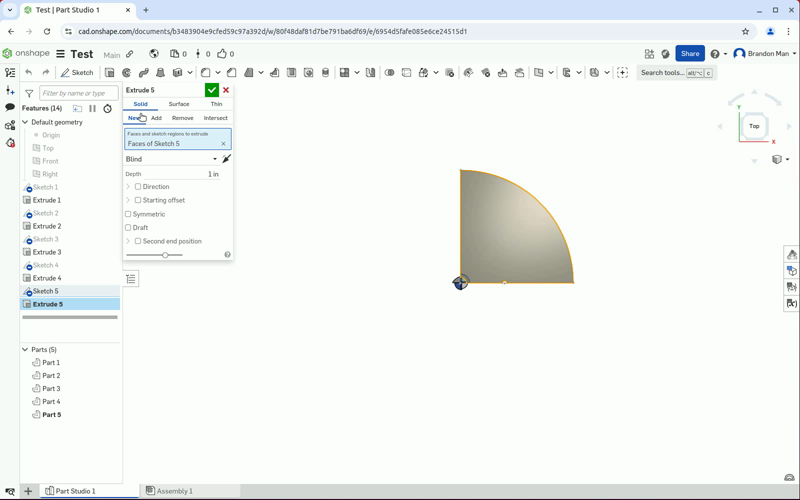
mouse_move(137, 120)
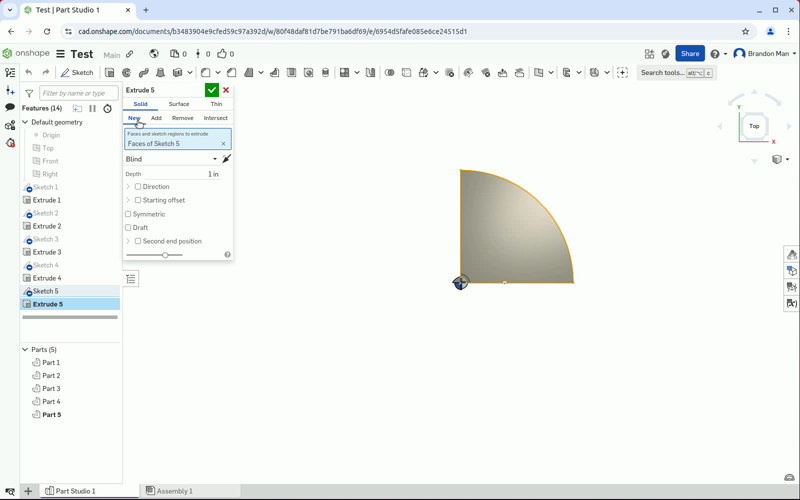
click(137, 120)
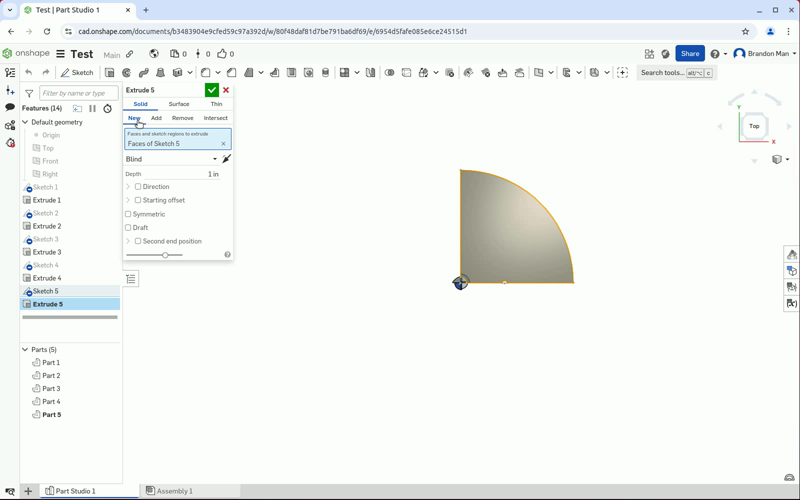
key(tab, 4)
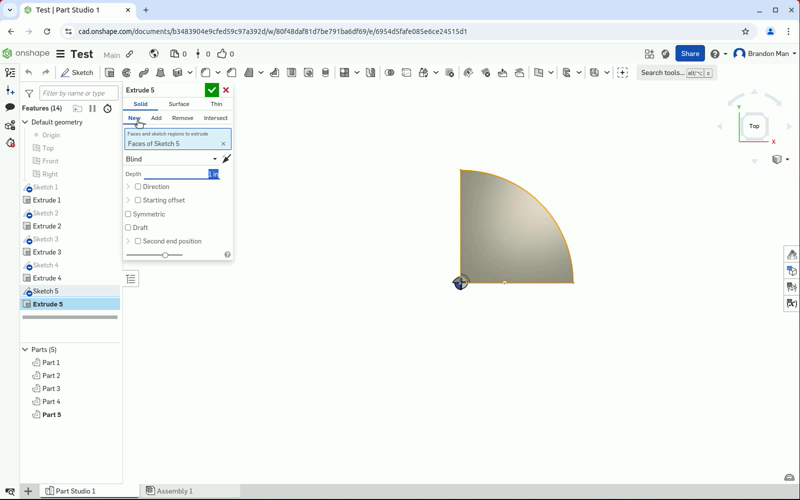
text(1.204)
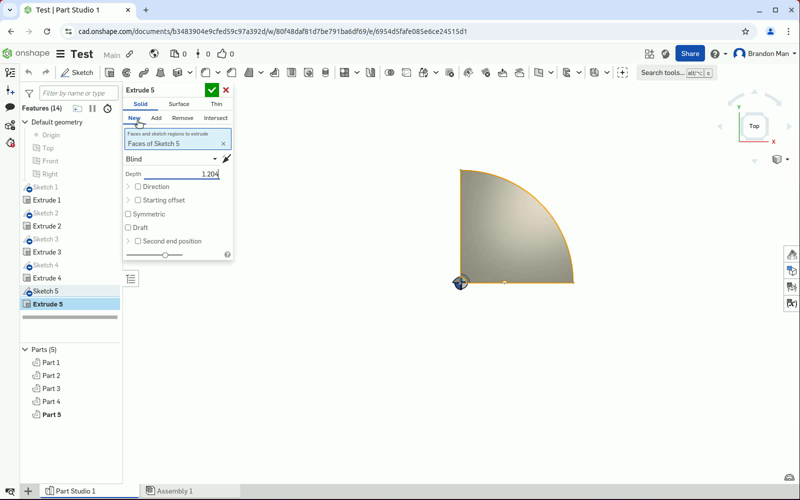
key(enter)
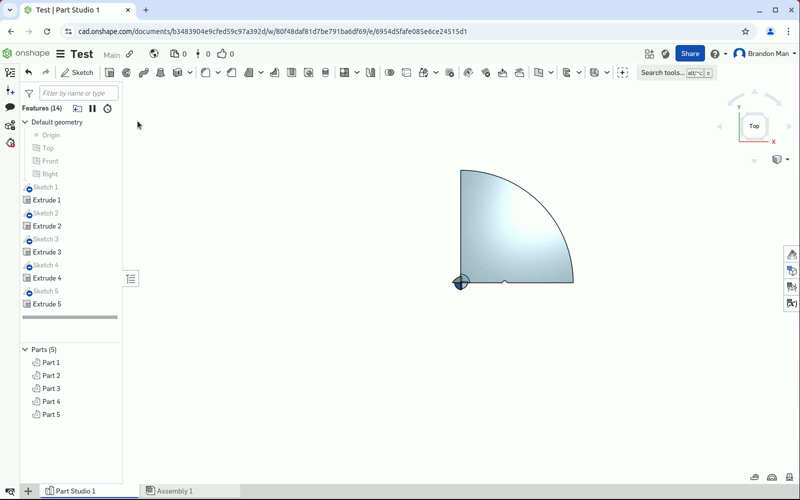
key(shift+h)
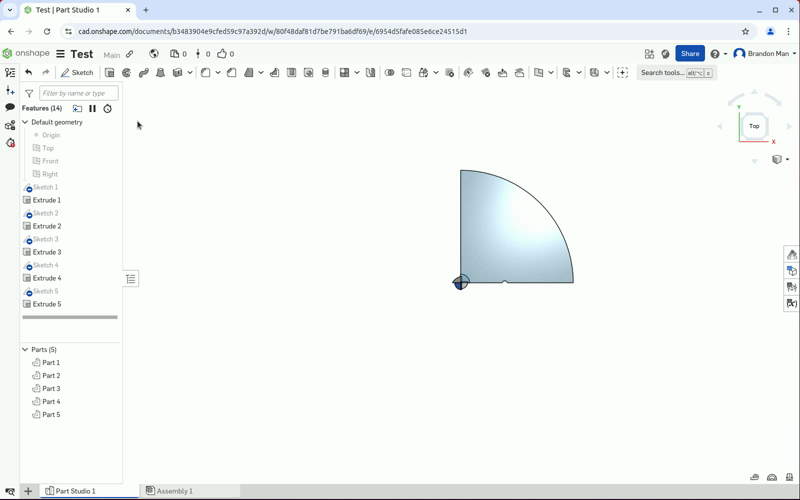
key(shift+h)
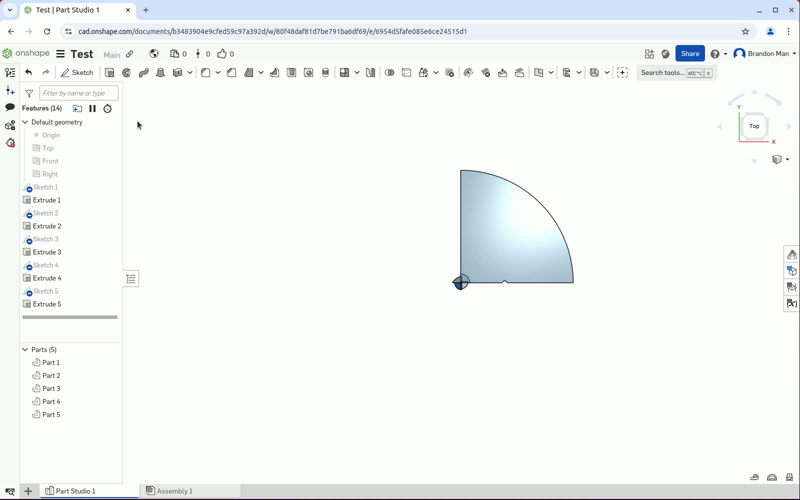
mouse_move(73, 189)
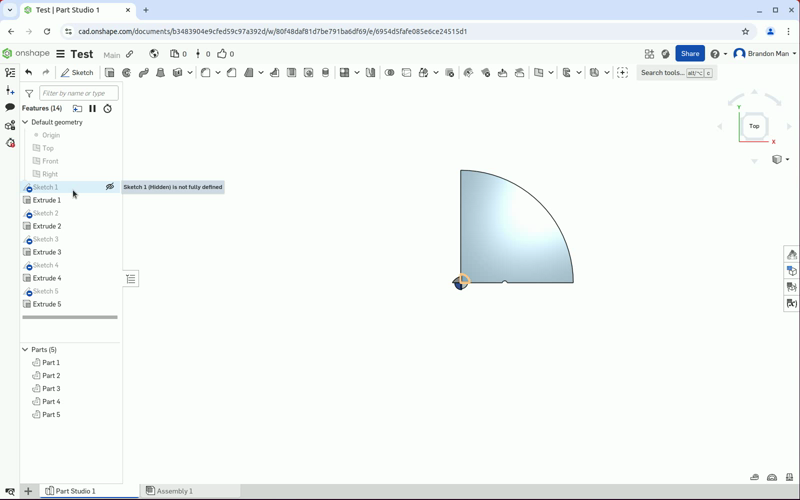
click(73, 189)
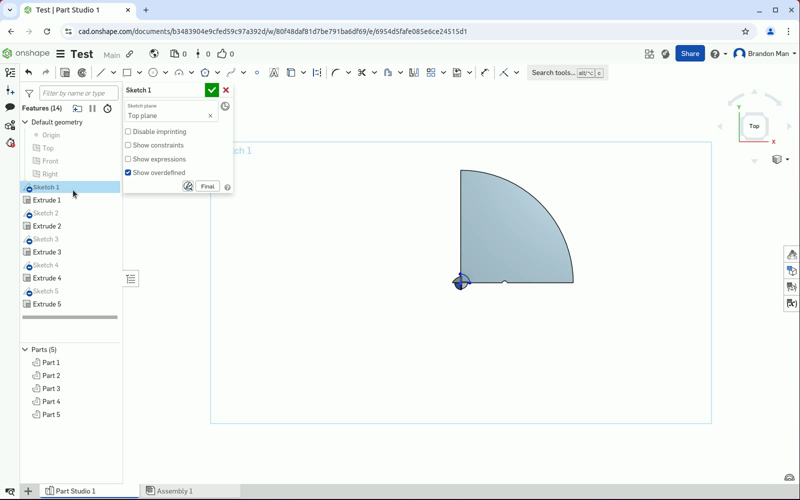
mouse_move(229, 92)
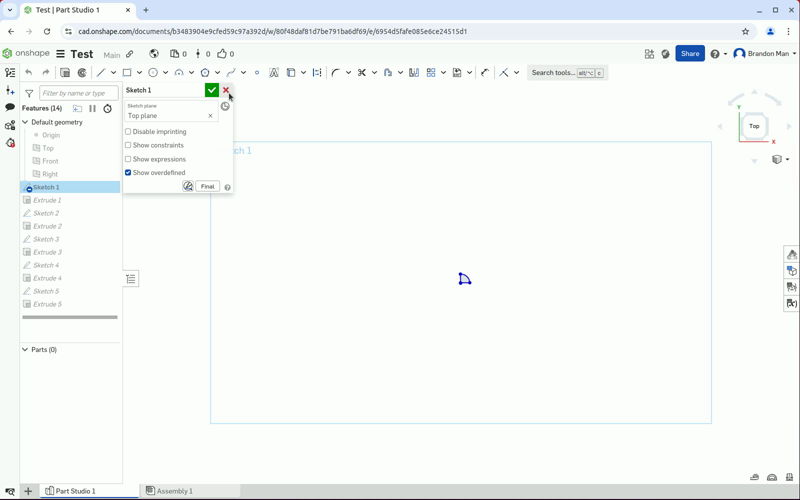
click(229, 92)
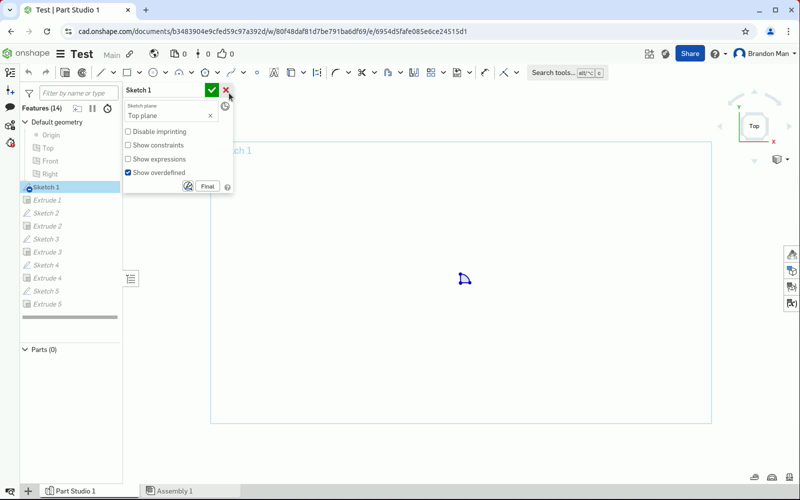
key(shift+s)
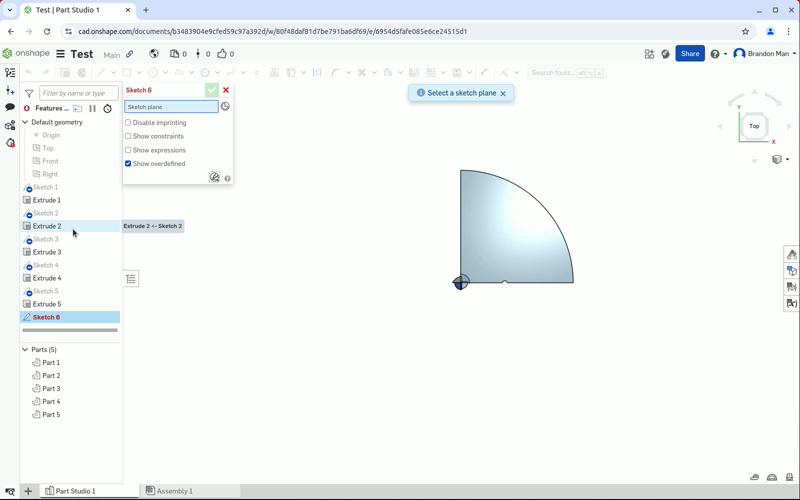
scroll(3)
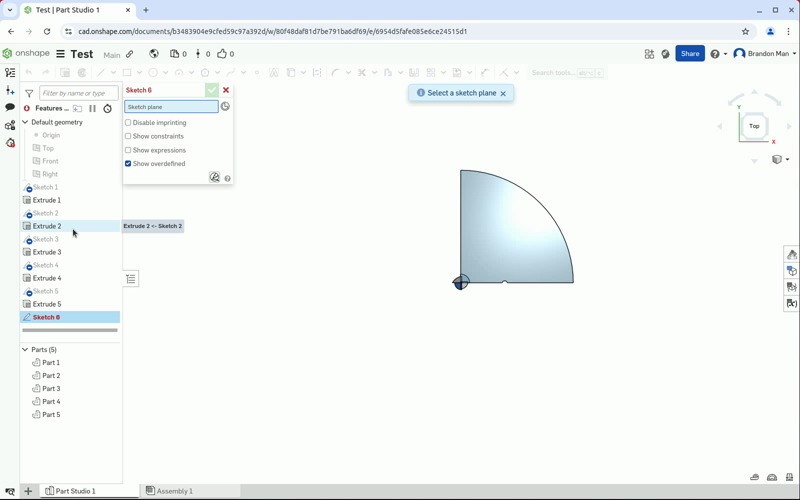
mouse_move(73, 150)
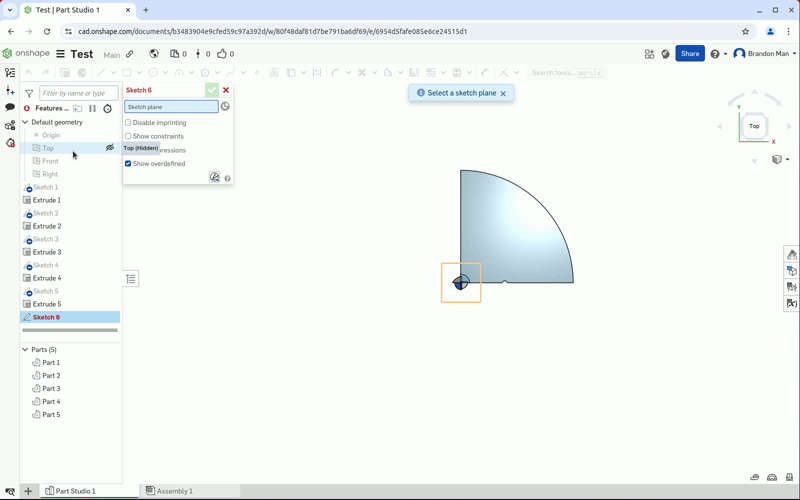
click(73, 150)
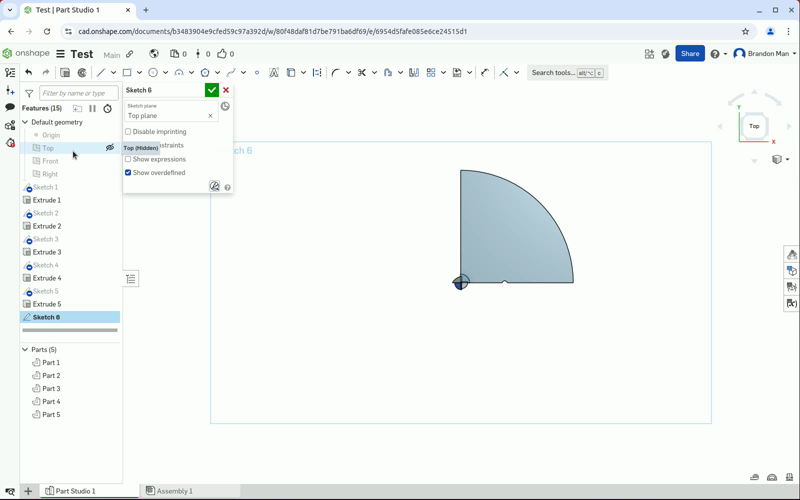
mouse_move(73, 352)
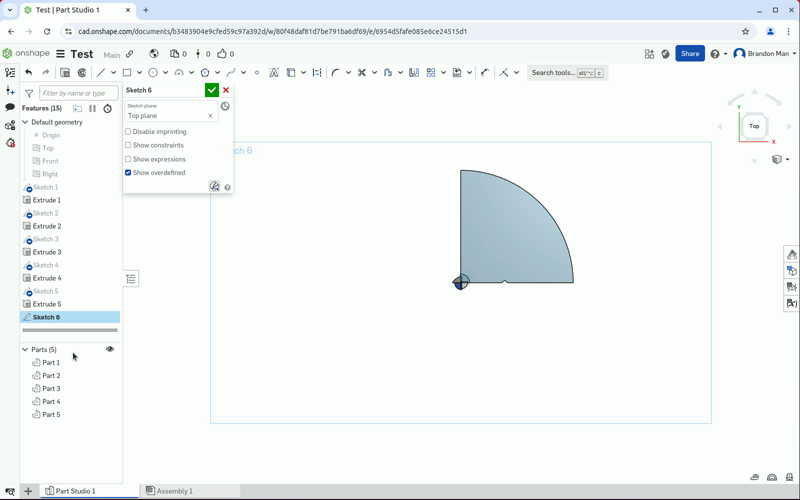
key(y)
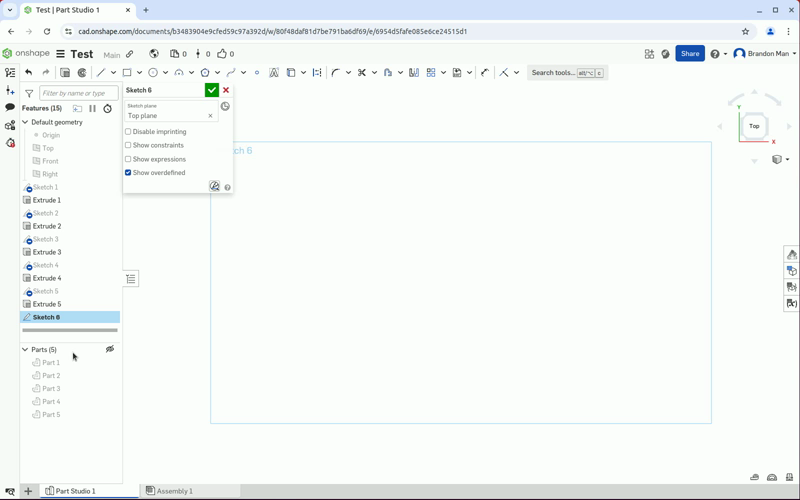
key(l)
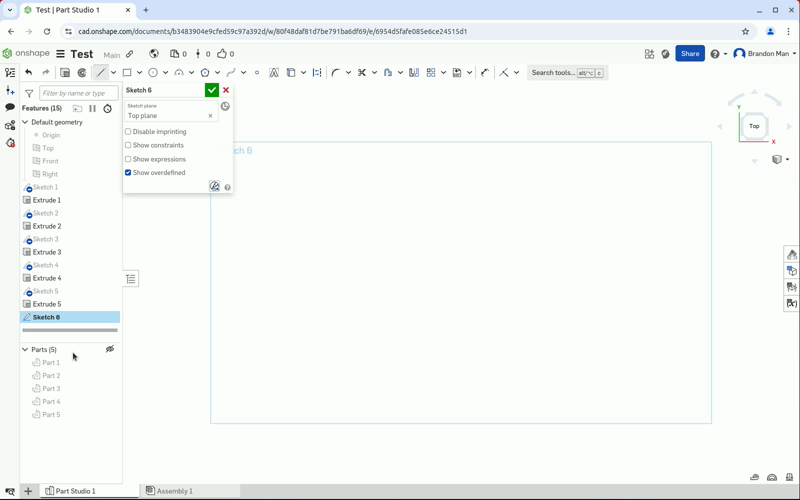
key_down(shift)
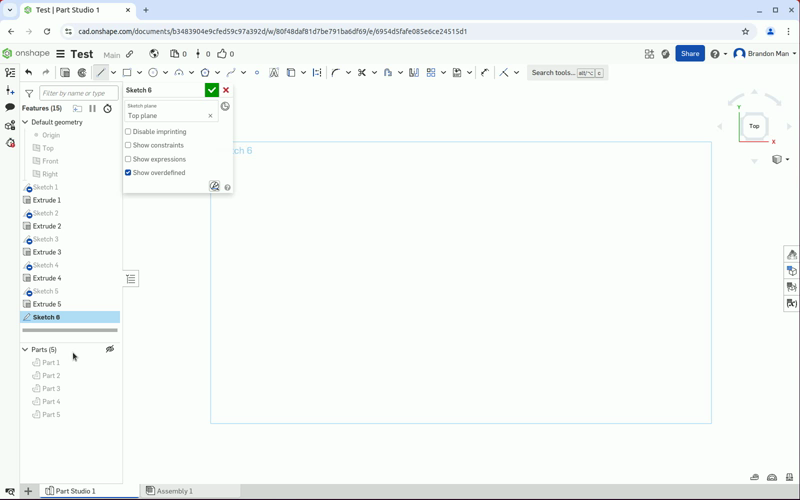
mouse_move(348, 282)
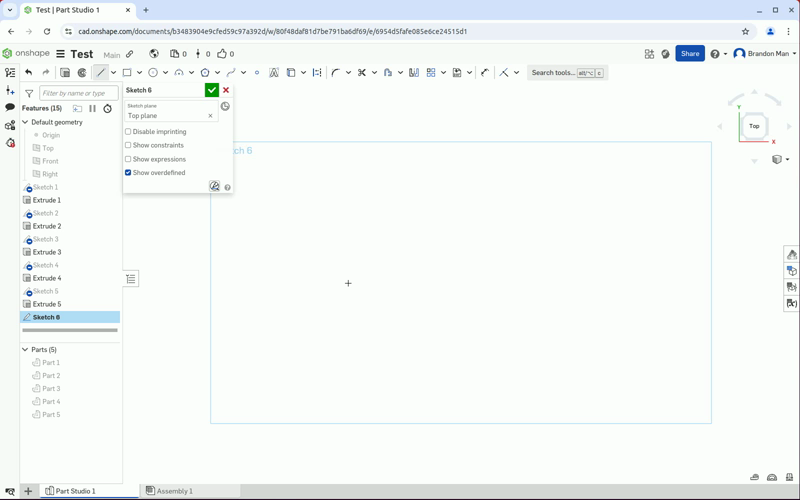
click(348, 282)
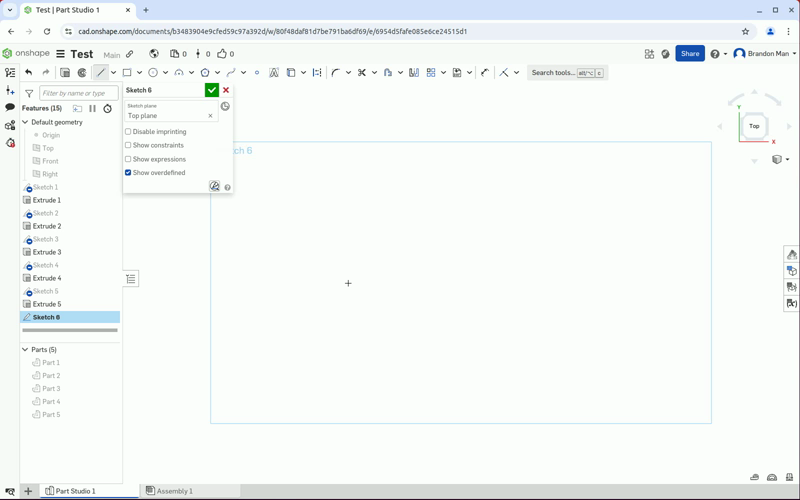
key_up(shift)
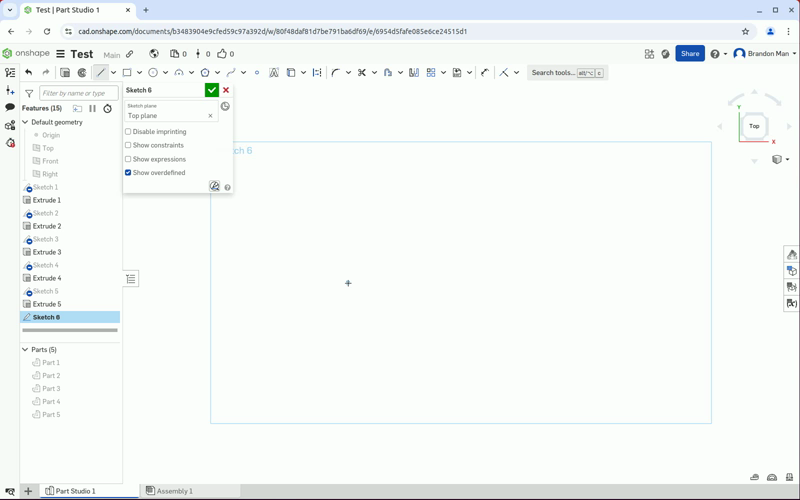
key_down(shift)
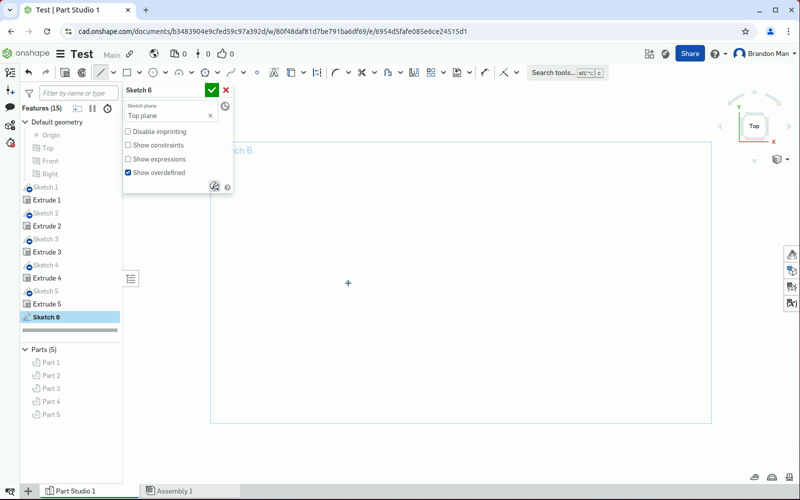
mouse_move(414, 282)
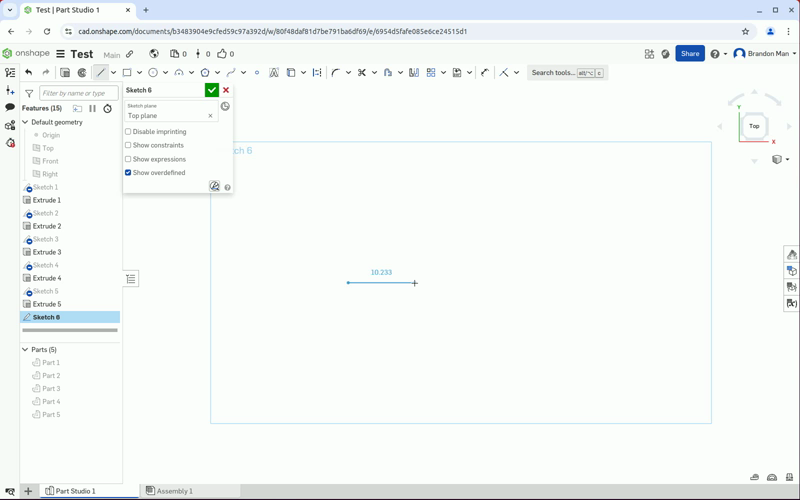
click(414, 282)
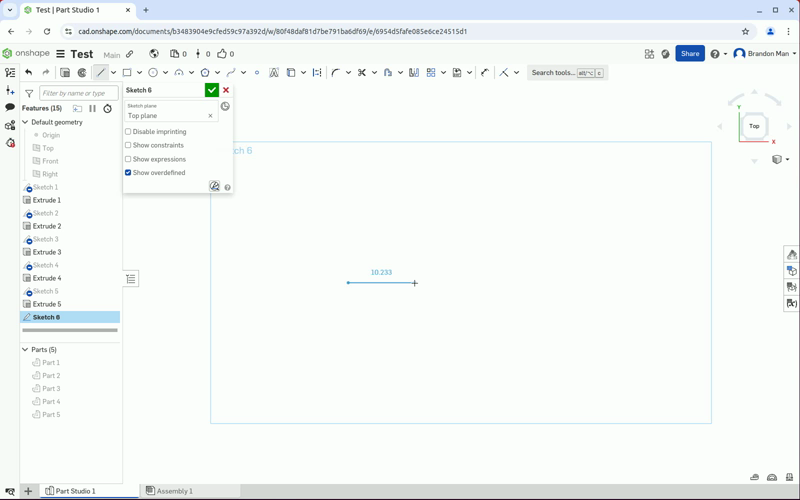
key_up(shift)
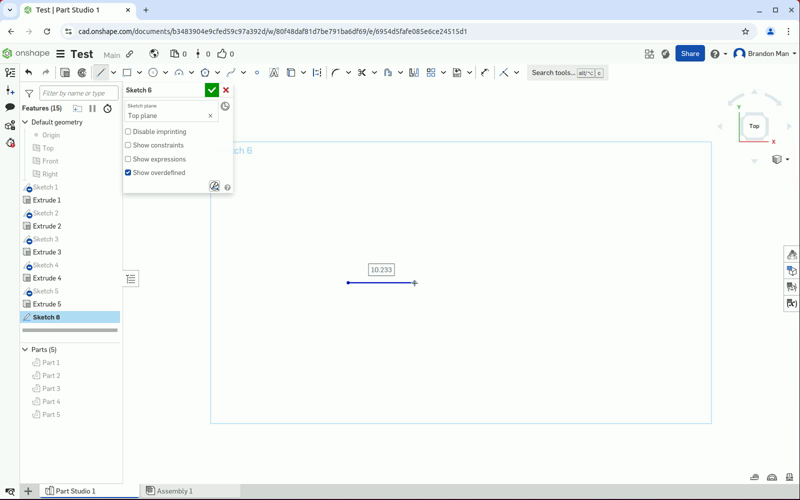
key(esc)
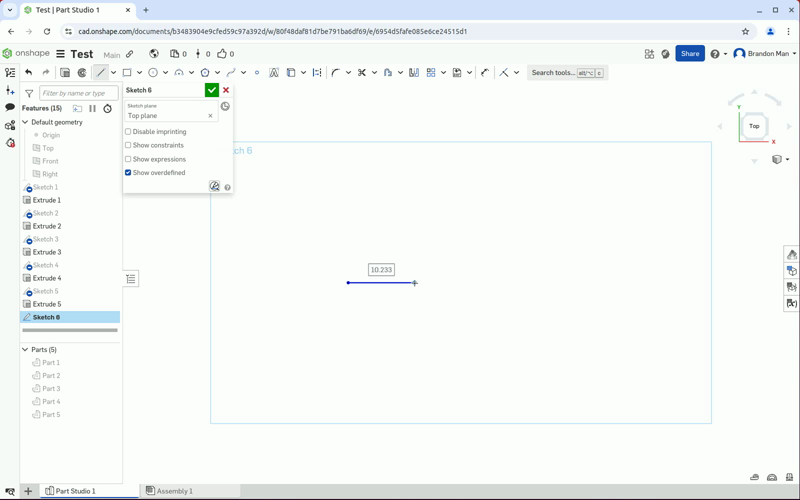
key(a)
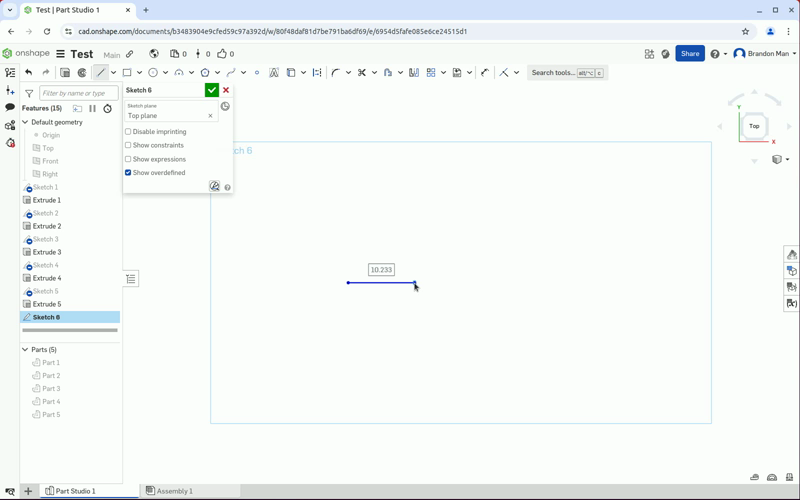
mouse_move(414, 282)
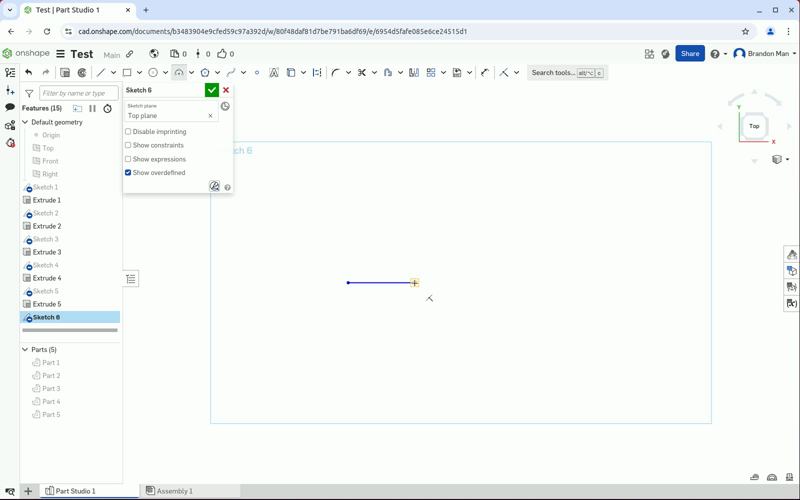
click(414, 282)
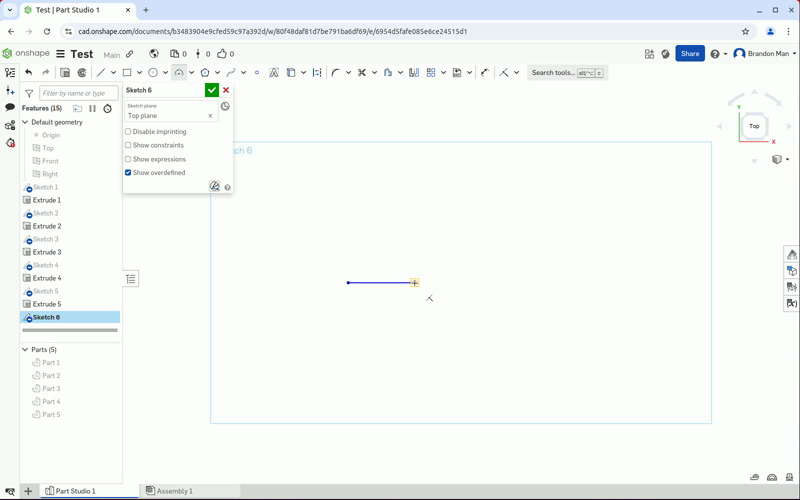
key_down(shift)
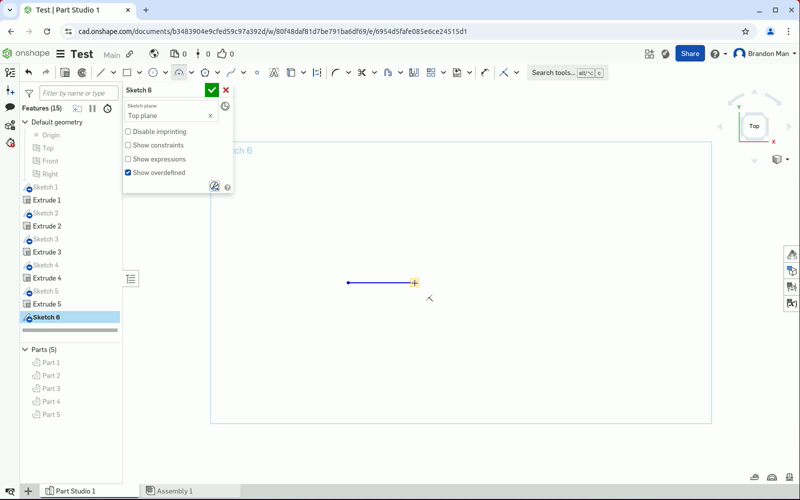
mouse_move(419, 282)
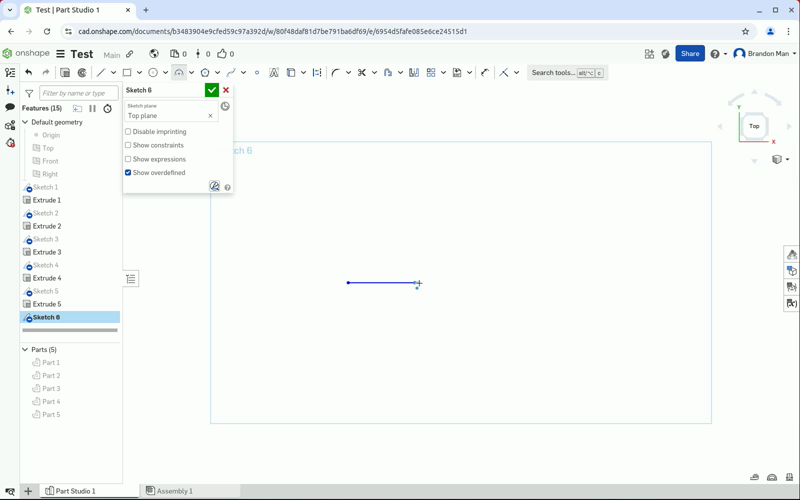
scroll(6)
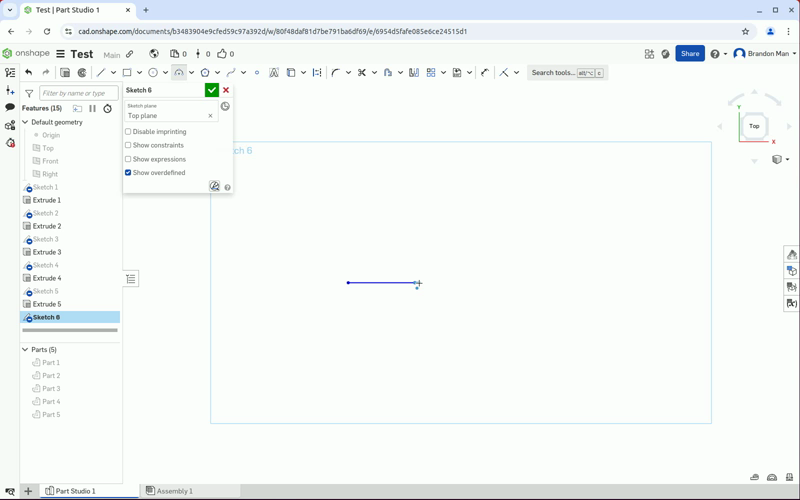
scroll(6)
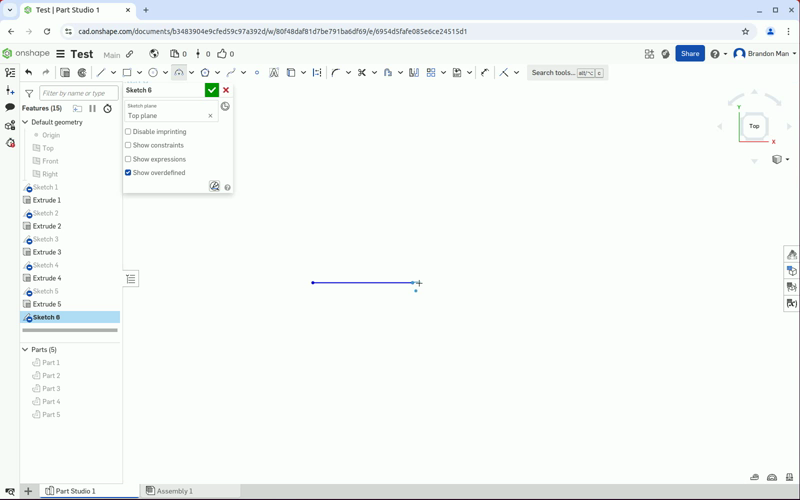
scroll(6)
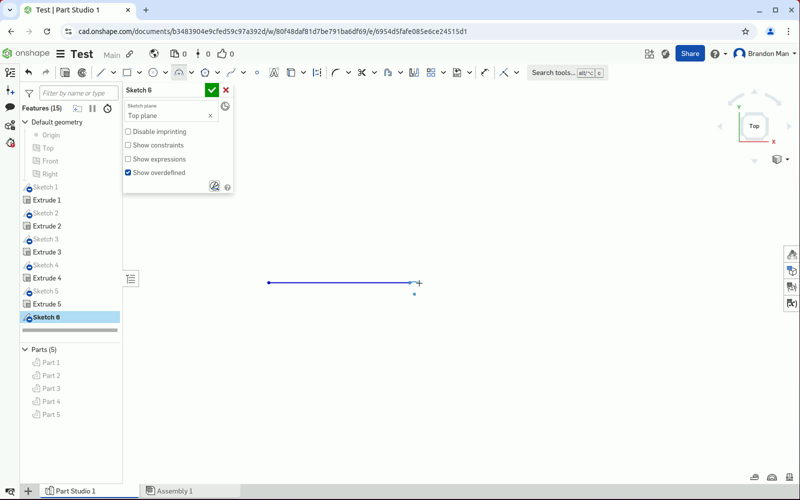
scroll(6)
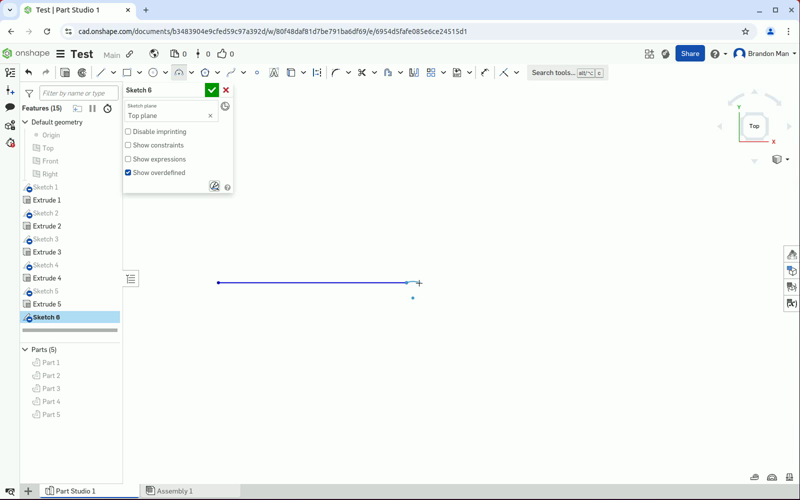
scroll(6)
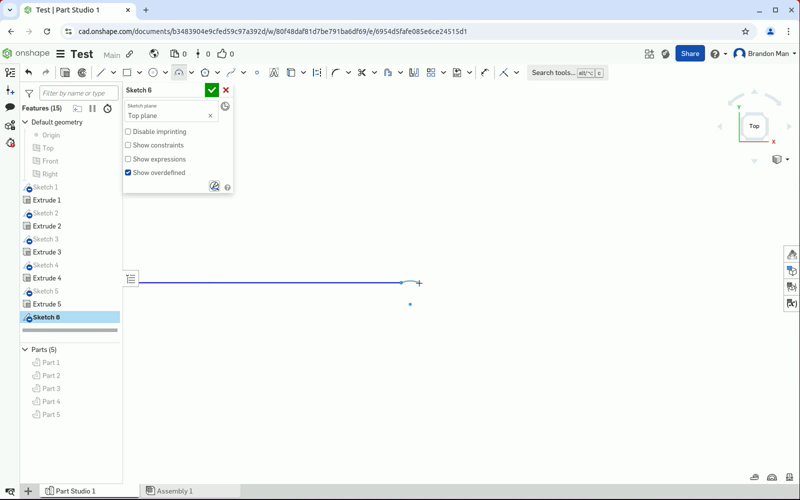
scroll(6)
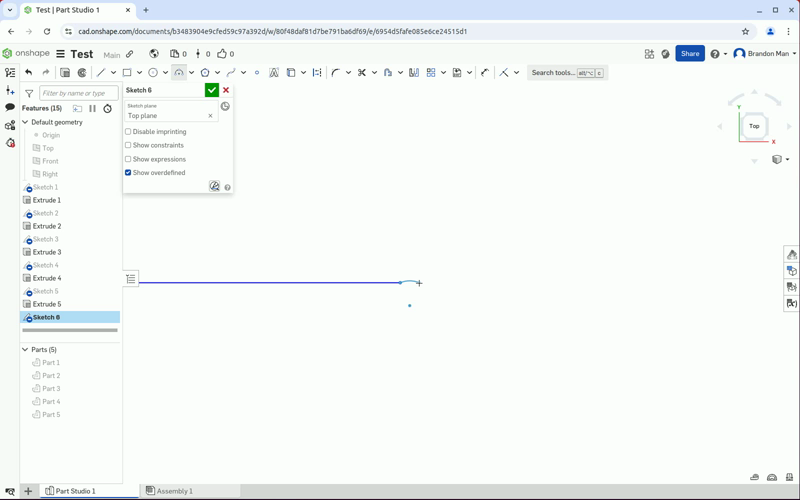
scroll(6)
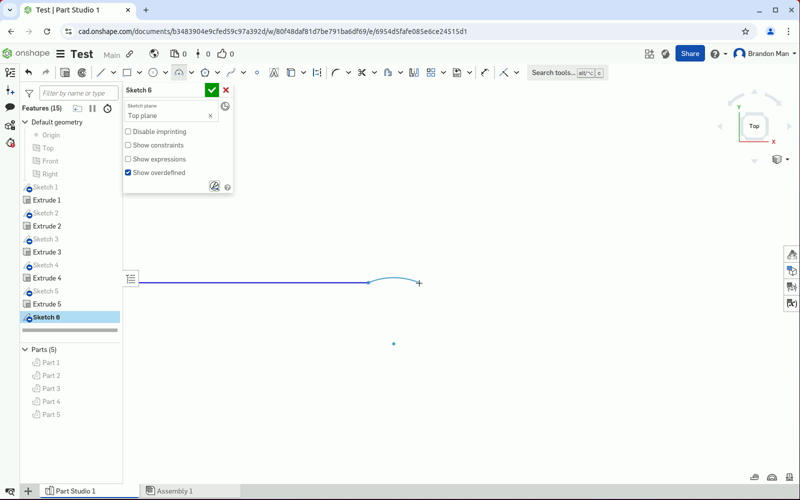
click(419, 282)
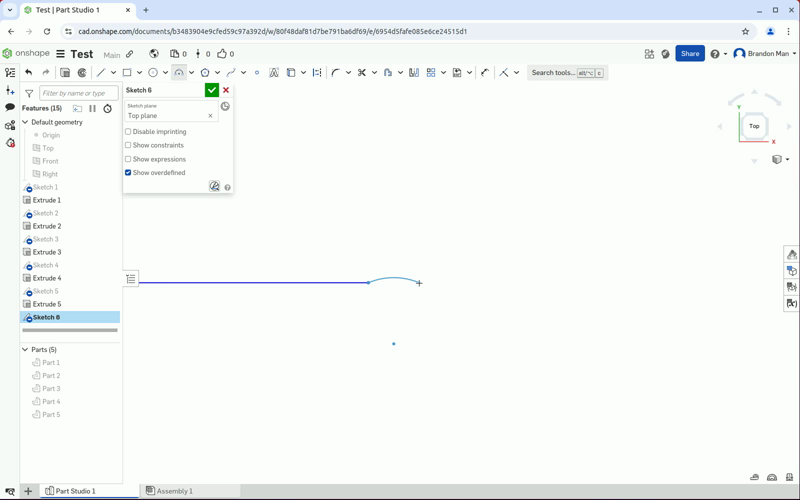
scroll(-6)
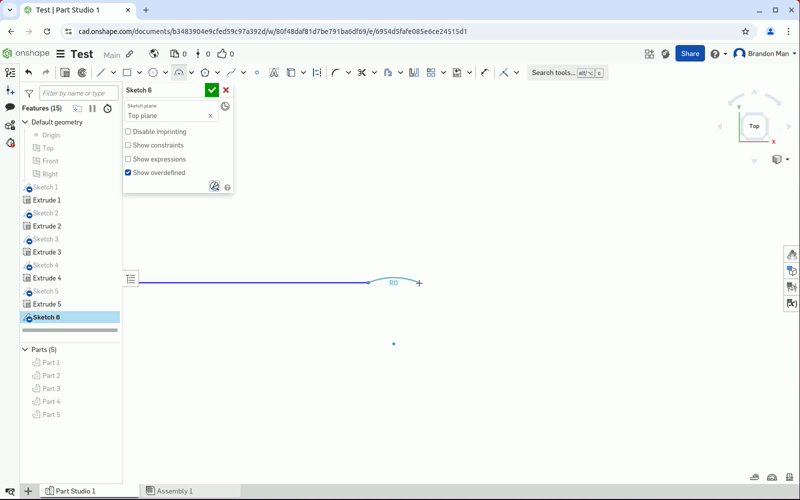
scroll(-6)
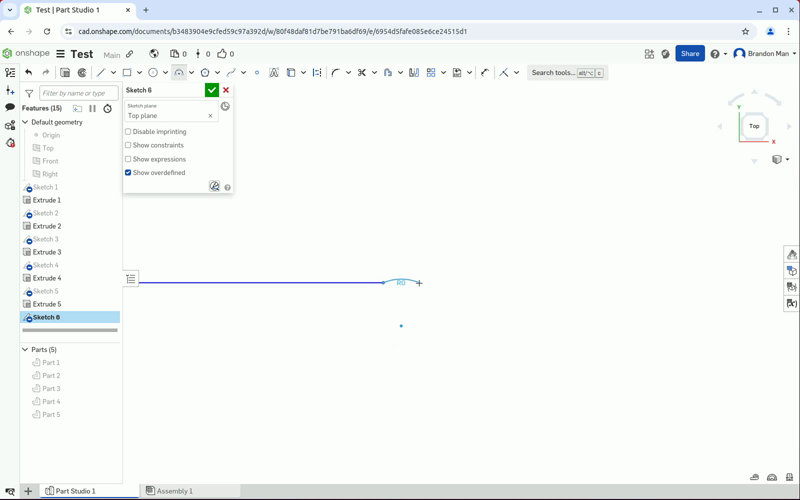
scroll(-6)
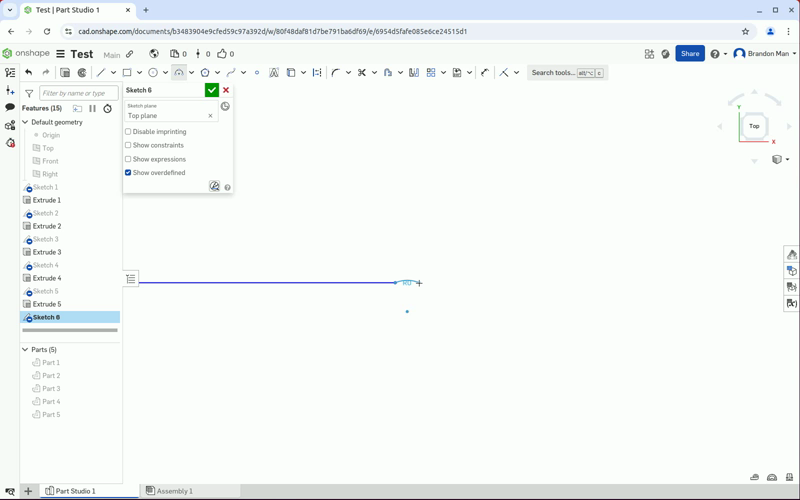
scroll(-6)
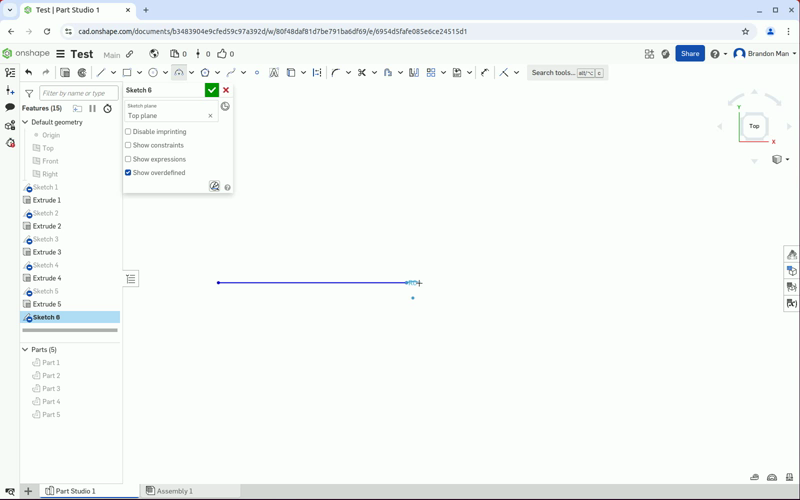
scroll(-6)
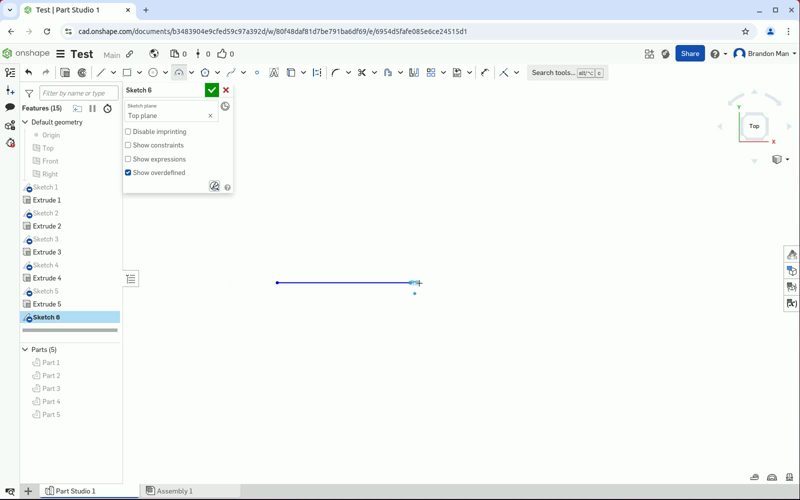
scroll(-6)
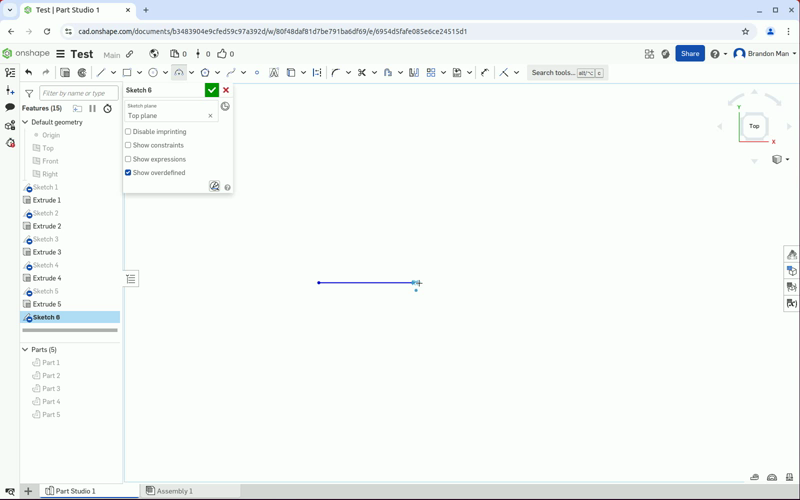
scroll(-6)
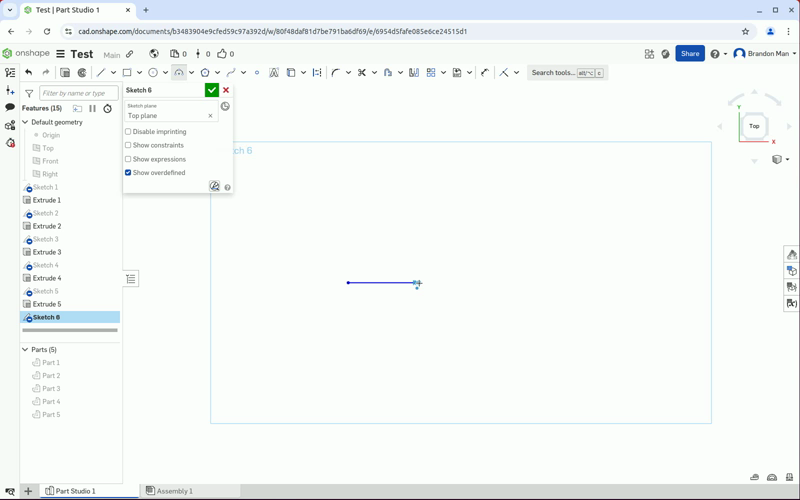
mouse_move(416, 280)
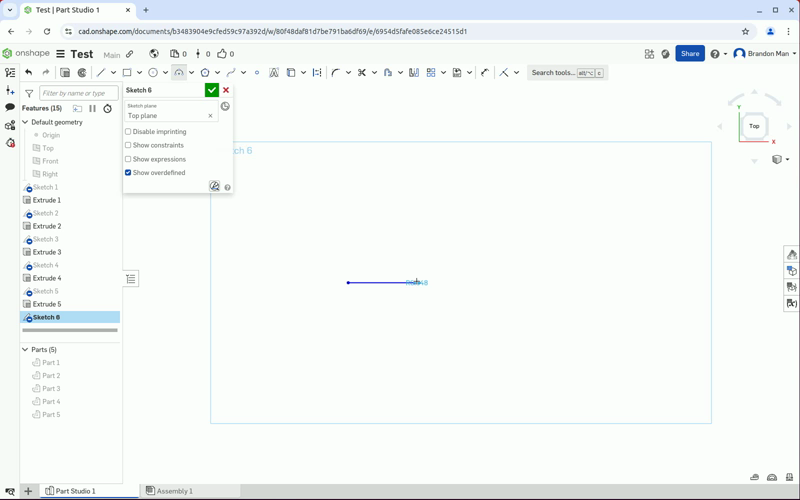
scroll(6)
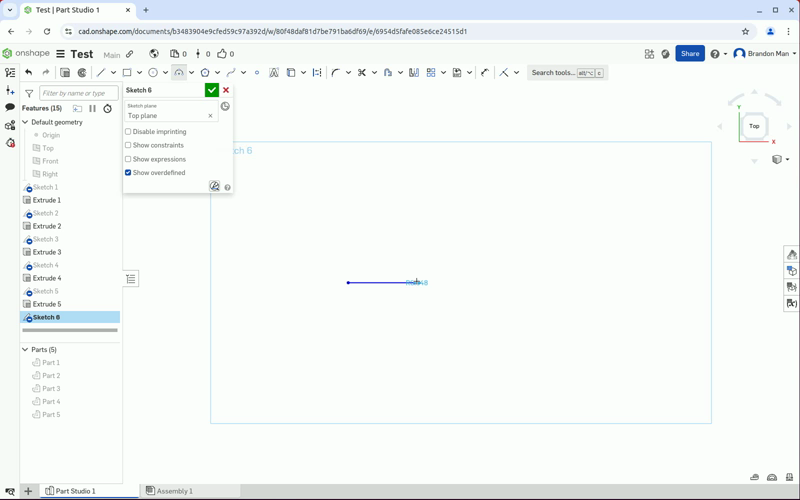
scroll(6)
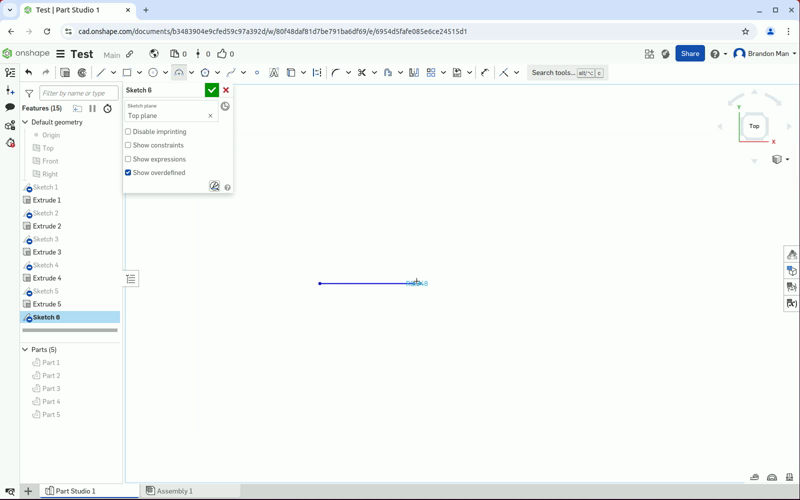
scroll(6)
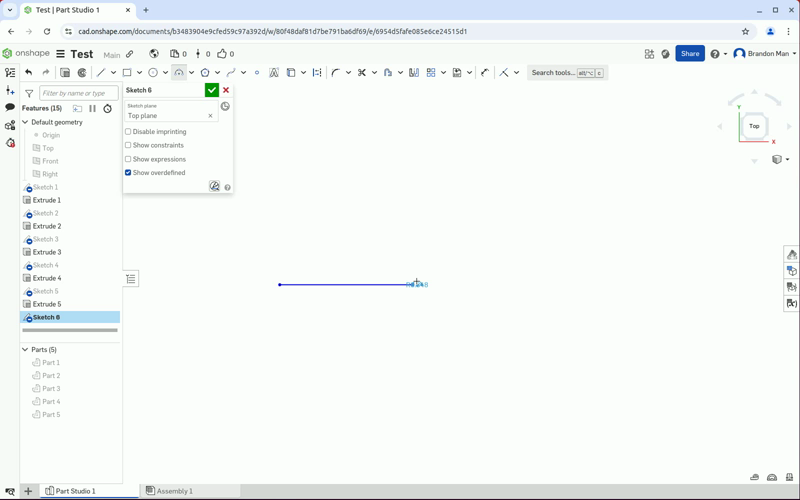
scroll(6)
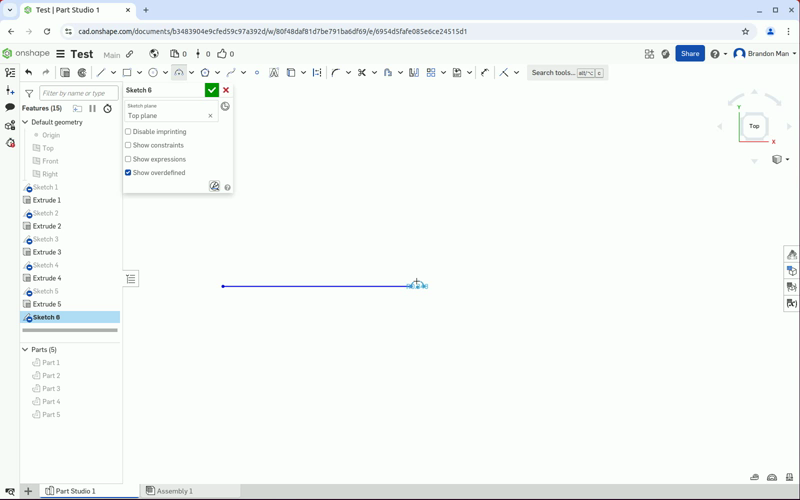
scroll(6)
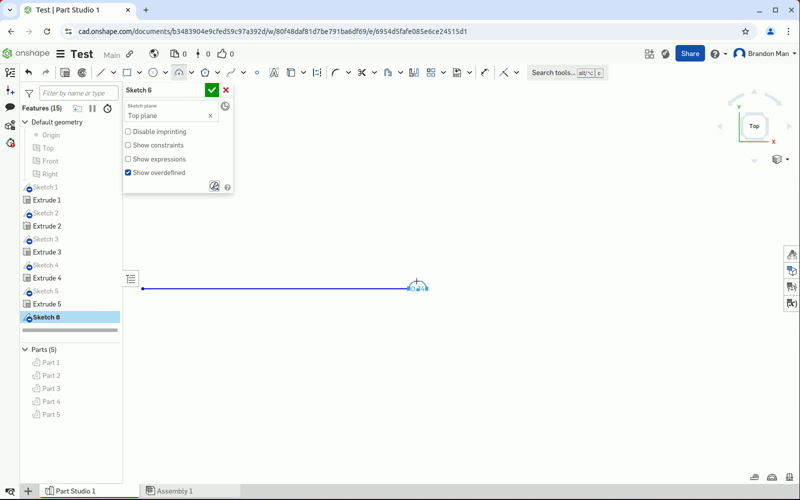
scroll(6)
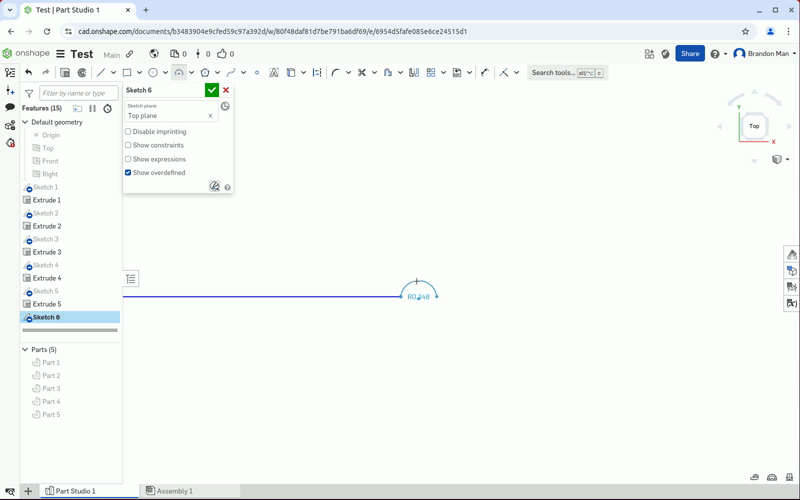
scroll(6)
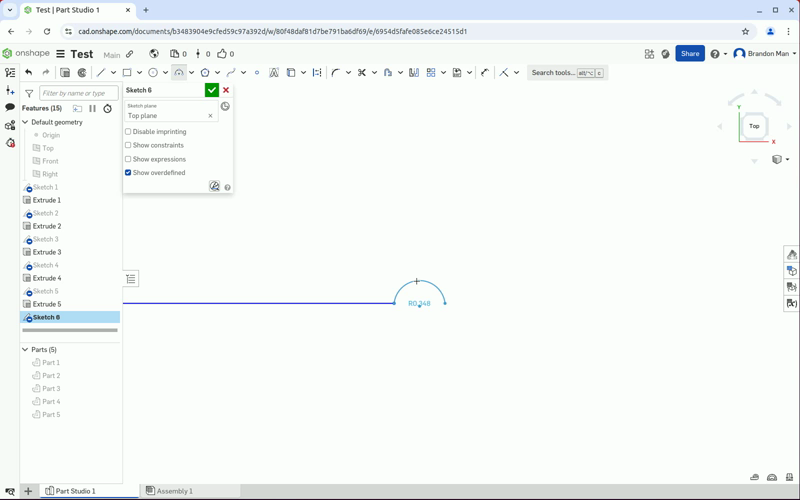
click(416, 280)
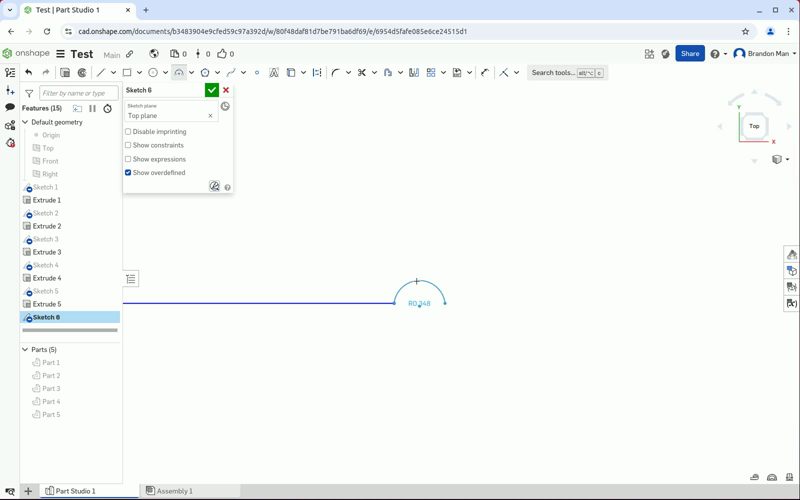
scroll(-6)
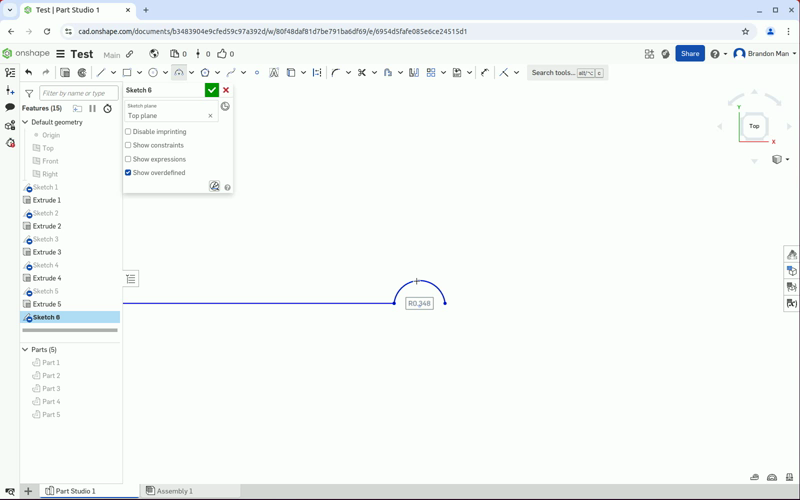
scroll(-6)
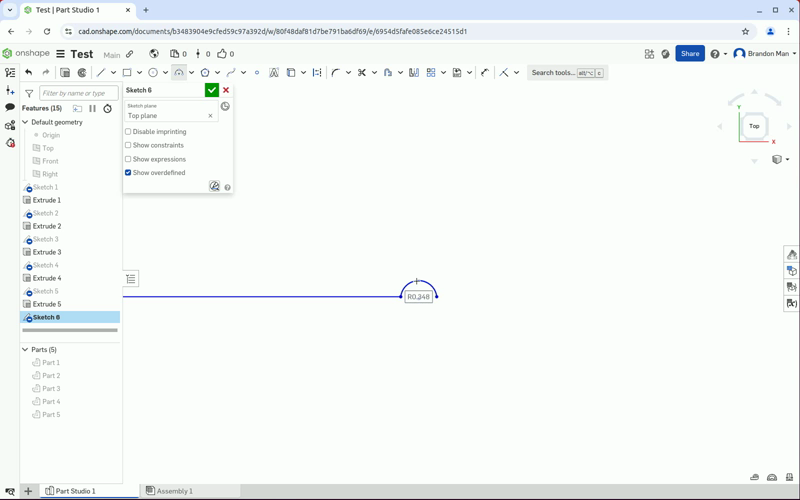
scroll(-6)
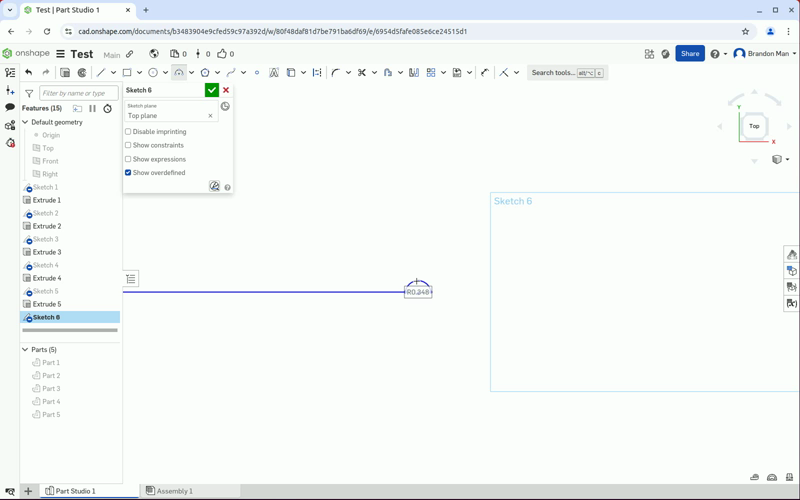
scroll(-6)
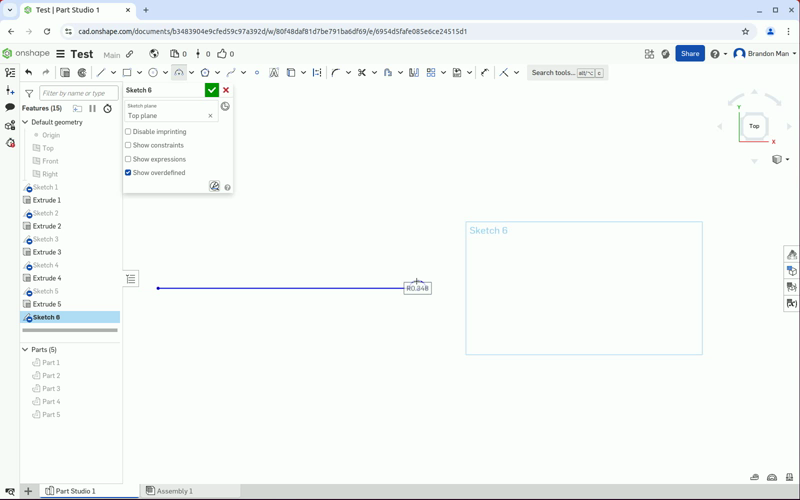
scroll(-6)
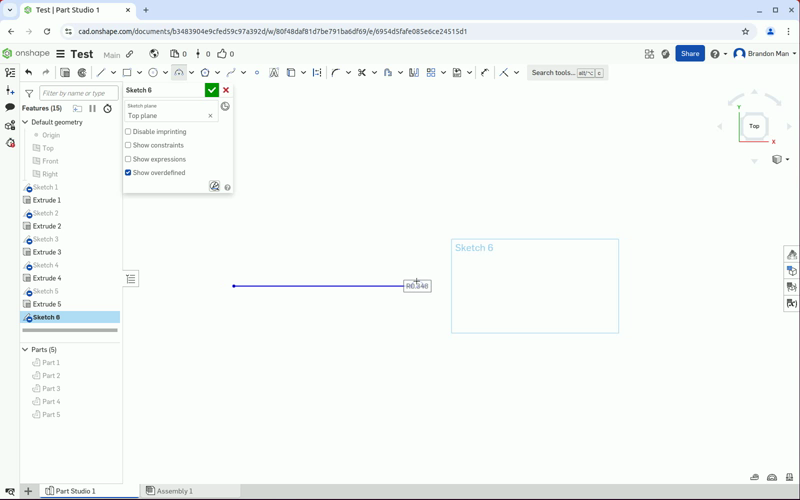
scroll(-6)
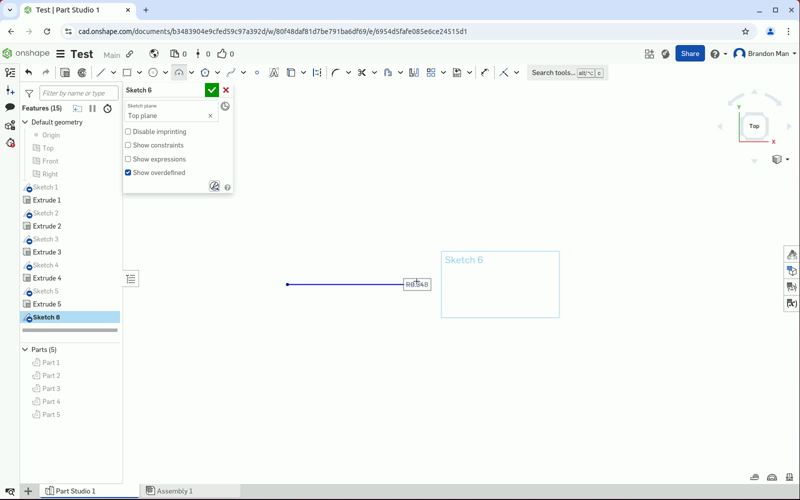
scroll(-6)
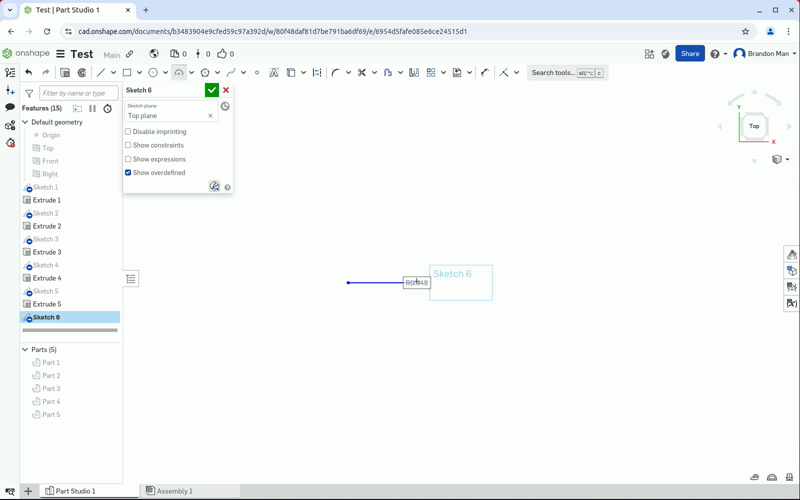
key_up(shift)
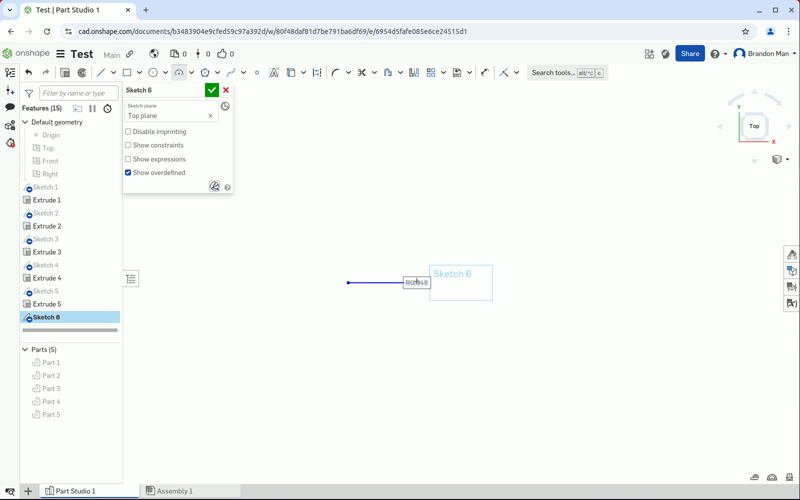
key(esc)
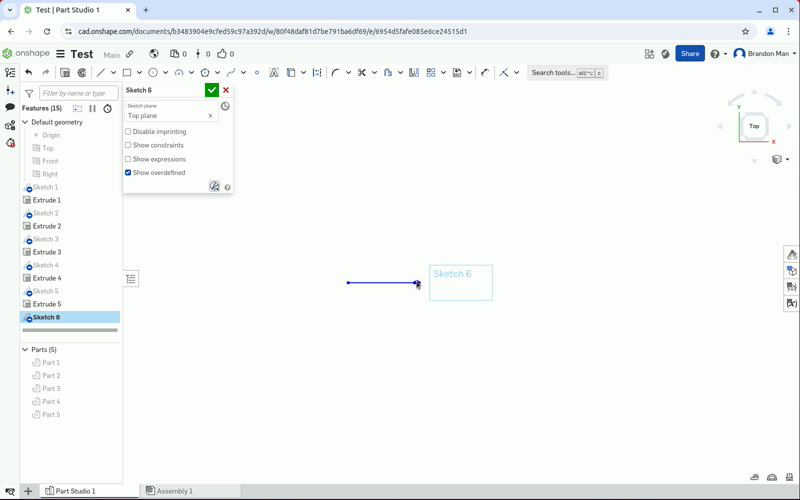
key(l)
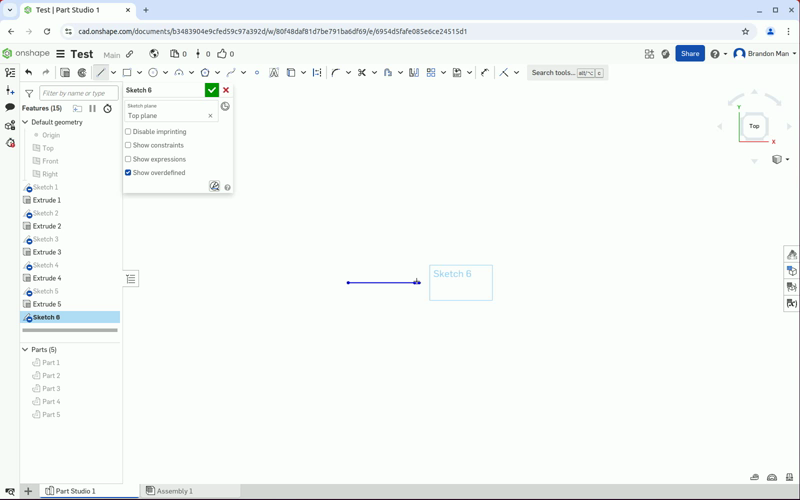
mouse_move(419, 282)
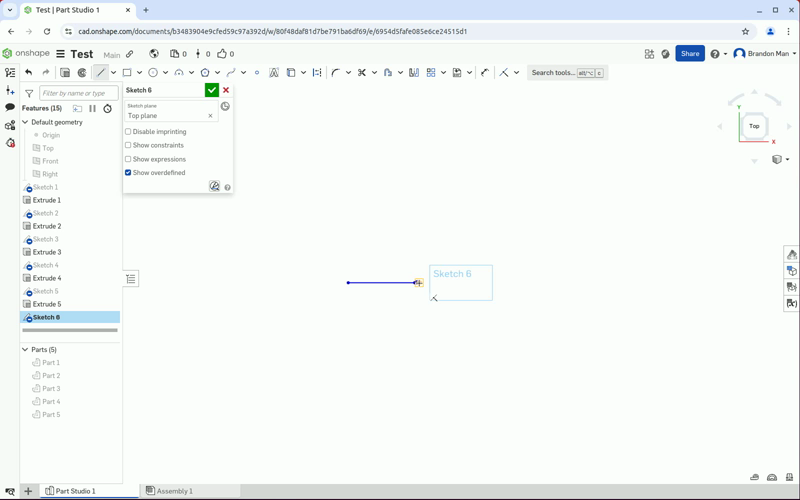
scroll(6)
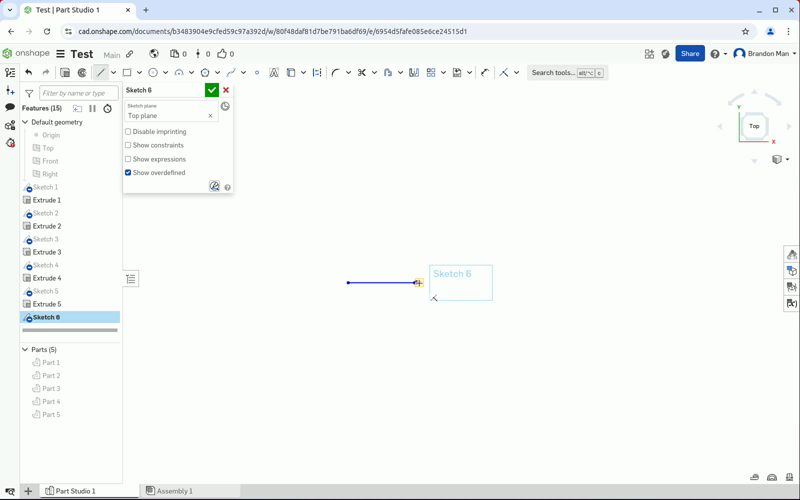
scroll(6)
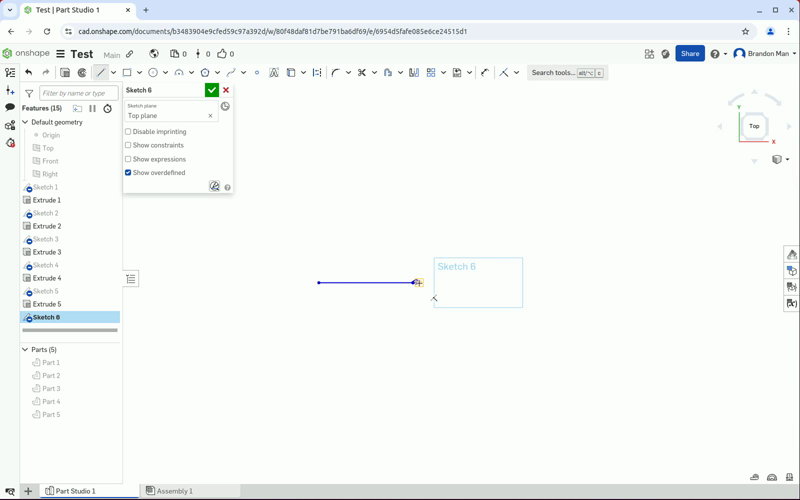
scroll(6)
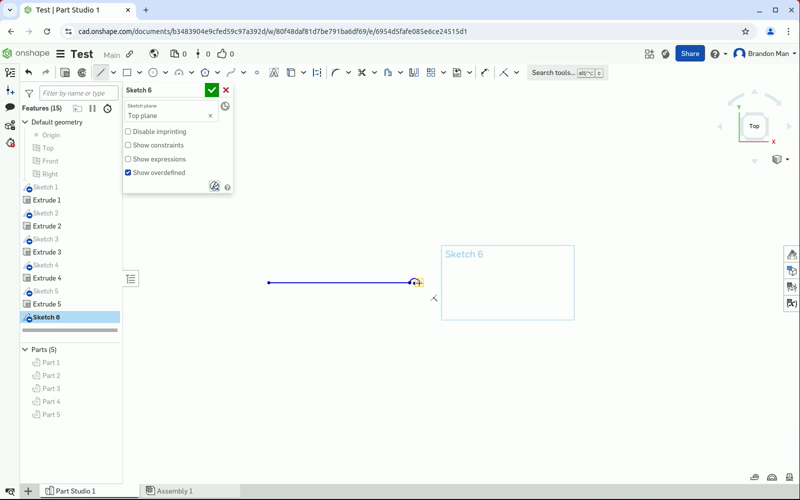
scroll(6)
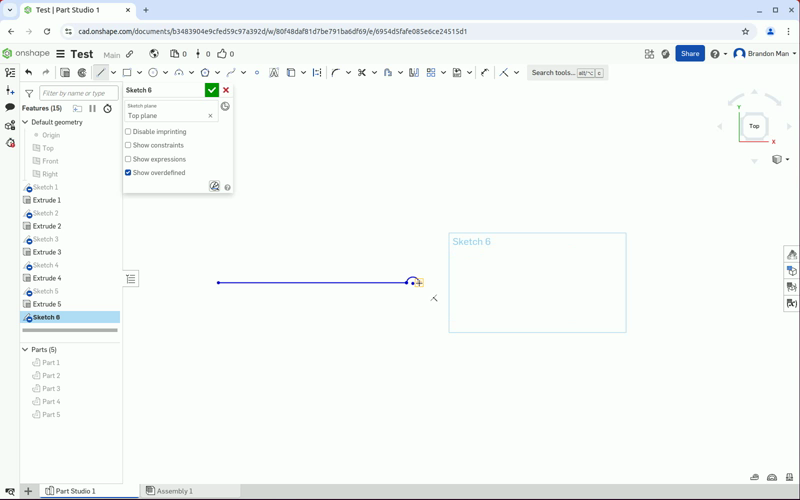
scroll(6)
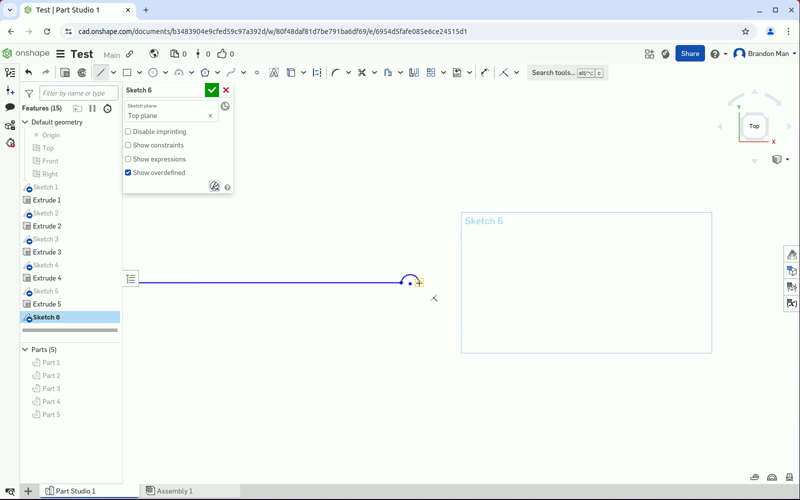
scroll(6)
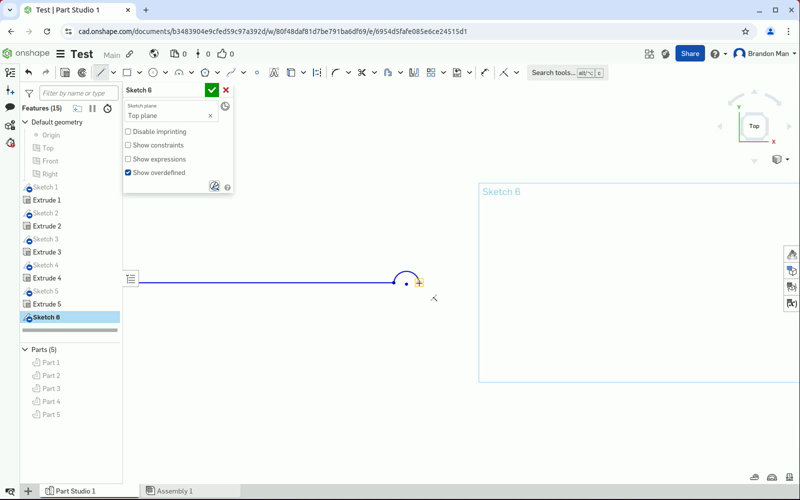
scroll(6)
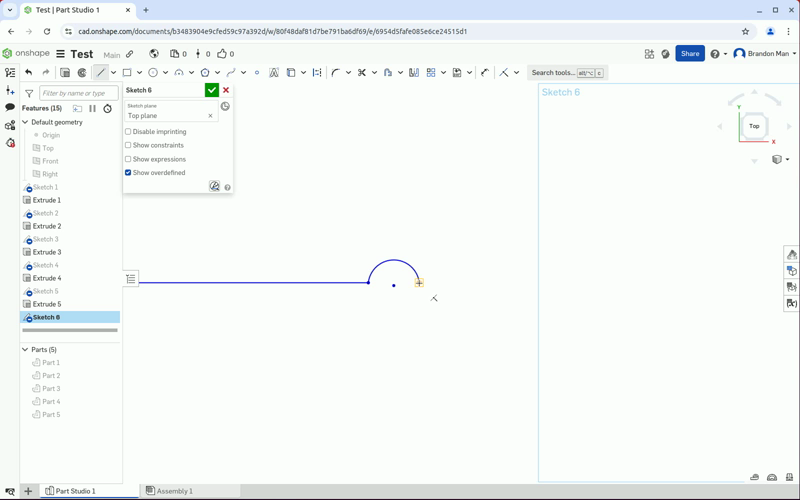
click(419, 282)
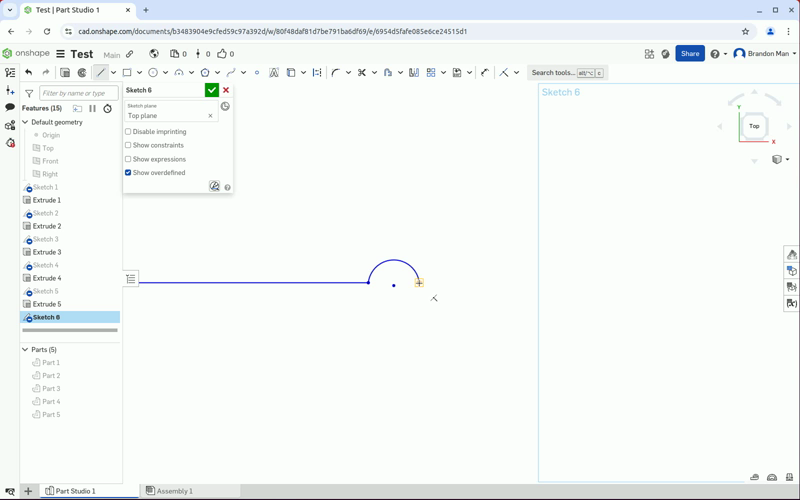
scroll(-6)
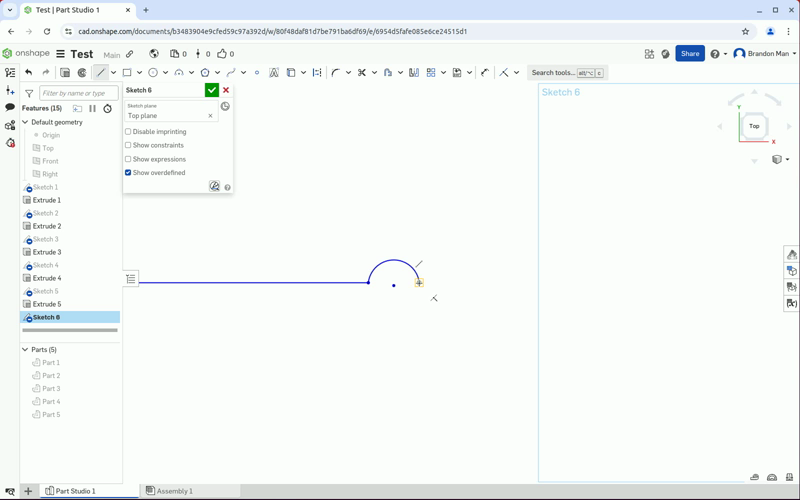
scroll(-6)
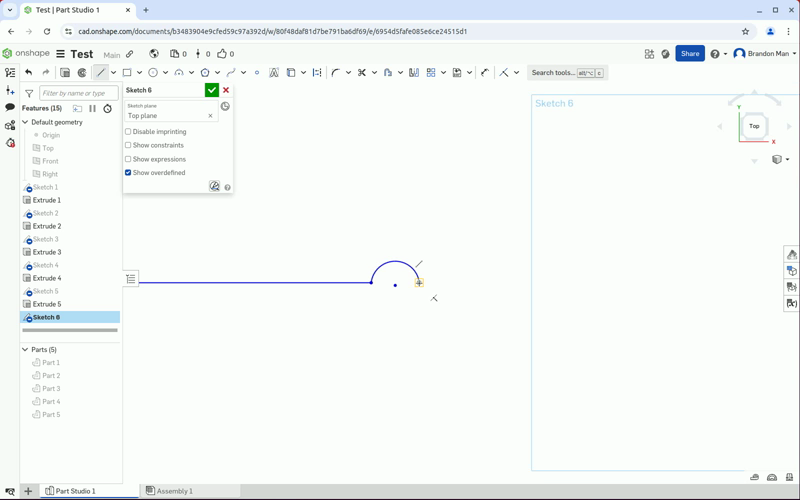
scroll(-6)
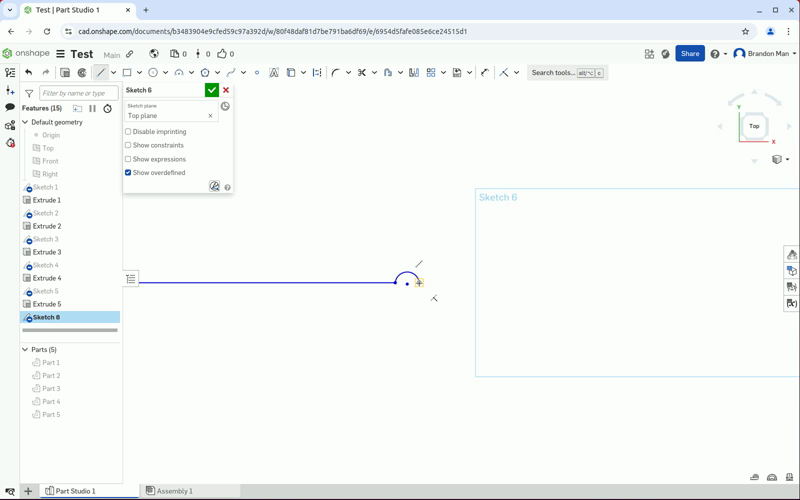
scroll(-6)
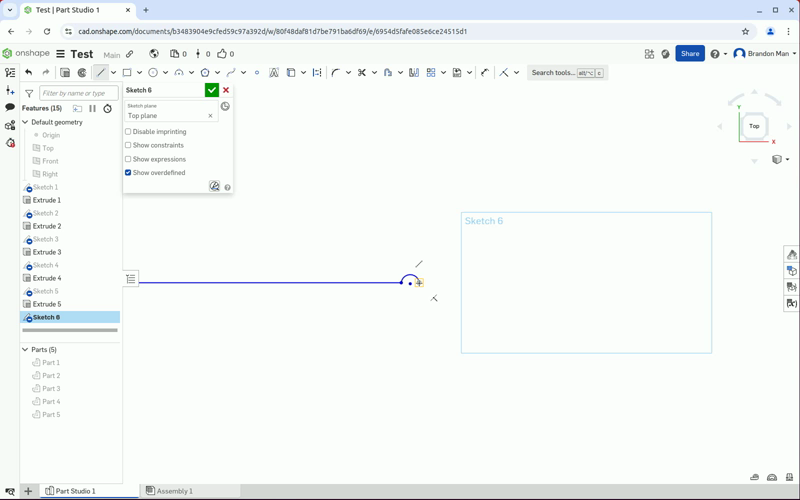
scroll(-6)
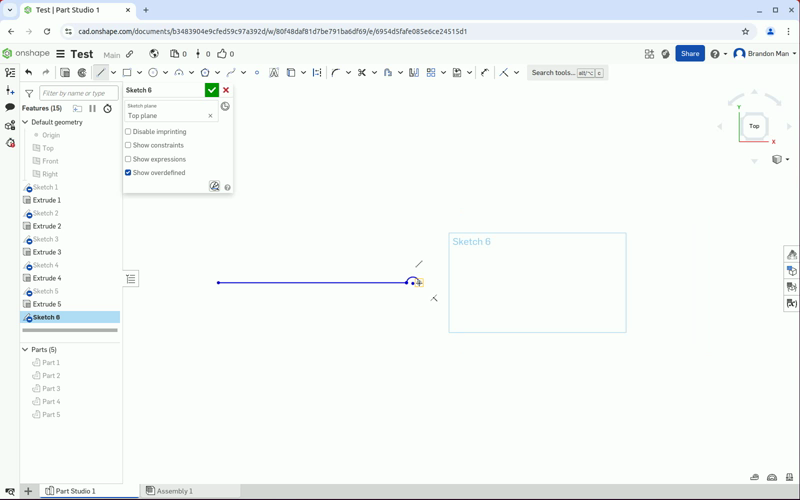
scroll(-6)
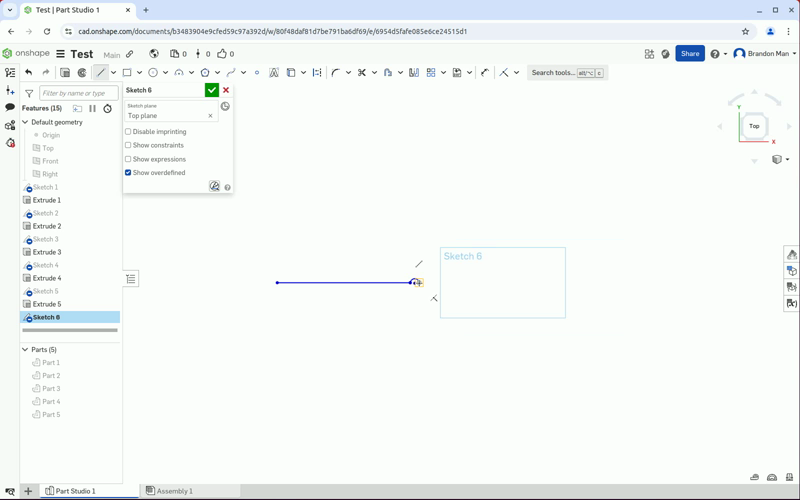
scroll(-6)
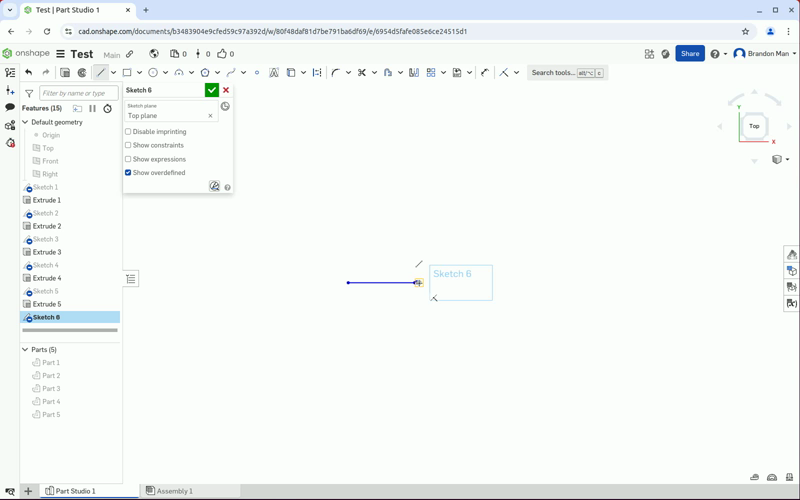
key_down(shift)
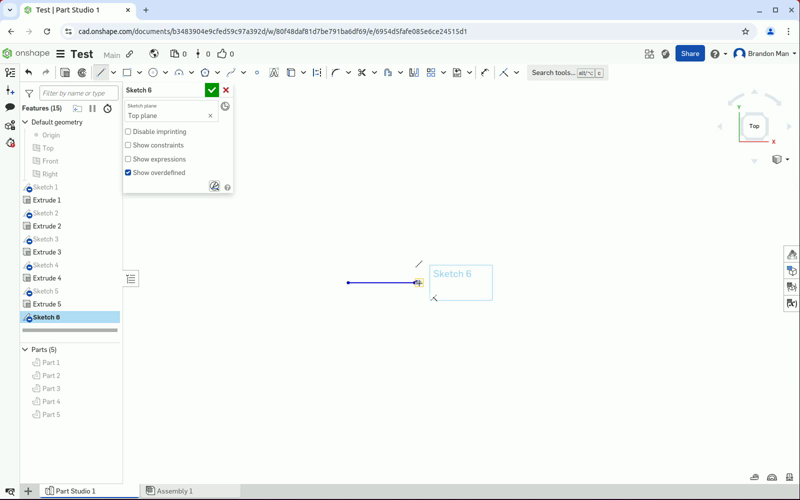
mouse_move(449, 282)
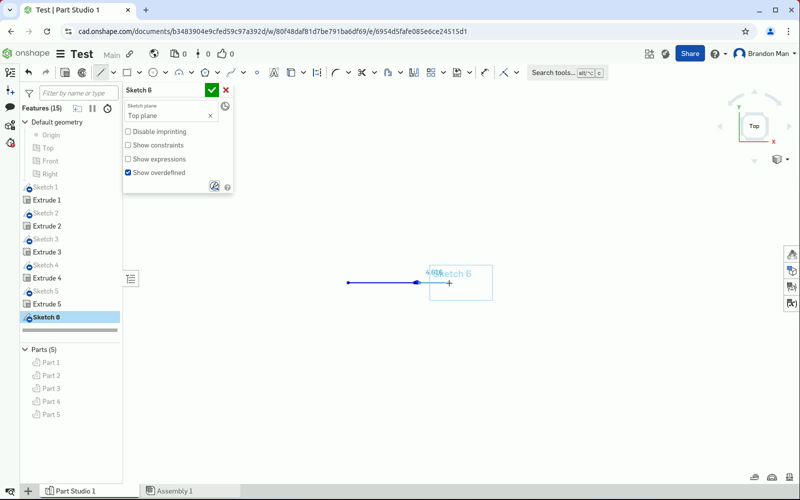
mouse_move(454, 282)
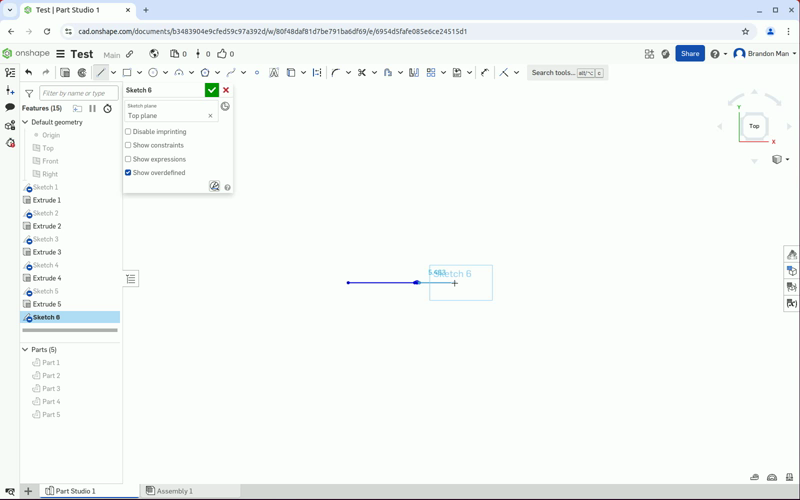
click(454, 282)
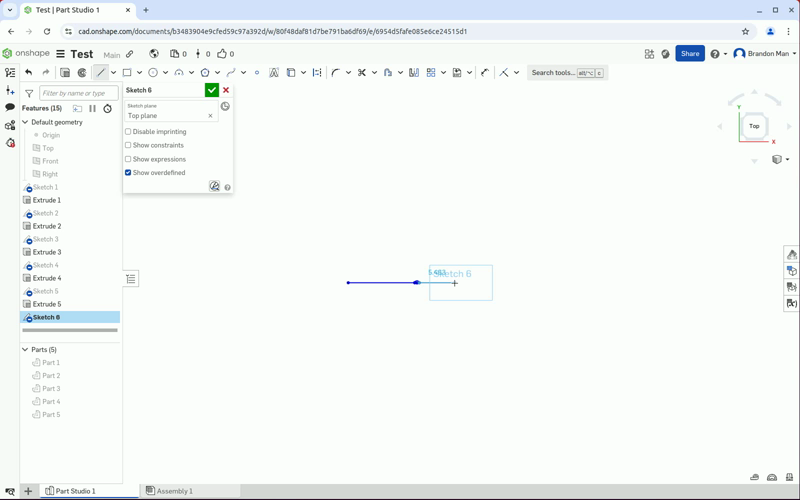
key_up(shift)
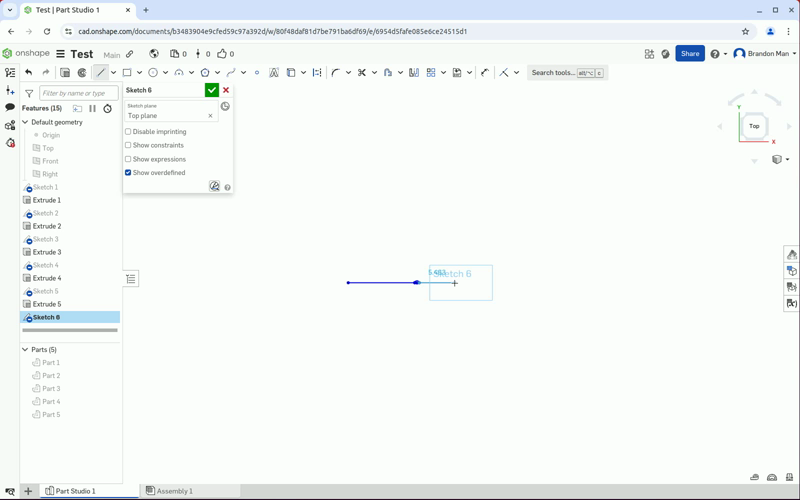
key(esc)
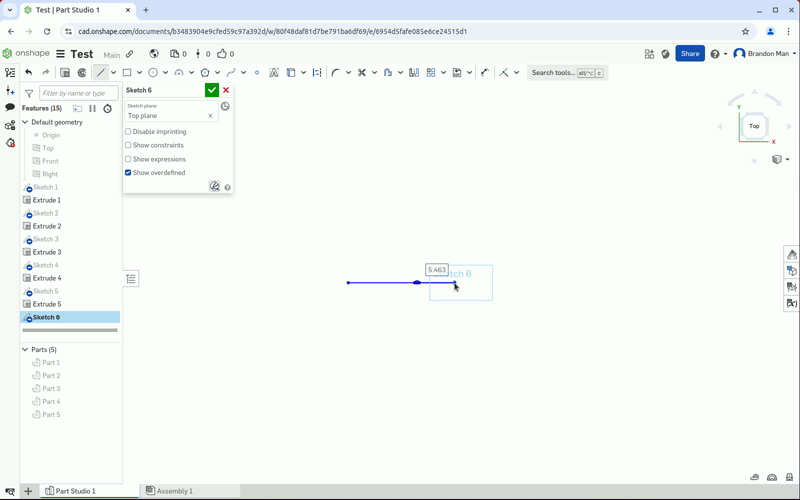
key(a)
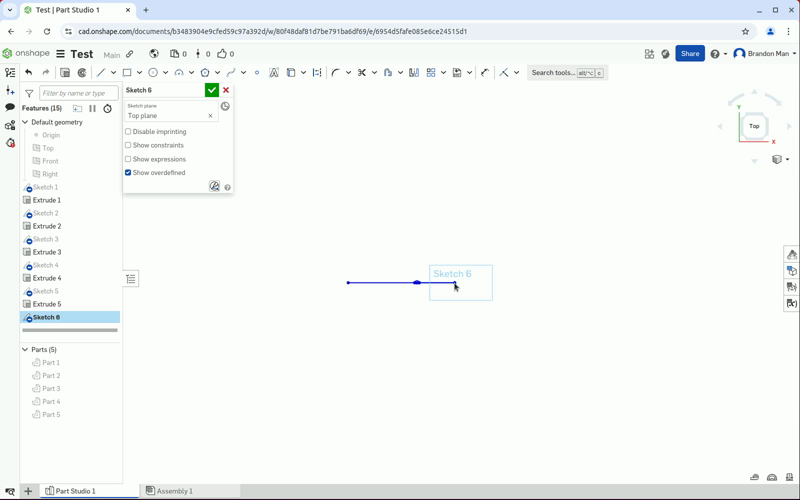
mouse_move(454, 282)
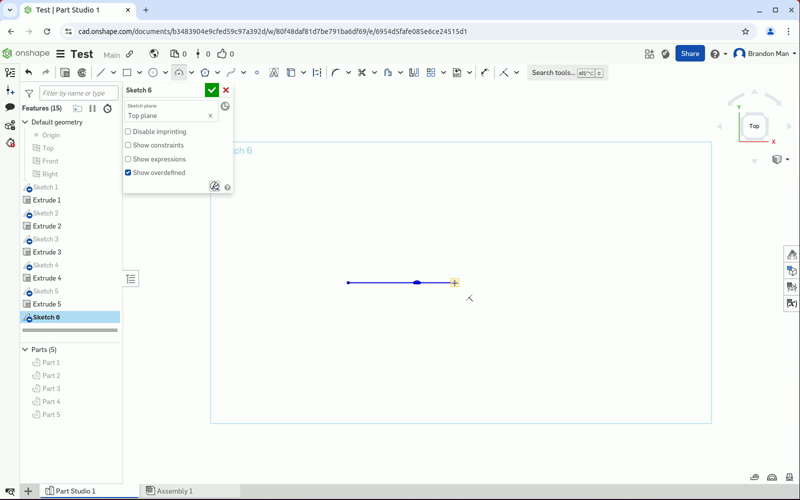
click(454, 282)
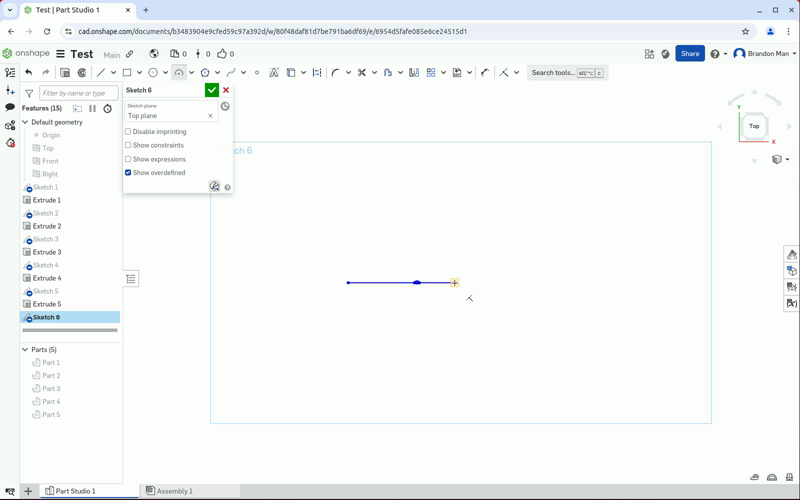
key_down(shift)
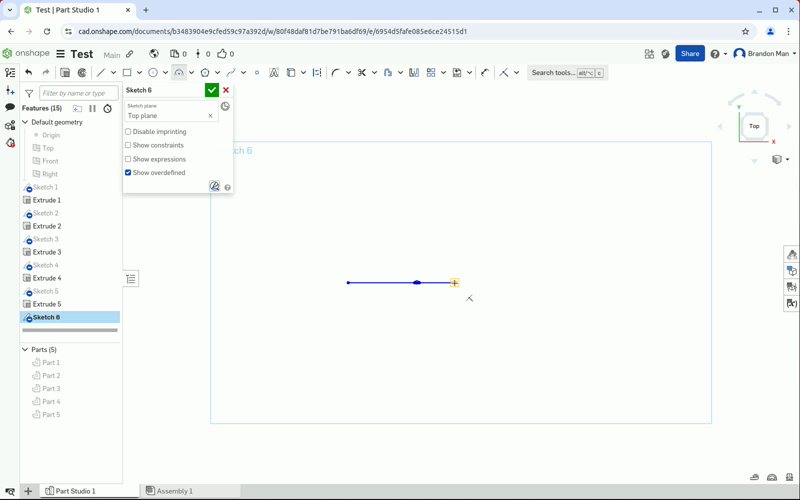
mouse_move(460, 276)
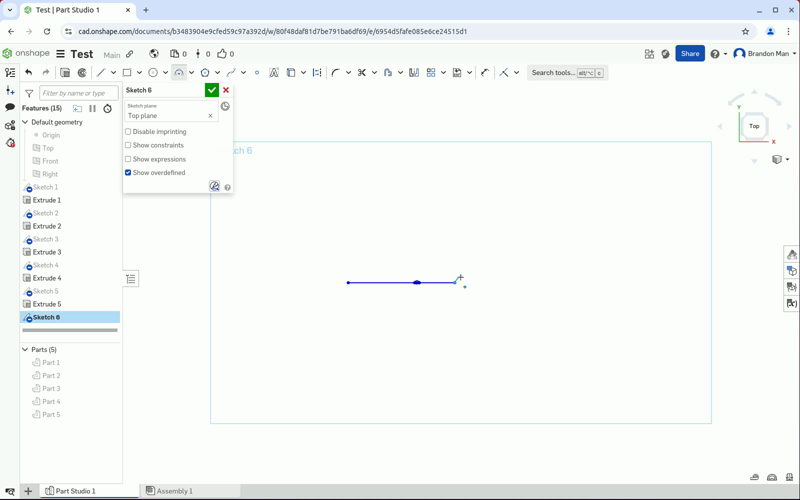
click(460, 276)
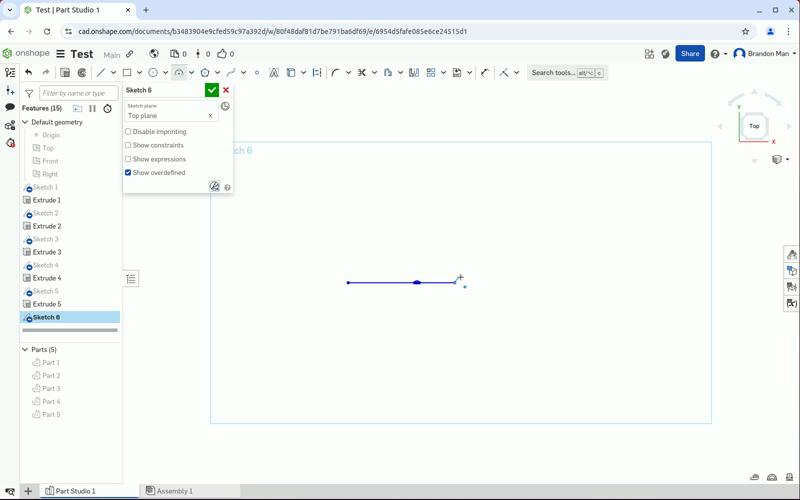
mouse_move(456, 278)
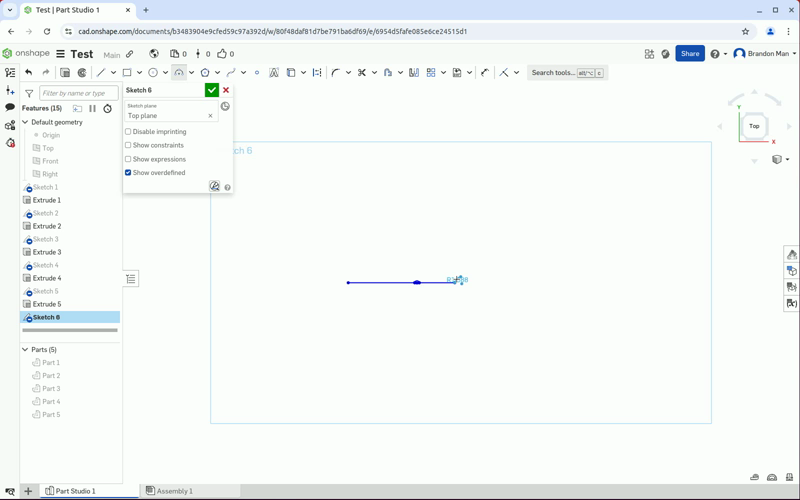
click(456, 278)
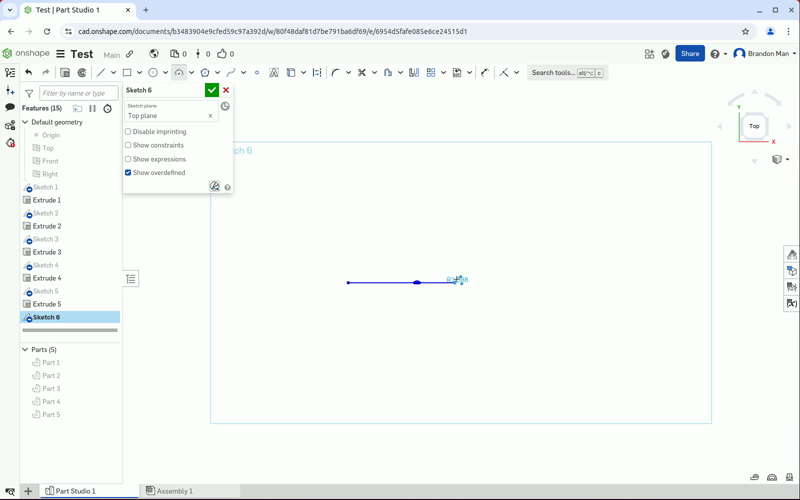
key_up(shift)
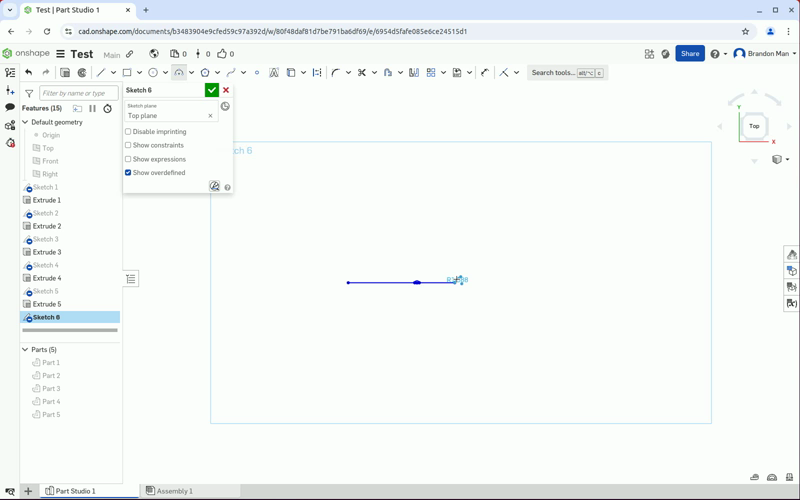
key(esc)
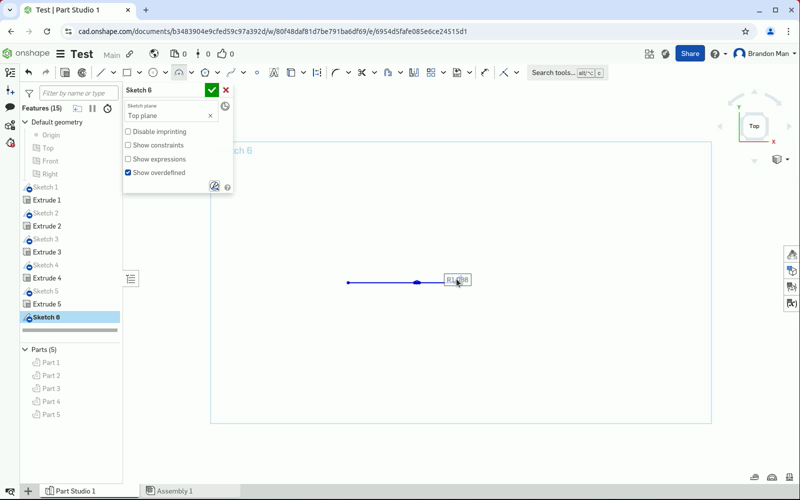
key(l)
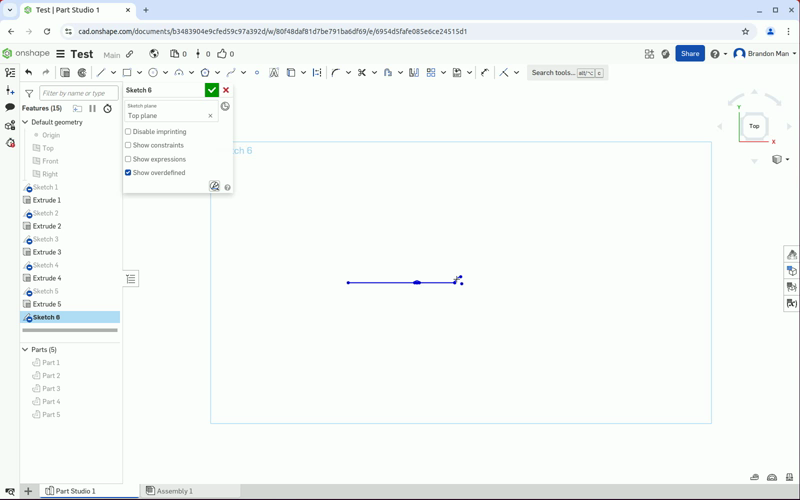
mouse_move(460, 276)
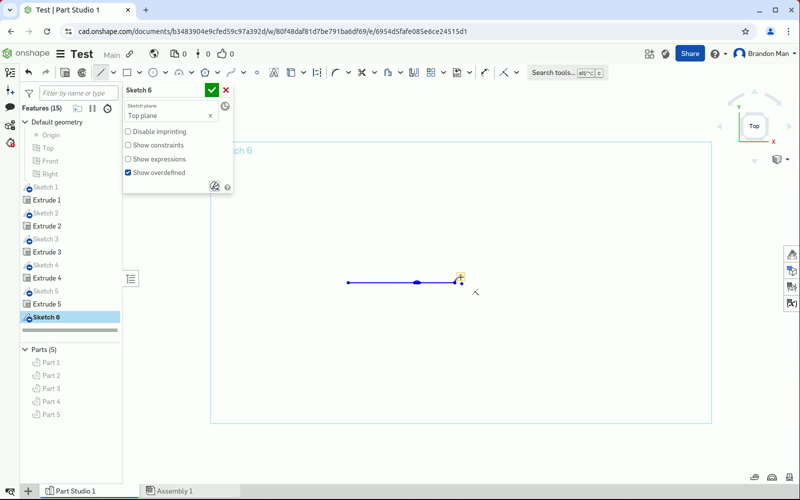
click(460, 276)
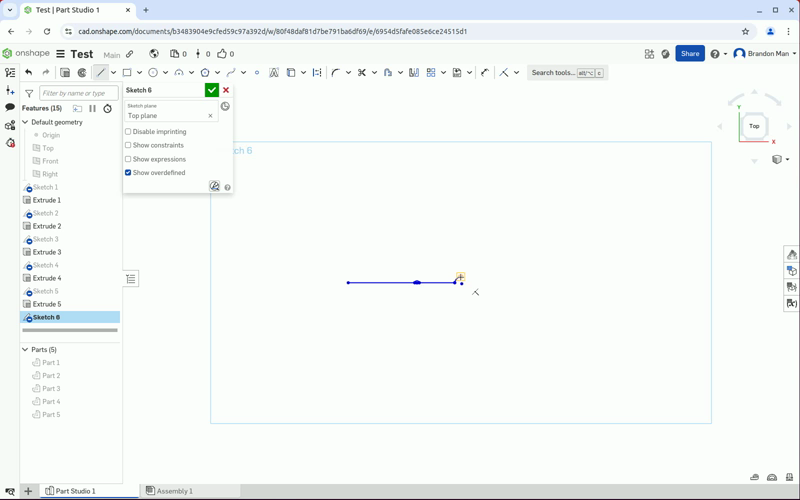
key_down(shift)
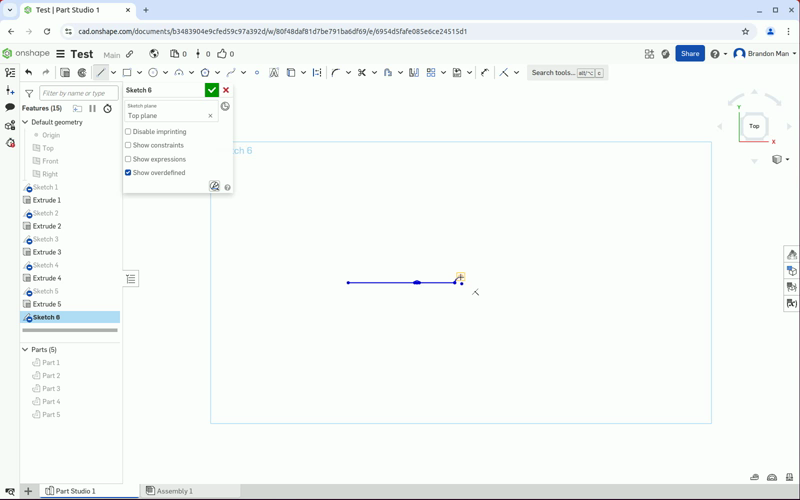
mouse_move(460, 170)
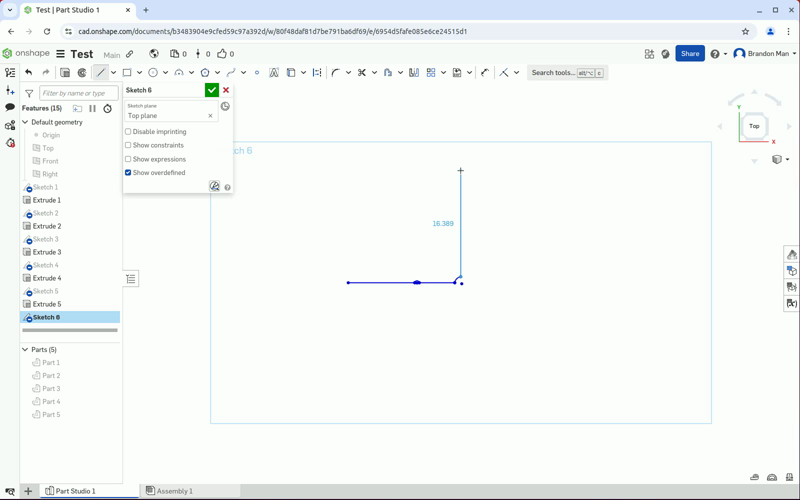
click(460, 170)
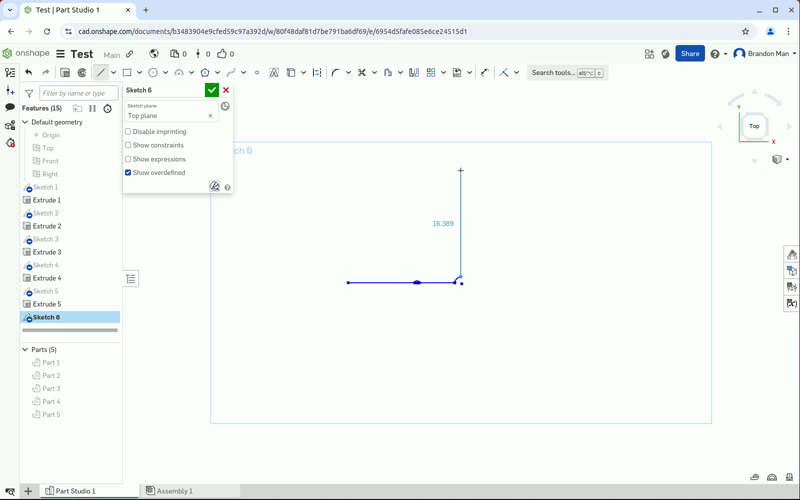
key_up(shift)
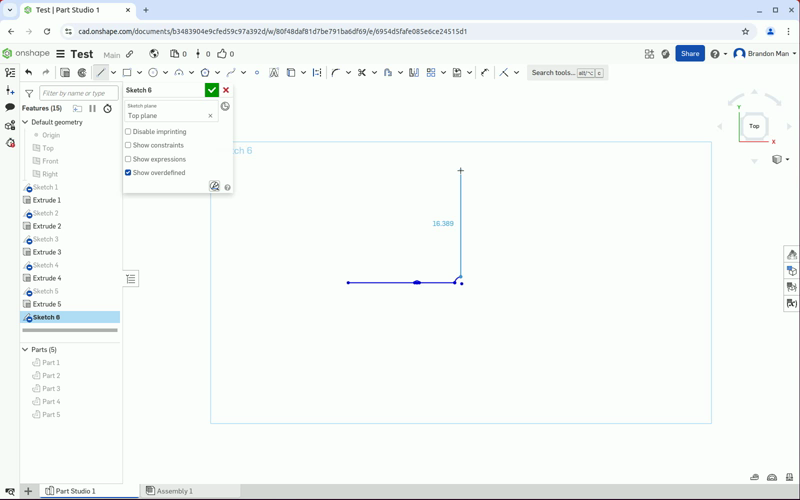
key(esc)
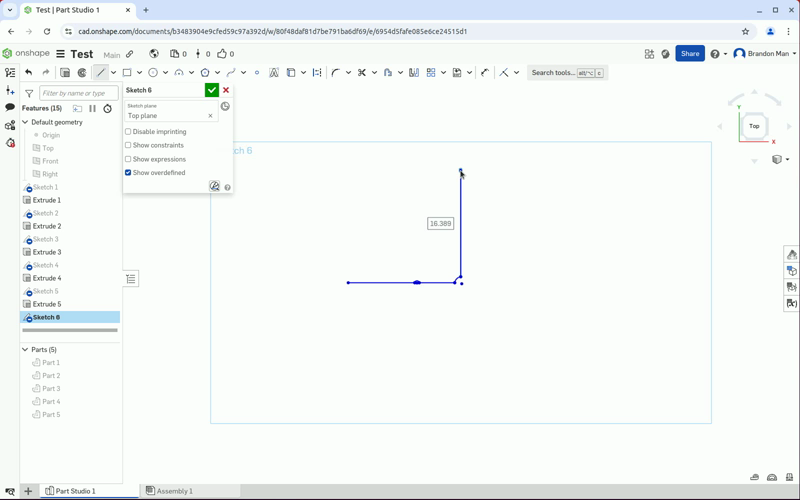
key(a)
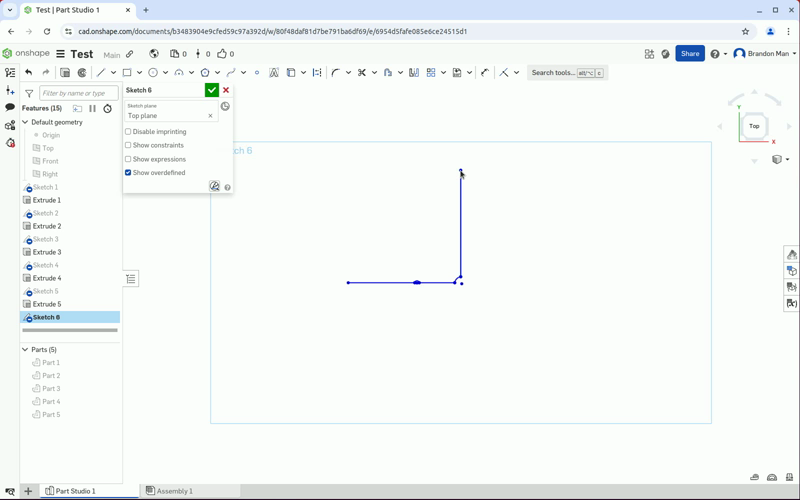
mouse_move(460, 170)
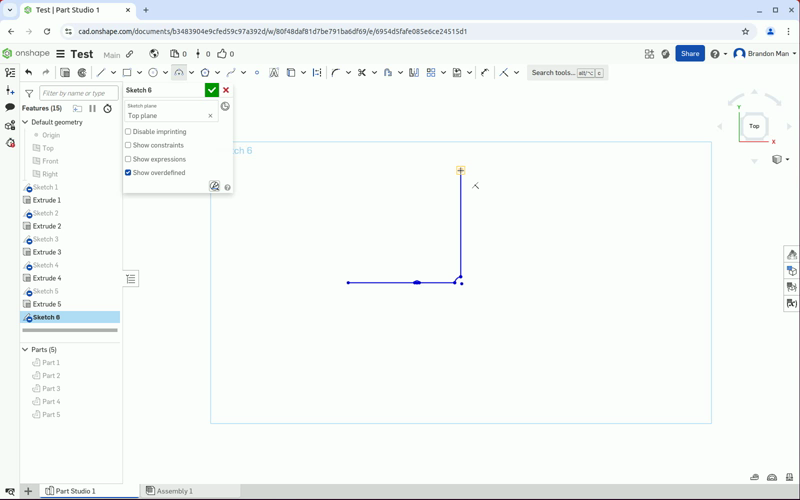
click(460, 170)
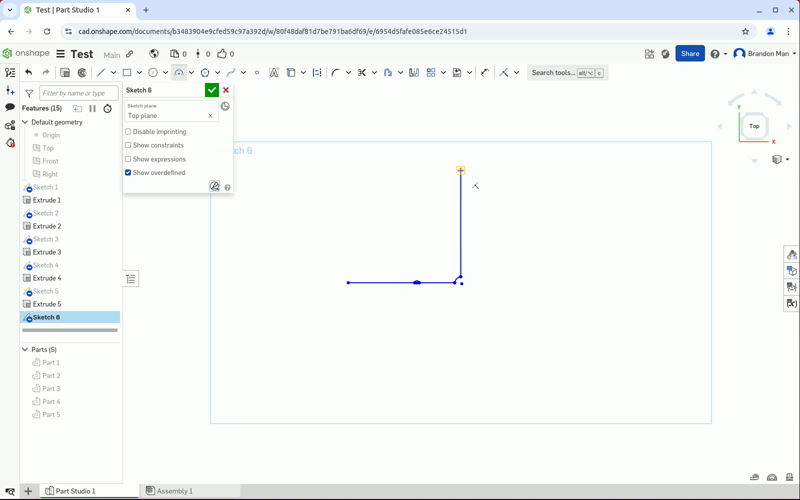
mouse_move(348, 282)
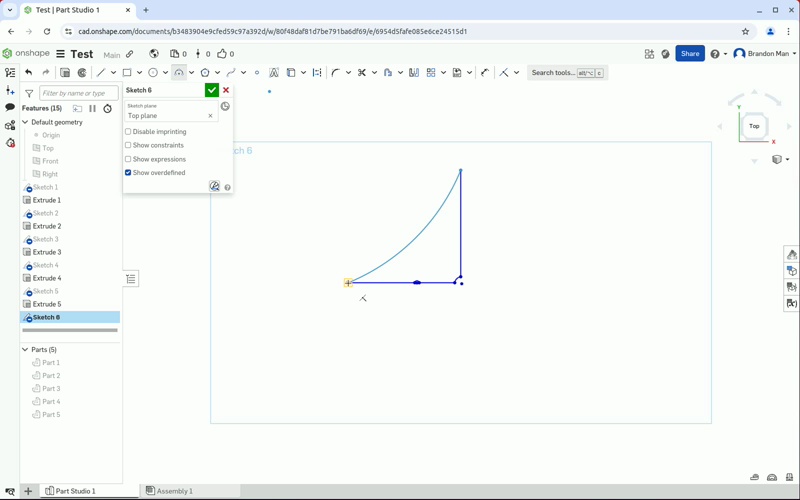
click(348, 282)
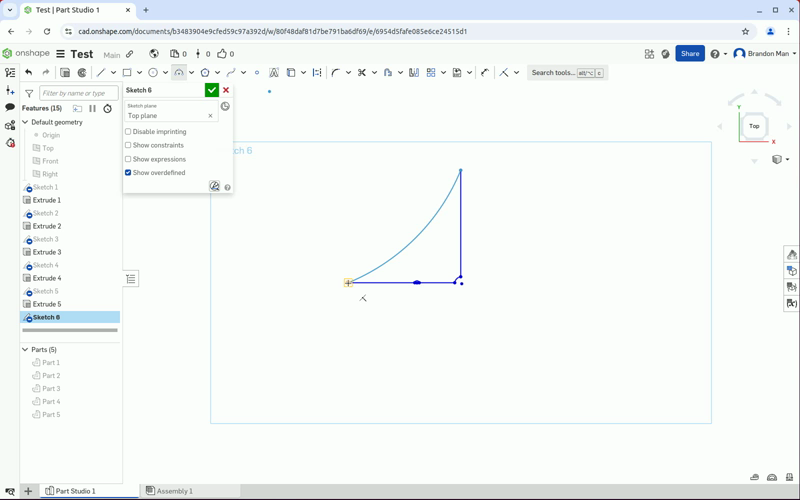
key_down(shift)
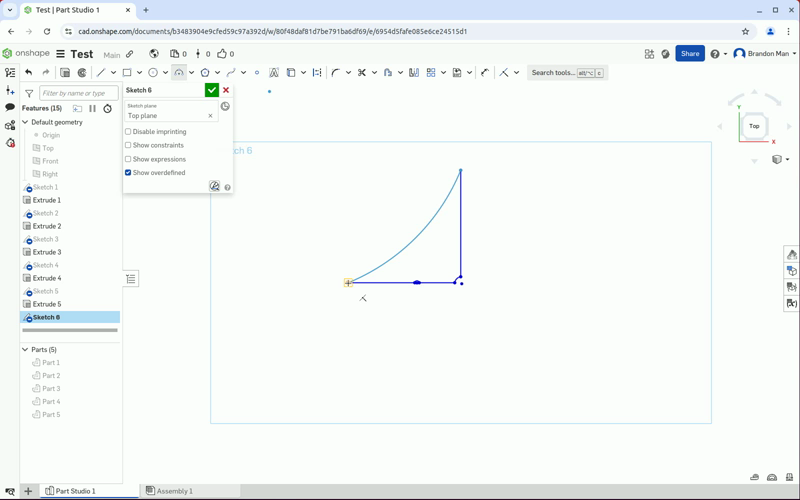
mouse_move(381, 203)
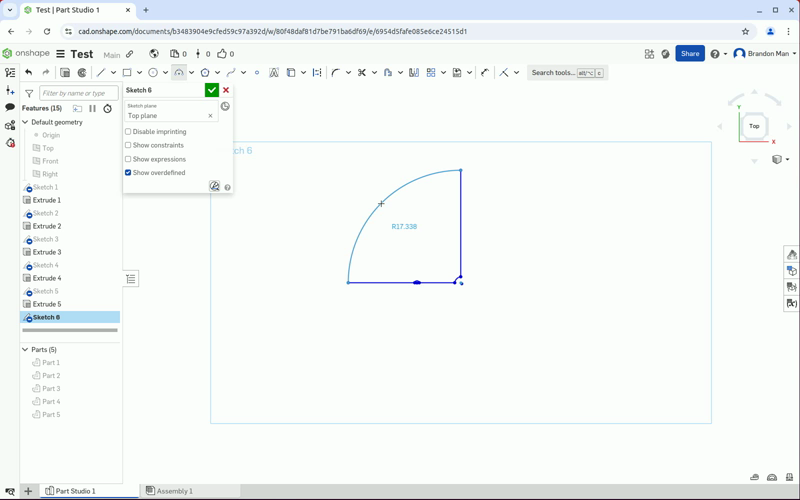
click(381, 203)
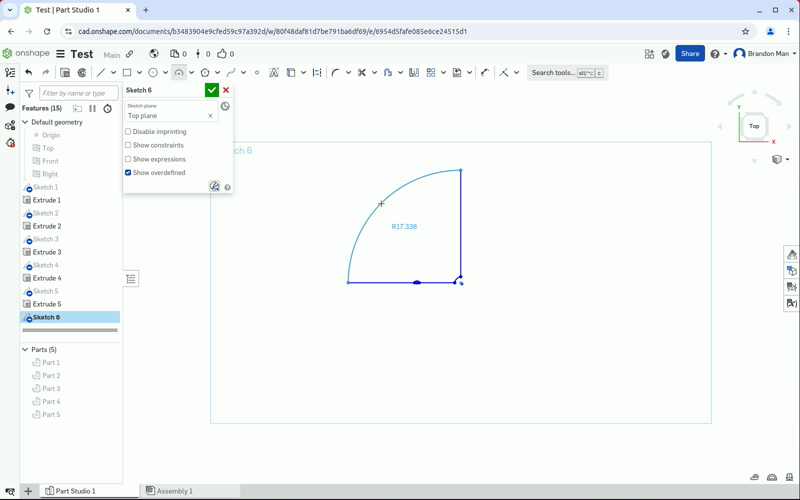
key_up(shift)
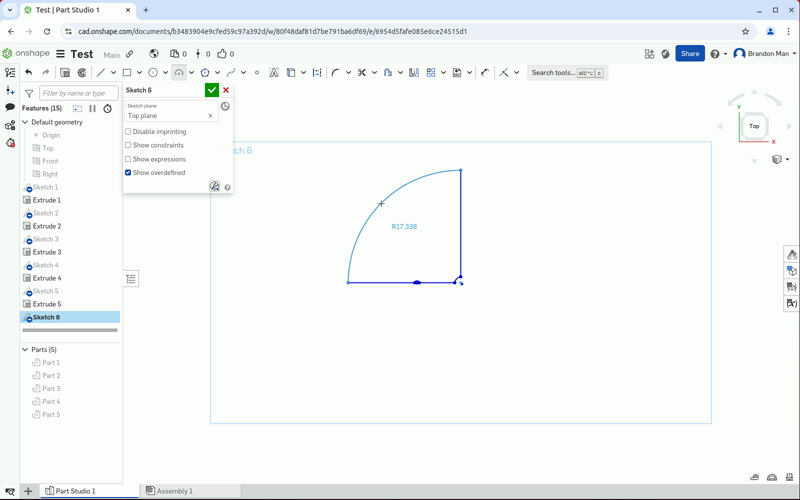
key(esc)
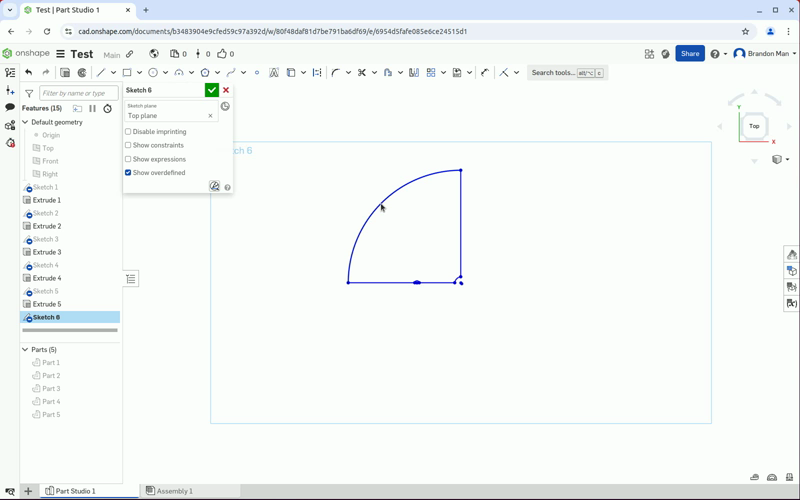
mouse_move(415, 226)
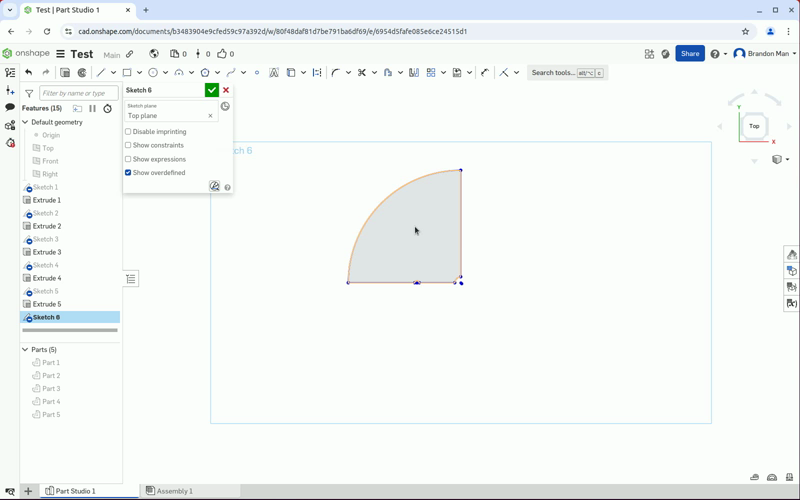
scroll(6)
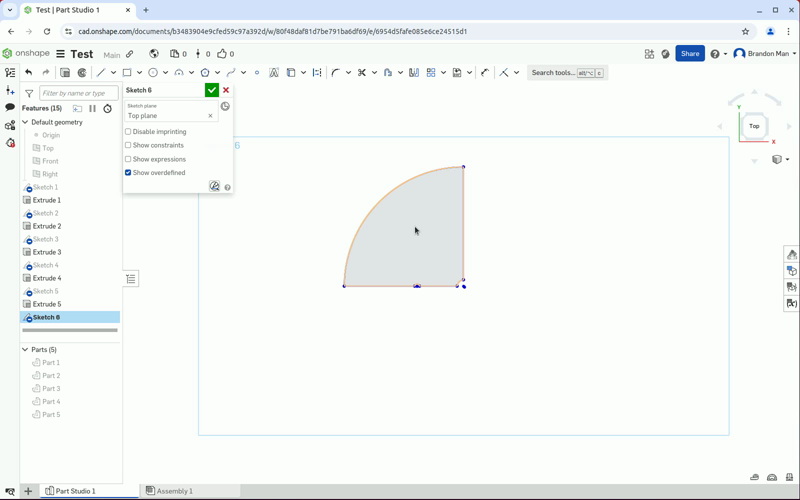
scroll(6)
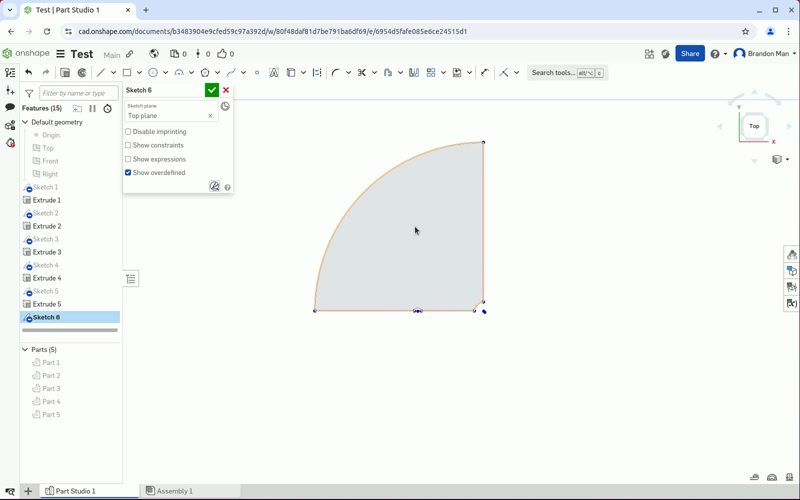
scroll(6)
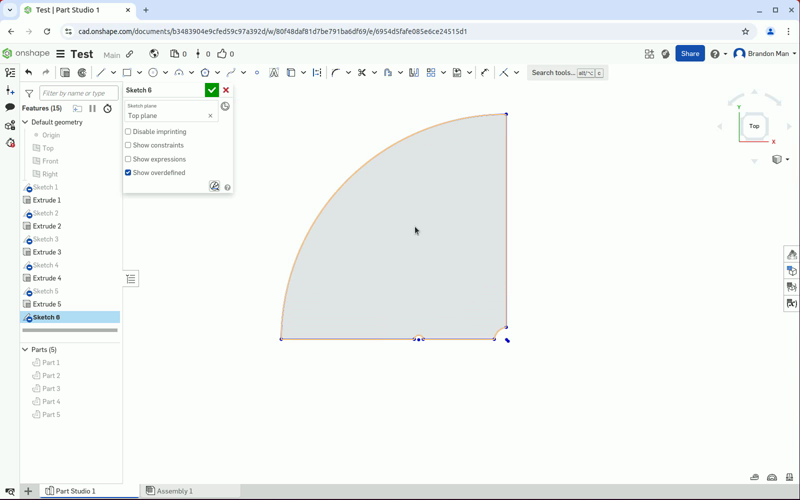
scroll(6)
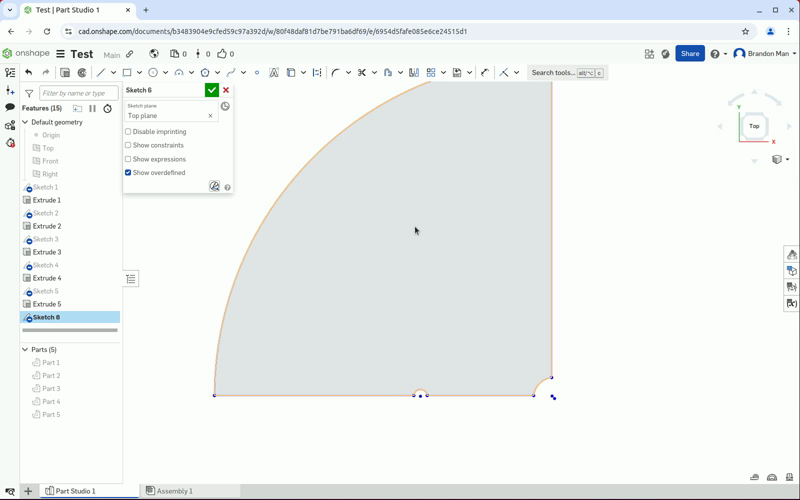
scroll(6)
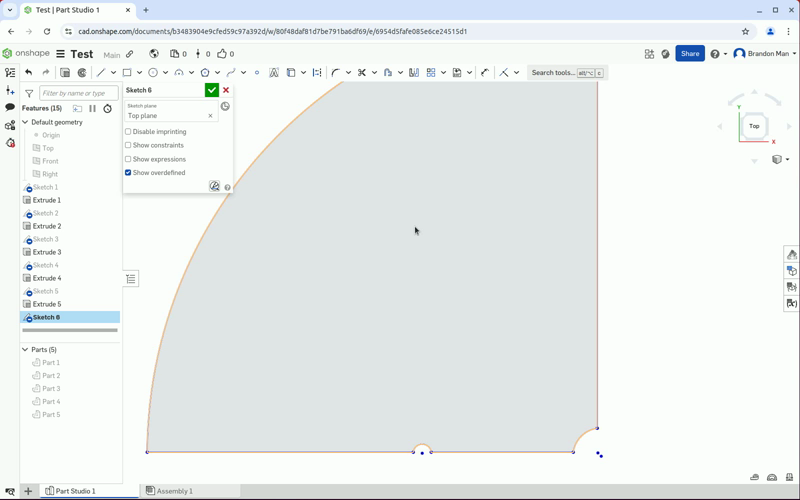
scroll(6)
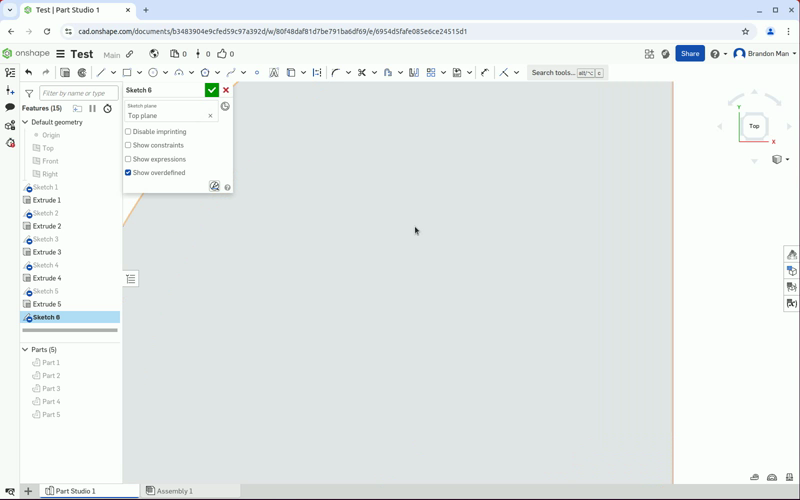
scroll(6)
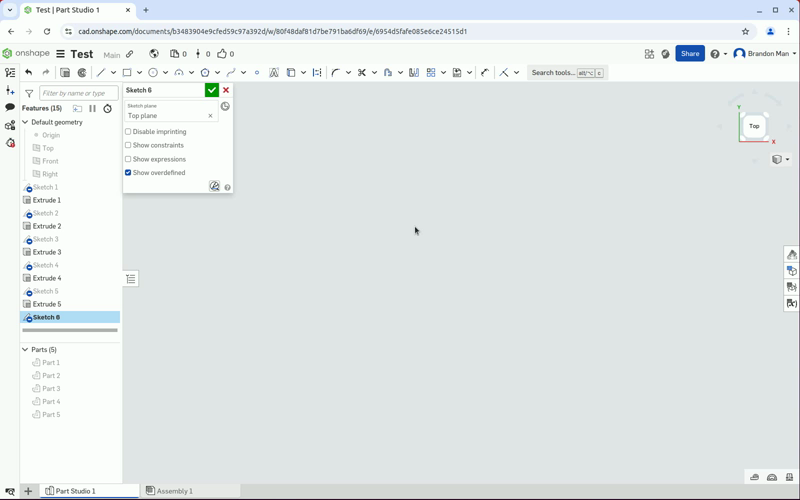
click(415, 226)
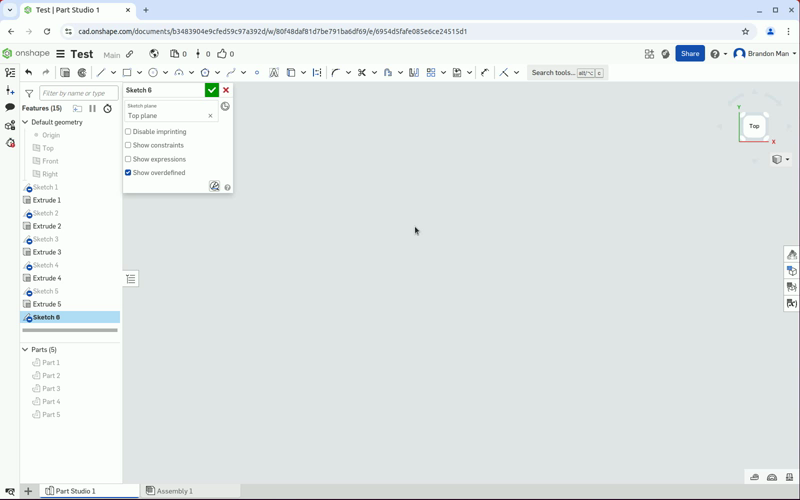
scroll(-6)
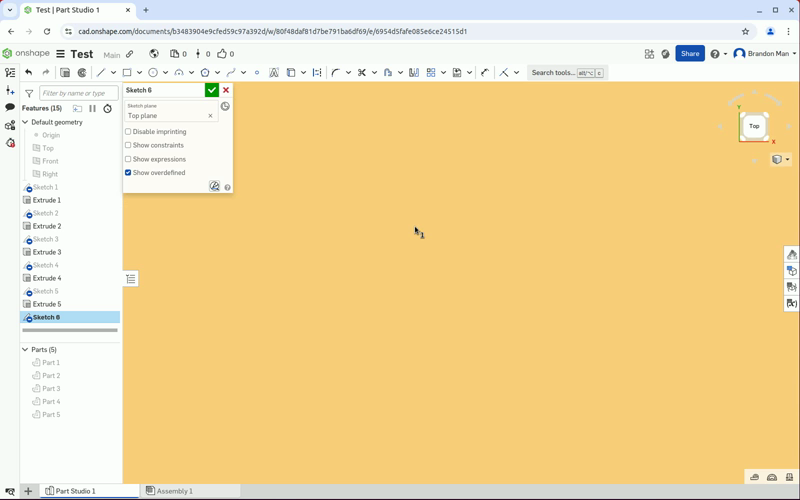
scroll(-6)
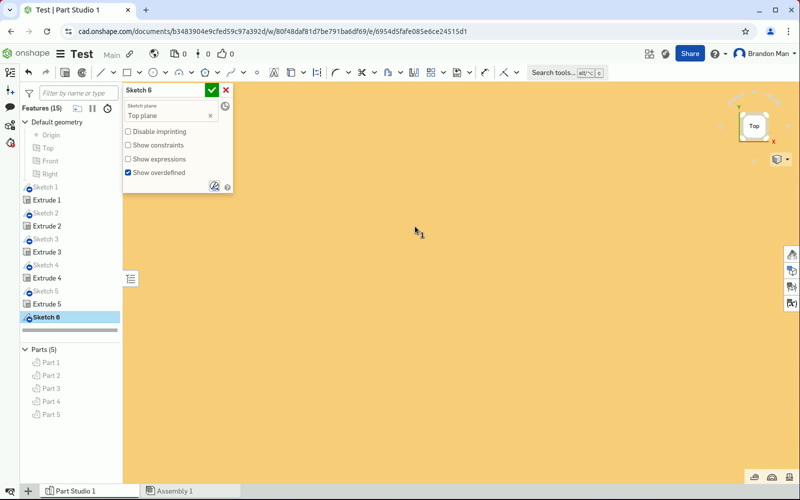
scroll(-6)
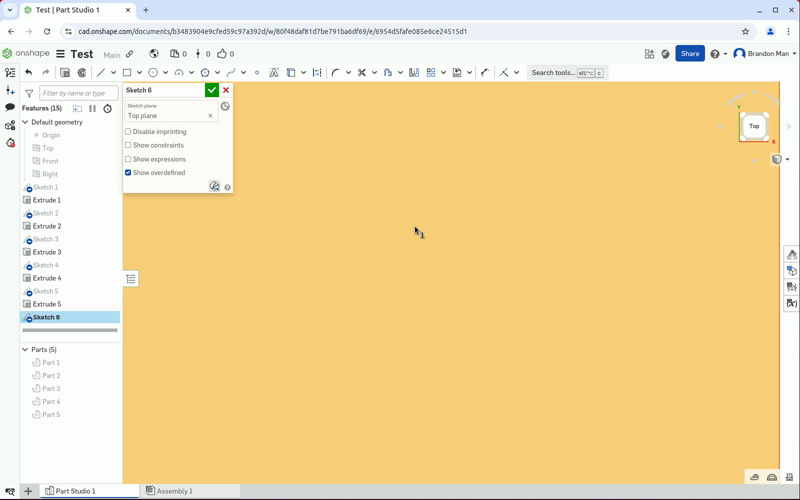
scroll(-6)
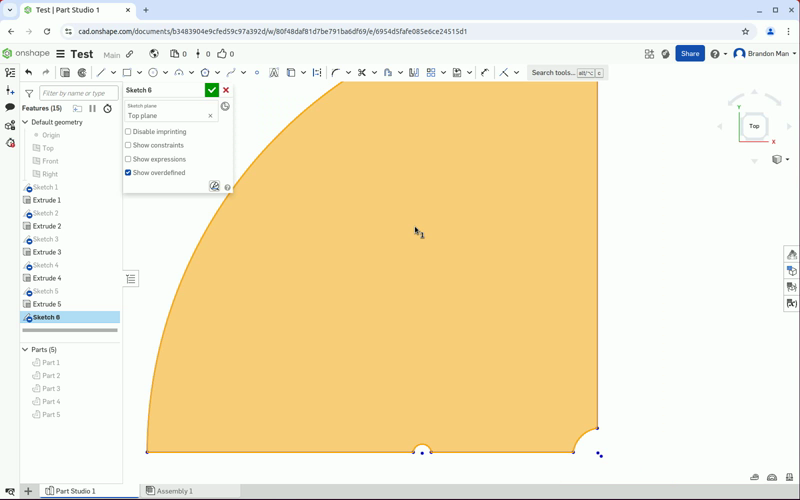
scroll(-6)
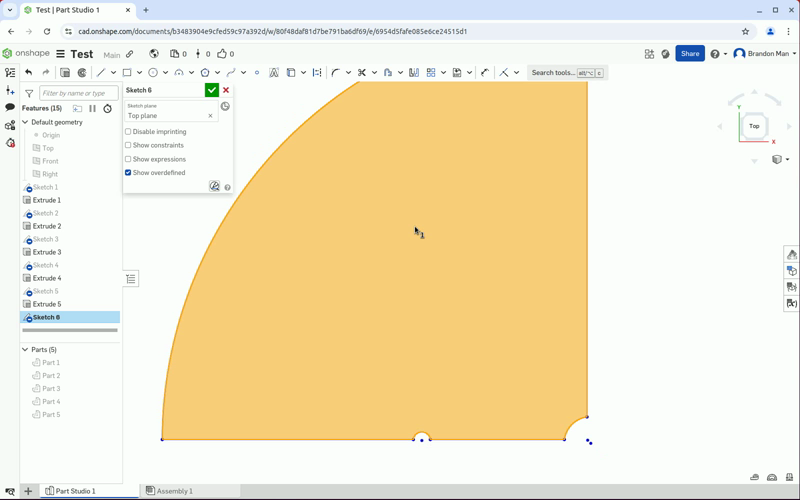
scroll(-6)
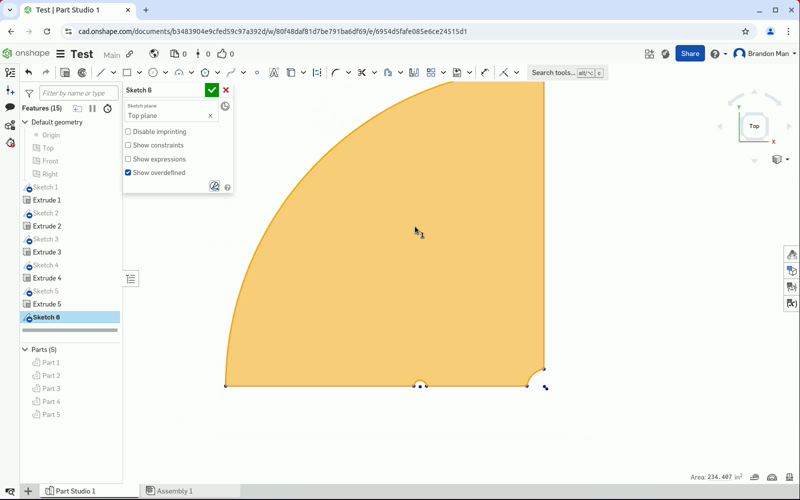
scroll(-6)
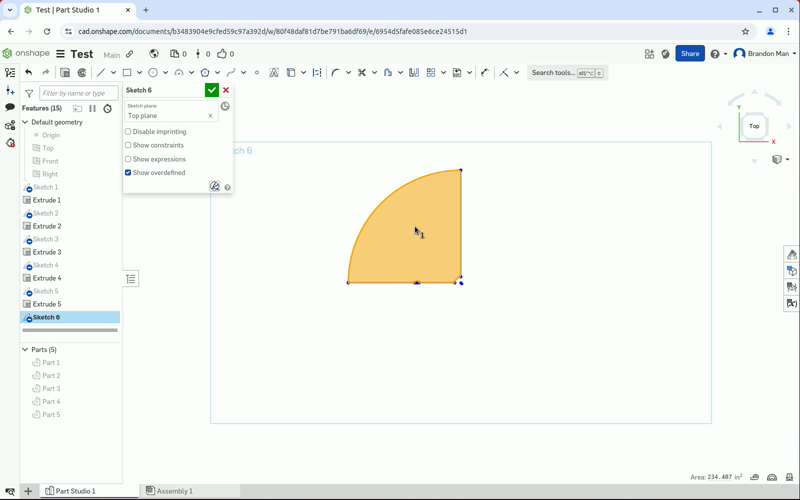
mouse_move(73, 352)
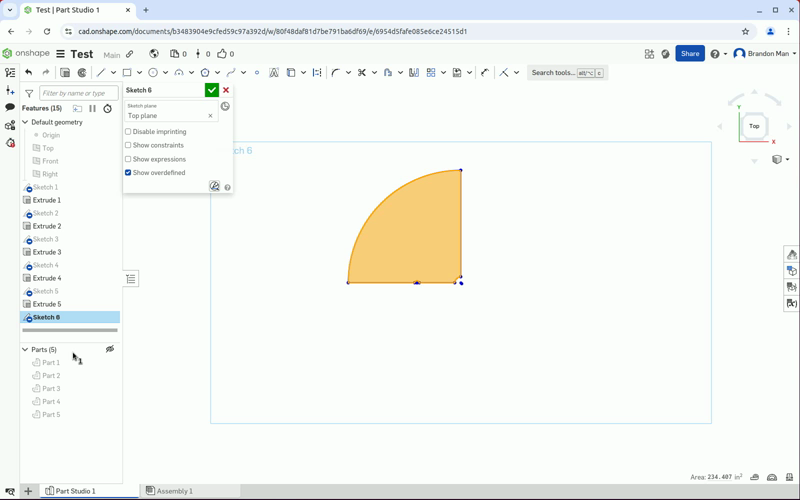
key(shift+y)
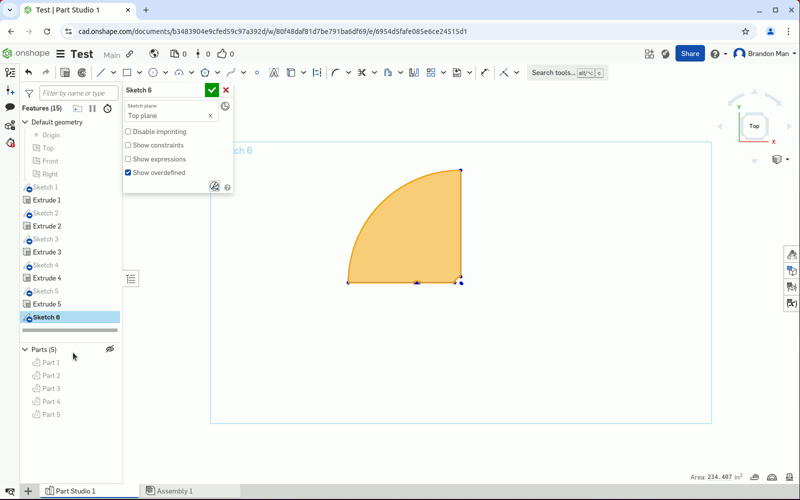
key(shift+e)
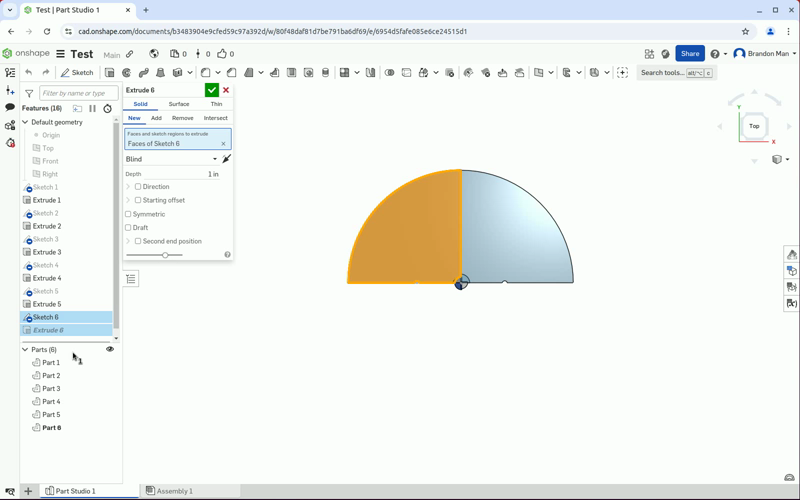
mouse_move(143, 106)
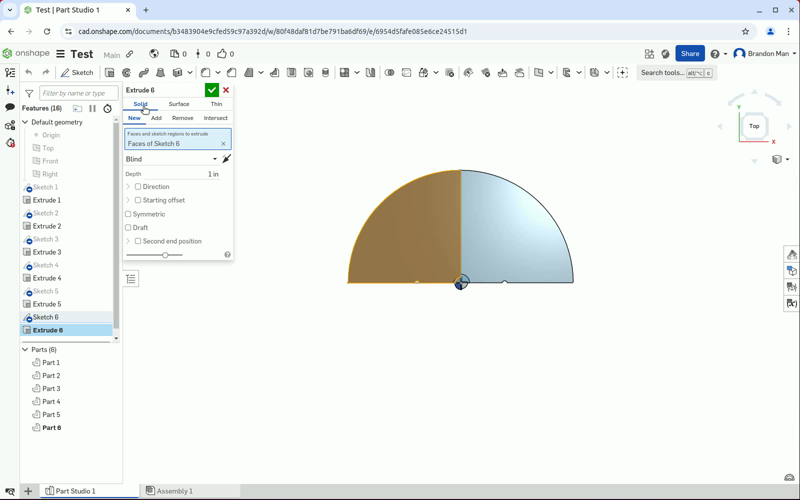
click(143, 106)
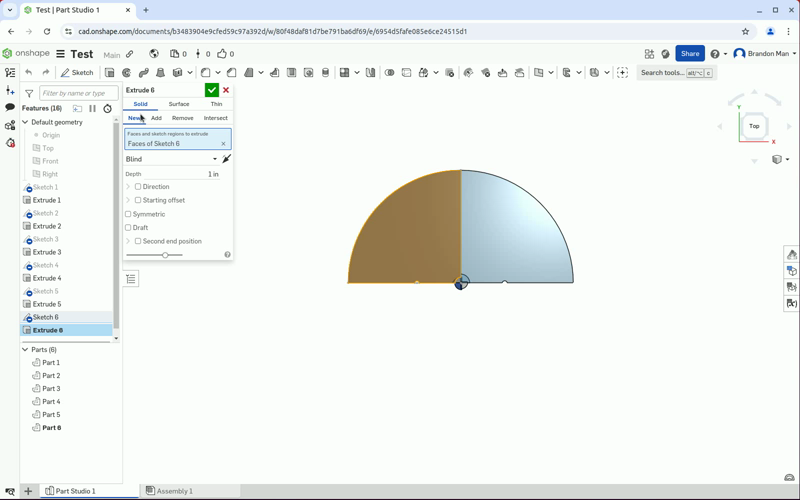
mouse_move(137, 120)
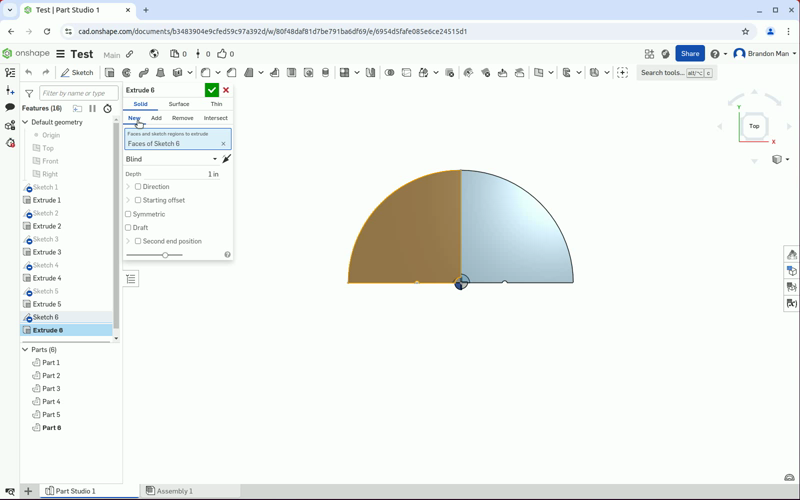
click(137, 120)
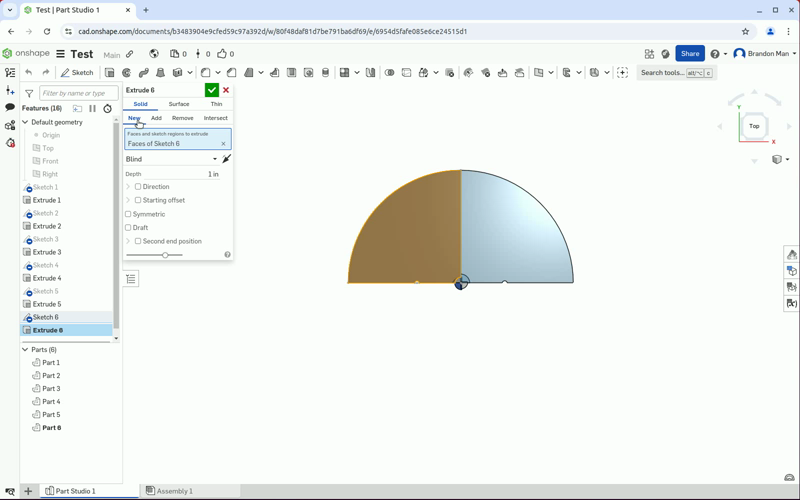
key(tab, 4)
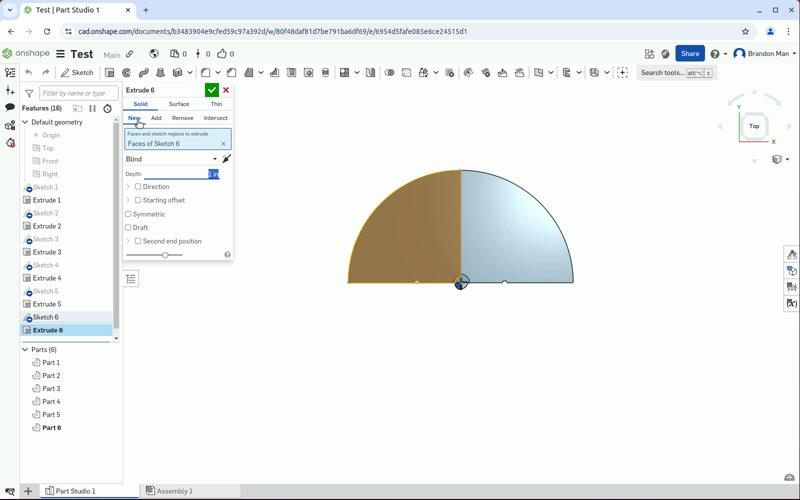
text(1.204)
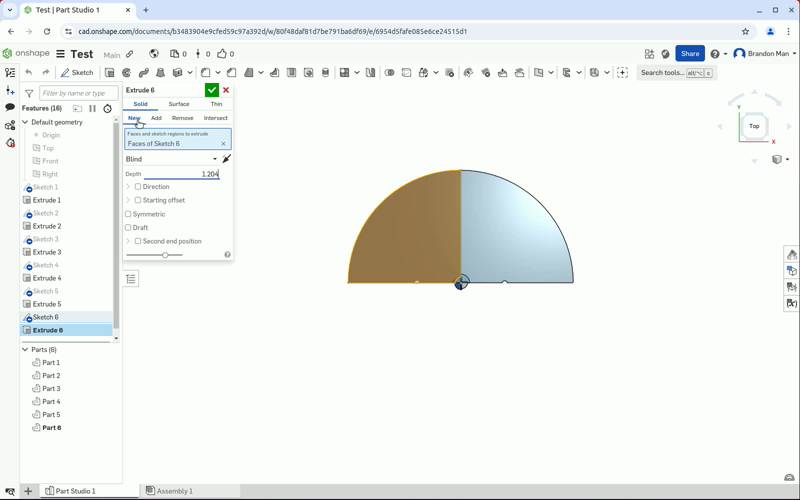
key(enter)
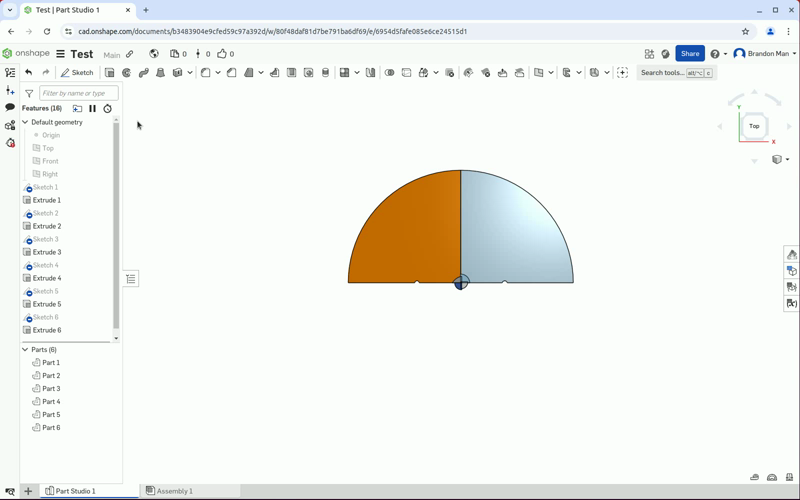
key(shift+h)
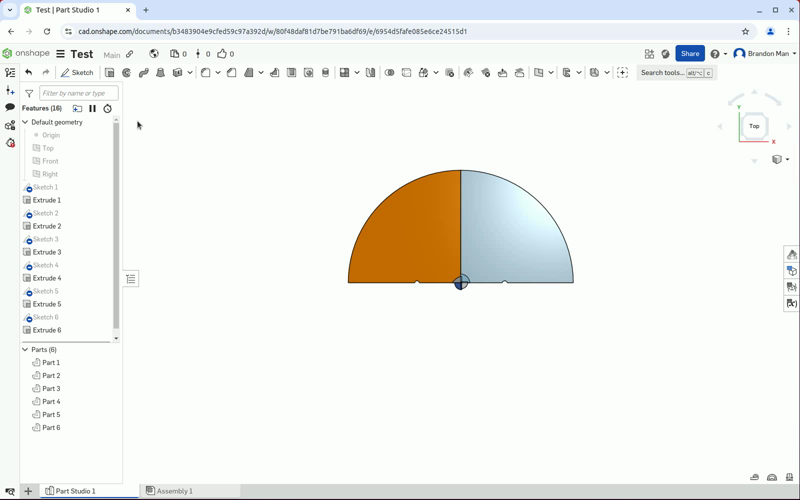
key(shift+h)
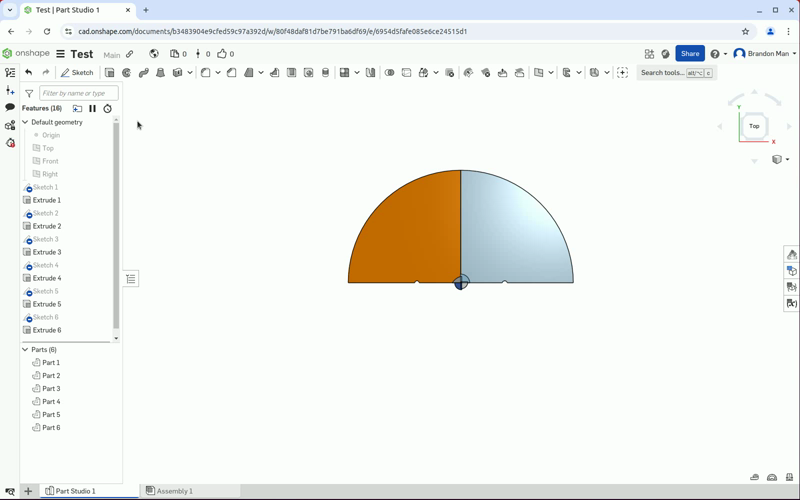
mouse_move(69, 189)
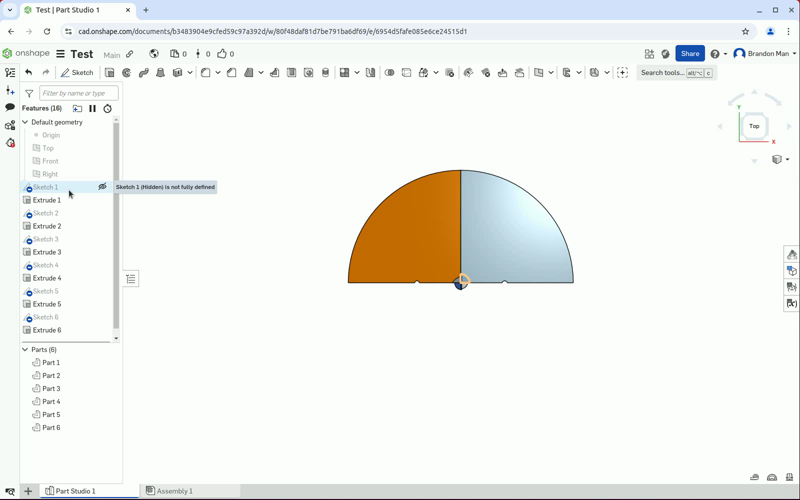
click(69, 189)
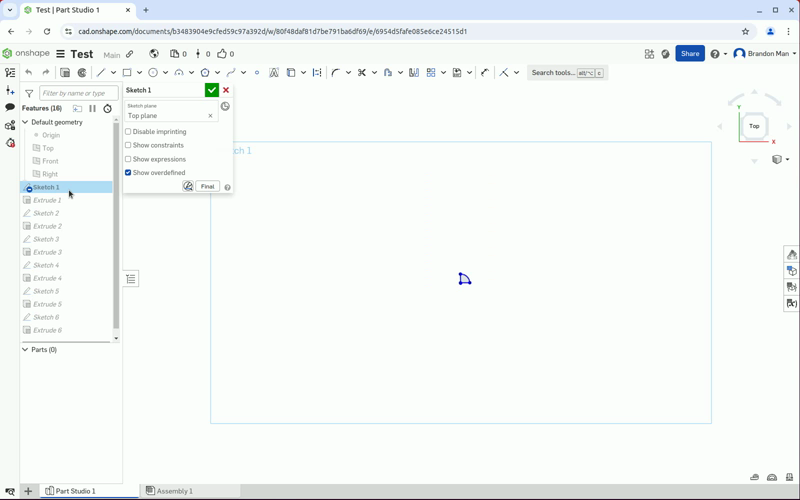
mouse_move(229, 92)
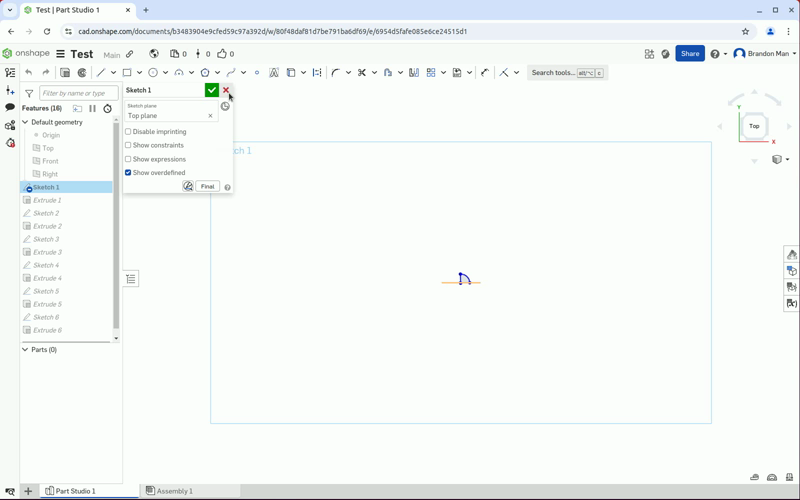
click(229, 92)
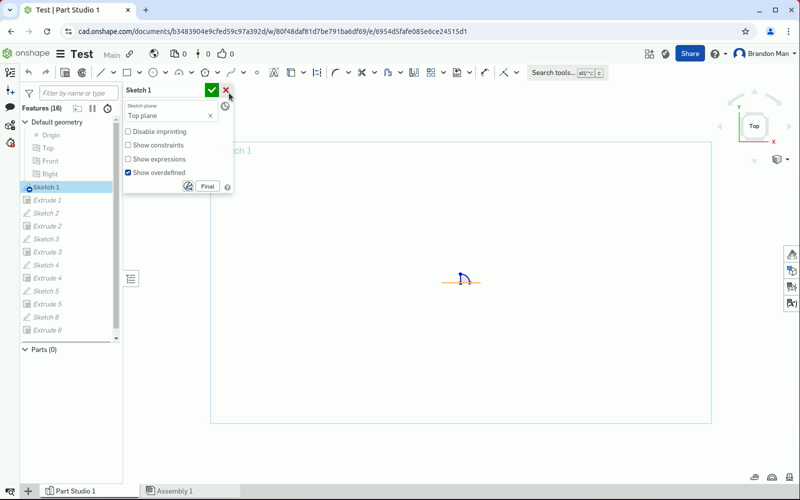
key(shift+s)
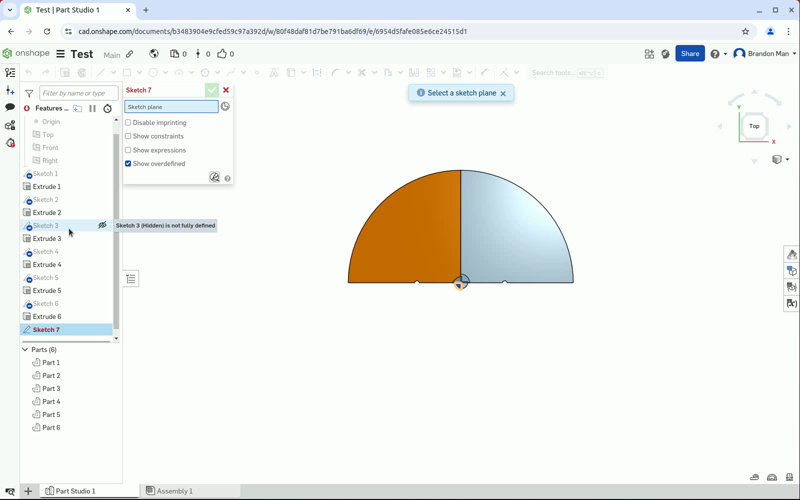
scroll(3)
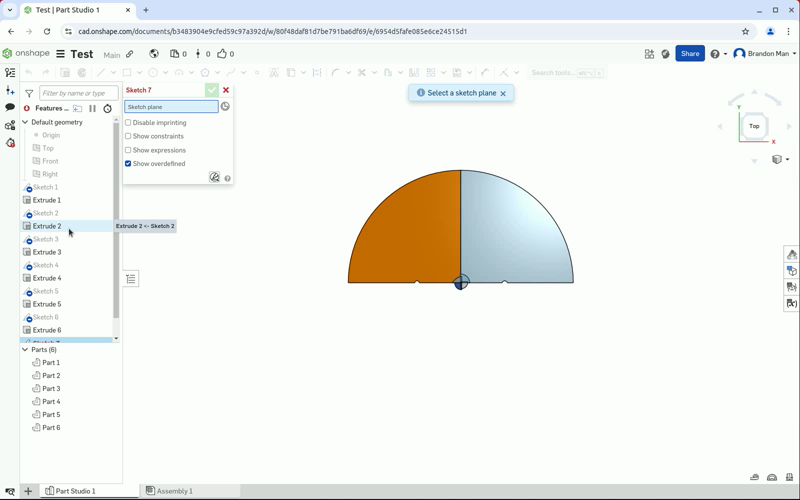
mouse_move(69, 150)
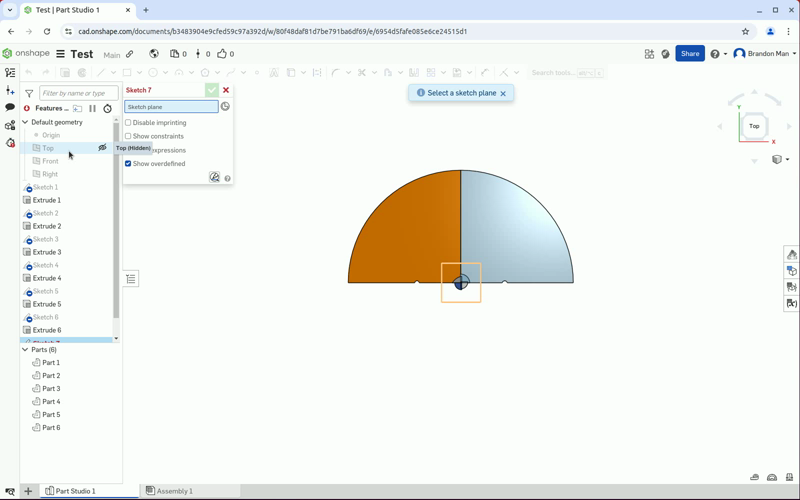
click(69, 150)
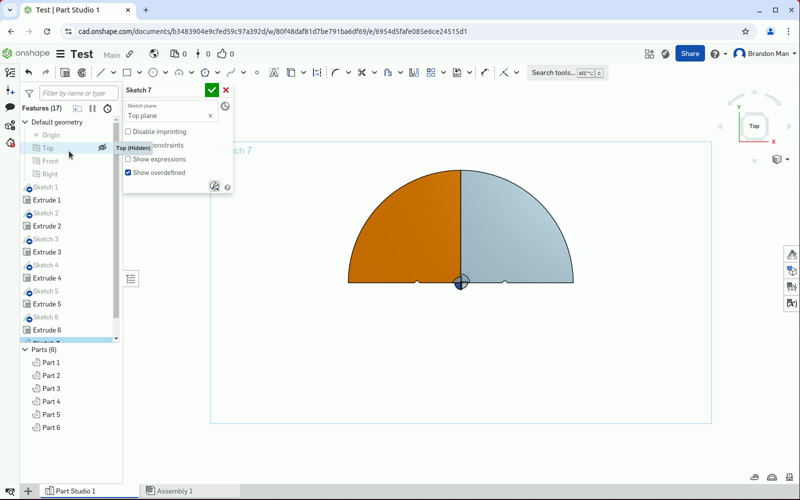
mouse_move(73, 352)
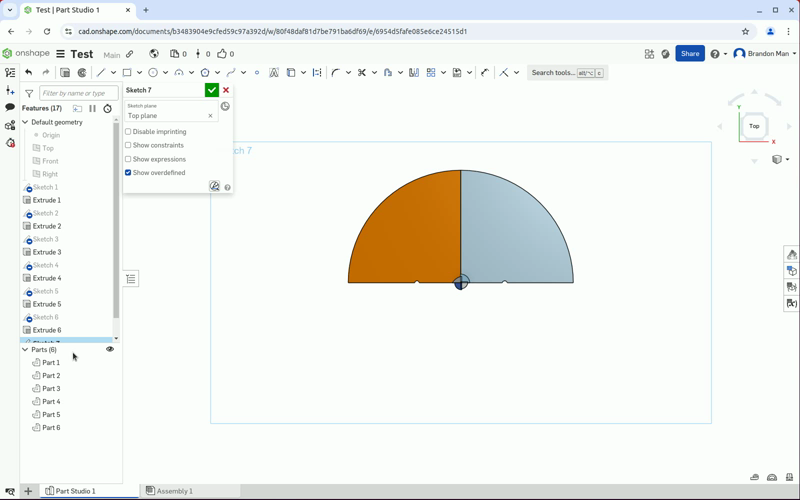
key(y)
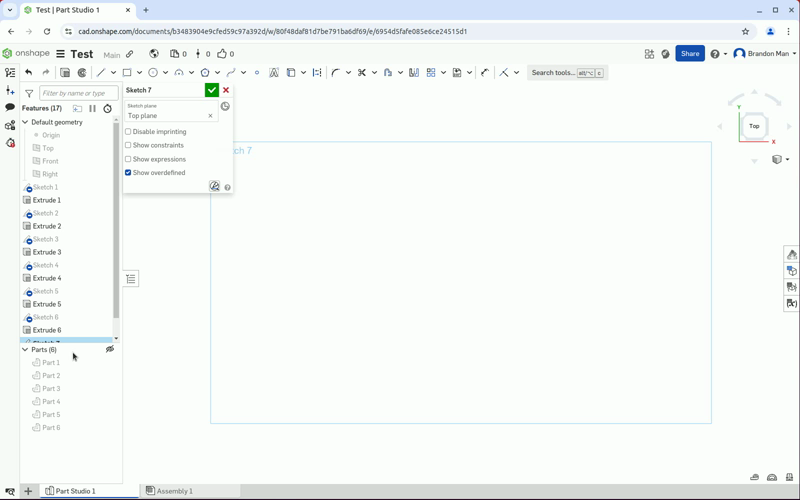
key(a)
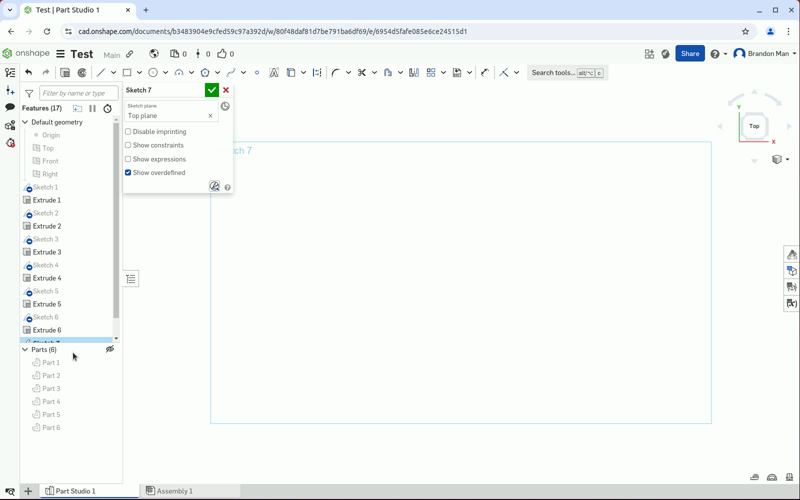
key_down(shift)
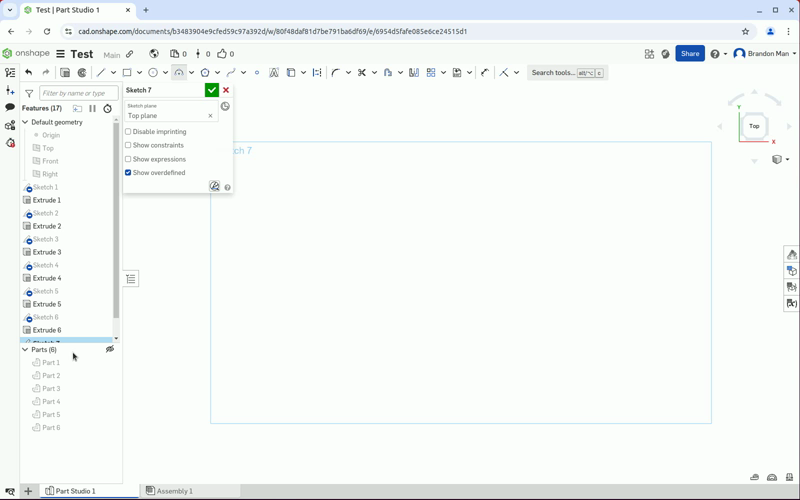
mouse_move(348, 282)
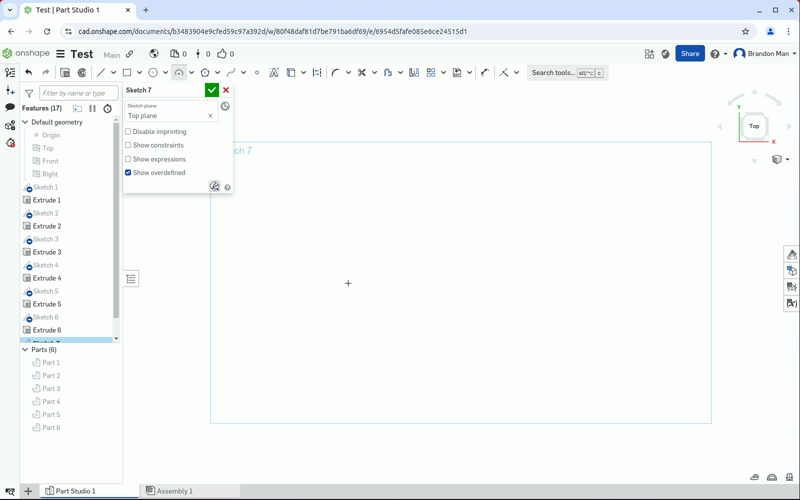
click(348, 282)
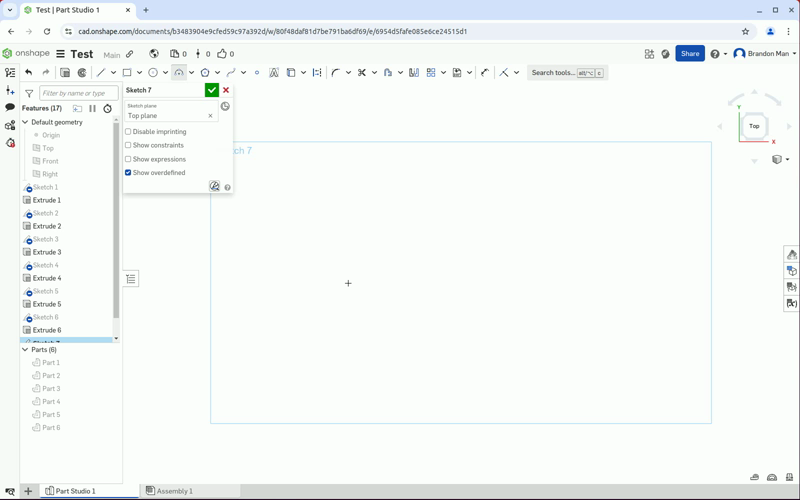
key_up(shift)
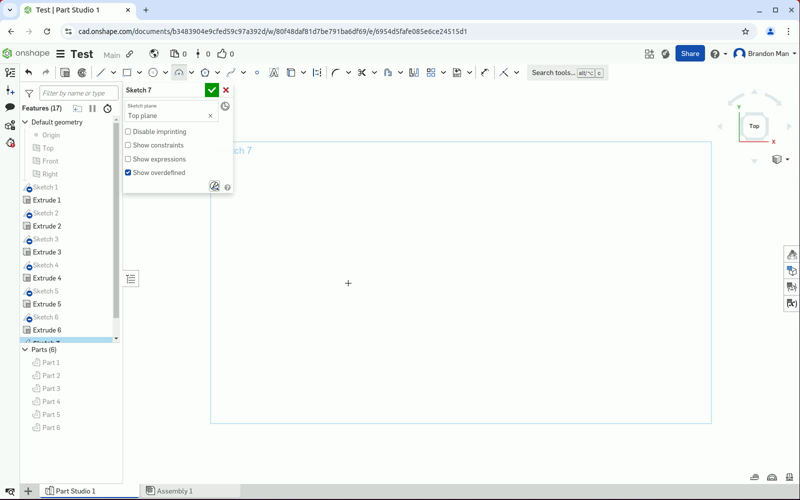
key_down(shift)
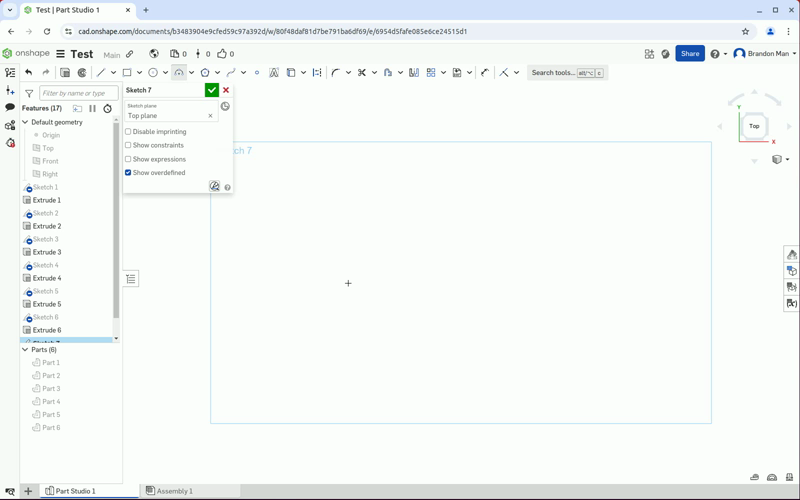
mouse_move(460, 395)
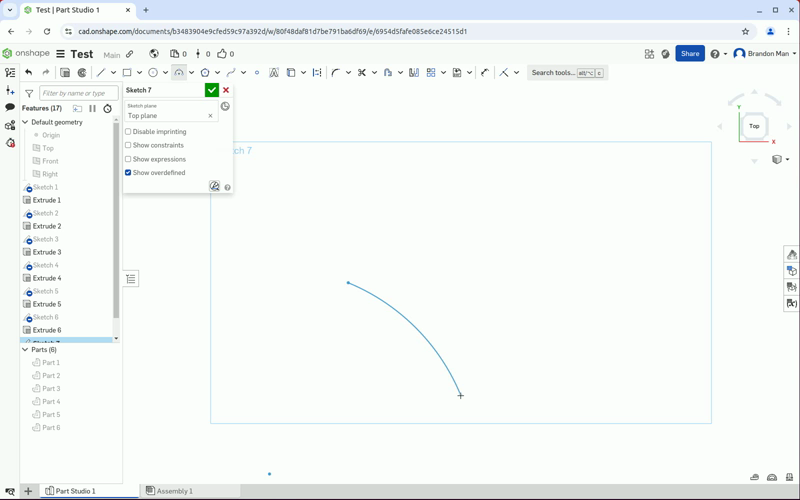
click(460, 395)
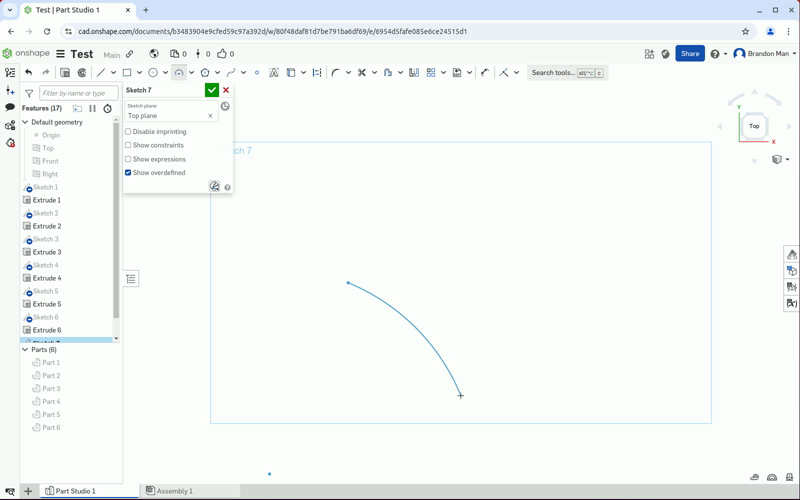
mouse_move(381, 362)
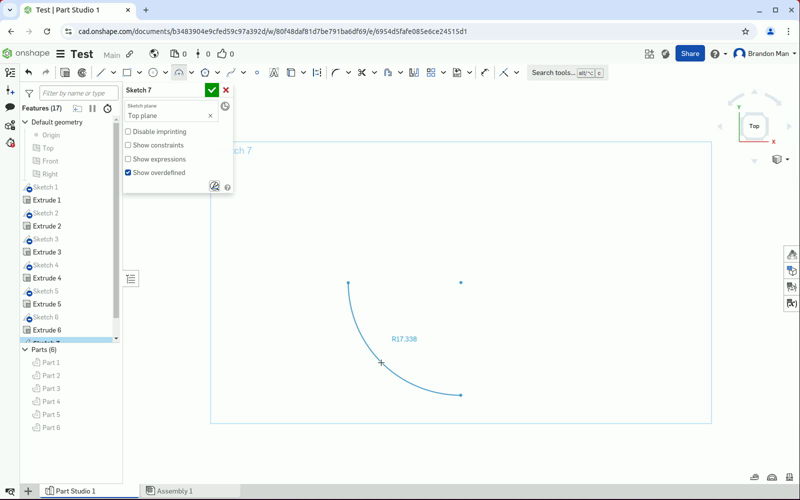
click(381, 362)
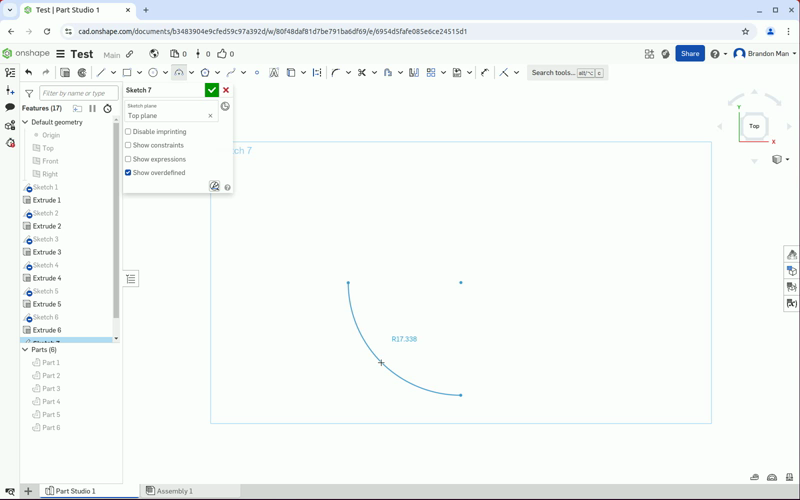
key_up(shift)
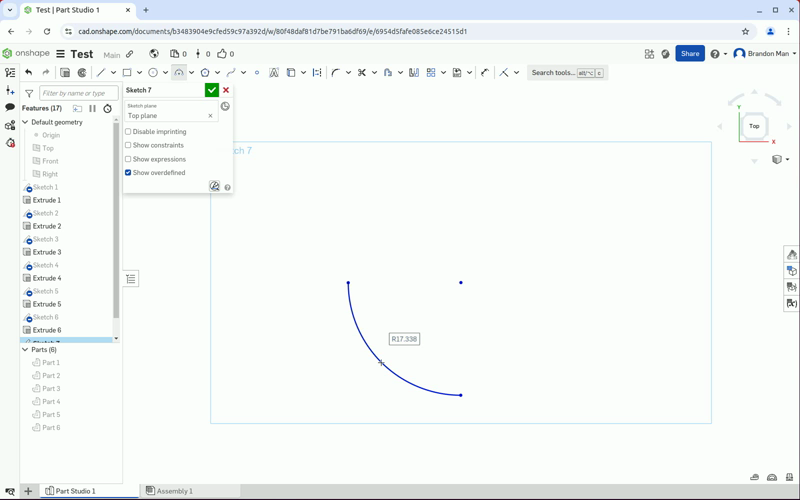
key(esc)
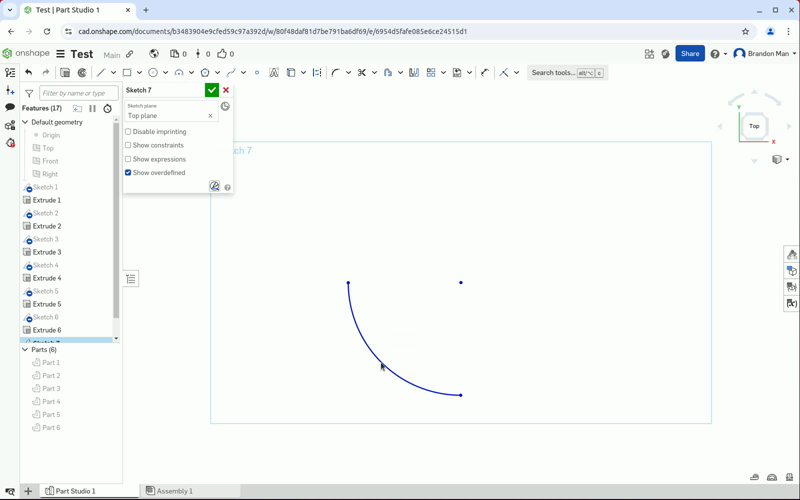
key(l)
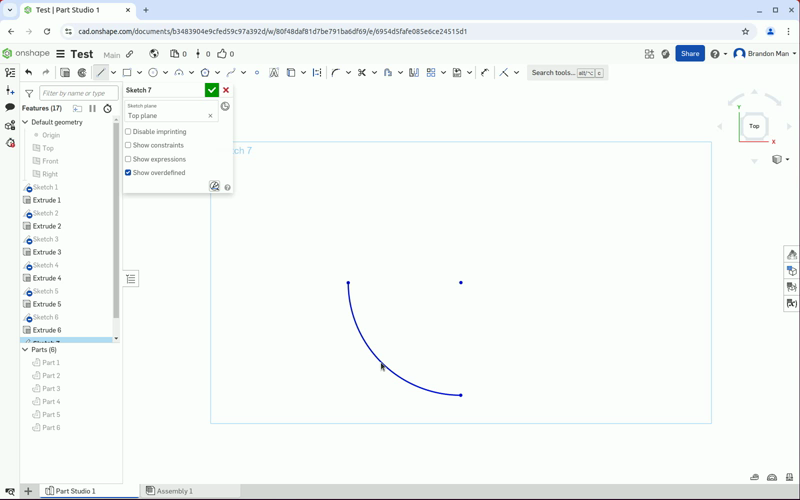
mouse_move(460, 395)
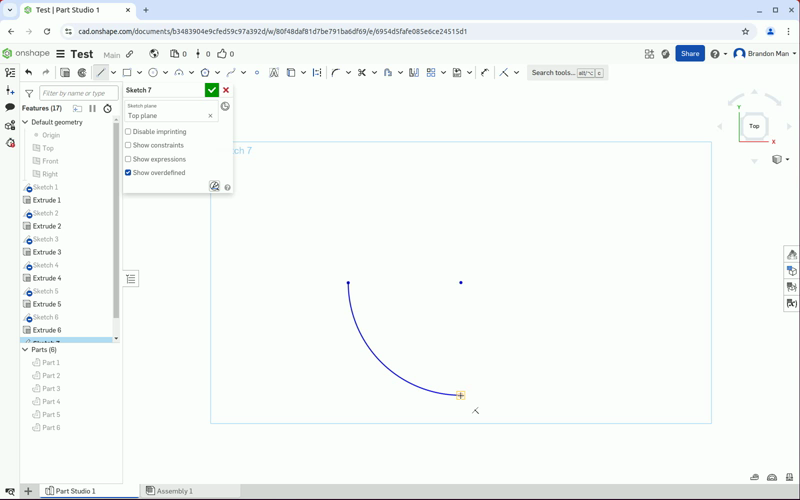
click(460, 395)
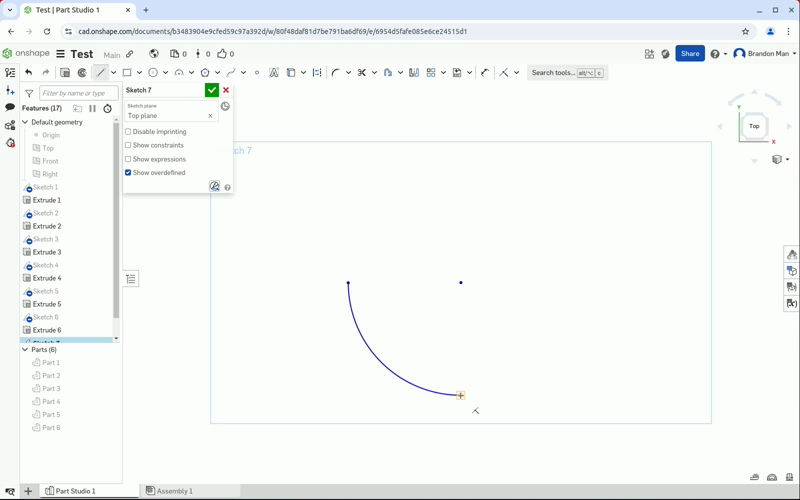
key_down(shift)
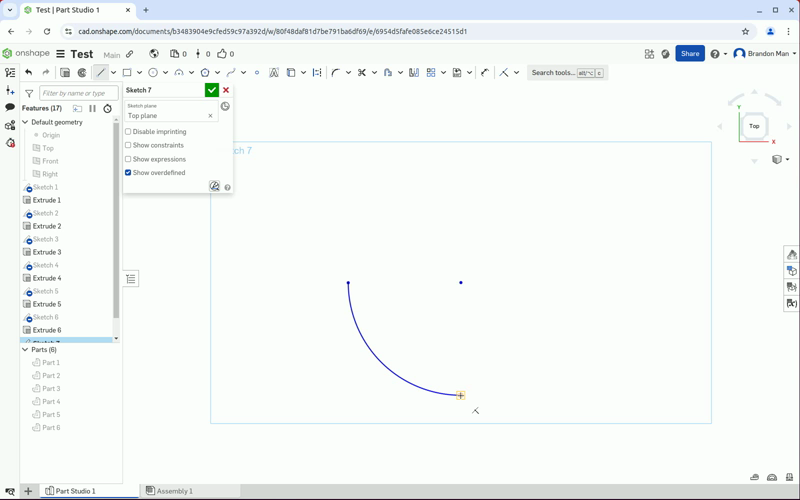
mouse_move(460, 288)
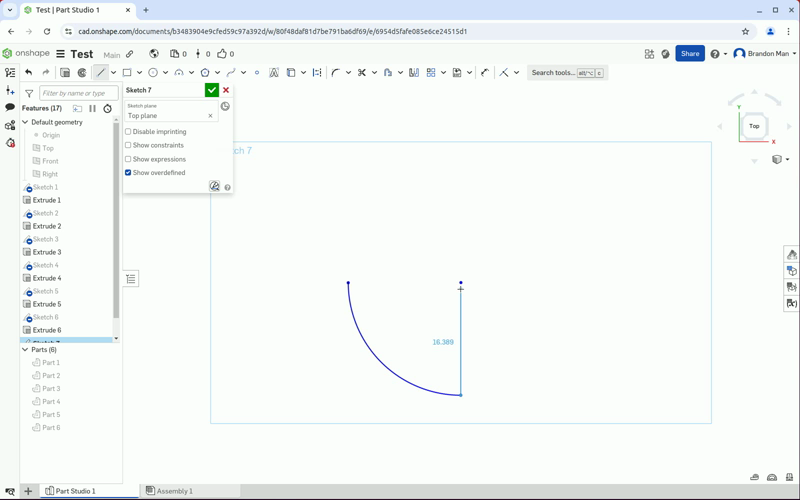
click(460, 288)
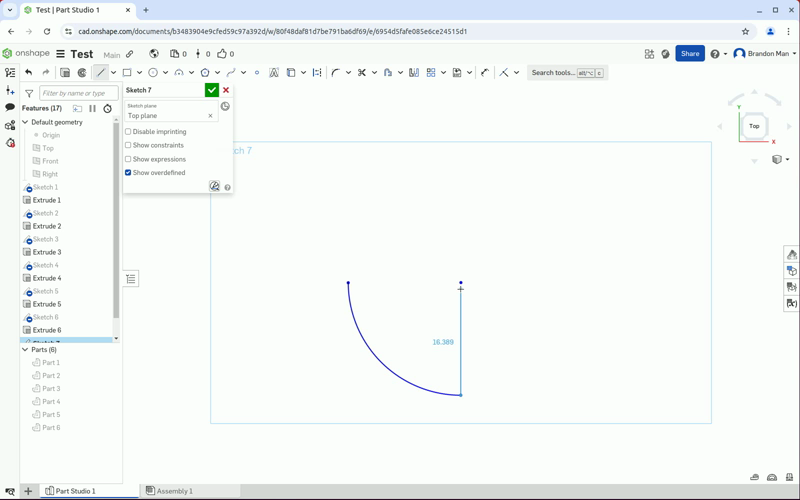
key_up(shift)
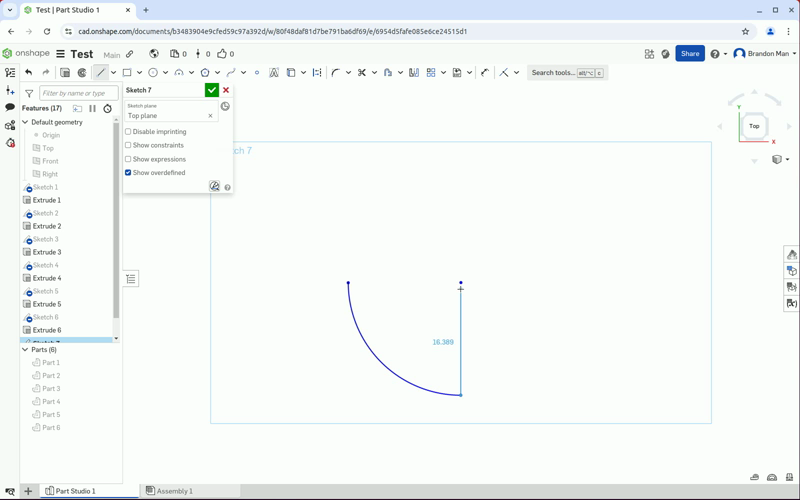
key(esc)
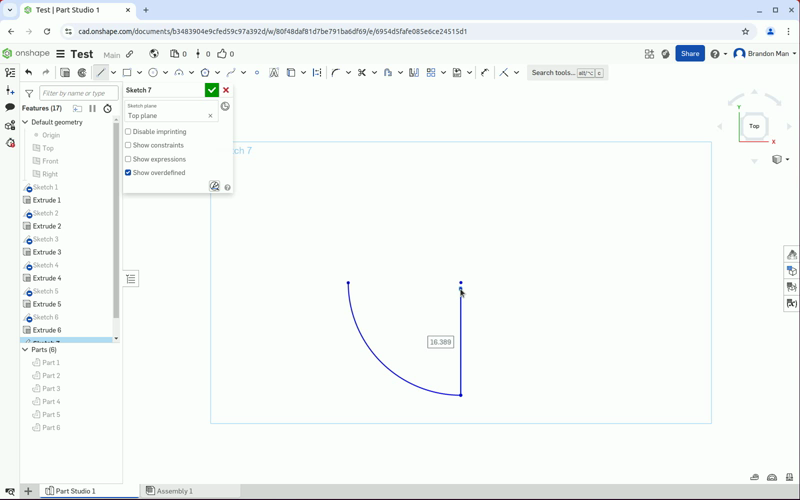
key(a)
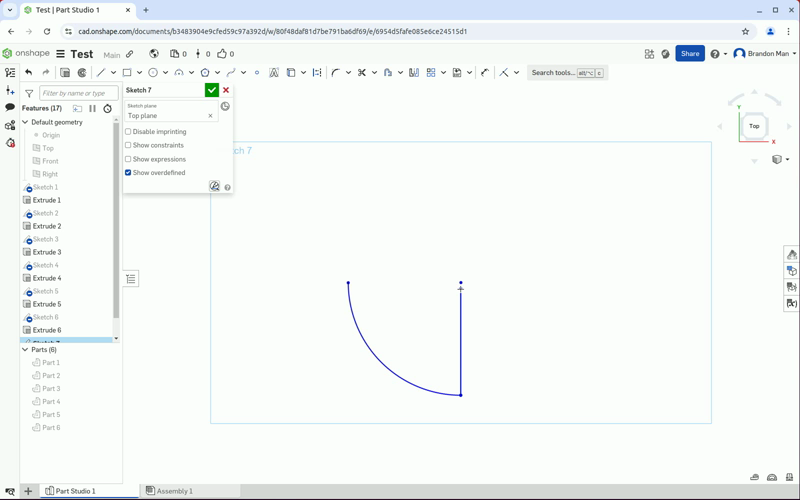
mouse_move(460, 288)
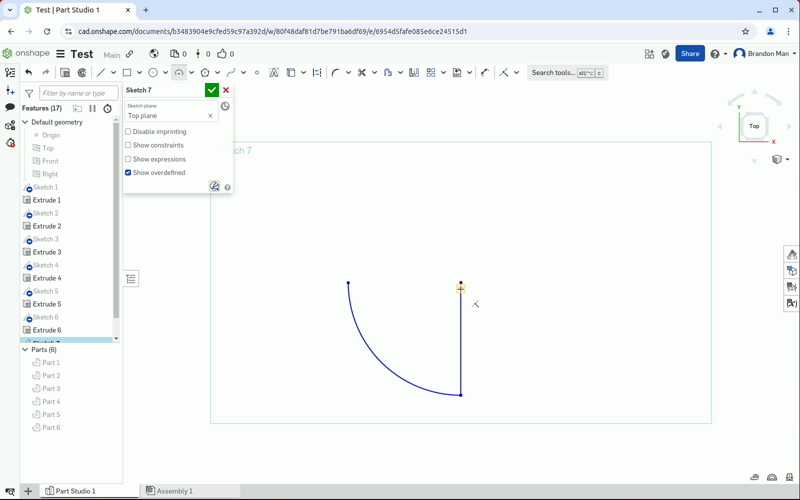
click(460, 288)
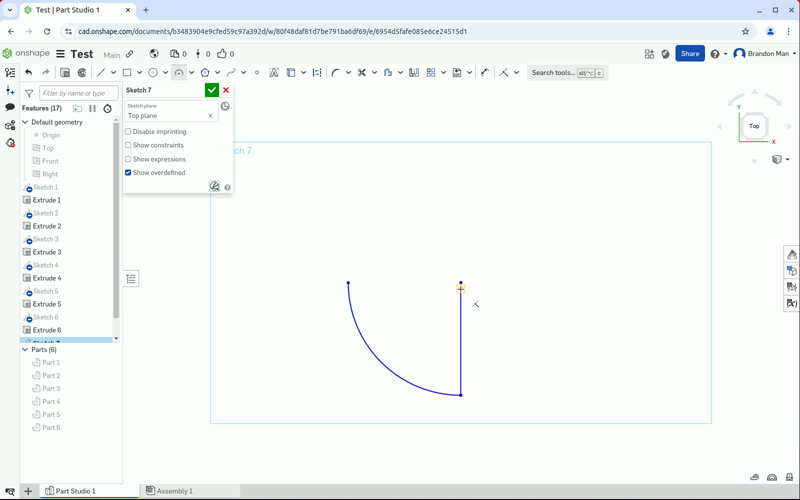
key_down(shift)
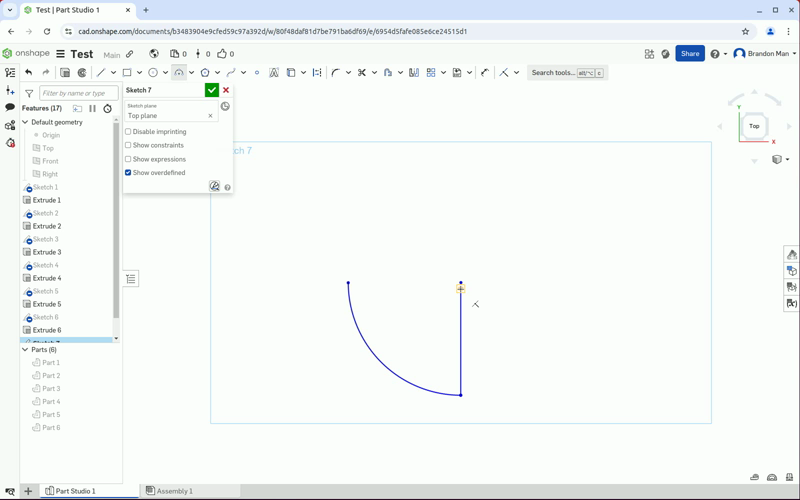
mouse_move(454, 282)
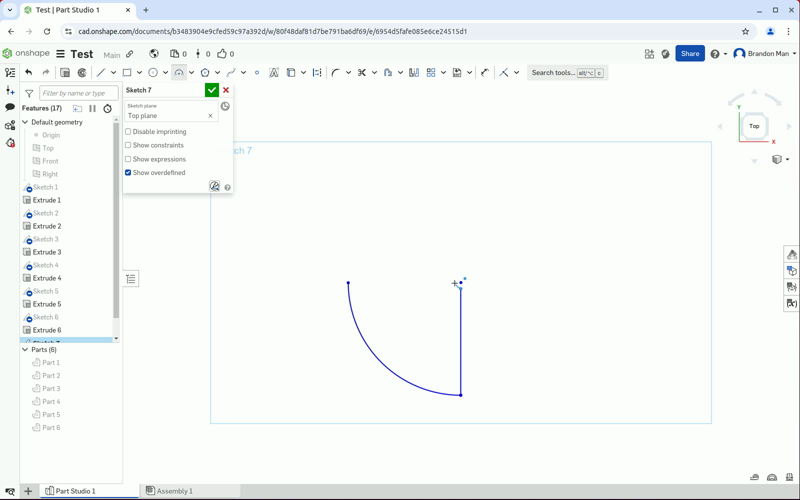
click(454, 282)
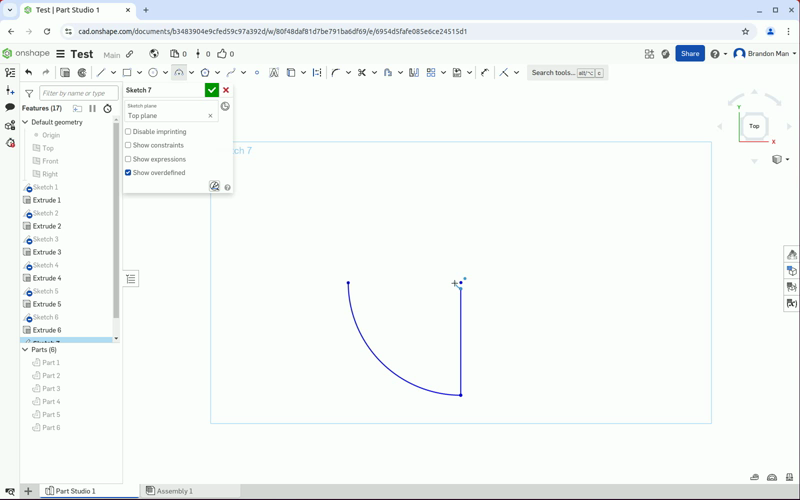
mouse_move(456, 287)
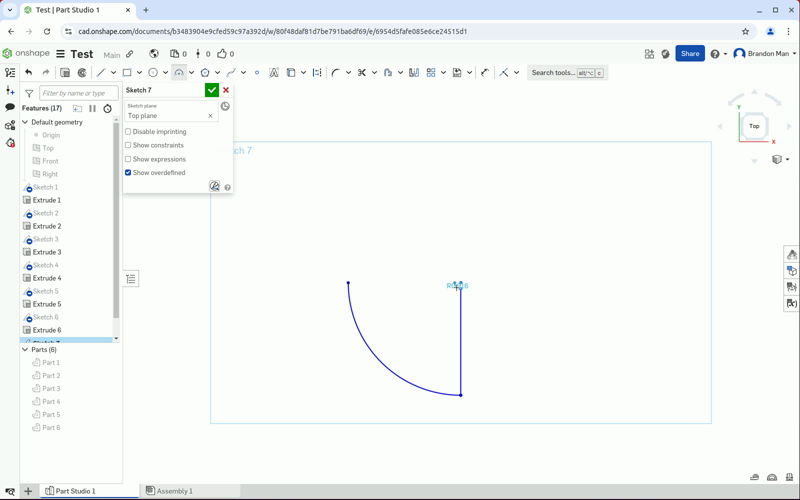
click(456, 287)
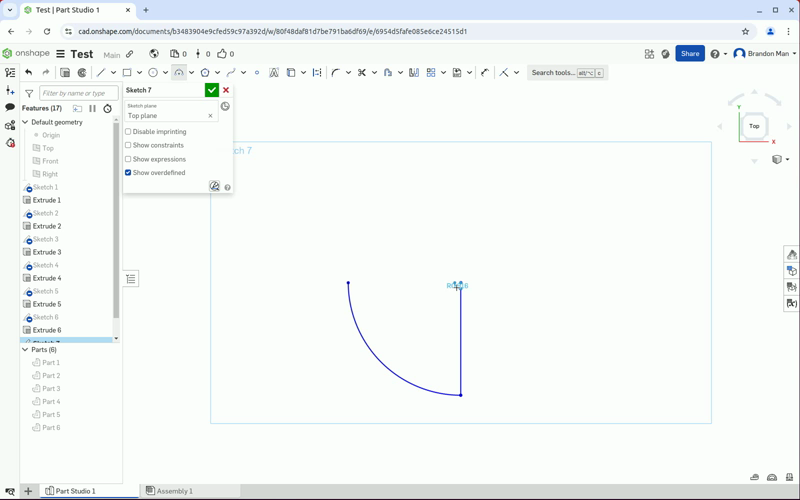
key_up(shift)
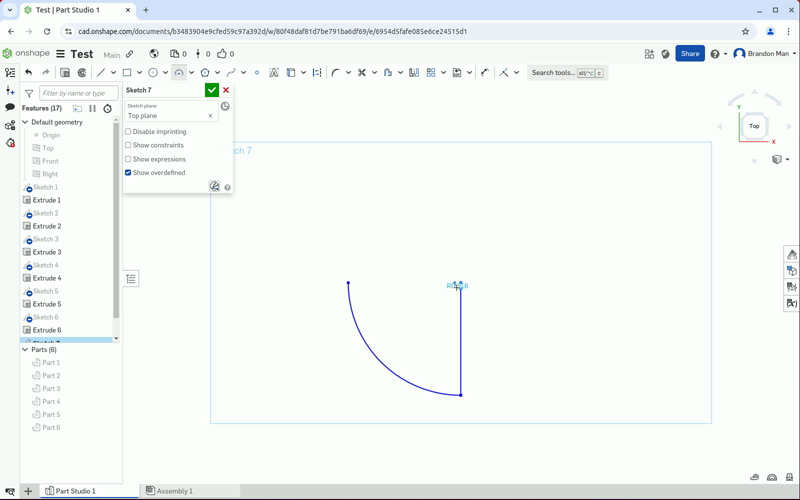
key(esc)
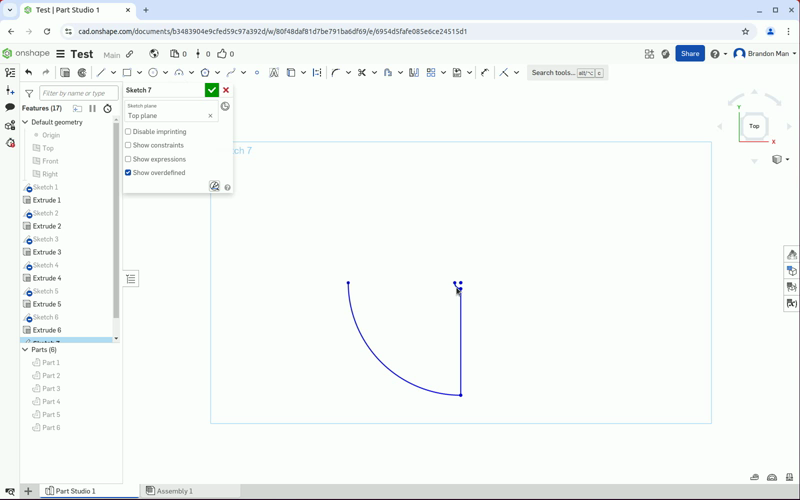
key(l)
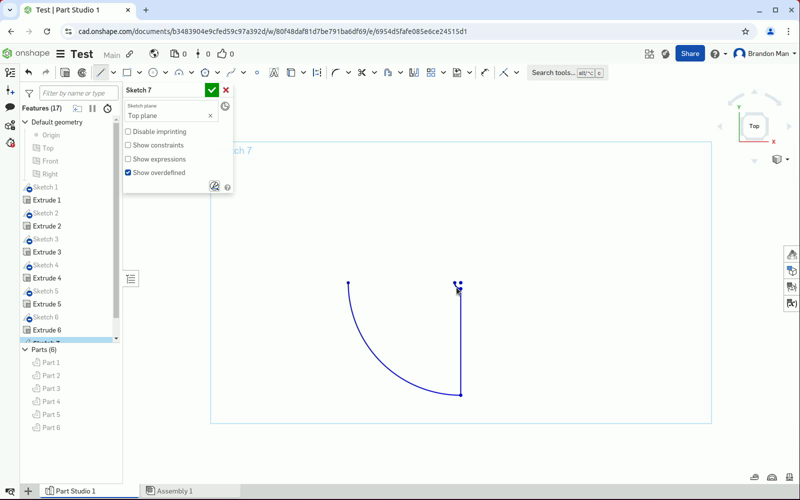
mouse_move(454, 282)
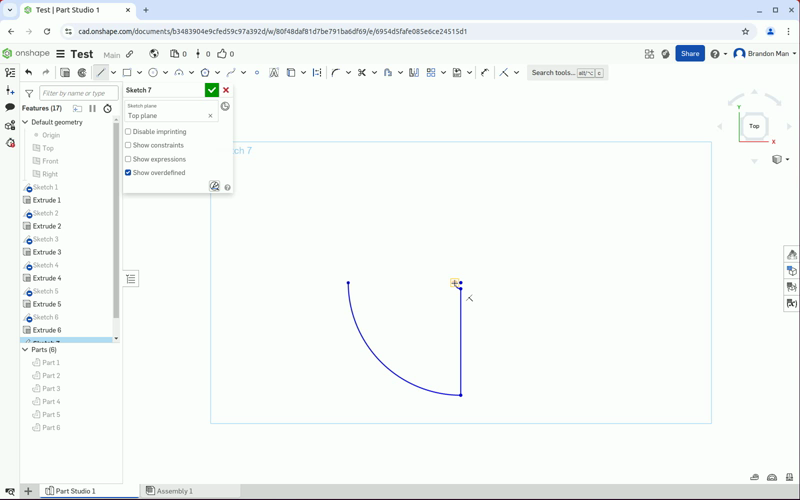
click(454, 282)
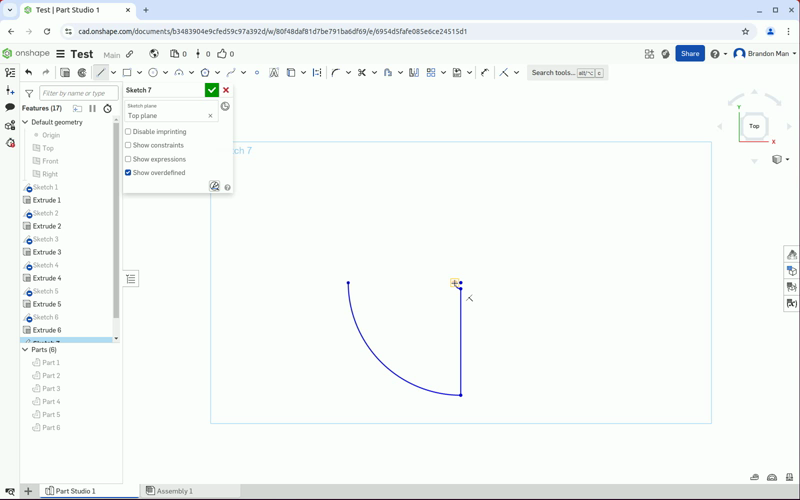
key_down(shift)
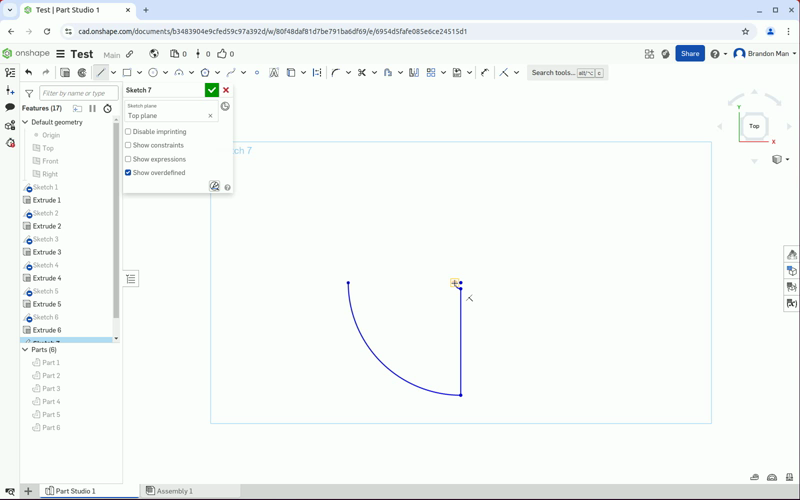
mouse_move(484, 282)
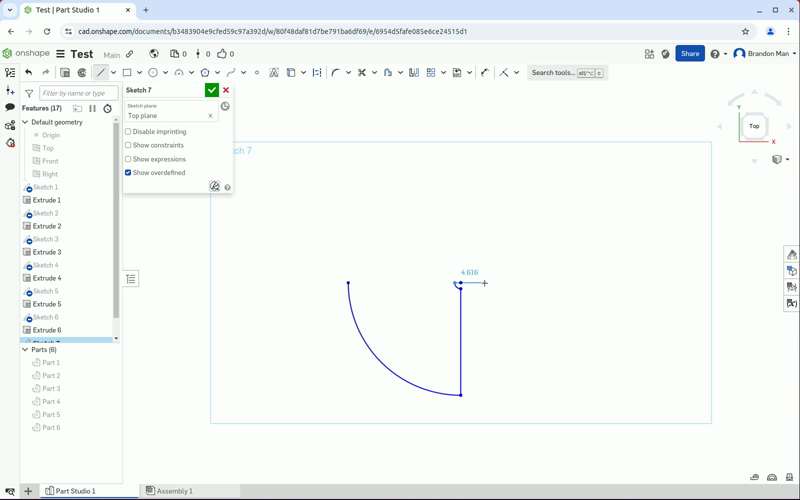
mouse_move(419, 282)
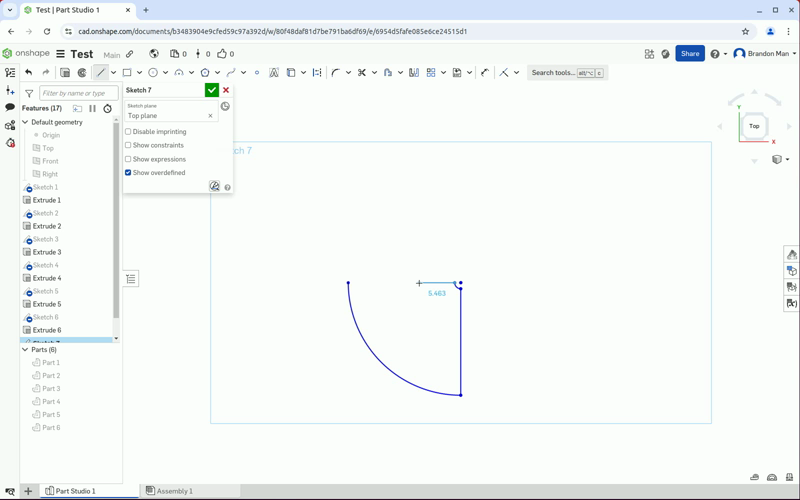
click(419, 282)
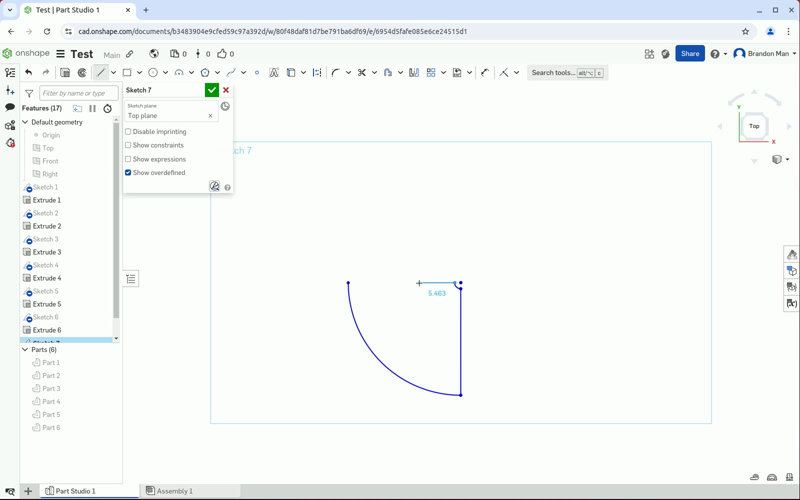
key_up(shift)
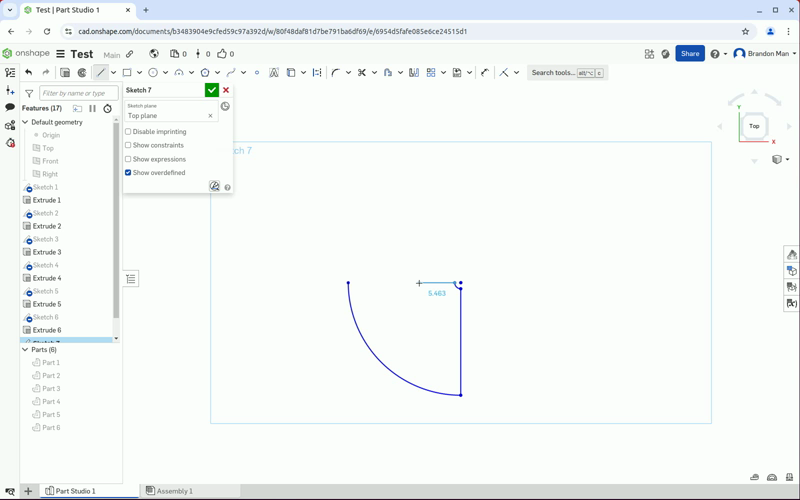
key(esc)
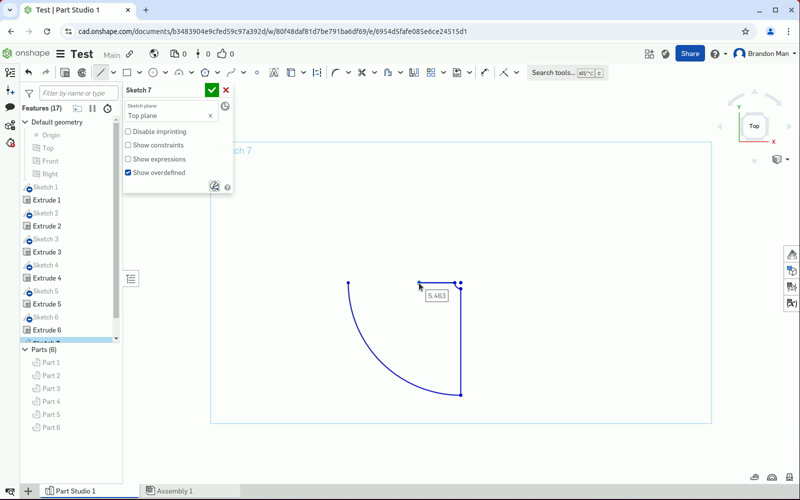
key(a)
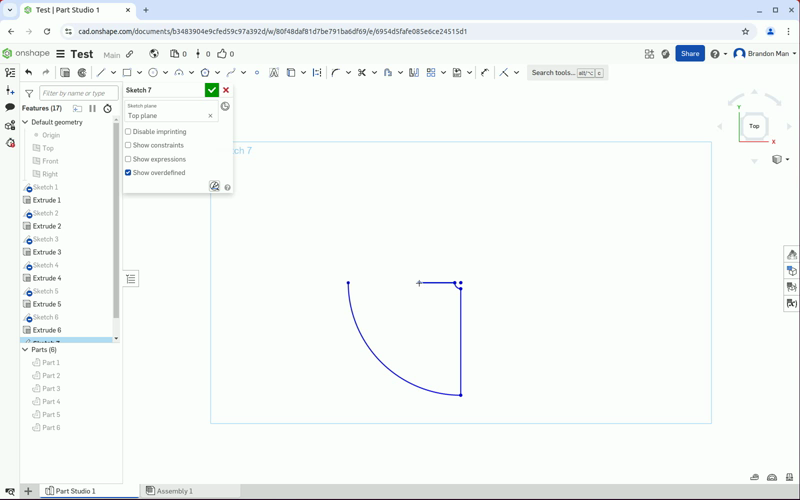
mouse_move(419, 282)
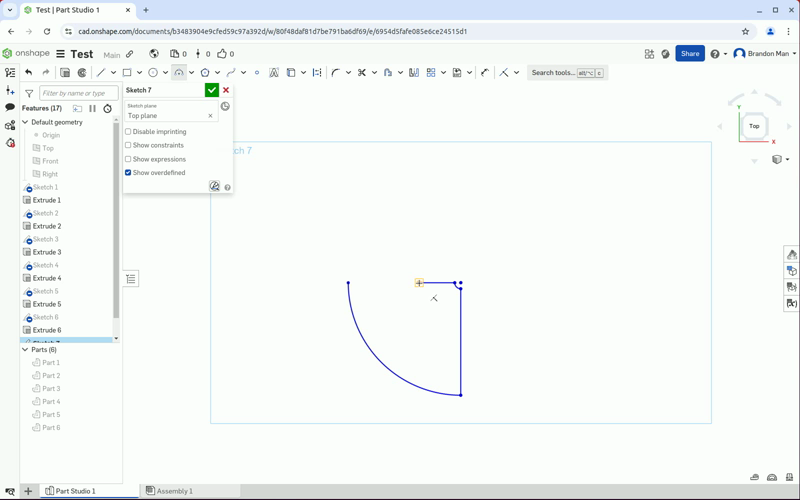
click(419, 282)
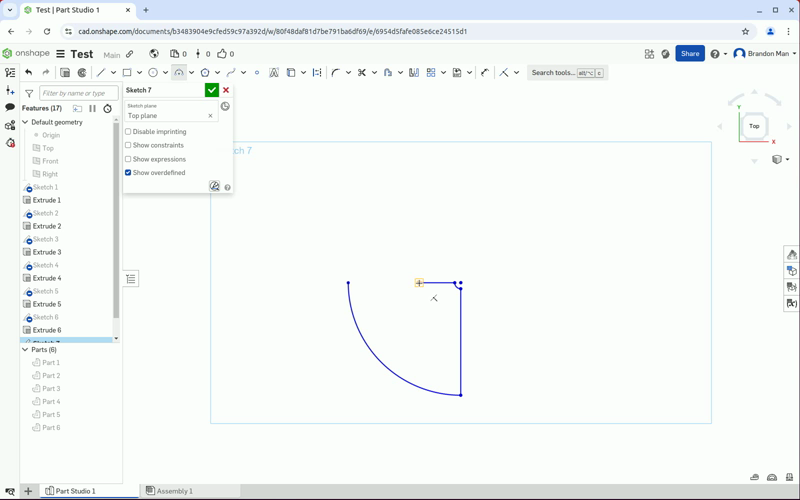
key_down(shift)
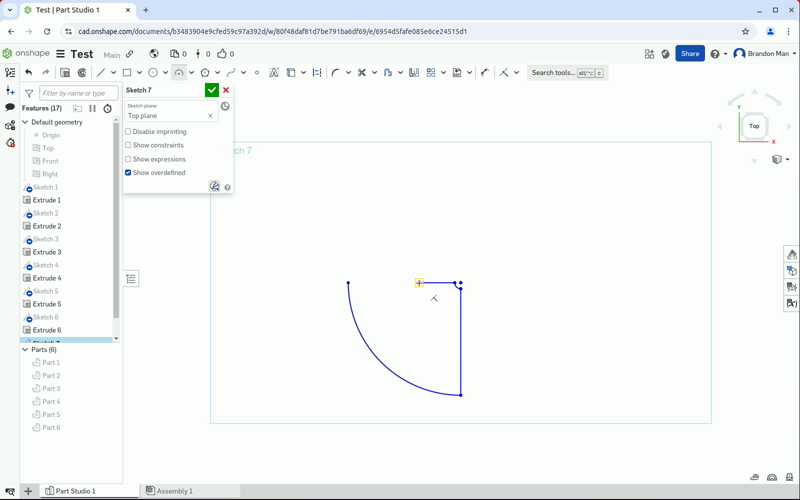
mouse_move(414, 282)
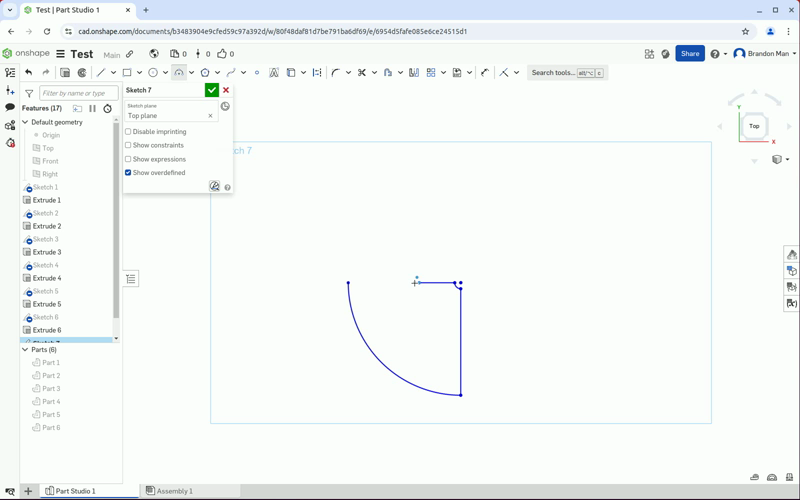
scroll(6)
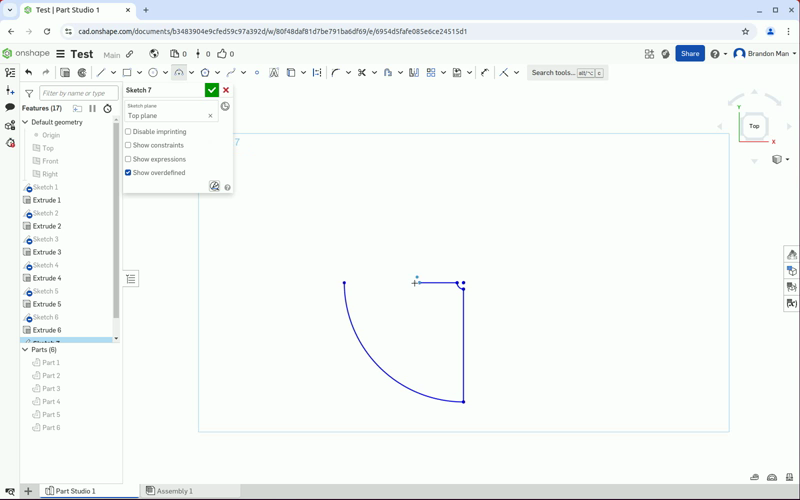
scroll(6)
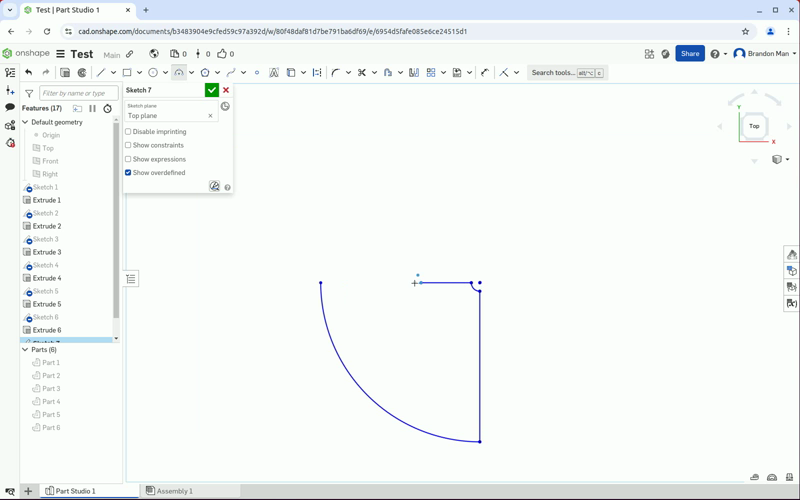
scroll(6)
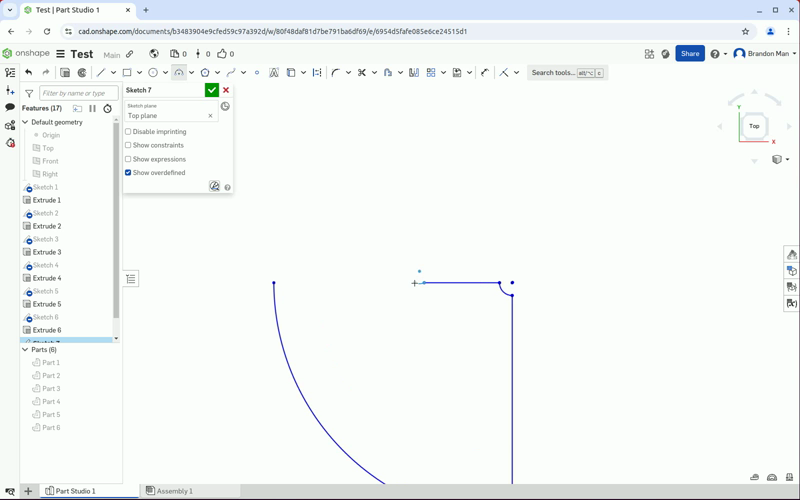
scroll(6)
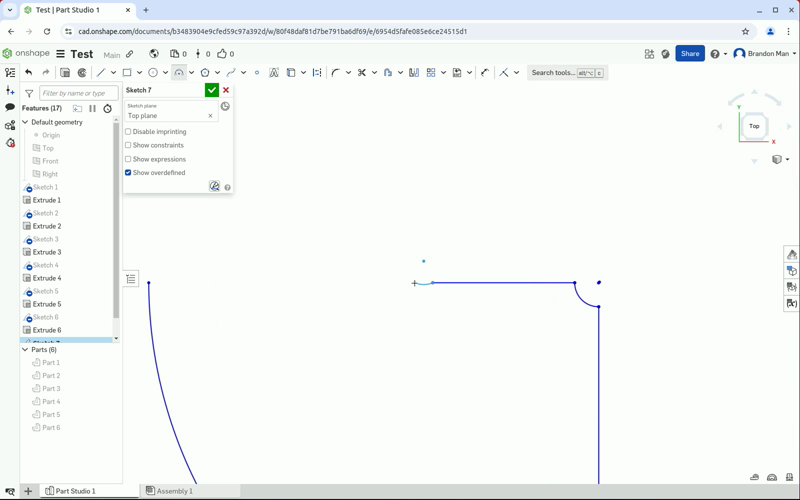
scroll(6)
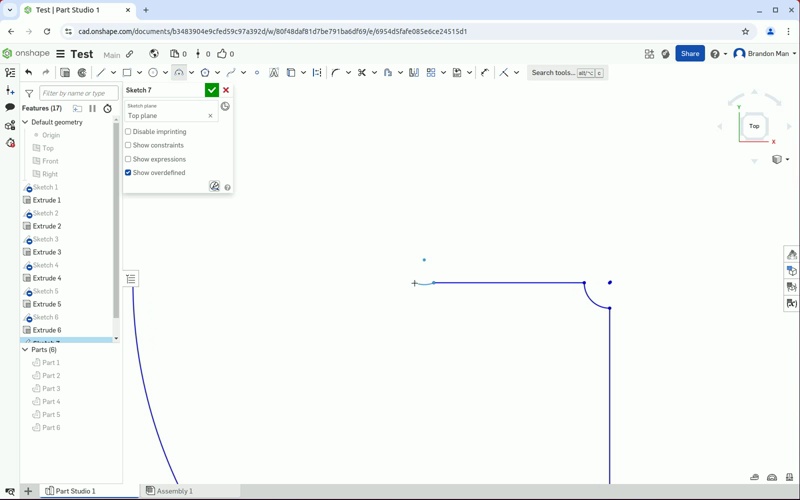
scroll(6)
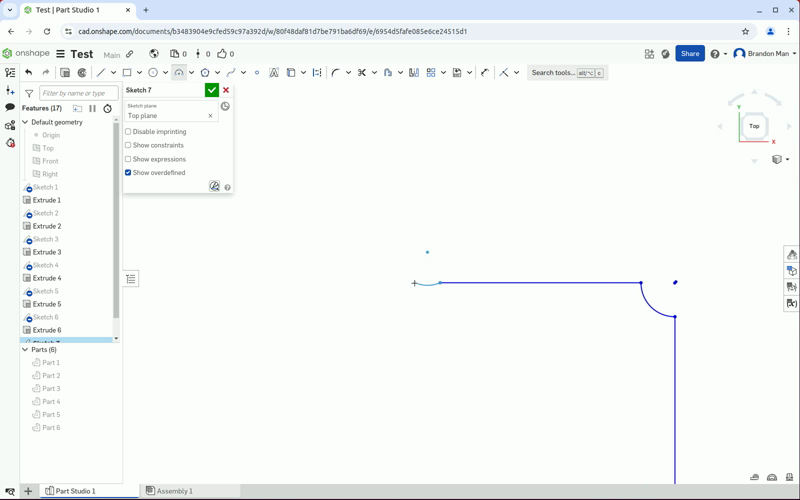
scroll(6)
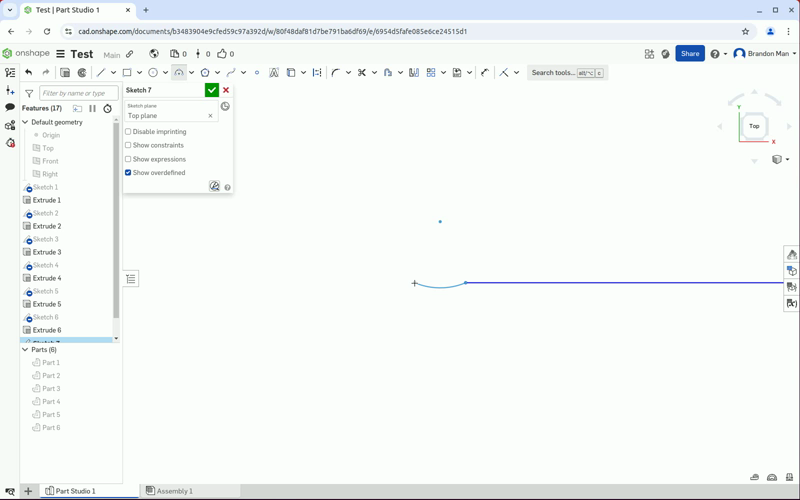
click(414, 282)
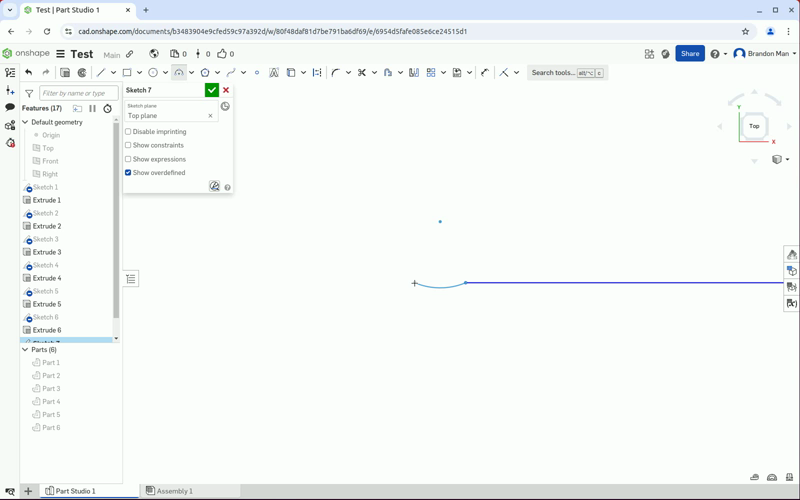
scroll(-6)
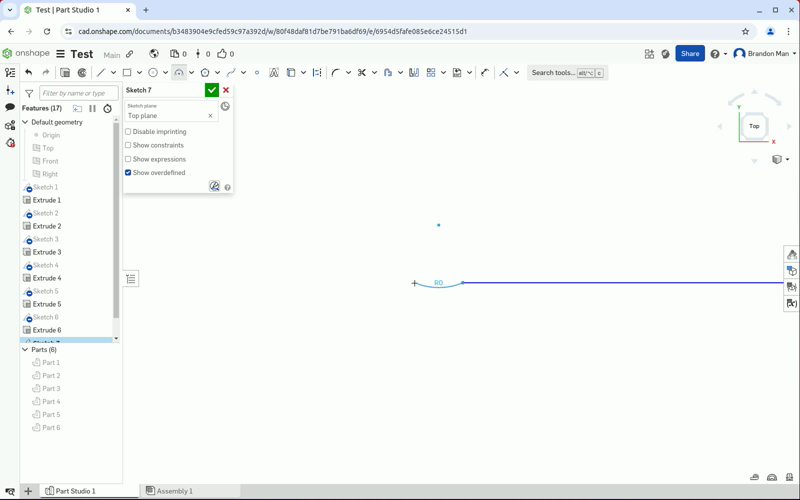
scroll(-6)
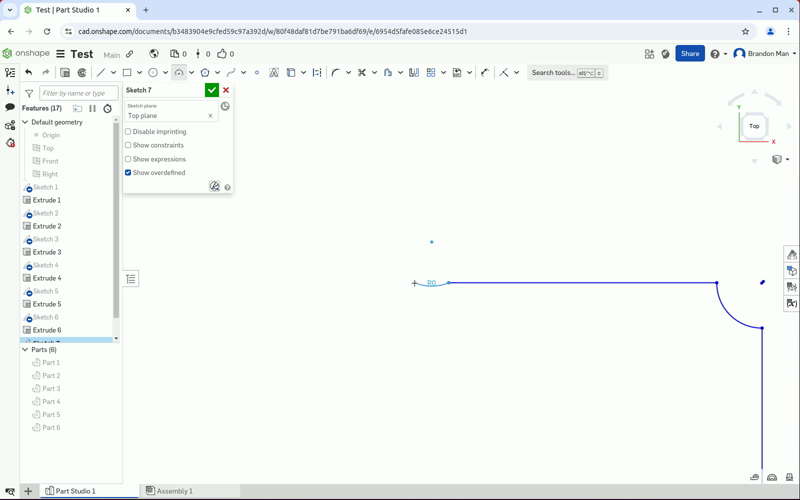
scroll(-6)
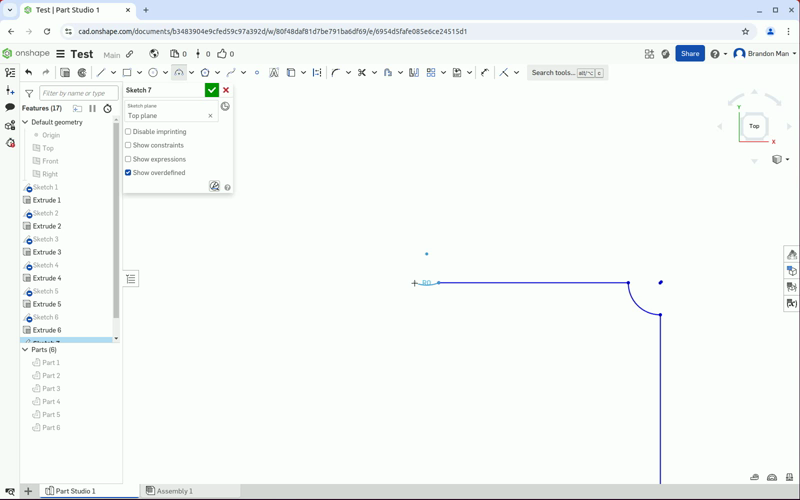
scroll(-6)
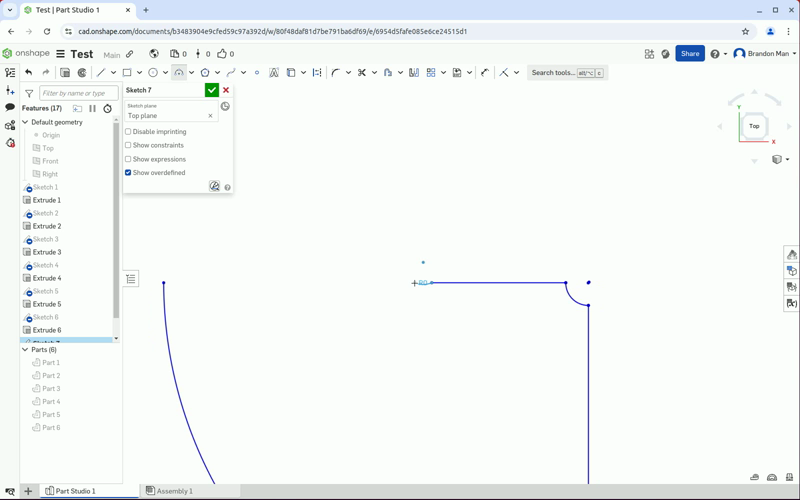
scroll(-6)
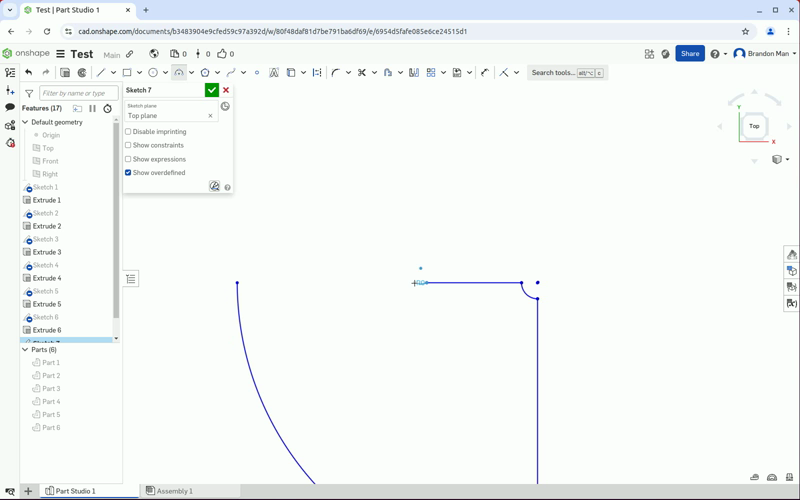
scroll(-6)
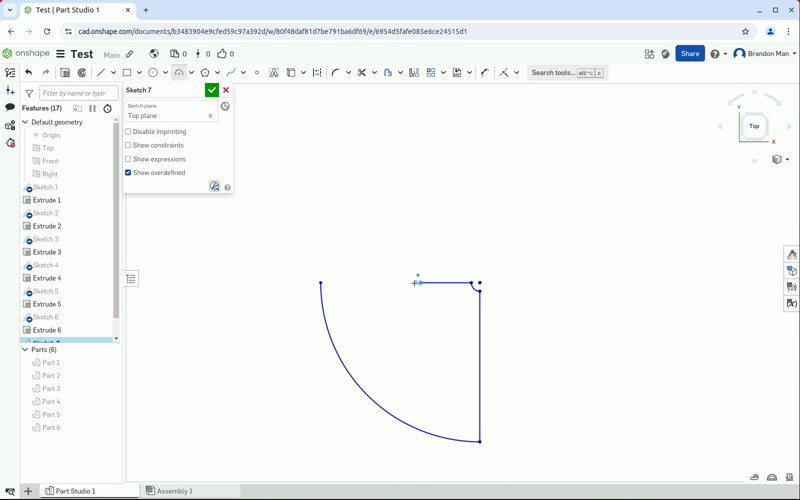
scroll(-6)
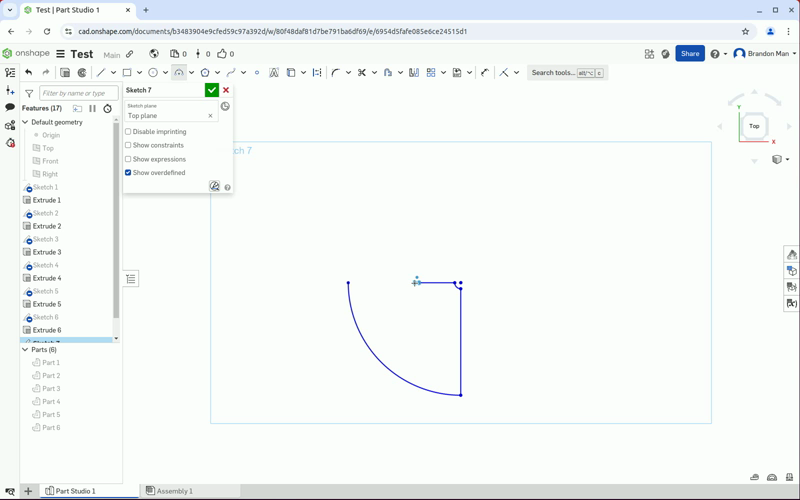
mouse_move(416, 285)
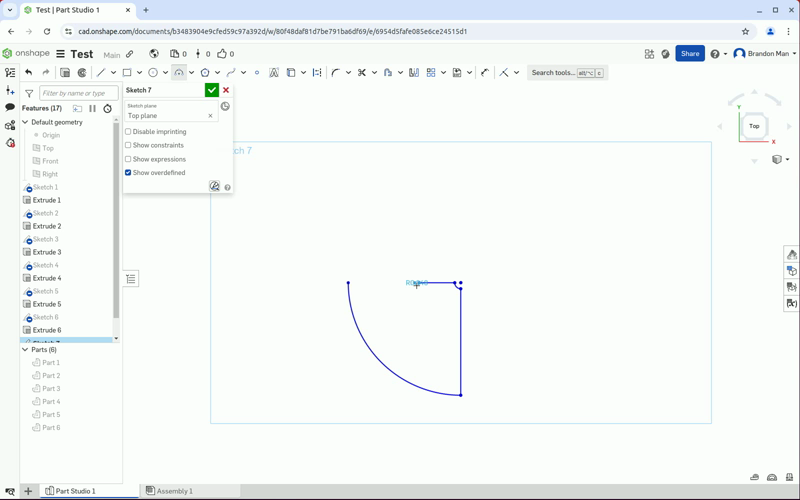
scroll(6)
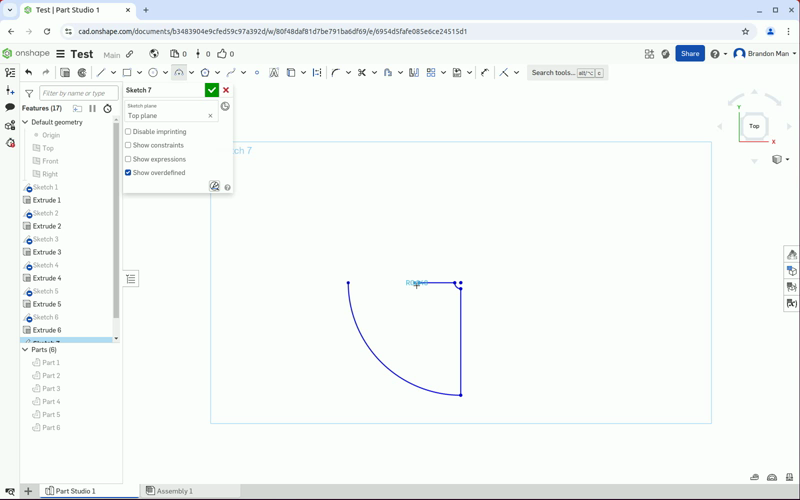
scroll(6)
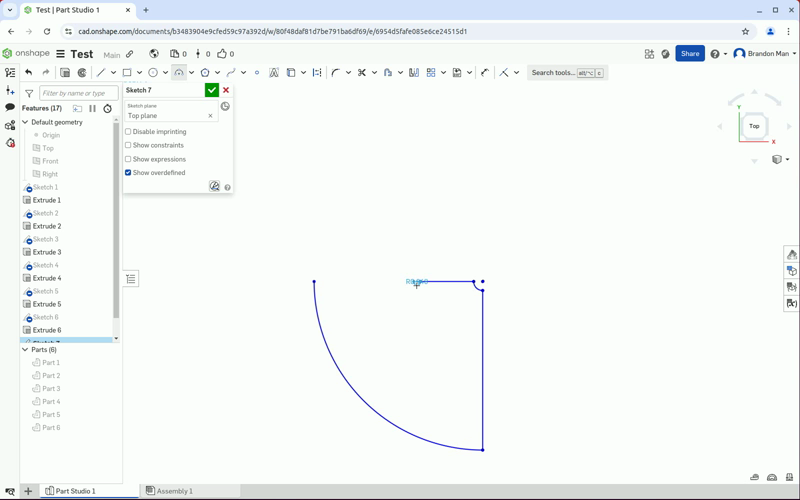
scroll(6)
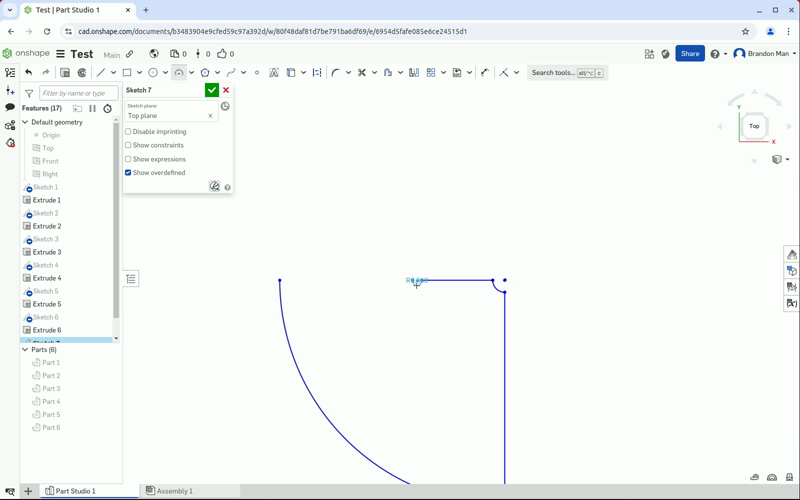
scroll(6)
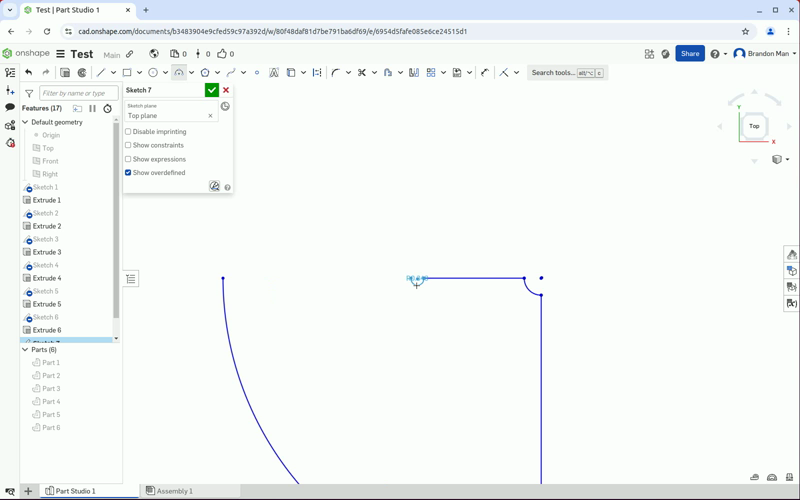
scroll(6)
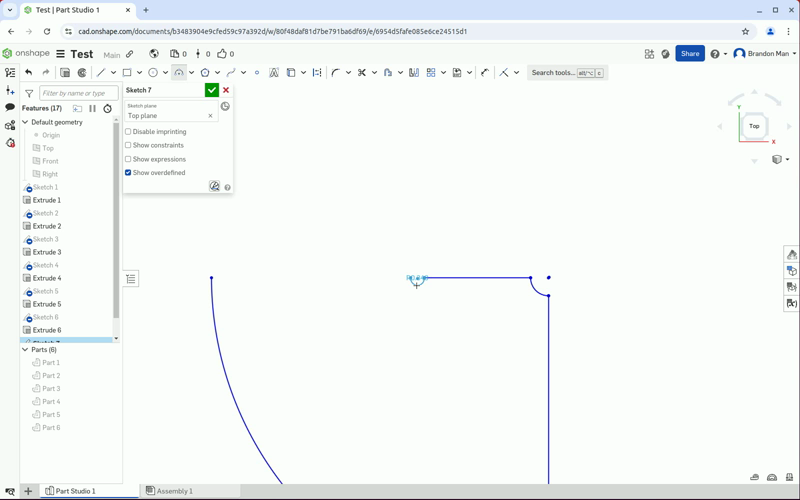
scroll(6)
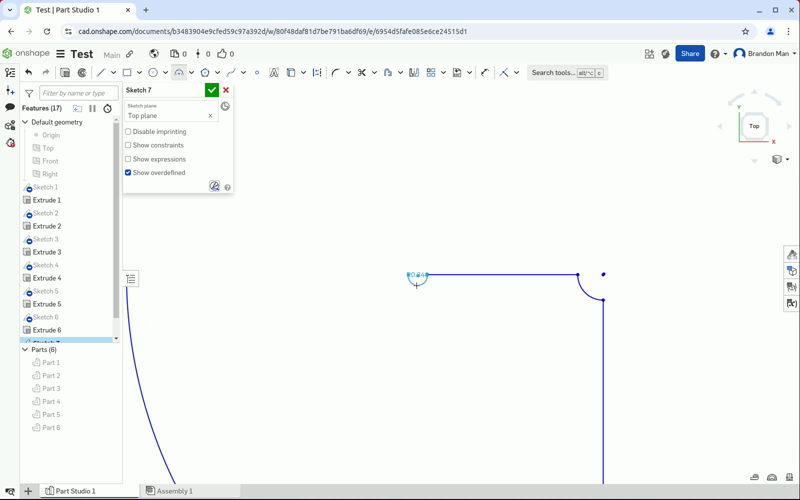
scroll(6)
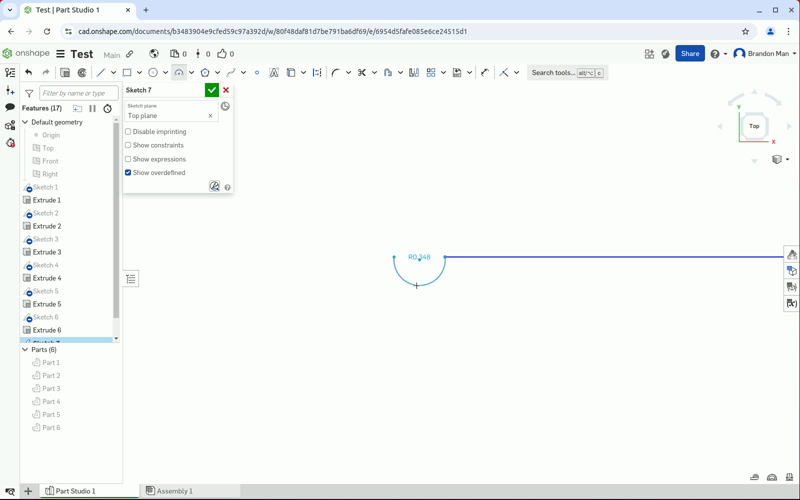
click(416, 285)
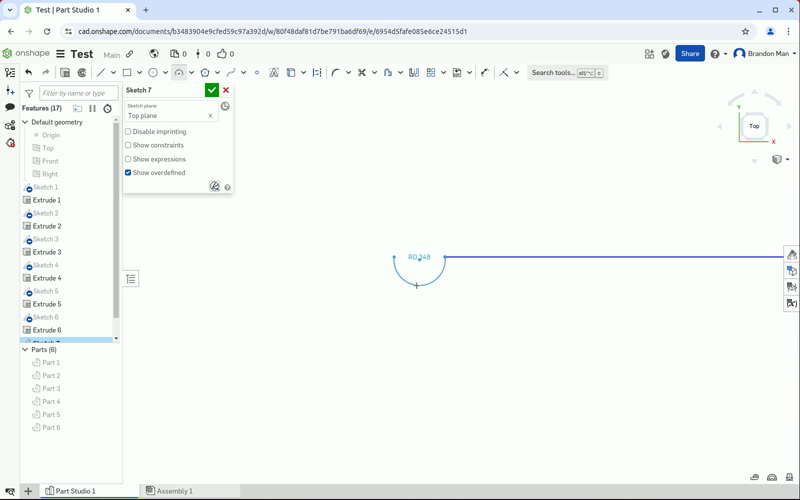
scroll(-6)
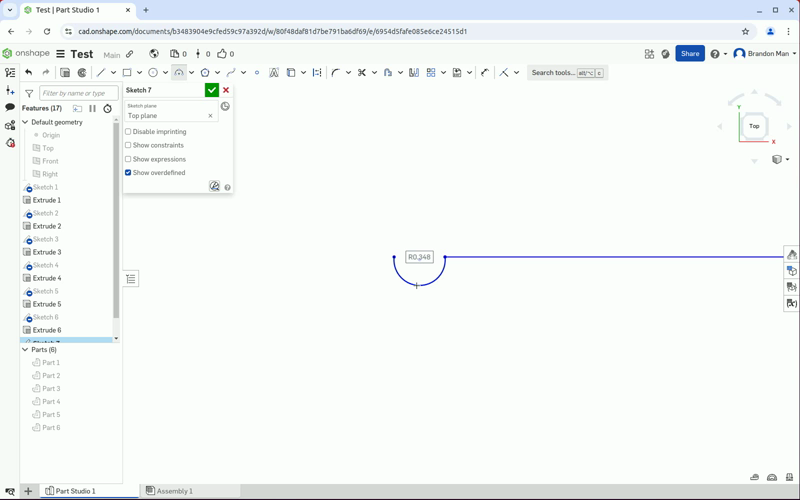
scroll(-6)
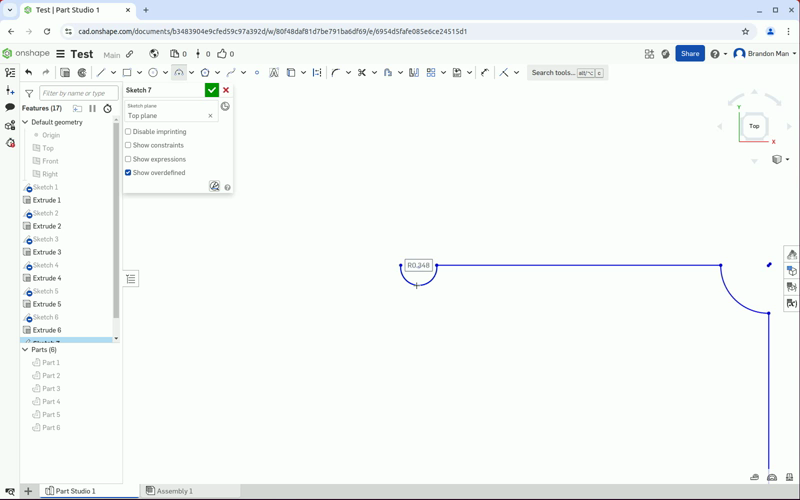
scroll(-6)
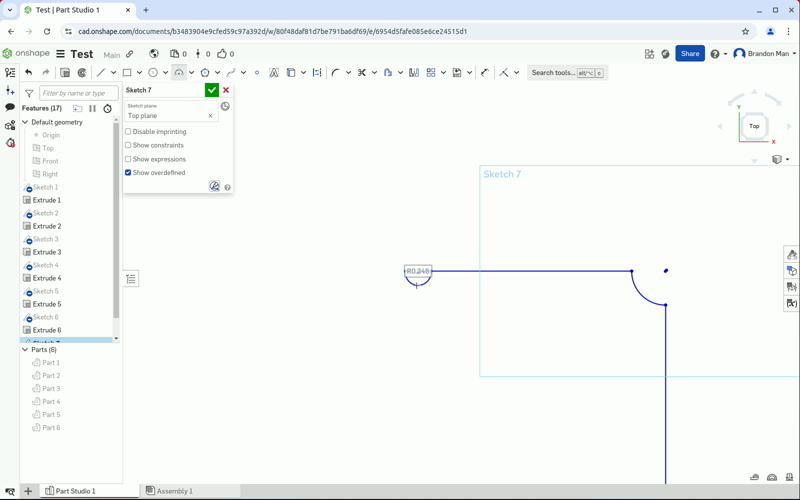
scroll(-6)
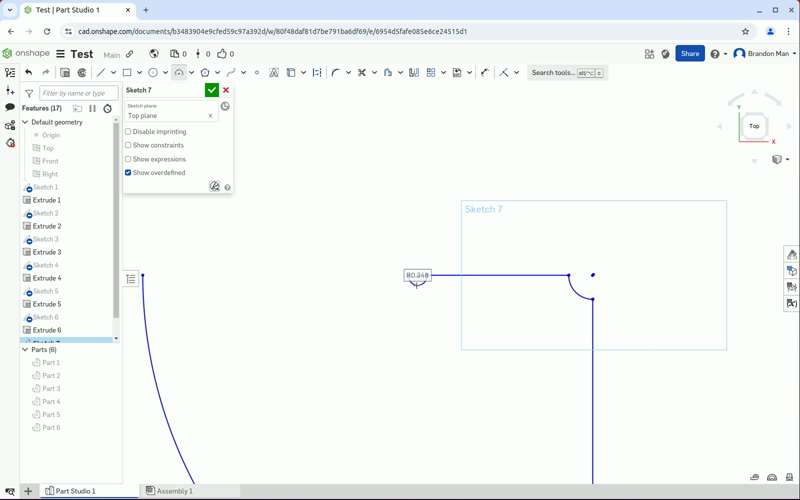
scroll(-6)
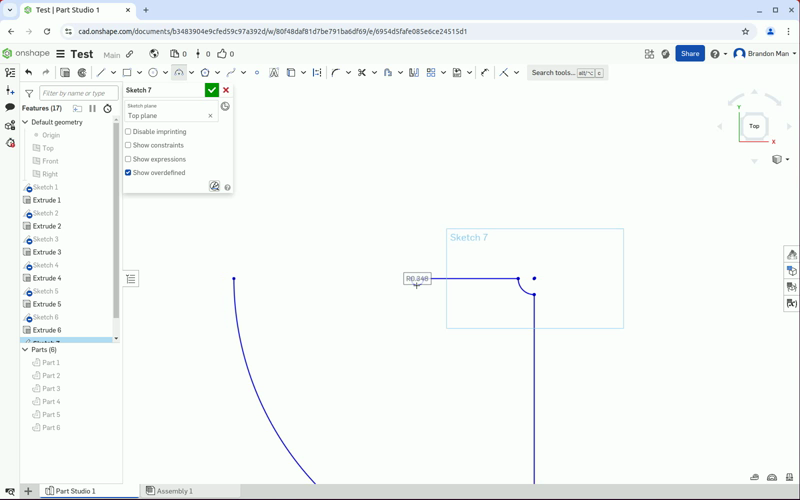
scroll(-6)
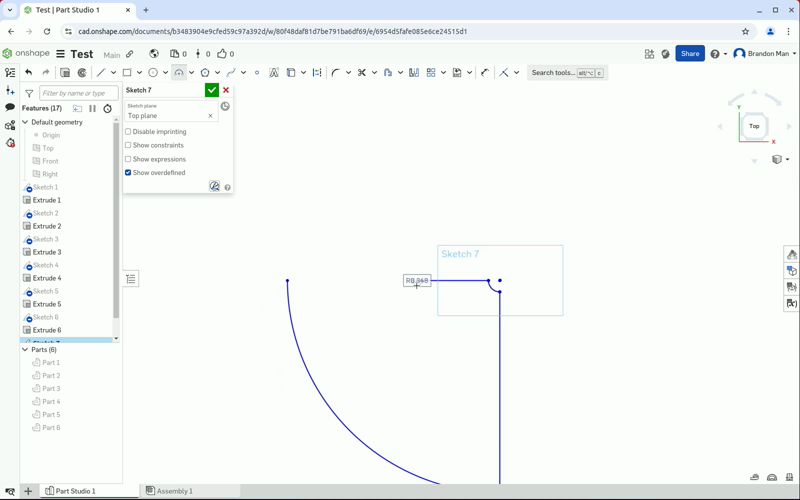
scroll(-6)
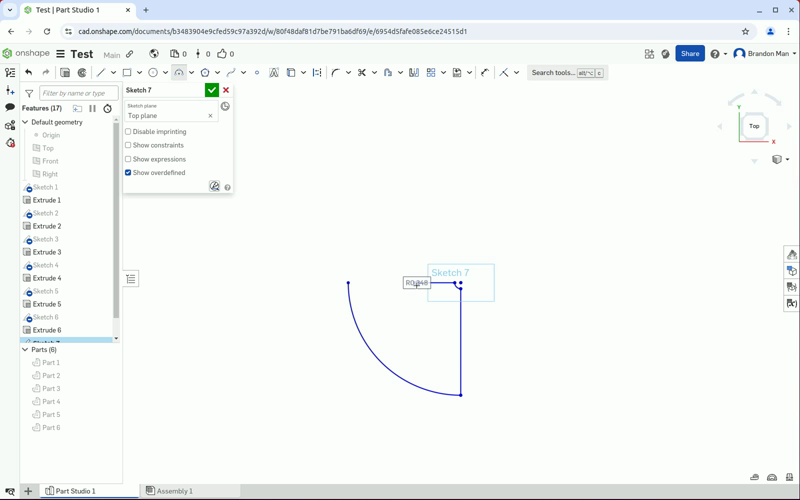
key_up(shift)
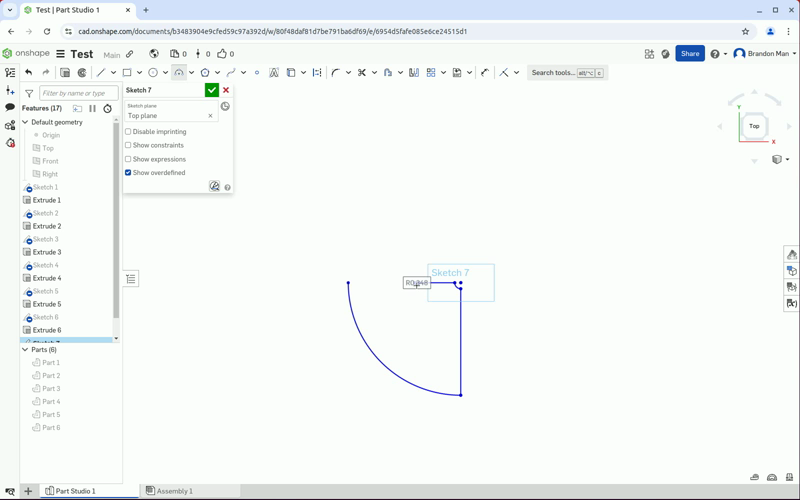
key(esc)
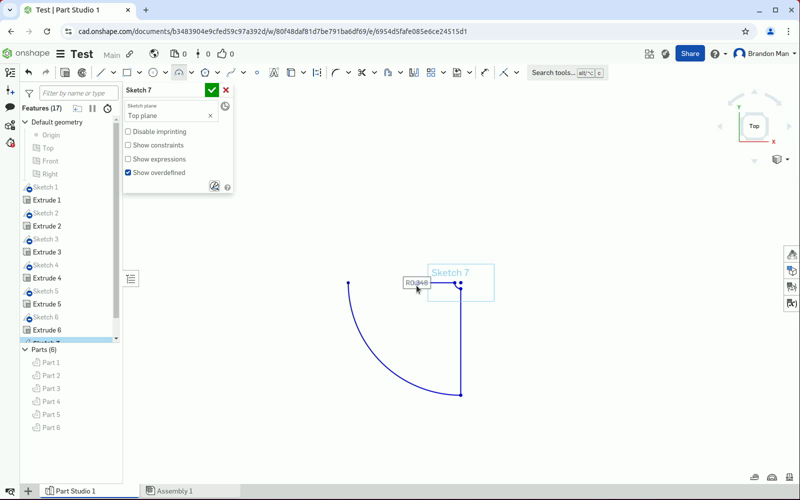
key(l)
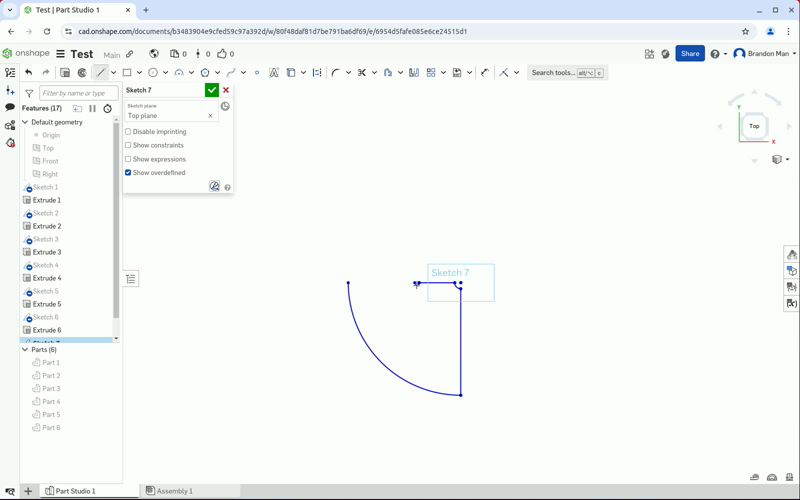
mouse_move(414, 282)
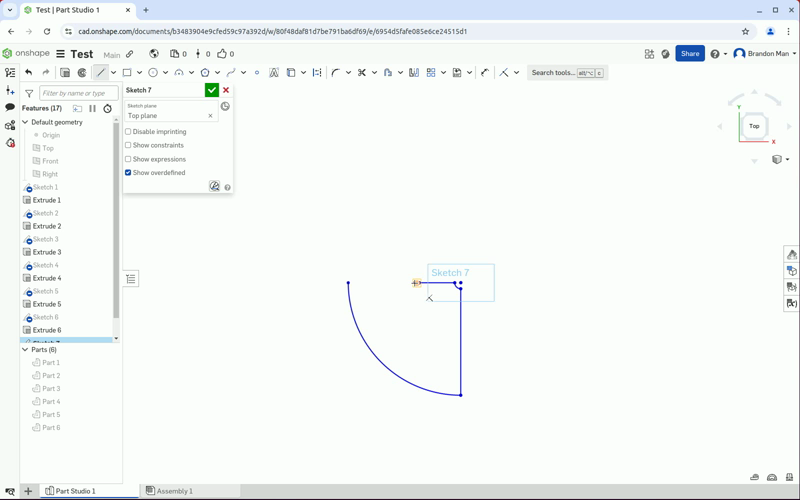
scroll(6)
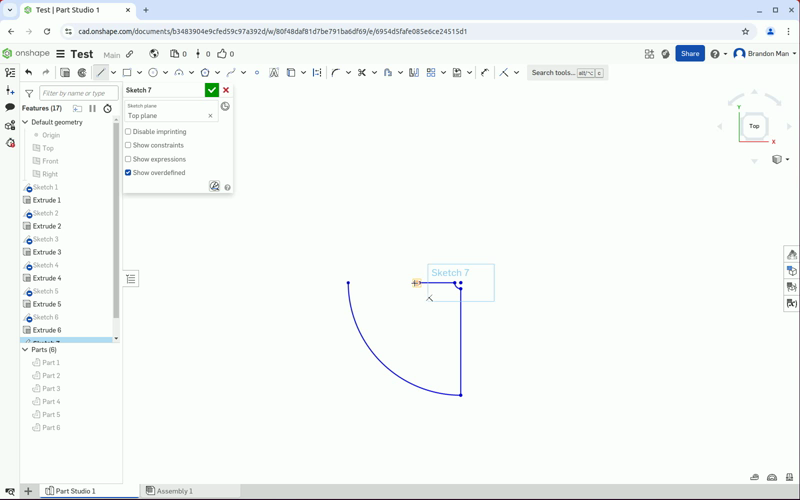
scroll(6)
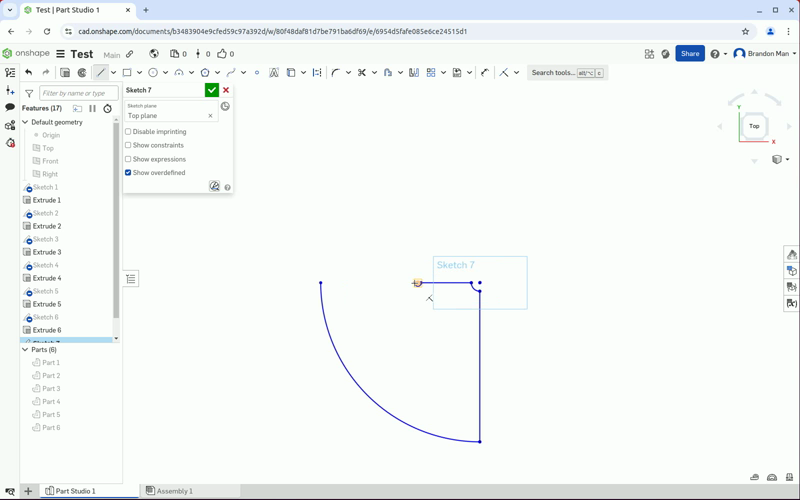
scroll(6)
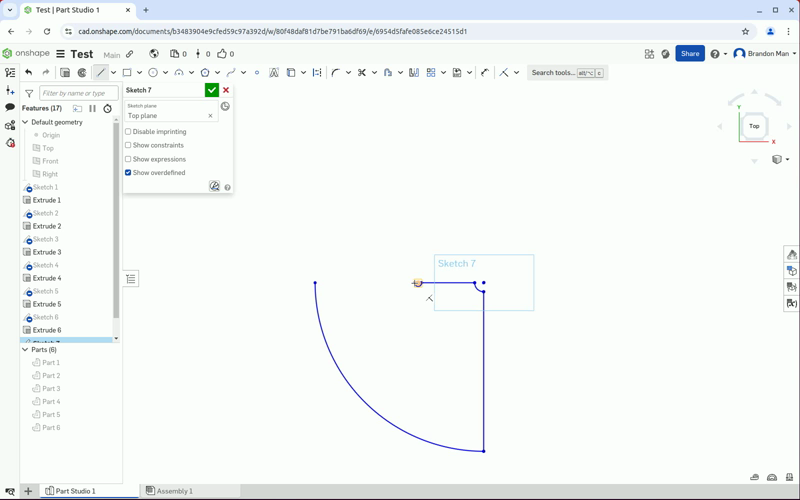
scroll(6)
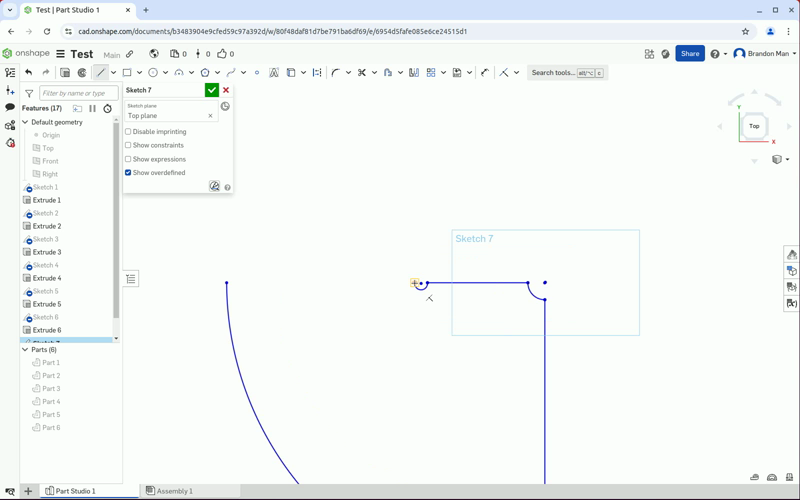
scroll(6)
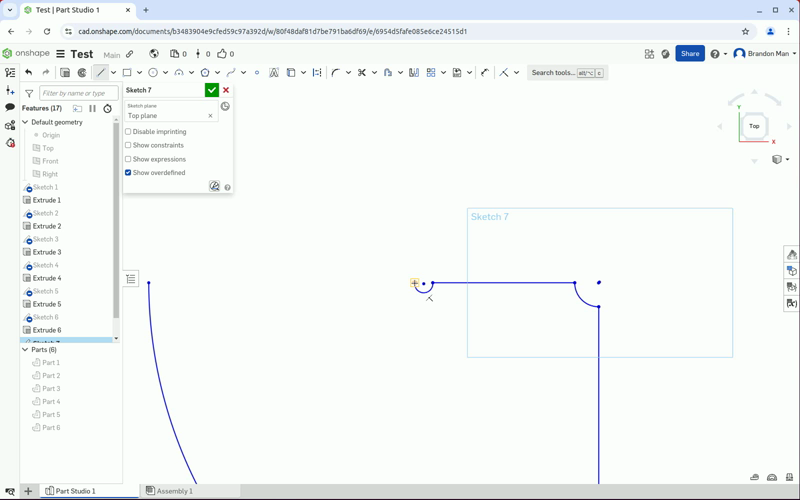
scroll(6)
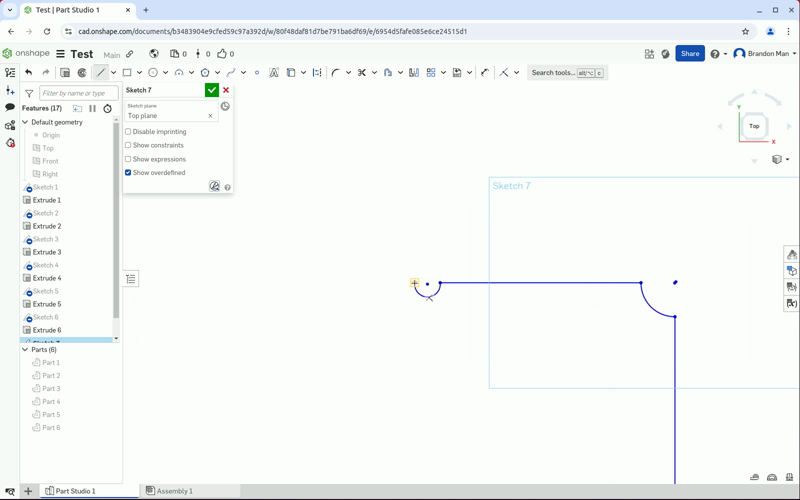
scroll(6)
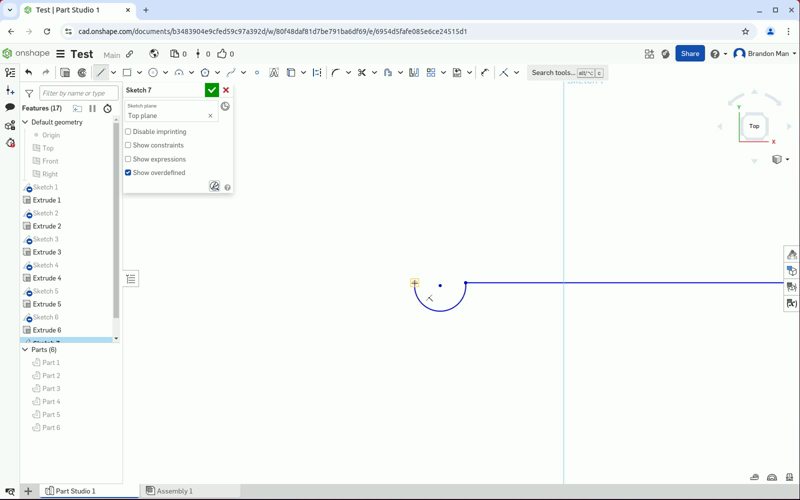
click(414, 282)
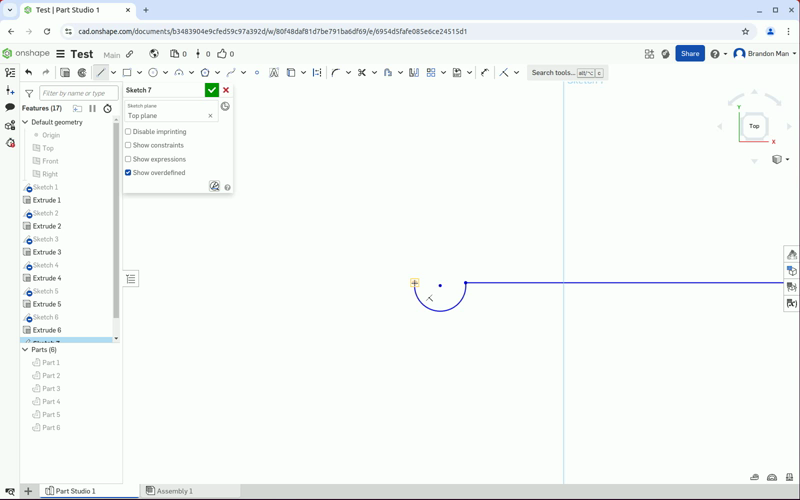
scroll(-6)
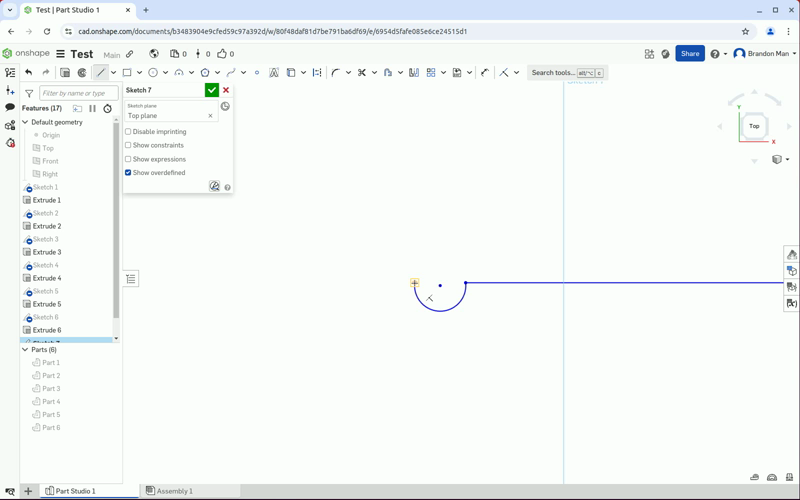
scroll(-6)
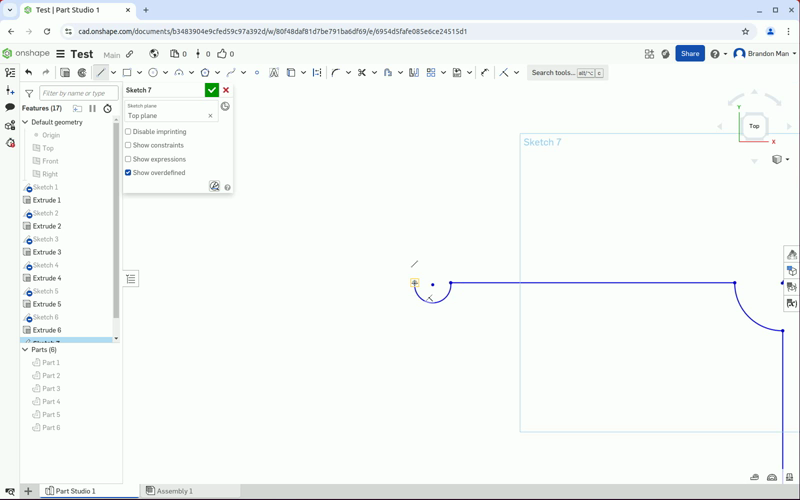
scroll(-6)
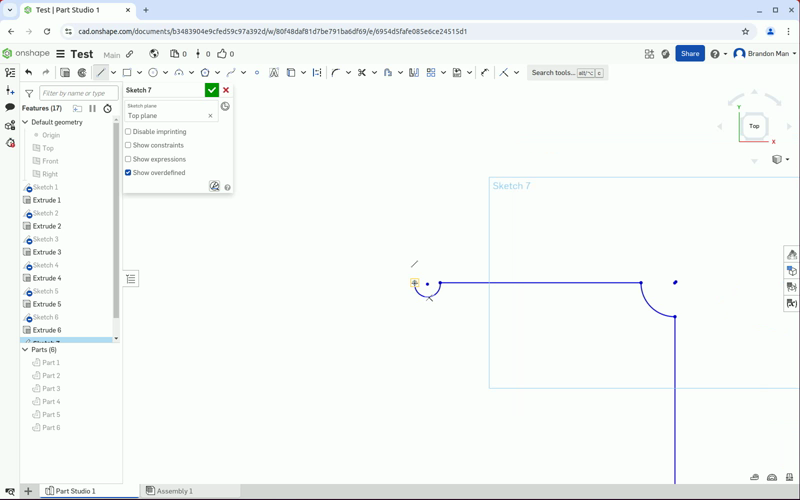
scroll(-6)
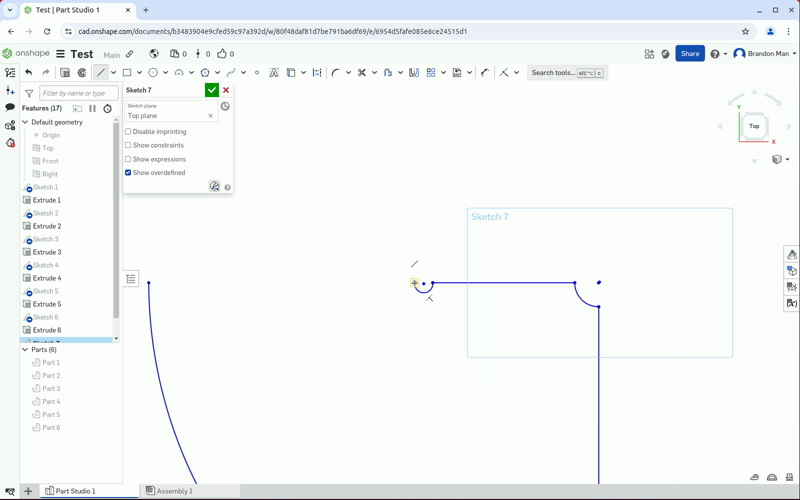
scroll(-6)
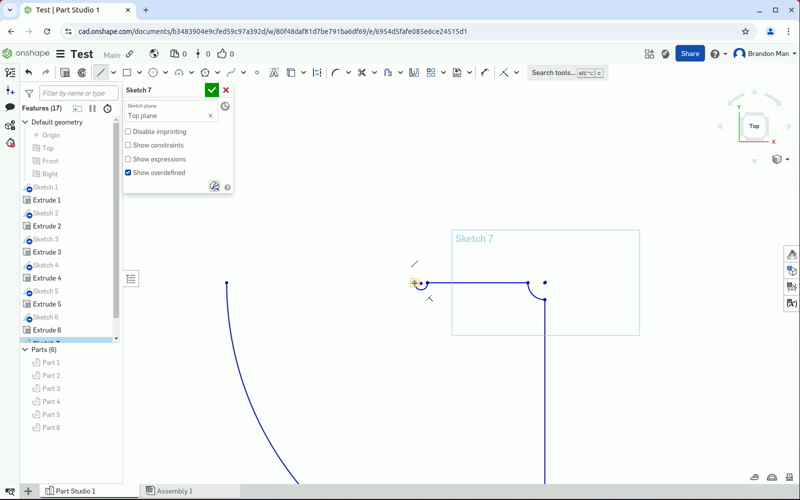
scroll(-6)
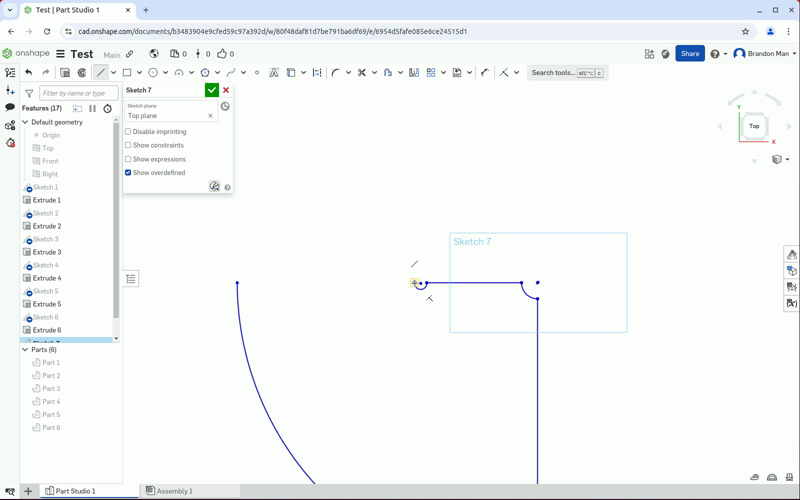
scroll(-6)
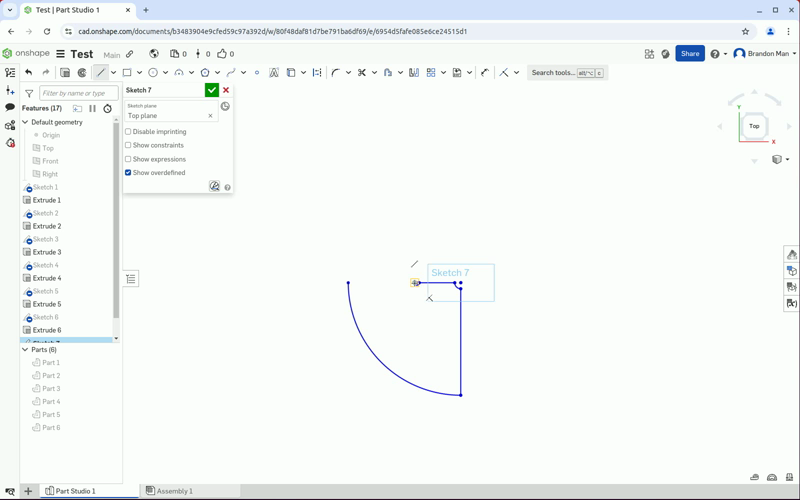
key_down(shift)
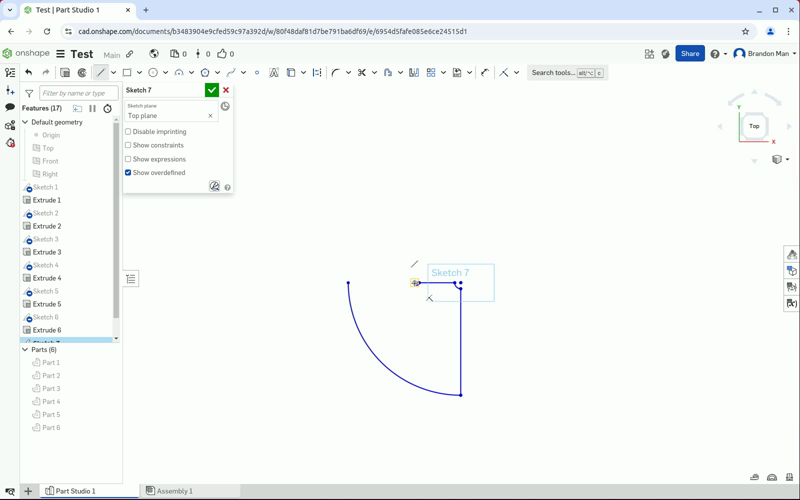
mouse_move(348, 282)
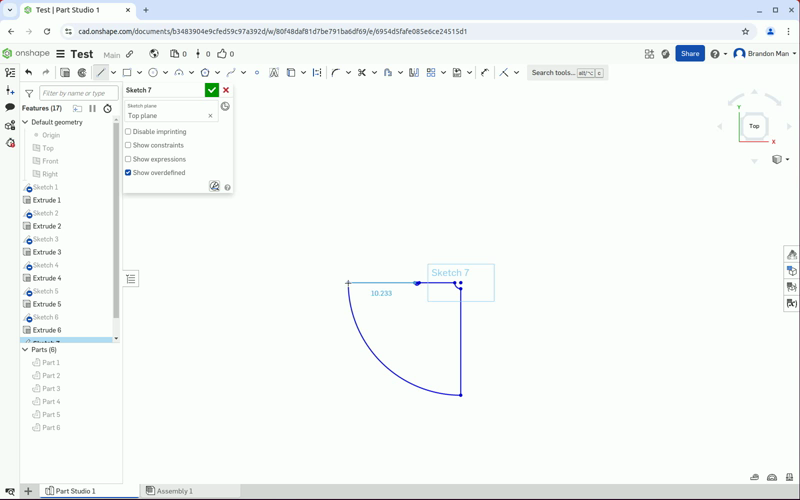
key_up(shift)
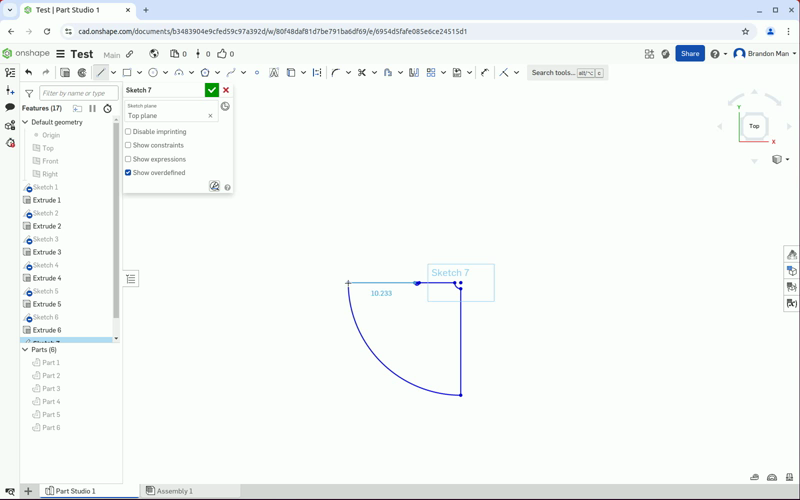
click(348, 282)
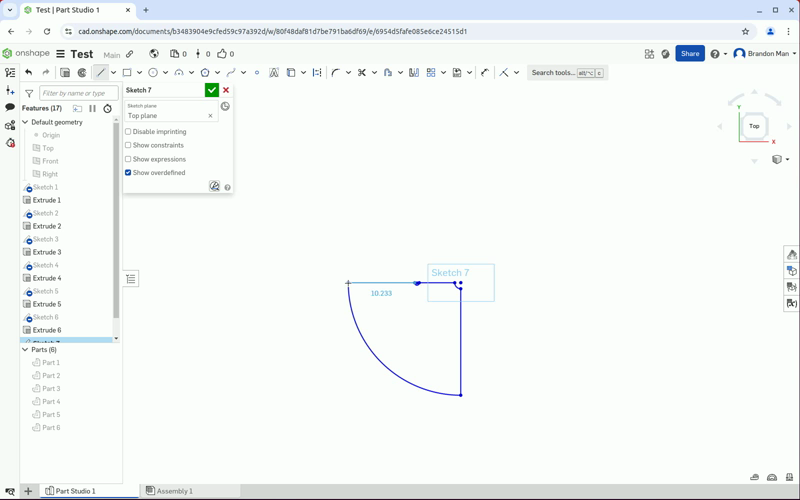
key(esc)
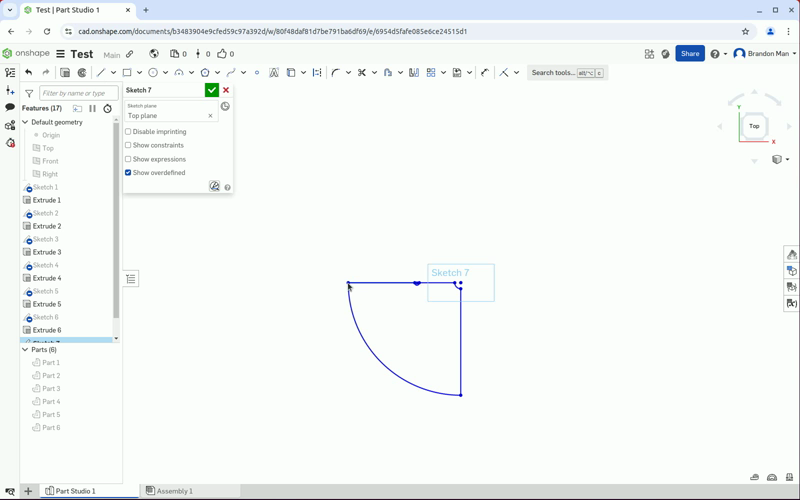
mouse_move(386, 345)
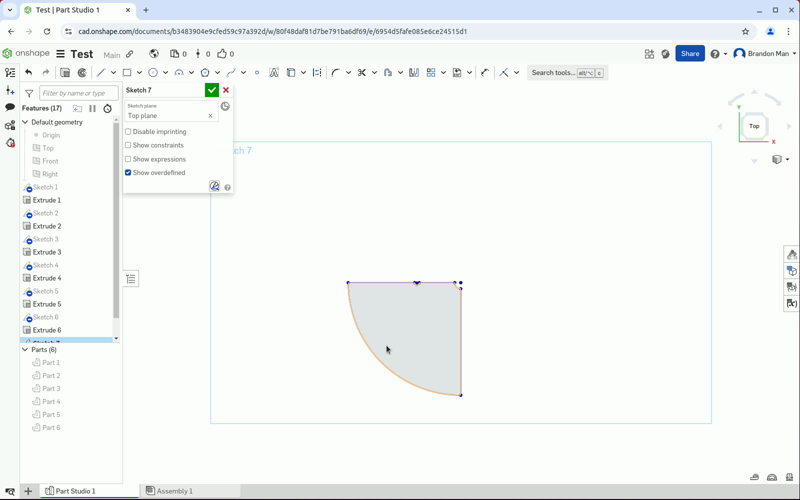
scroll(6)
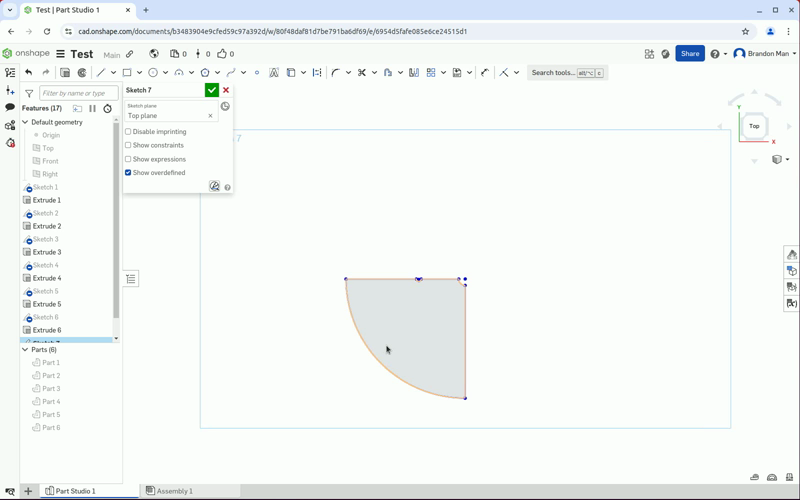
scroll(6)
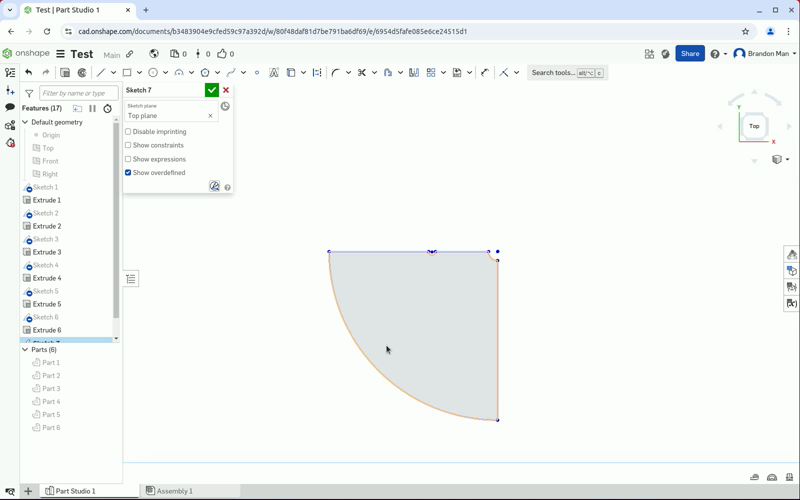
scroll(6)
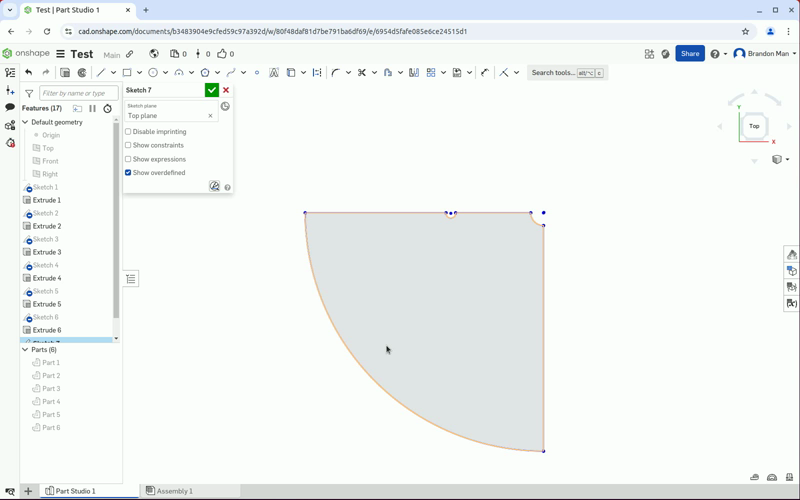
scroll(6)
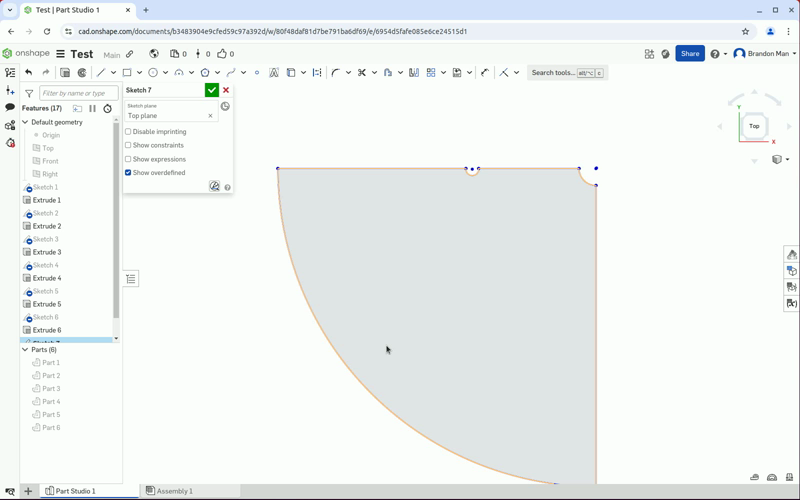
scroll(6)
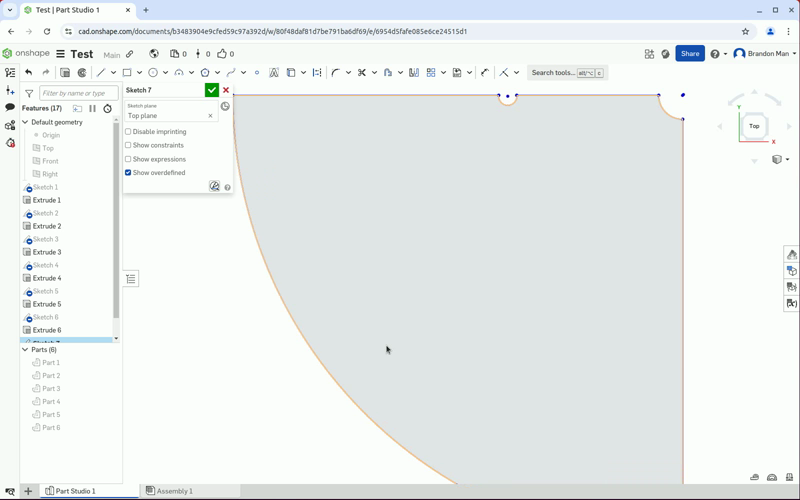
scroll(6)
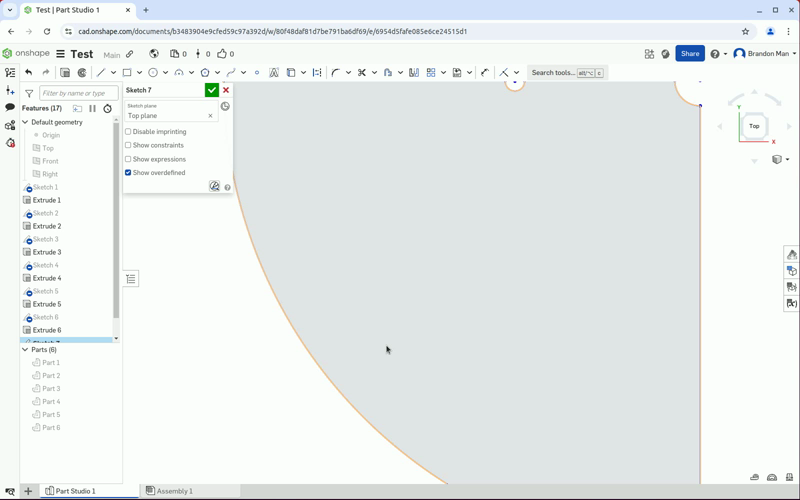
scroll(6)
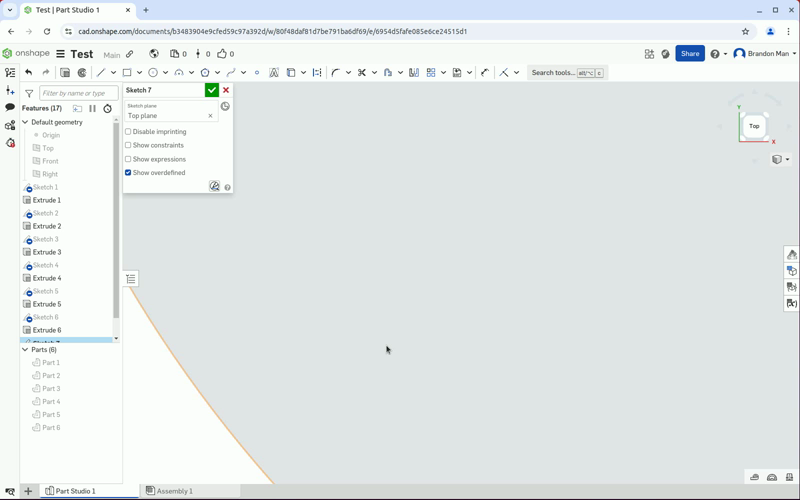
click(386, 345)
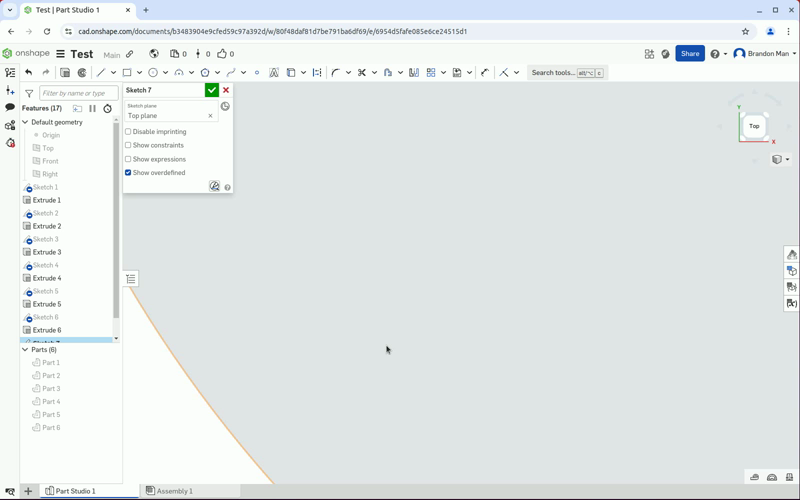
scroll(-6)
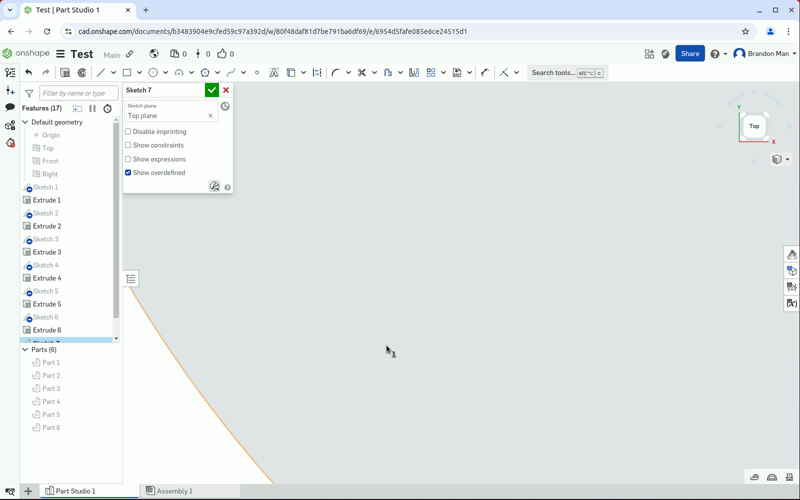
scroll(-6)
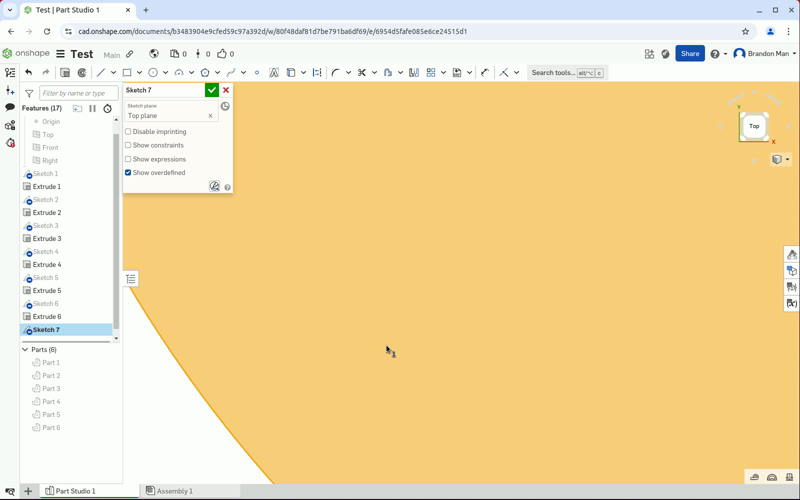
scroll(-6)
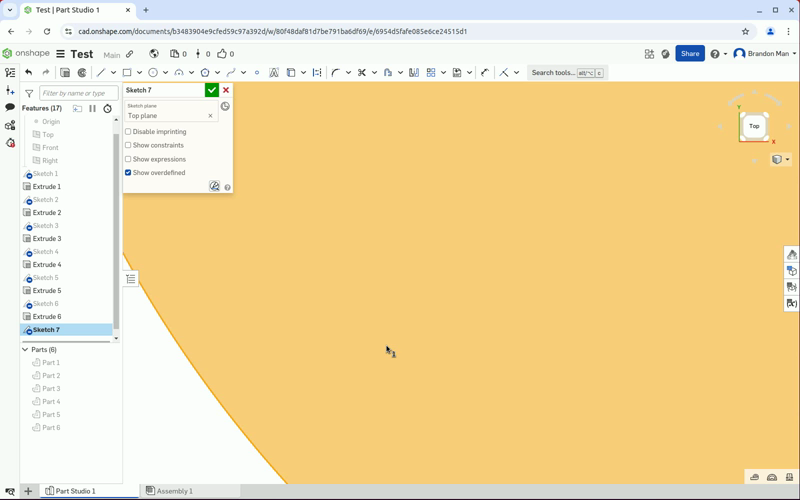
scroll(-6)
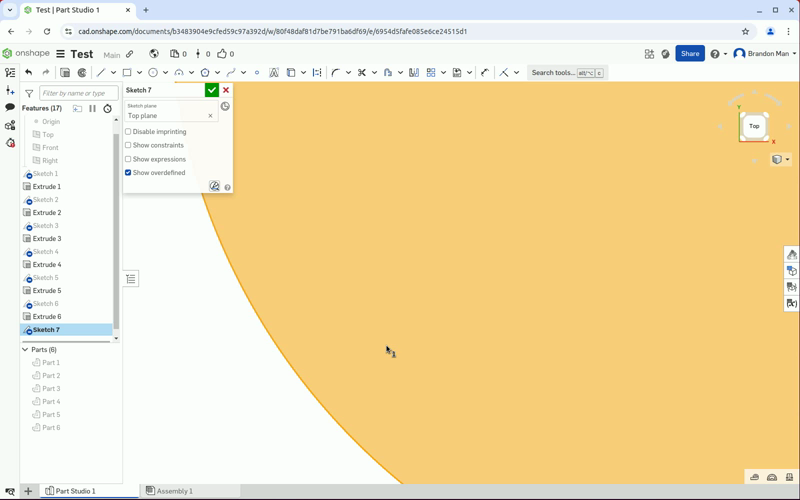
scroll(-6)
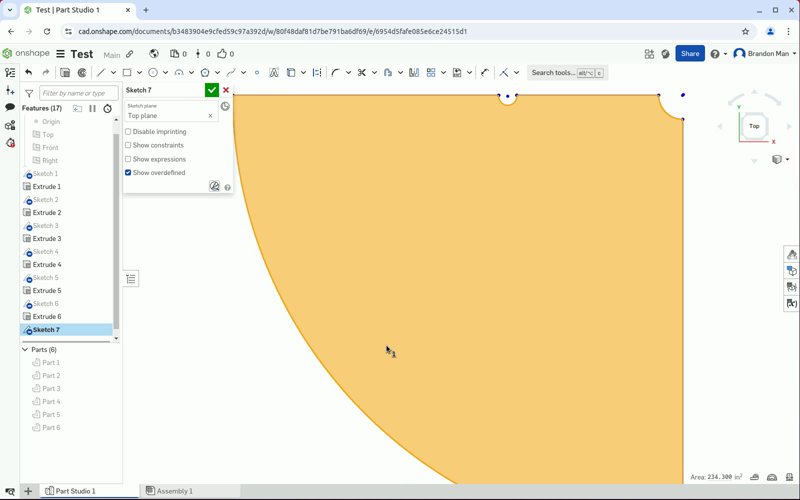
scroll(-6)
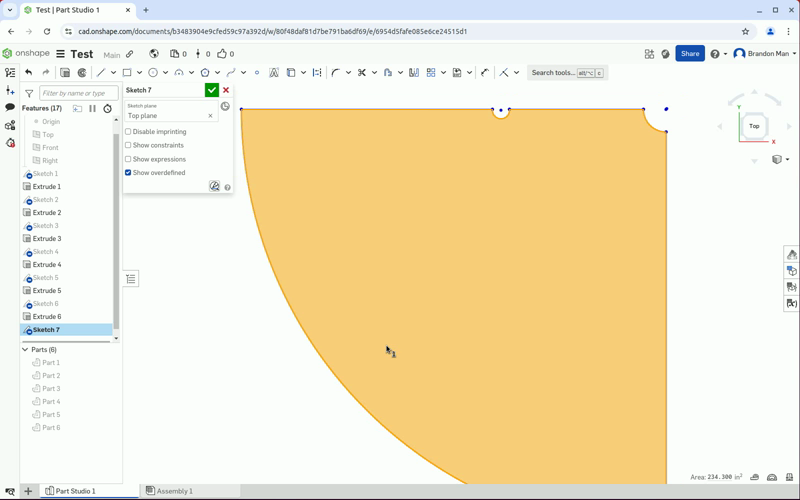
scroll(-6)
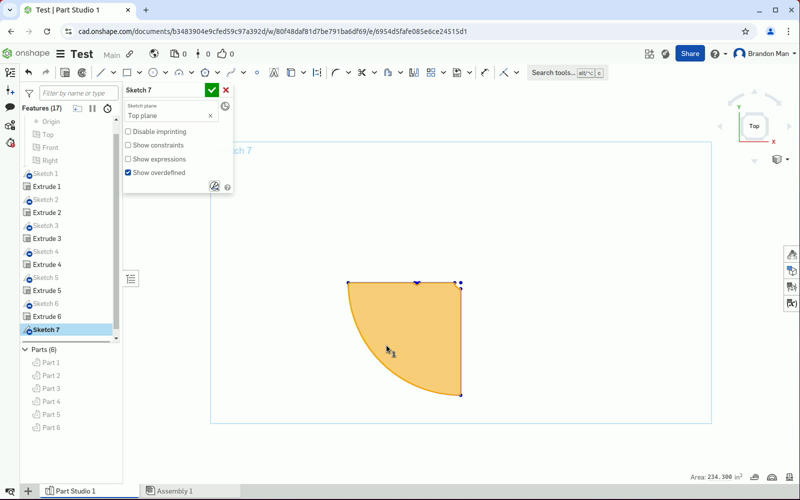
mouse_move(73, 352)
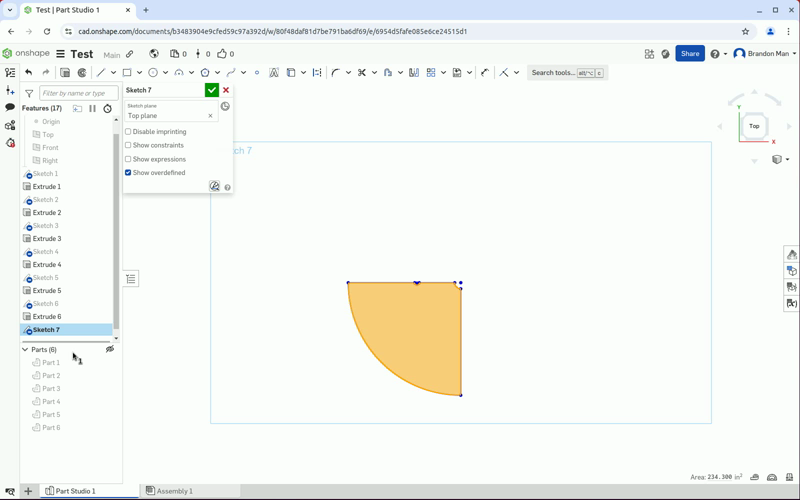
key(shift+y)
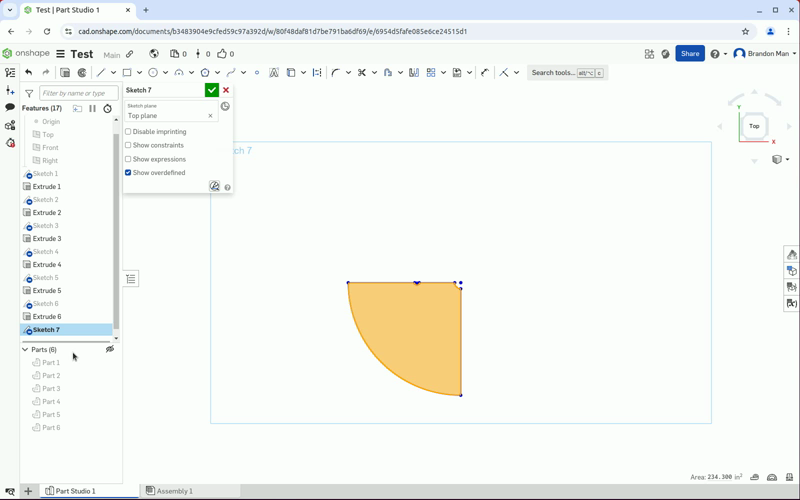
key(shift+e)
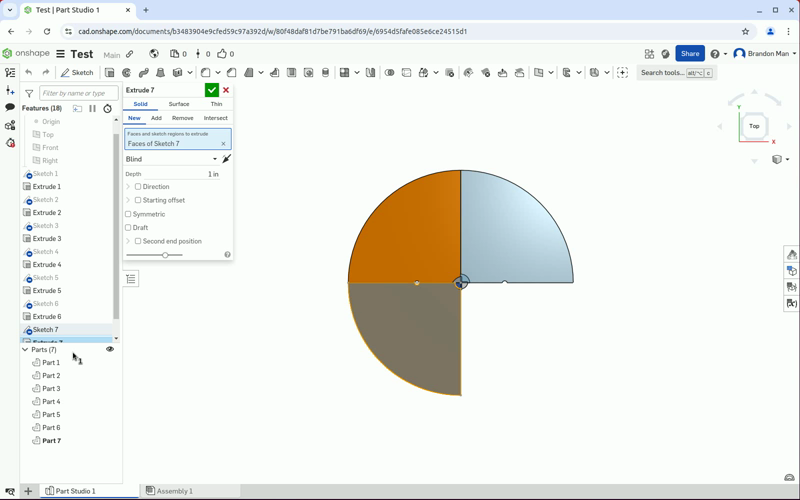
mouse_move(143, 106)
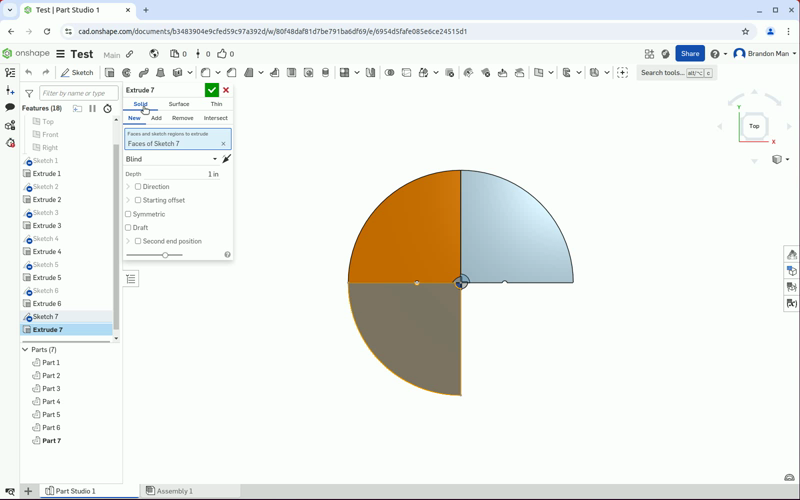
click(143, 106)
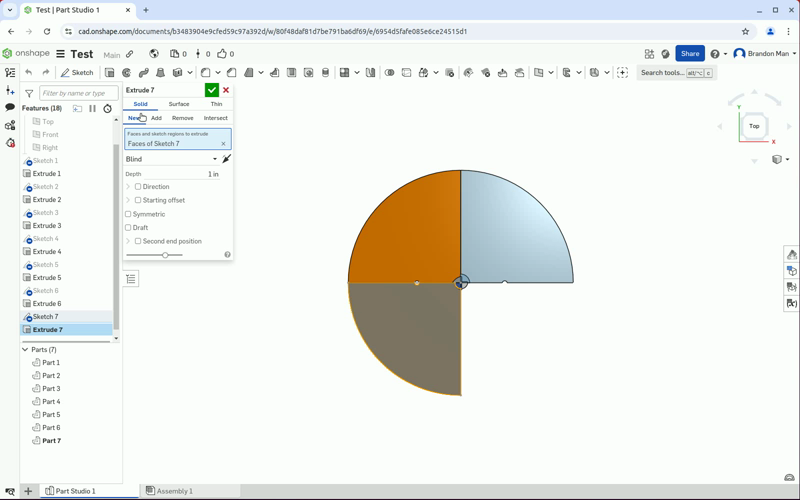
mouse_move(137, 120)
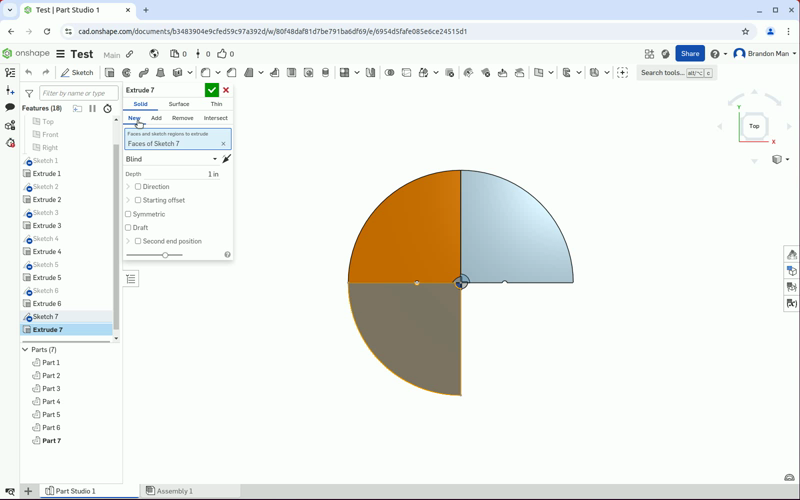
click(137, 120)
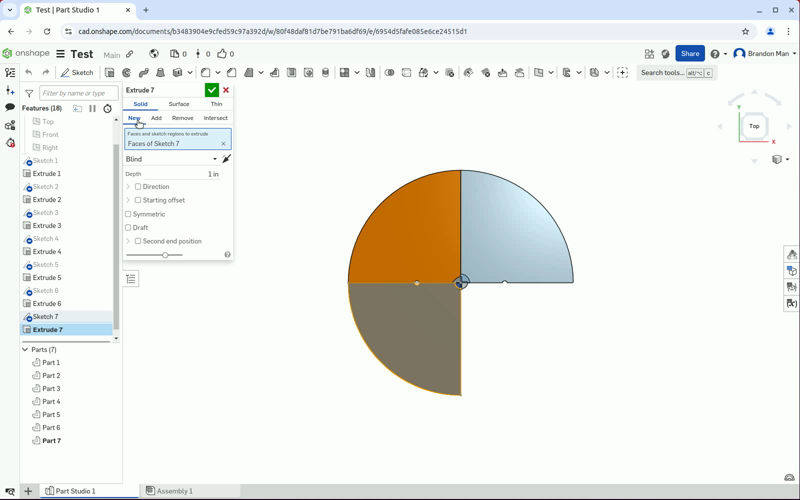
key(tab, 4)
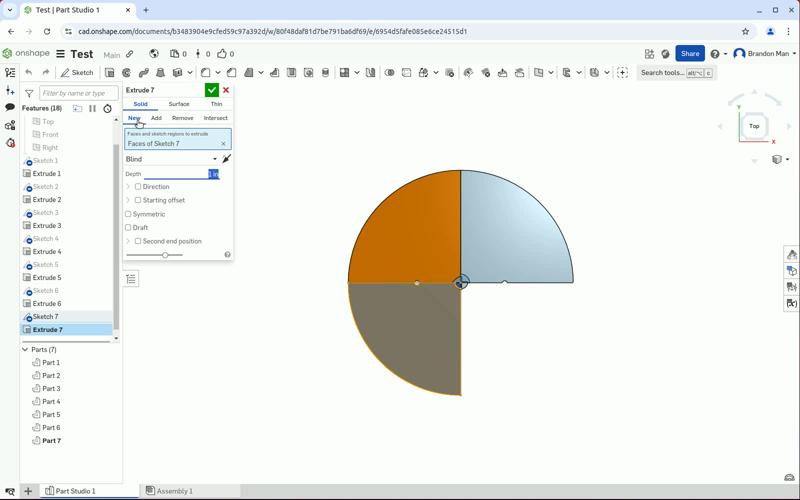
text(1.204)
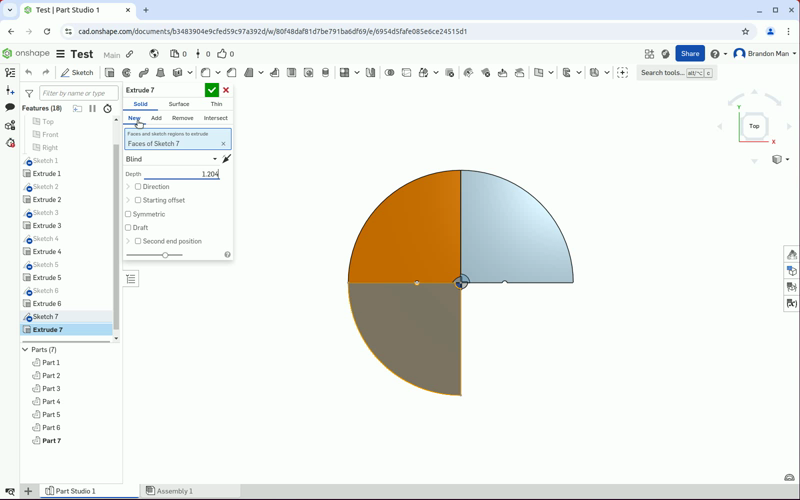
key(enter)
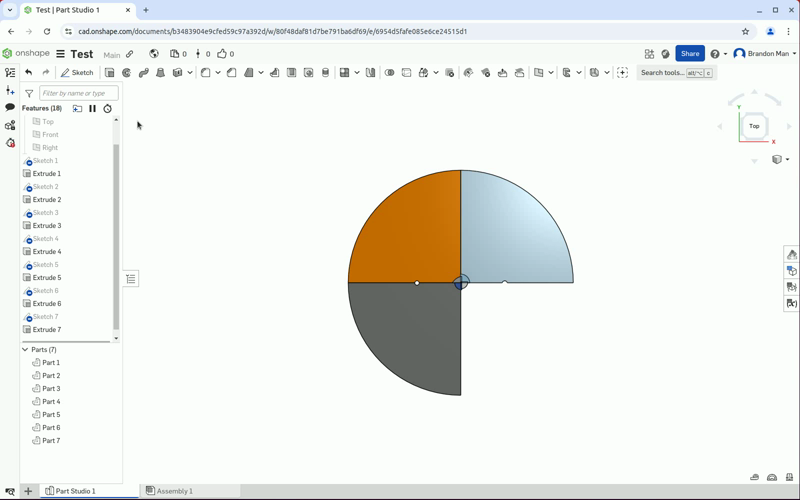
key(shift+h)
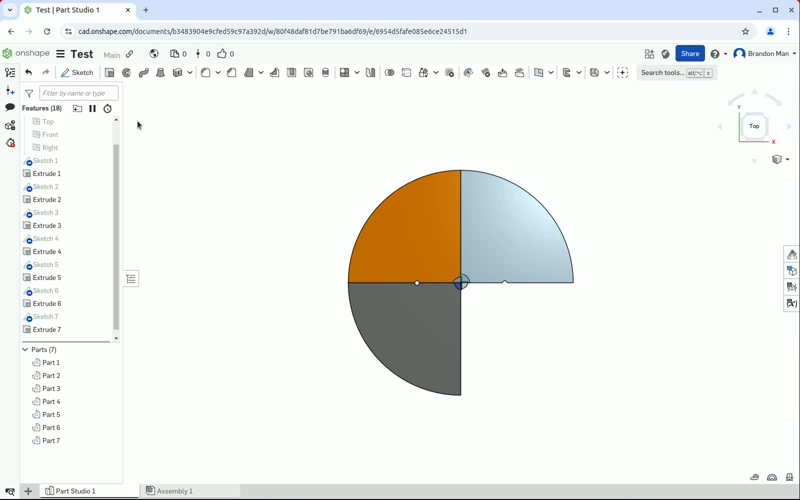
key(shift+h)
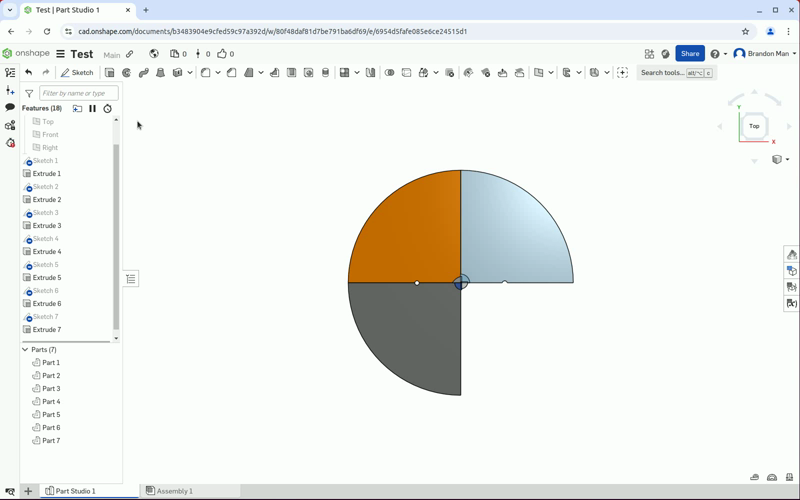
mouse_move(69, 163)
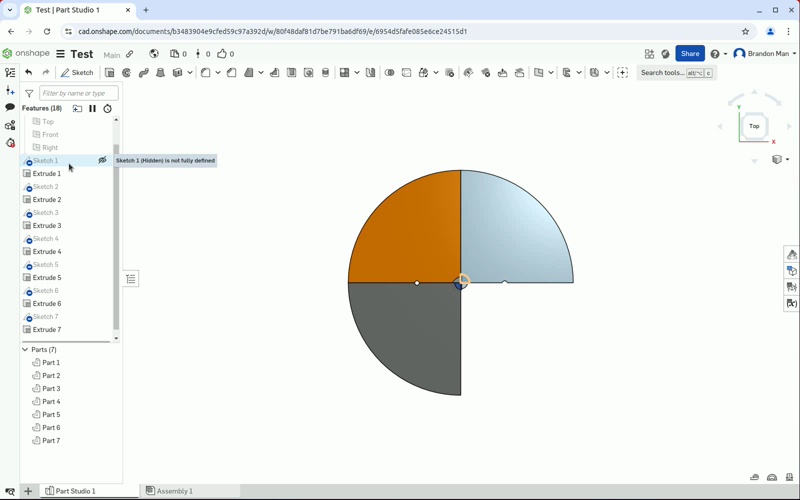
click(69, 163)
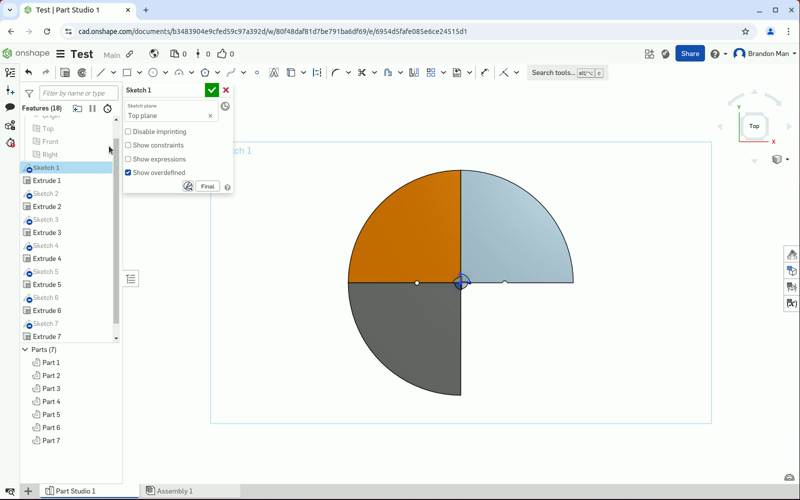
mouse_move(229, 92)
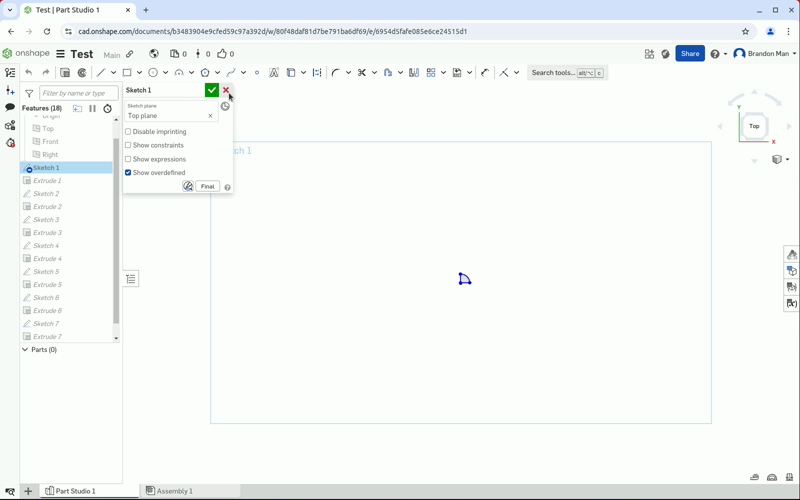
click(229, 92)
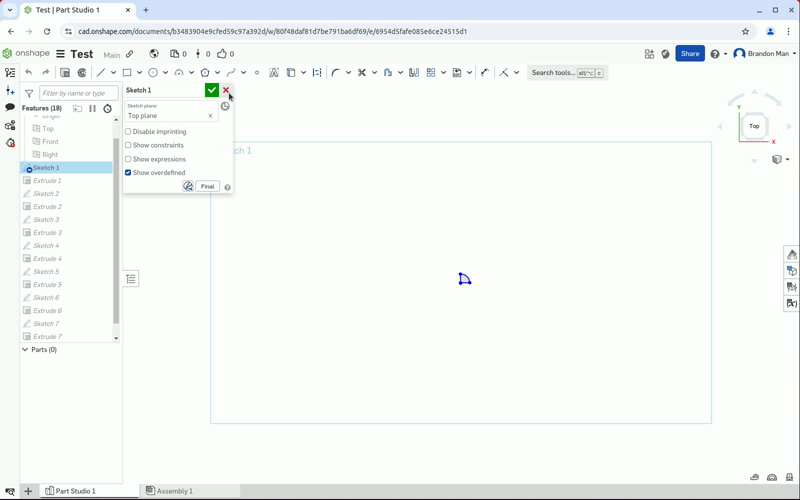
key(shift+s)
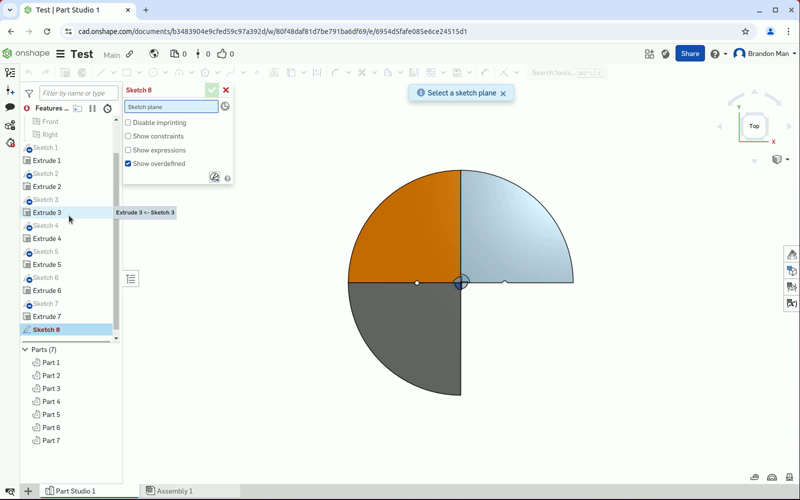
scroll(3)
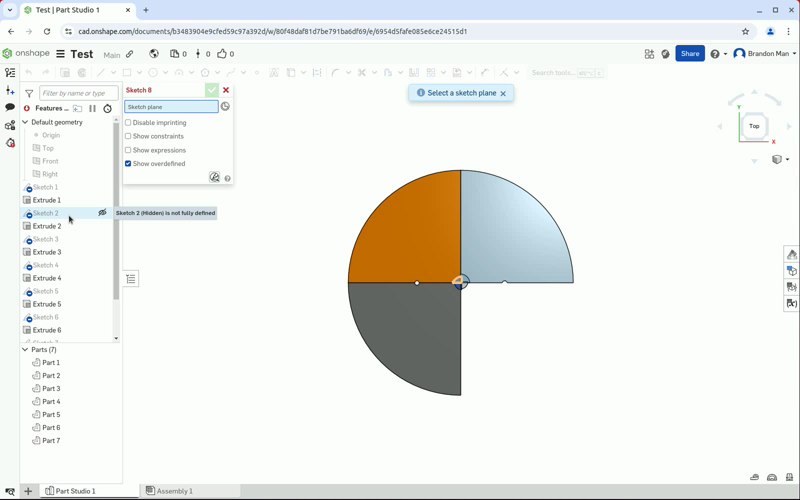
mouse_move(69, 150)
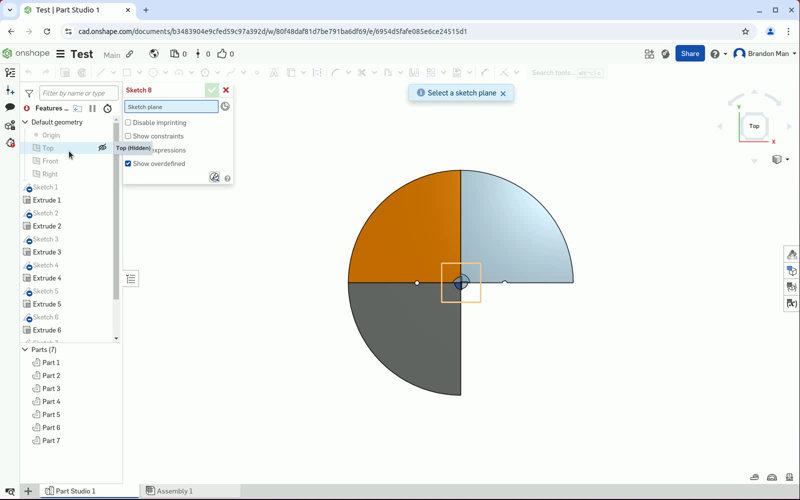
click(69, 150)
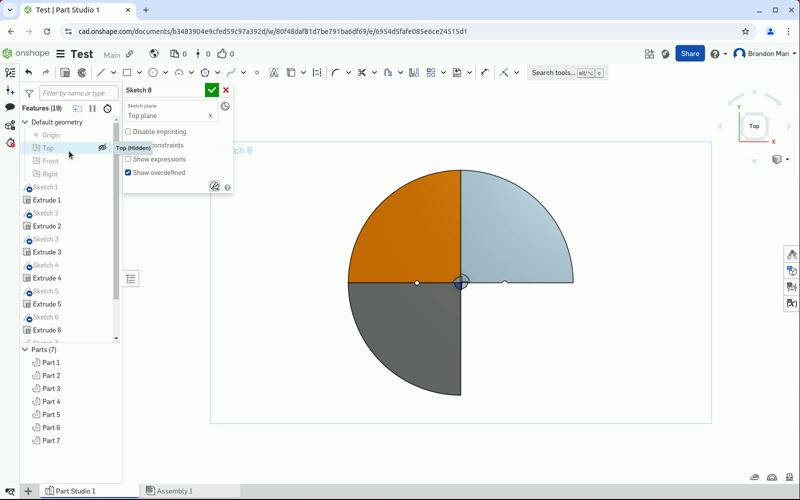
mouse_move(73, 352)
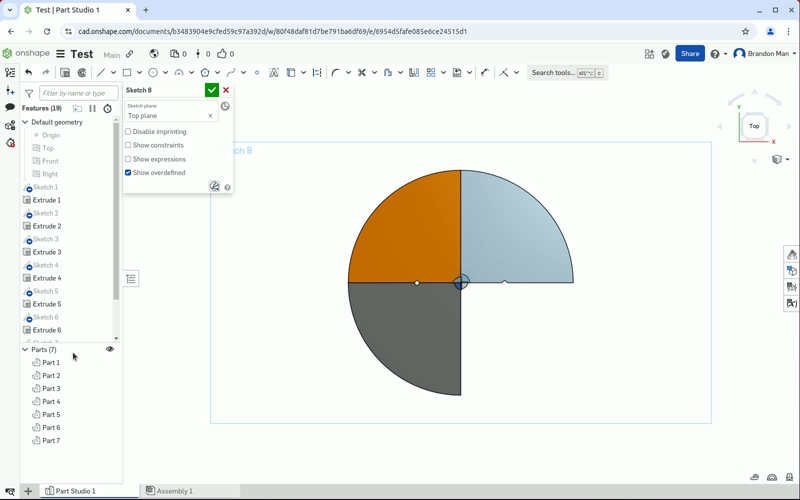
key(y)
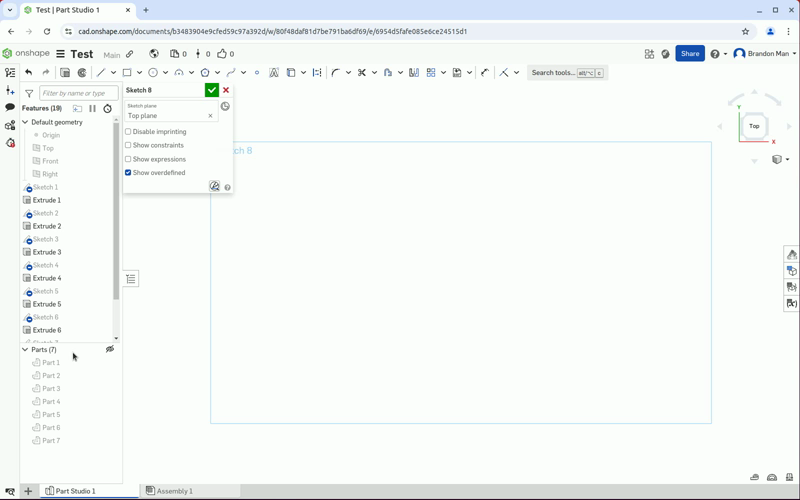
key(a)
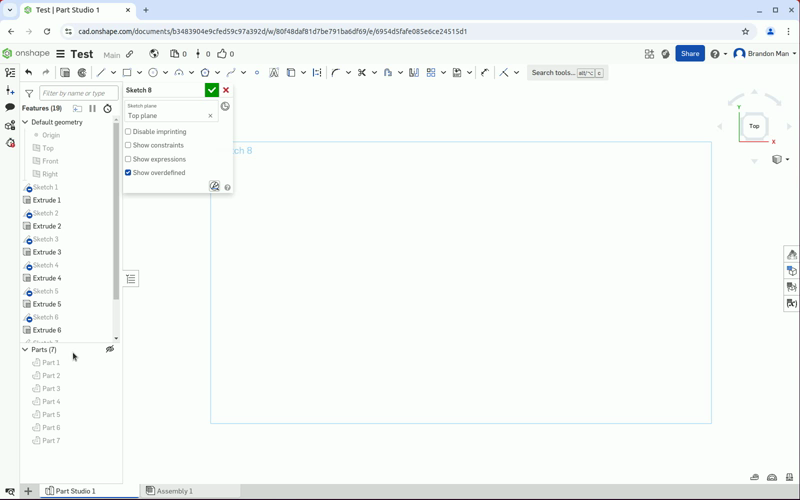
key_down(shift)
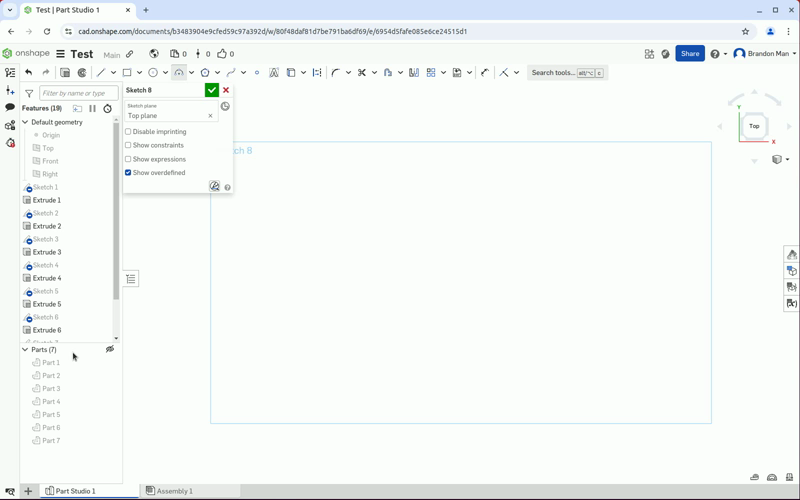
mouse_move(460, 395)
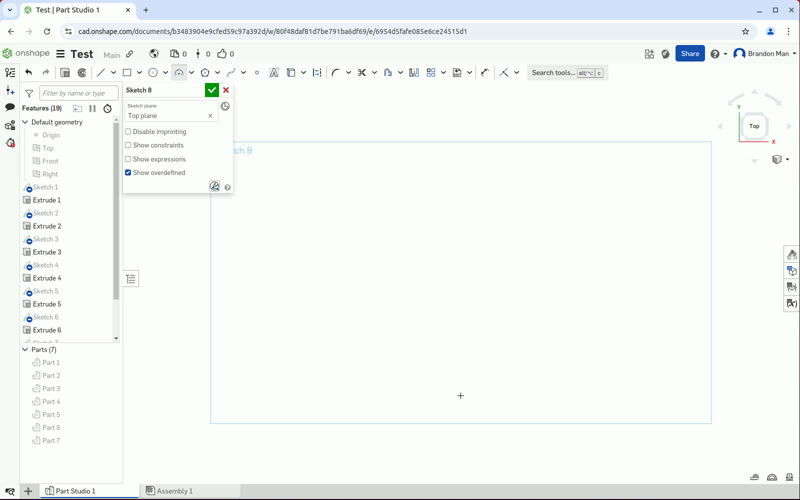
click(460, 395)
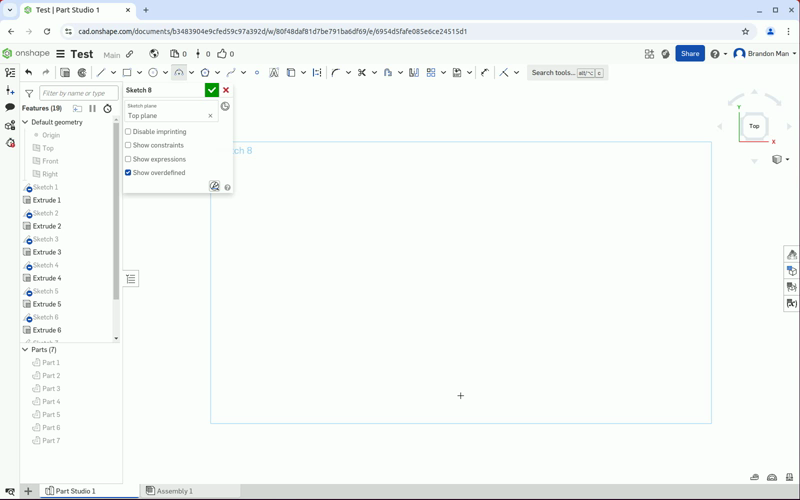
key_up(shift)
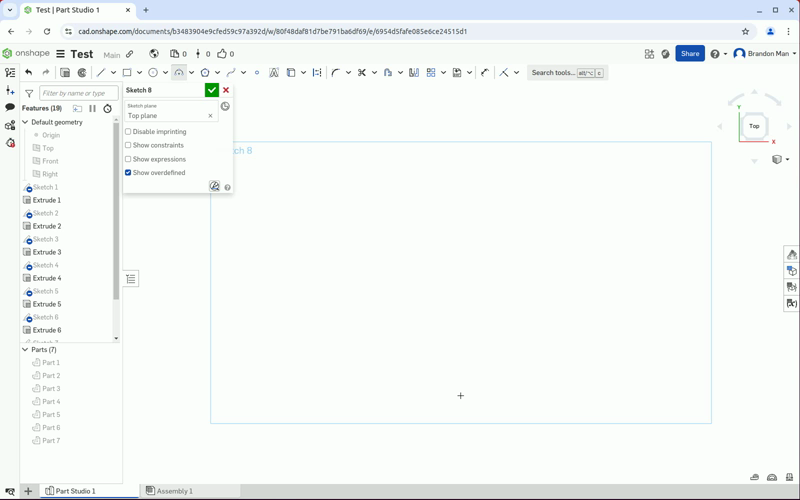
key_down(shift)
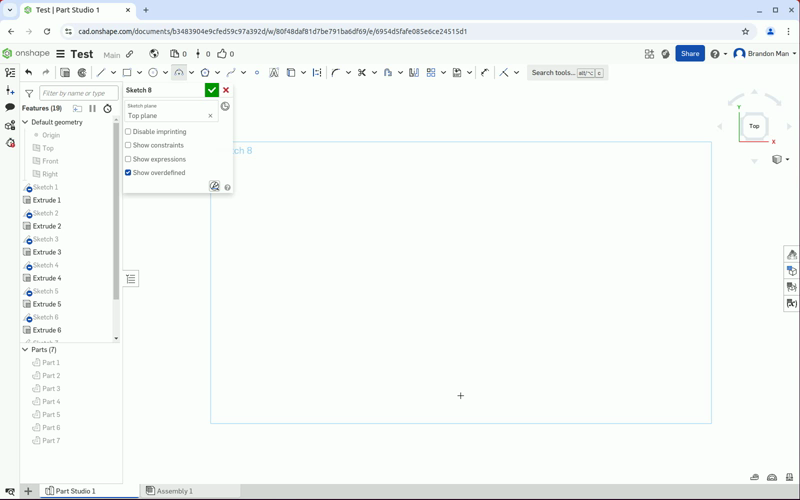
mouse_move(573, 282)
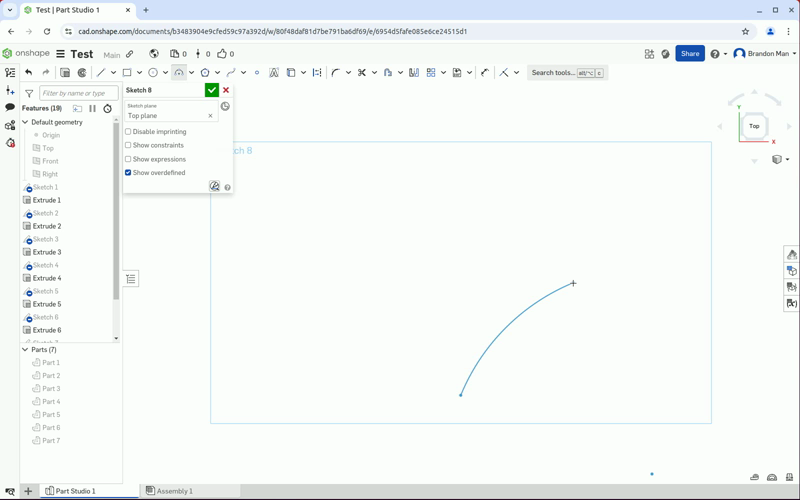
click(573, 282)
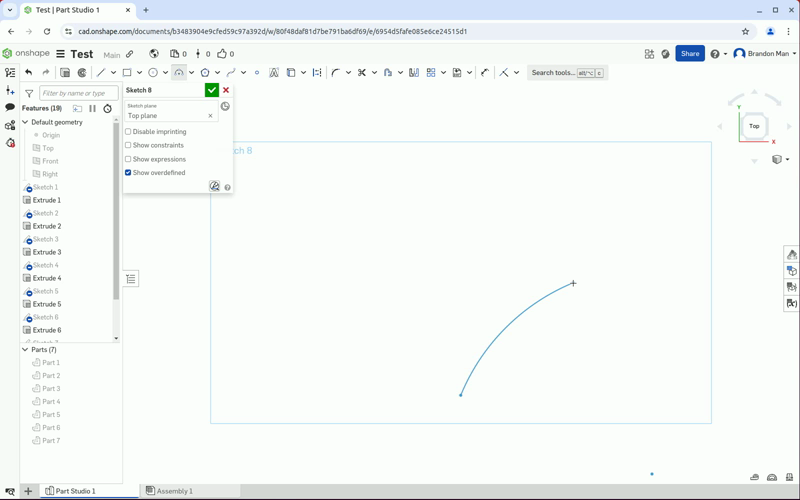
mouse_move(540, 362)
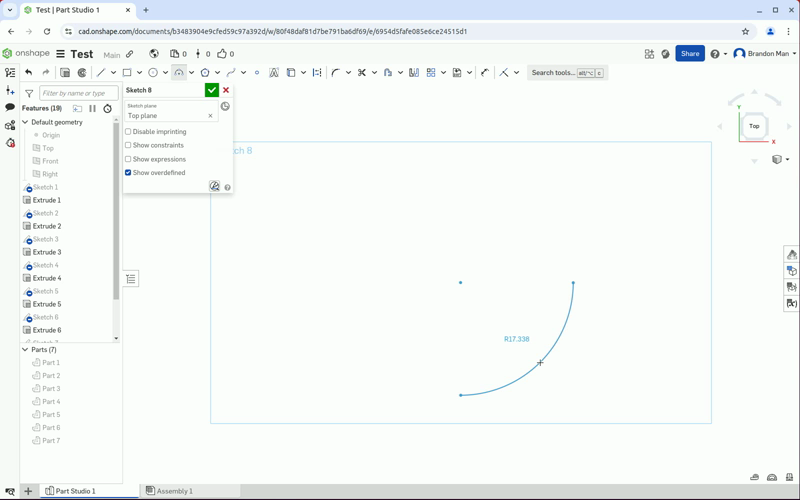
click(540, 362)
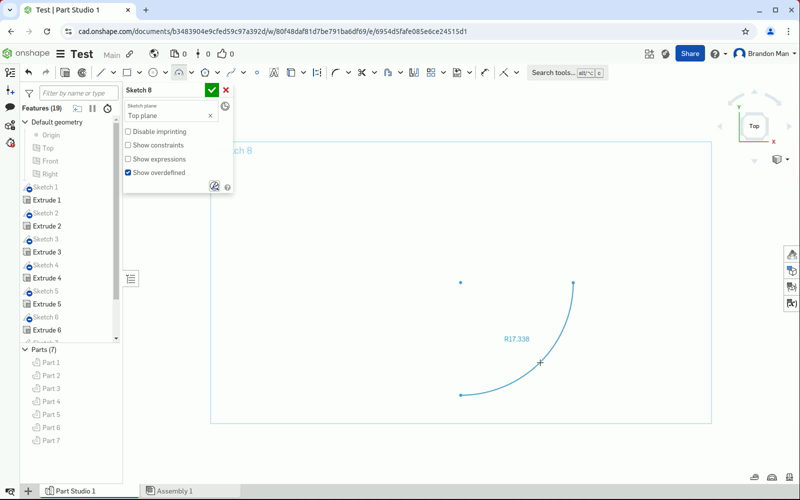
key_up(shift)
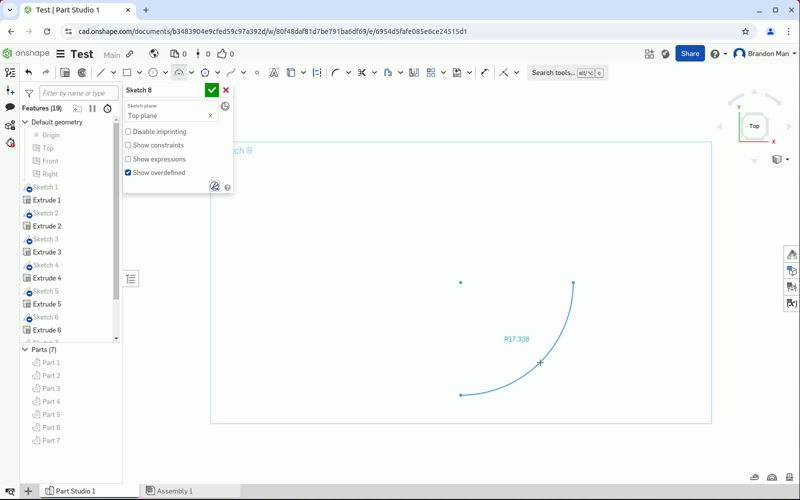
key(esc)
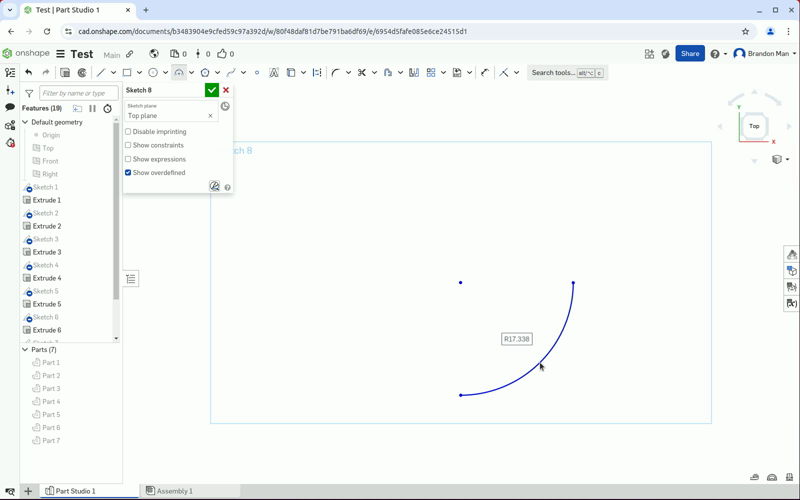
key(l)
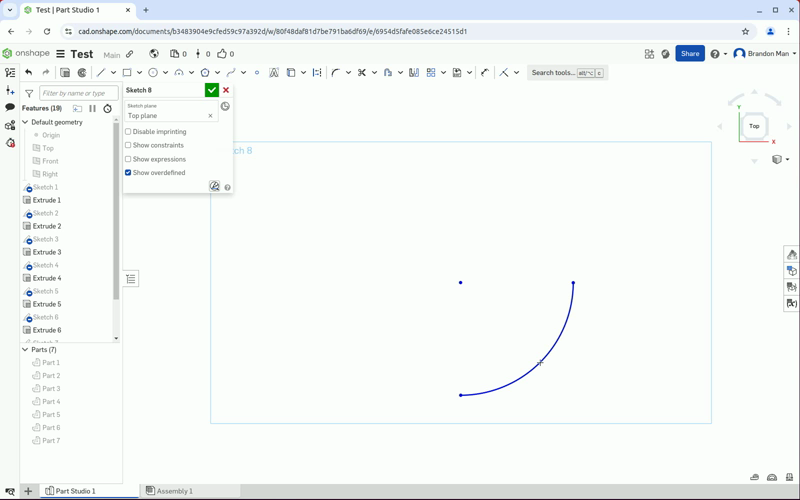
mouse_move(573, 282)
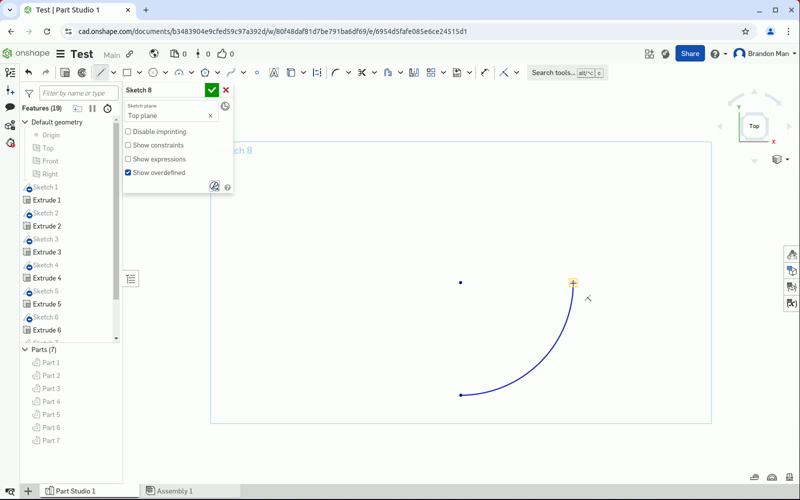
click(573, 282)
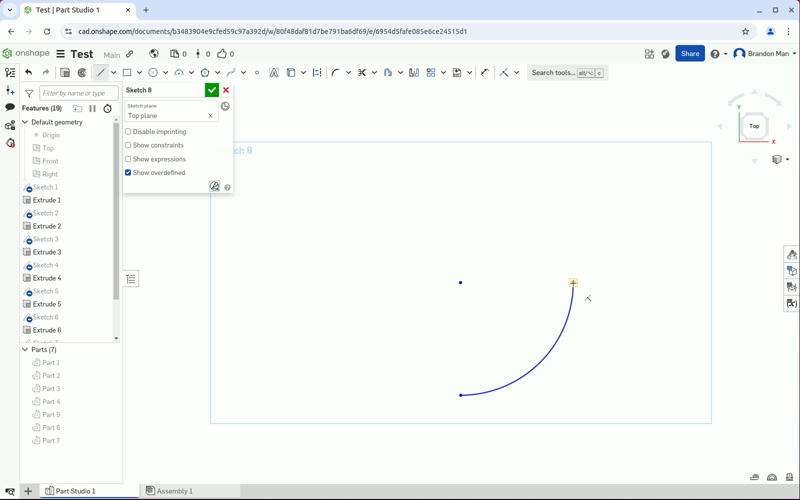
key_down(shift)
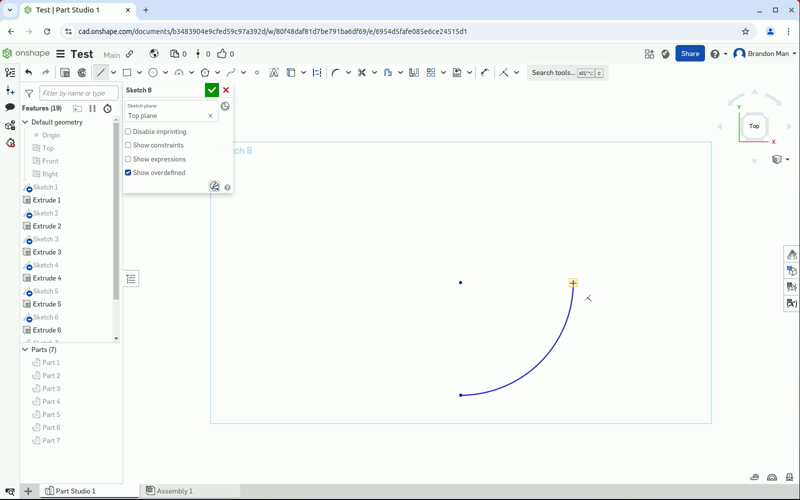
mouse_move(507, 282)
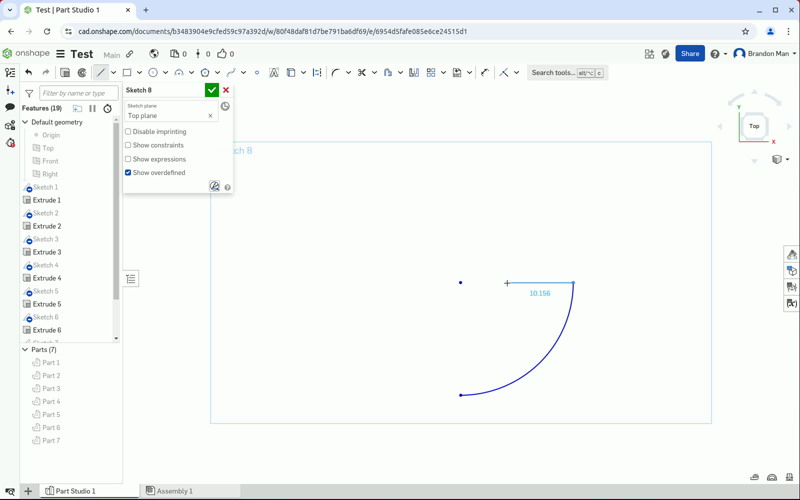
click(507, 282)
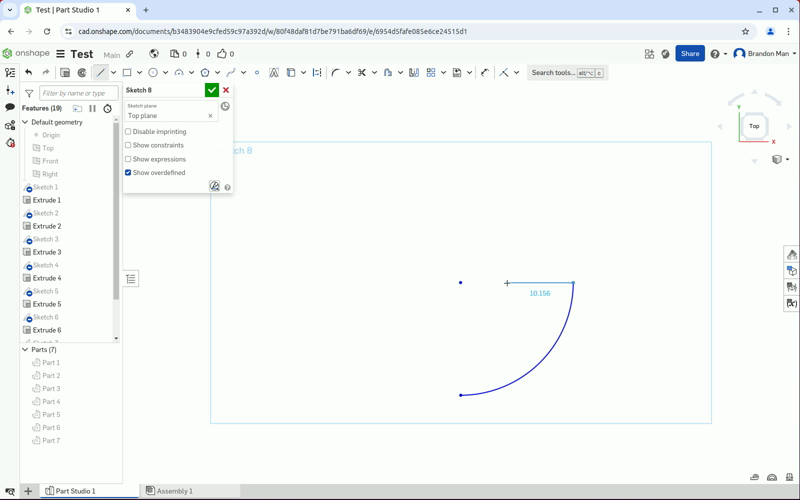
key_up(shift)
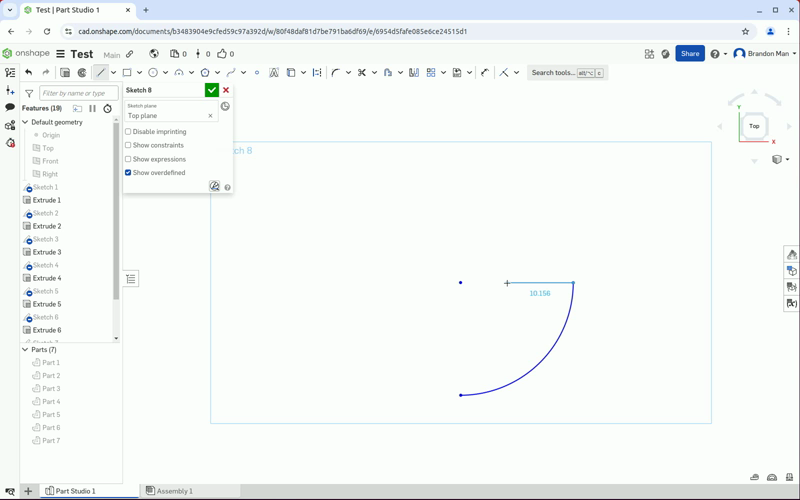
key(esc)
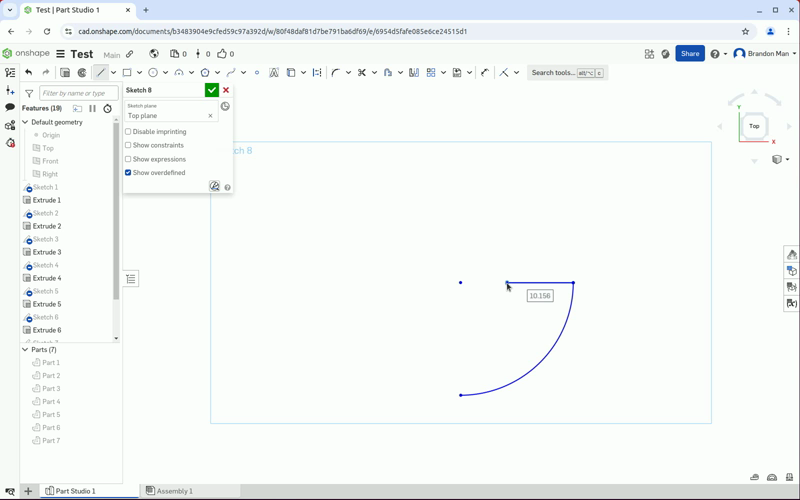
key(a)
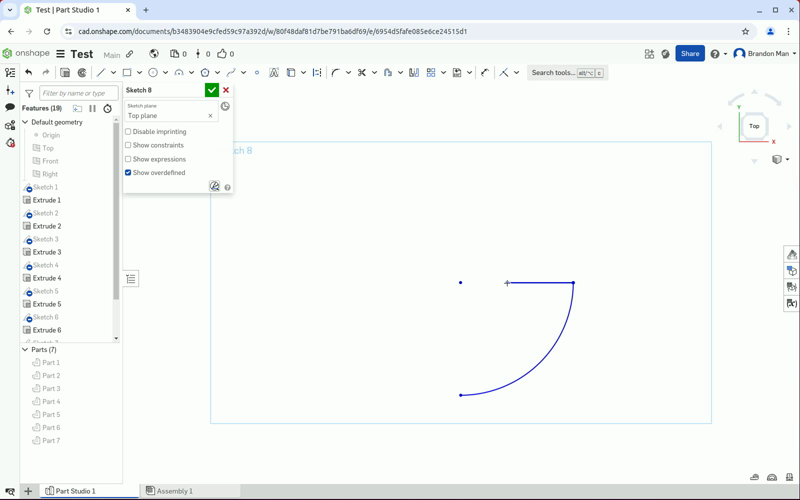
mouse_move(507, 282)
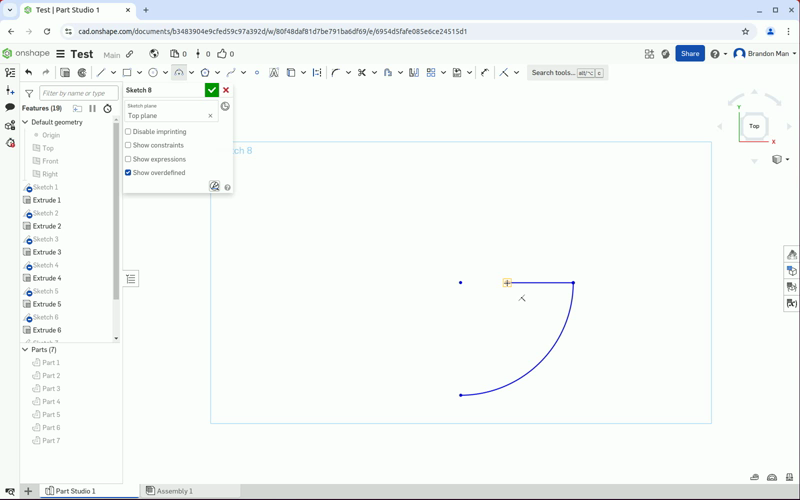
click(507, 282)
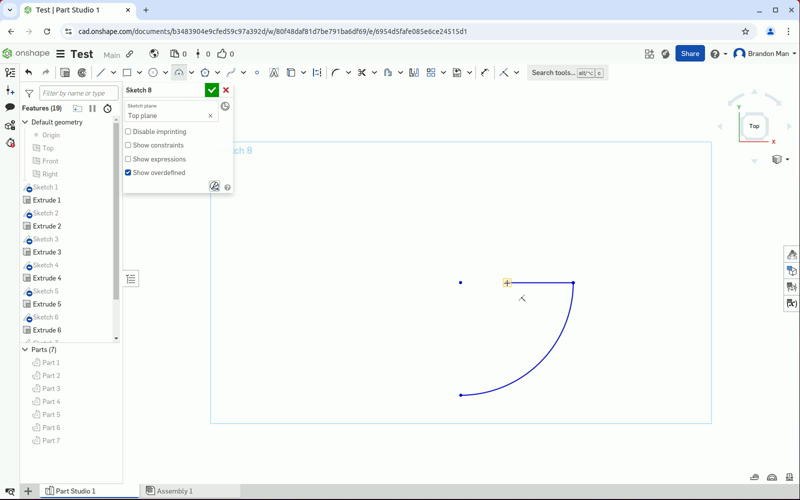
key_down(shift)
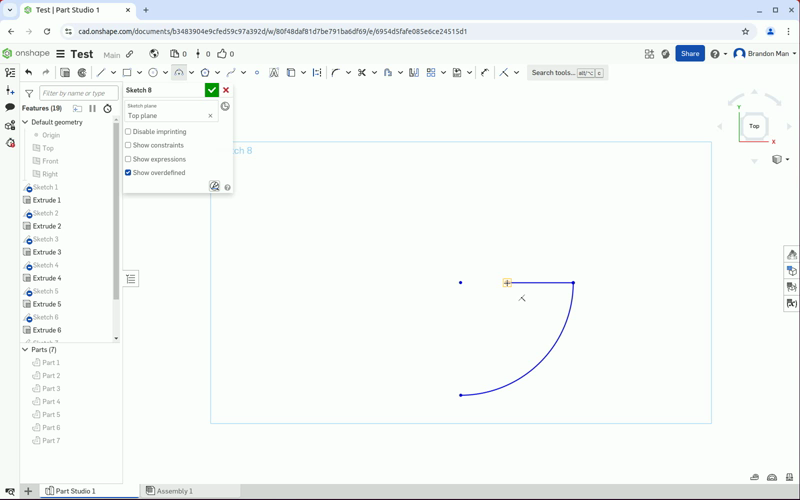
mouse_move(502, 282)
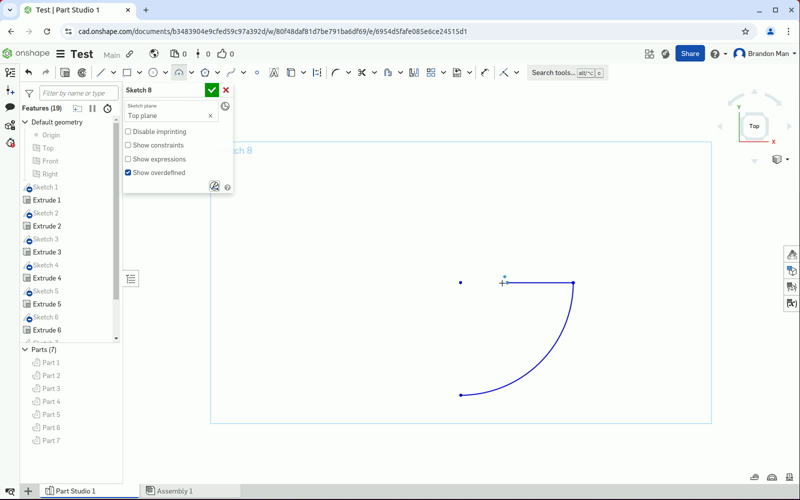
scroll(6)
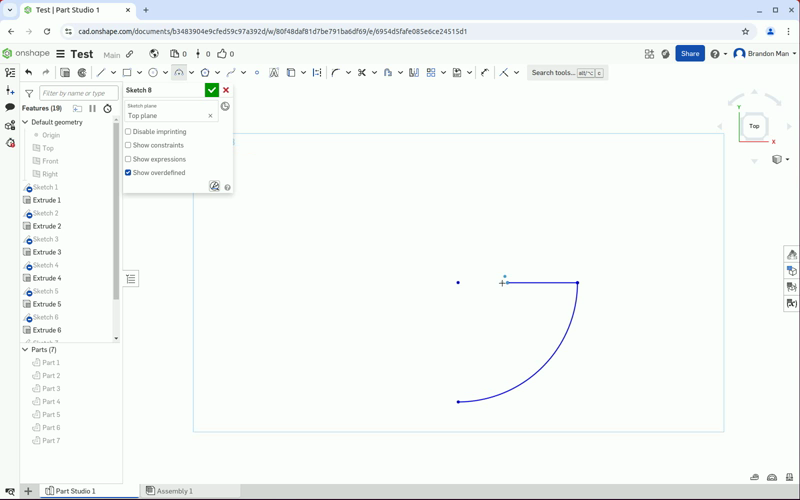
scroll(6)
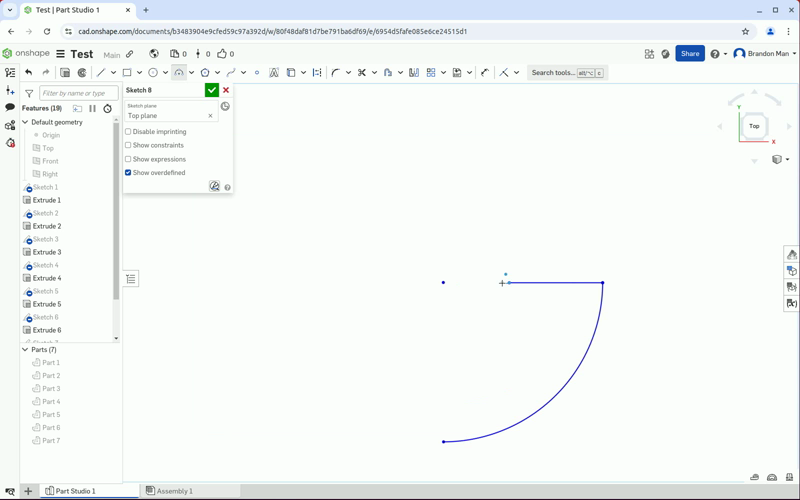
scroll(6)
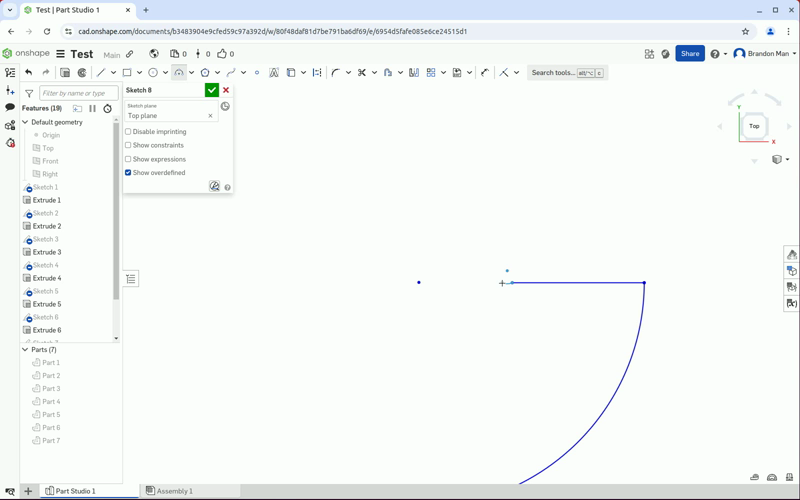
scroll(6)
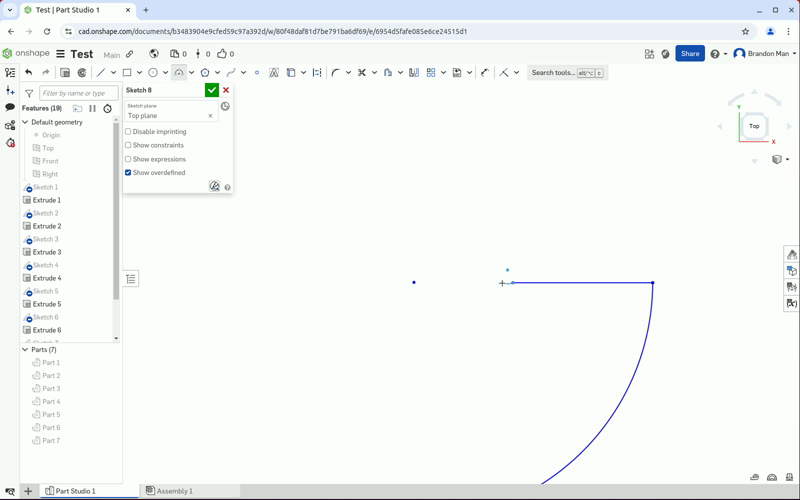
scroll(6)
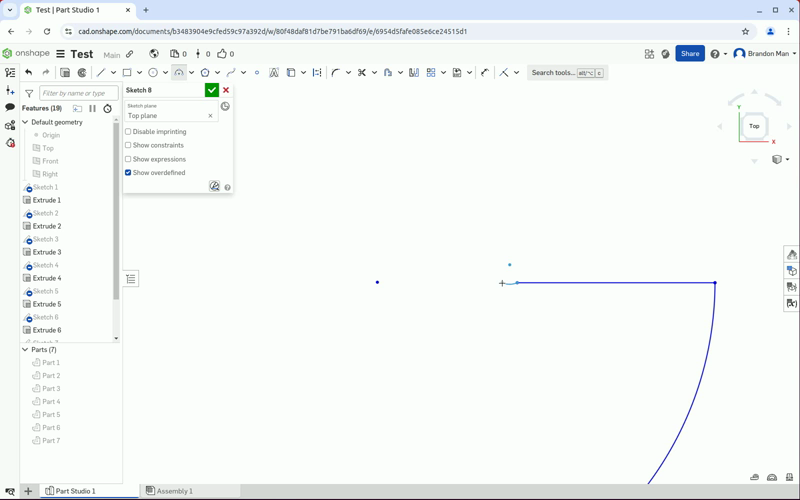
scroll(6)
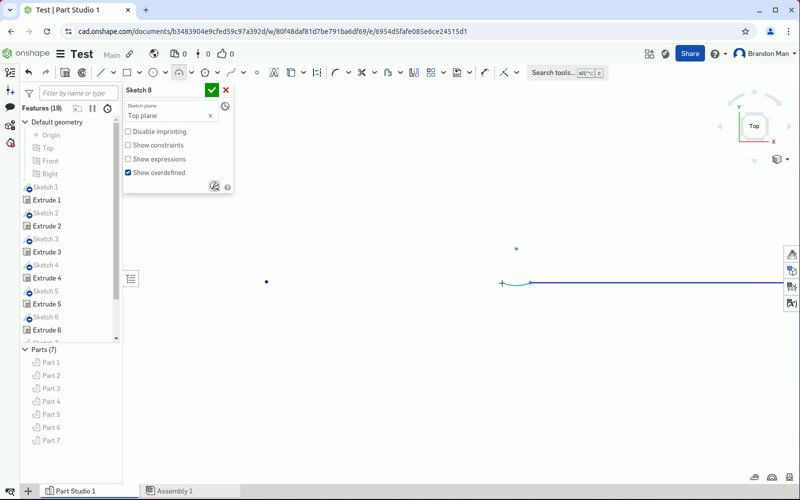
scroll(6)
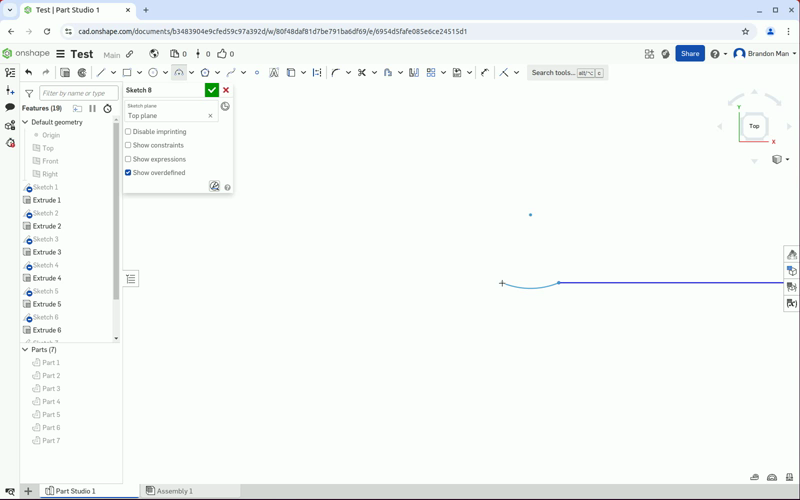
click(502, 282)
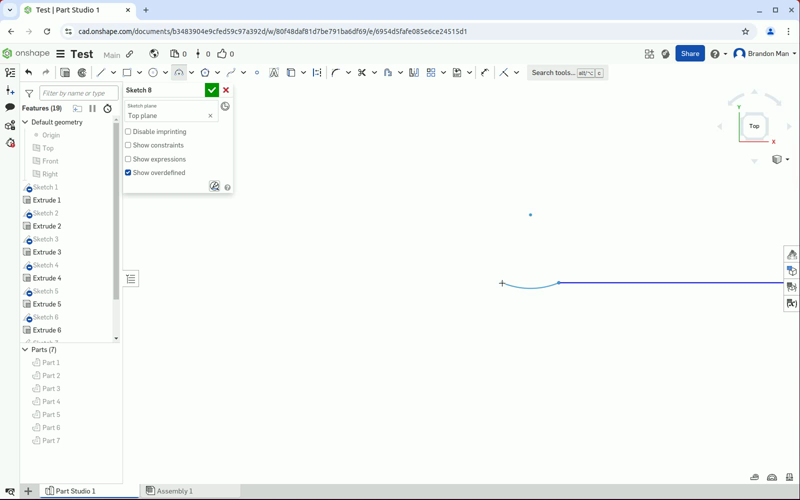
scroll(-6)
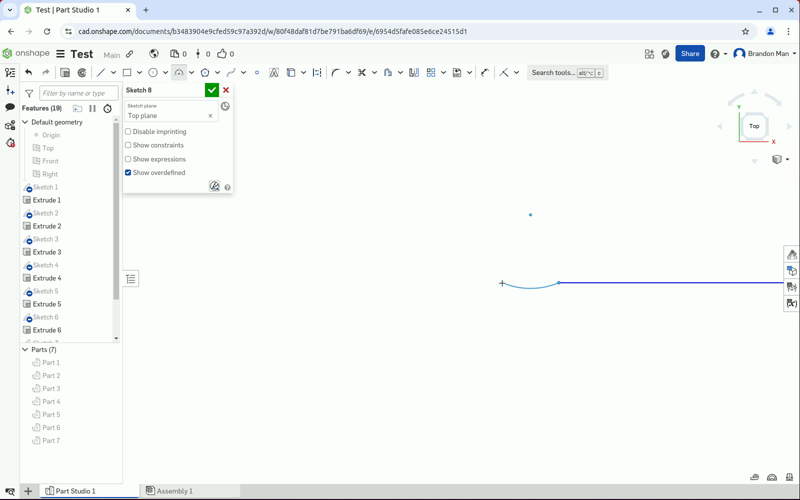
scroll(-6)
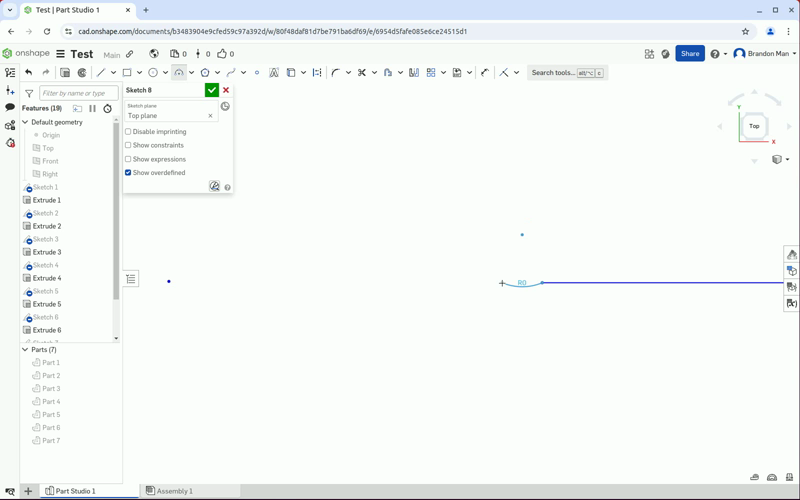
scroll(-6)
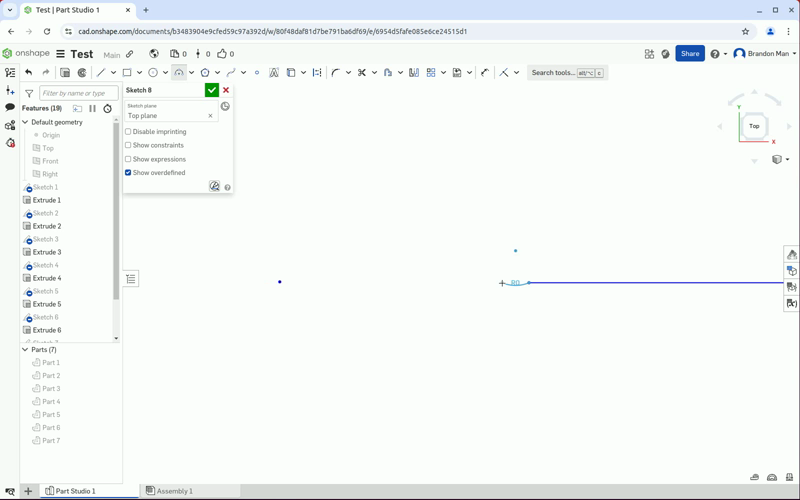
scroll(-6)
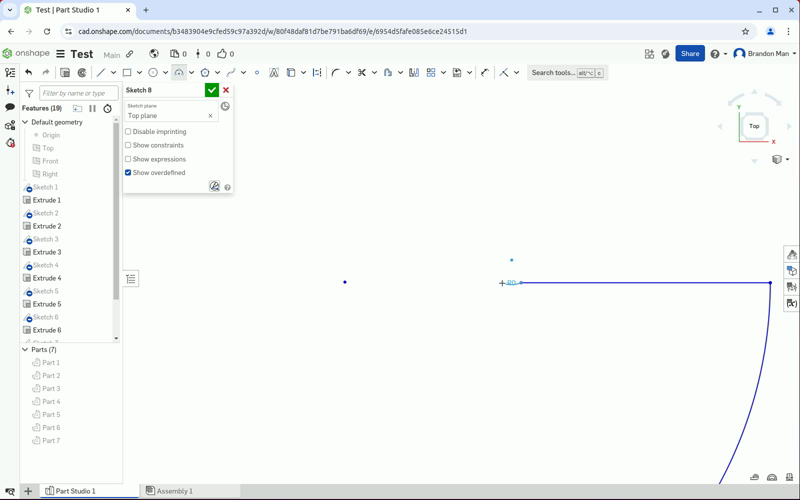
scroll(-6)
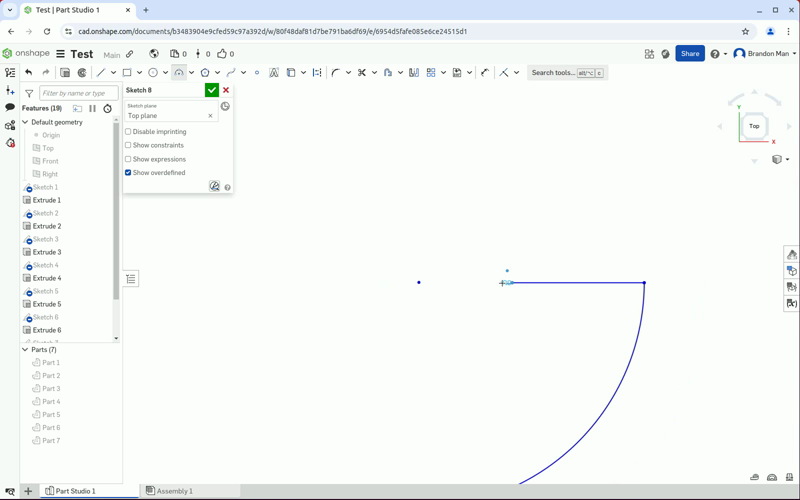
scroll(-6)
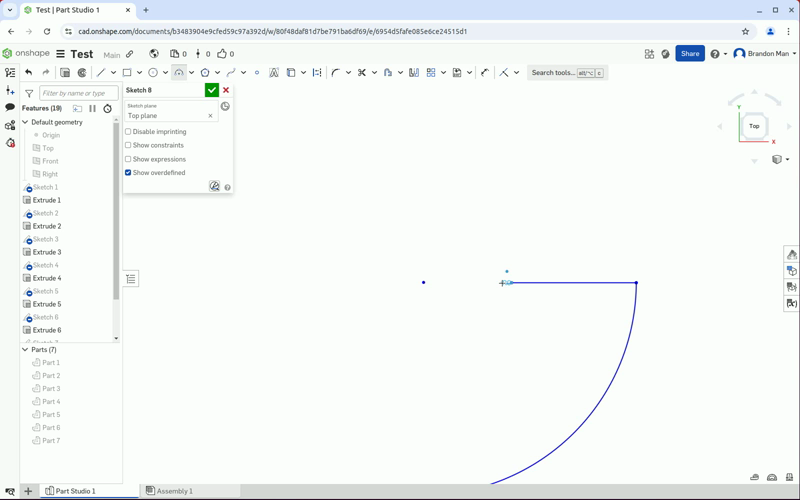
scroll(-6)
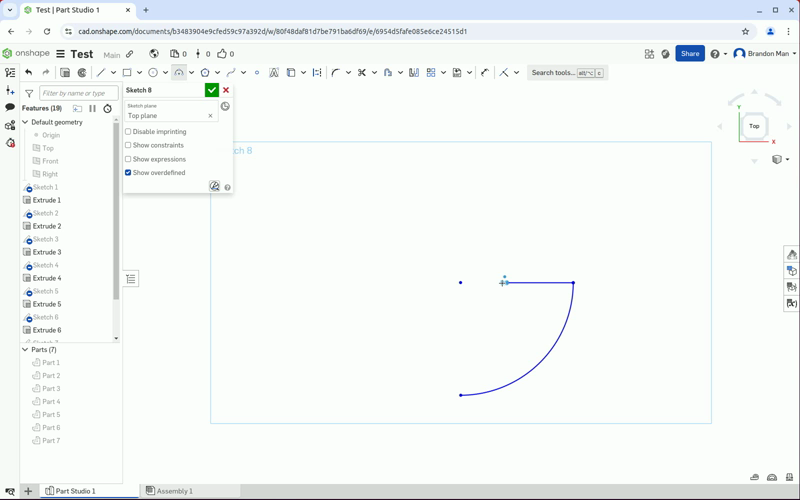
mouse_move(504, 285)
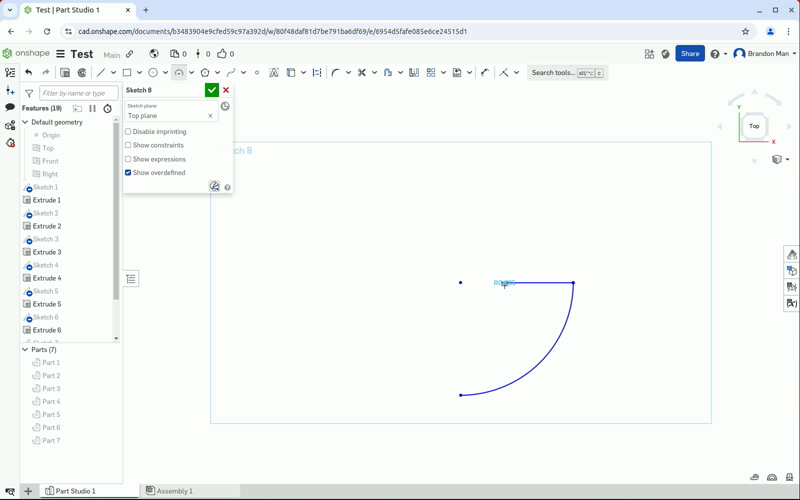
scroll(6)
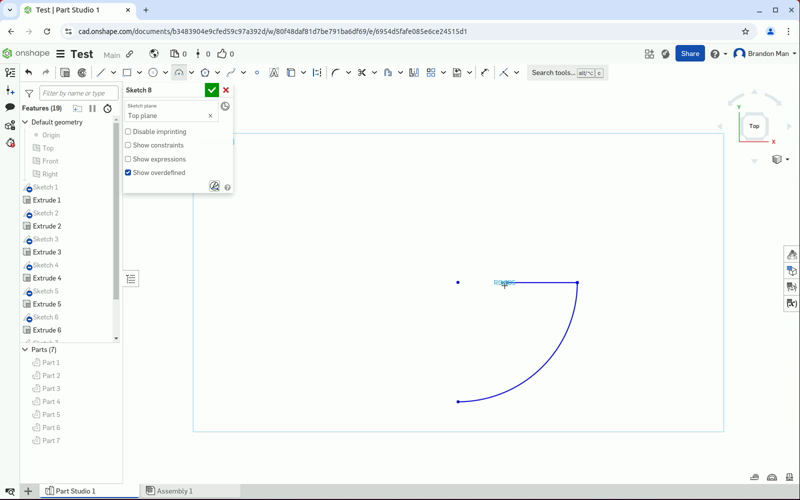
scroll(6)
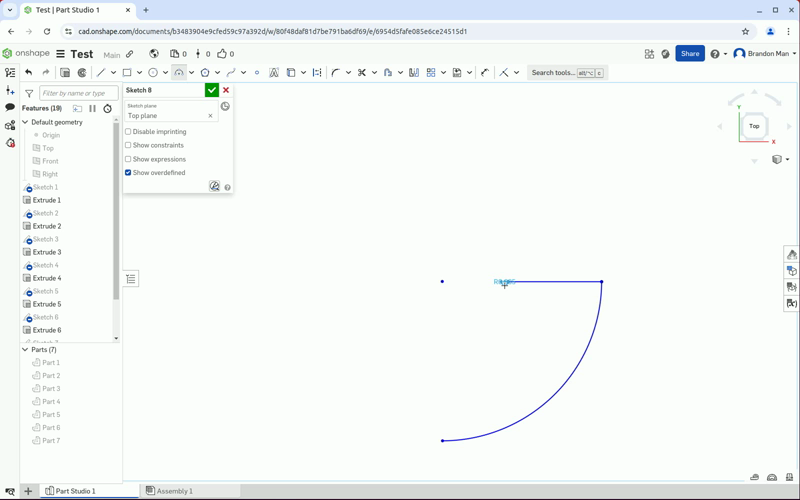
scroll(6)
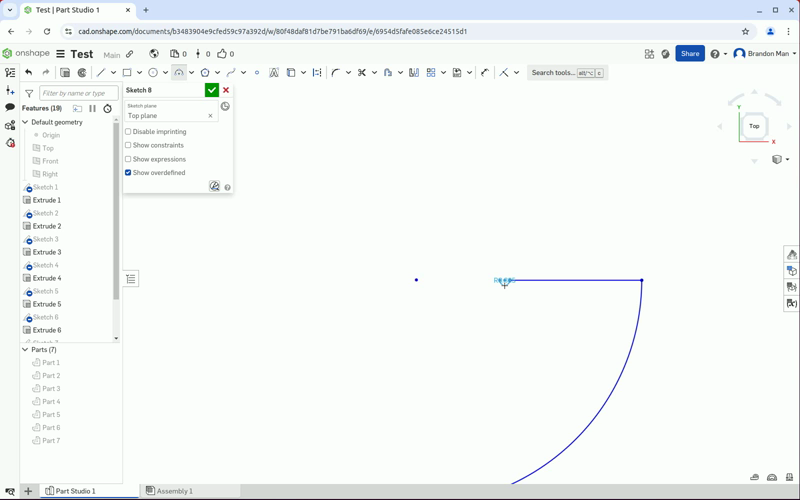
scroll(6)
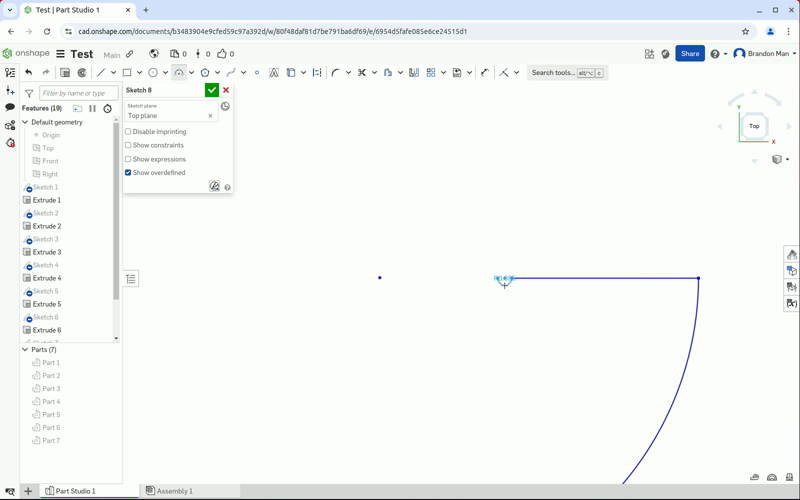
scroll(6)
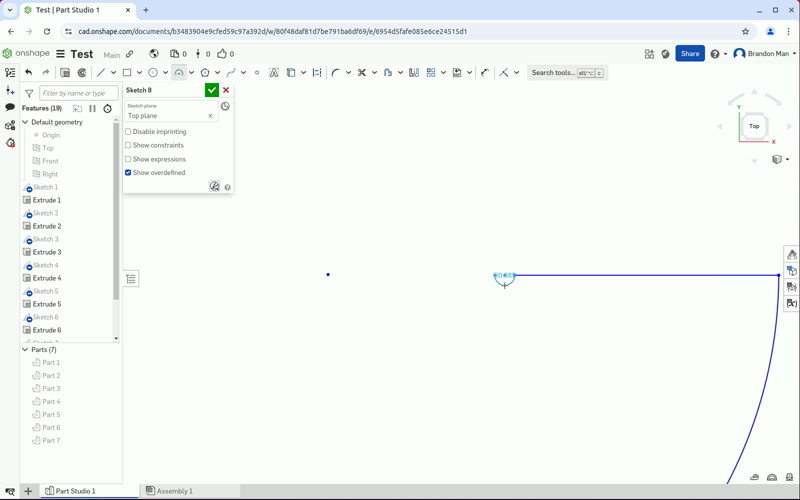
scroll(6)
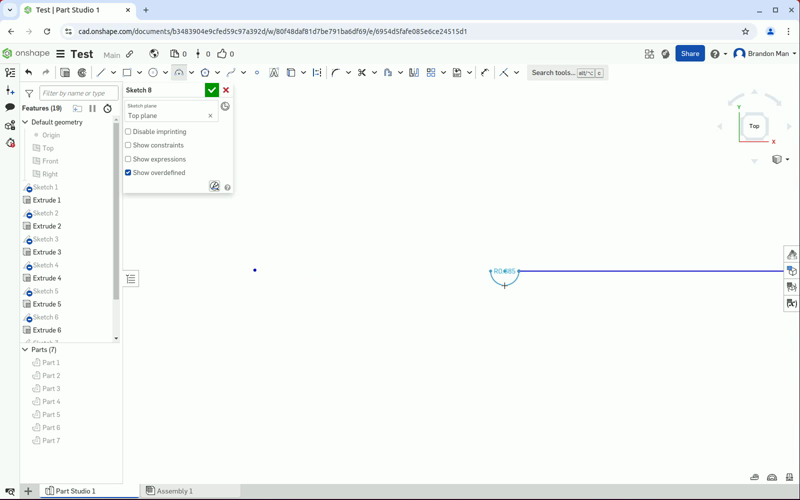
scroll(6)
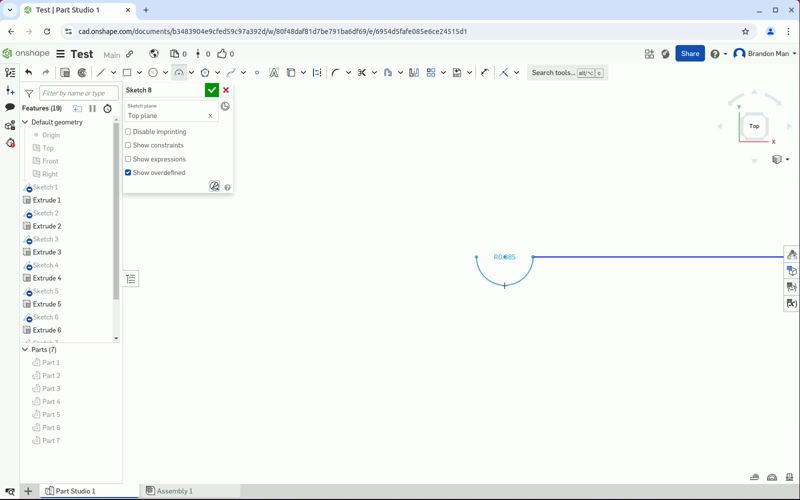
click(504, 285)
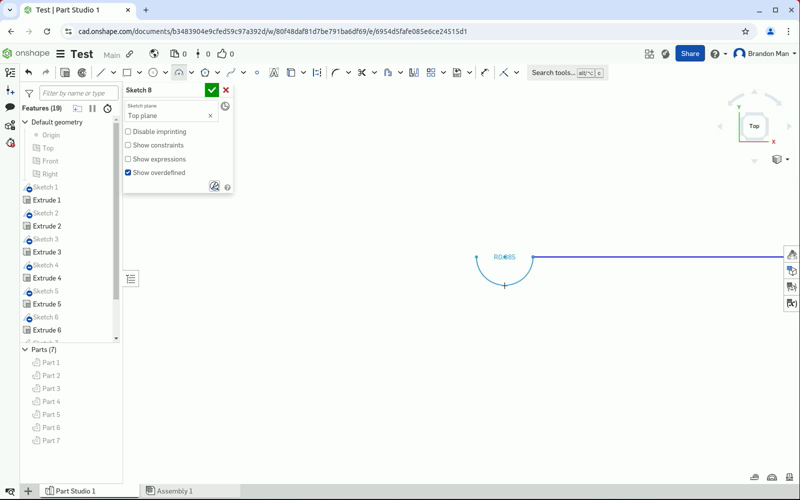
scroll(-6)
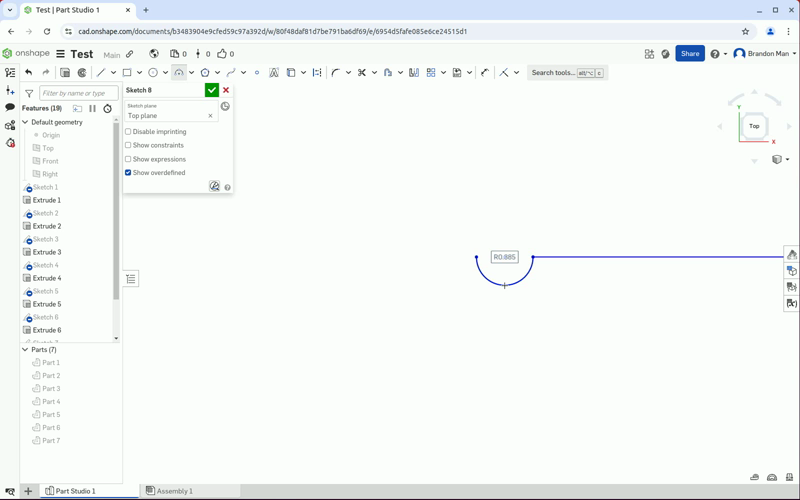
scroll(-6)
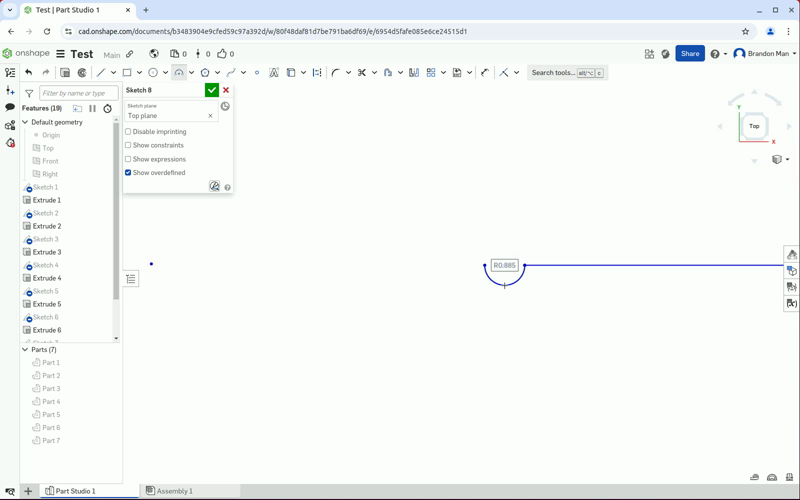
scroll(-6)
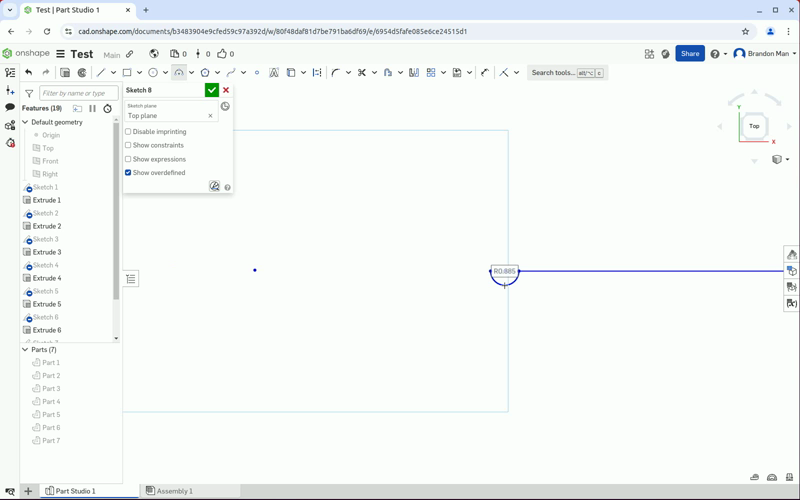
scroll(-6)
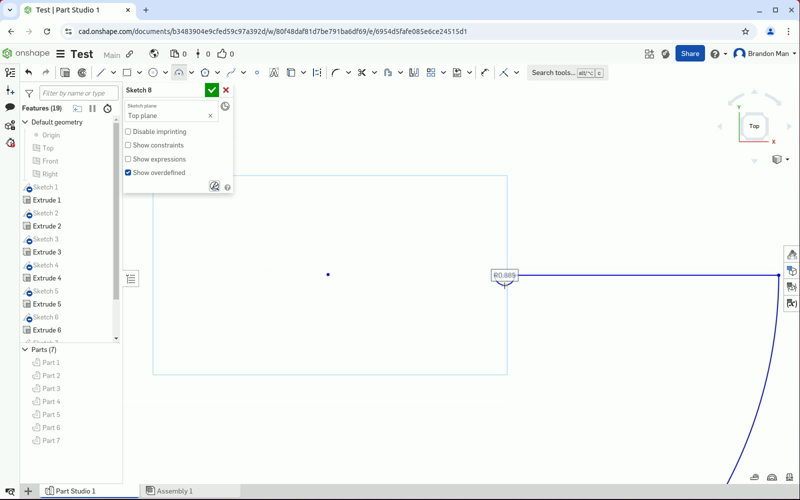
scroll(-6)
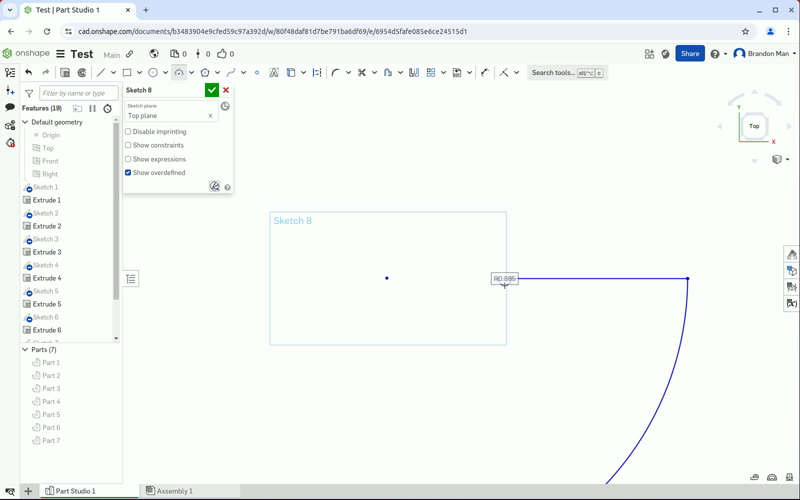
scroll(-6)
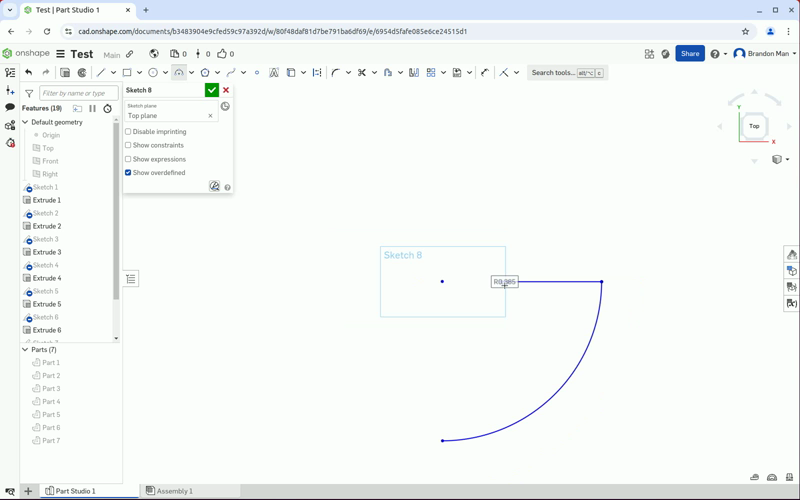
scroll(-6)
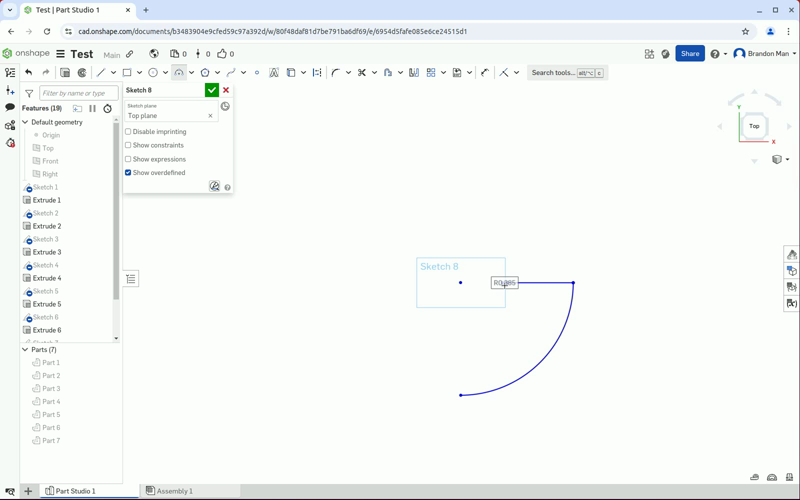
key_up(shift)
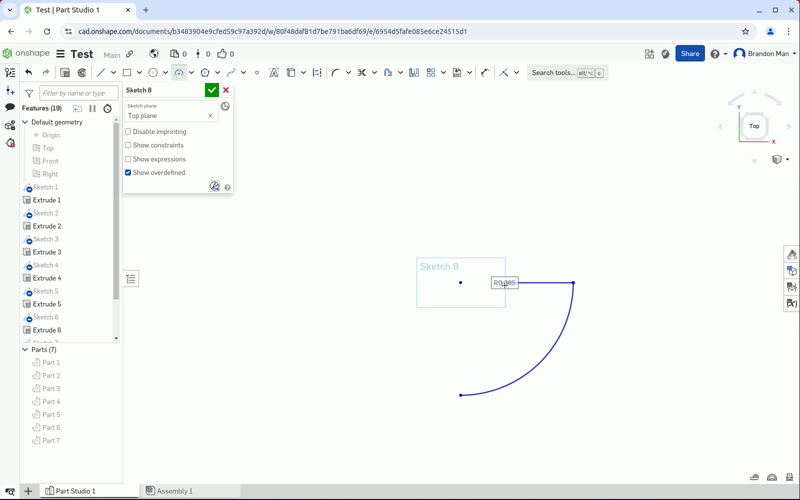
key(esc)
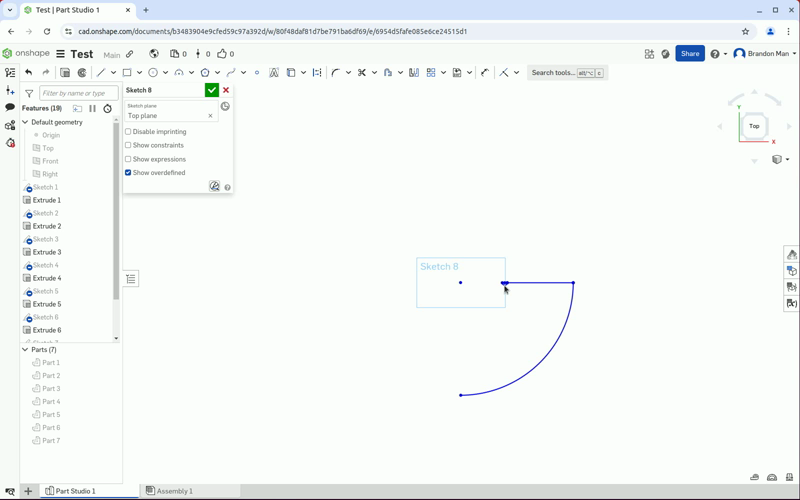
key(l)
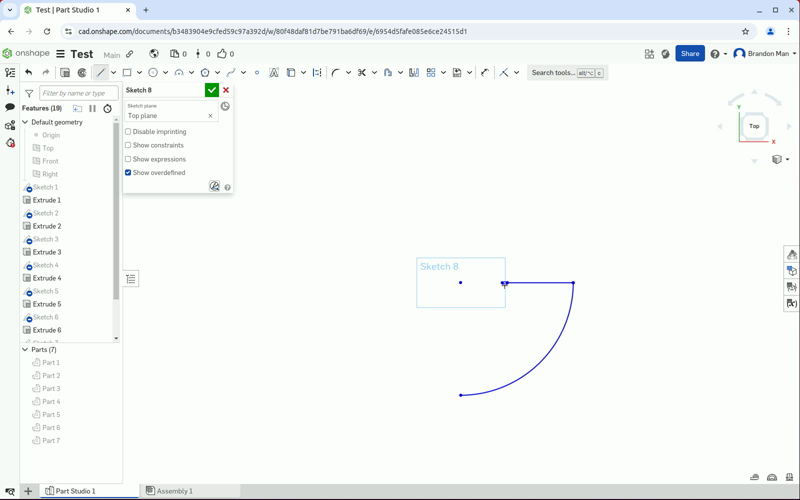
mouse_move(502, 282)
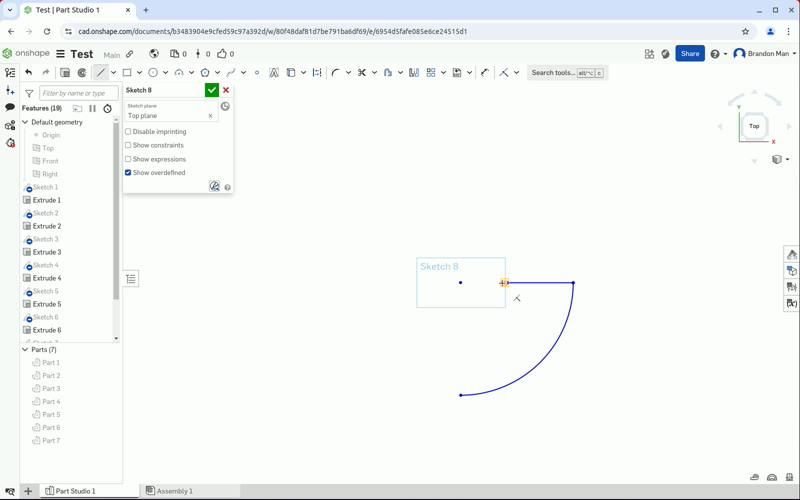
scroll(6)
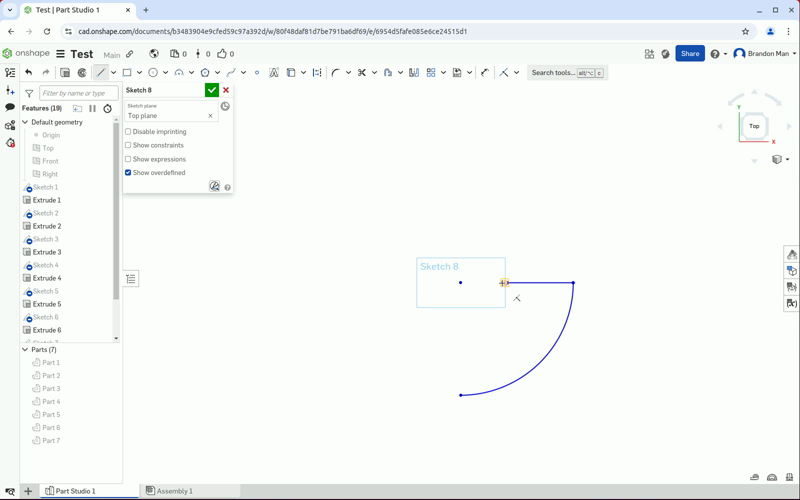
scroll(6)
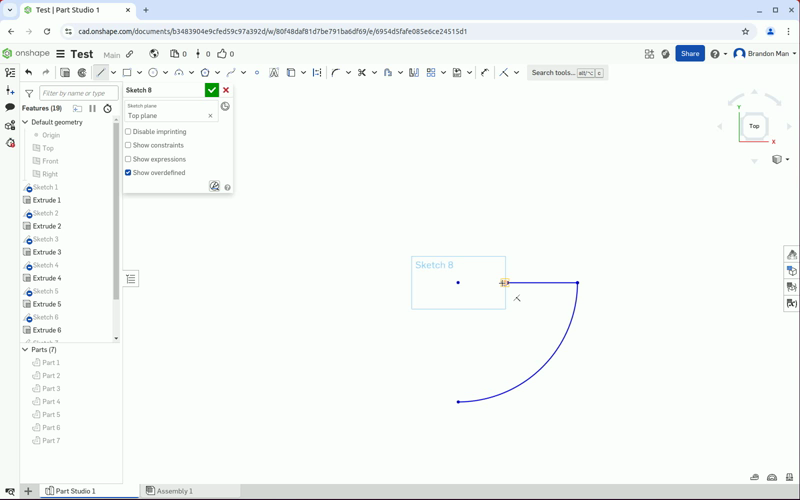
scroll(6)
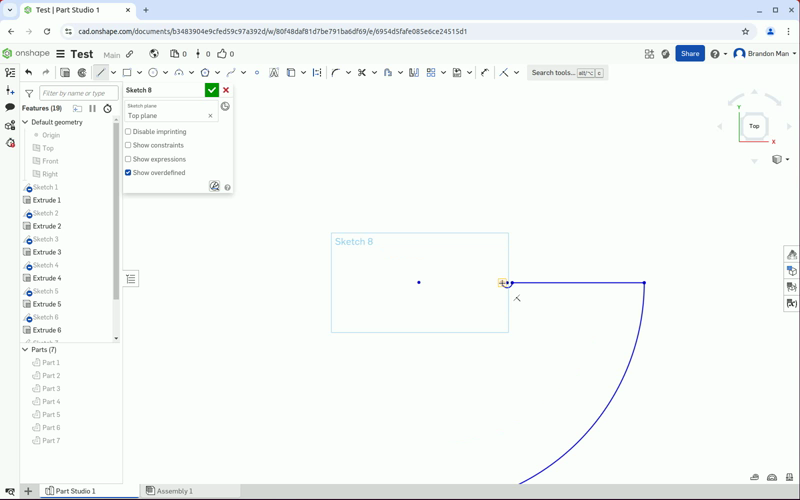
scroll(6)
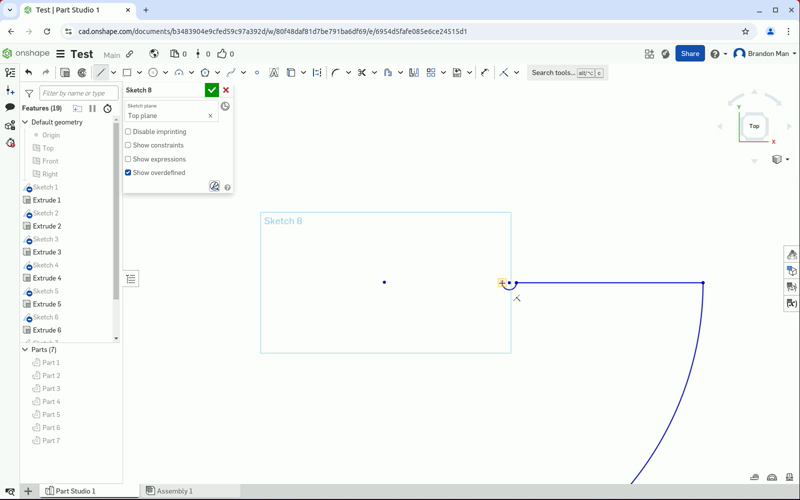
scroll(6)
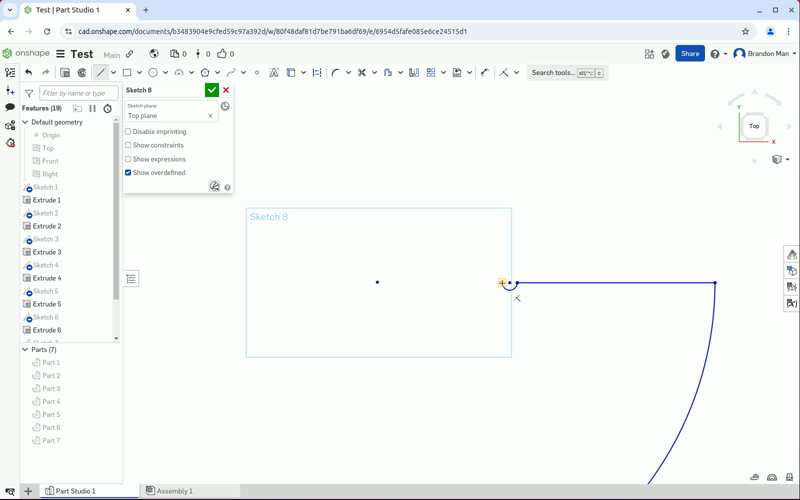
scroll(6)
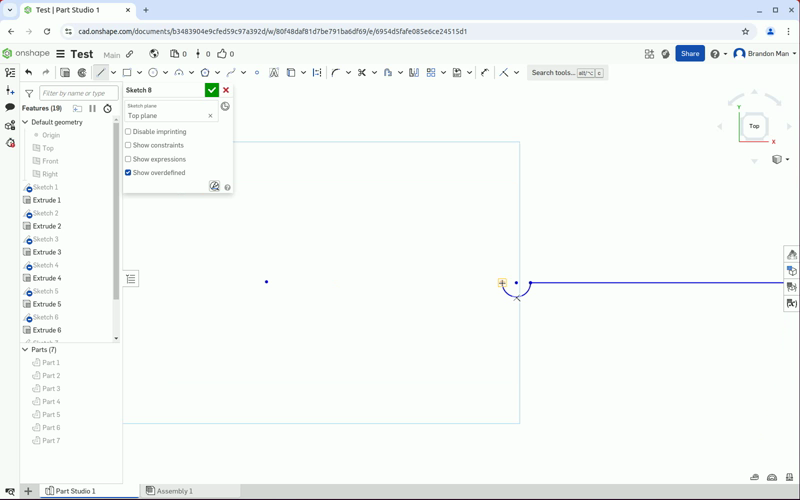
scroll(6)
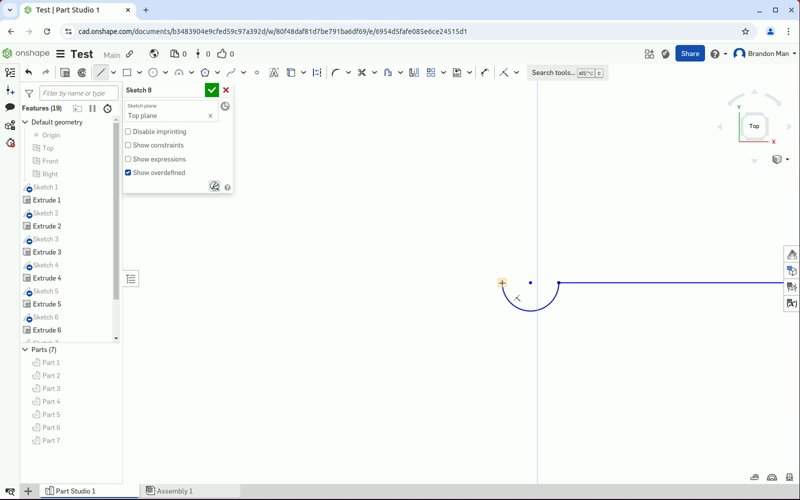
click(502, 282)
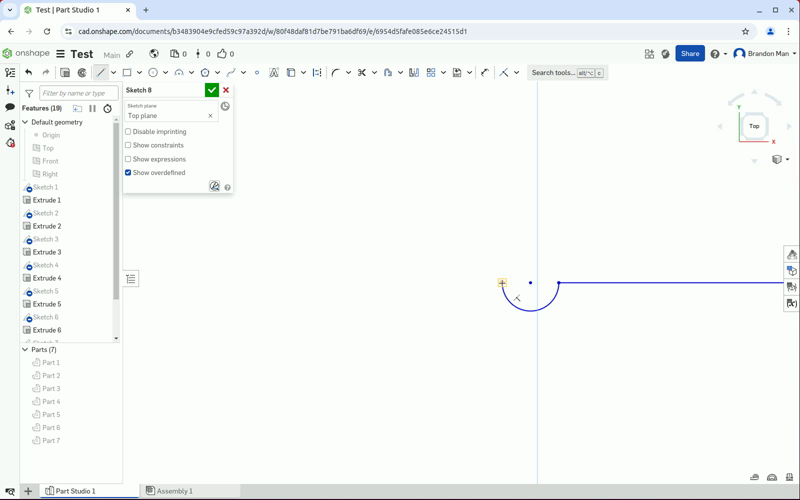
scroll(-6)
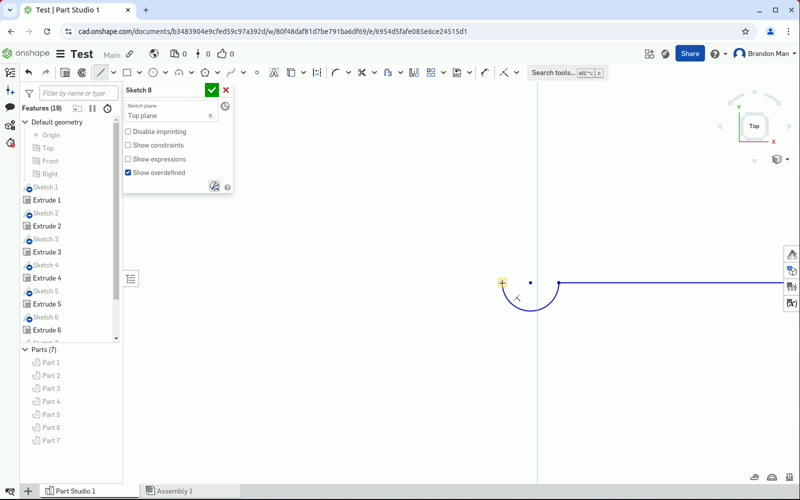
scroll(-6)
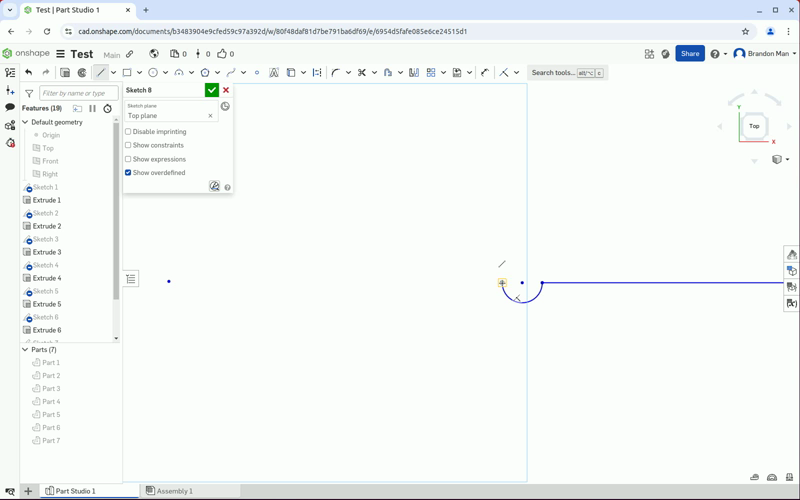
scroll(-6)
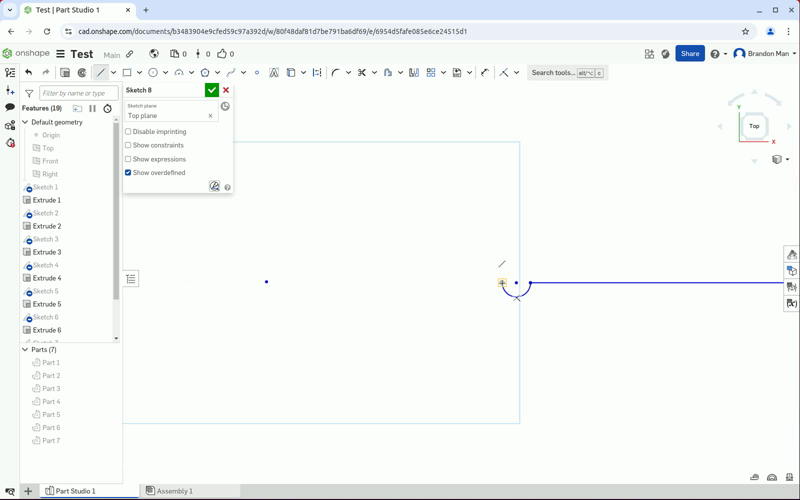
scroll(-6)
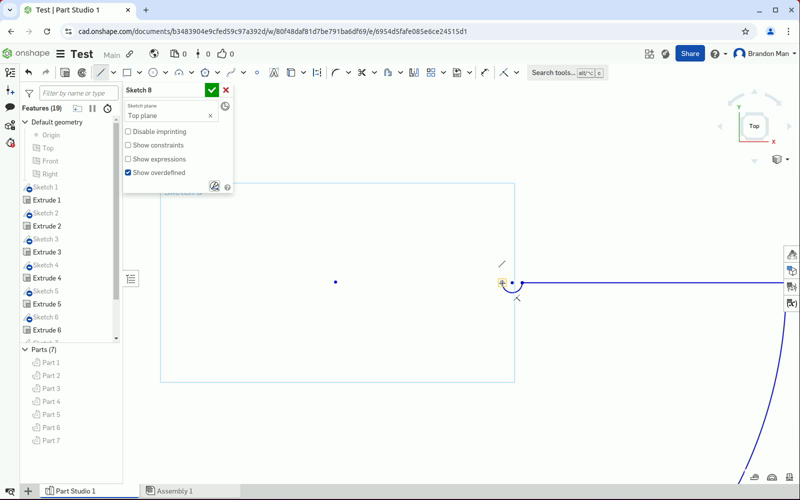
scroll(-6)
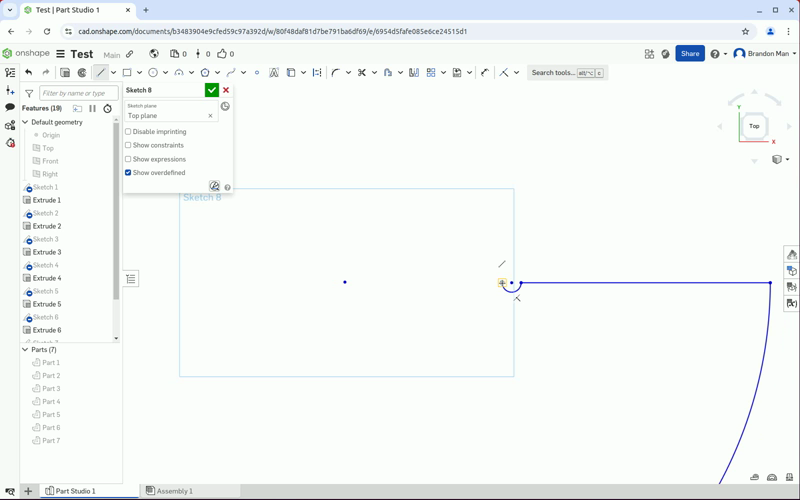
scroll(-6)
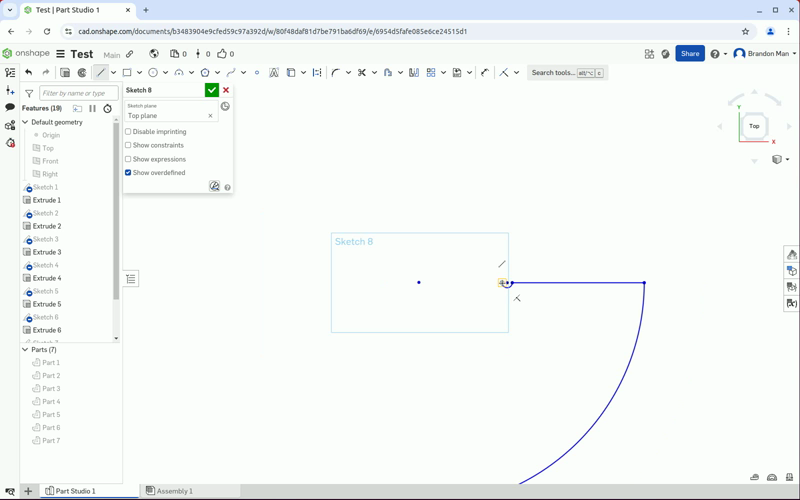
scroll(-6)
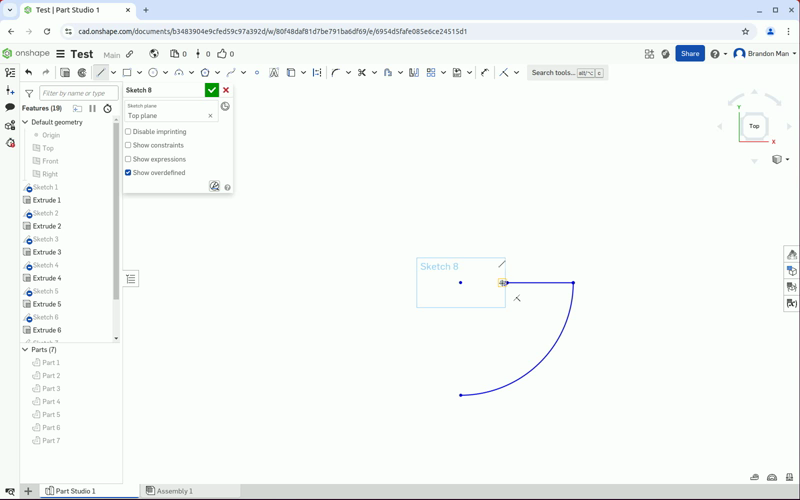
key_down(shift)
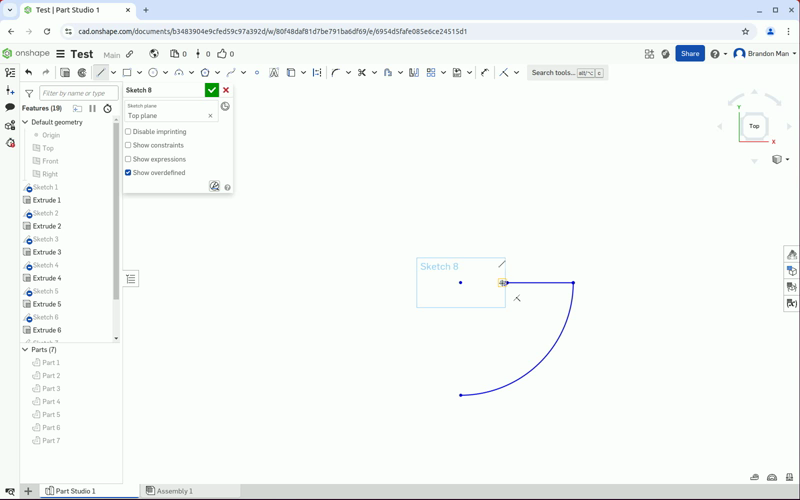
mouse_move(532, 282)
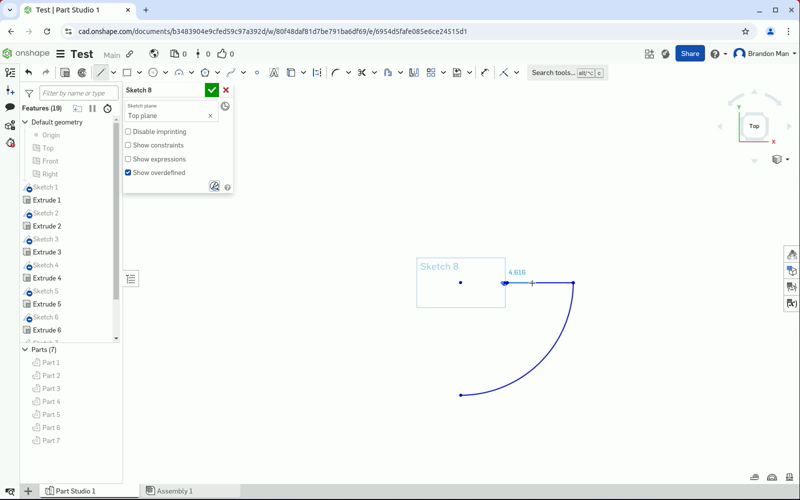
mouse_move(466, 282)
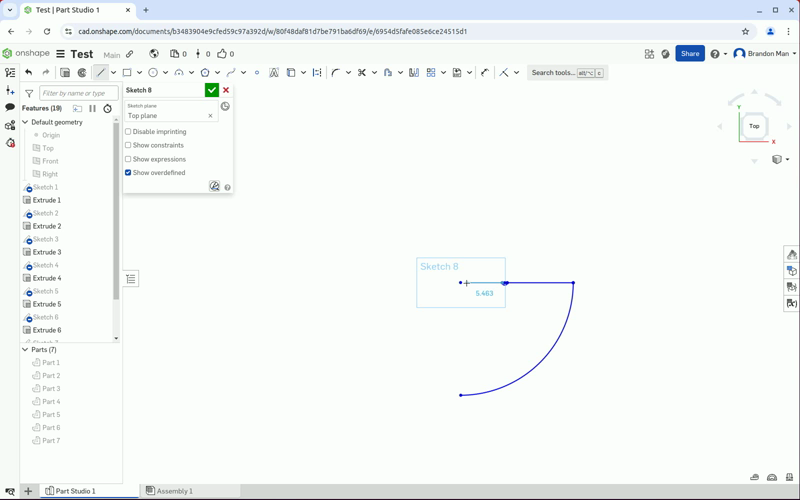
click(466, 282)
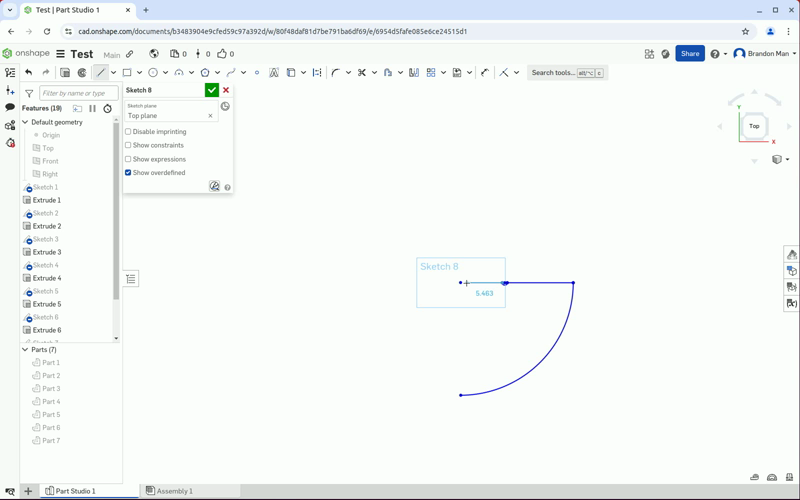
key_up(shift)
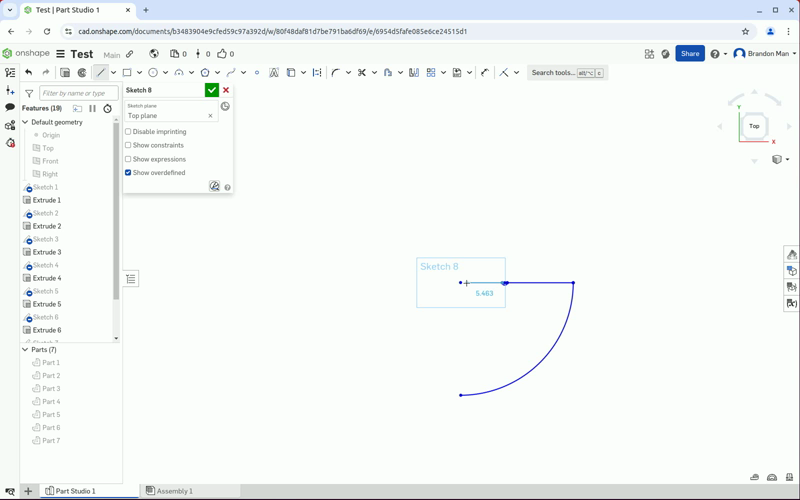
key(esc)
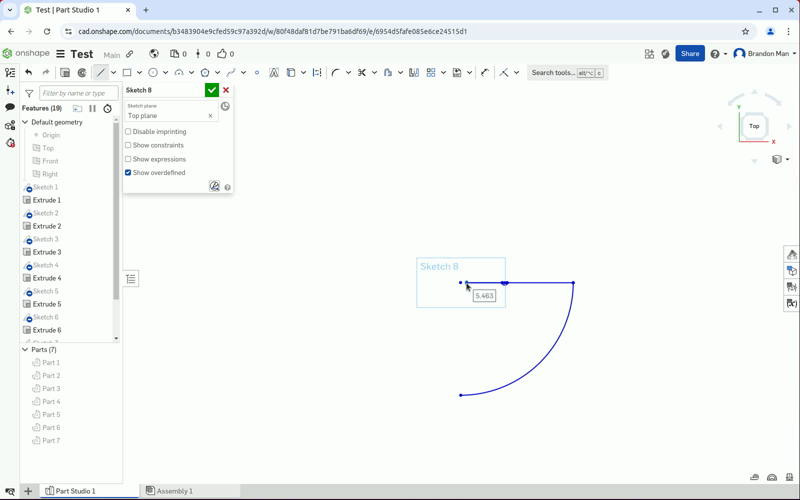
key(a)
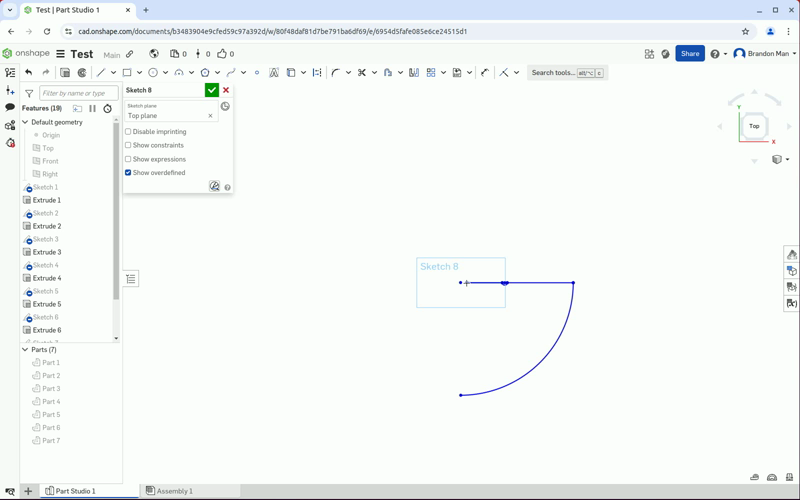
mouse_move(466, 282)
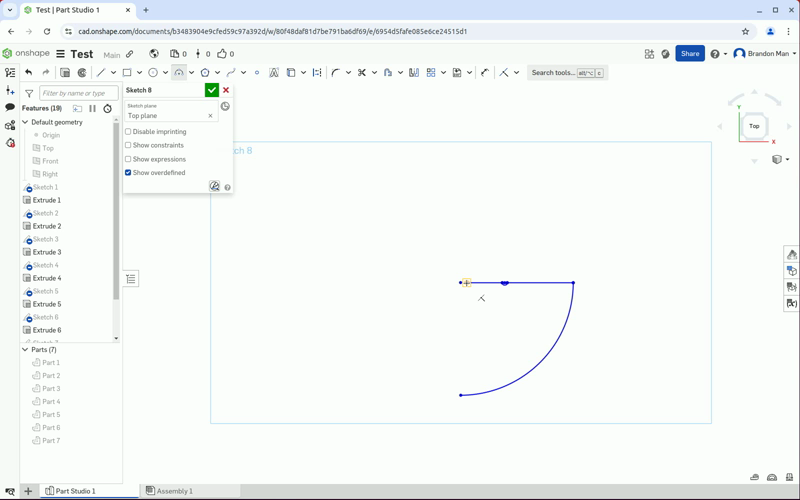
click(466, 282)
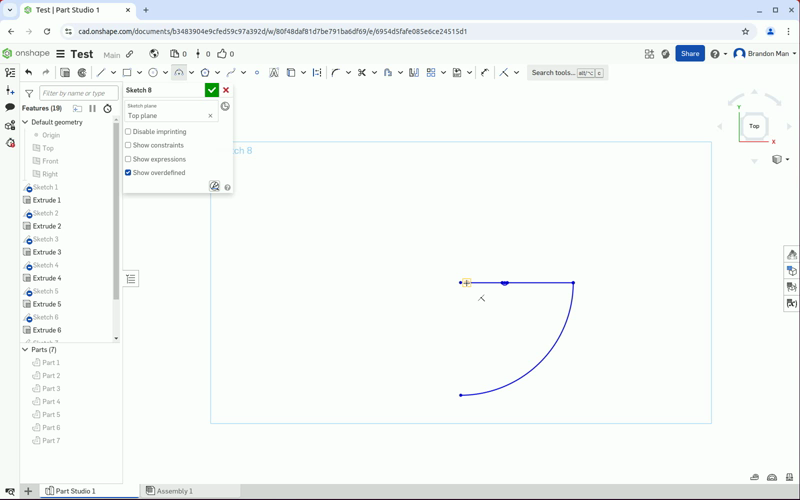
key_down(shift)
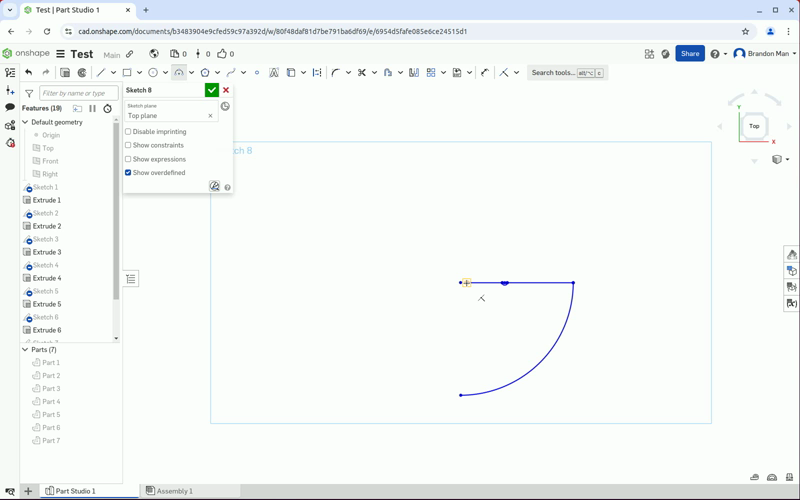
mouse_move(460, 288)
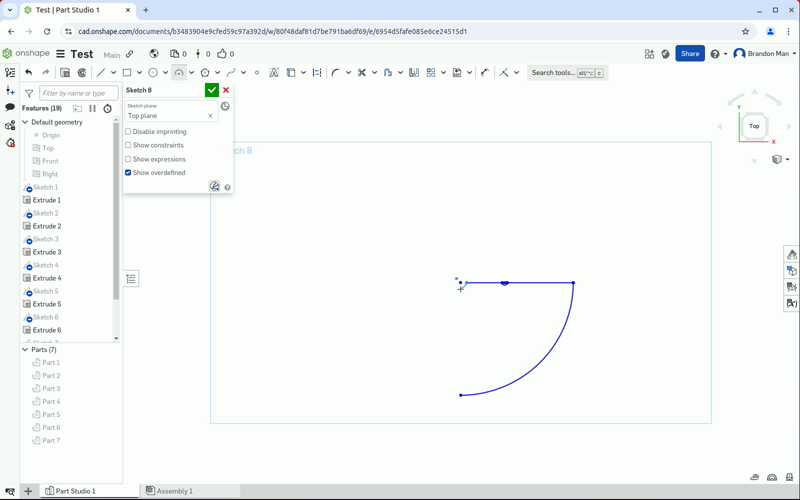
click(460, 288)
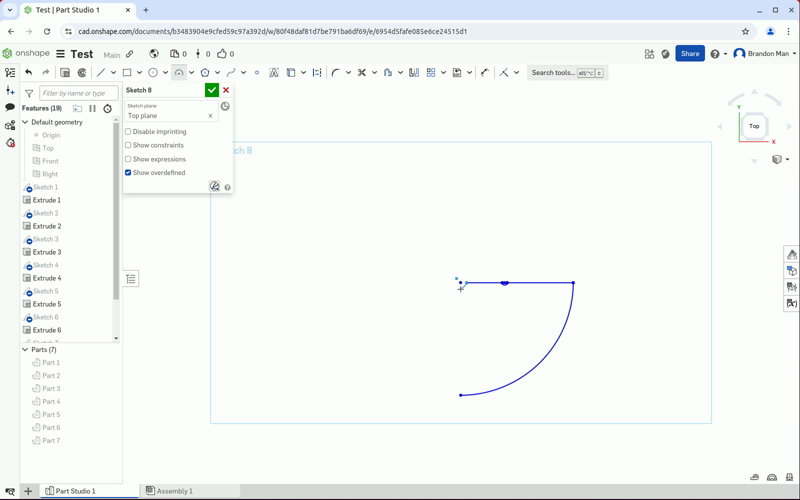
mouse_move(464, 287)
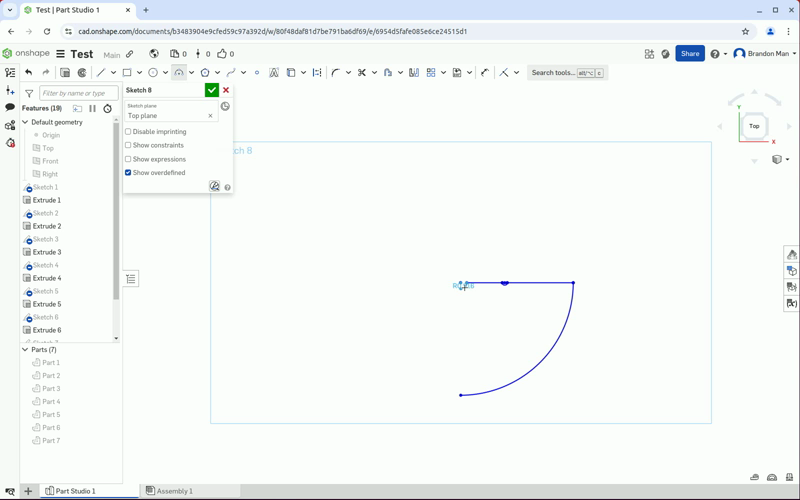
click(464, 287)
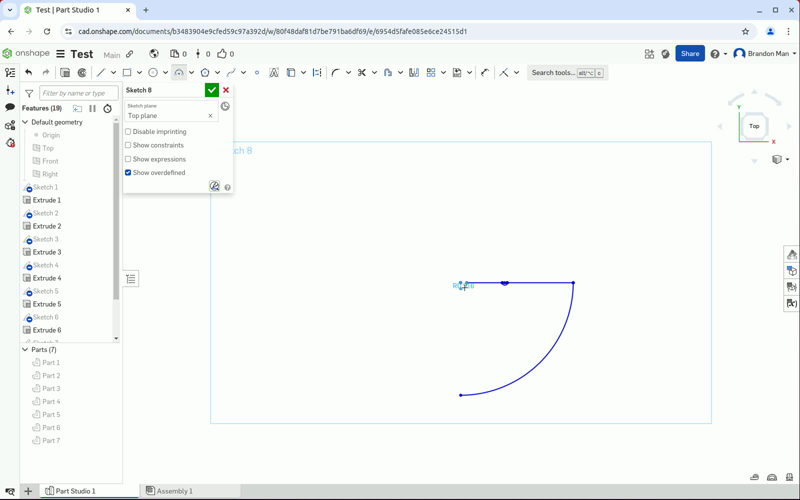
key_up(shift)
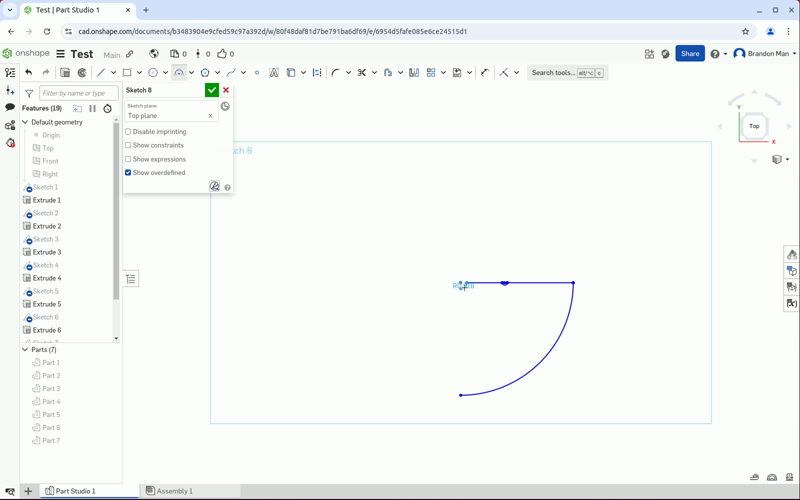
key(esc)
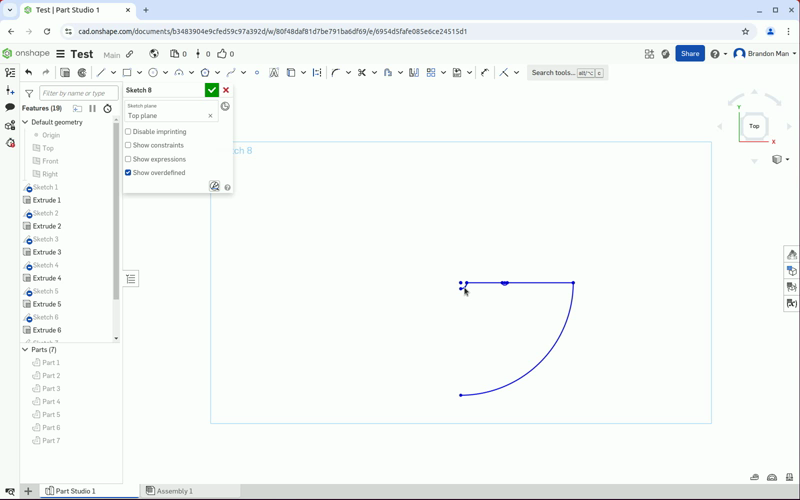
key(l)
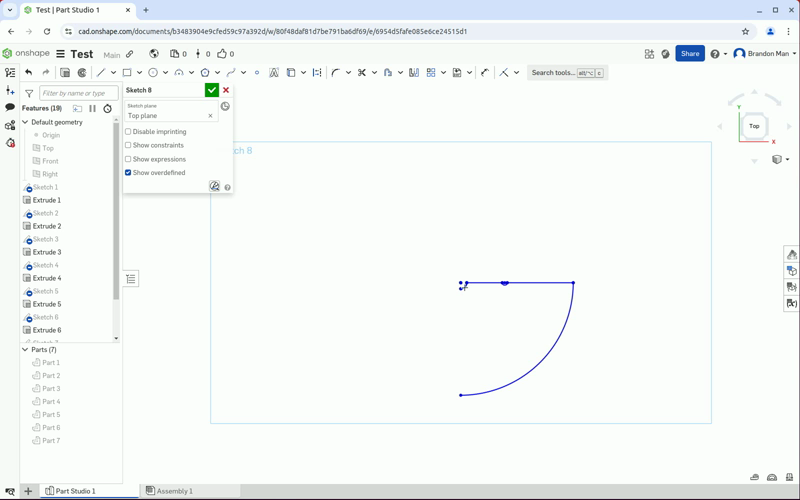
mouse_move(460, 288)
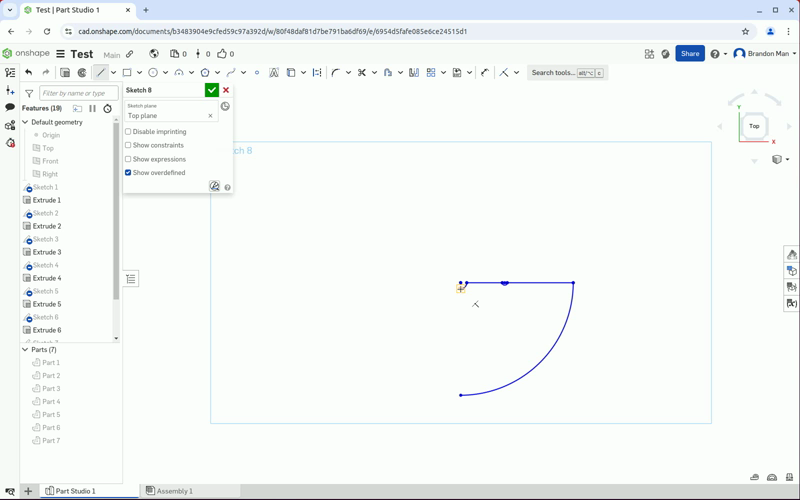
click(460, 288)
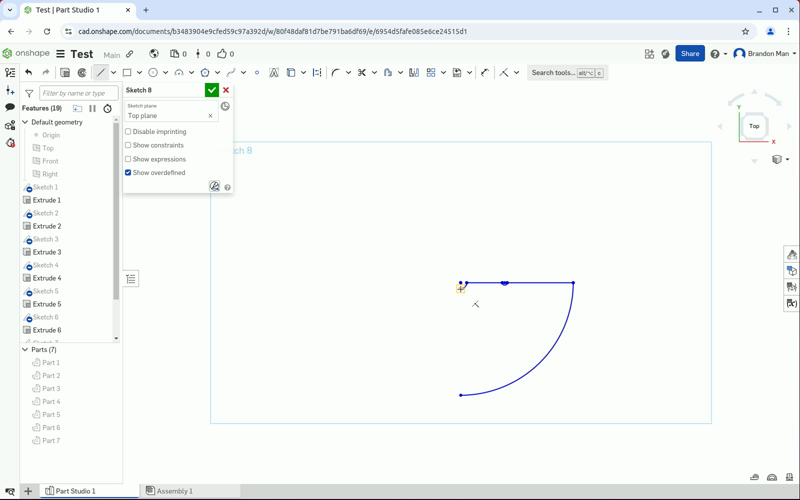
key_down(shift)
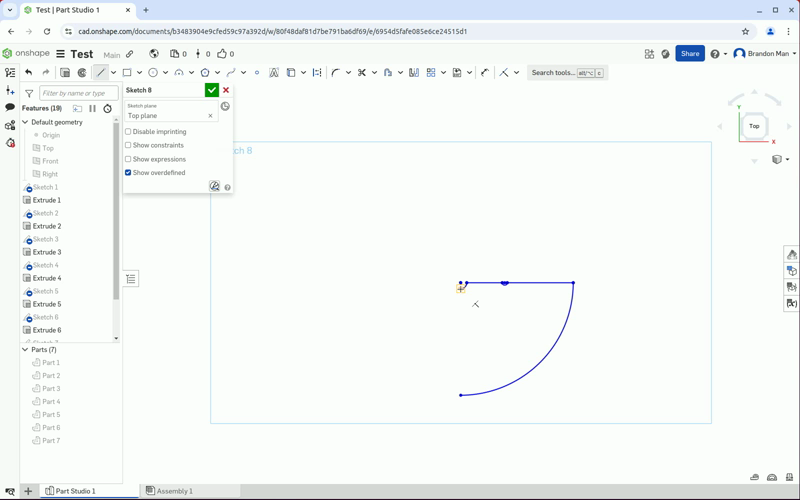
mouse_move(460, 395)
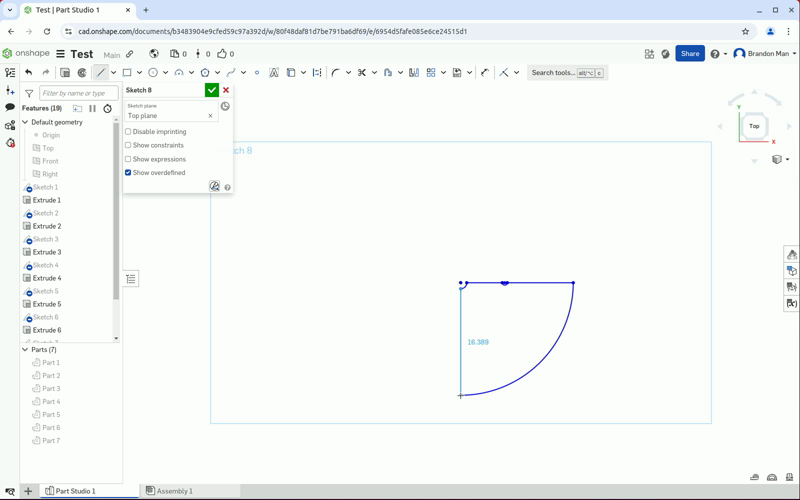
key_up(shift)
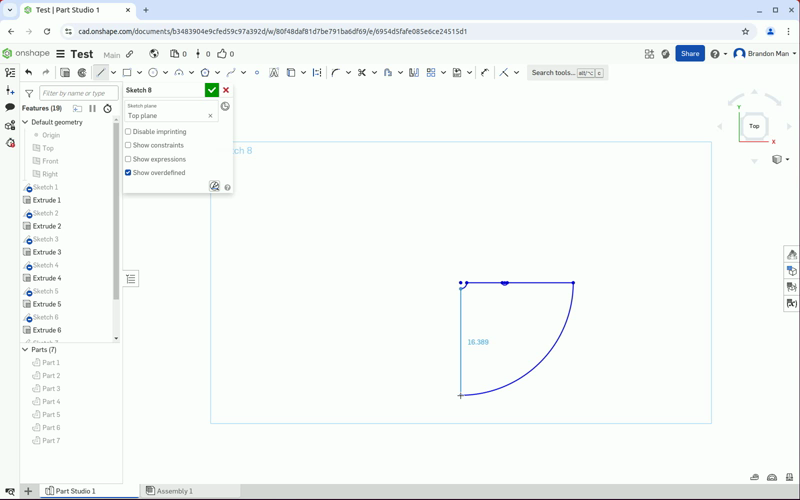
click(460, 395)
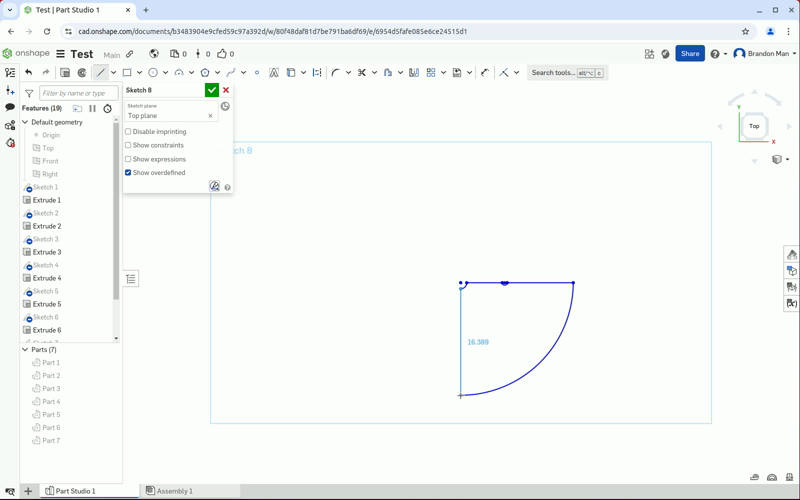
key(esc)
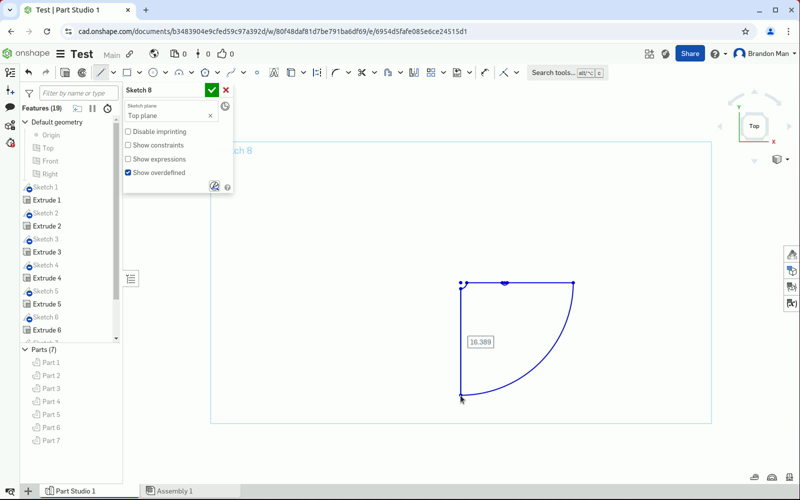
mouse_move(485, 349)
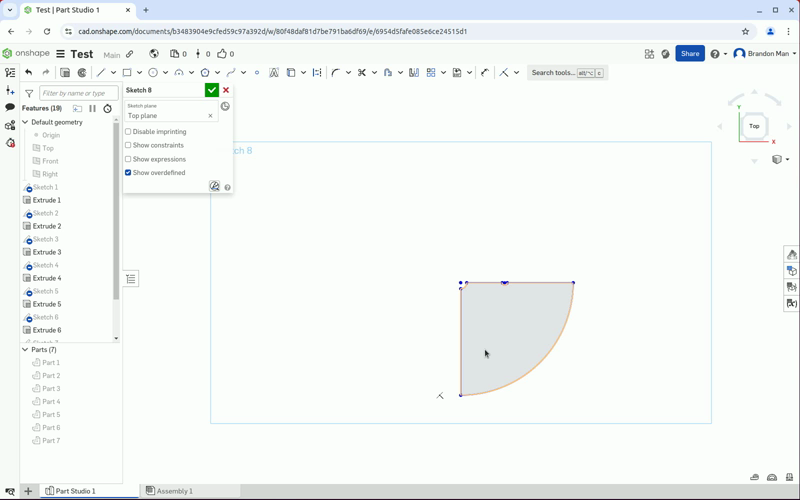
scroll(6)
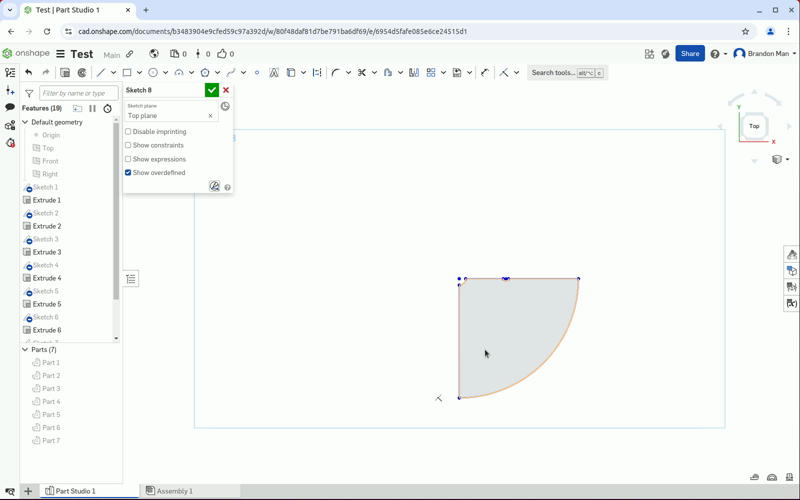
scroll(6)
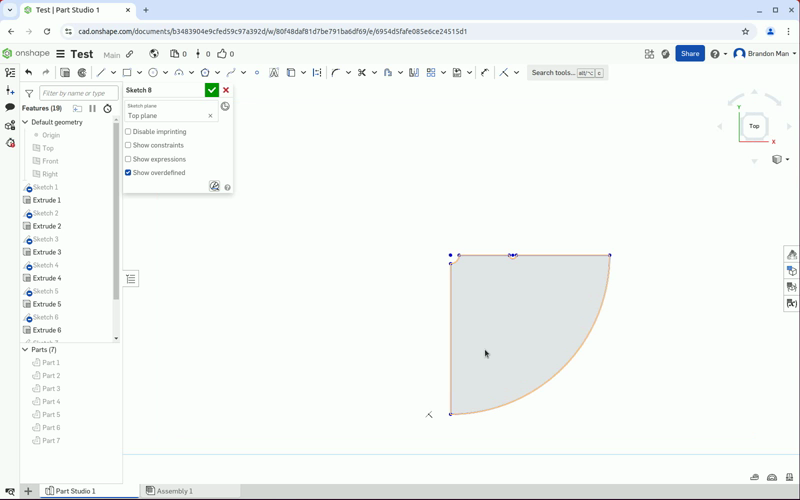
scroll(6)
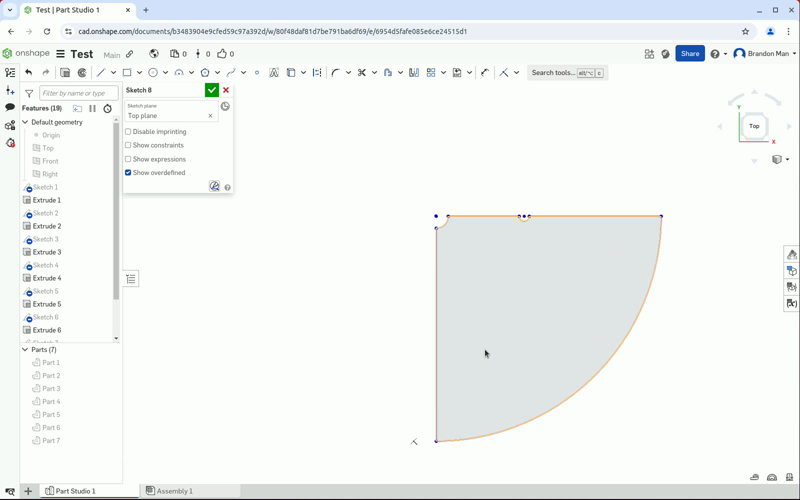
scroll(6)
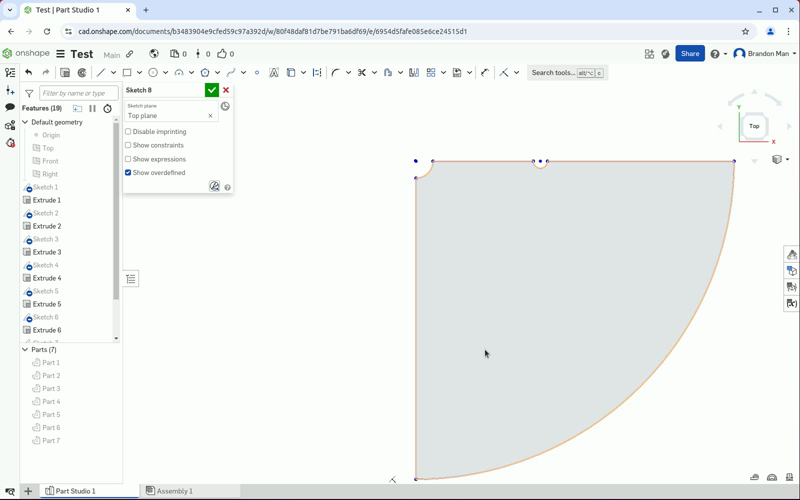
scroll(6)
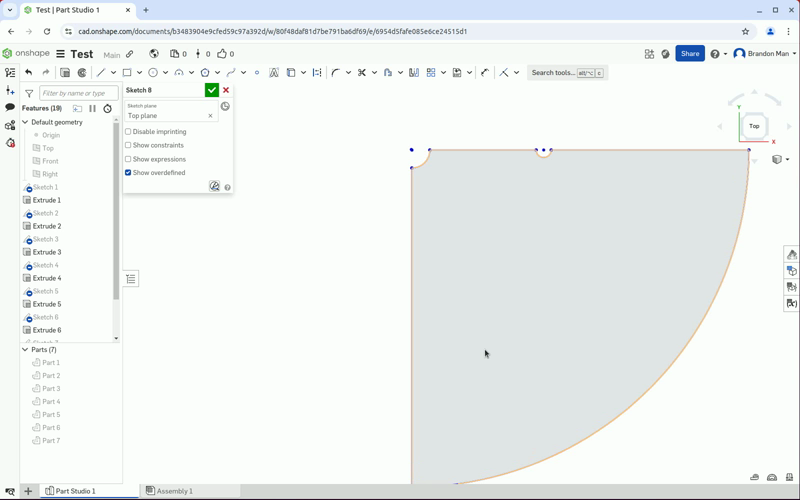
scroll(6)
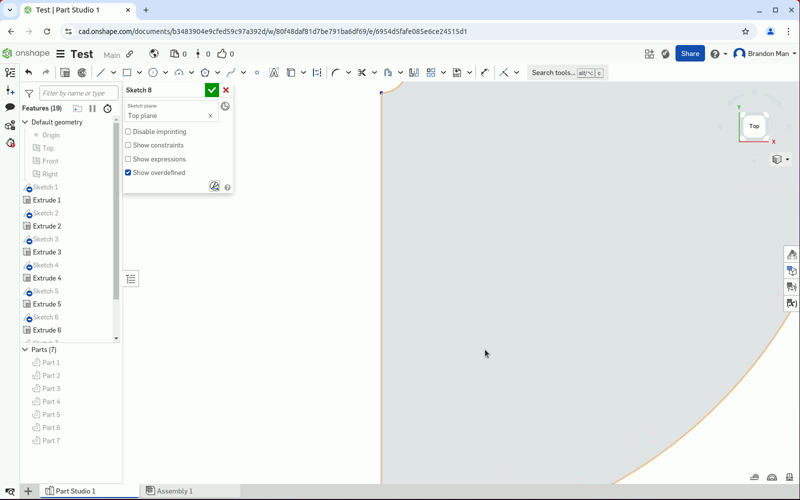
scroll(6)
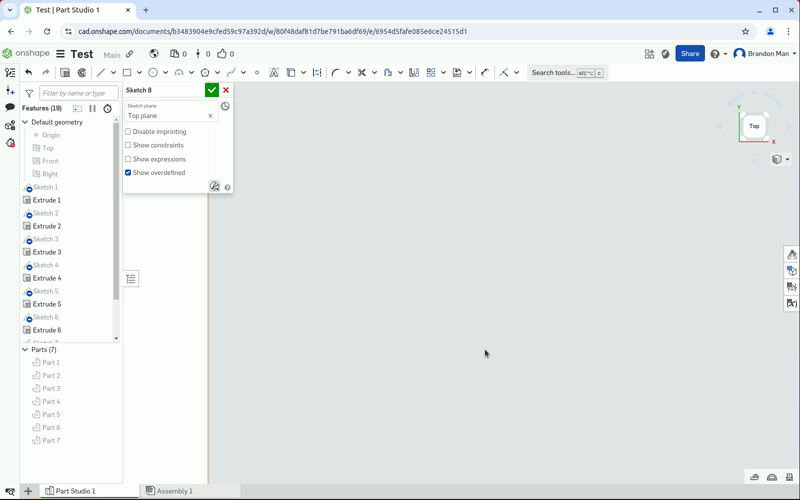
click(485, 349)
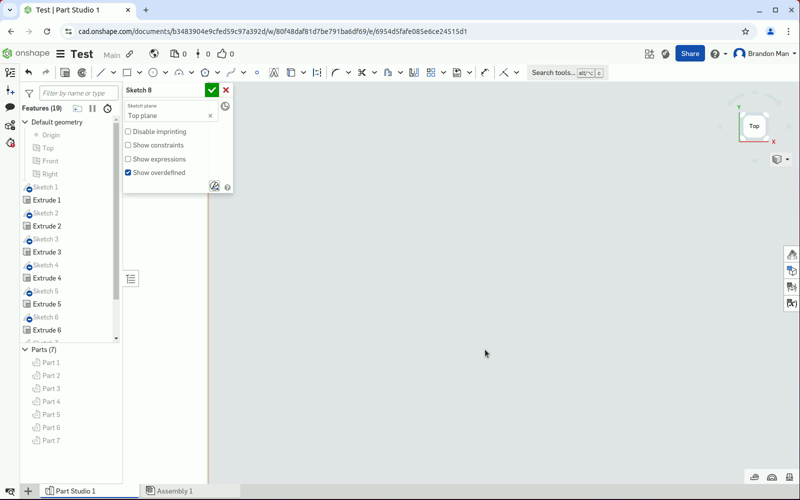
scroll(-6)
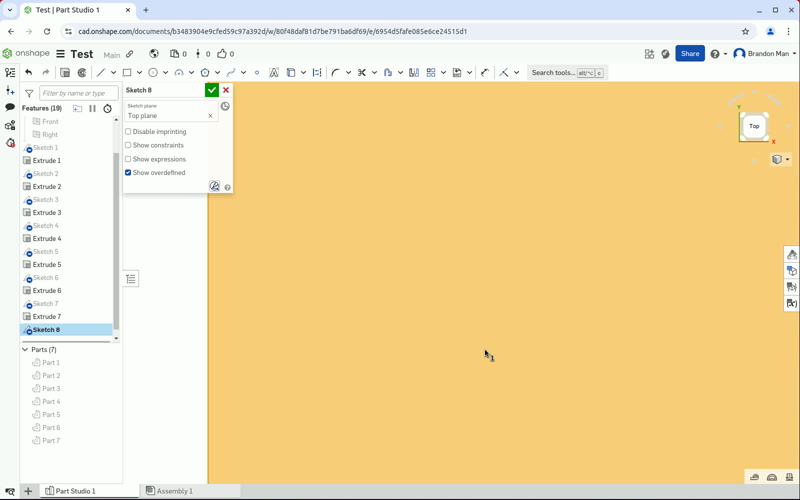
scroll(-6)
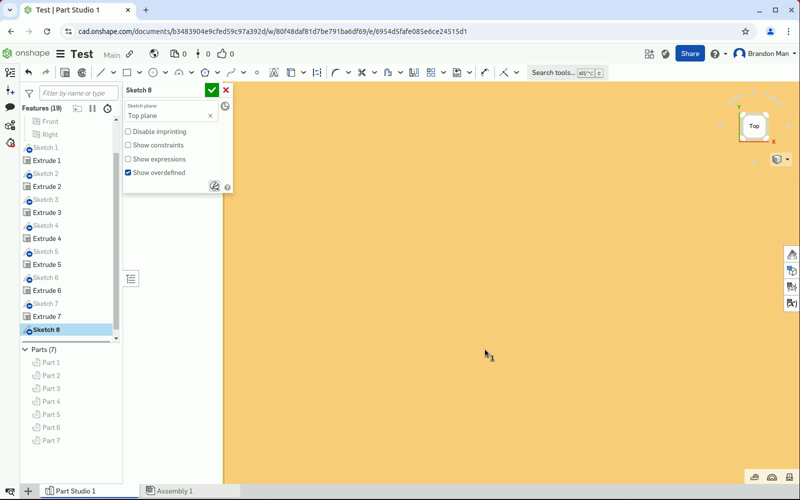
scroll(-6)
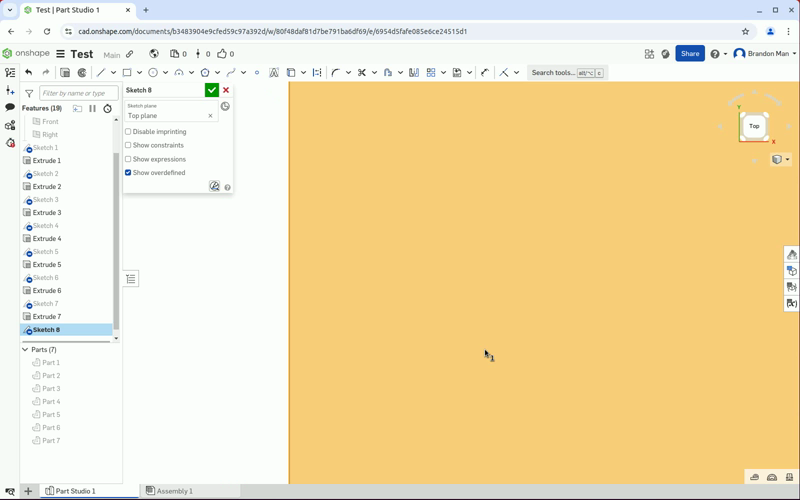
scroll(-6)
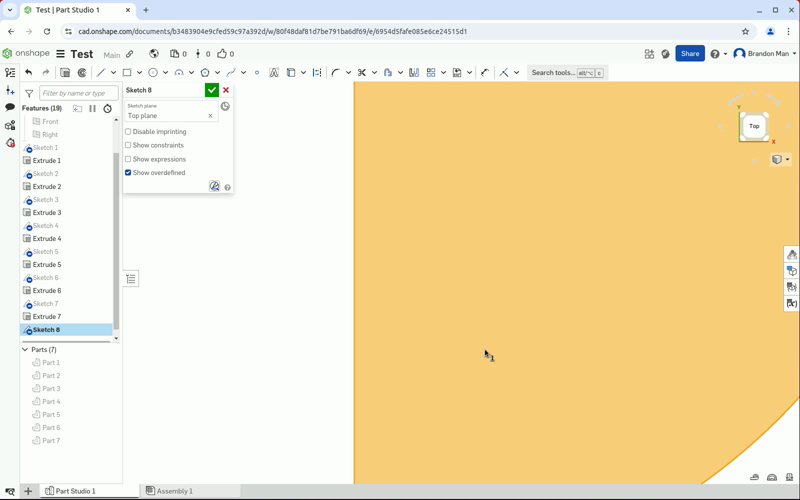
scroll(-6)
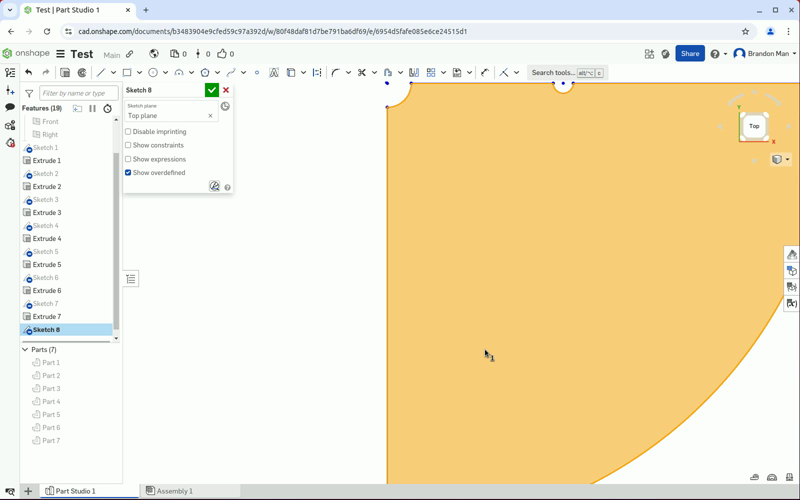
scroll(-6)
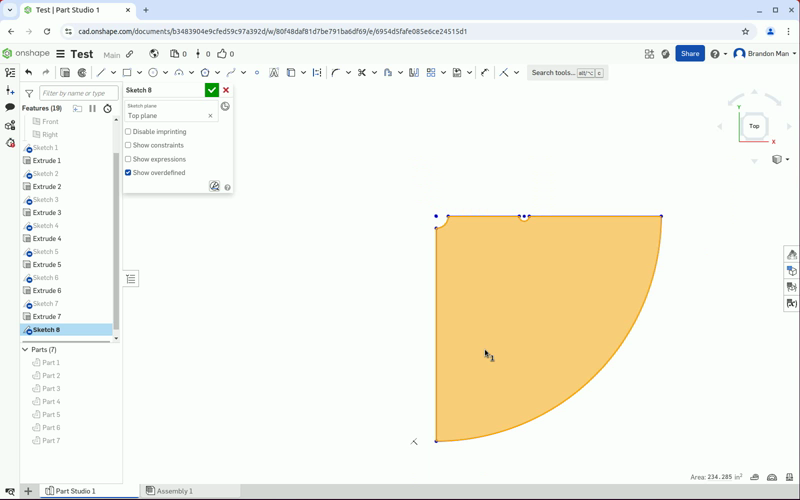
scroll(-6)
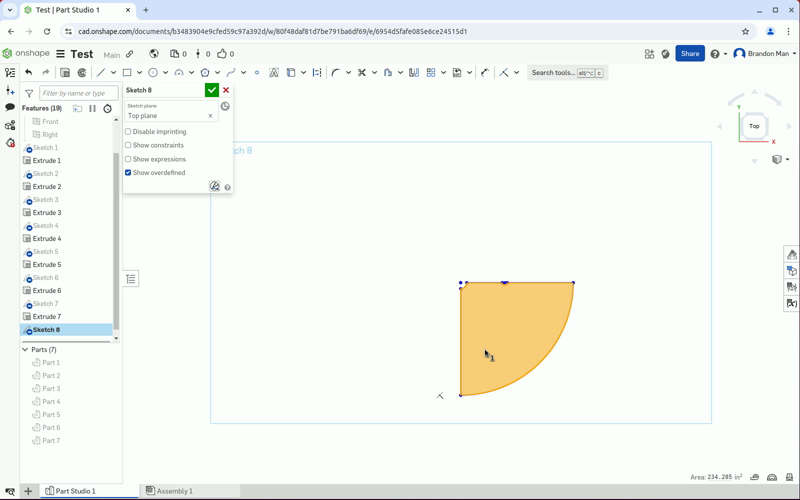
mouse_move(73, 352)
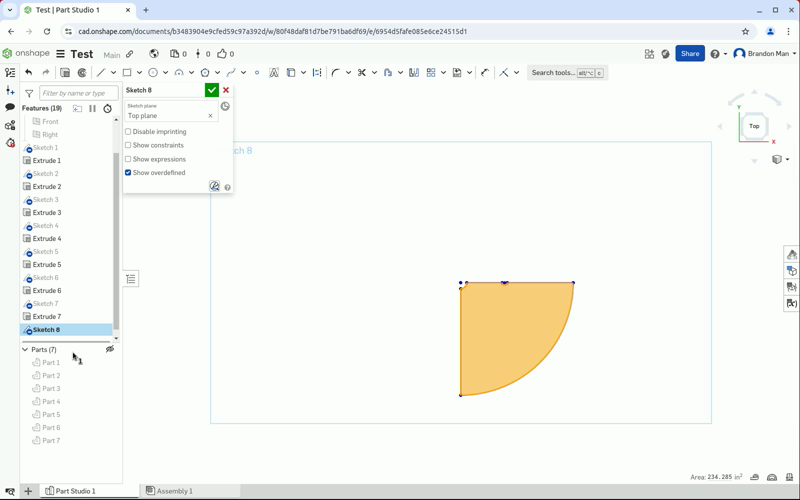
key(shift+y)
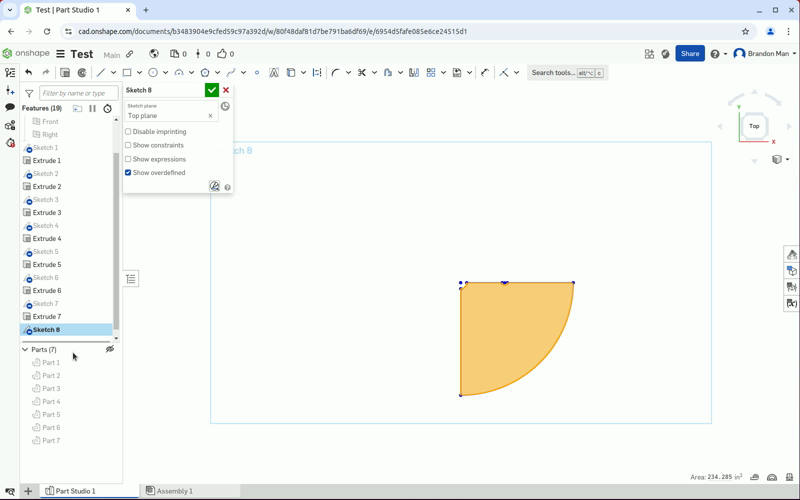
key(shift+e)
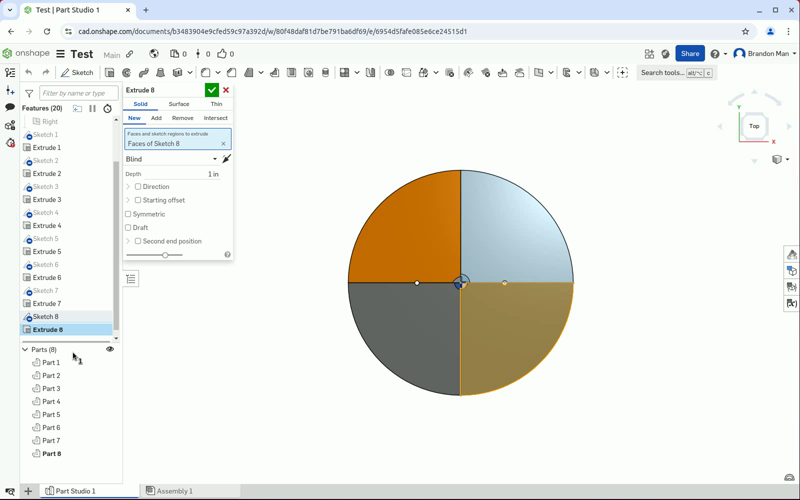
mouse_move(143, 106)
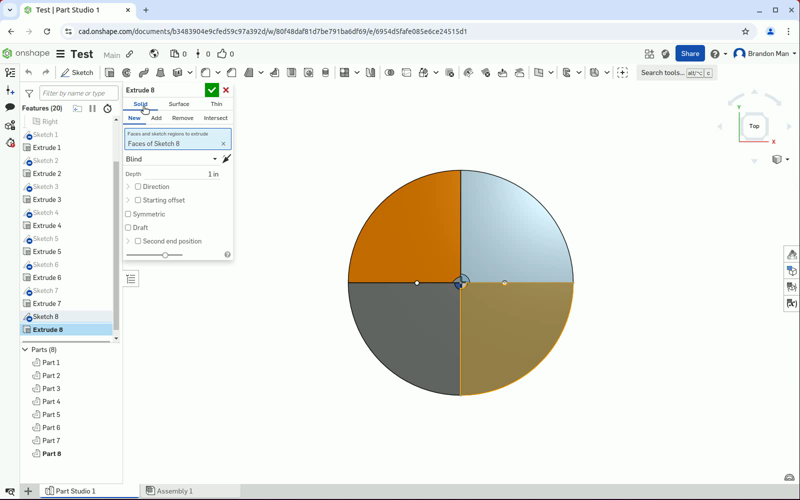
click(143, 106)
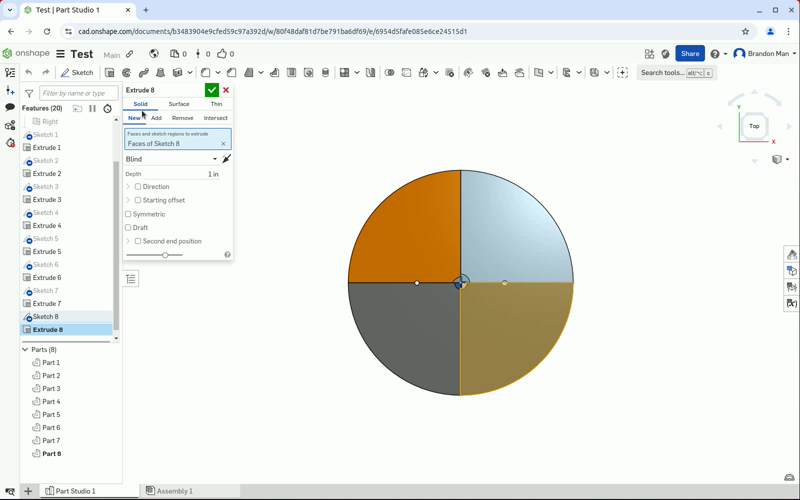
mouse_move(137, 120)
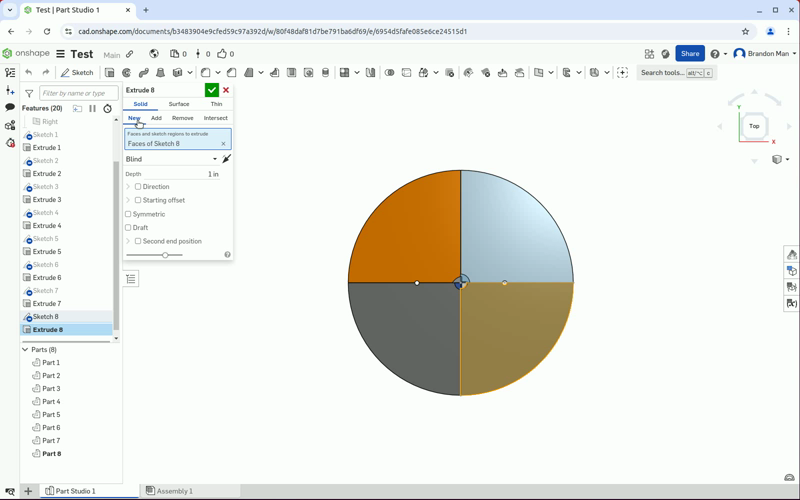
click(137, 120)
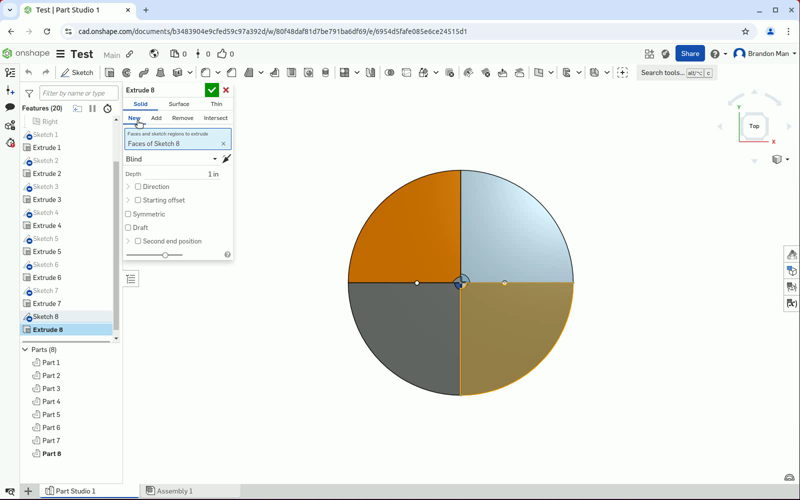
key(tab, 4)
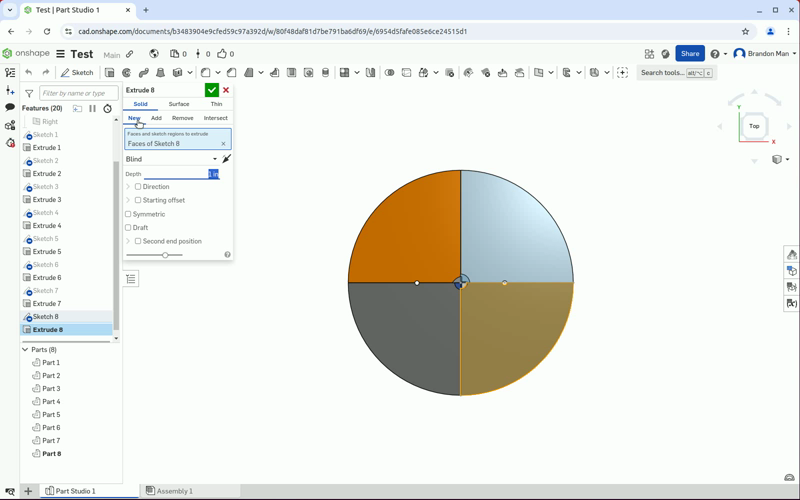
text(1.204)
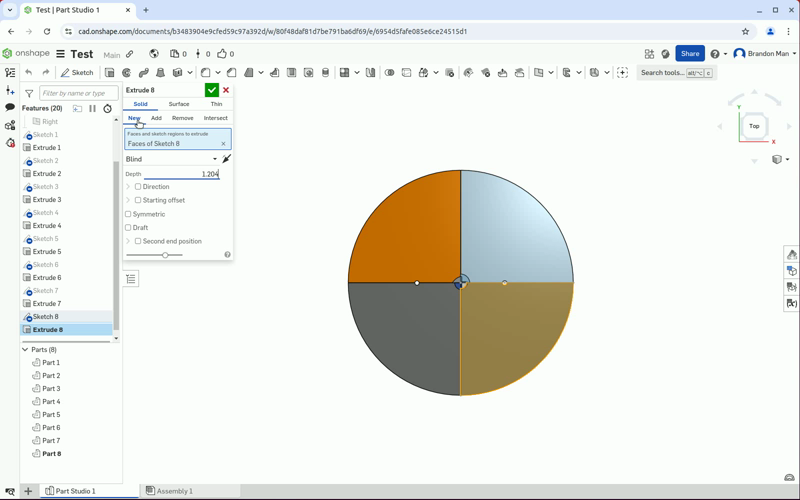
key(enter)
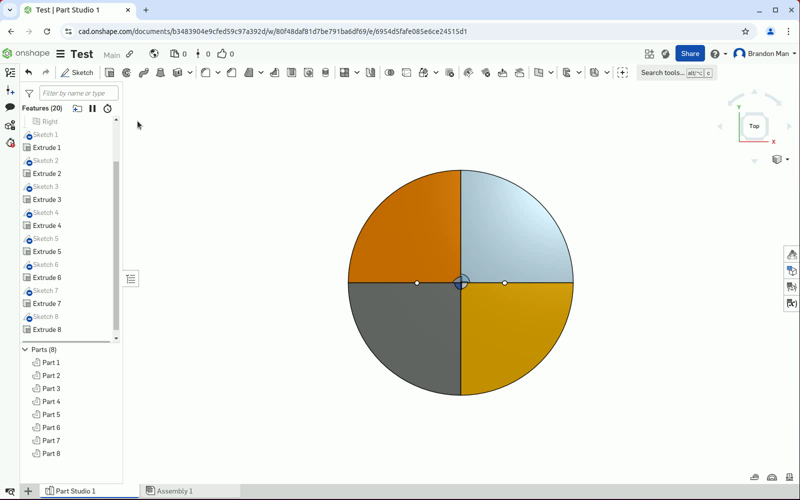
key(shift+h)
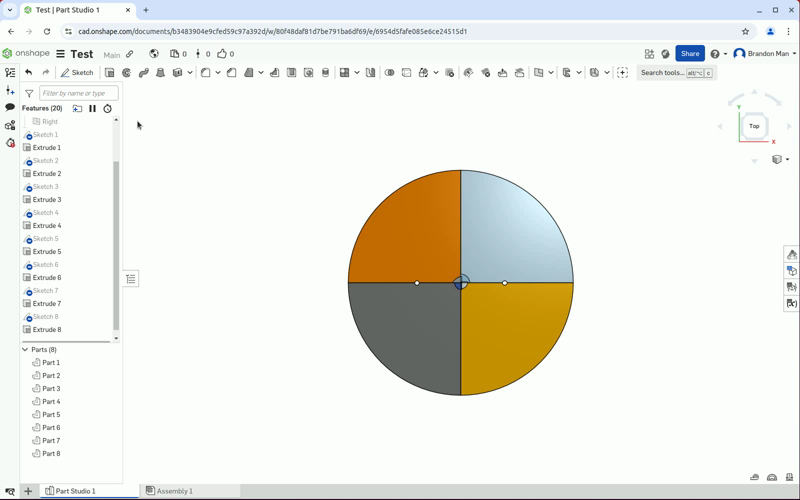
key(shift+h)
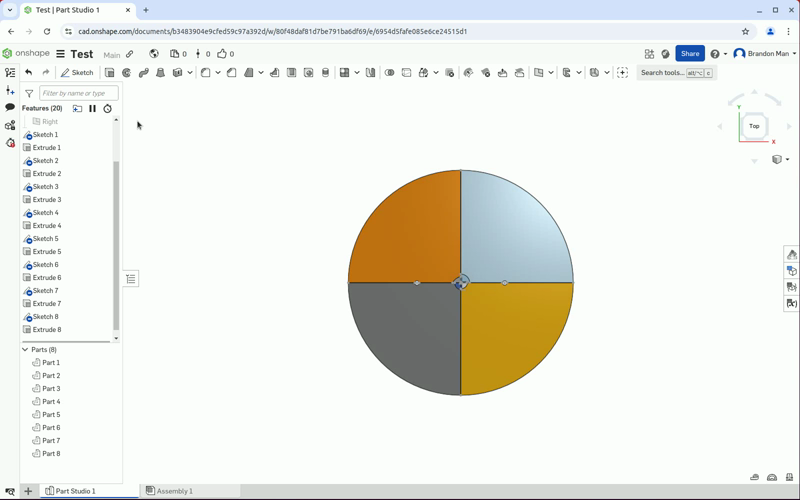
key(shift+7)
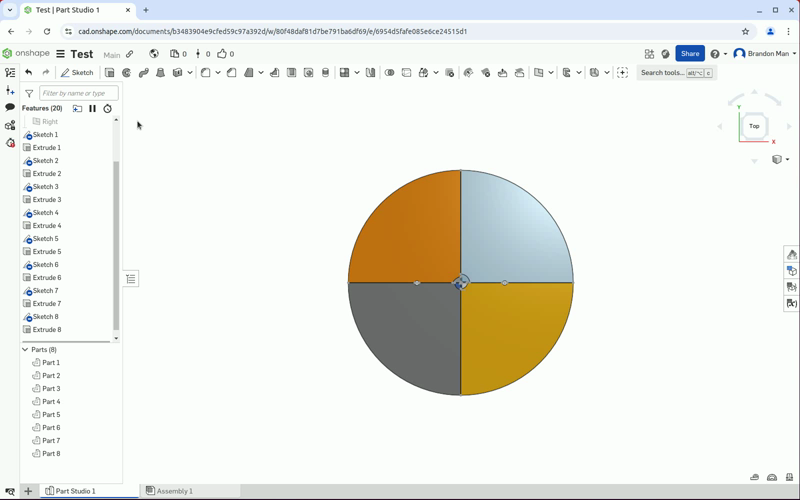
key(up, 3)
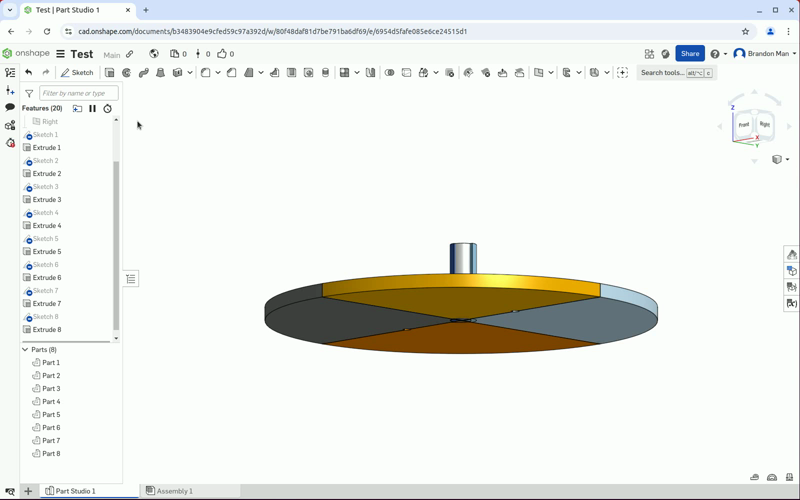
key(left, 3)
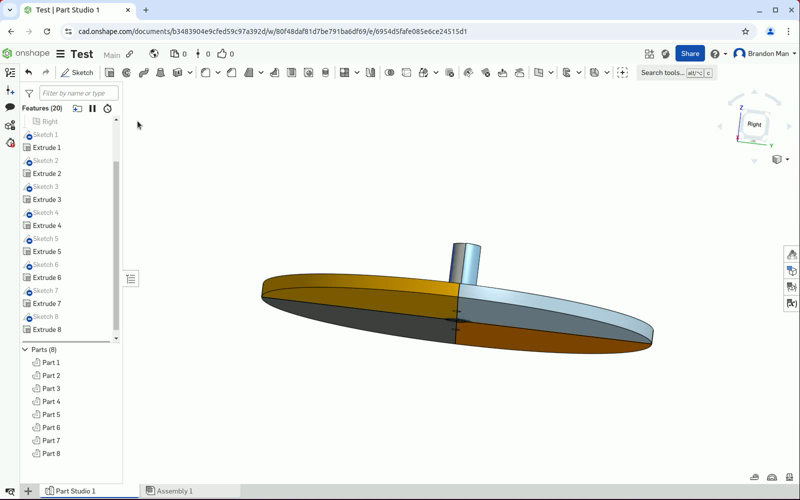
key(right, 3)
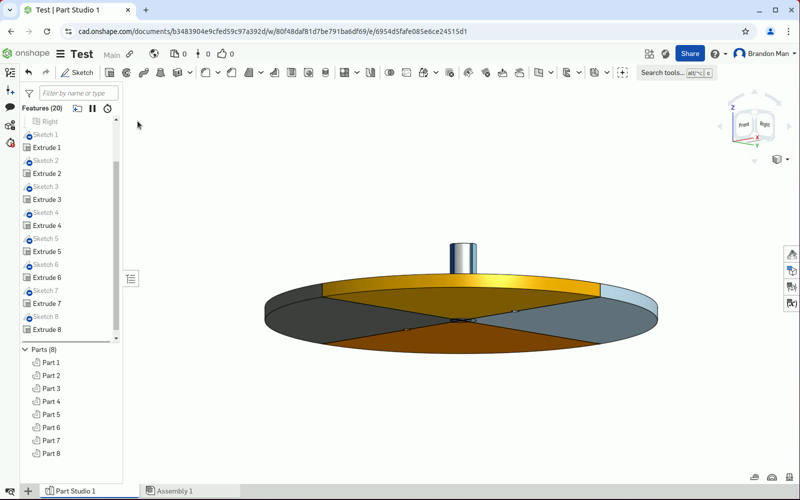
key(down, 3)
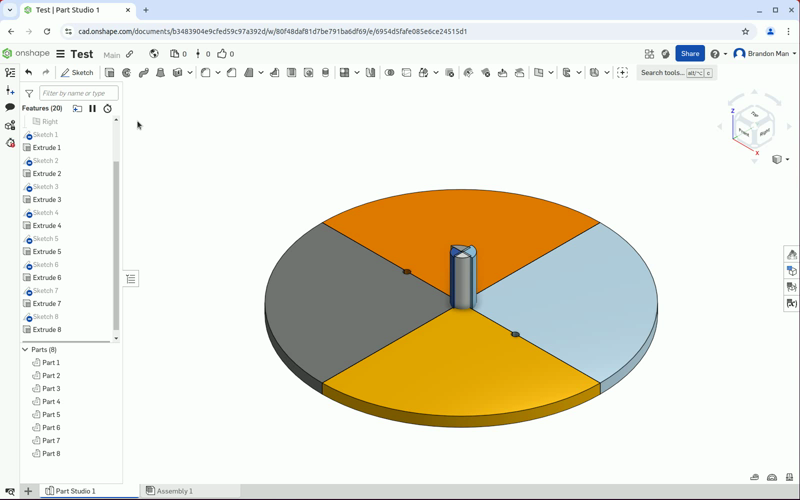
mouse_move(69, 137)
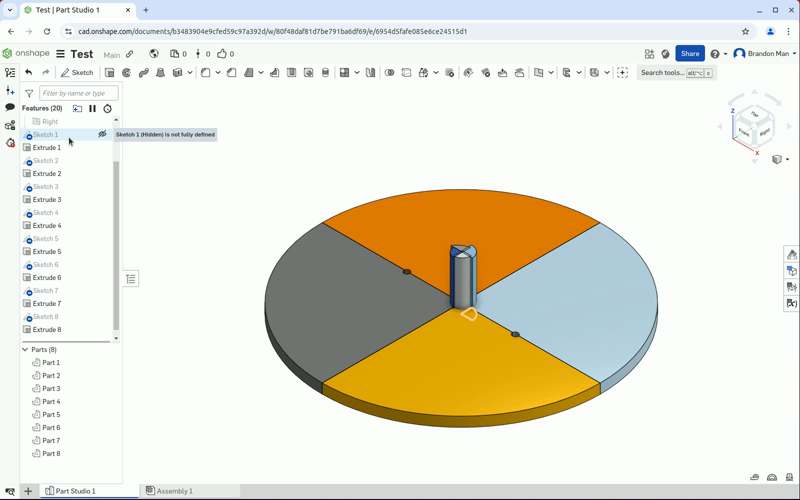
click(69, 137)